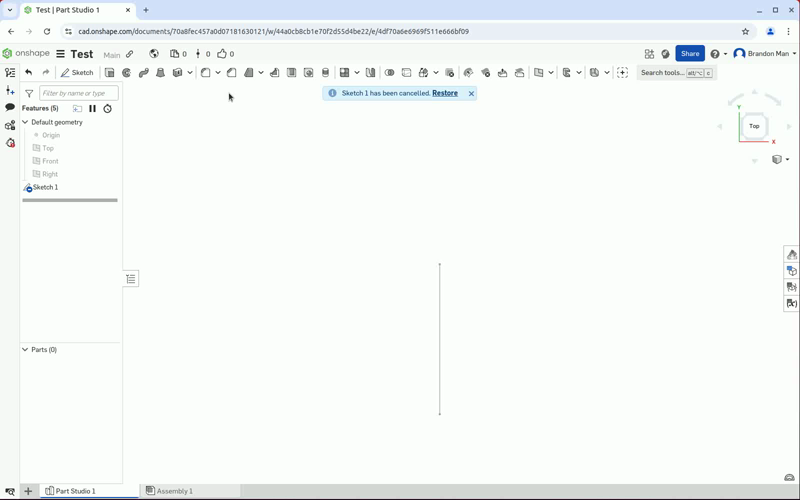
key(shift+h)
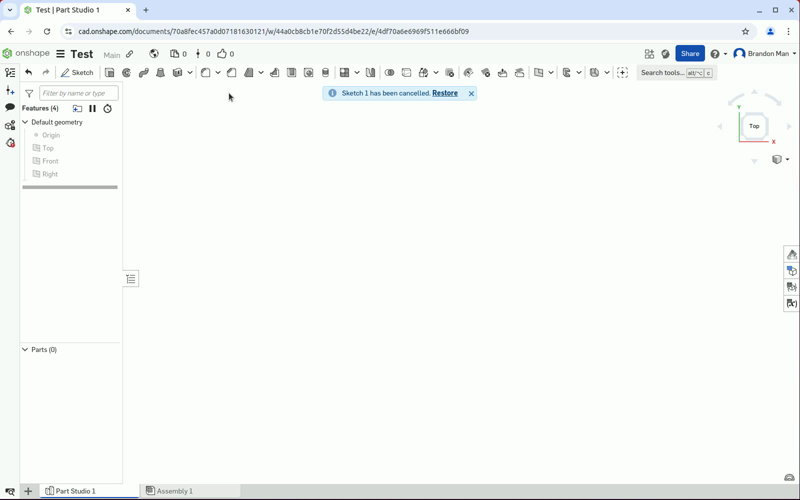
mouse_move(73, 352)
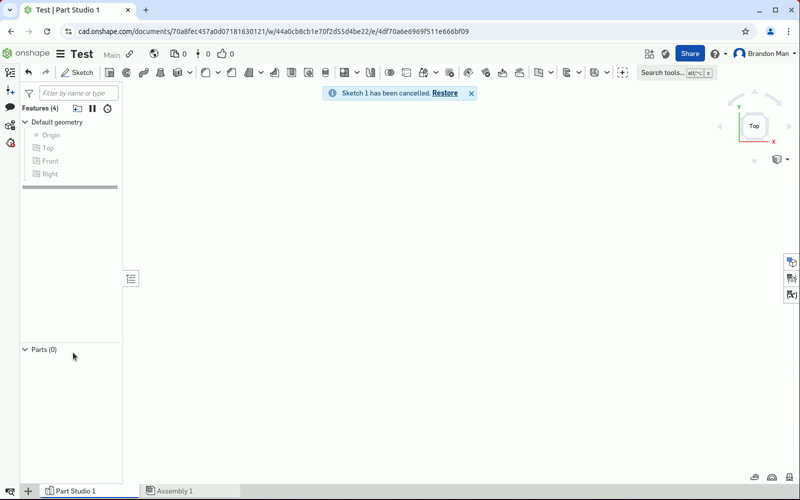
key(y)
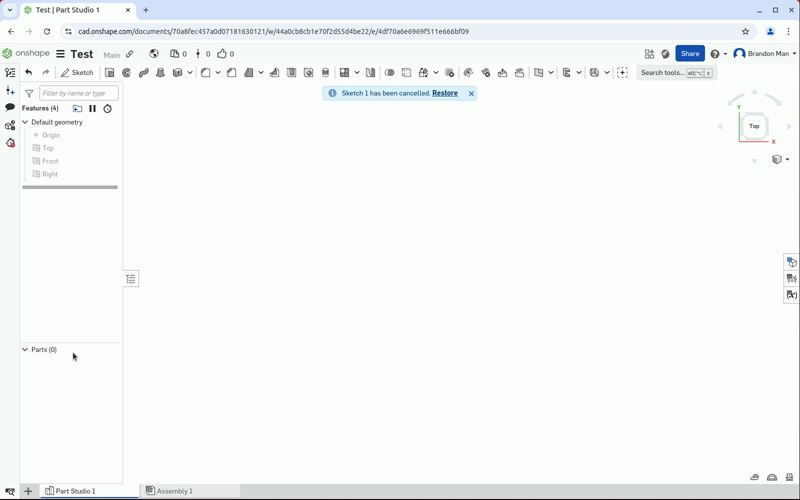
key(shift+p)
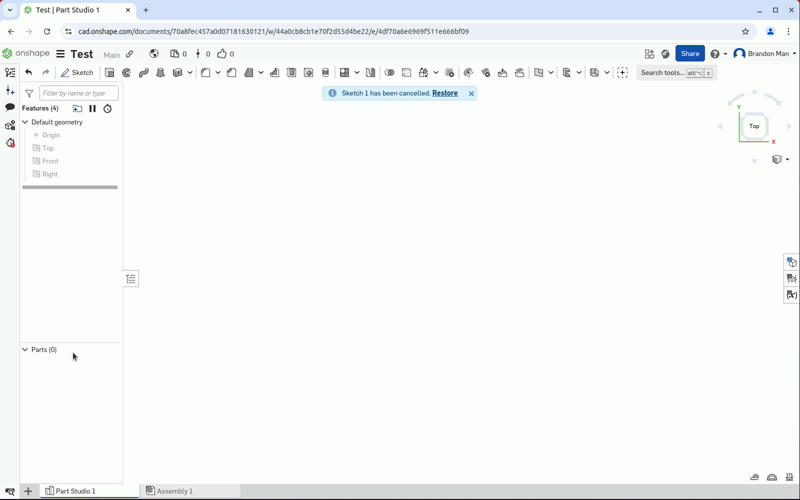
key(space)
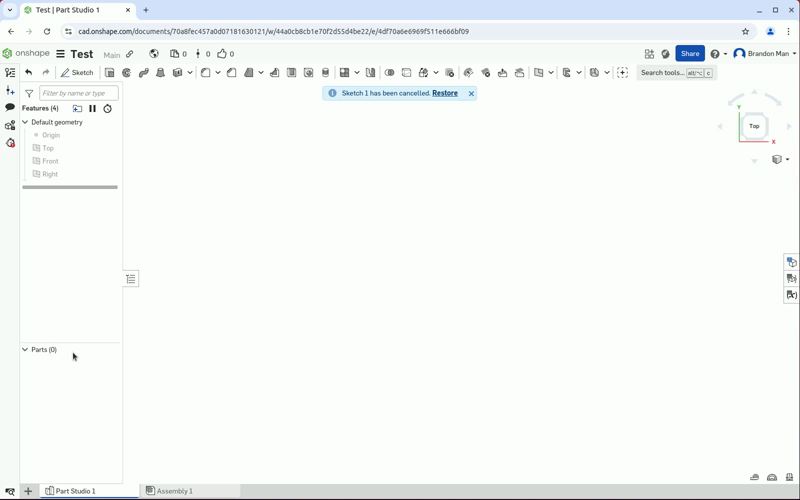
key_down(shift)
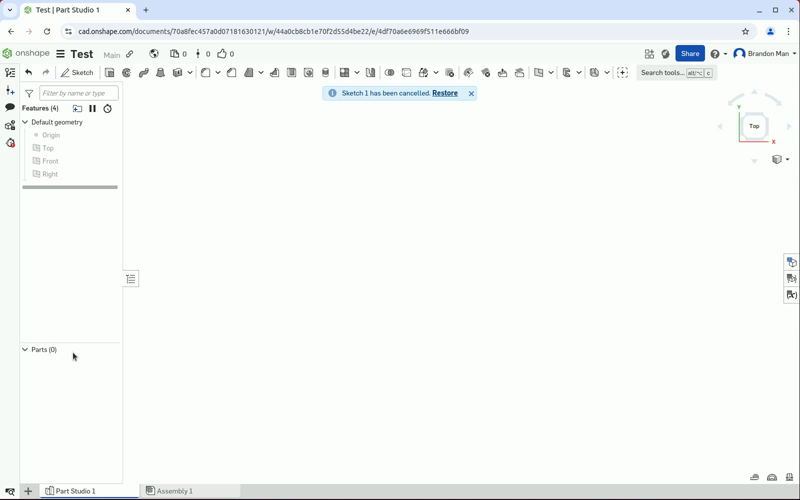
key(up)
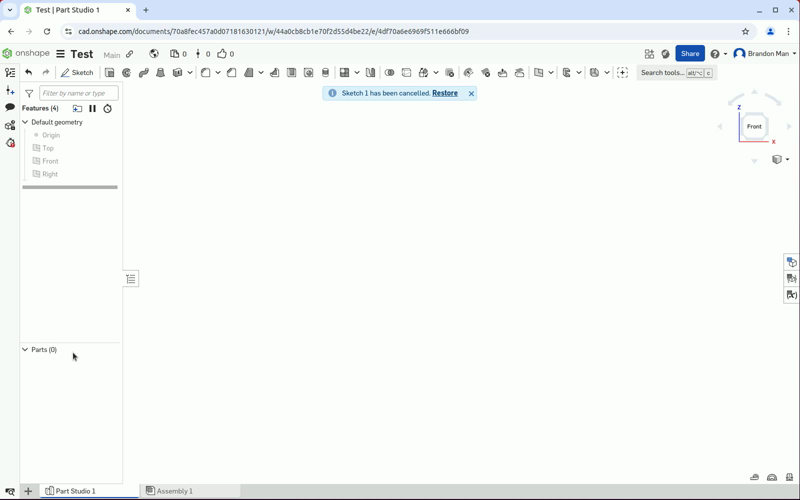
key_up(shift)
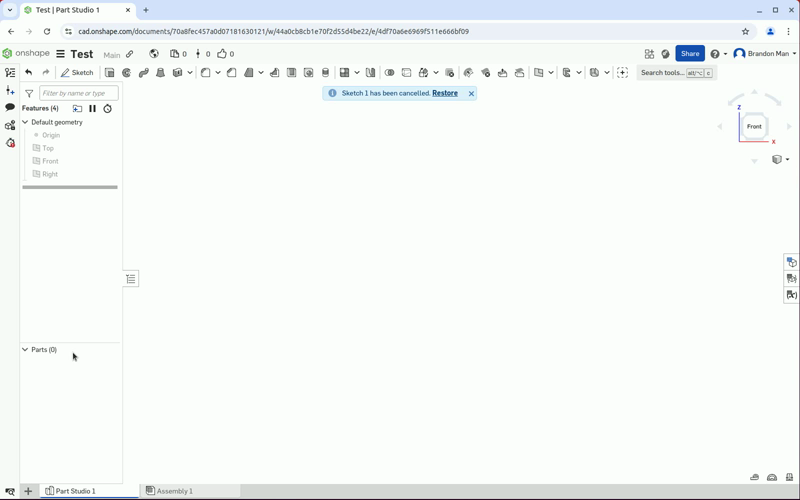
mouse_move(73, 352)
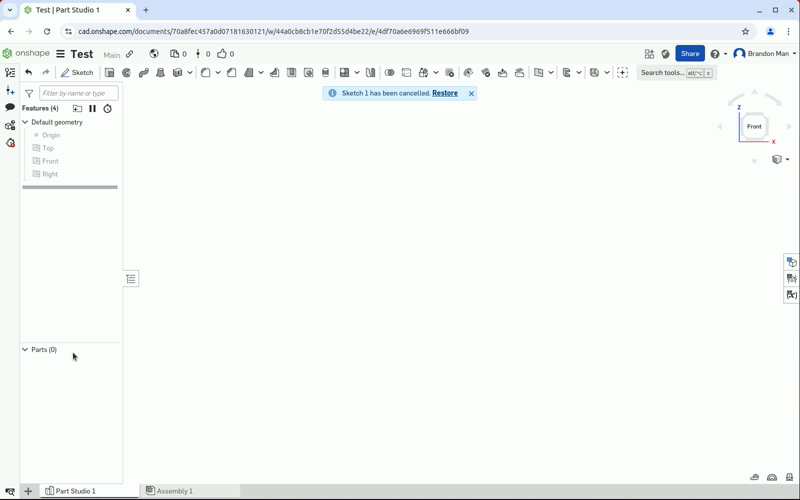
key(shift+y)
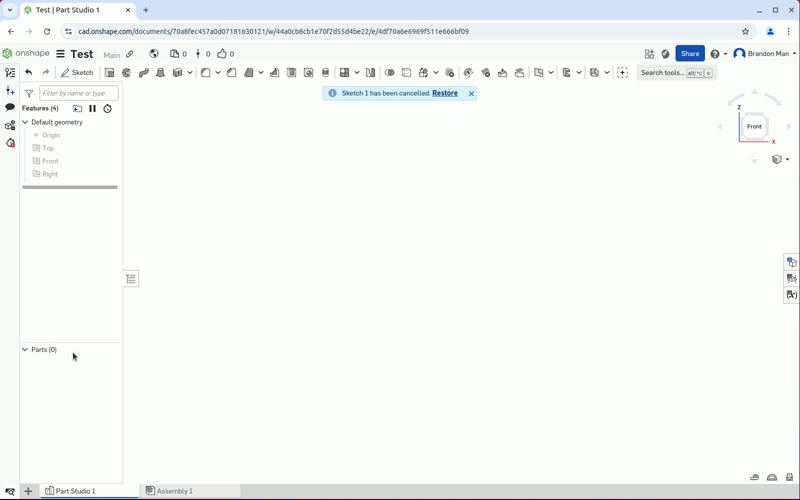
key(shift+s)
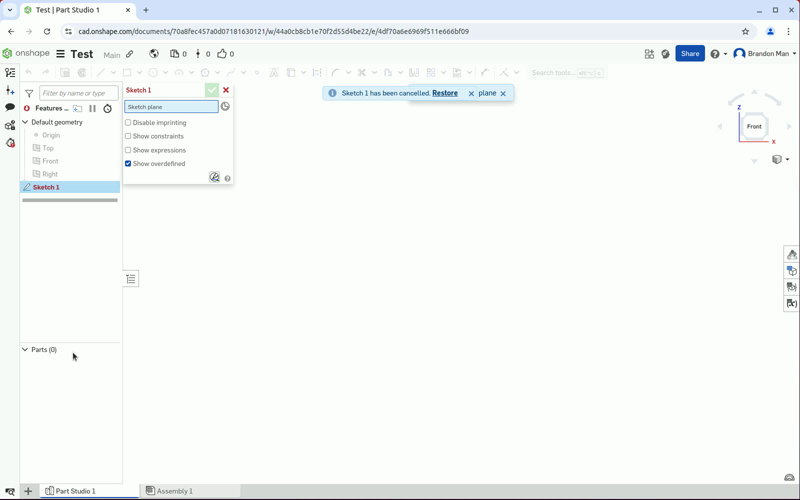
mouse_move(73, 163)
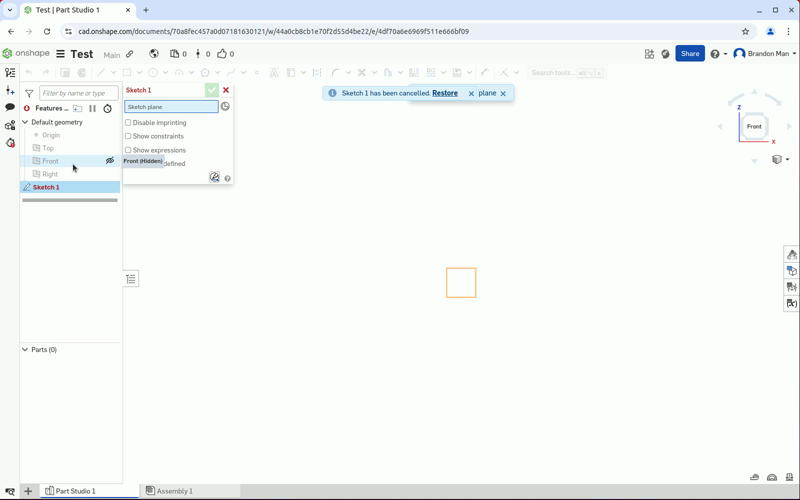
click(73, 163)
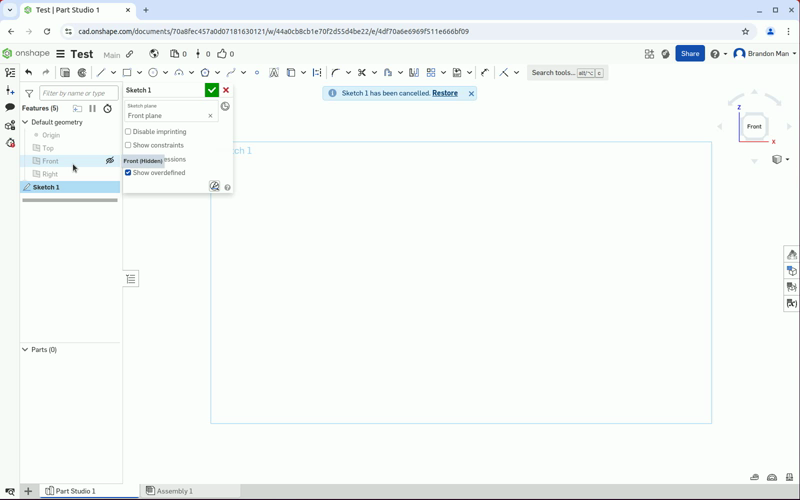
mouse_move(73, 352)
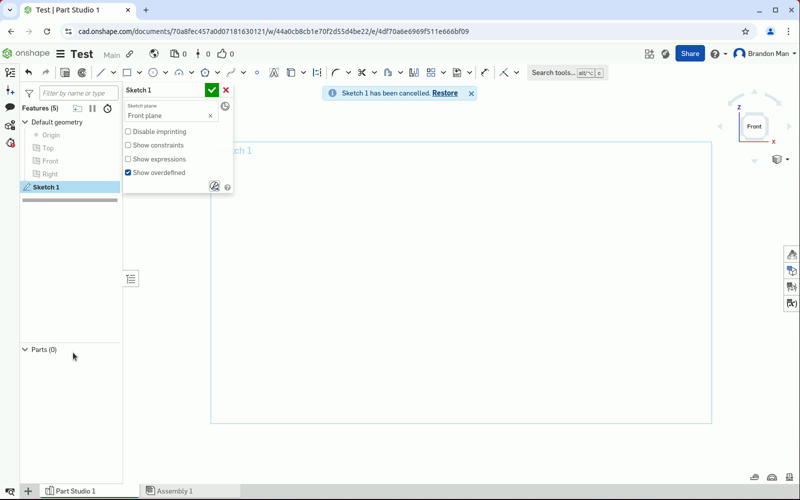
key(y)
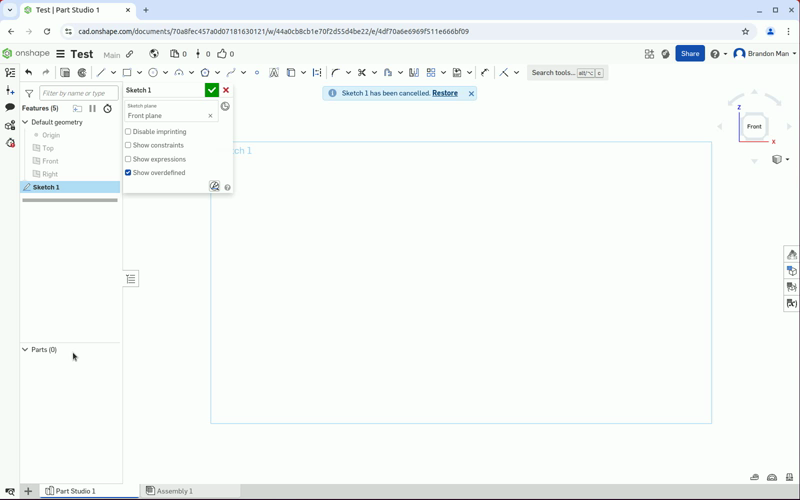
key(a)
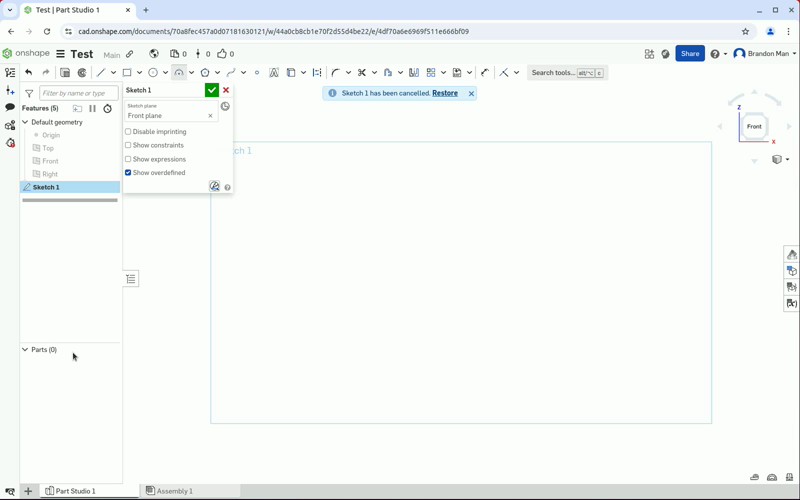
key_down(shift)
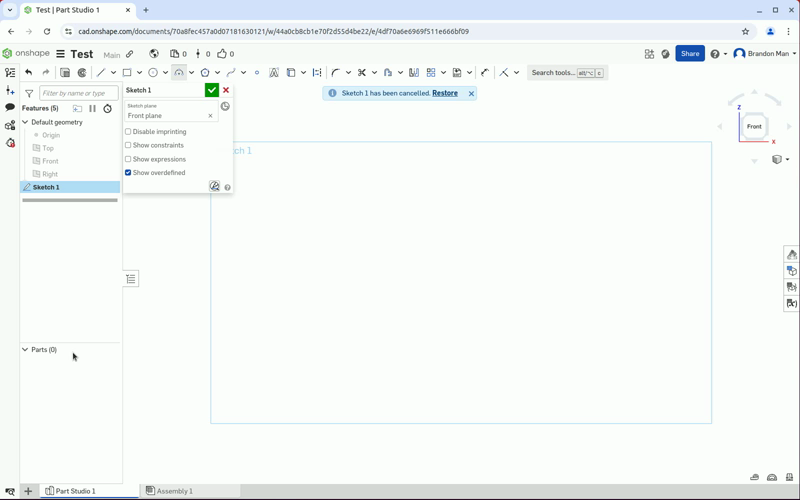
mouse_move(384, 348)
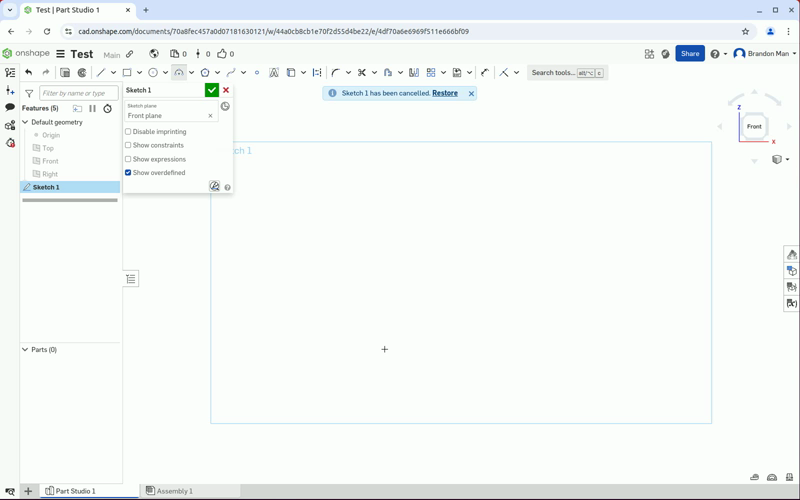
click(384, 348)
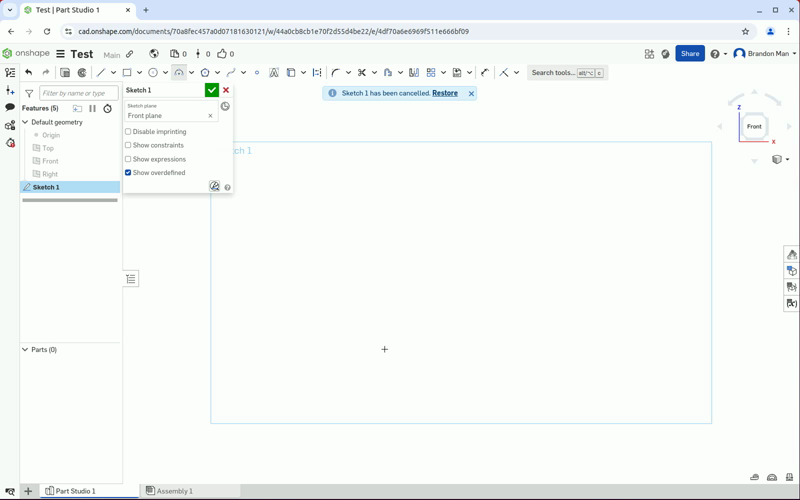
key_up(shift)
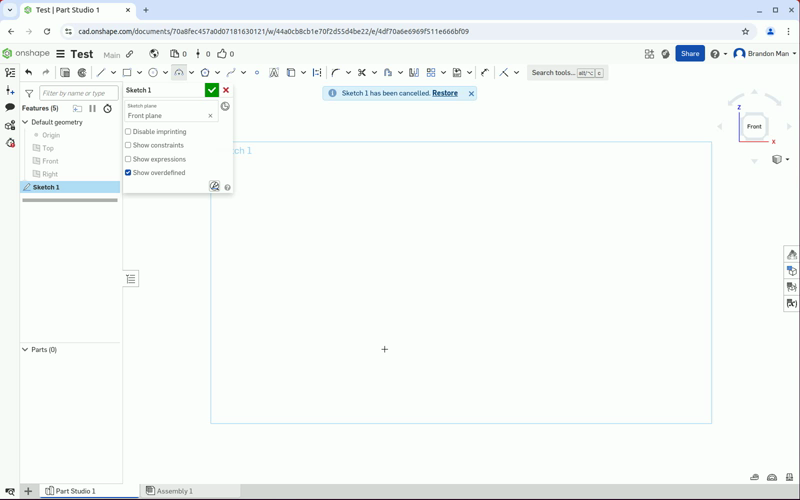
key_down(shift)
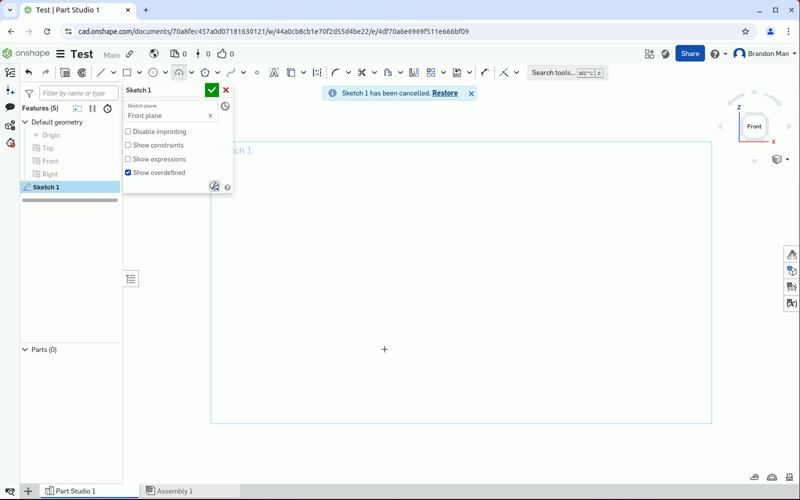
mouse_move(389, 353)
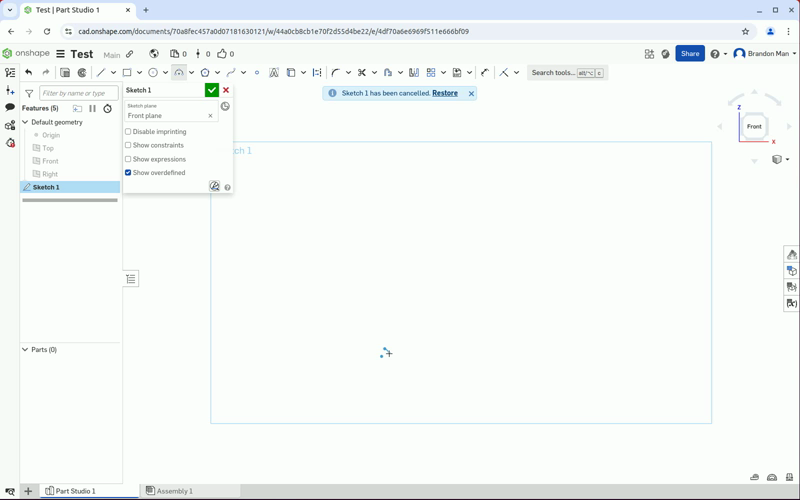
scroll(6)
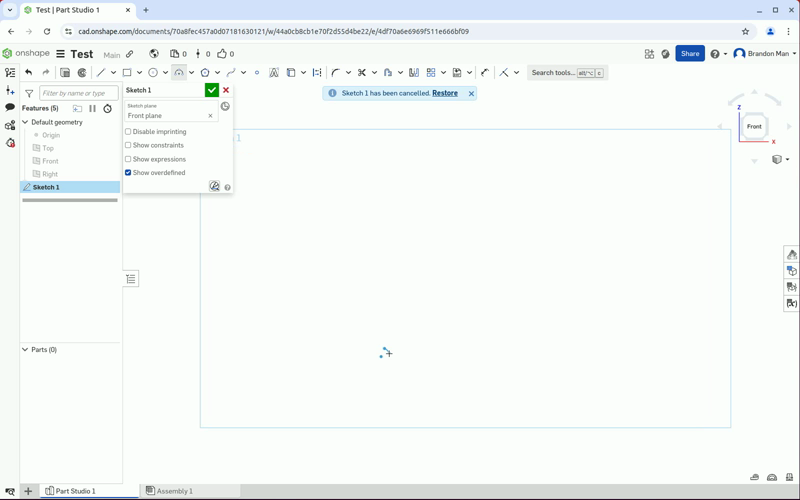
scroll(6)
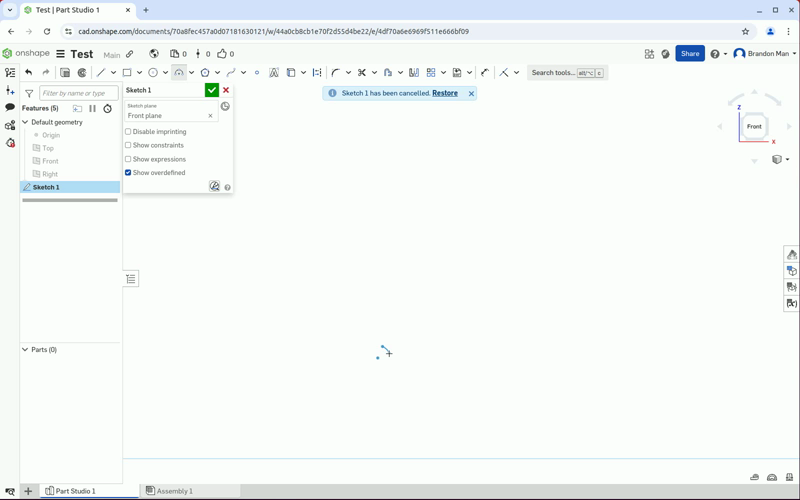
scroll(6)
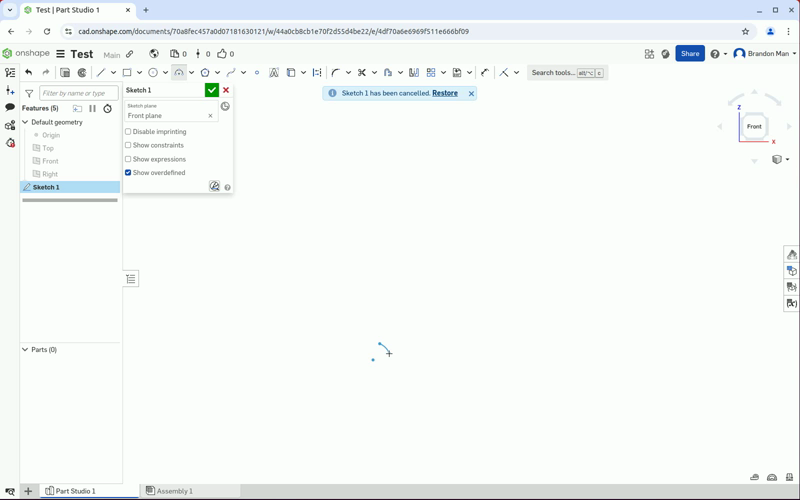
scroll(6)
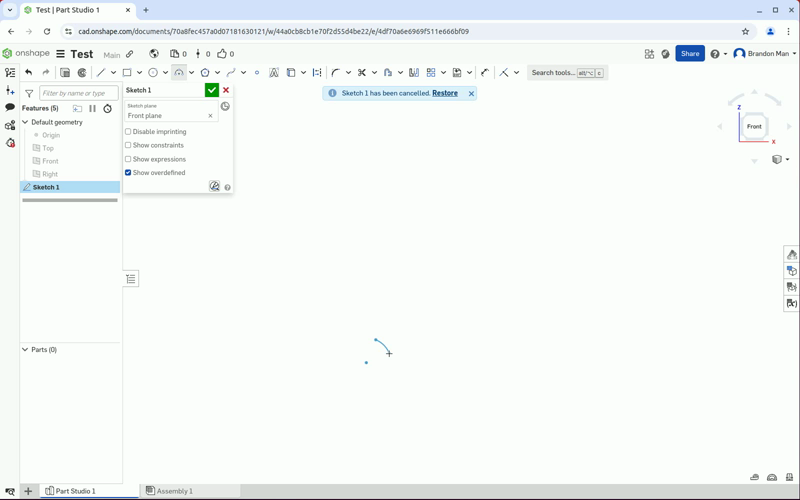
scroll(6)
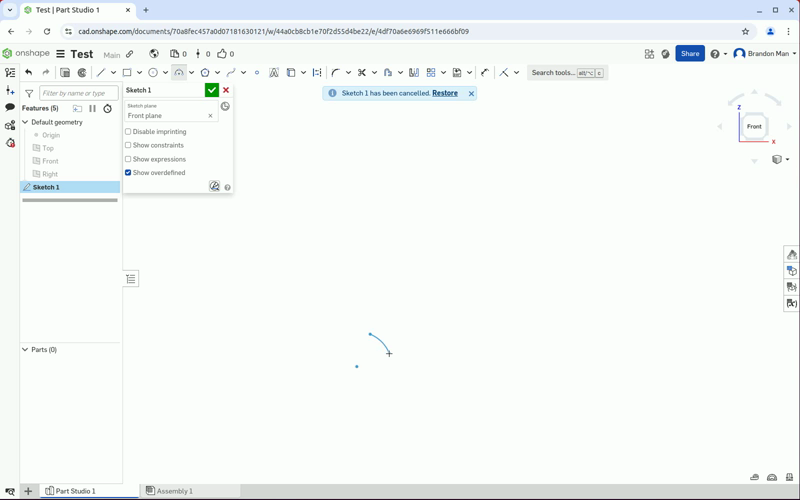
scroll(6)
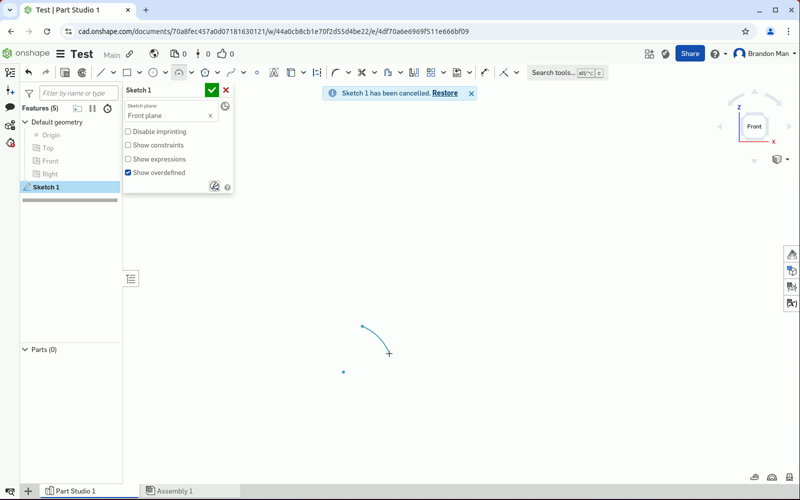
scroll(6)
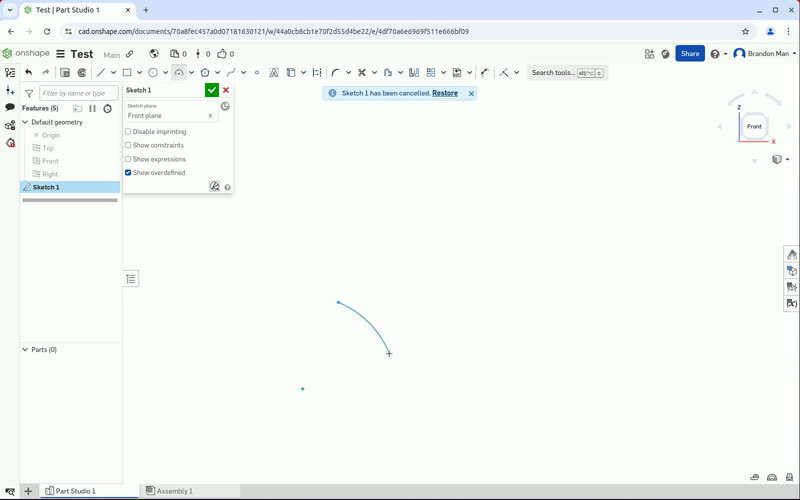
click(389, 353)
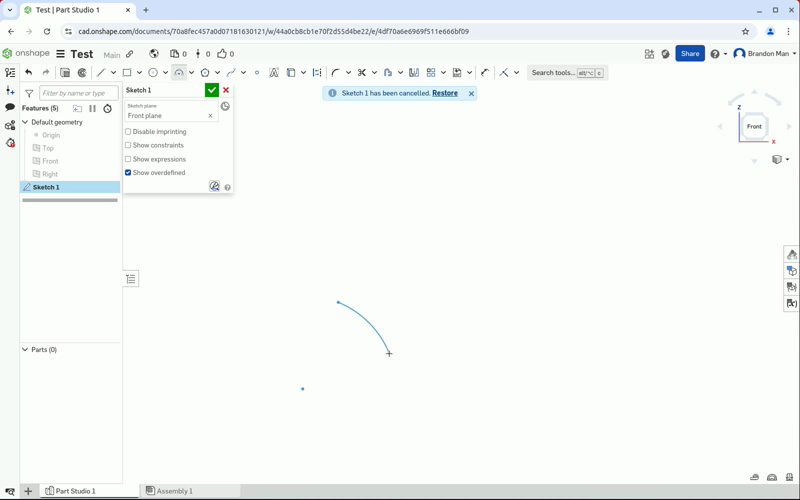
scroll(-6)
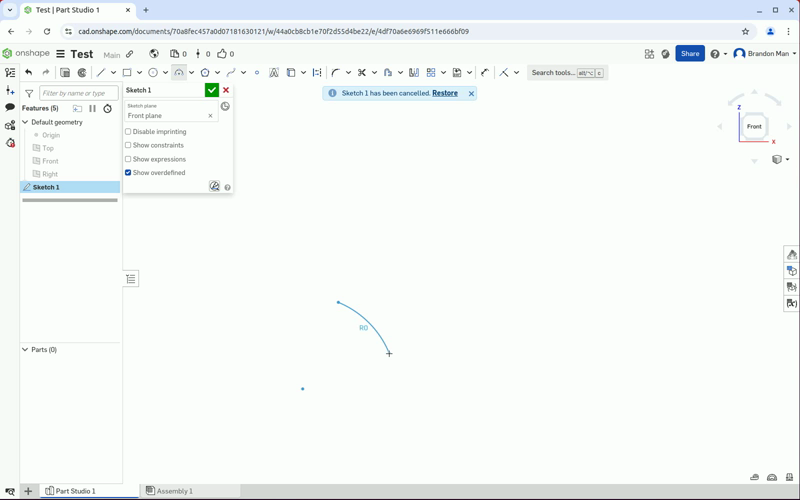
scroll(-6)
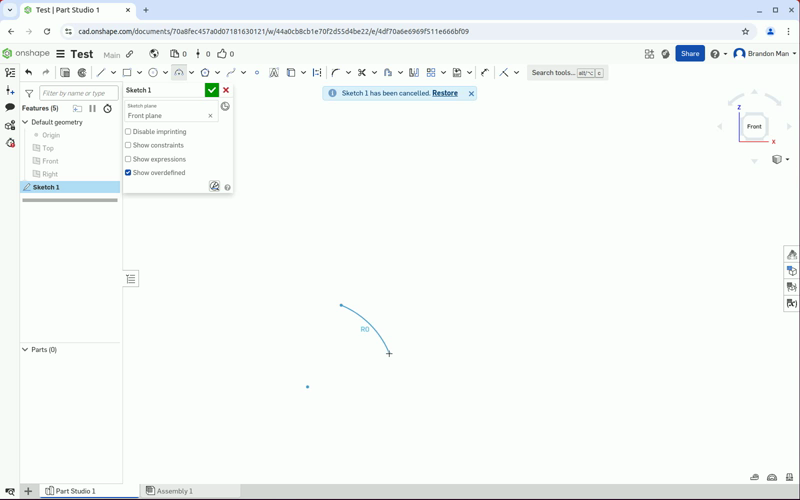
scroll(-6)
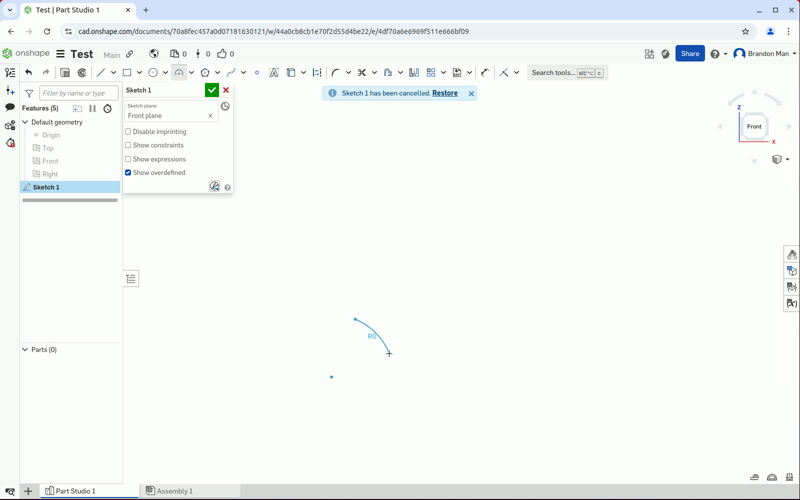
scroll(-6)
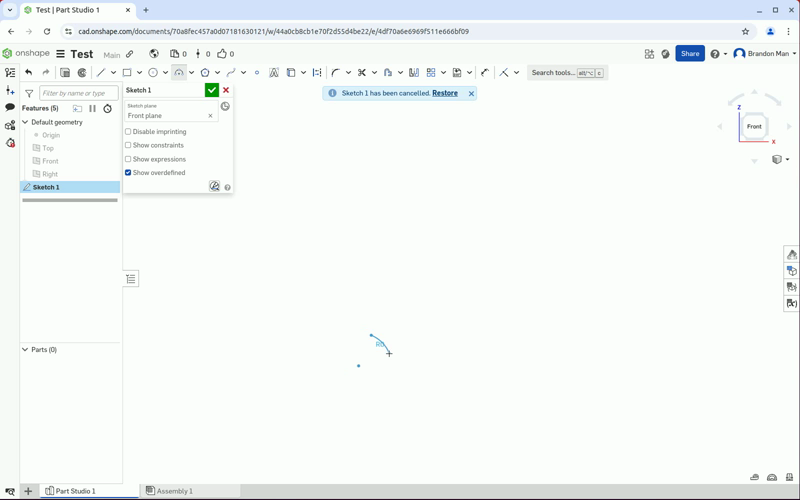
scroll(-6)
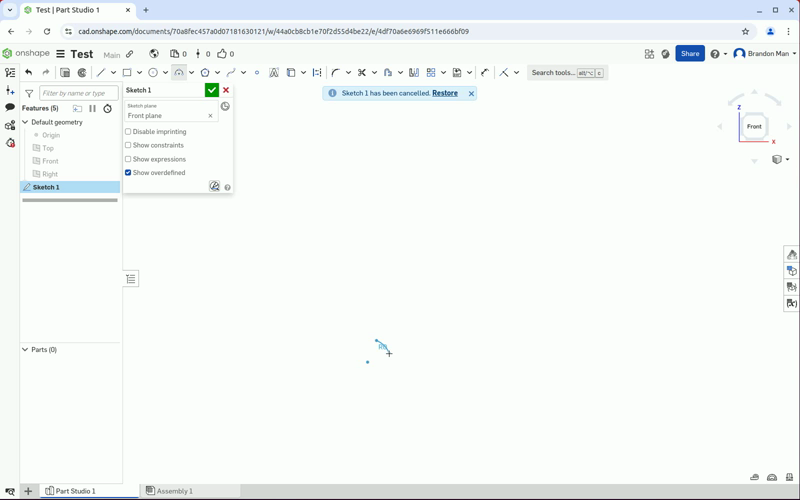
scroll(-6)
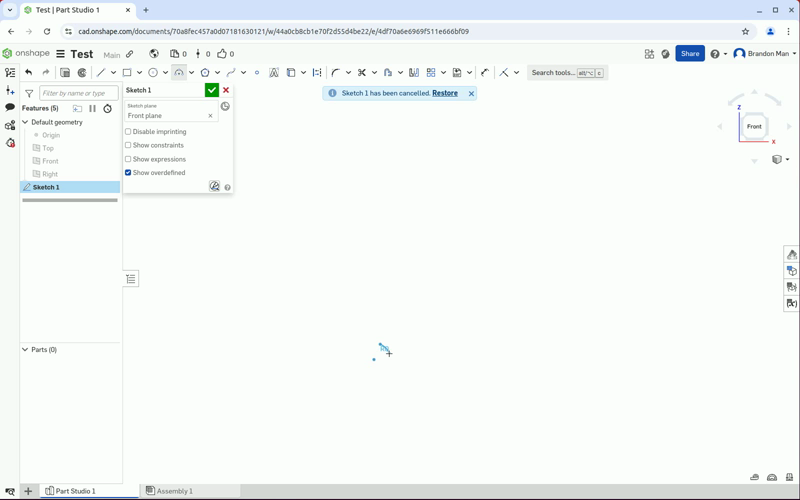
scroll(-6)
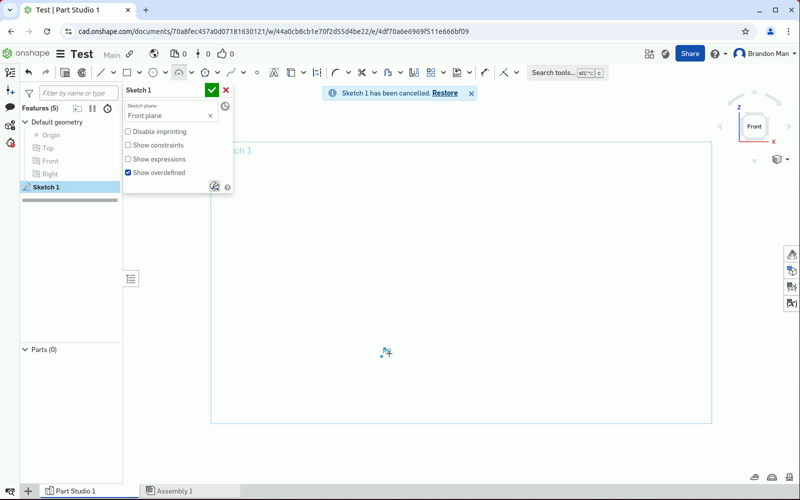
mouse_move(386, 351)
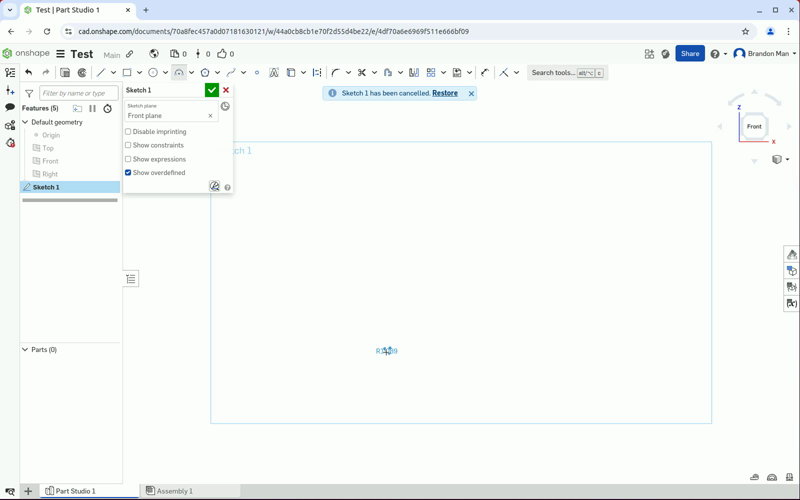
scroll(6)
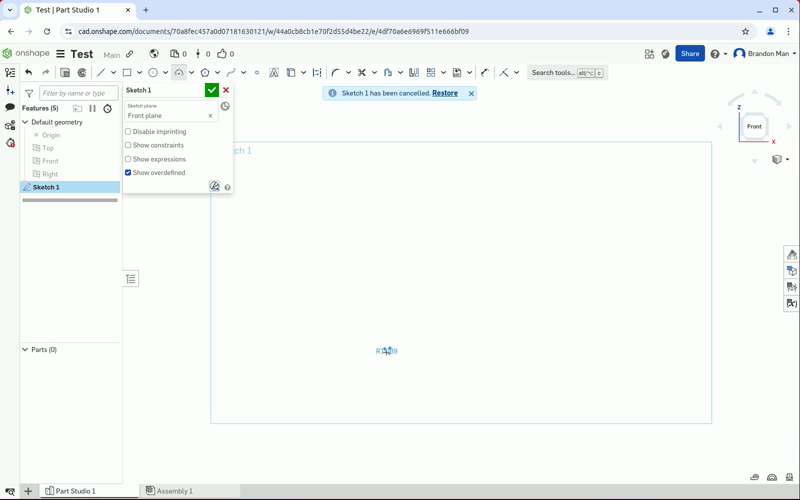
scroll(6)
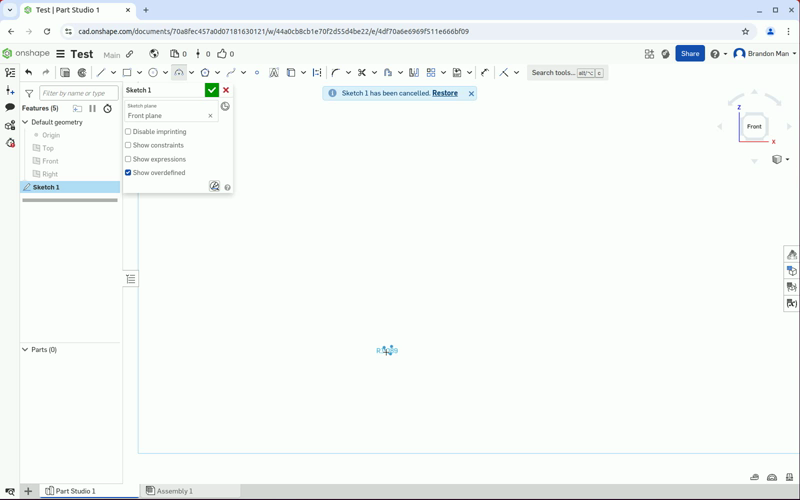
scroll(6)
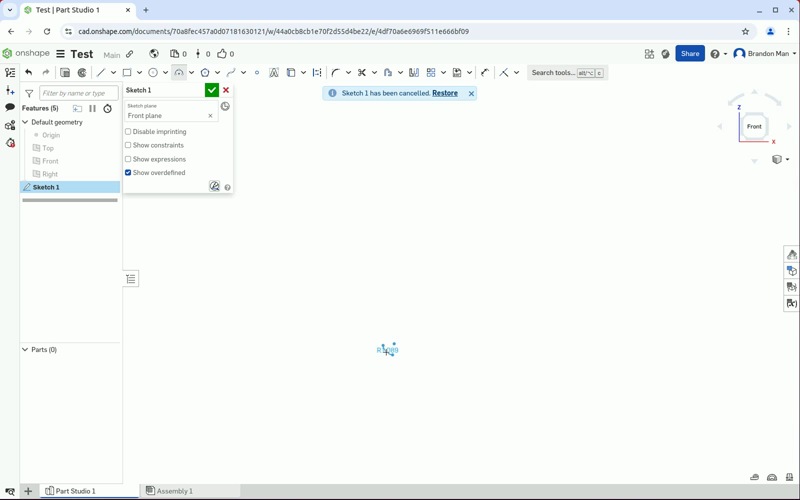
scroll(6)
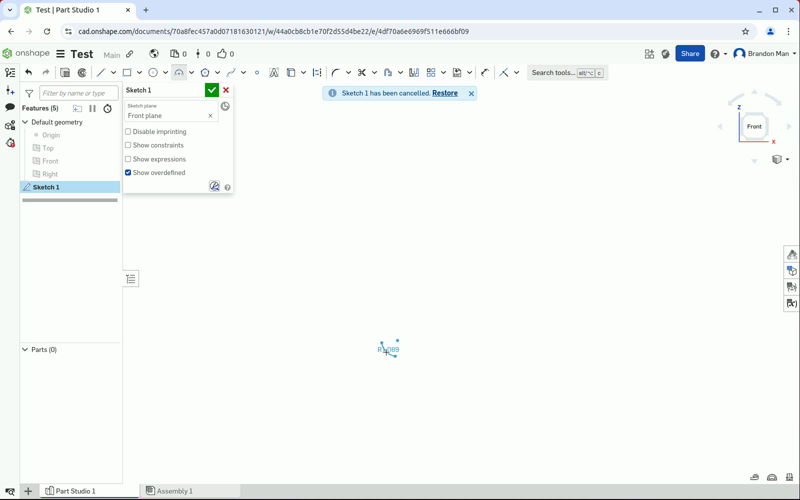
scroll(6)
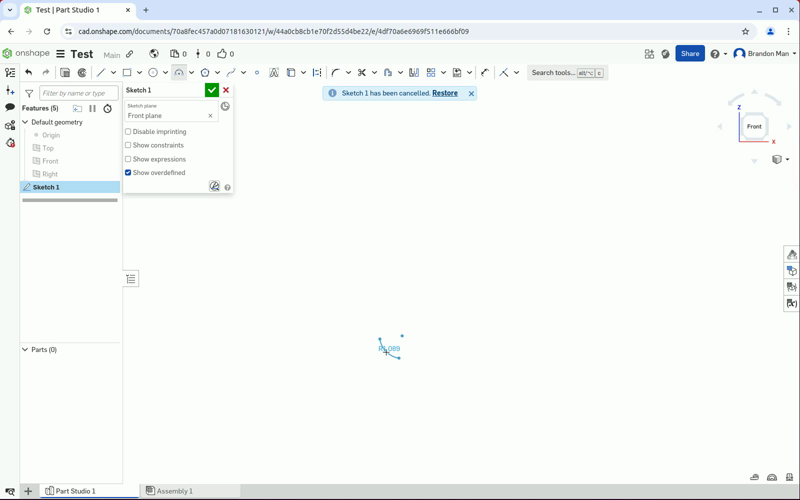
scroll(6)
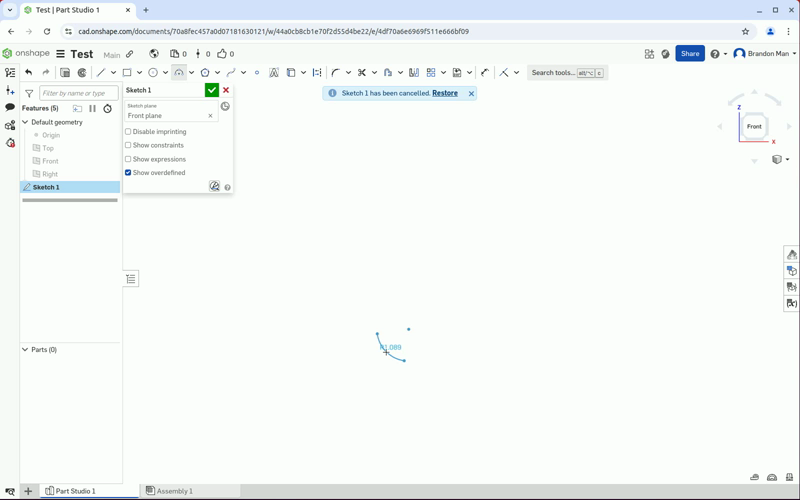
scroll(6)
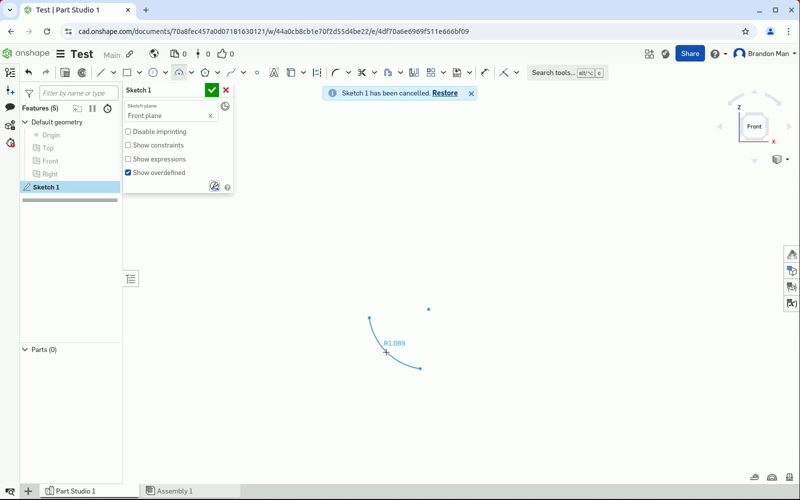
click(386, 351)
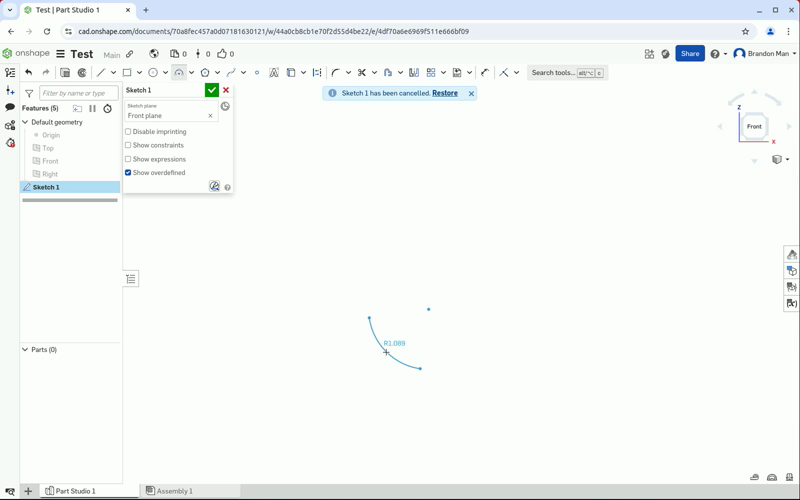
scroll(-6)
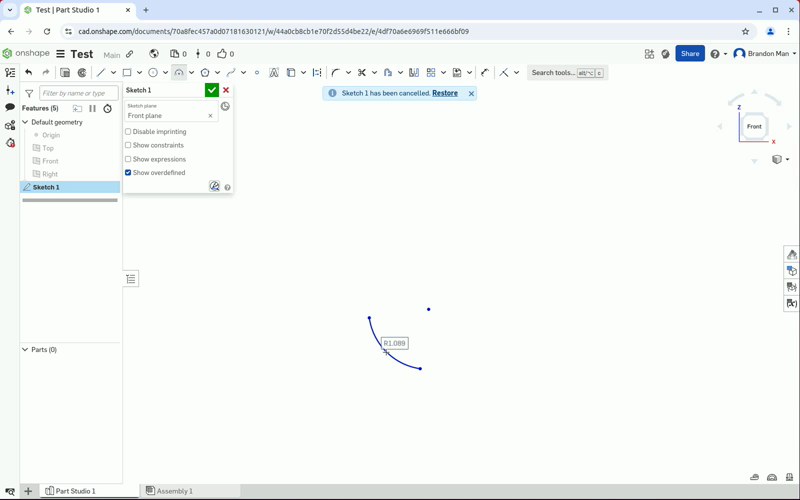
scroll(-6)
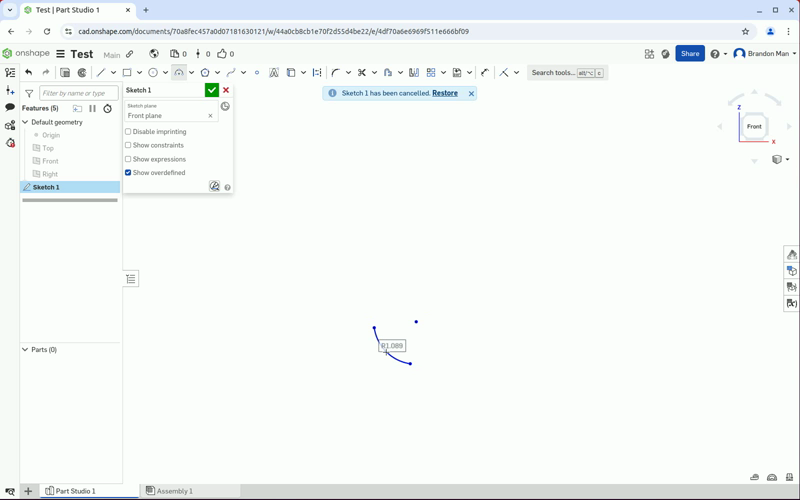
scroll(-6)
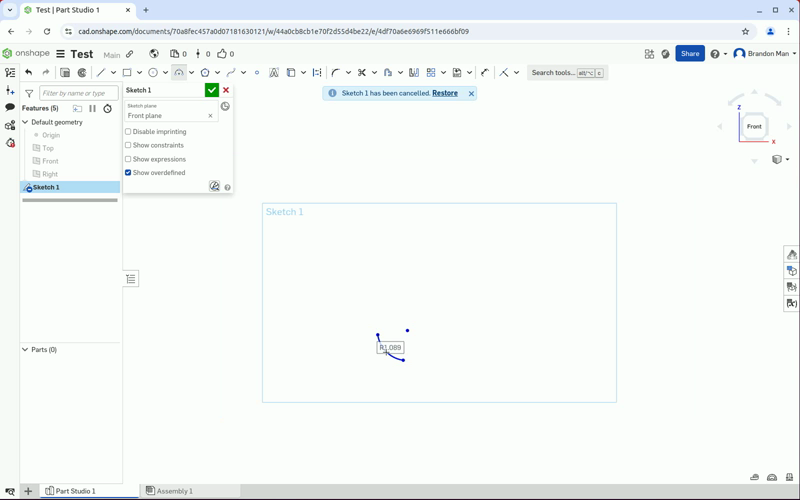
scroll(-6)
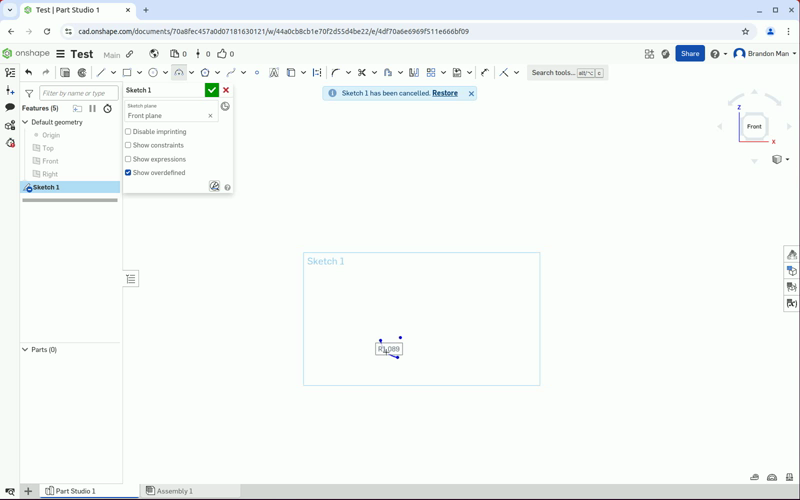
scroll(-6)
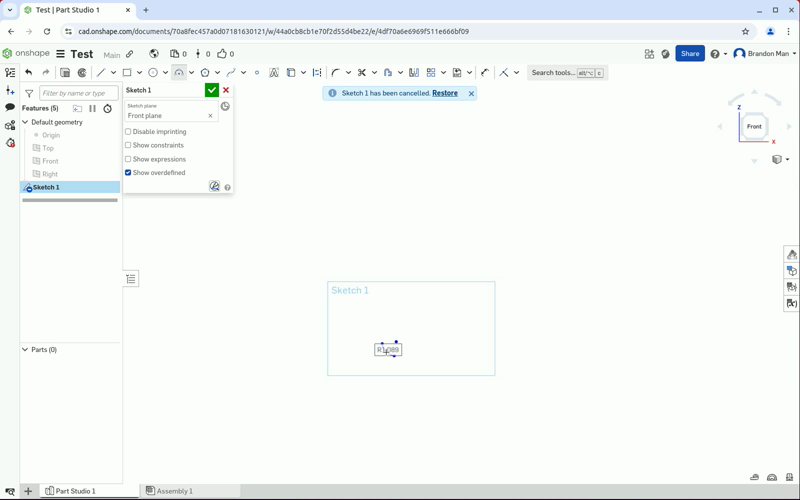
scroll(-6)
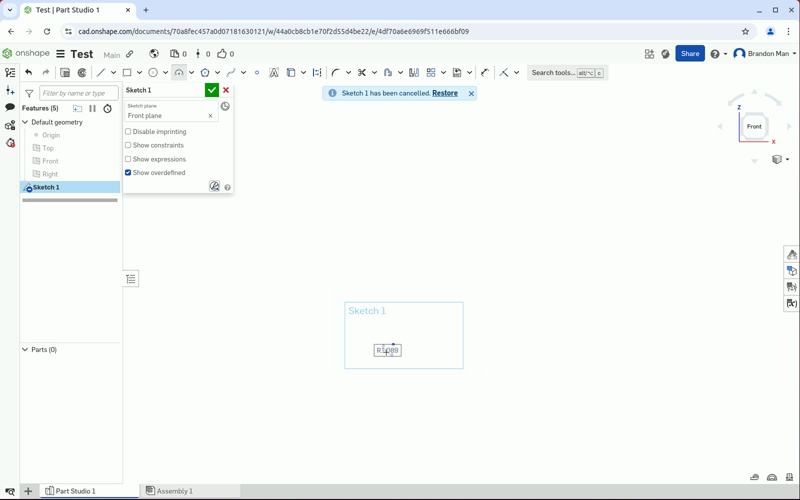
scroll(-6)
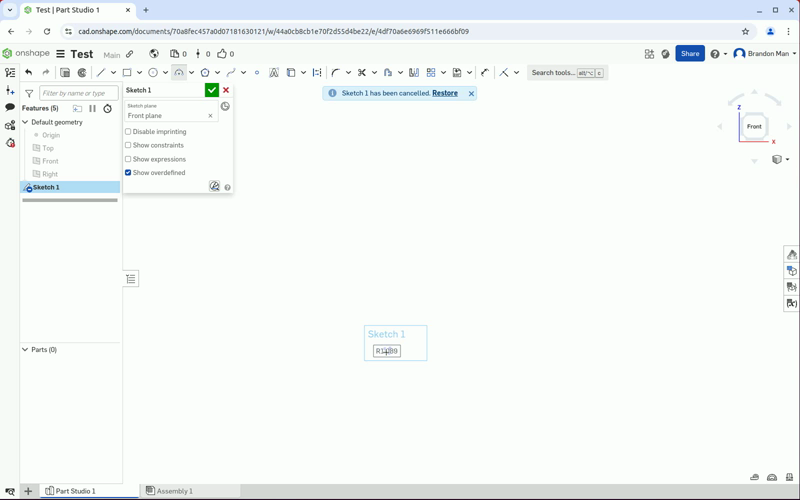
key_up(shift)
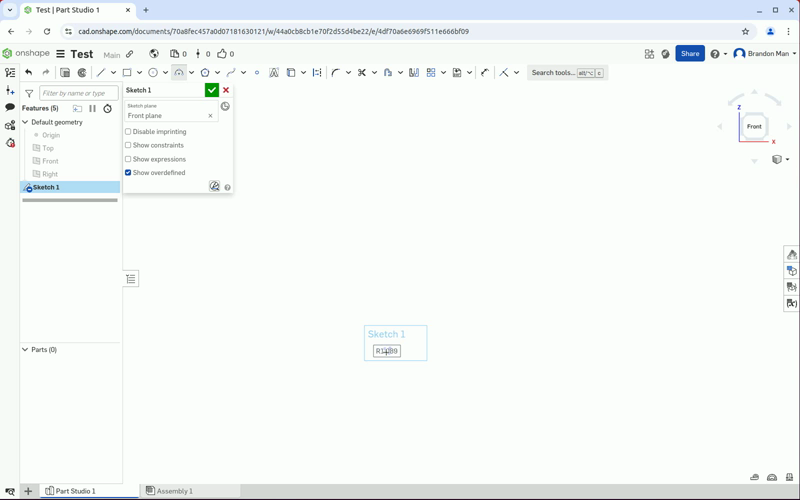
key(esc)
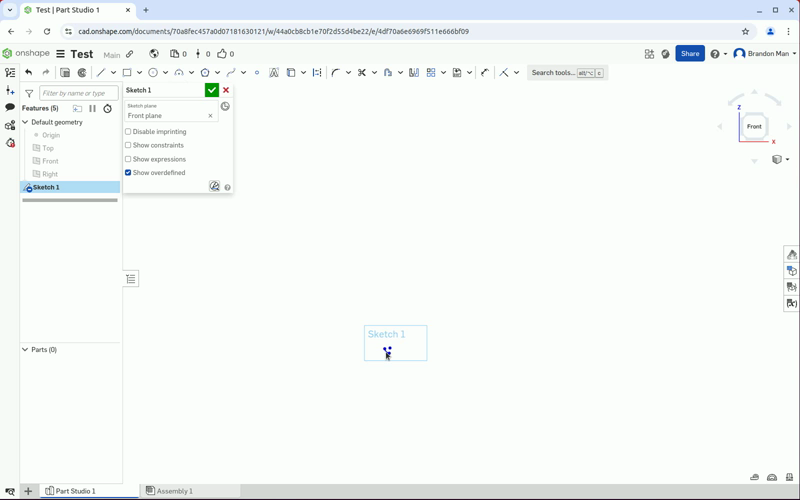
key(l)
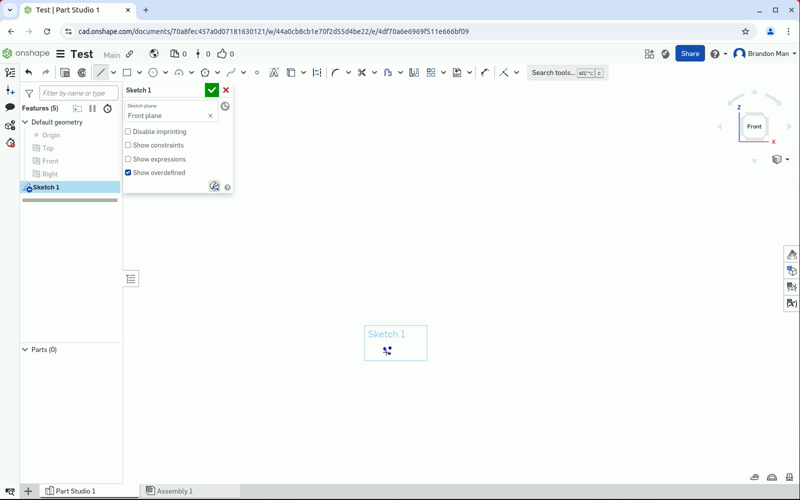
mouse_move(389, 353)
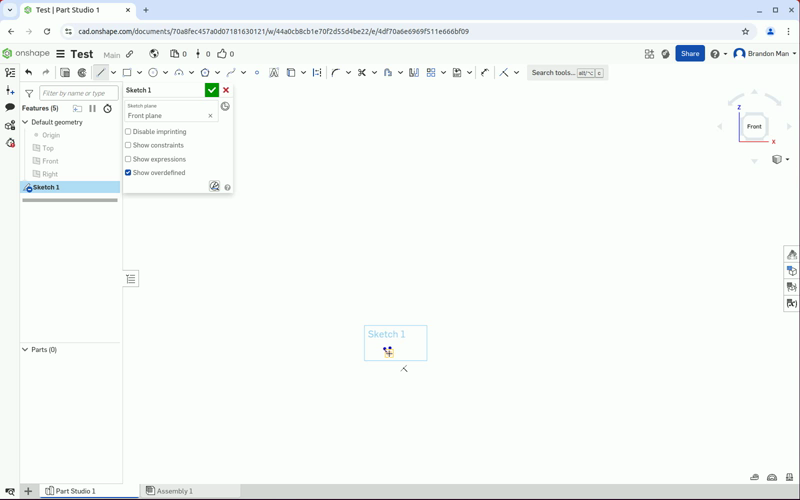
scroll(6)
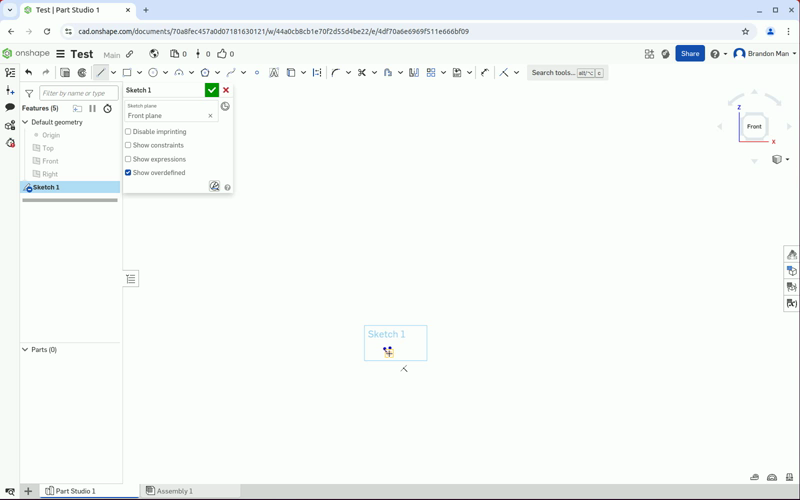
scroll(6)
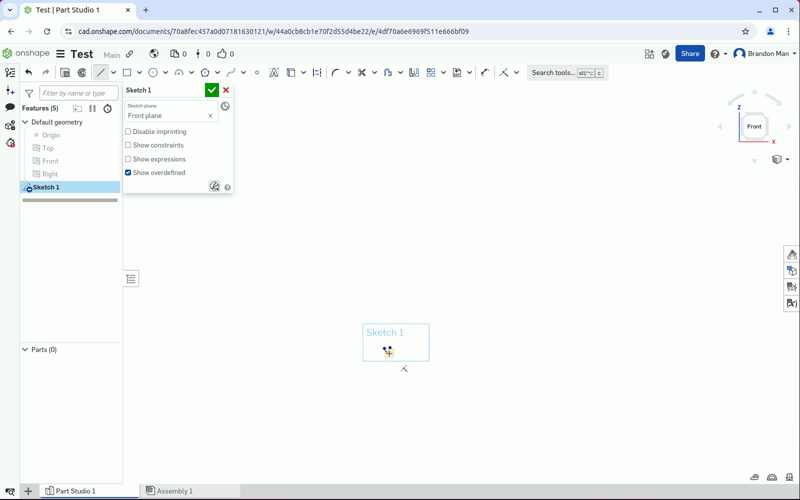
scroll(6)
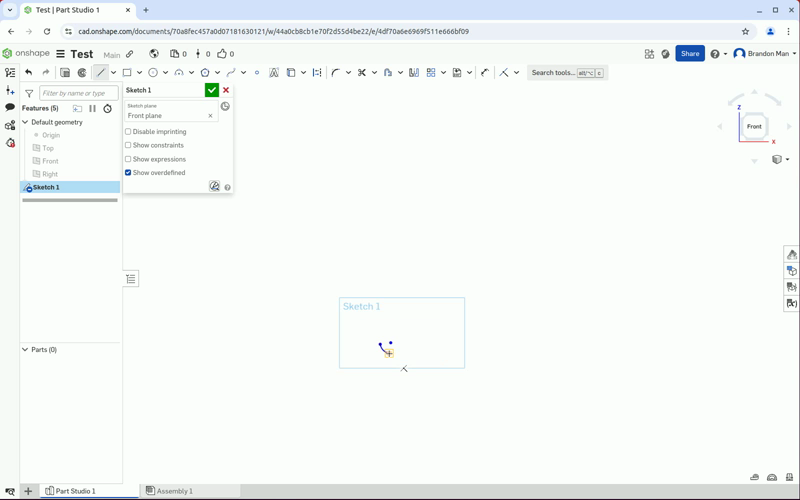
scroll(6)
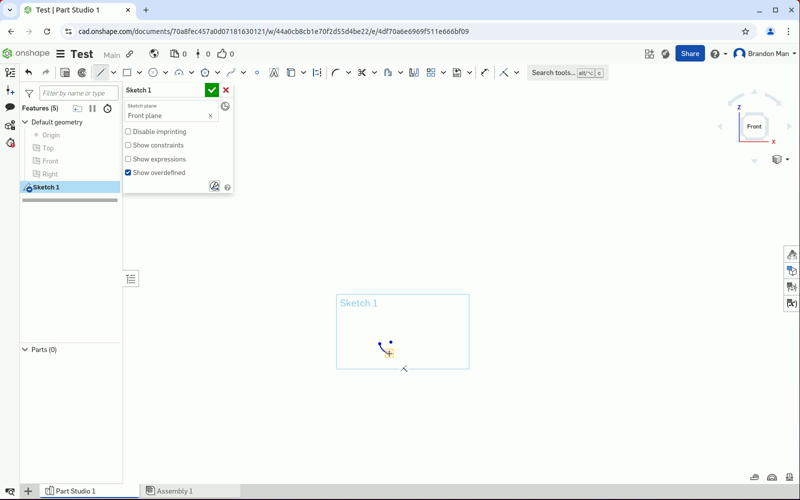
scroll(6)
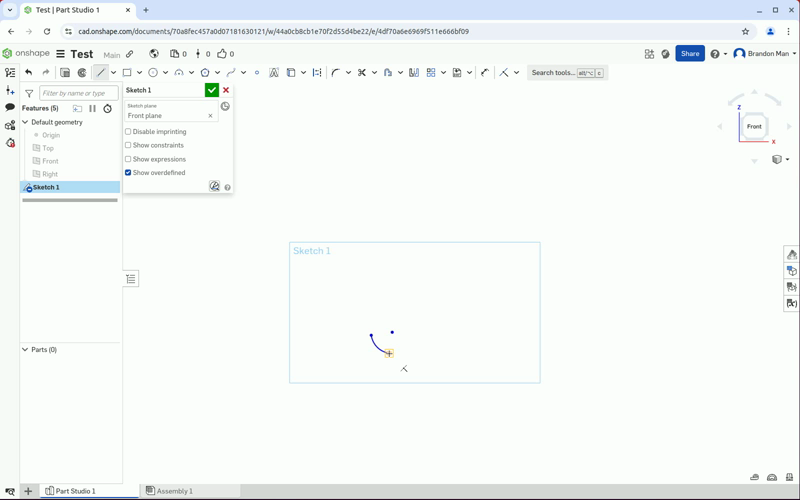
scroll(6)
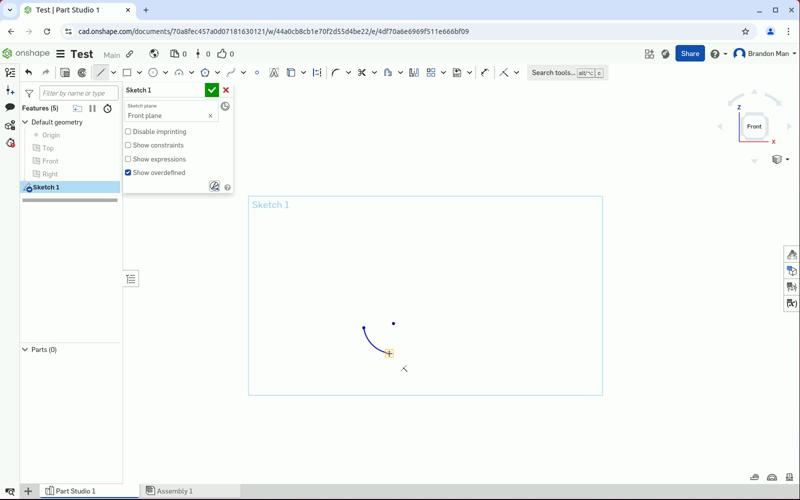
scroll(6)
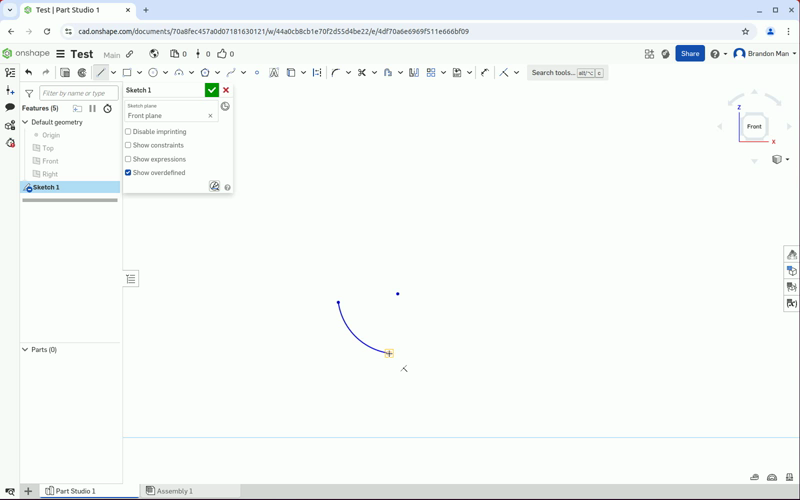
click(389, 353)
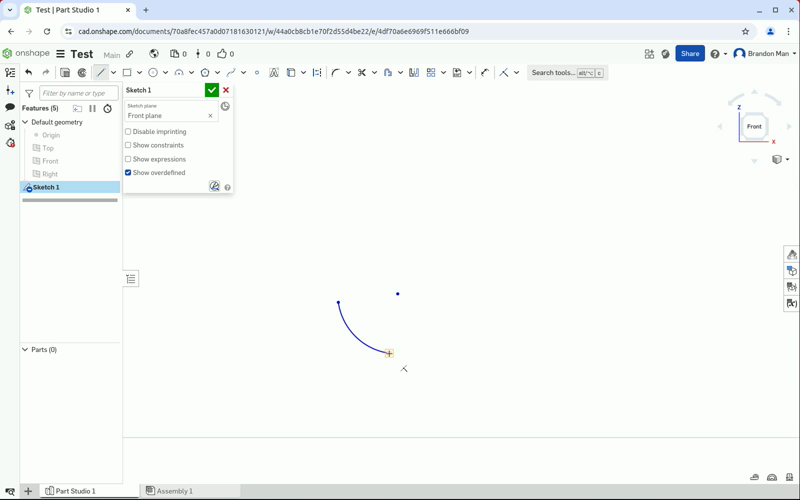
scroll(-6)
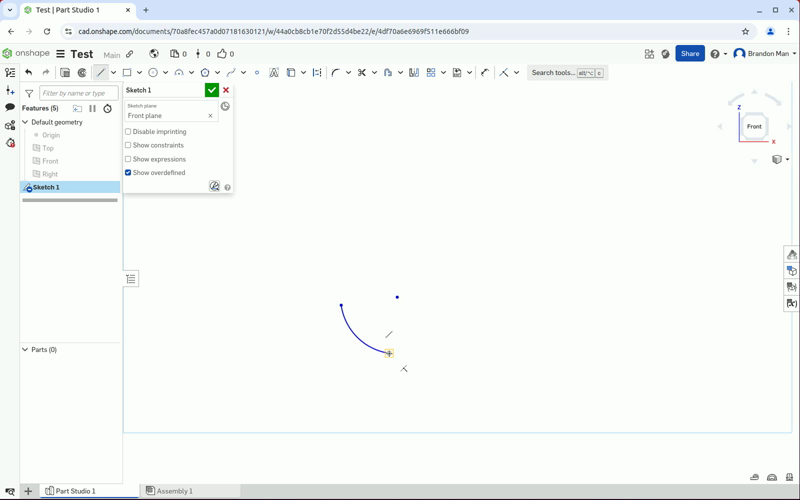
scroll(-6)
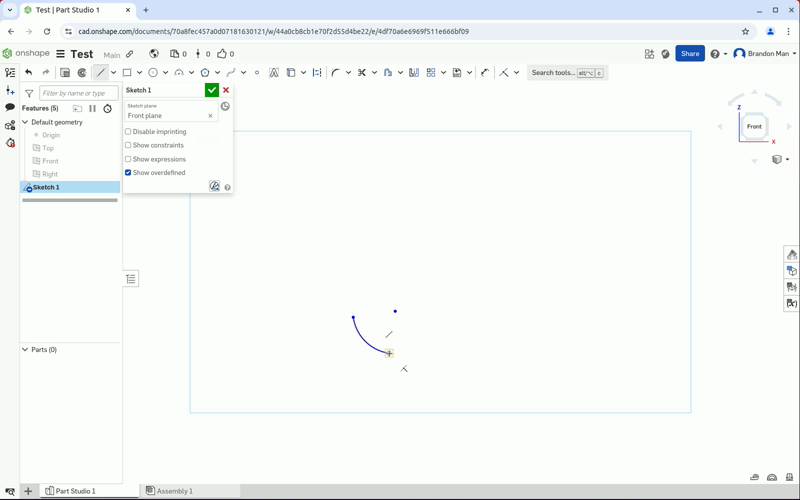
scroll(-6)
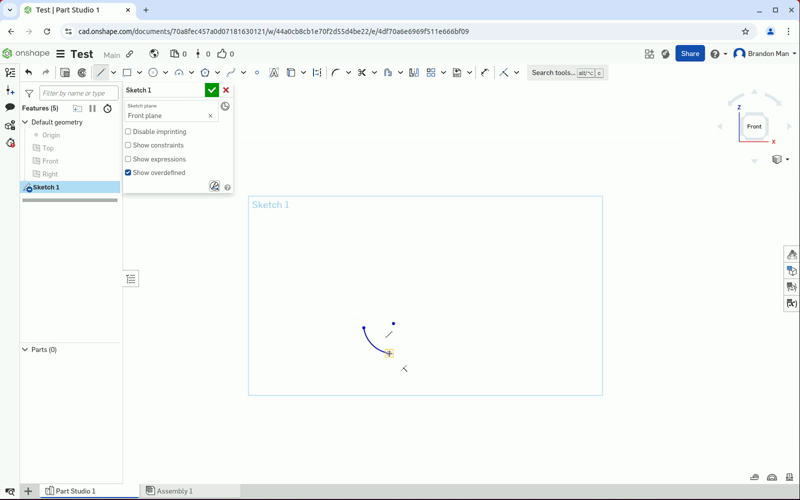
scroll(-6)
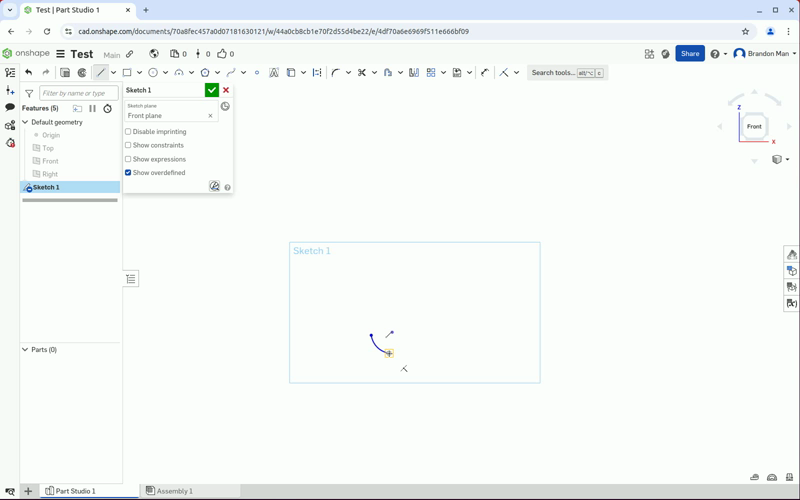
scroll(-6)
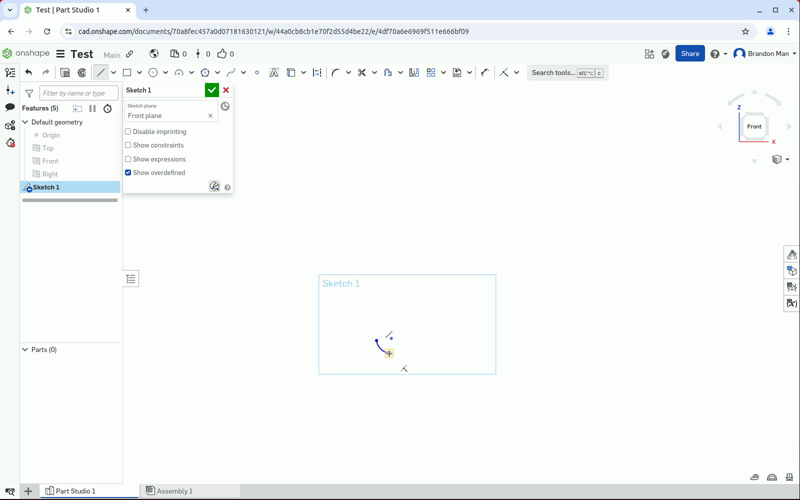
scroll(-6)
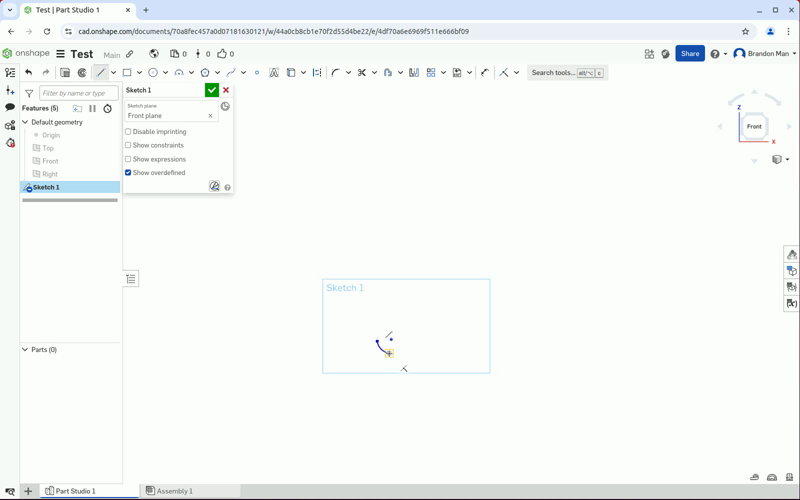
scroll(-6)
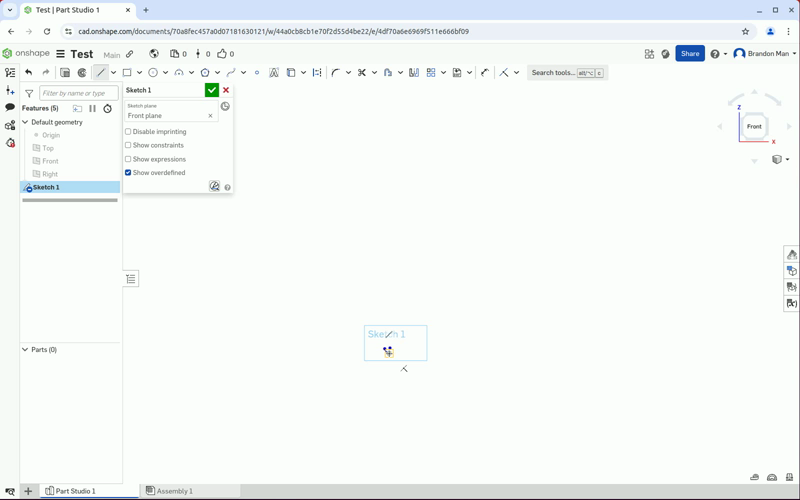
key_down(shift)
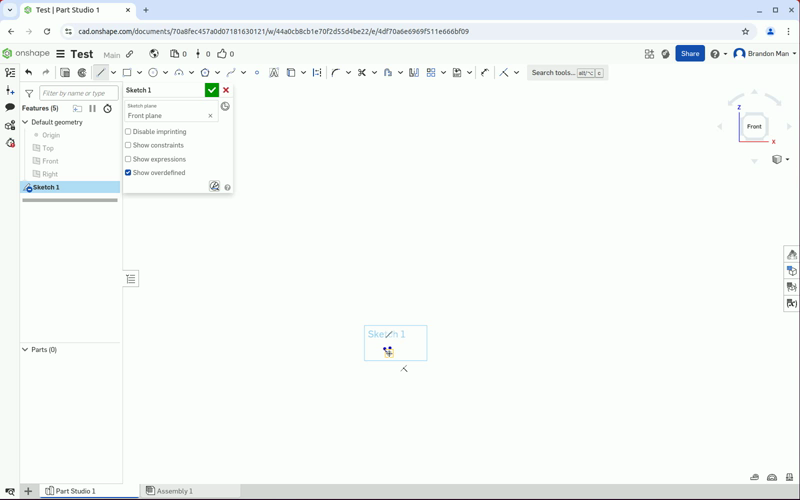
mouse_move(532, 353)
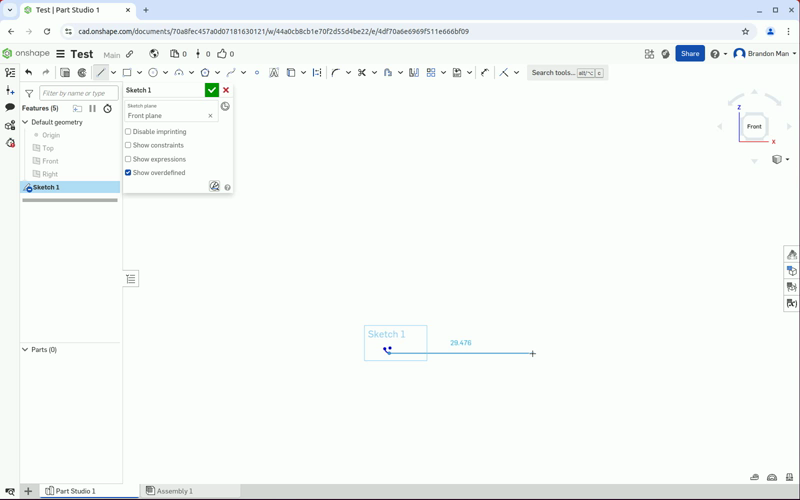
click(532, 353)
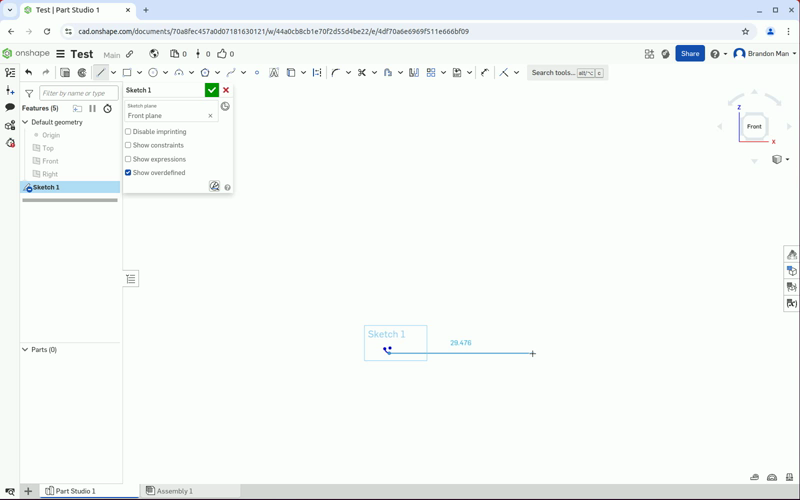
key_up(shift)
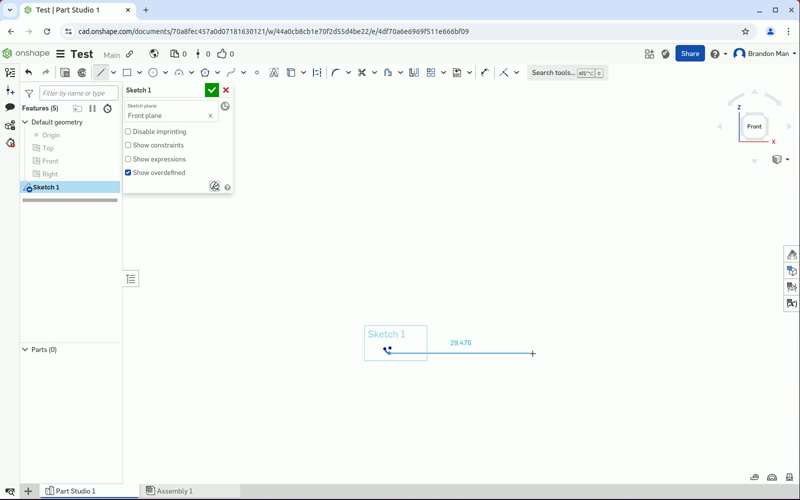
key(esc)
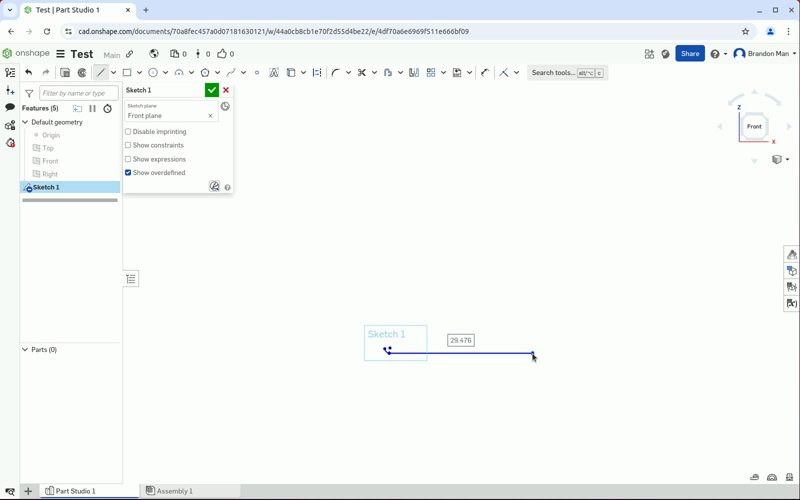
key(a)
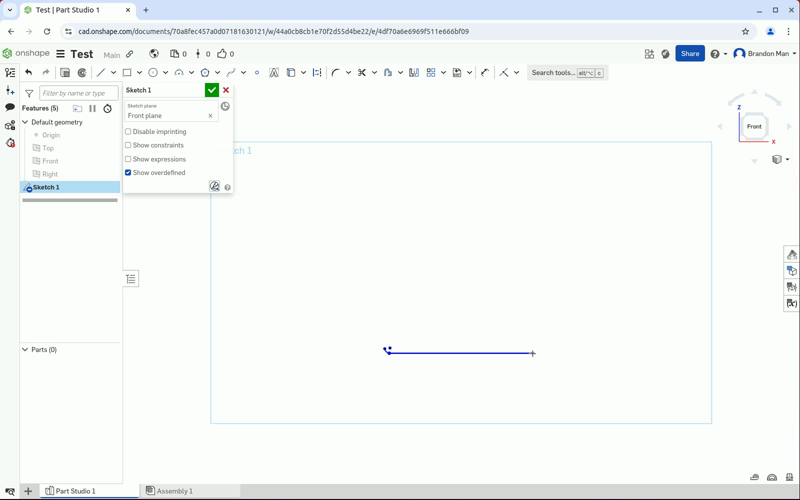
mouse_move(532, 353)
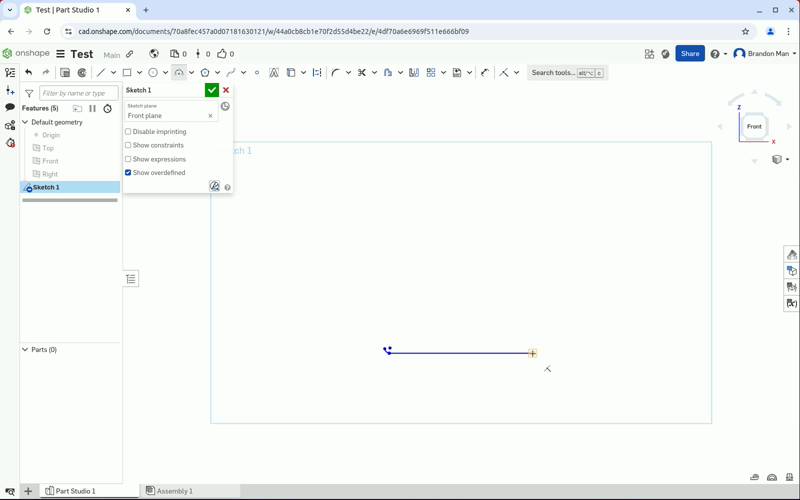
click(532, 353)
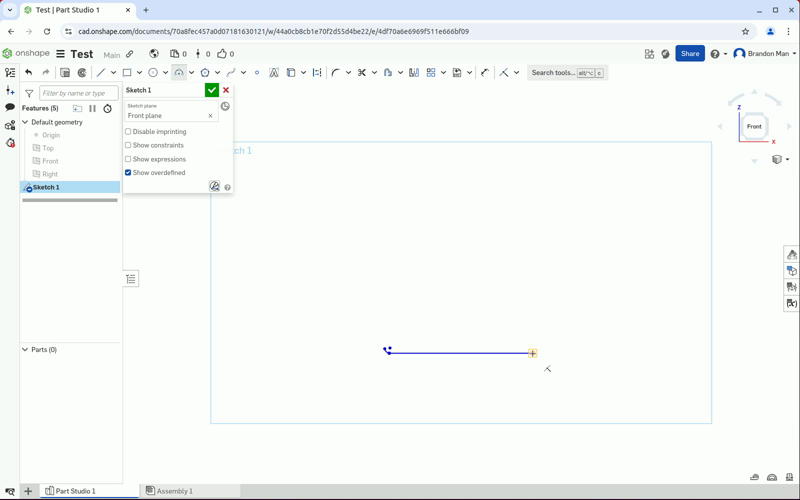
key_down(shift)
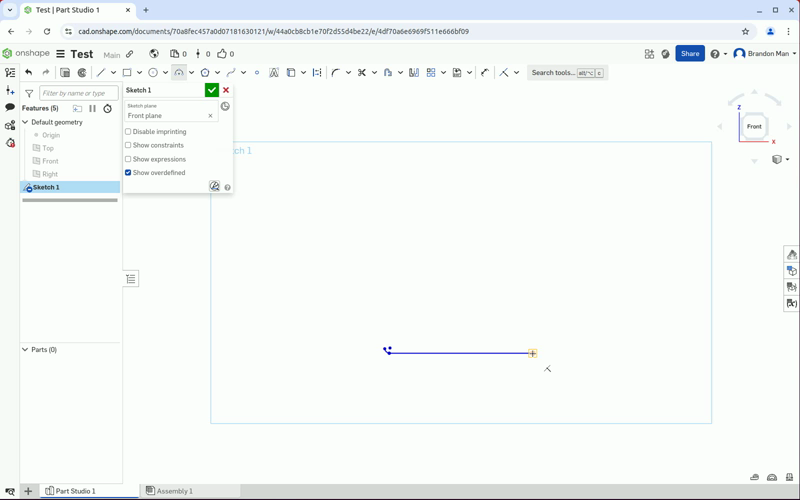
mouse_move(537, 348)
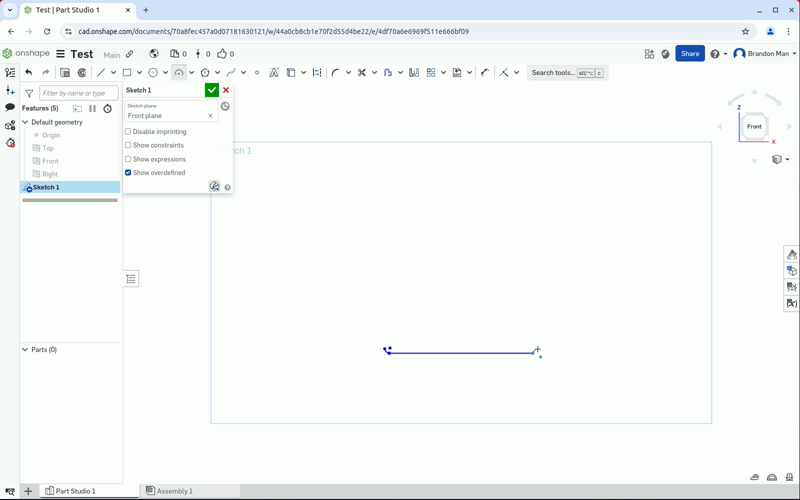
scroll(6)
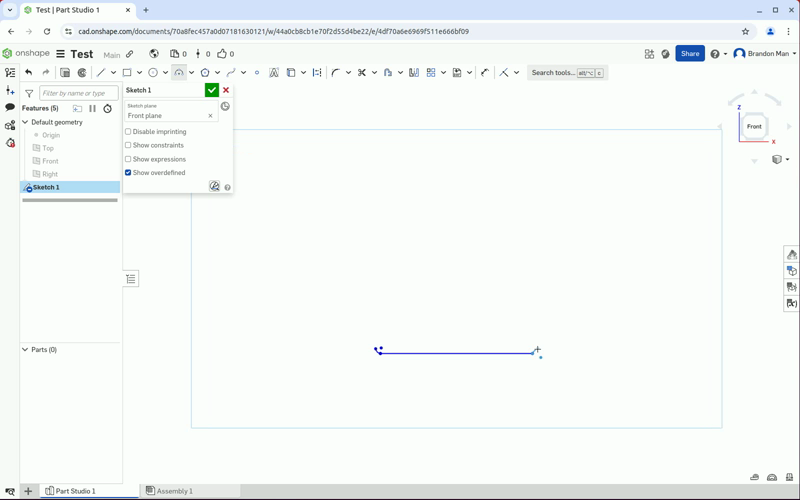
scroll(6)
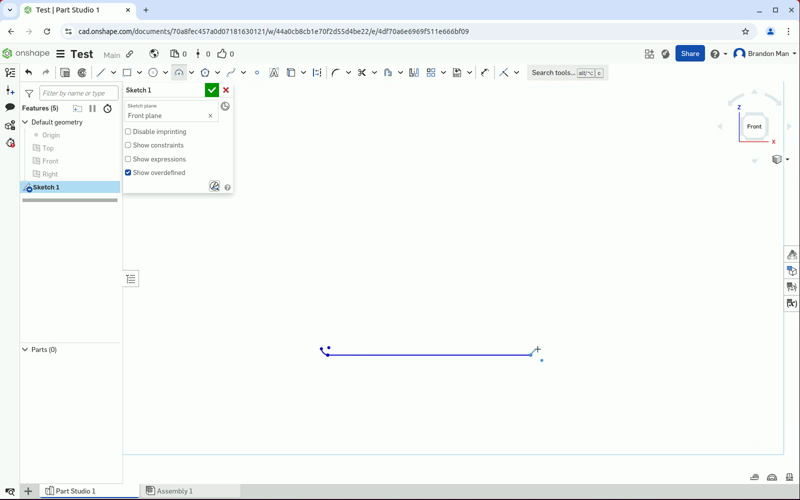
scroll(6)
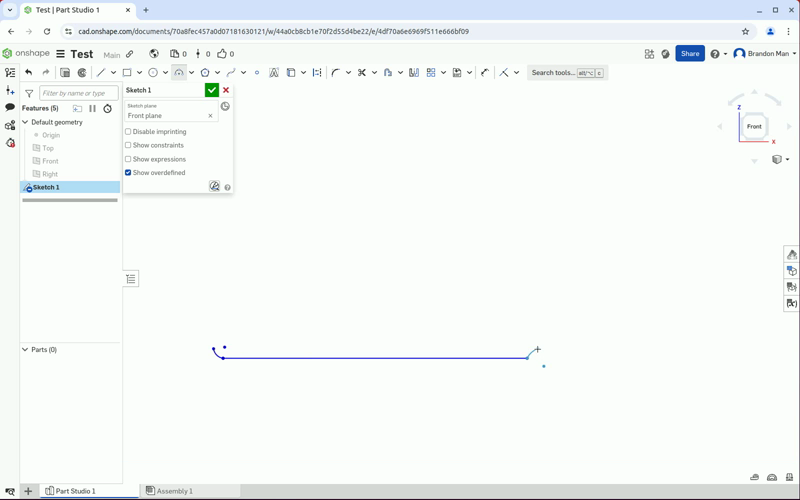
scroll(6)
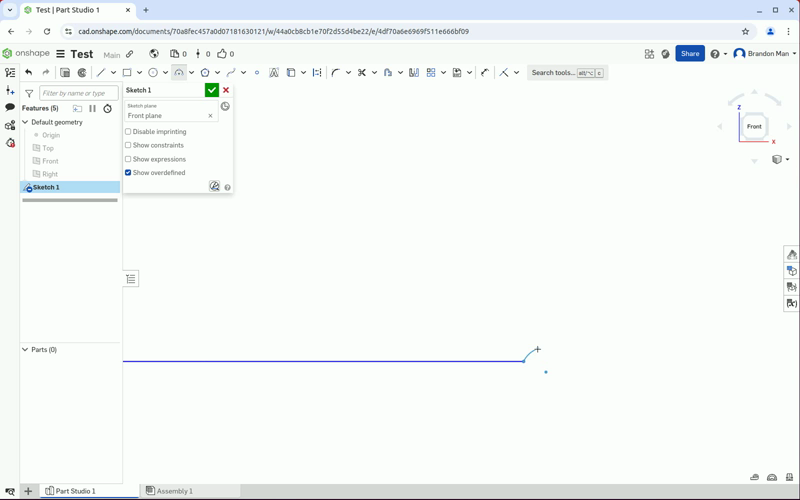
scroll(6)
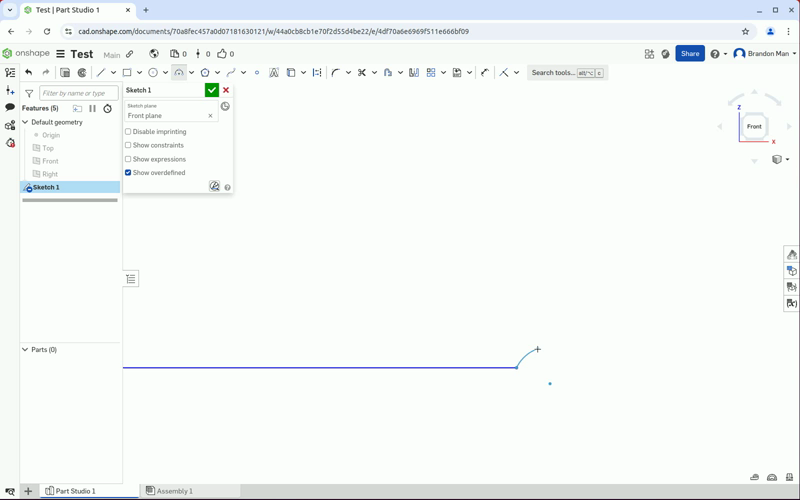
scroll(6)
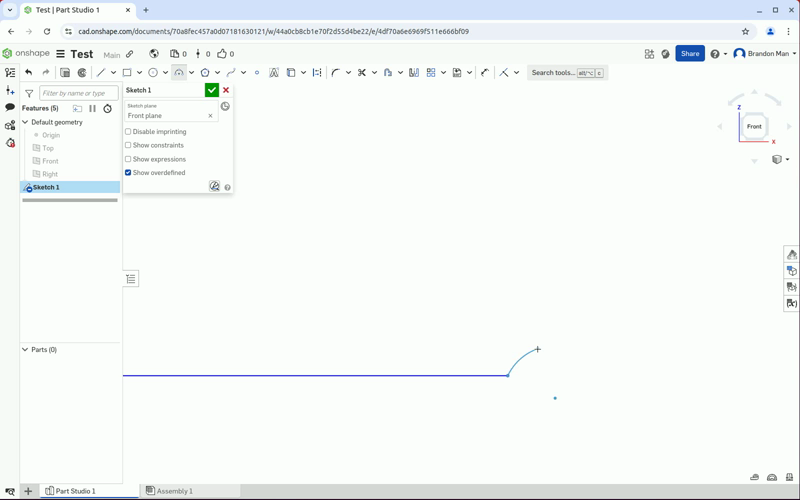
scroll(6)
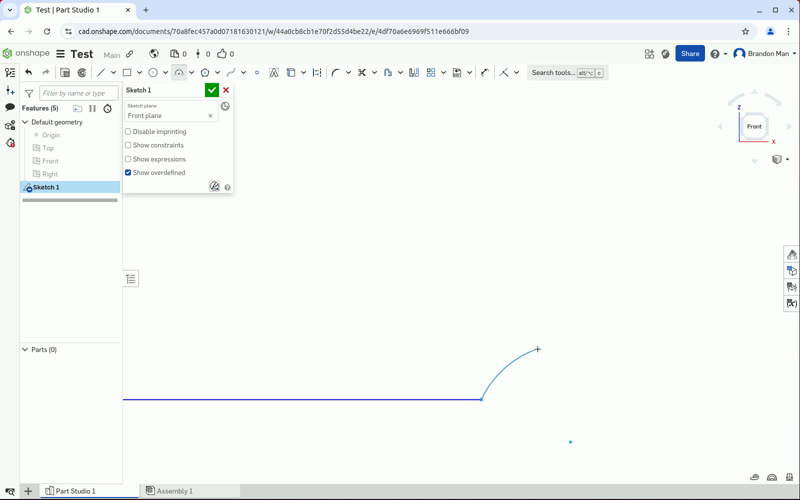
click(537, 348)
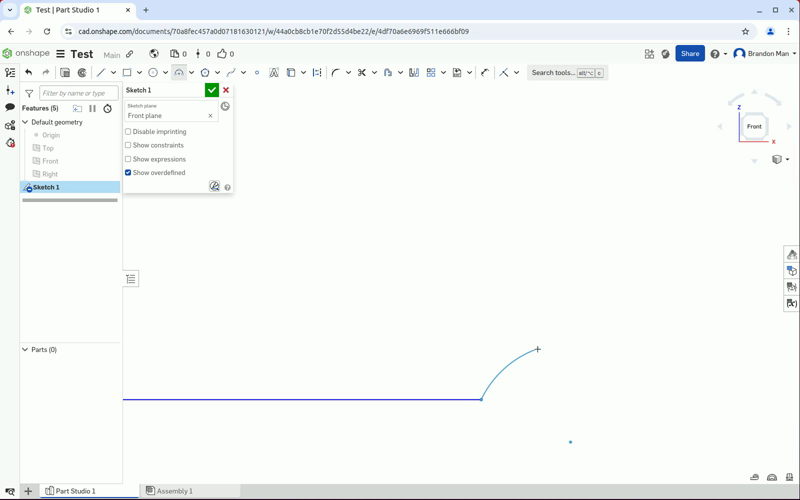
scroll(-6)
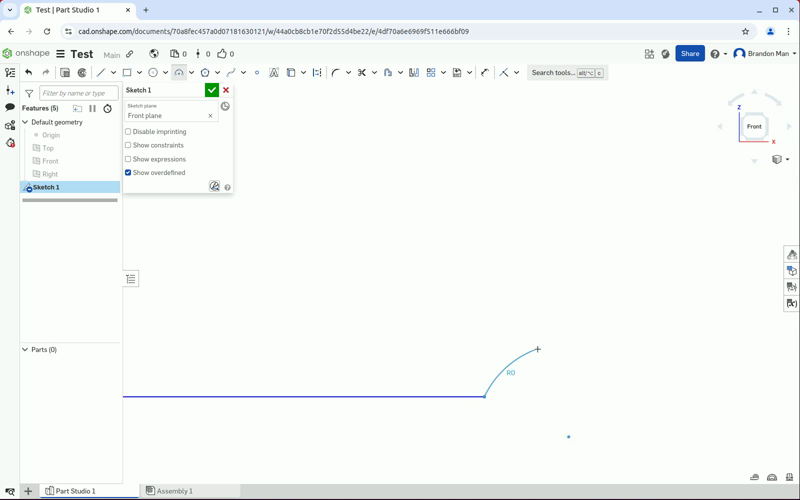
scroll(-6)
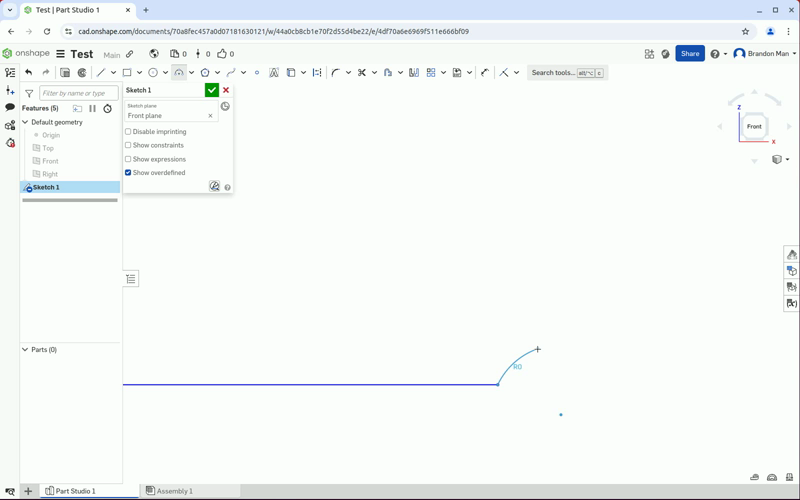
scroll(-6)
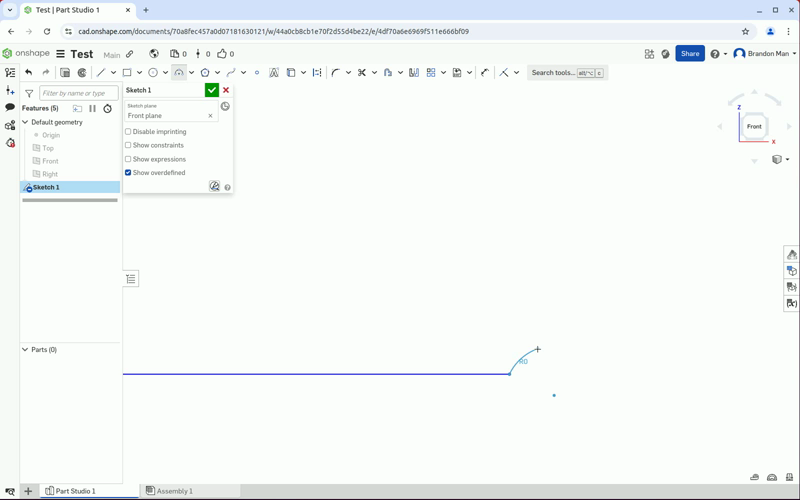
scroll(-6)
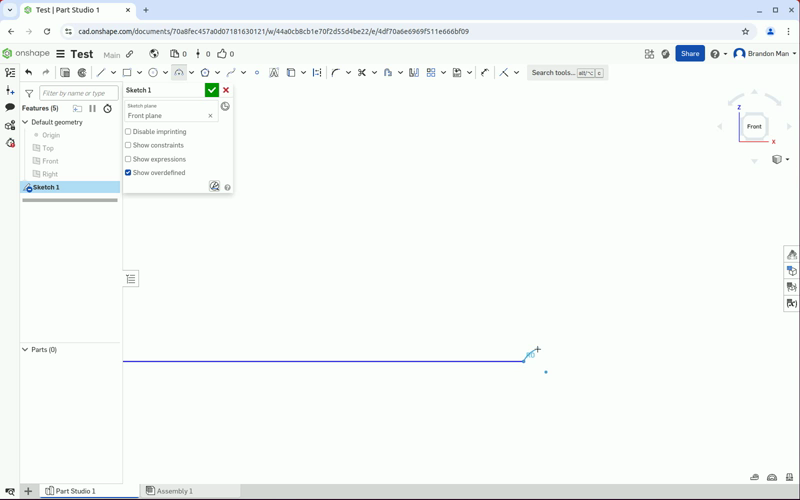
scroll(-6)
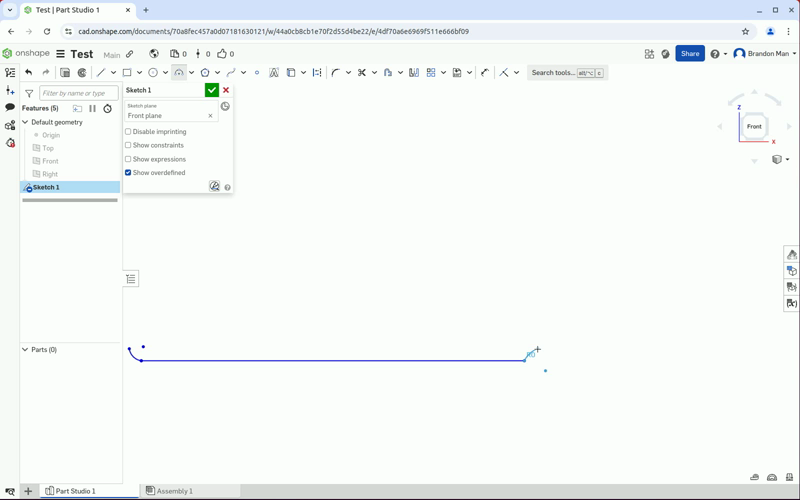
scroll(-6)
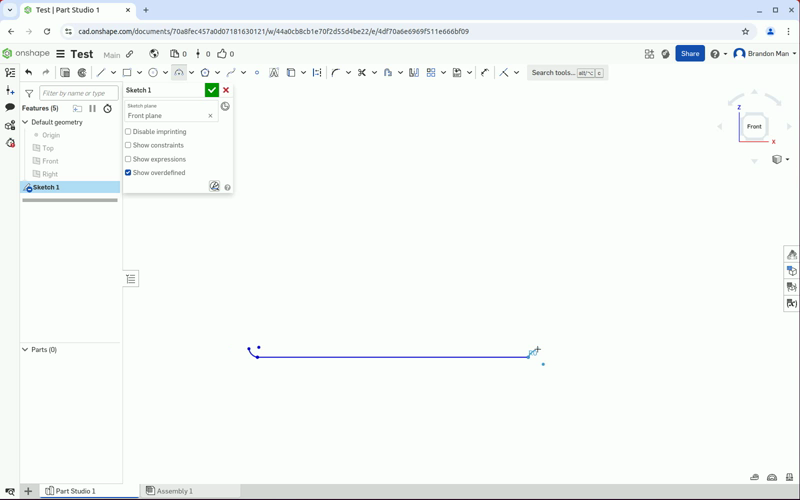
scroll(-6)
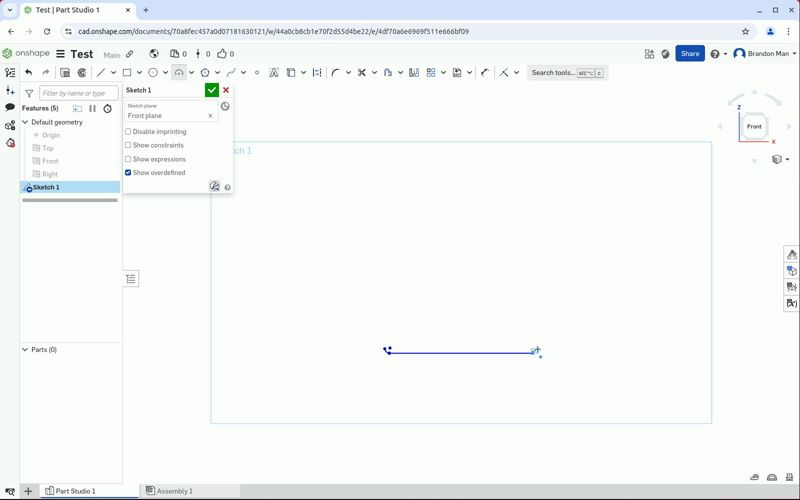
mouse_move(536, 351)
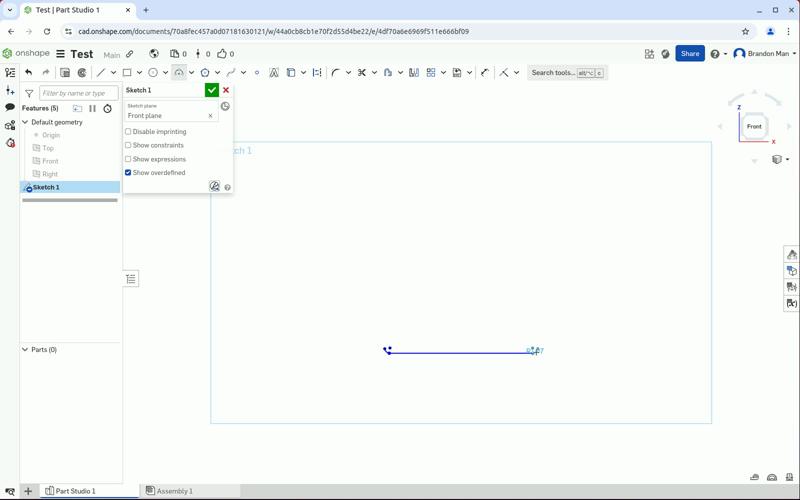
scroll(6)
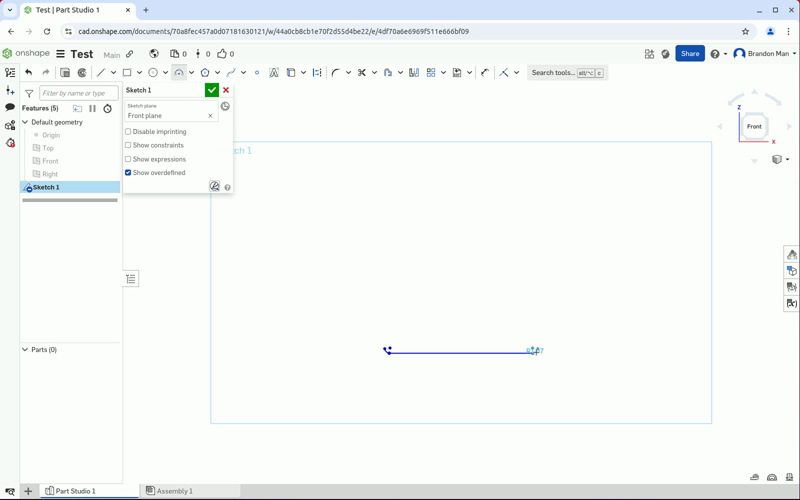
scroll(6)
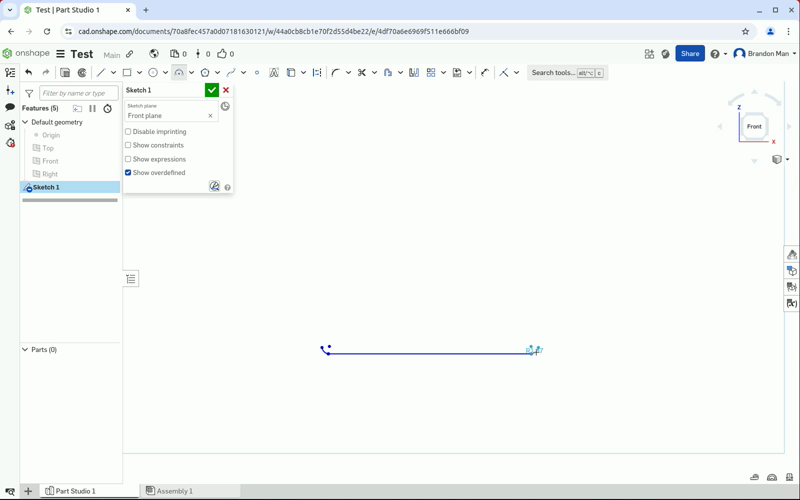
scroll(6)
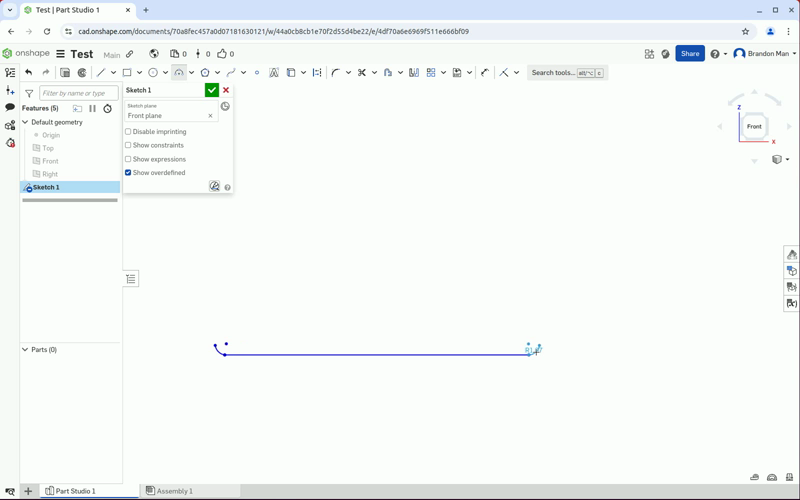
scroll(6)
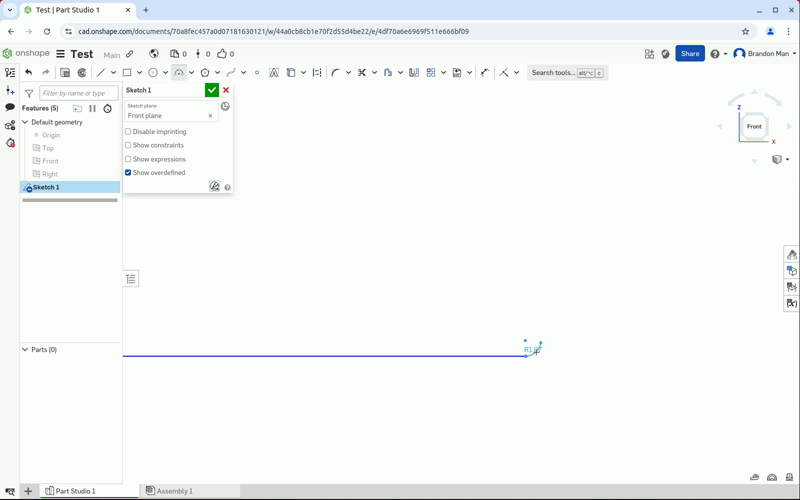
scroll(6)
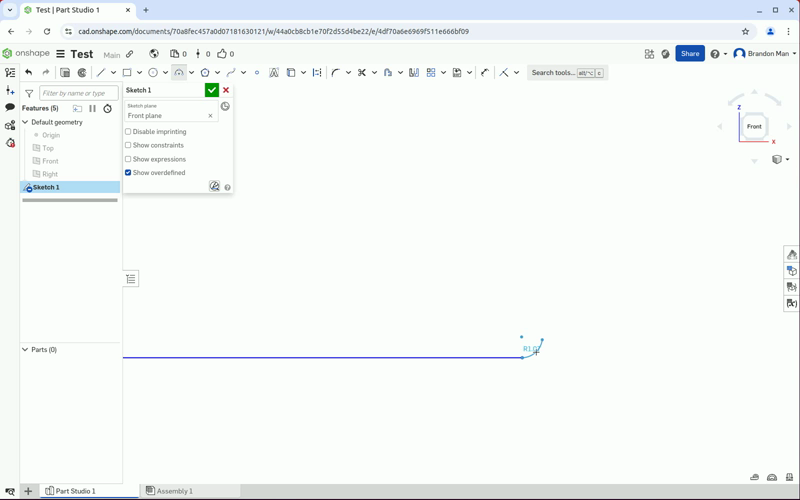
scroll(6)
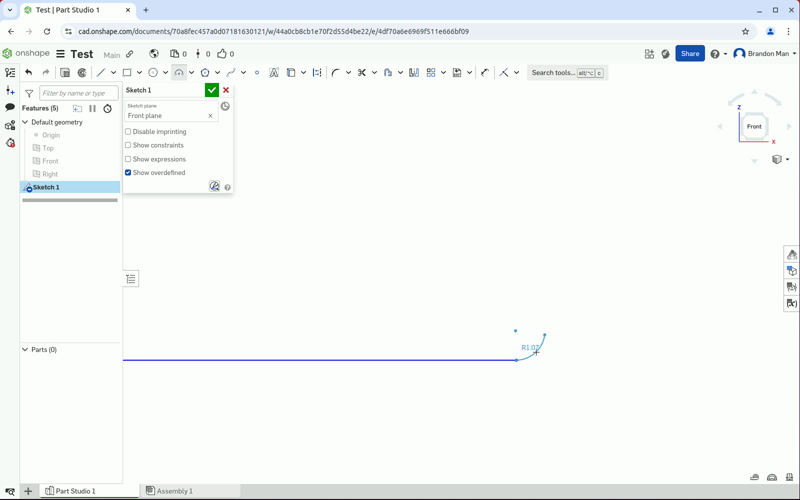
scroll(6)
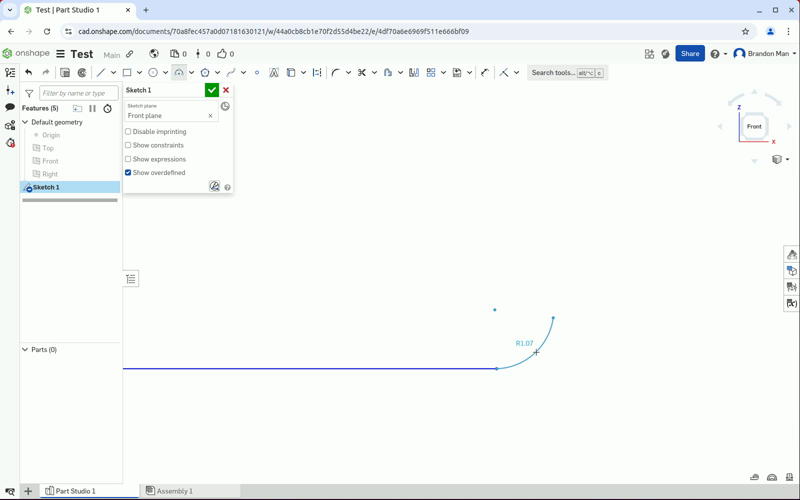
click(536, 351)
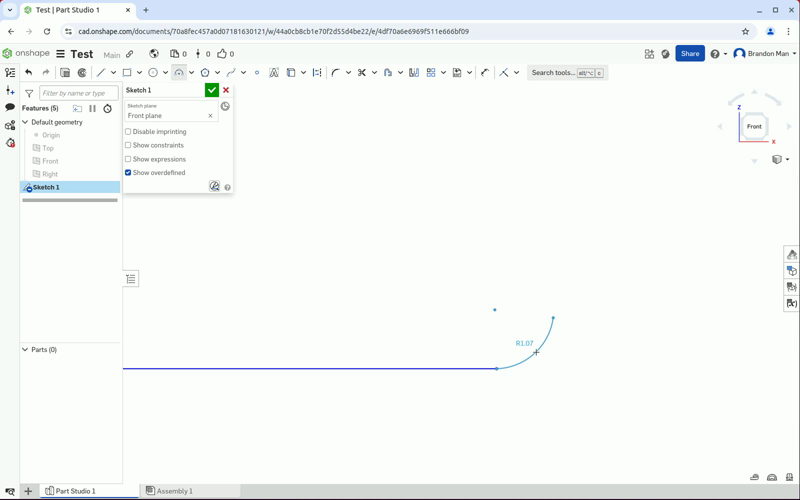
scroll(-6)
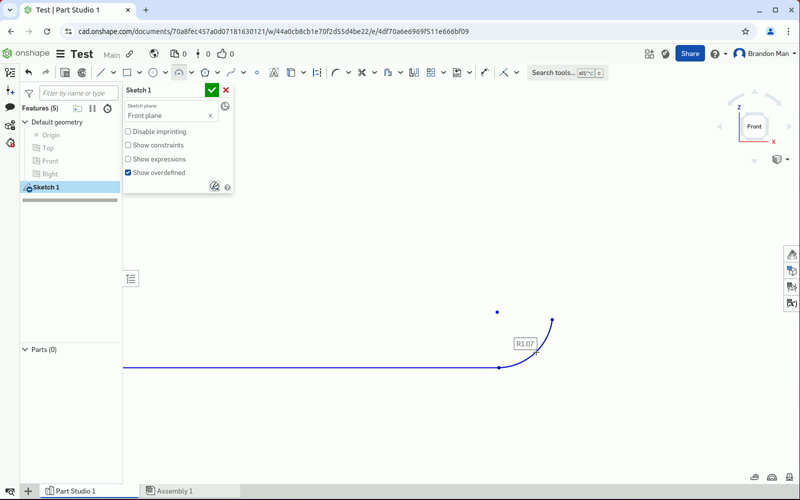
scroll(-6)
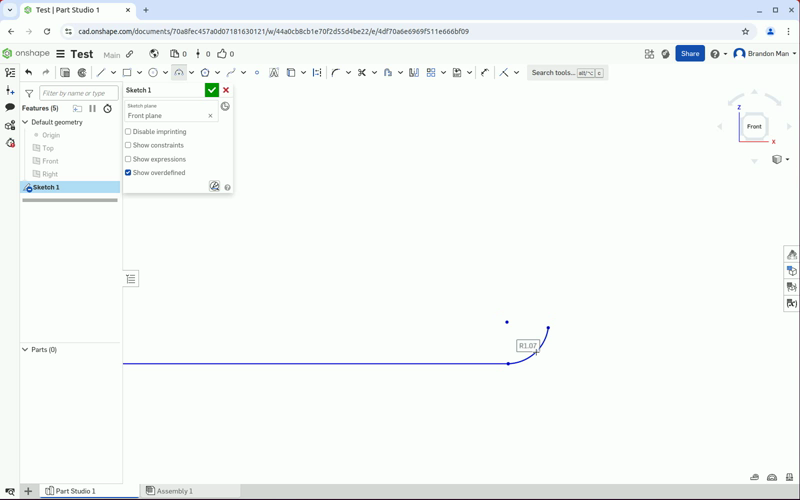
scroll(-6)
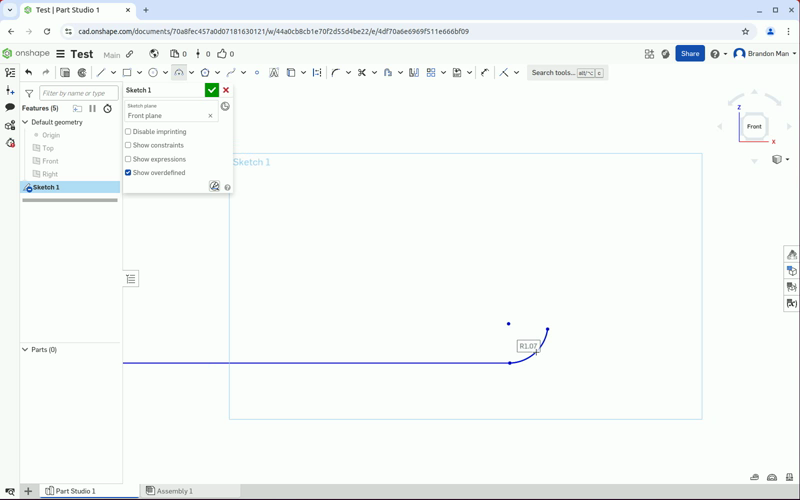
scroll(-6)
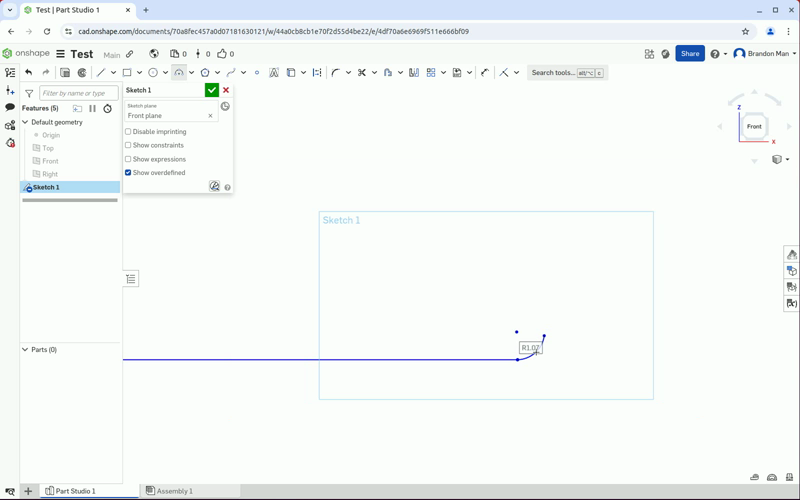
scroll(-6)
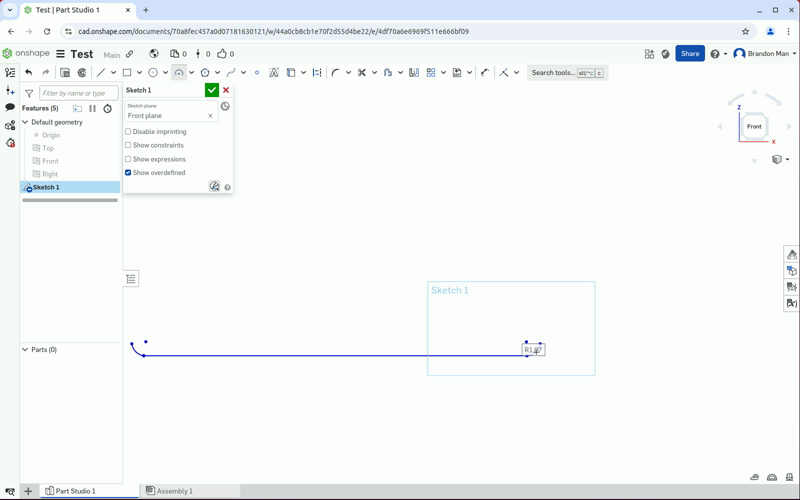
scroll(-6)
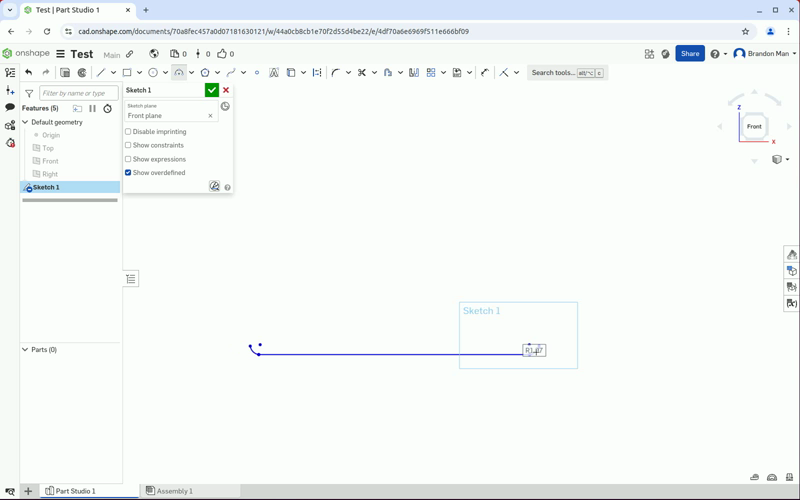
scroll(-6)
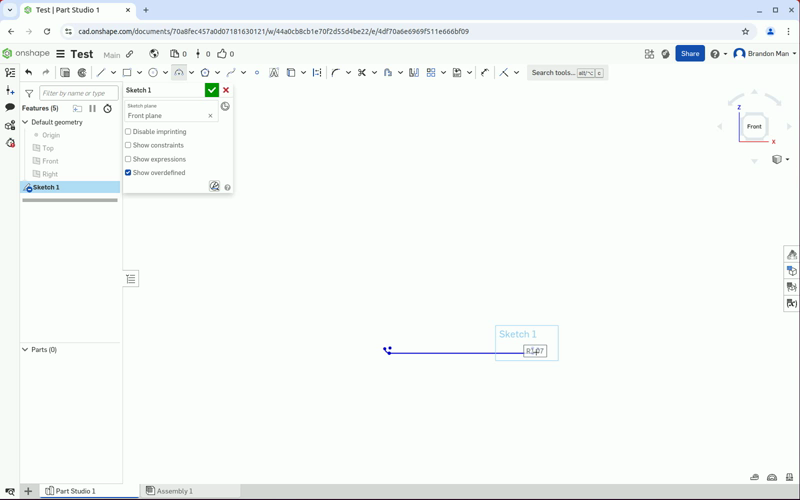
key_up(shift)
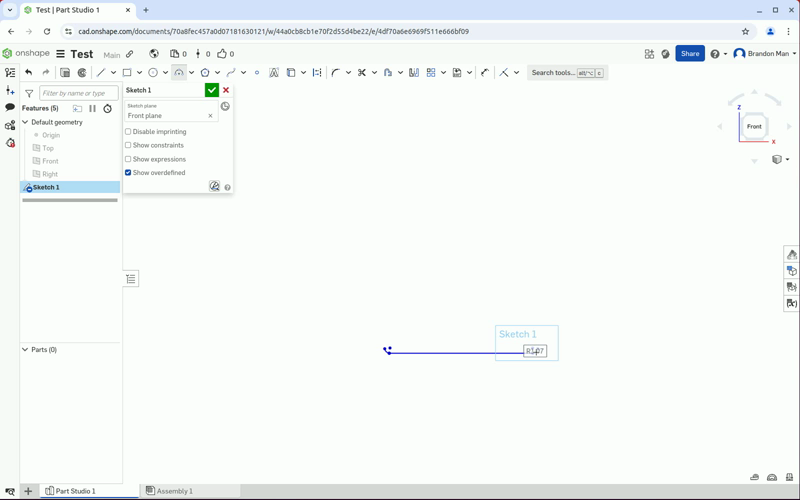
key(esc)
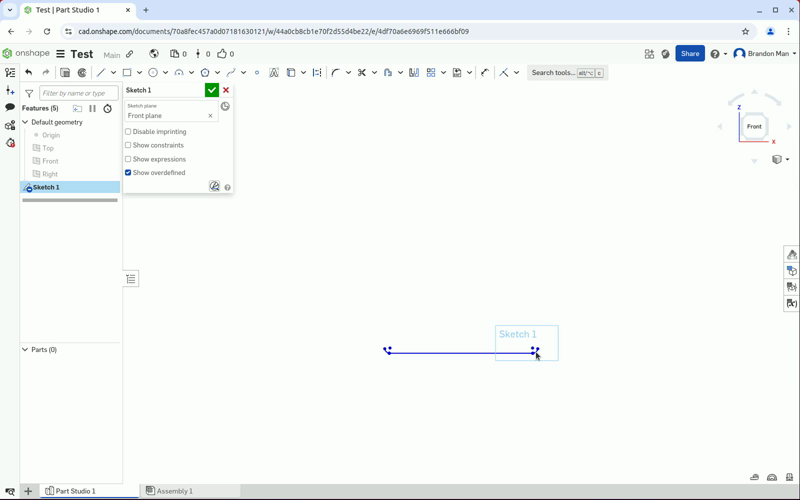
key(l)
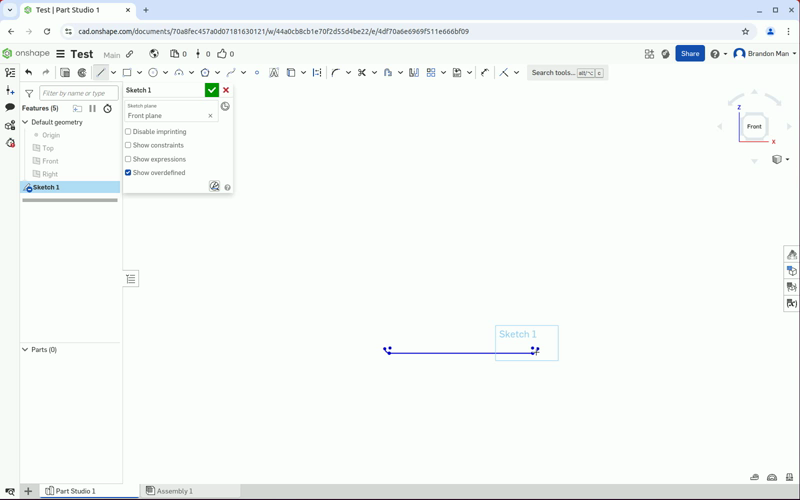
mouse_move(537, 348)
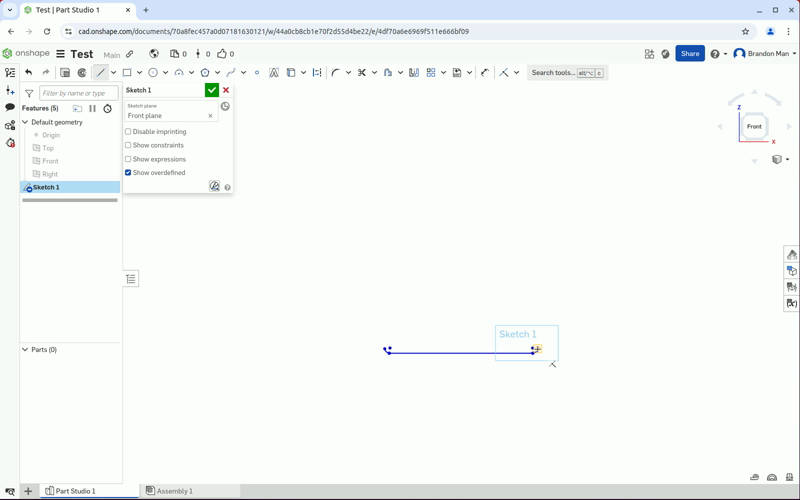
scroll(6)
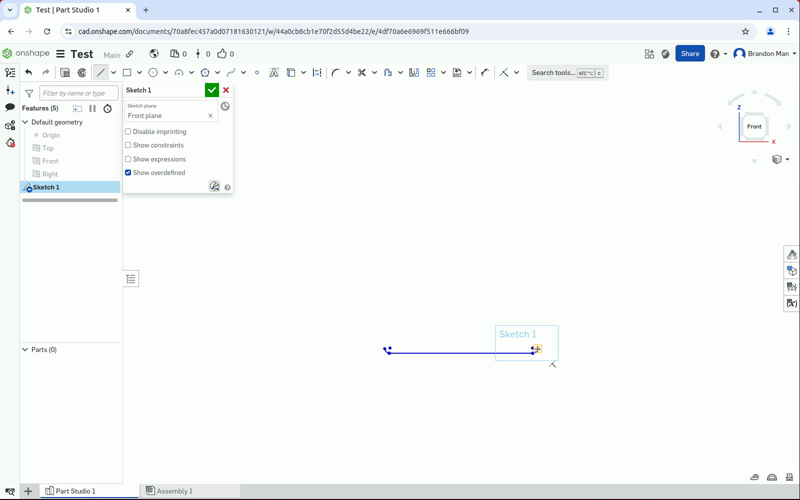
scroll(6)
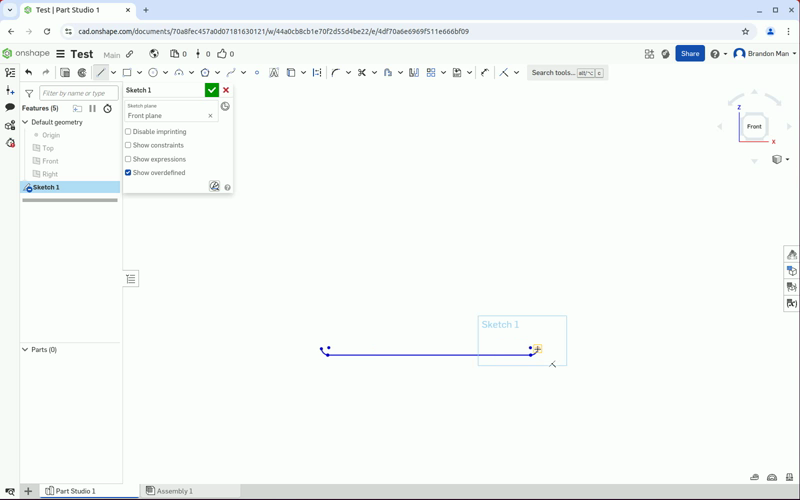
scroll(6)
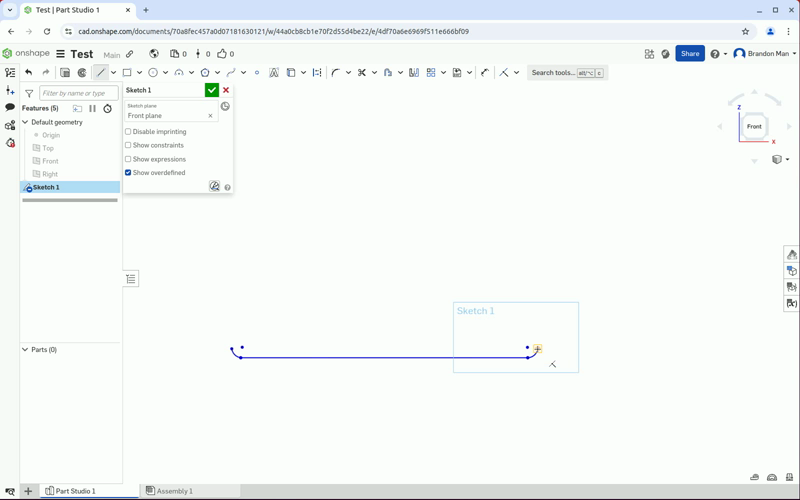
scroll(6)
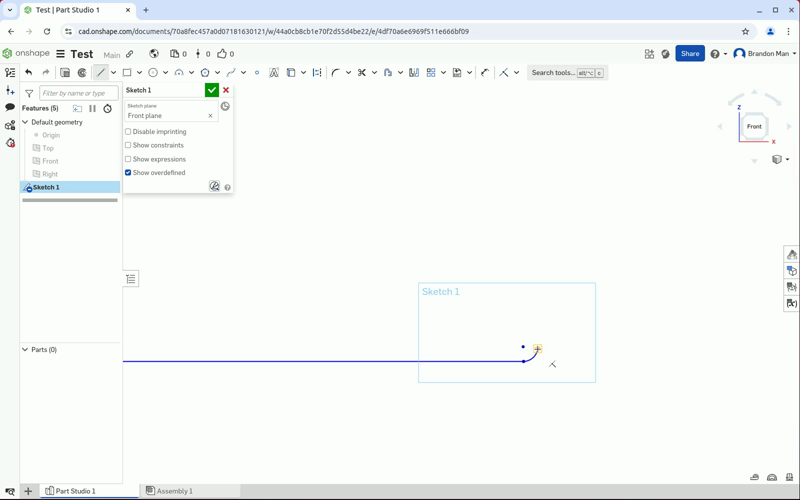
scroll(6)
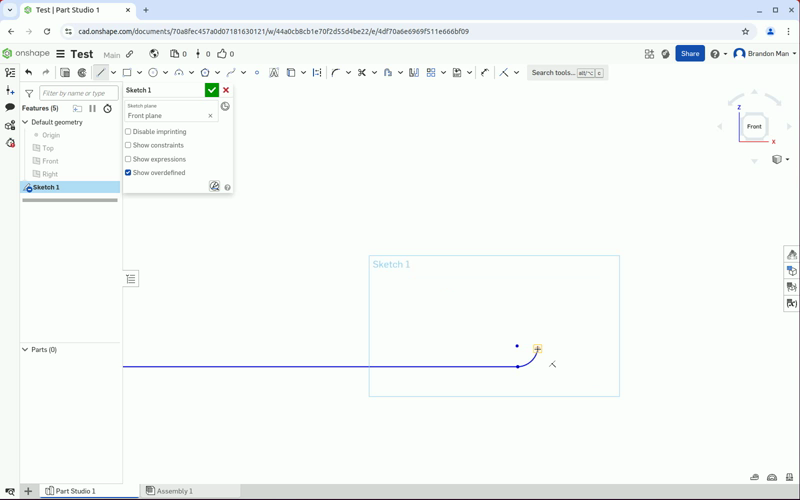
scroll(6)
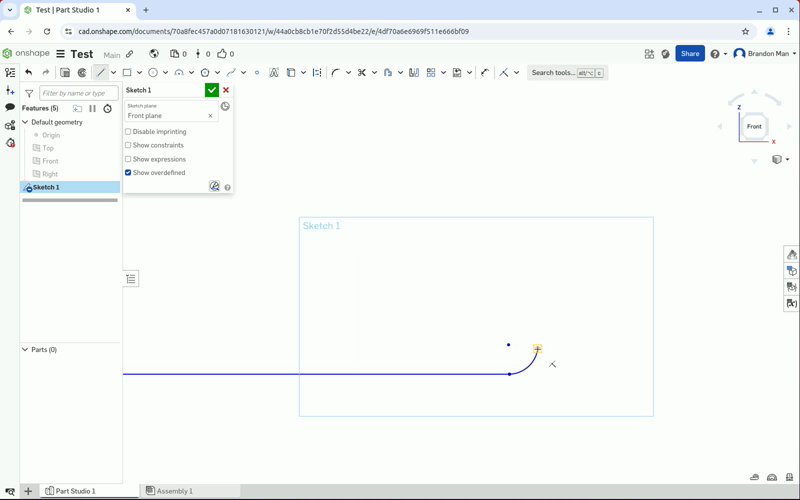
scroll(6)
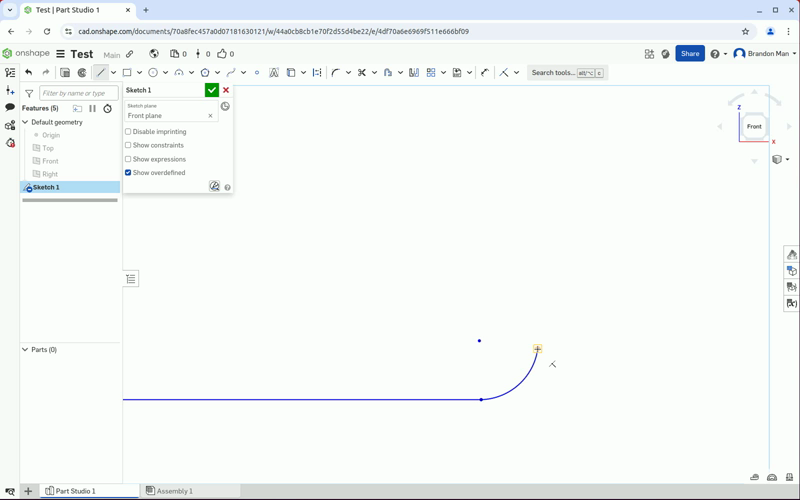
click(537, 348)
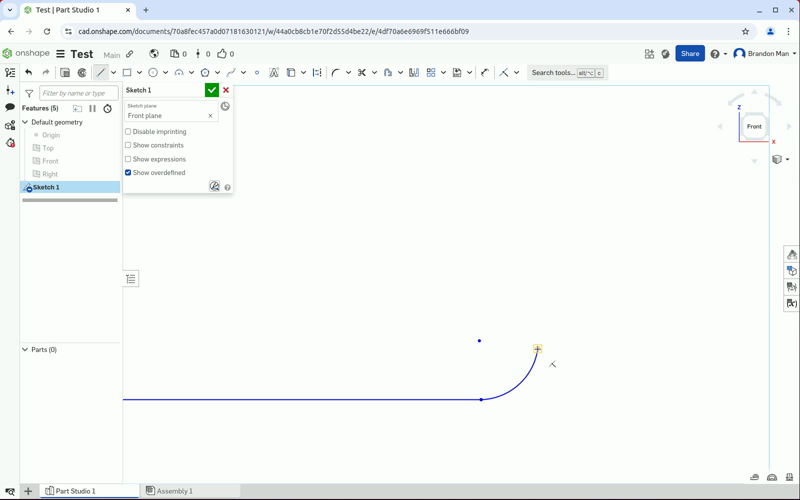
scroll(-6)
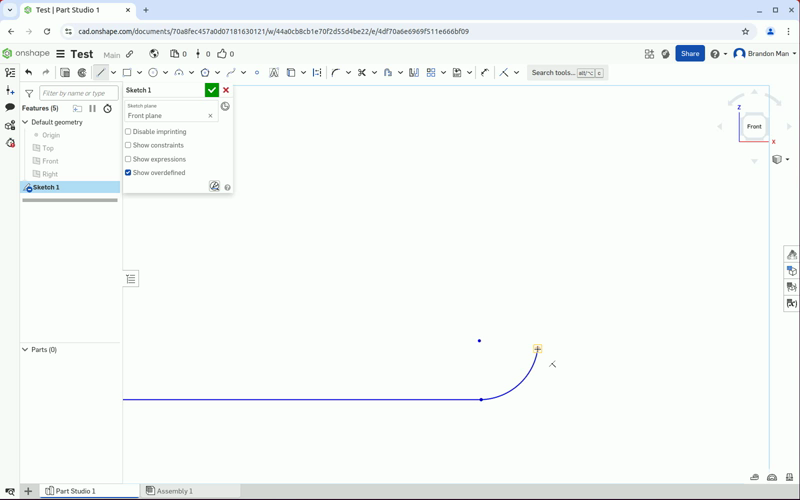
scroll(-6)
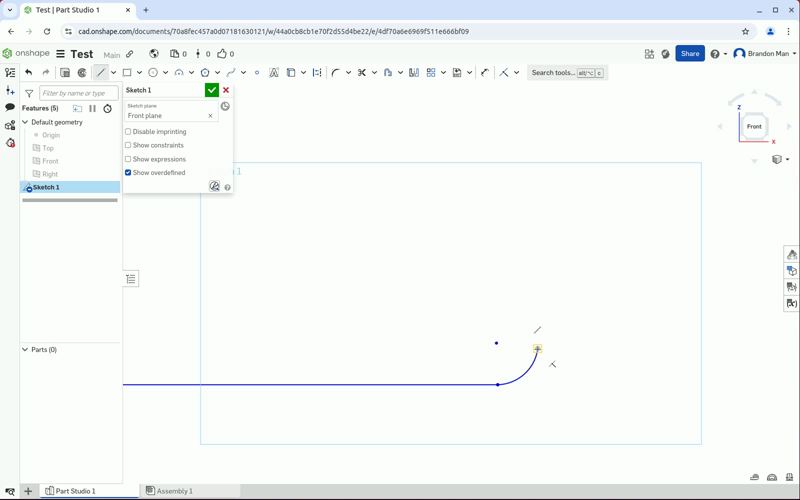
scroll(-6)
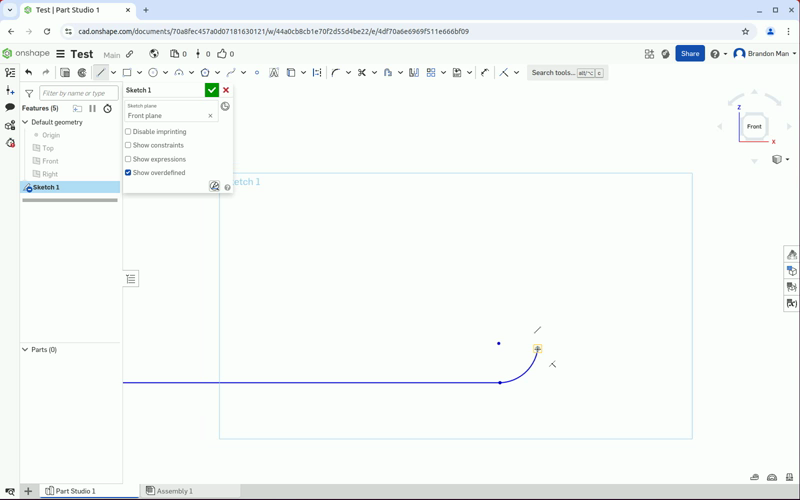
scroll(-6)
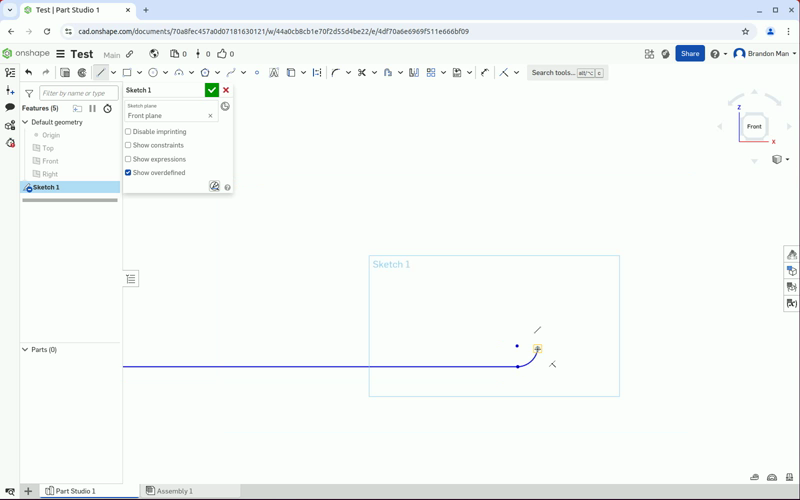
scroll(-6)
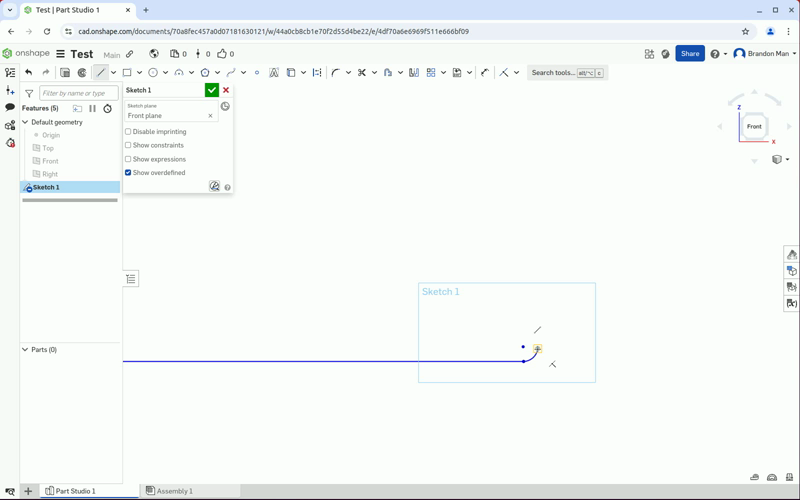
scroll(-6)
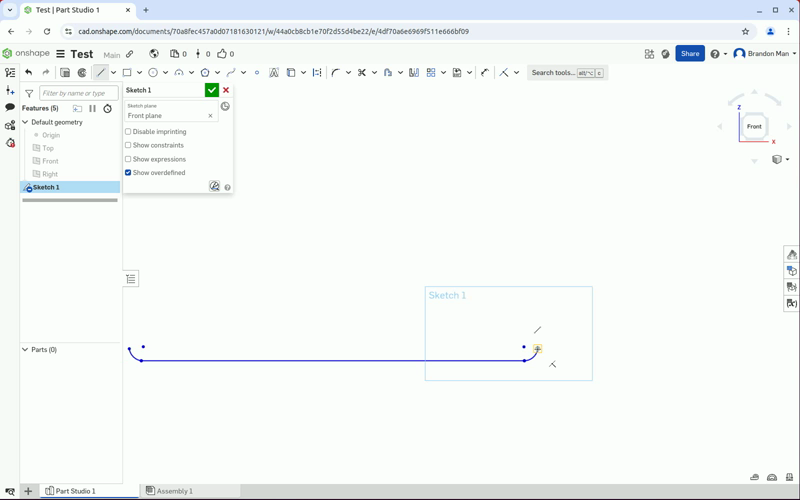
scroll(-6)
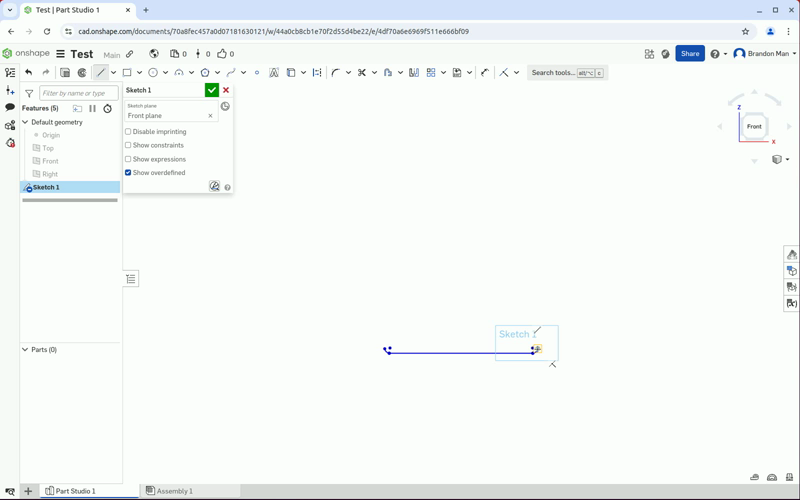
key_down(shift)
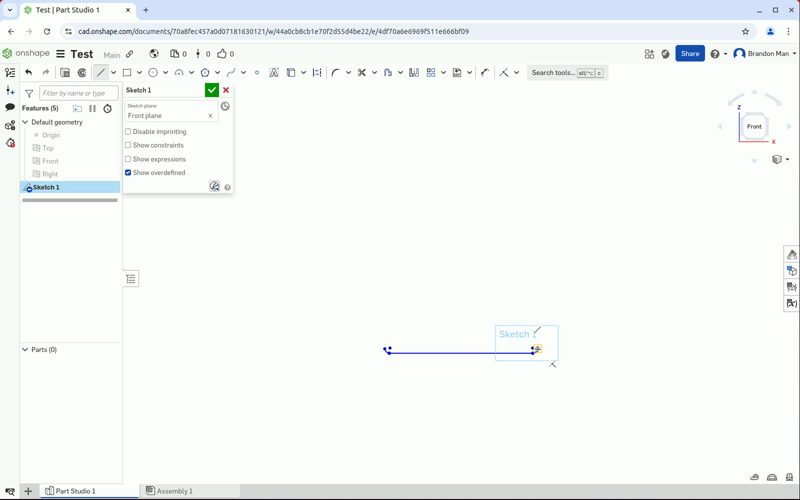
mouse_move(537, 218)
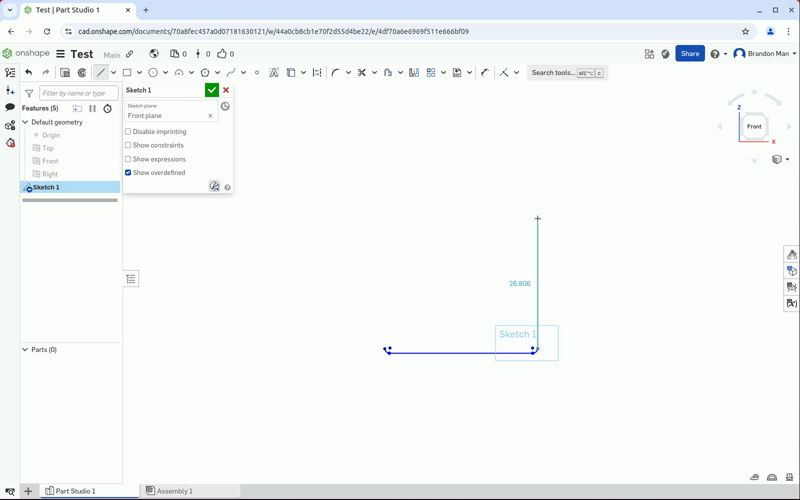
click(537, 218)
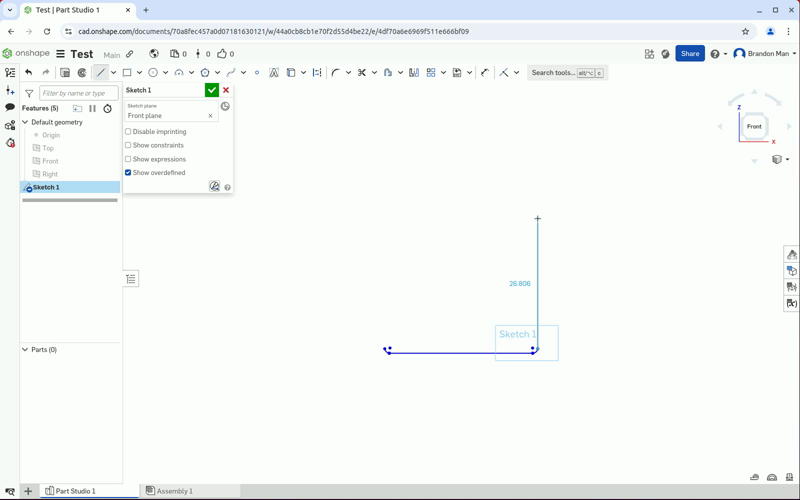
key_up(shift)
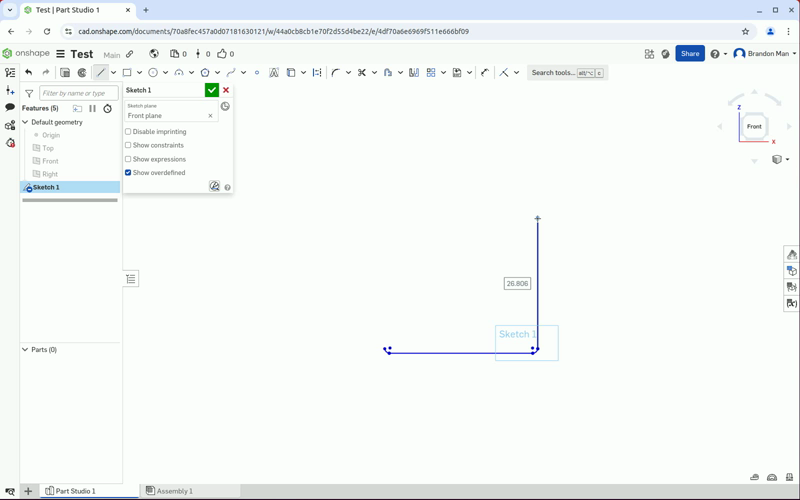
key(esc)
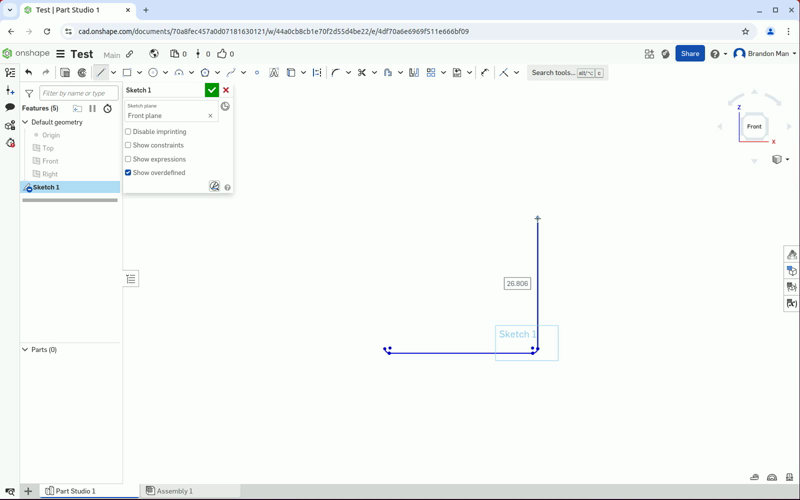
key(a)
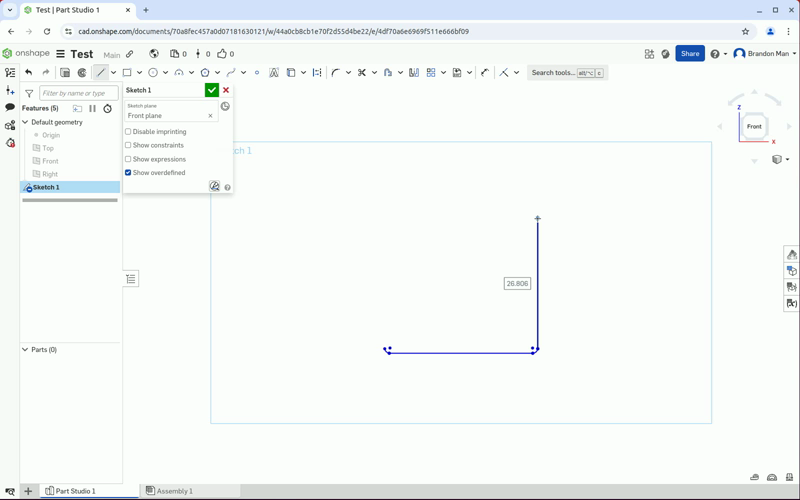
mouse_move(537, 218)
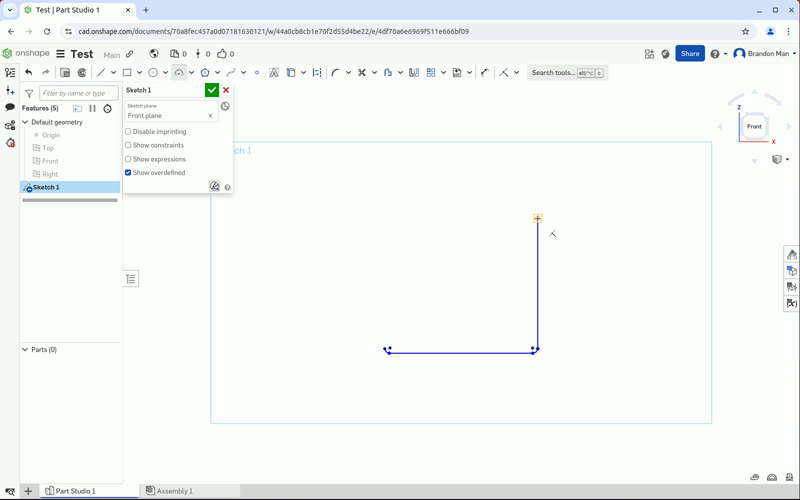
click(537, 218)
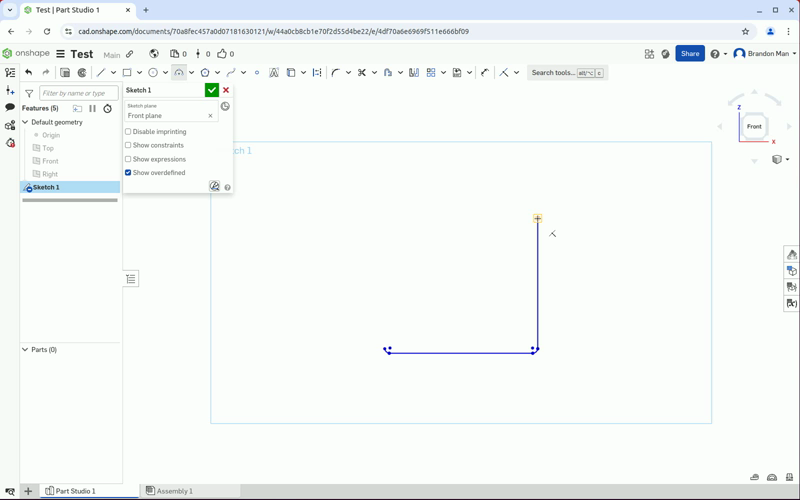
key_down(shift)
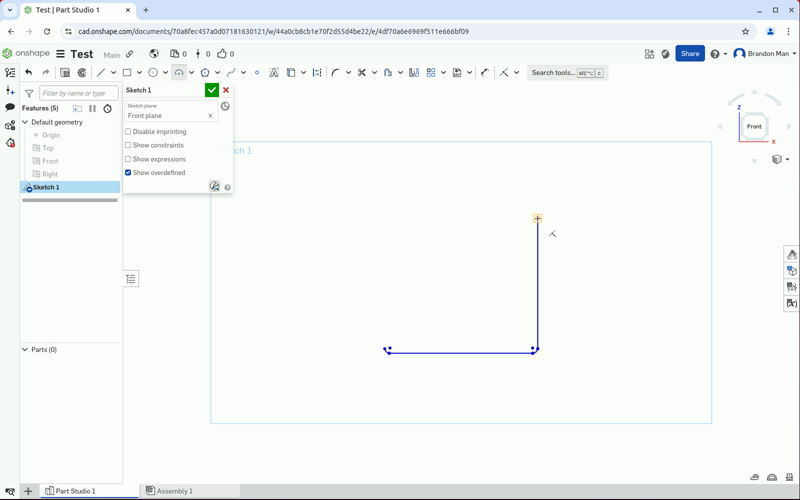
mouse_move(532, 214)
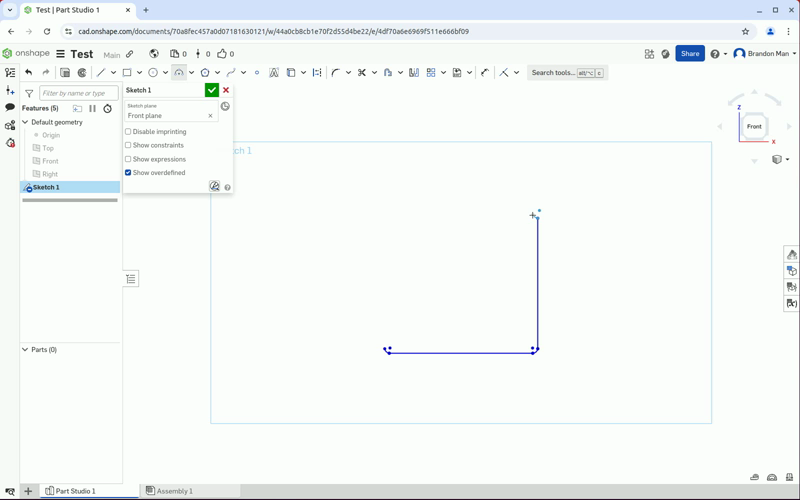
scroll(6)
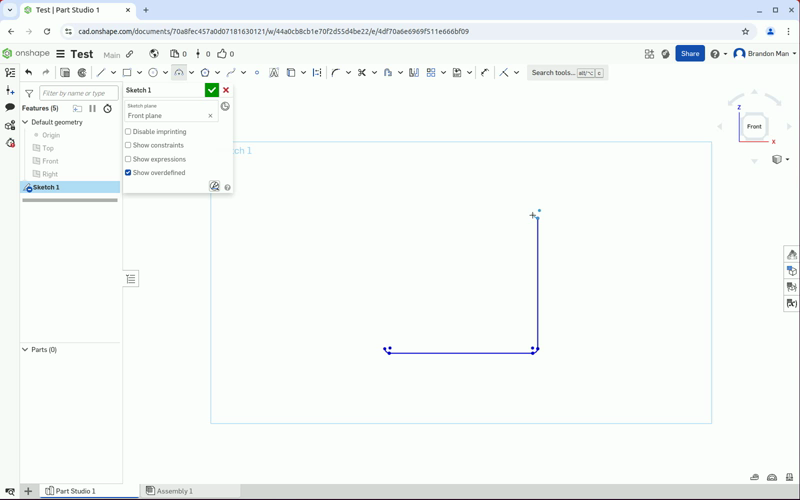
scroll(6)
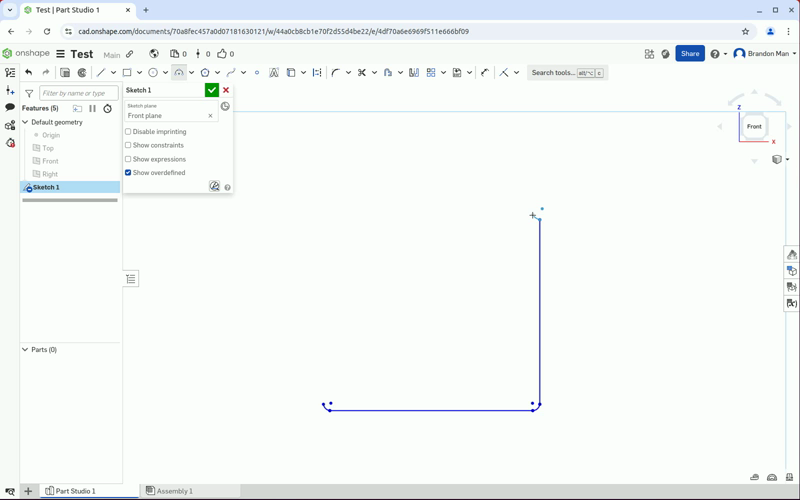
scroll(6)
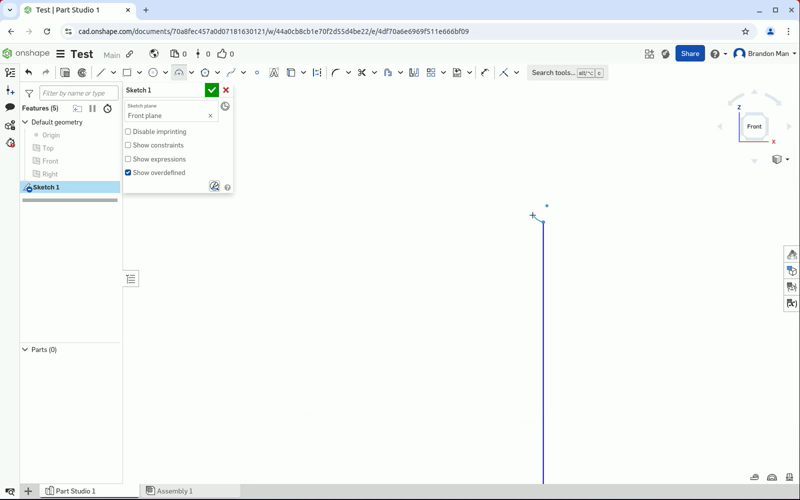
scroll(6)
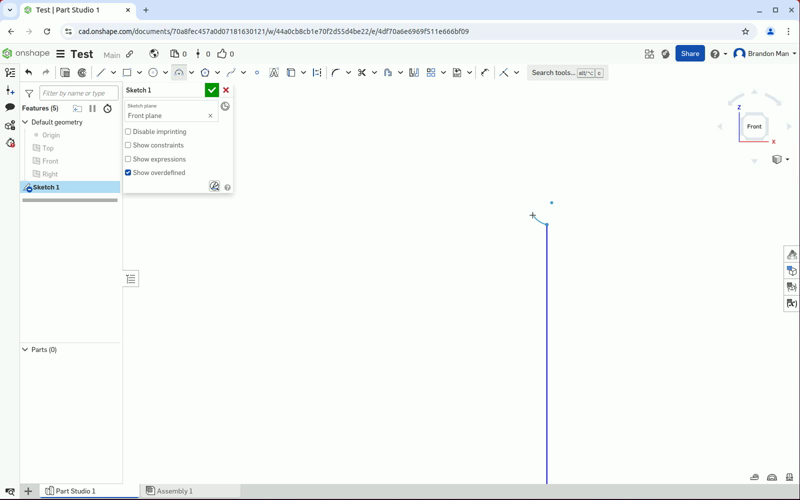
scroll(6)
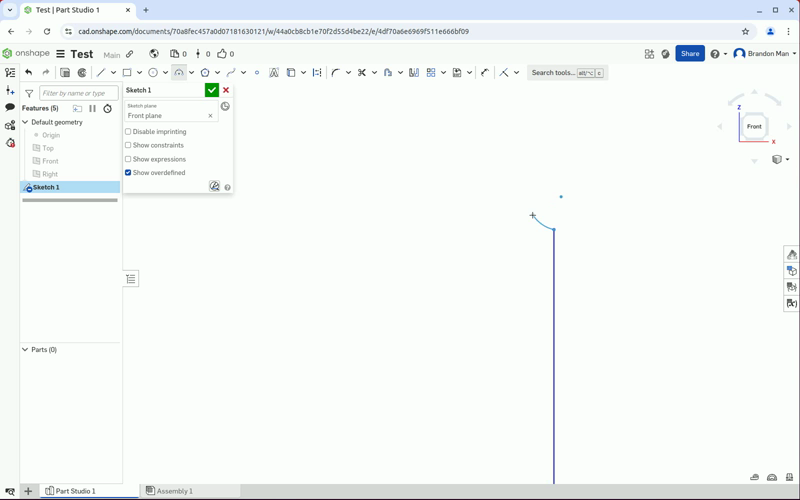
scroll(6)
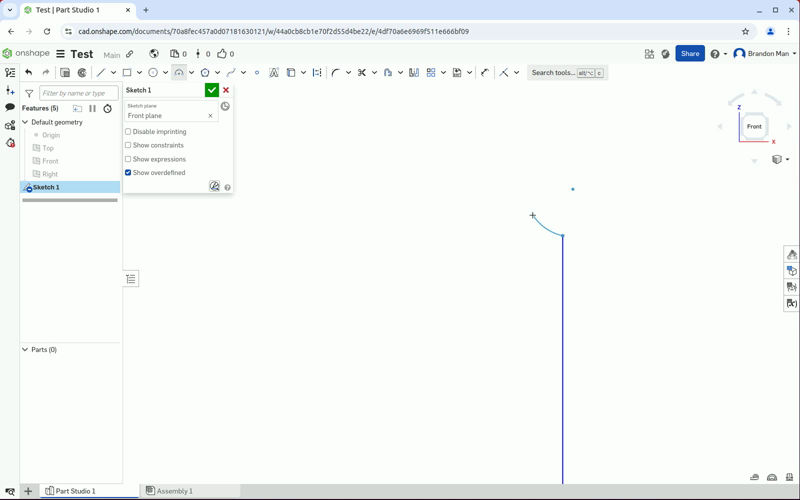
scroll(6)
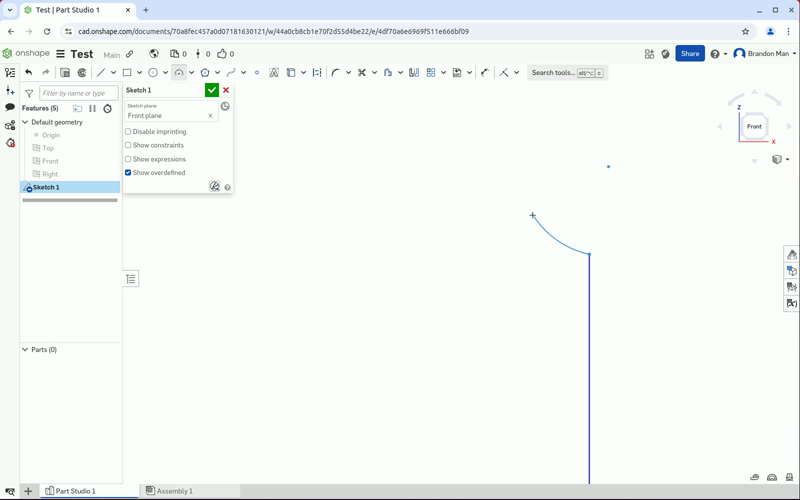
click(532, 214)
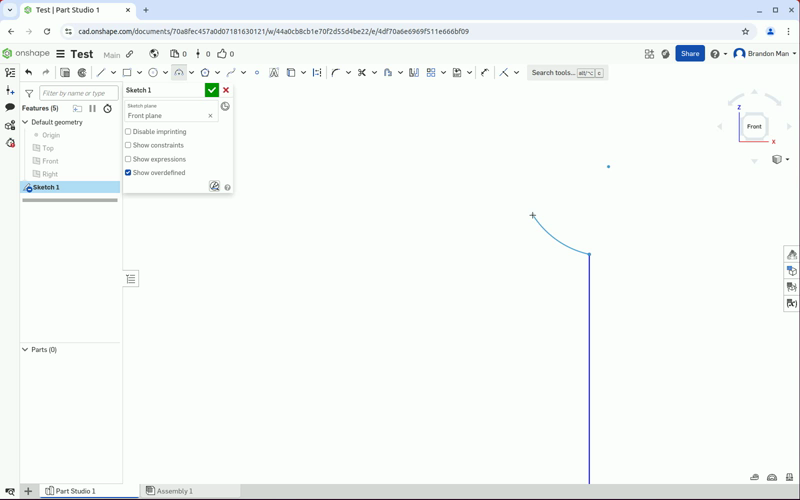
scroll(-6)
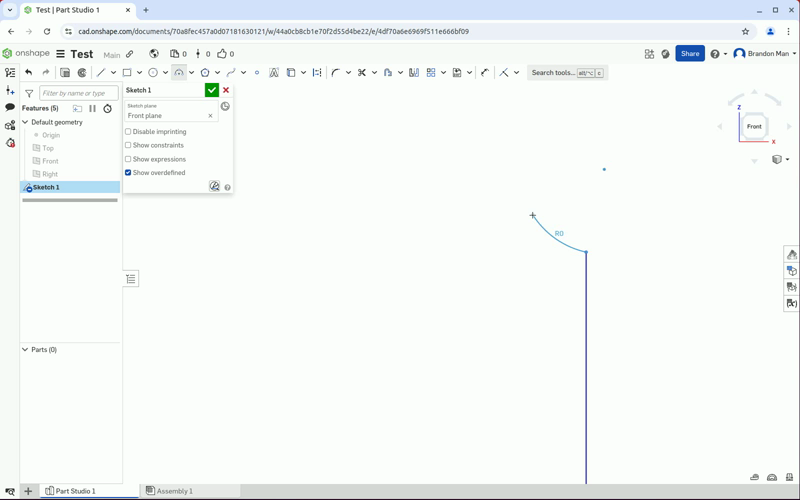
scroll(-6)
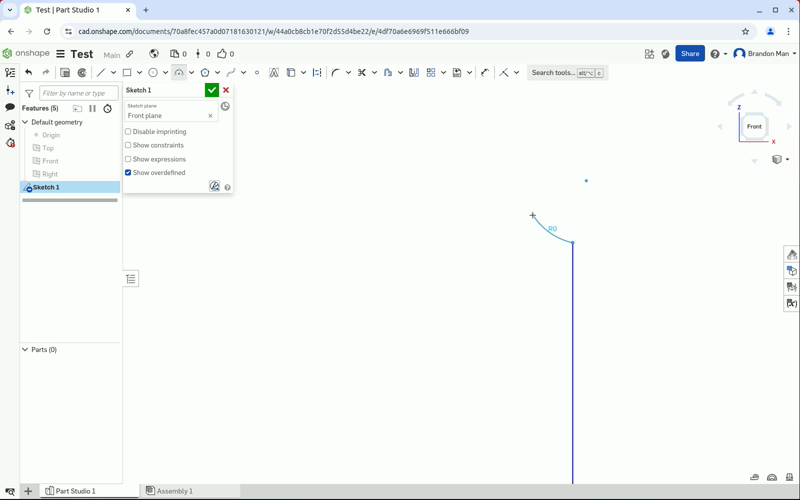
scroll(-6)
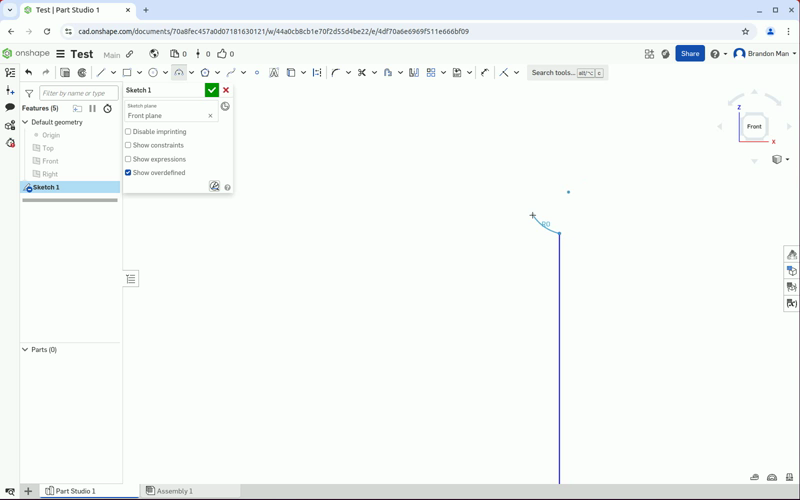
scroll(-6)
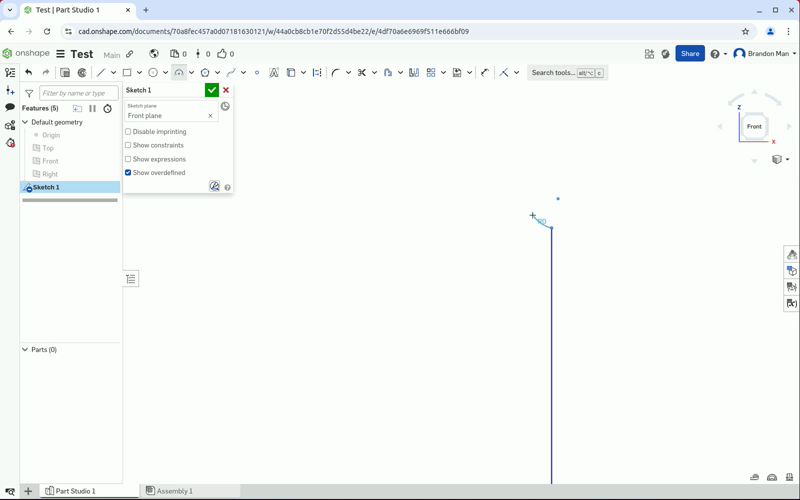
scroll(-6)
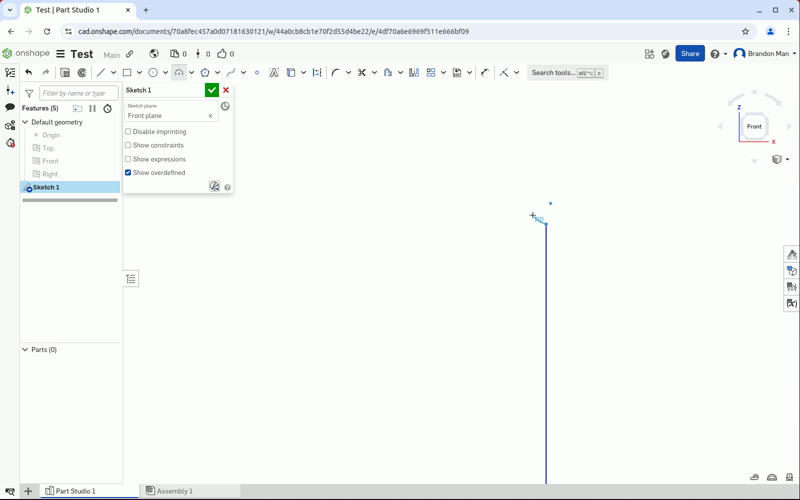
scroll(-6)
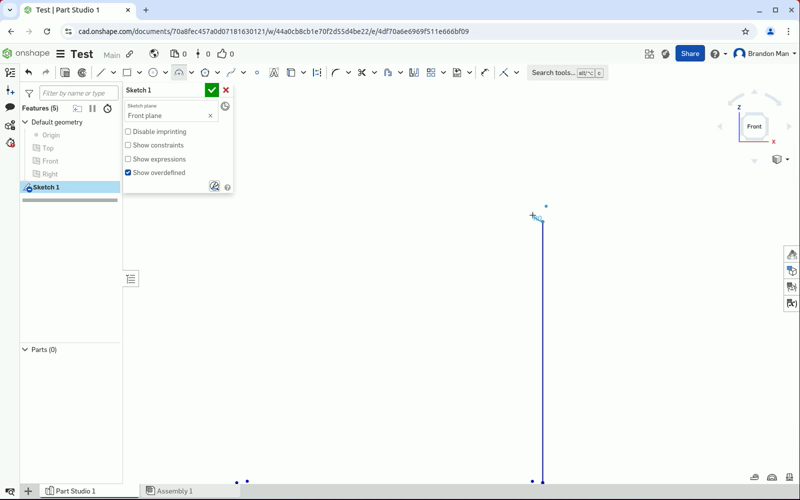
scroll(-6)
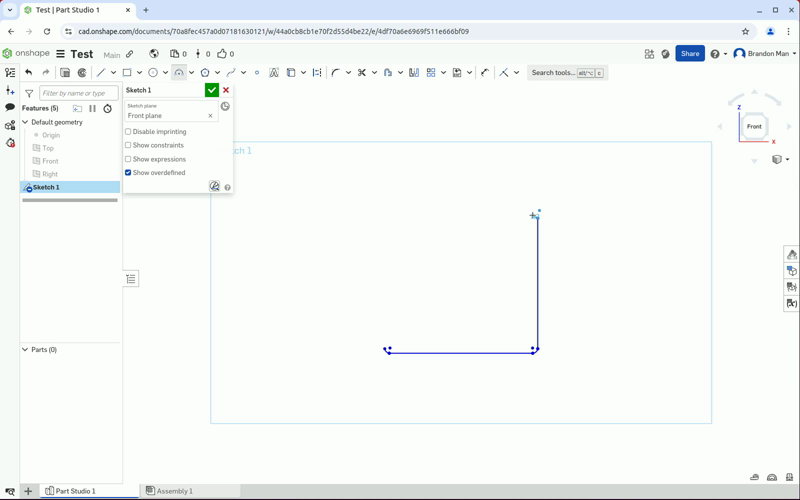
mouse_move(535, 215)
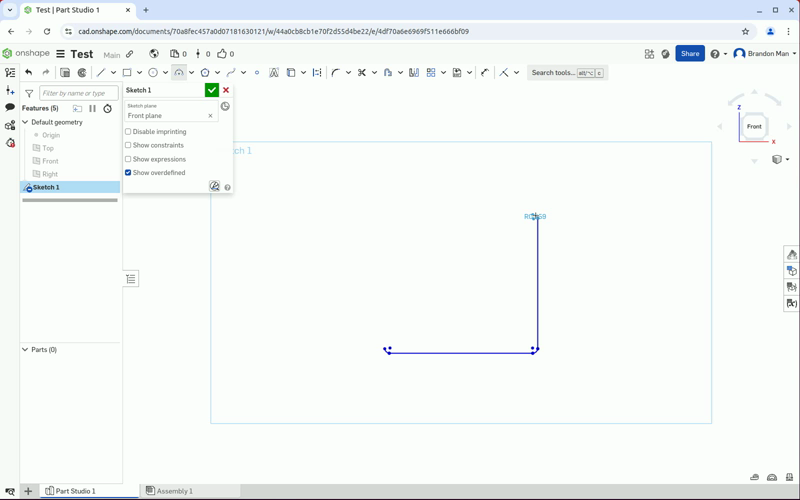
scroll(6)
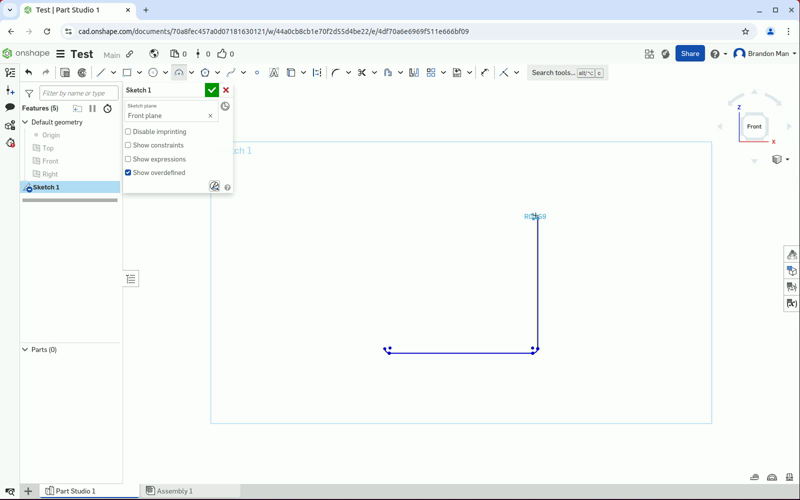
scroll(6)
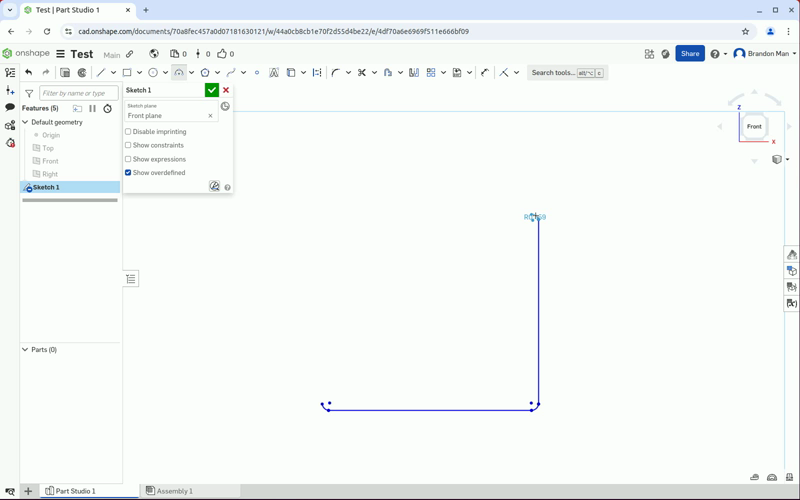
scroll(6)
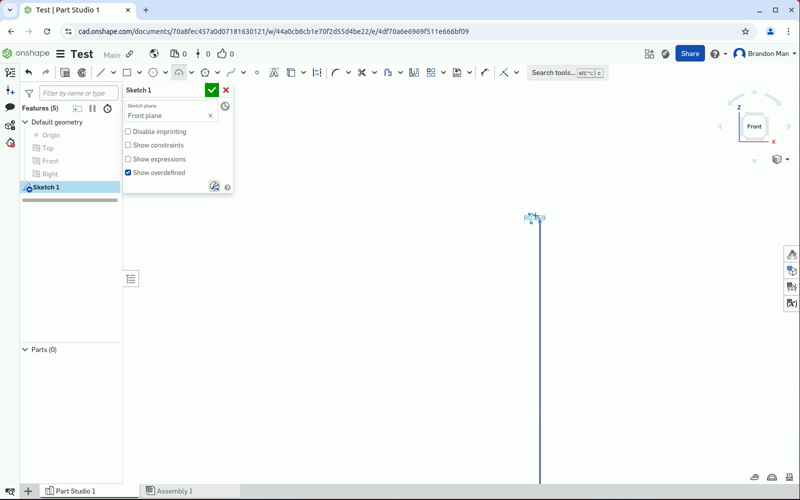
scroll(6)
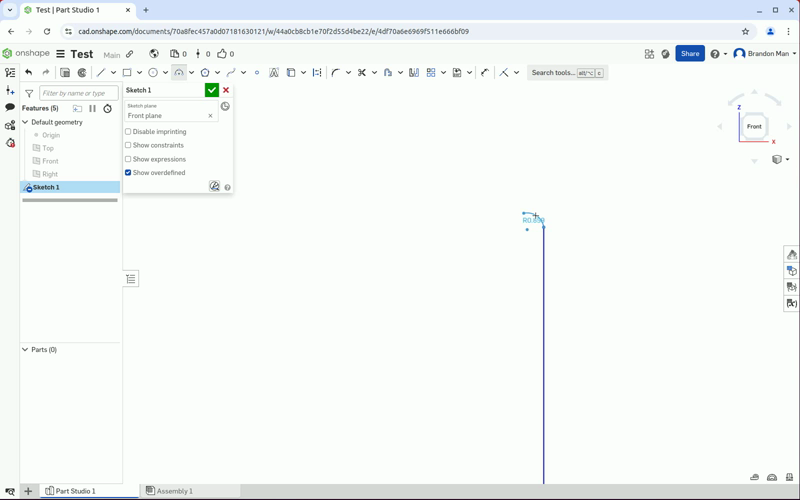
scroll(6)
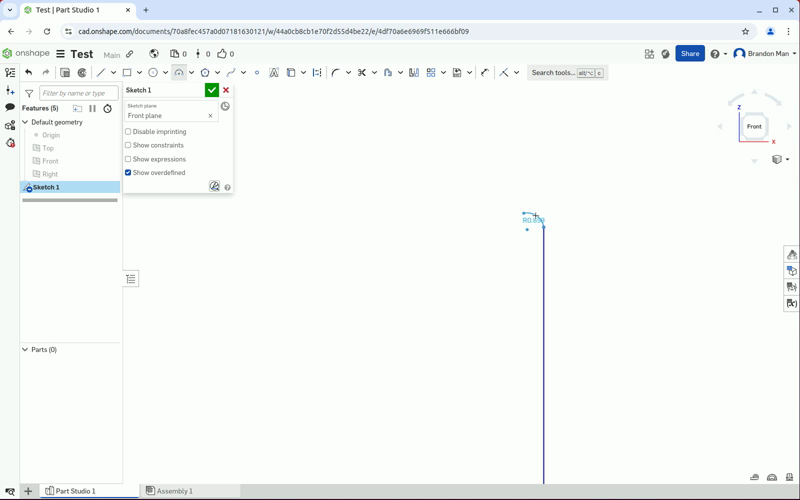
scroll(6)
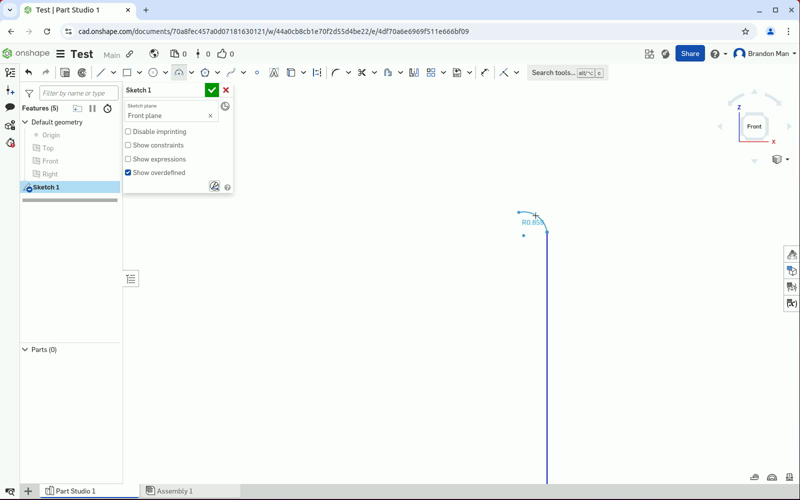
scroll(6)
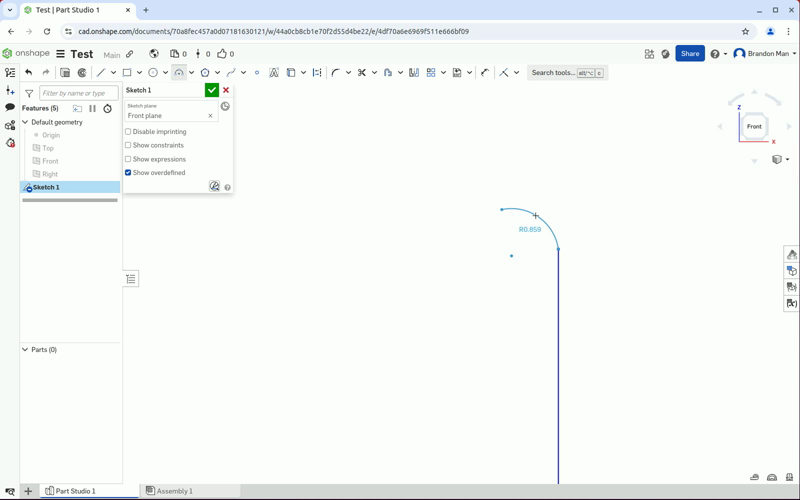
click(535, 215)
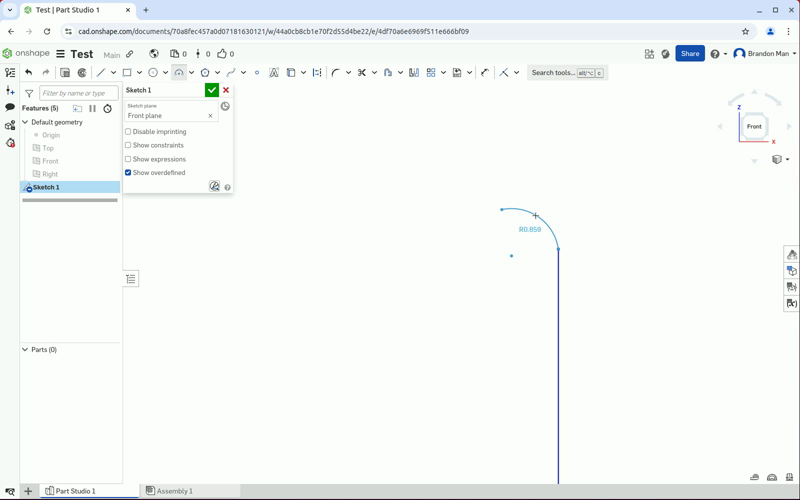
scroll(-6)
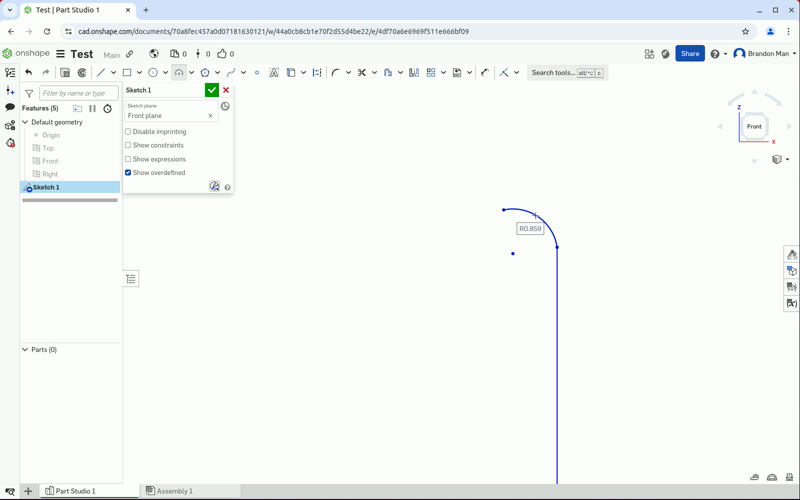
scroll(-6)
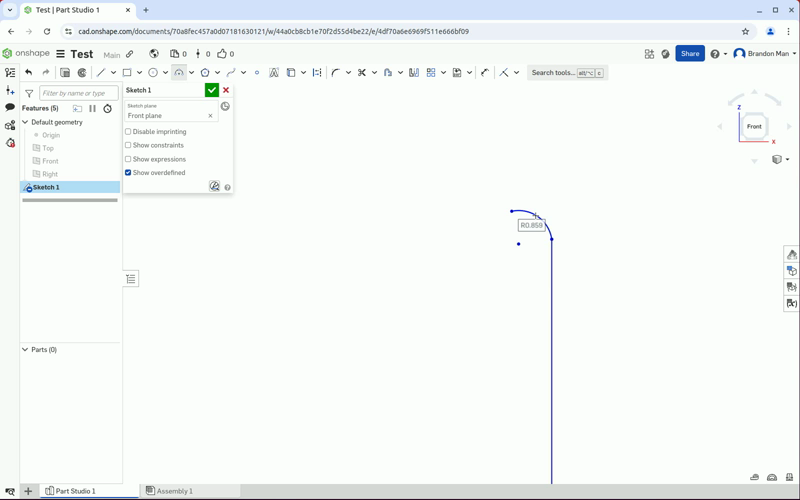
scroll(-6)
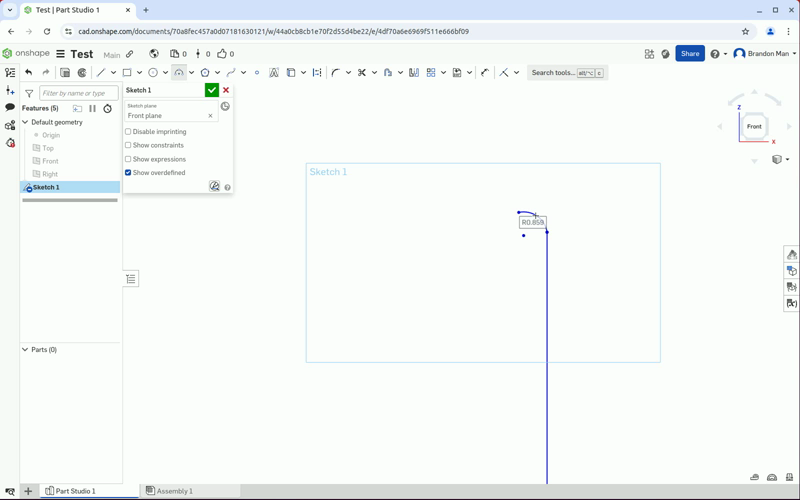
scroll(-6)
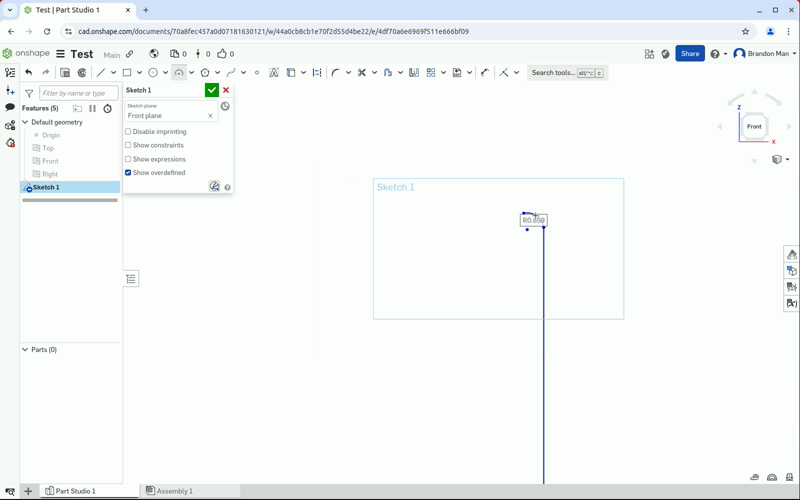
scroll(-6)
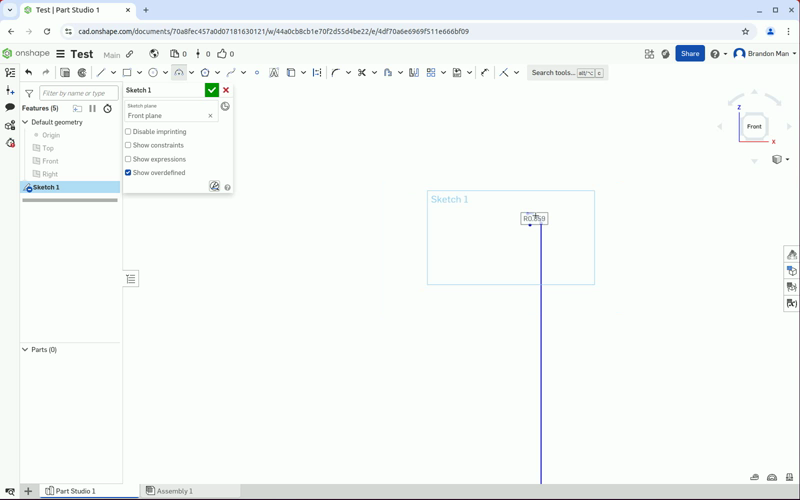
scroll(-6)
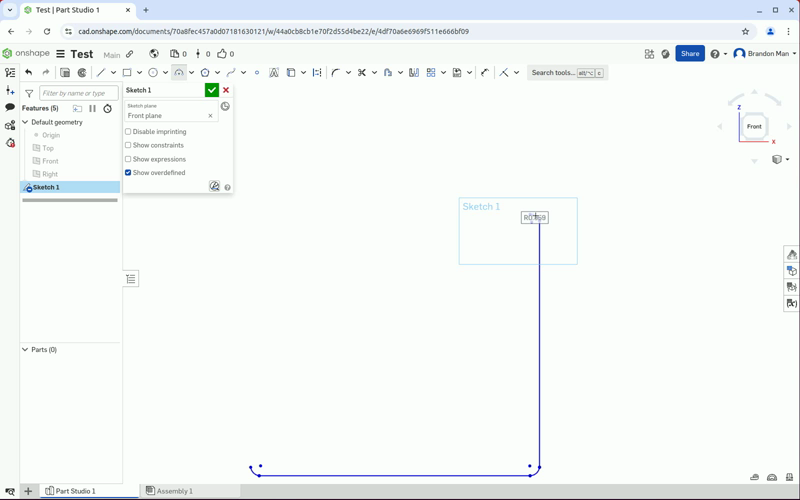
scroll(-6)
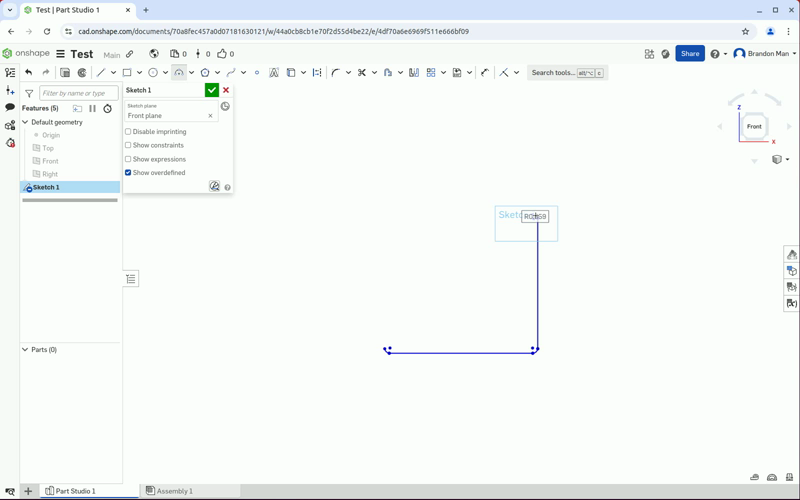
key_up(shift)
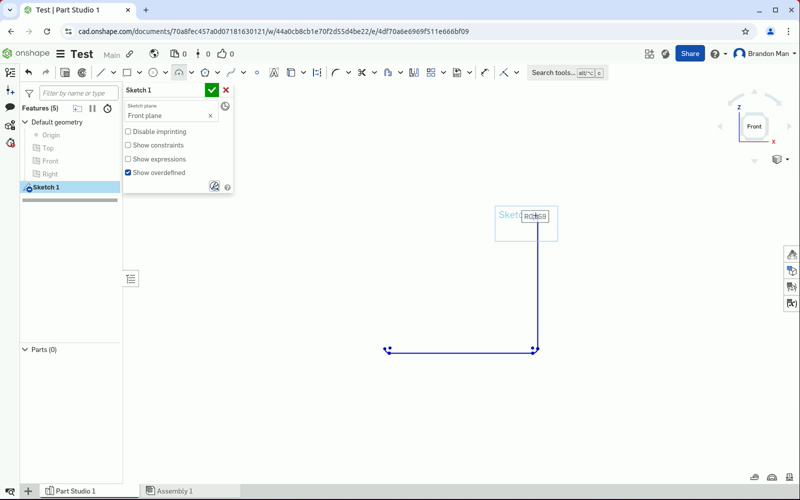
key(esc)
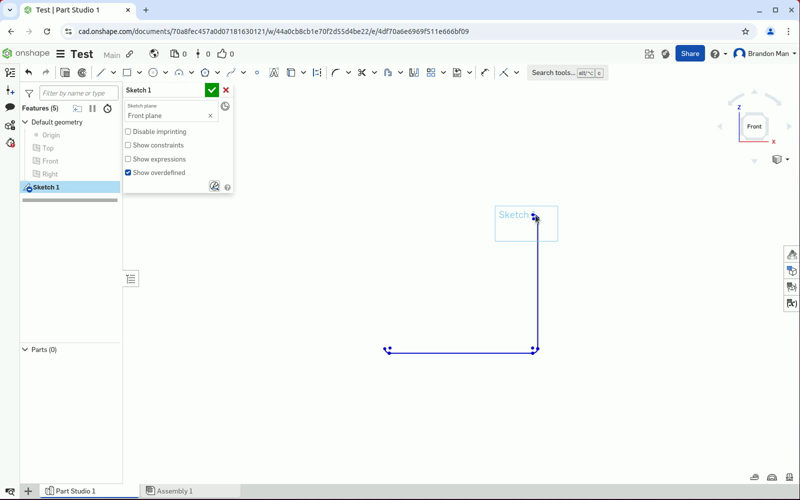
key(l)
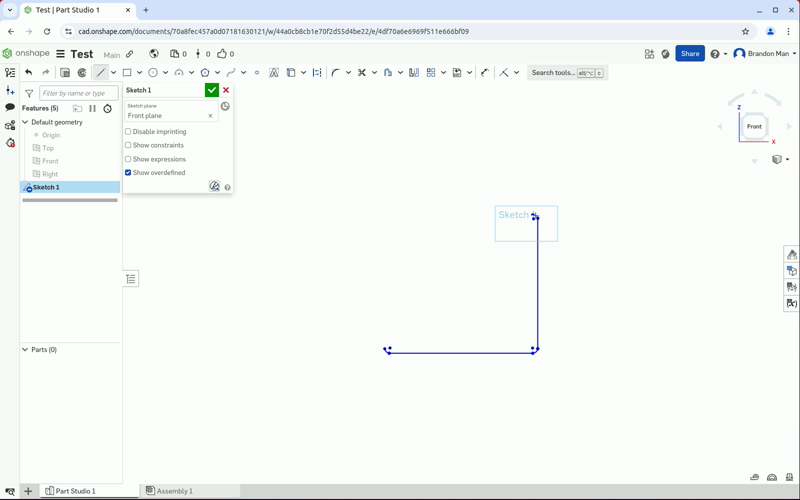
mouse_move(532, 214)
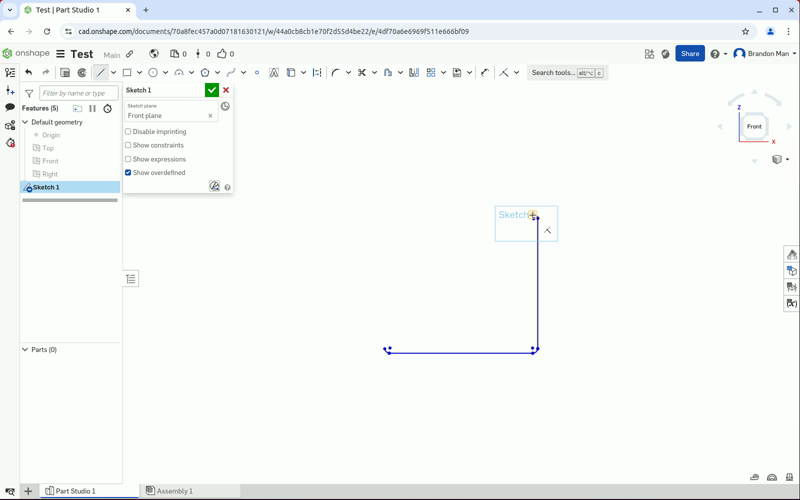
scroll(6)
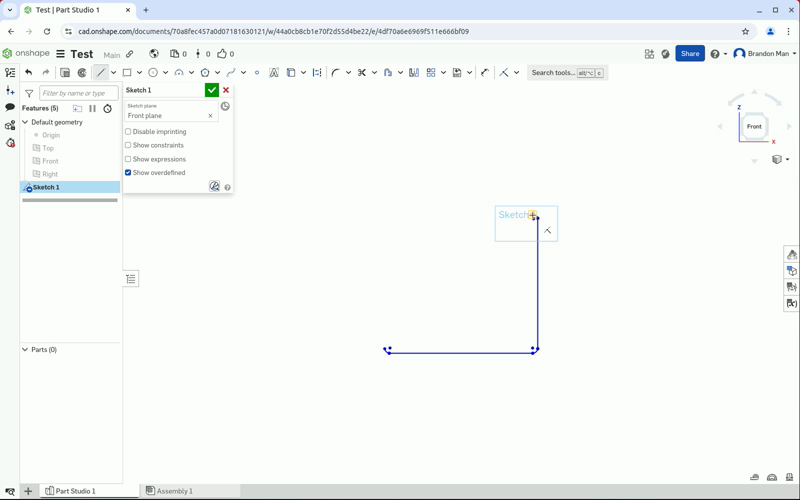
scroll(6)
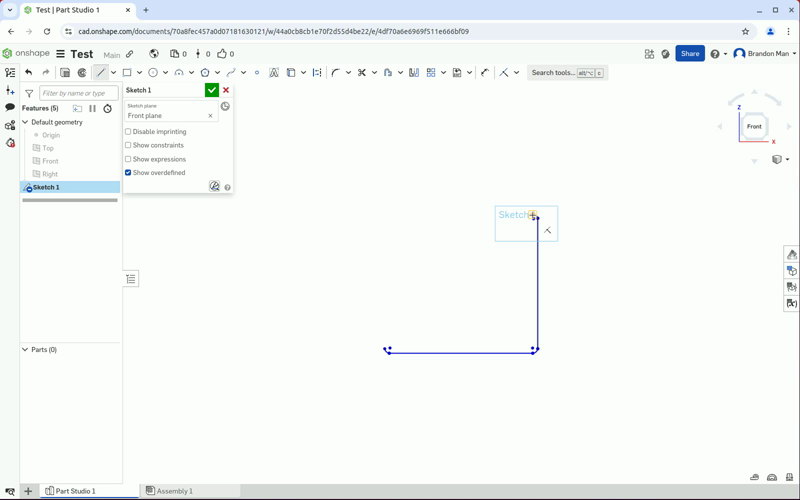
scroll(6)
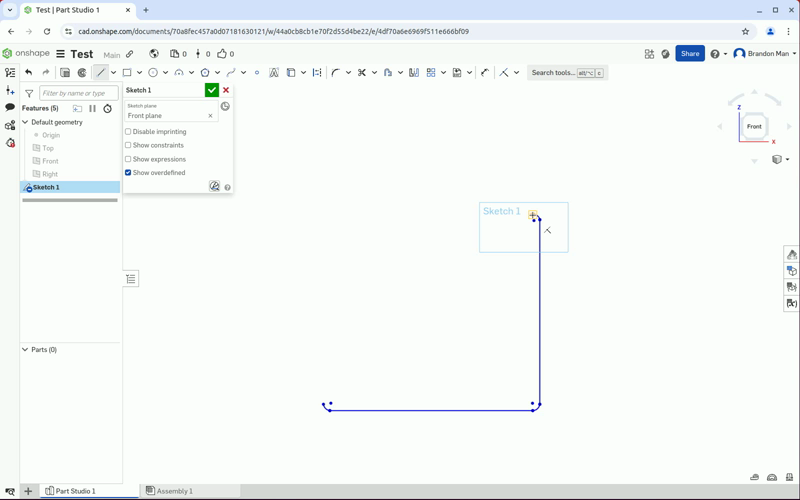
scroll(6)
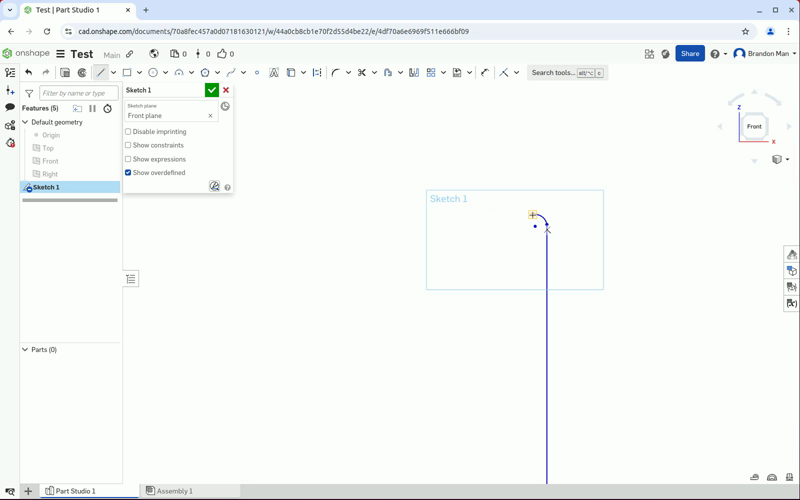
scroll(6)
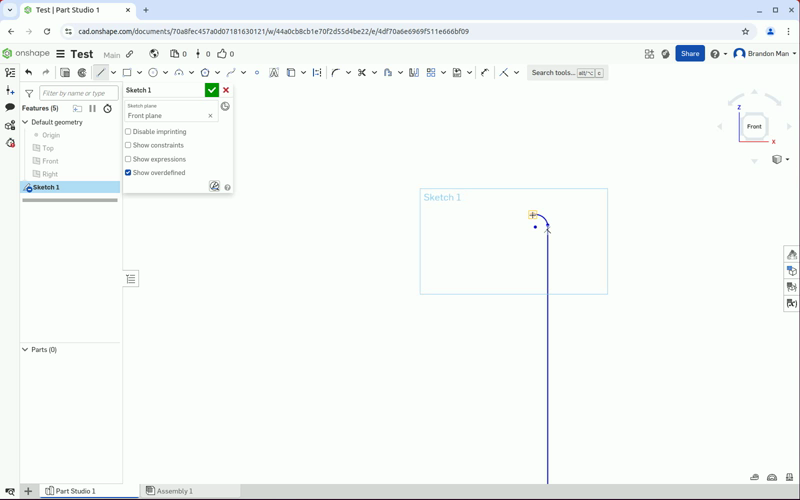
scroll(6)
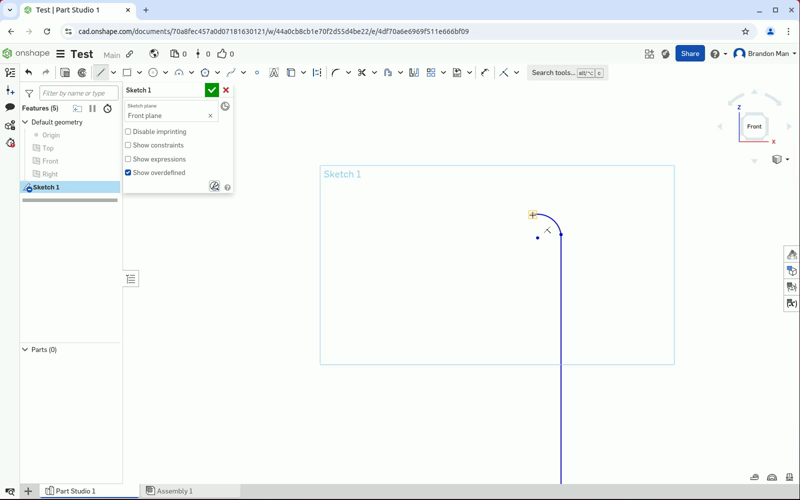
scroll(6)
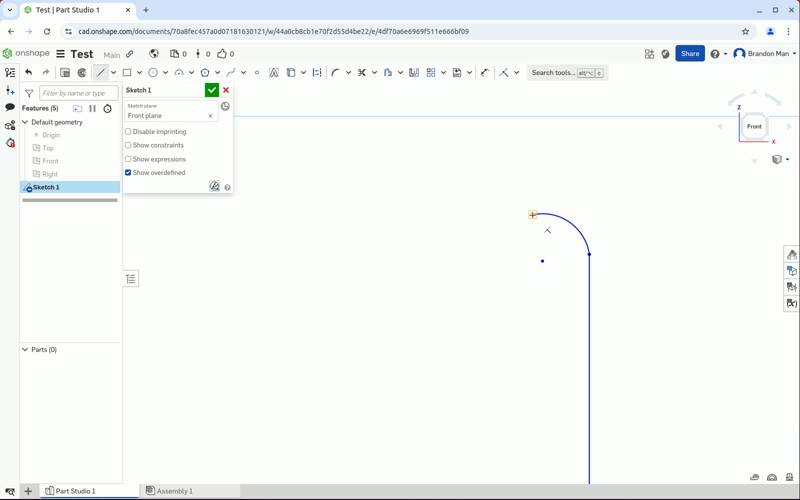
click(532, 214)
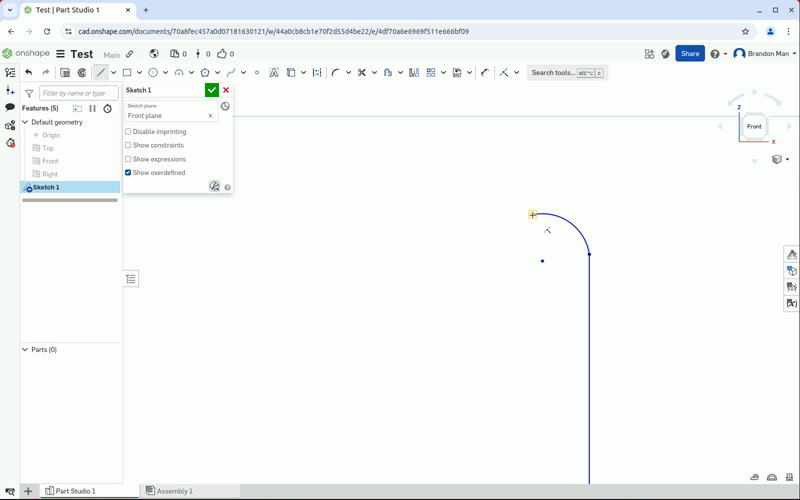
scroll(-6)
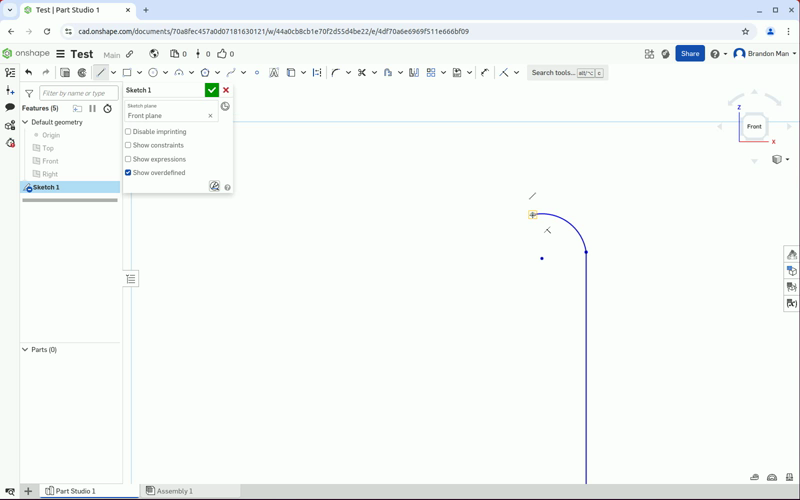
scroll(-6)
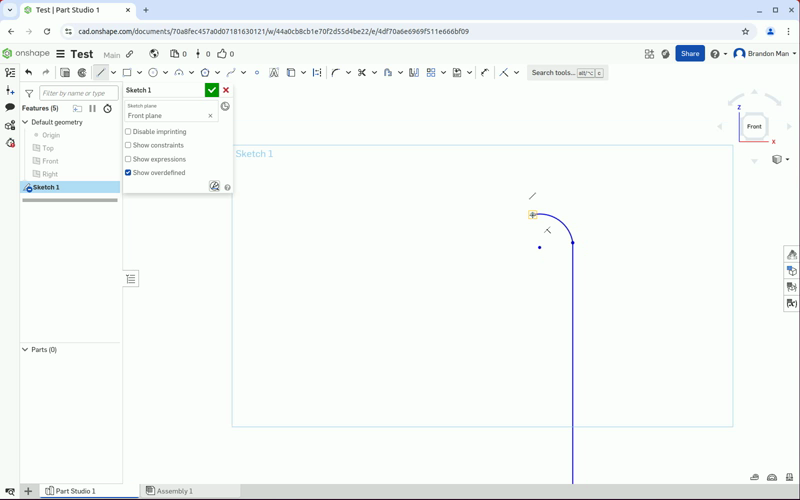
scroll(-6)
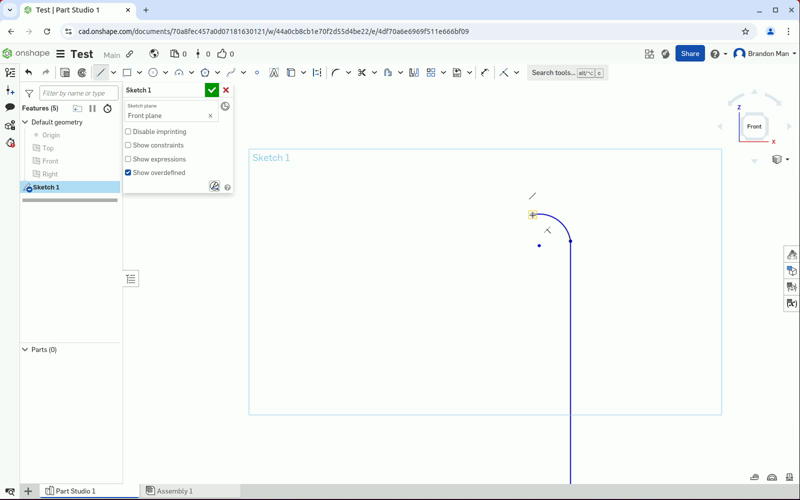
scroll(-6)
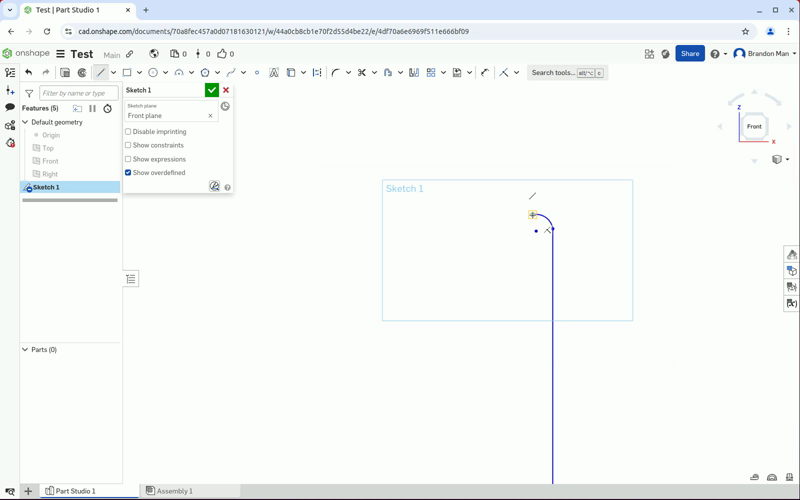
scroll(-6)
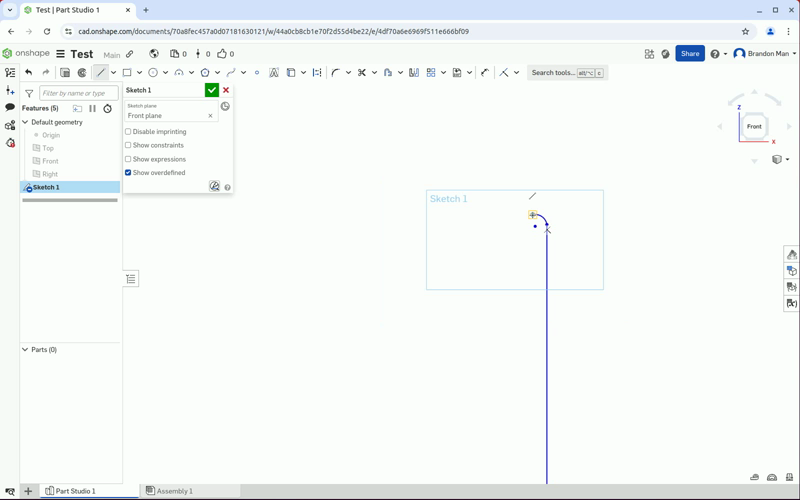
scroll(-6)
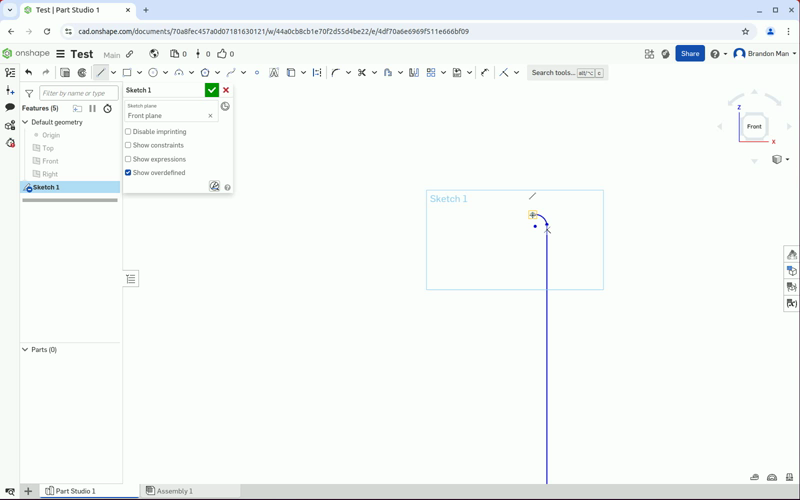
scroll(-6)
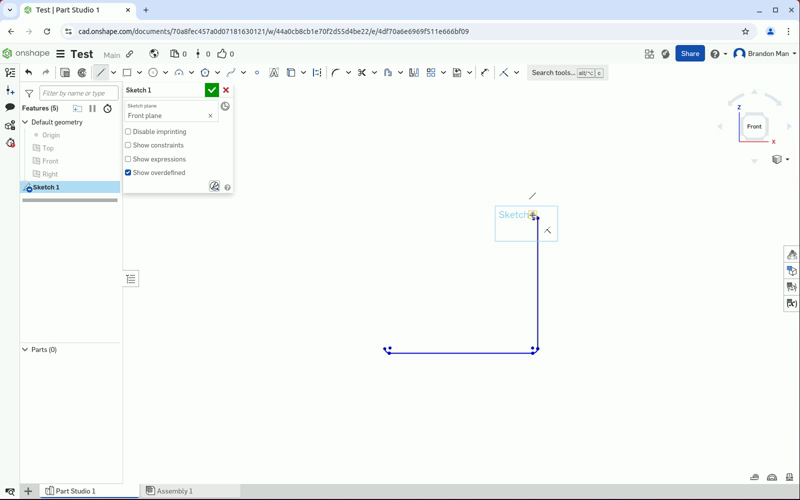
key_down(shift)
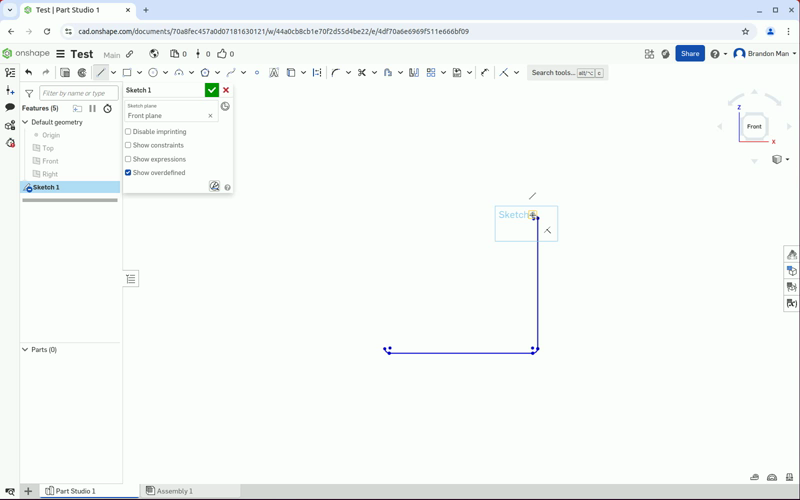
mouse_move(389, 214)
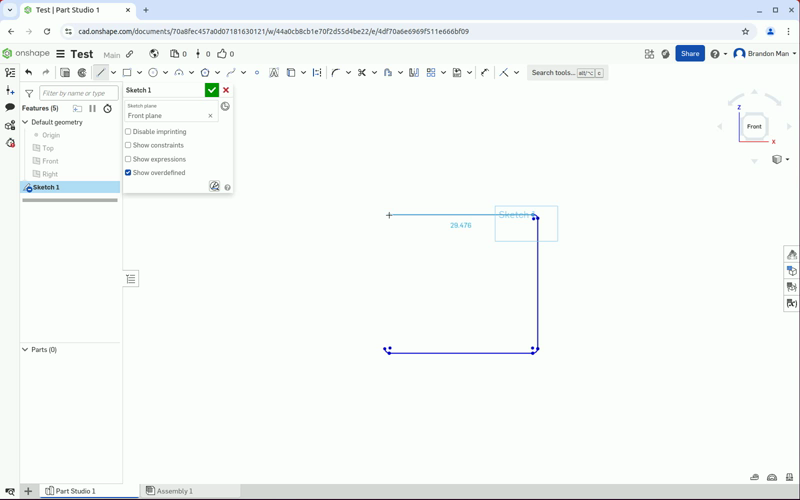
click(389, 214)
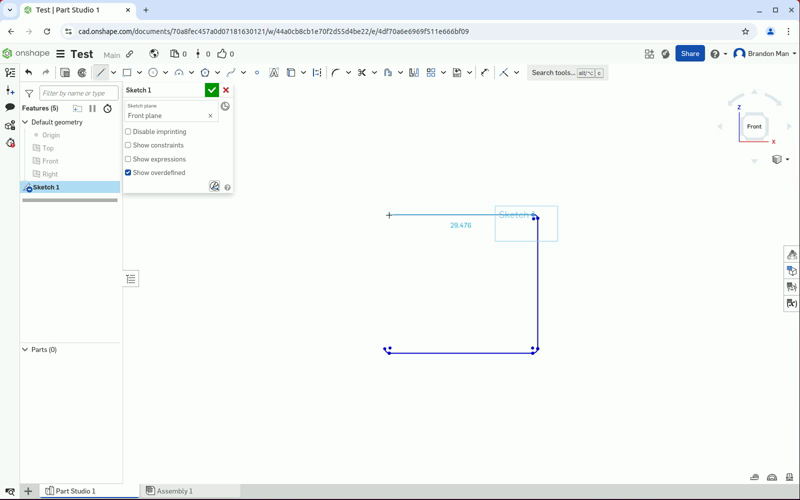
key_up(shift)
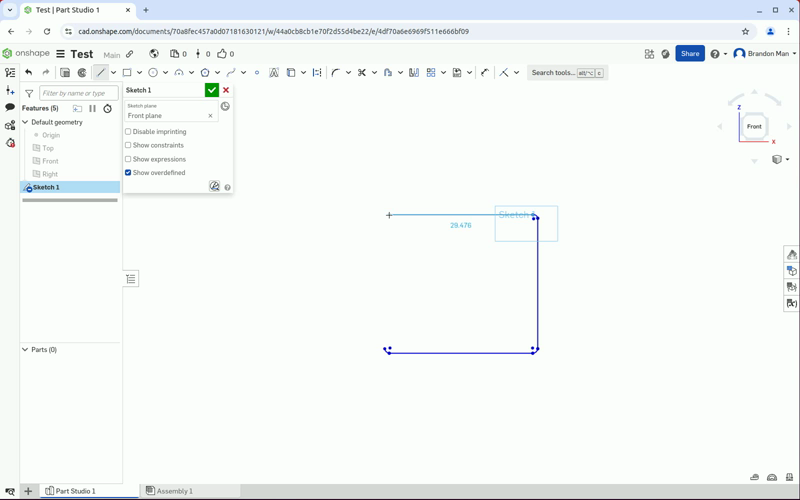
key(esc)
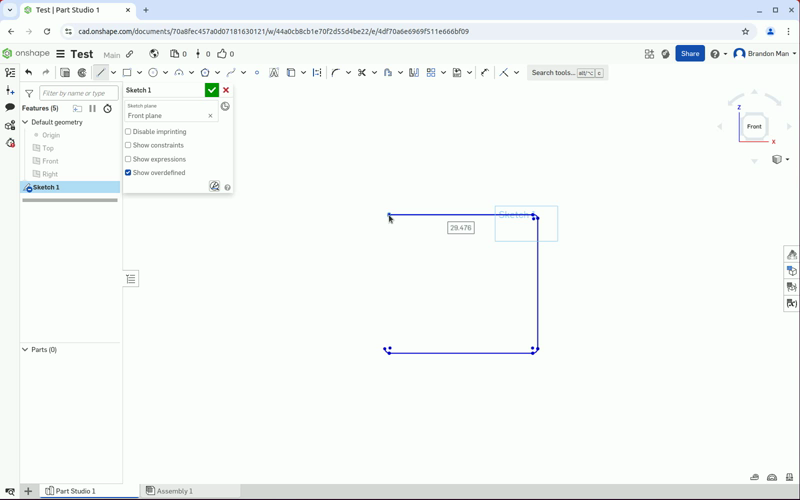
key(a)
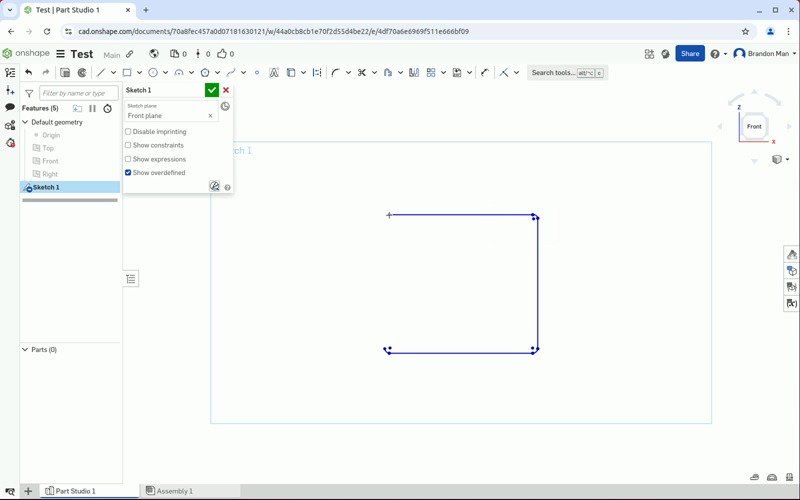
mouse_move(389, 214)
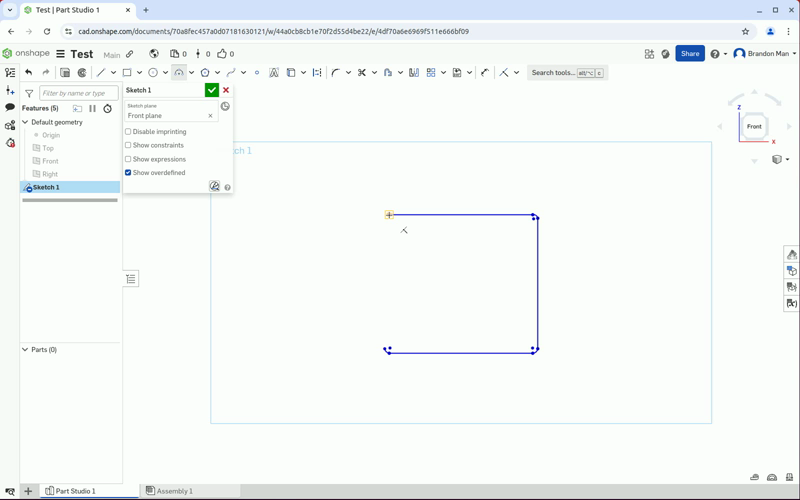
click(389, 214)
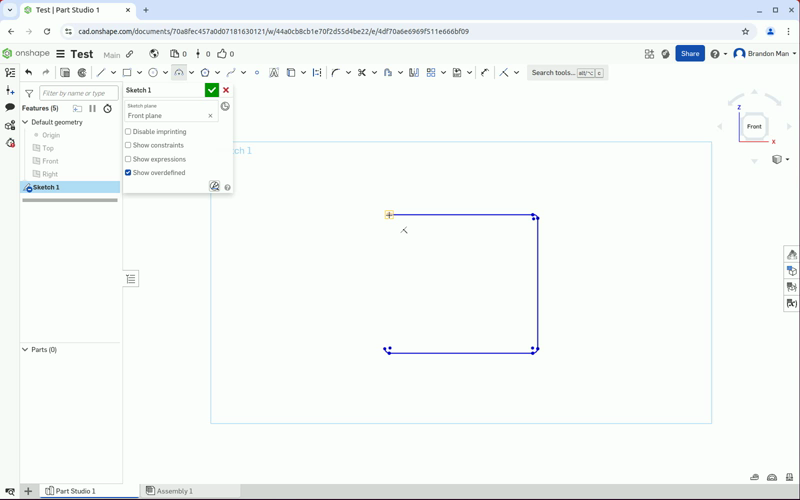
key_down(shift)
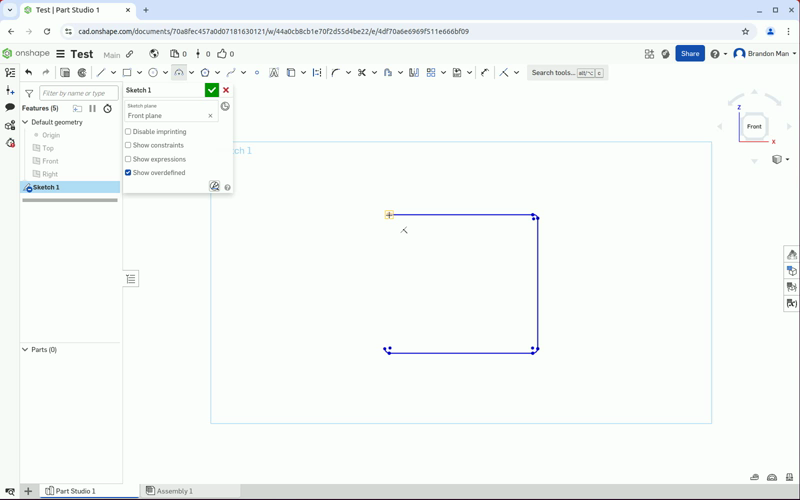
mouse_move(384, 218)
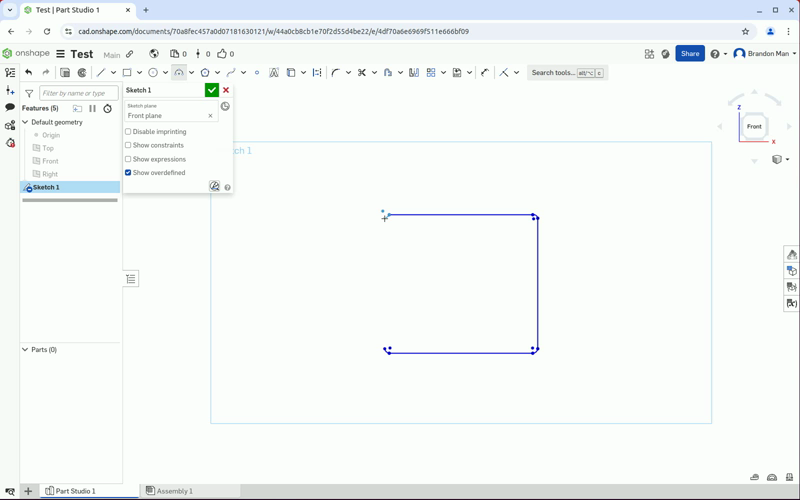
scroll(6)
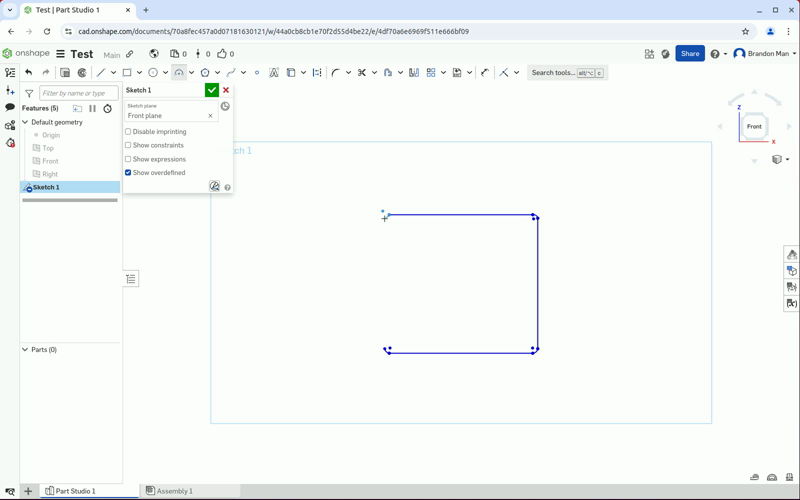
scroll(6)
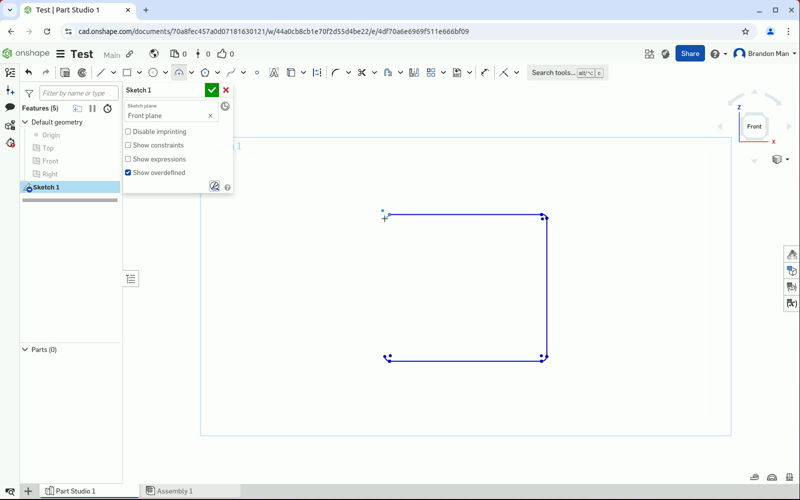
scroll(6)
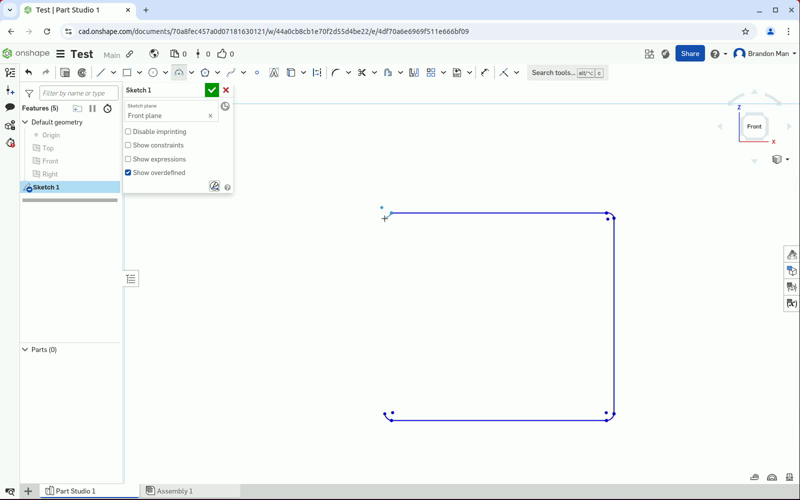
scroll(6)
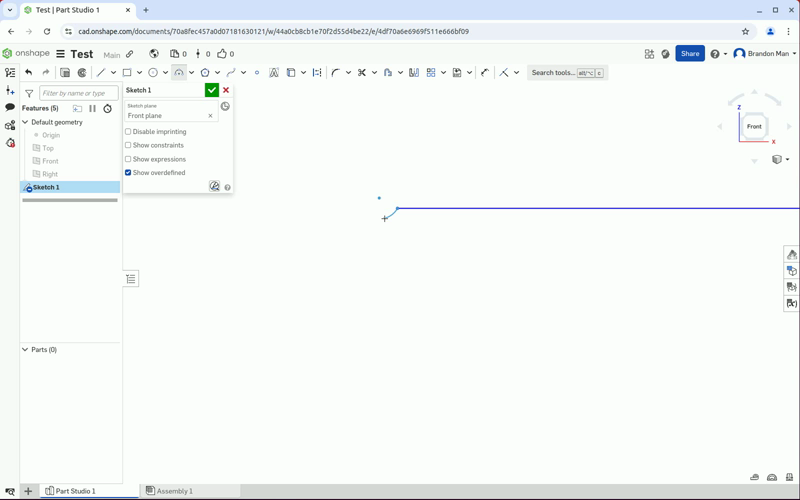
scroll(6)
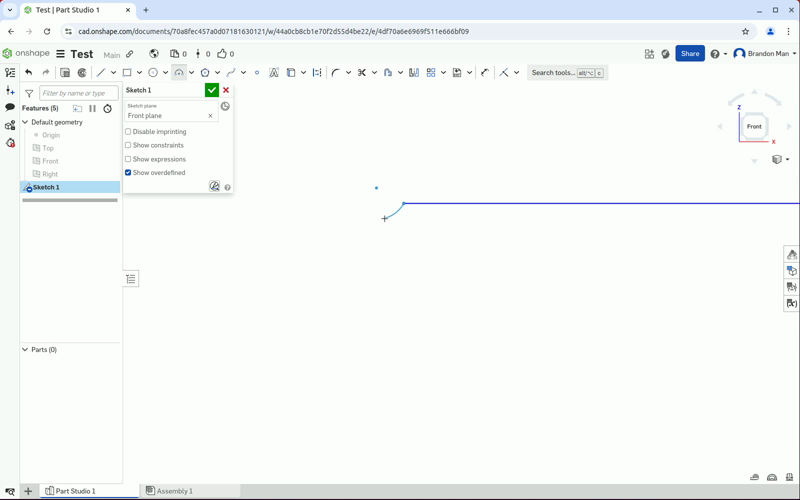
scroll(6)
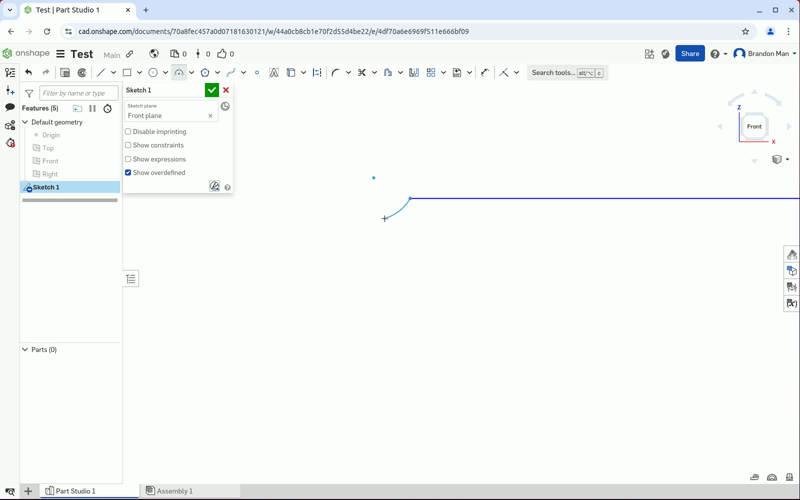
scroll(6)
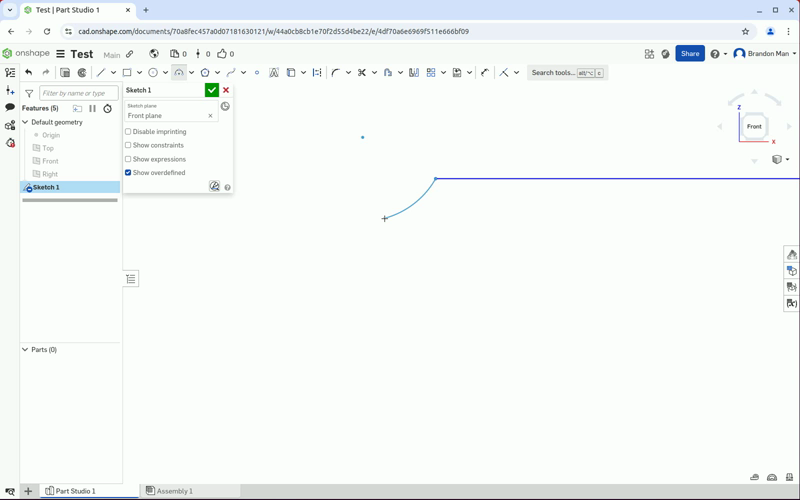
click(384, 218)
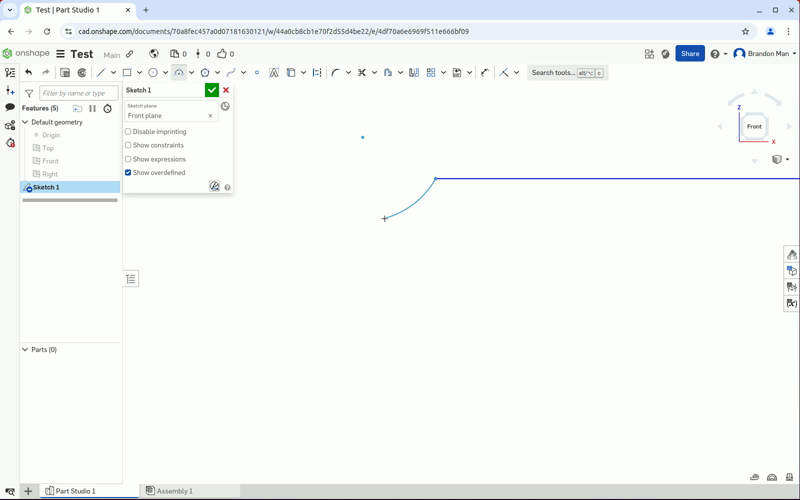
scroll(-6)
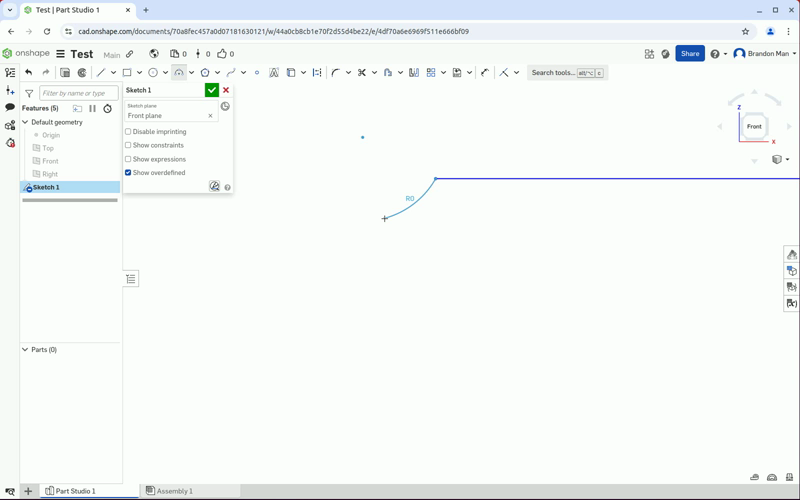
scroll(-6)
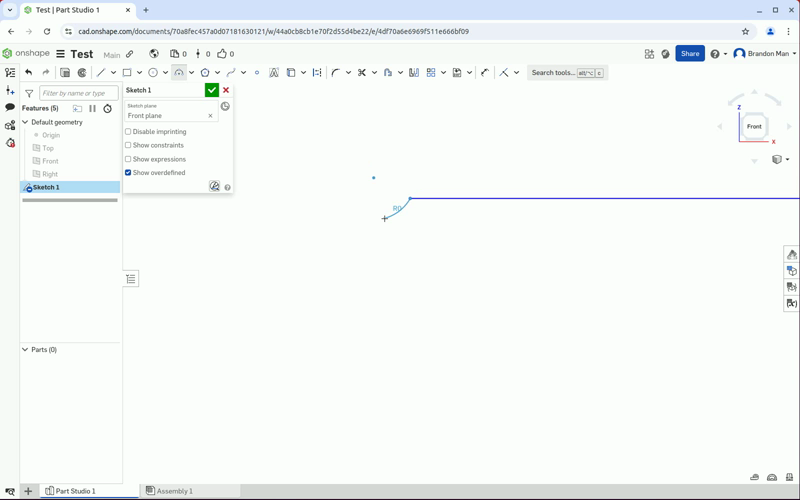
scroll(-6)
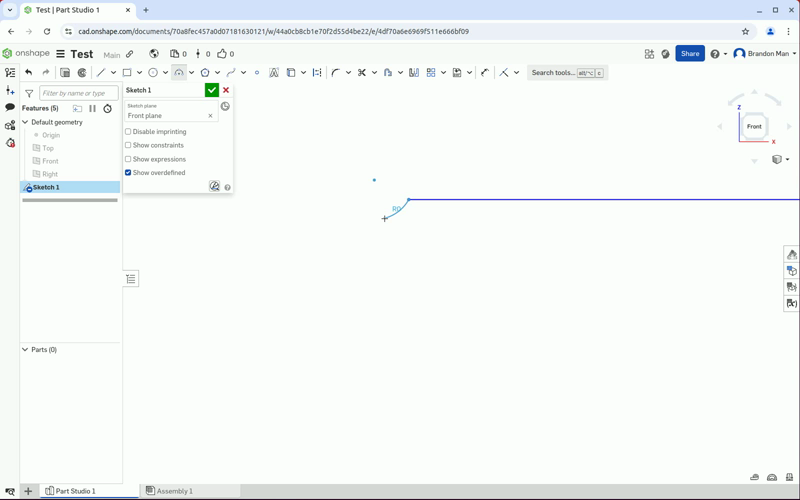
scroll(-6)
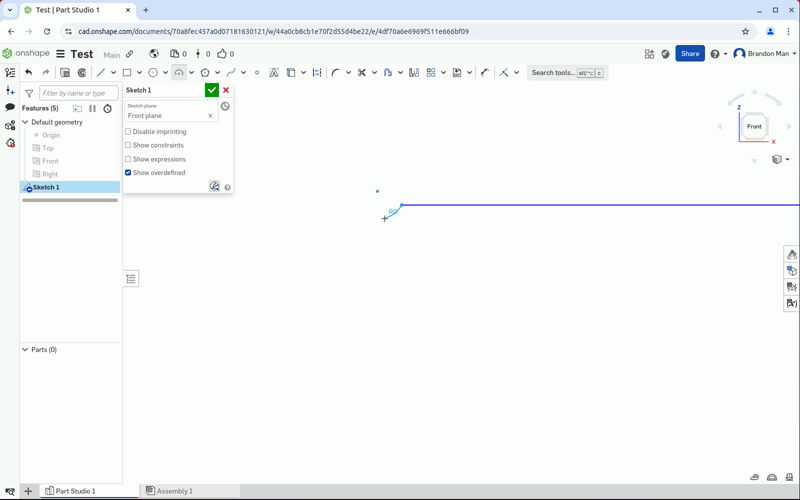
scroll(-6)
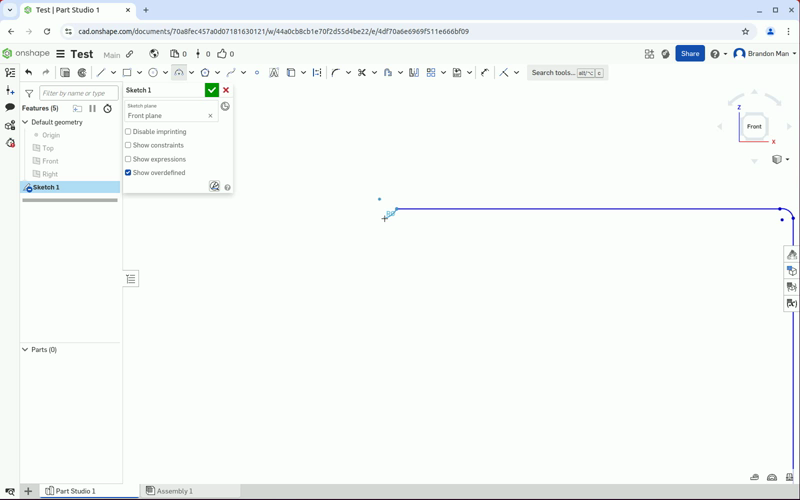
scroll(-6)
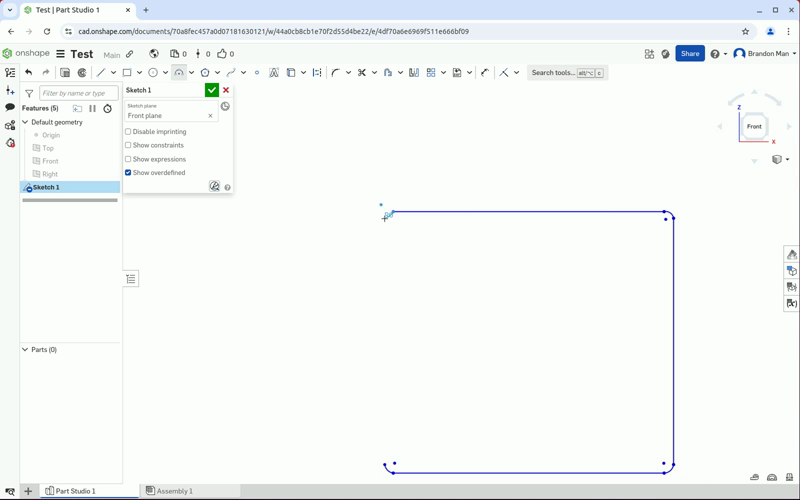
scroll(-6)
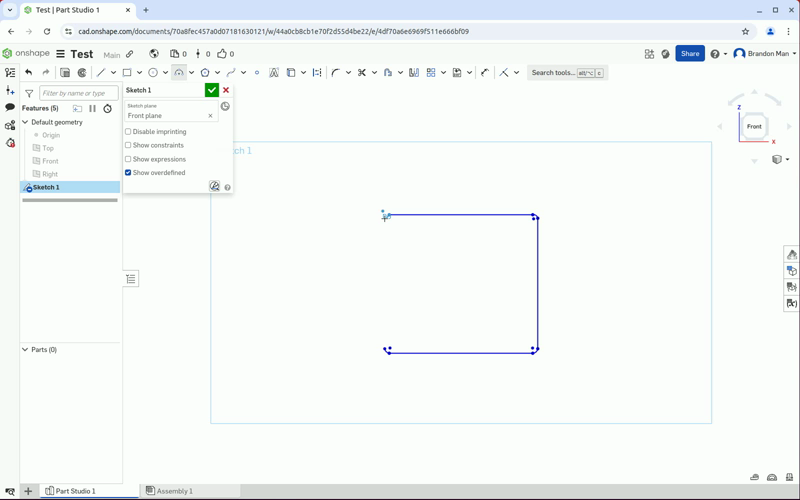
mouse_move(386, 215)
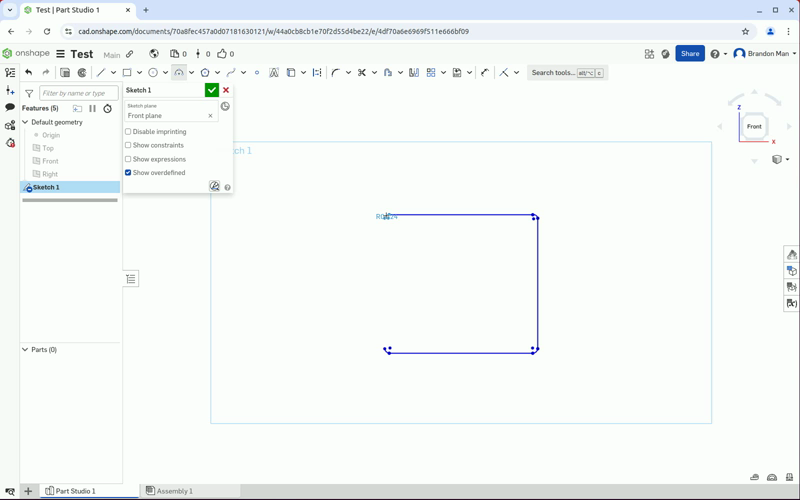
scroll(6)
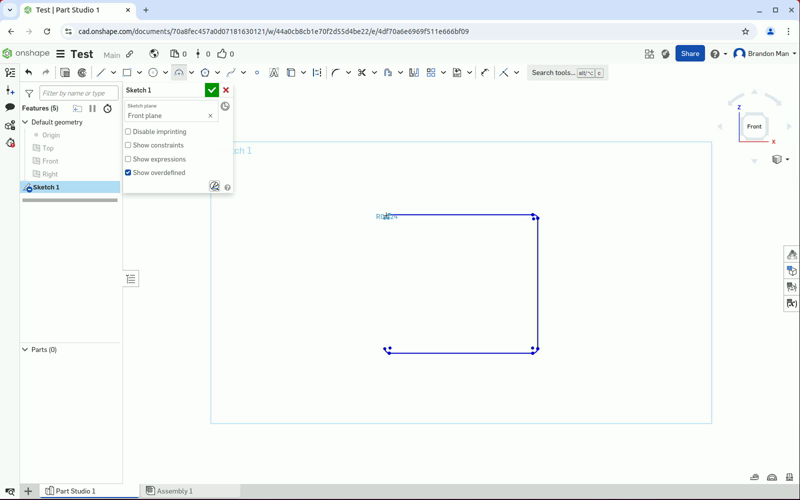
scroll(6)
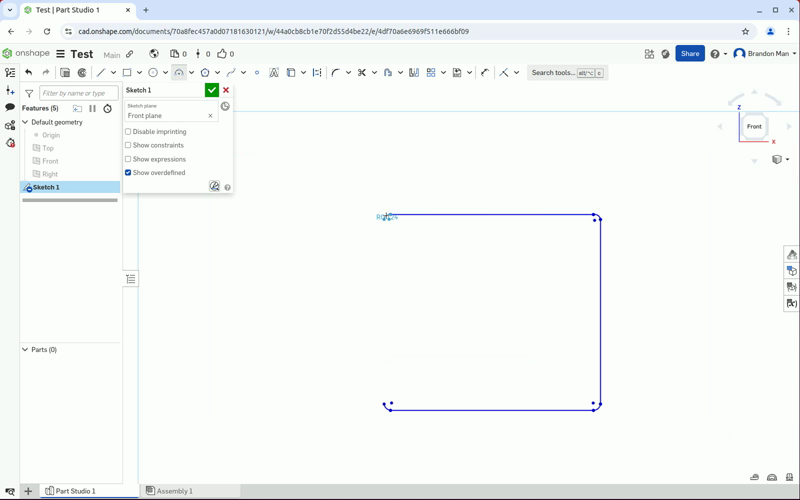
scroll(6)
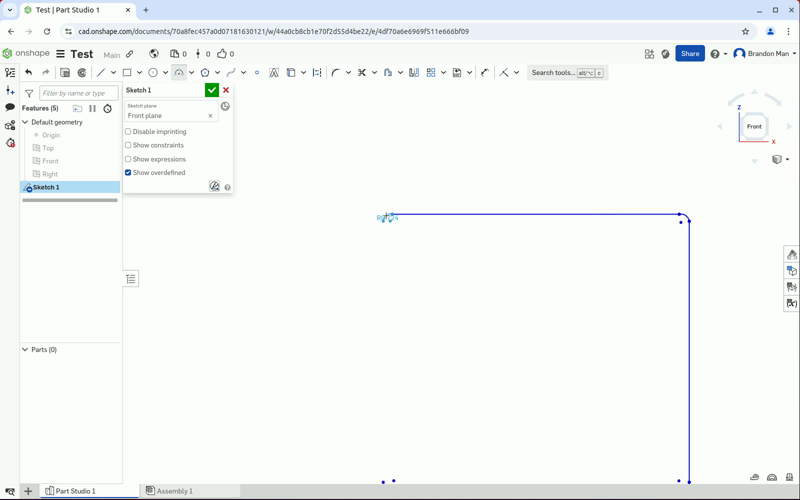
scroll(6)
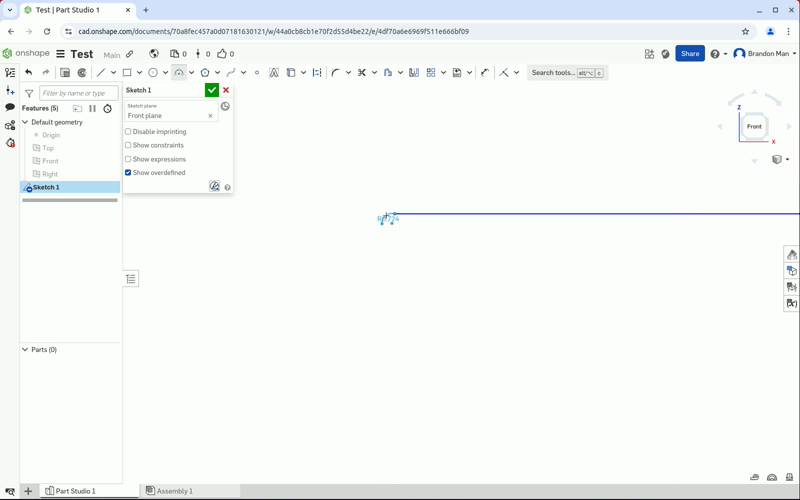
scroll(6)
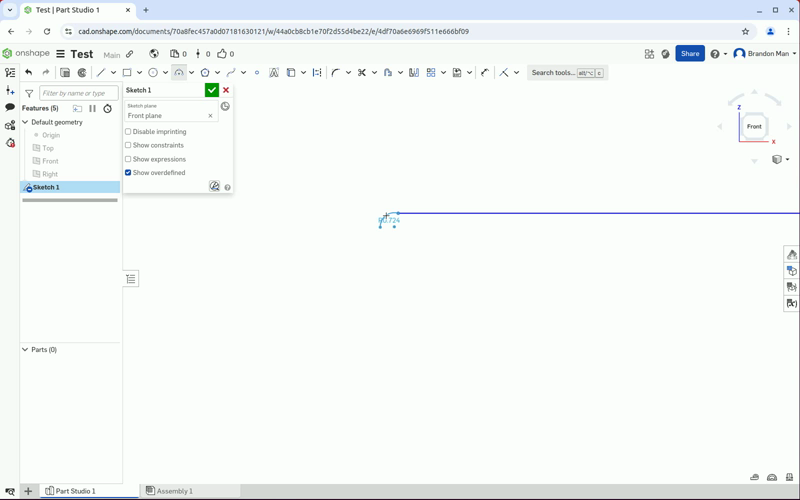
scroll(6)
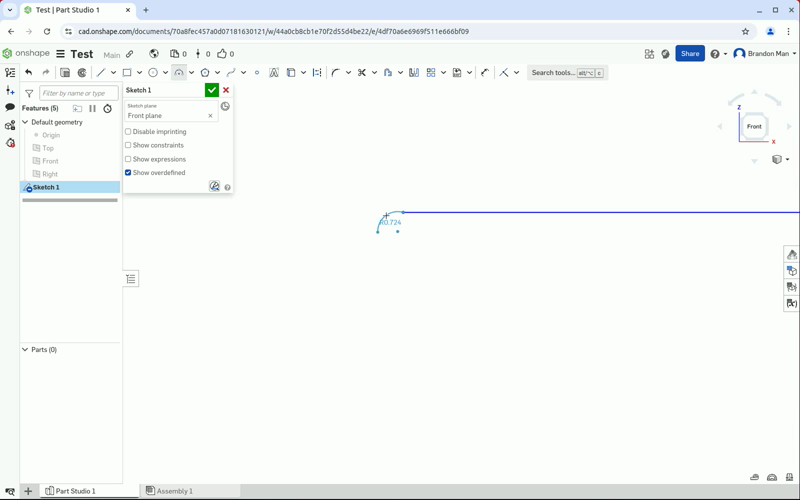
scroll(6)
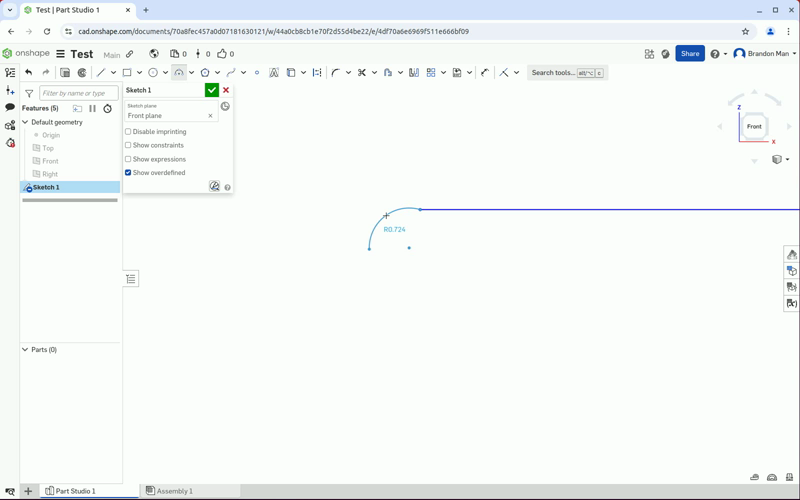
click(386, 215)
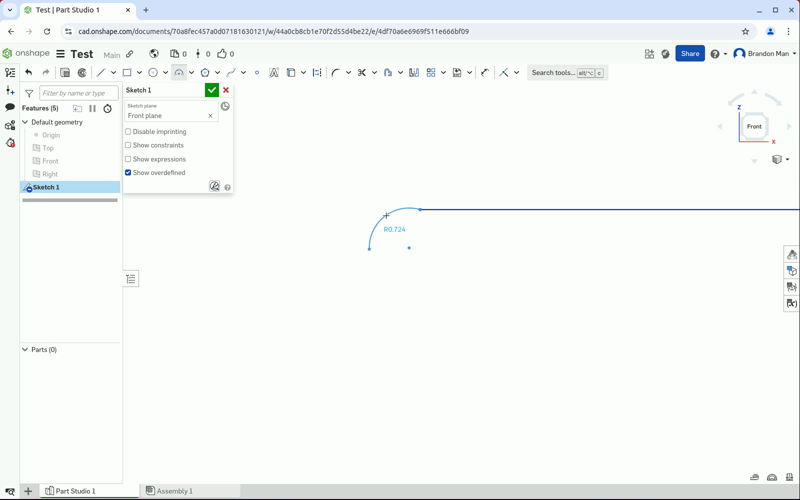
scroll(-6)
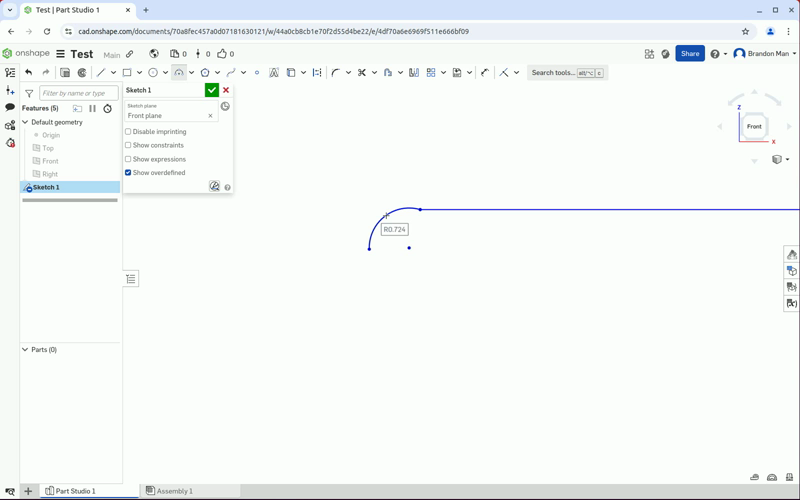
scroll(-6)
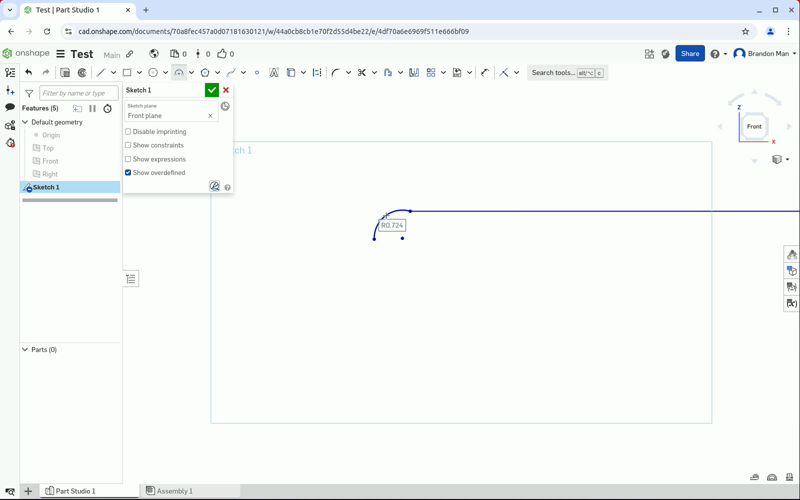
scroll(-6)
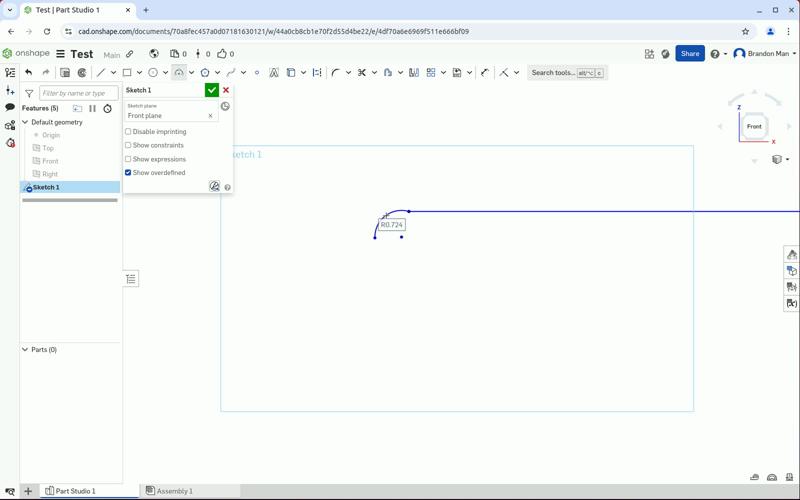
scroll(-6)
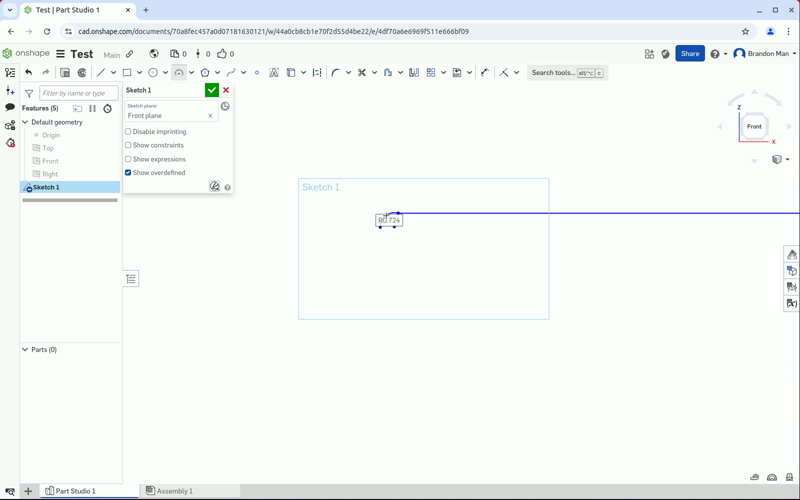
scroll(-6)
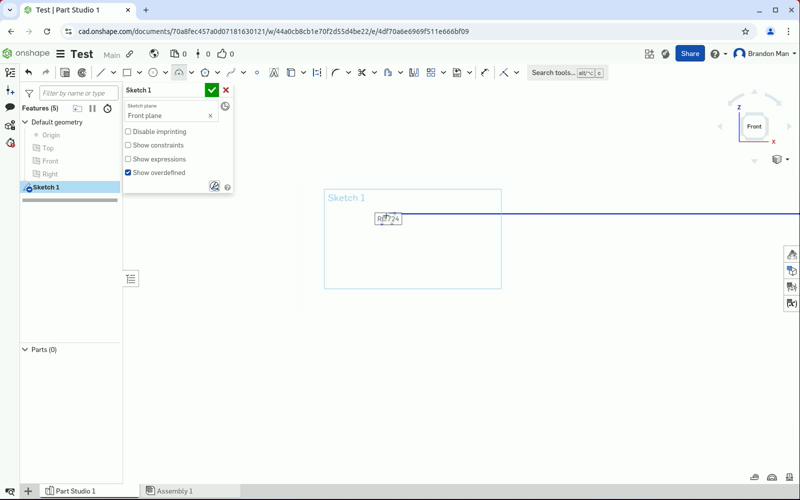
scroll(-6)
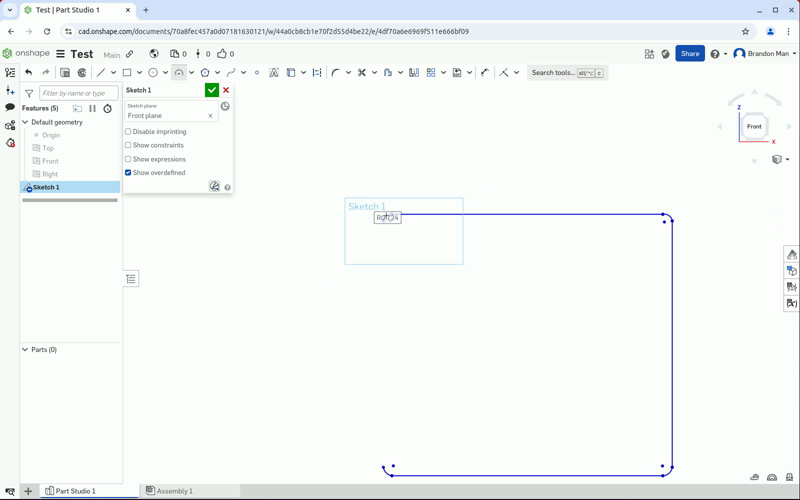
scroll(-6)
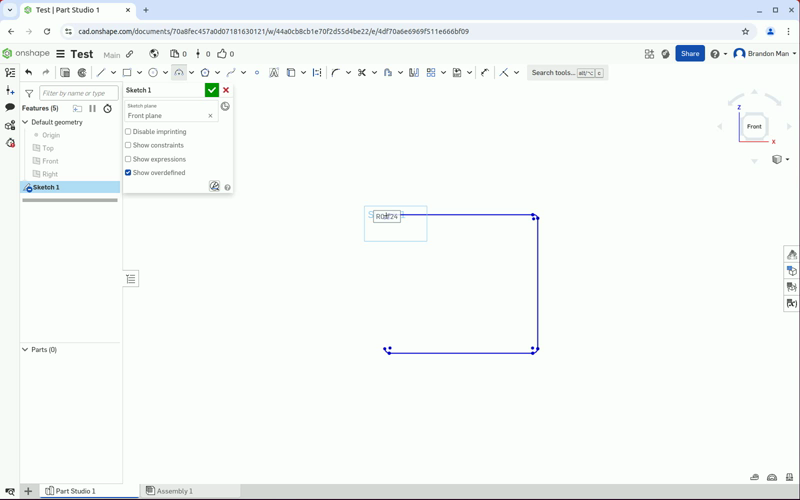
key_up(shift)
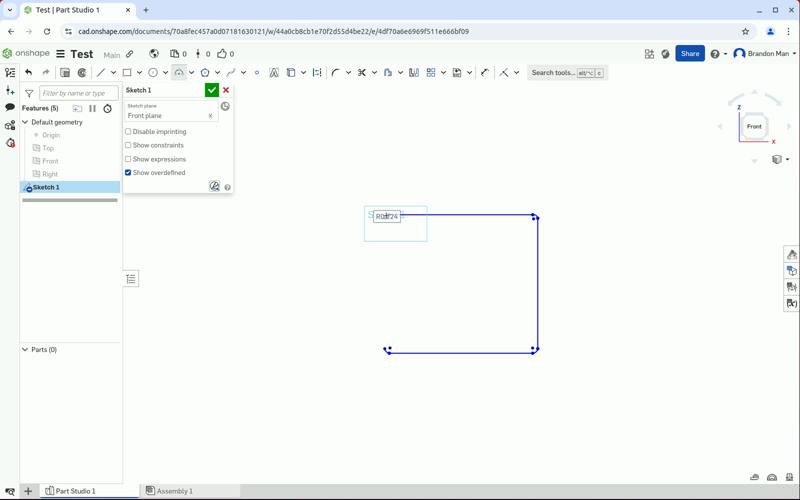
key(esc)
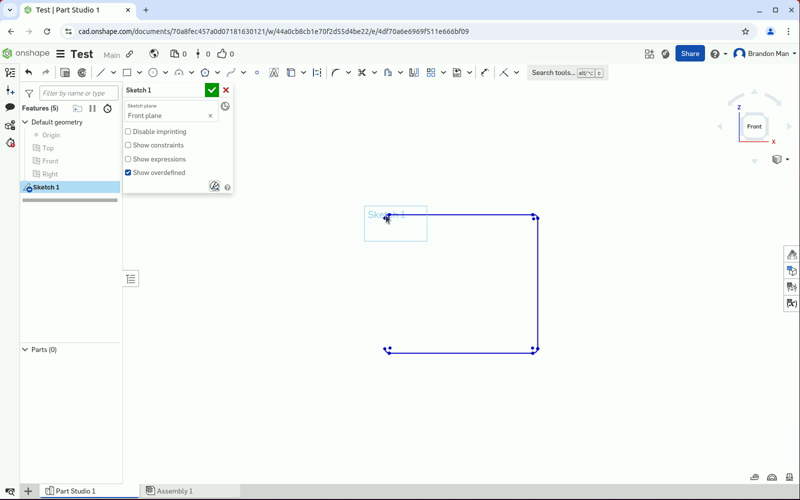
key(l)
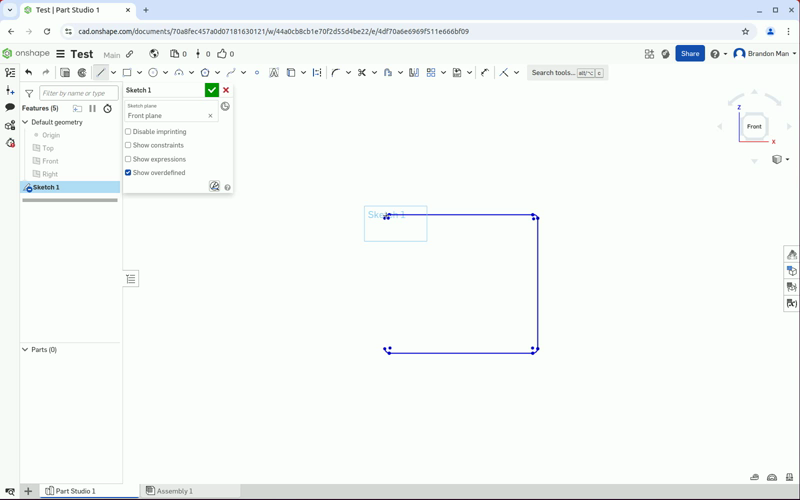
mouse_move(384, 218)
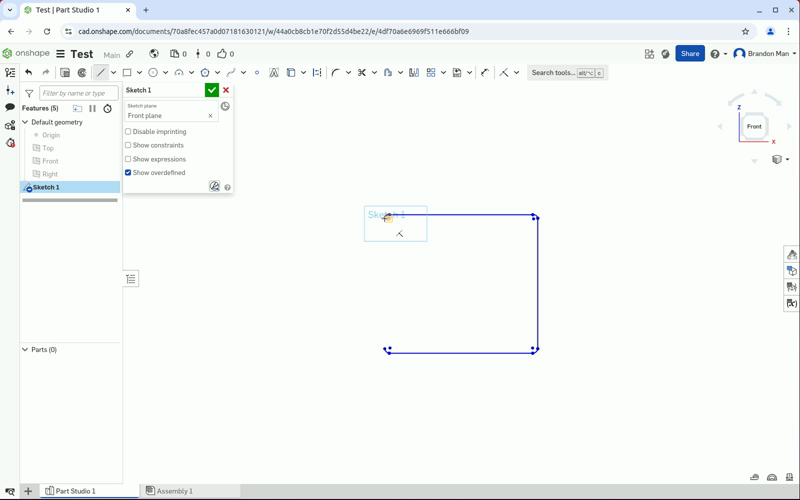
scroll(6)
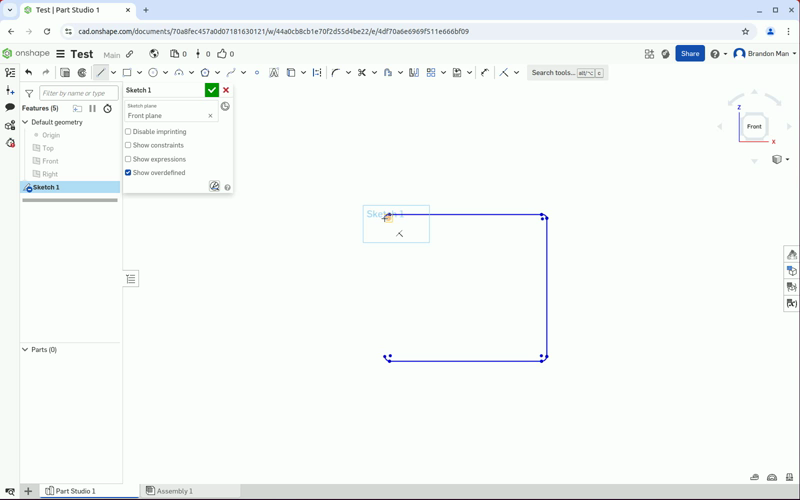
scroll(6)
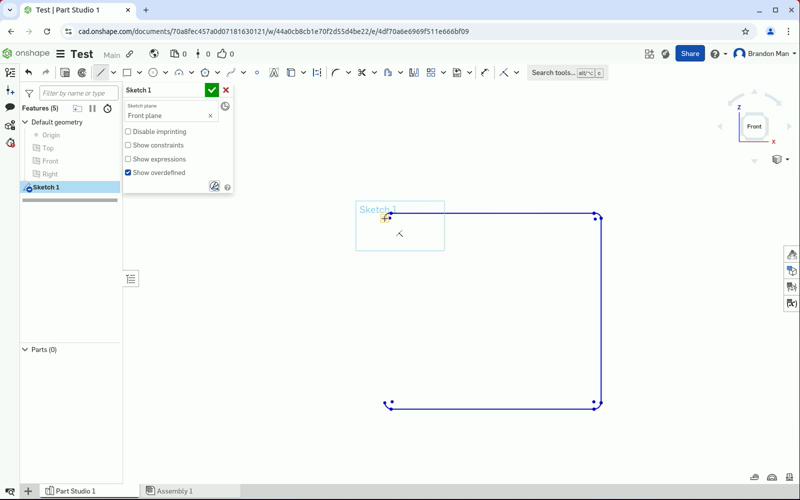
scroll(6)
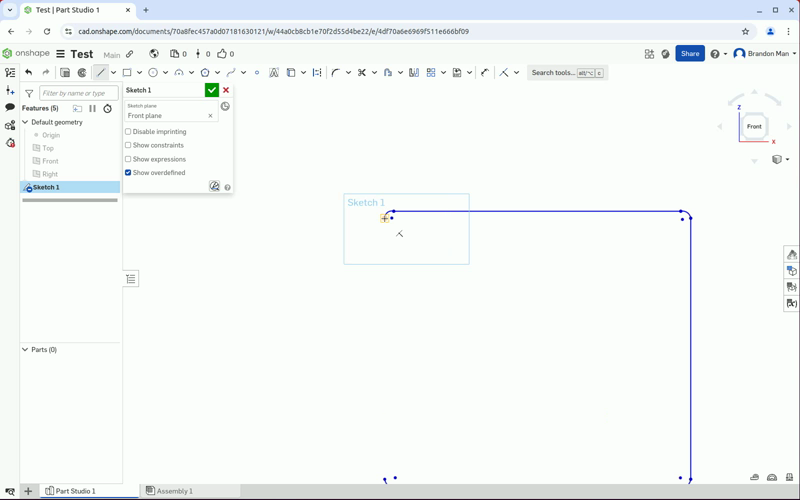
scroll(6)
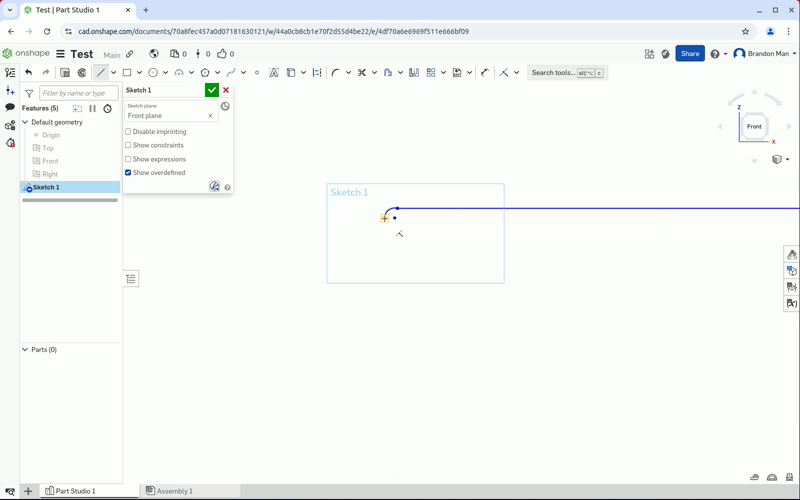
scroll(6)
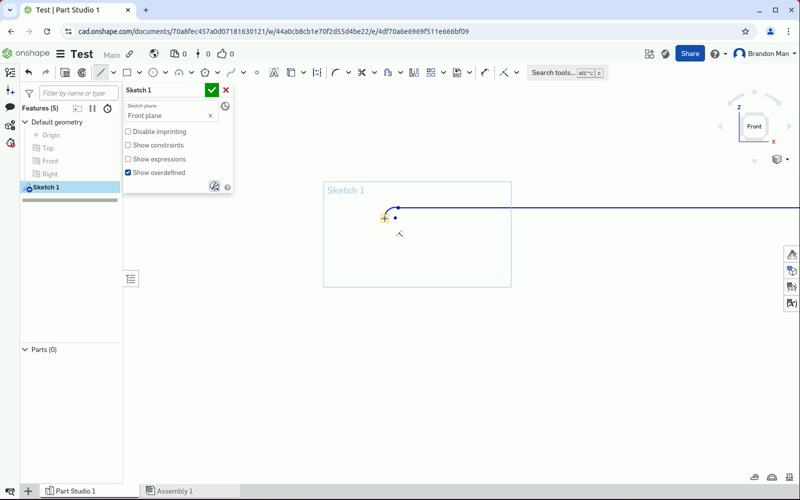
scroll(6)
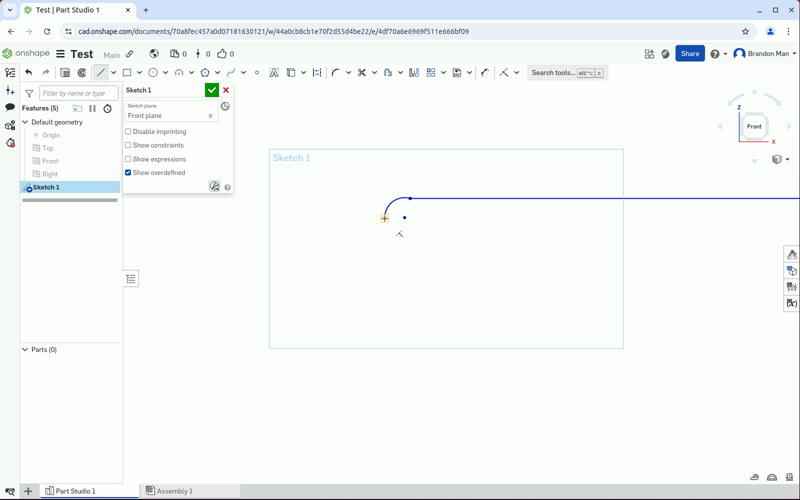
scroll(6)
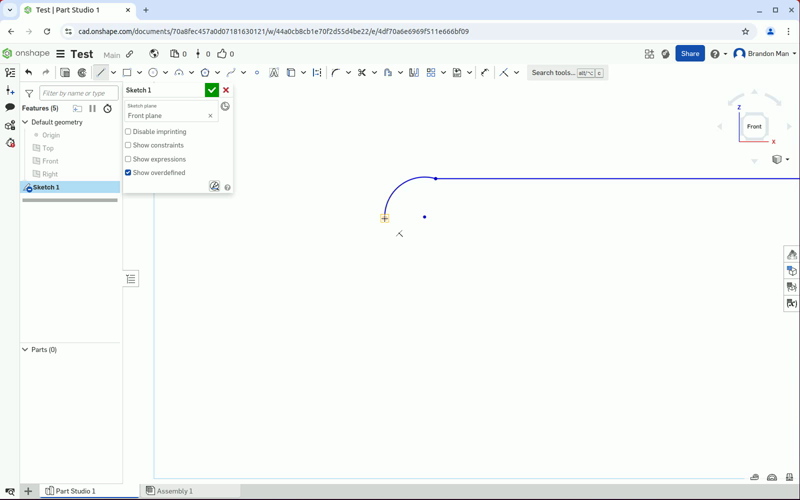
click(384, 218)
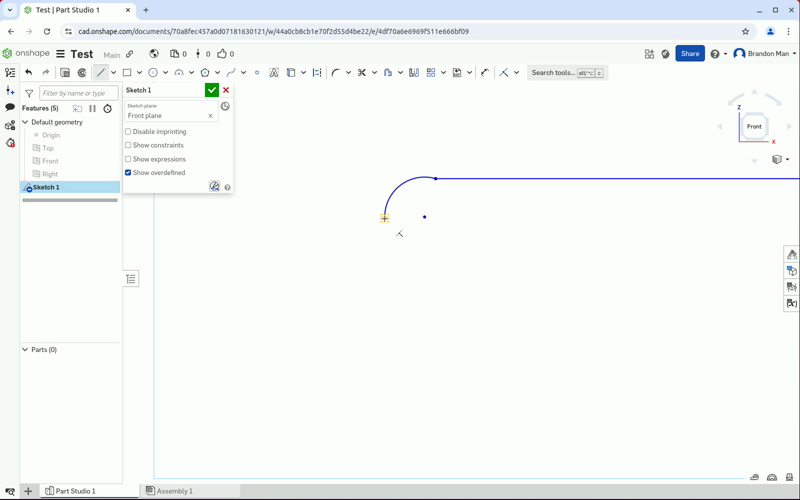
scroll(-6)
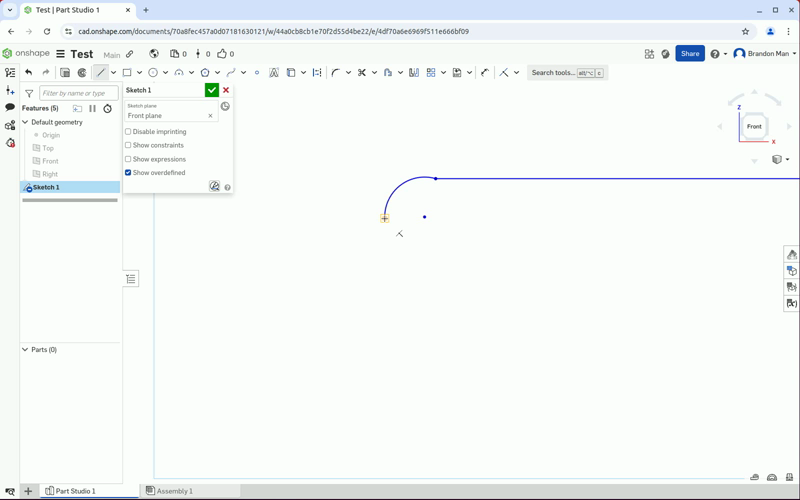
scroll(-6)
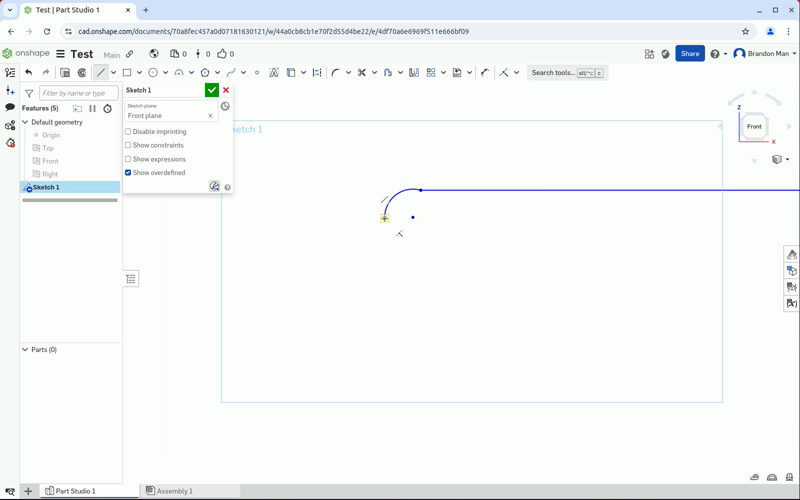
scroll(-6)
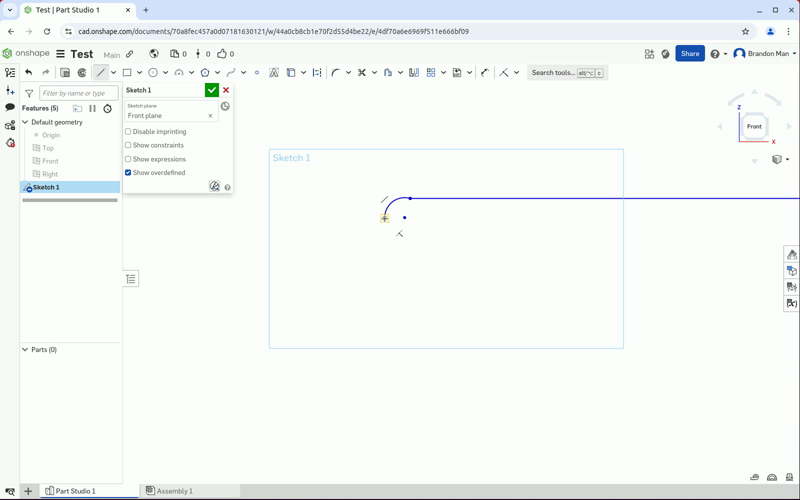
scroll(-6)
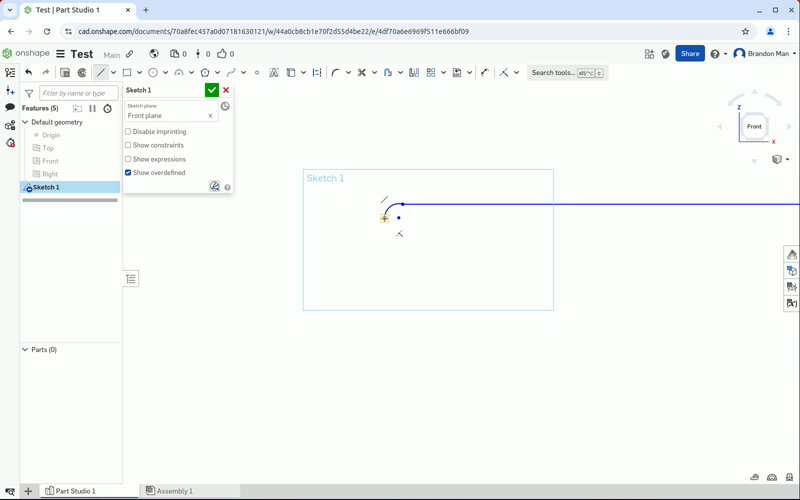
scroll(-6)
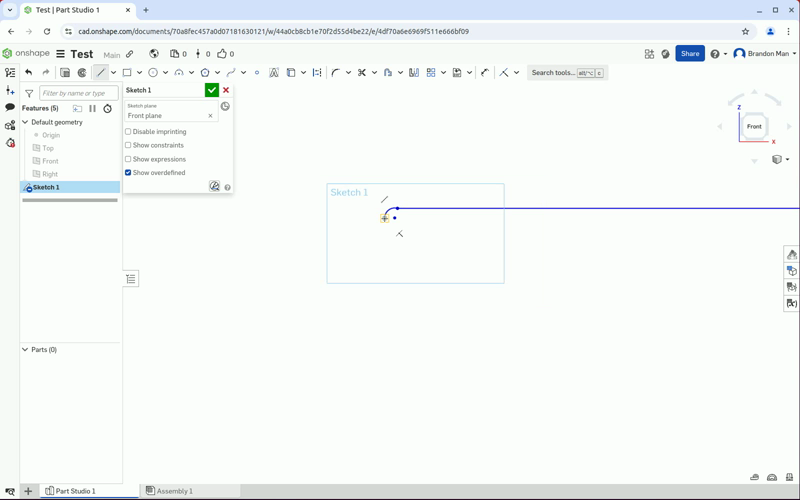
scroll(-6)
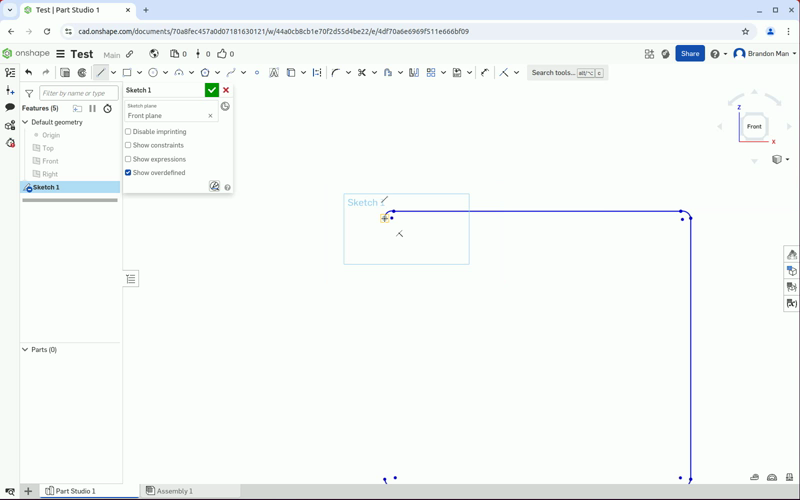
scroll(-6)
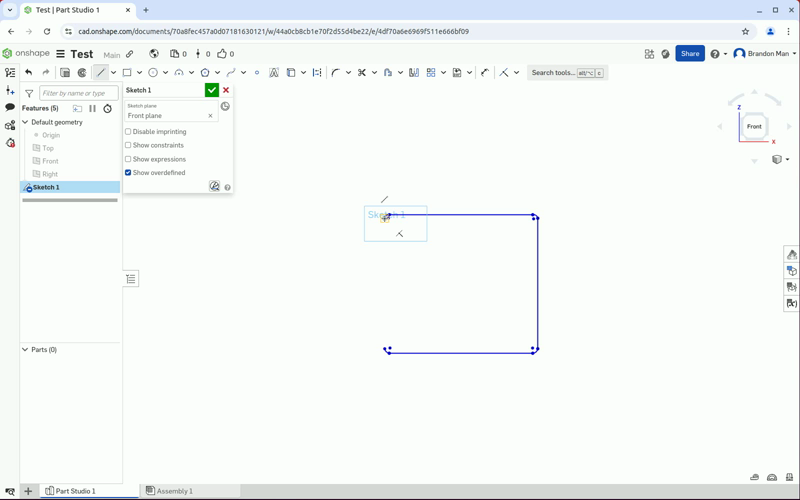
key_down(shift)
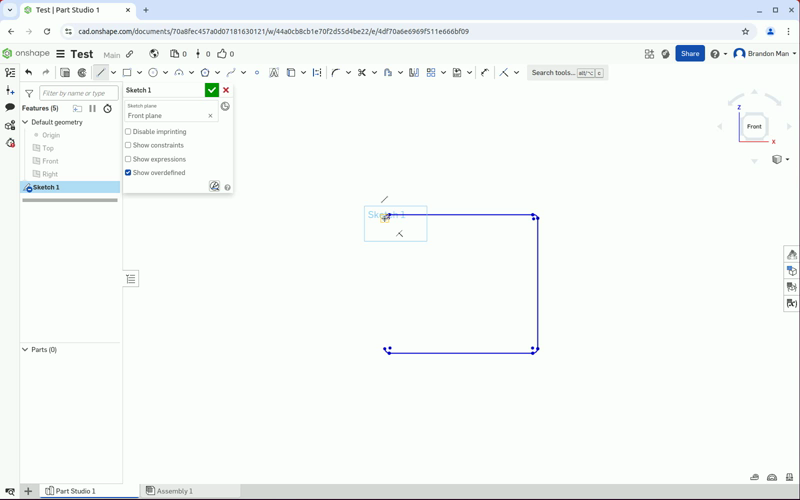
mouse_move(384, 348)
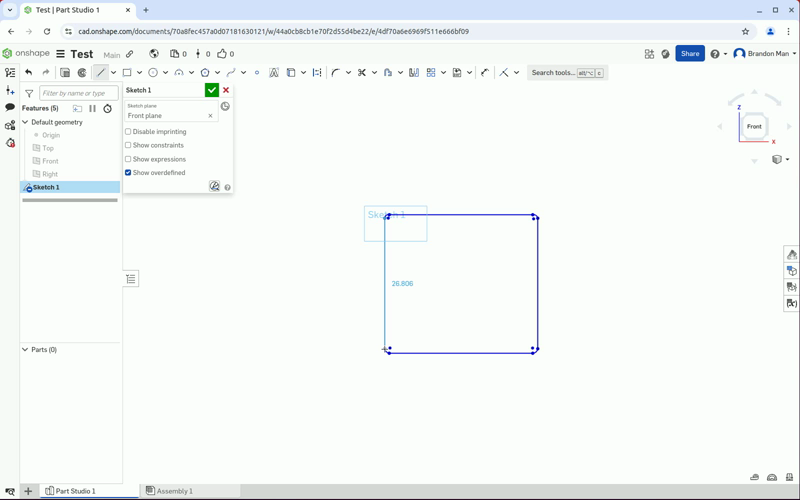
scroll(6)
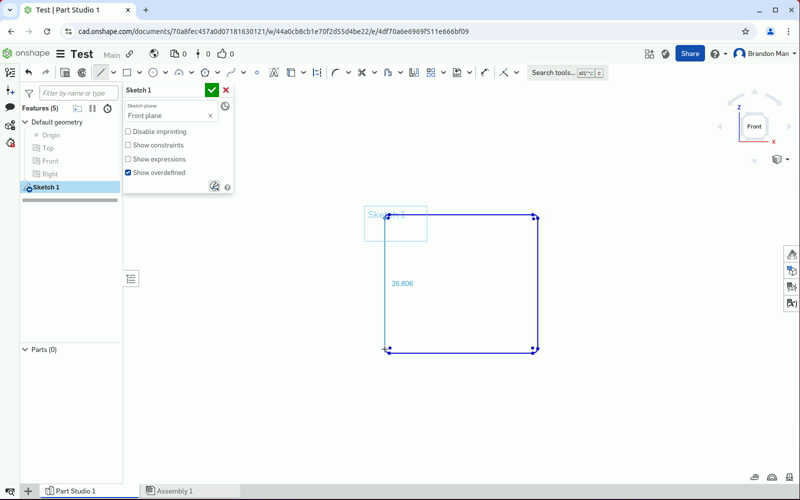
scroll(6)
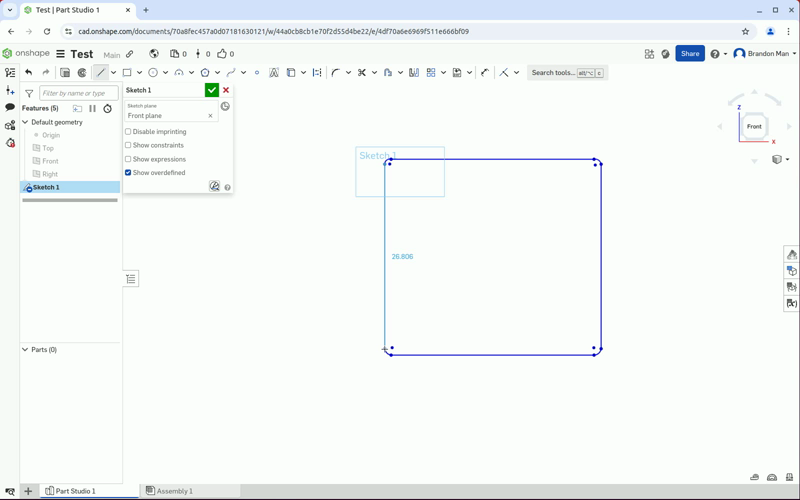
scroll(6)
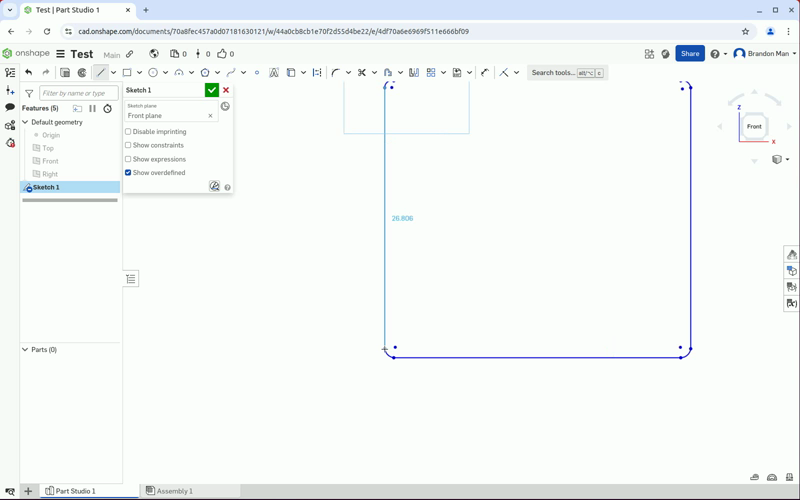
scroll(6)
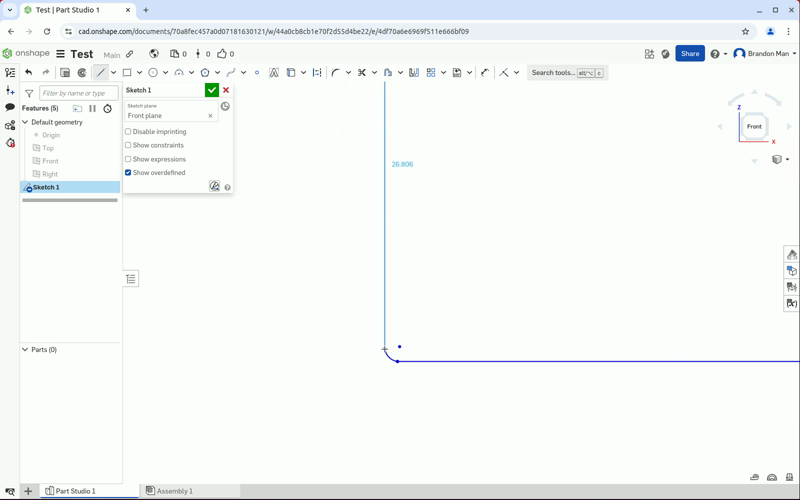
scroll(6)
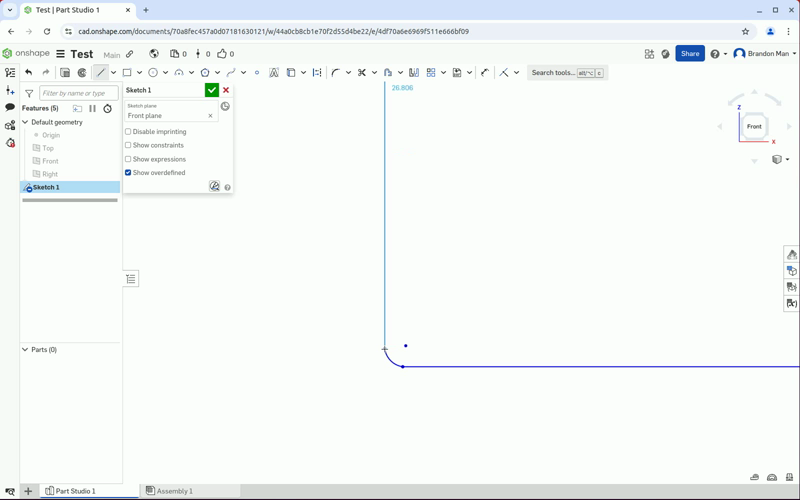
scroll(6)
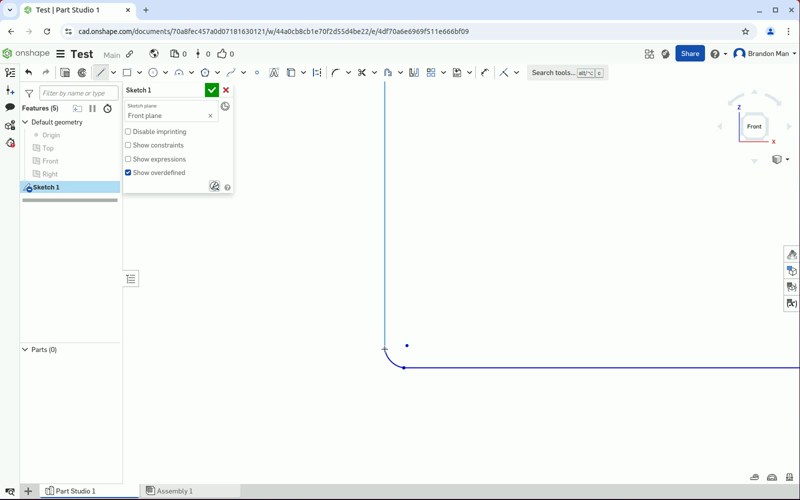
scroll(6)
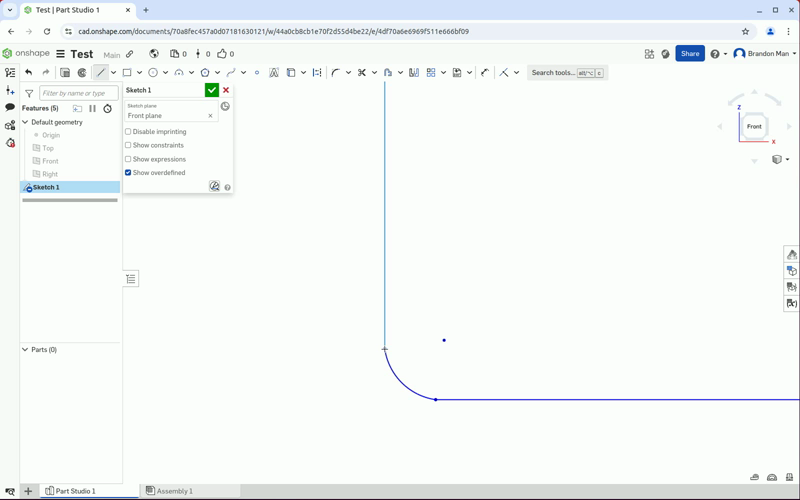
key_up(shift)
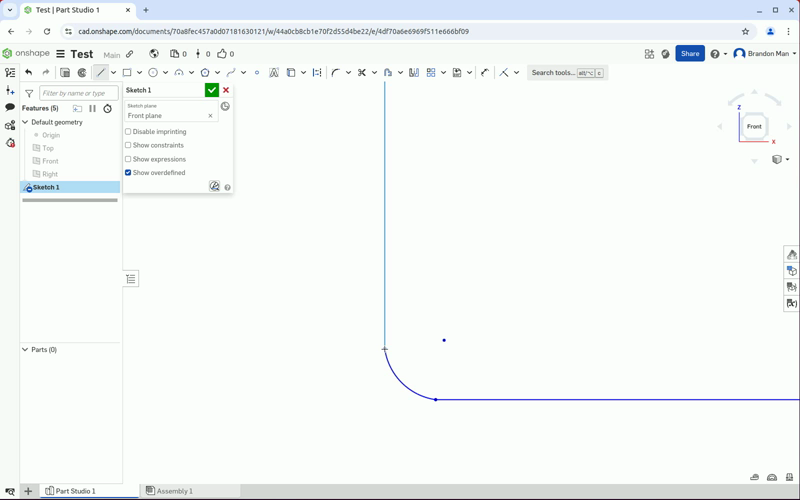
click(384, 348)
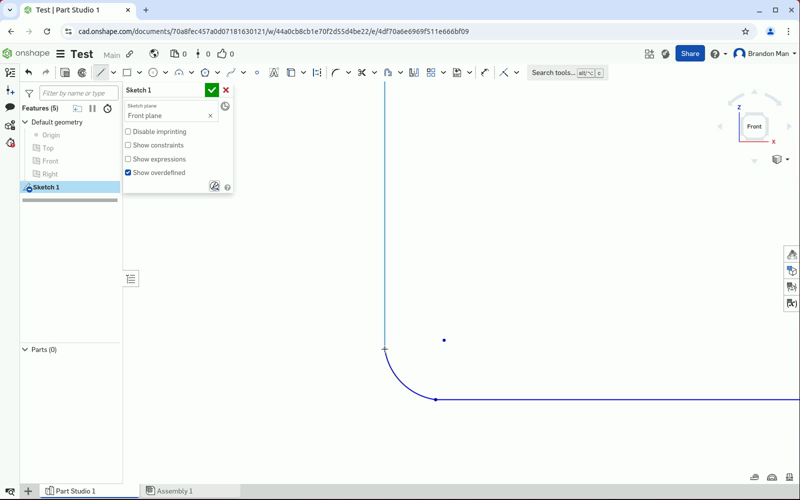
scroll(-6)
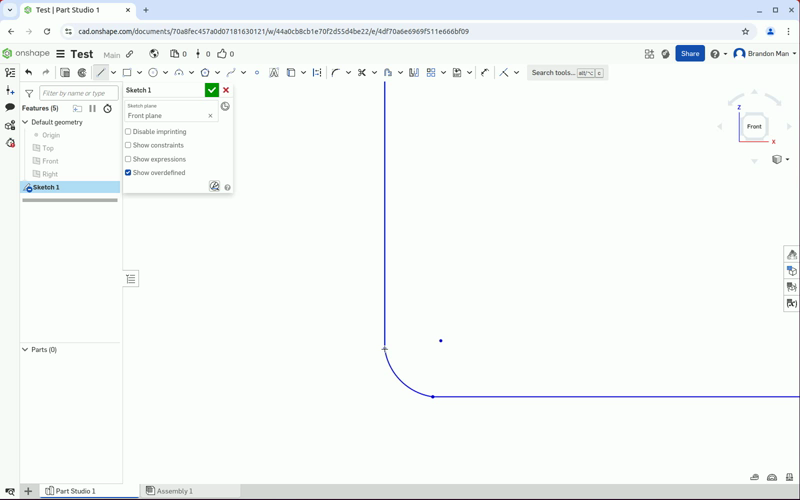
scroll(-6)
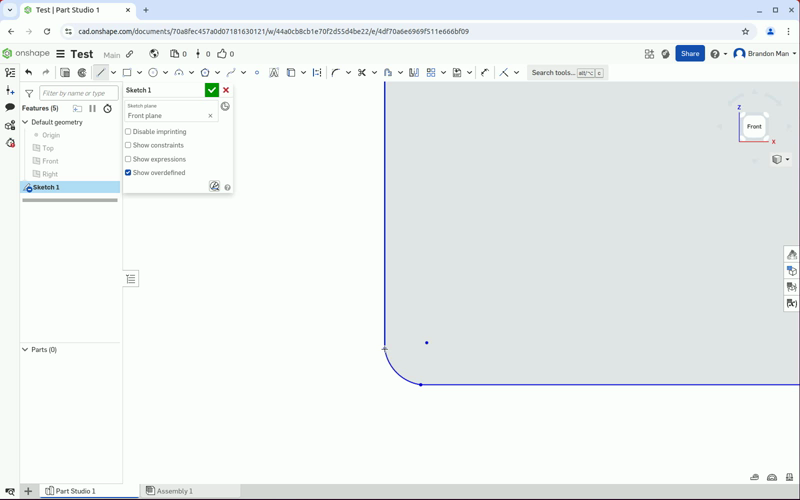
scroll(-6)
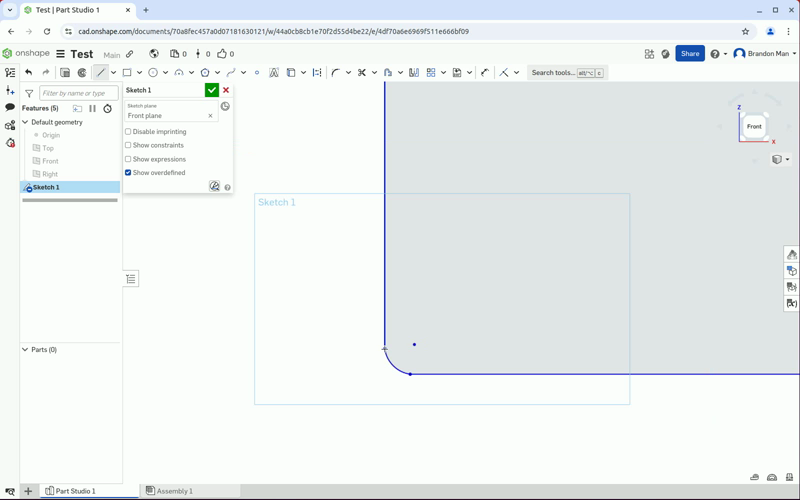
scroll(-6)
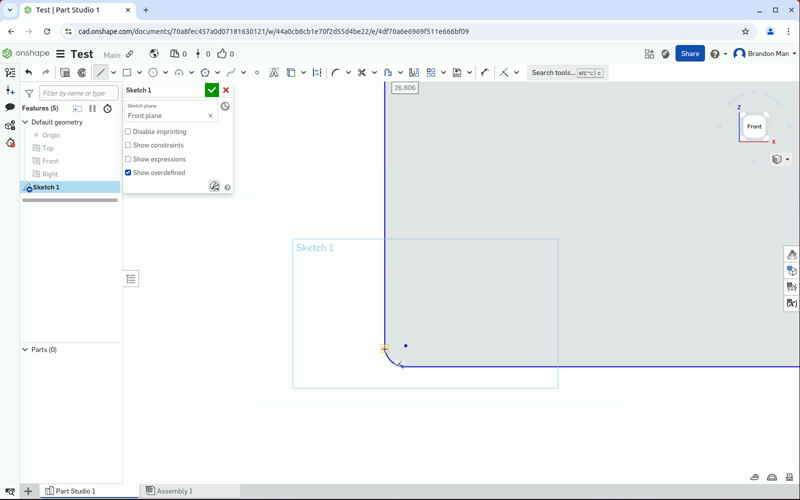
scroll(-6)
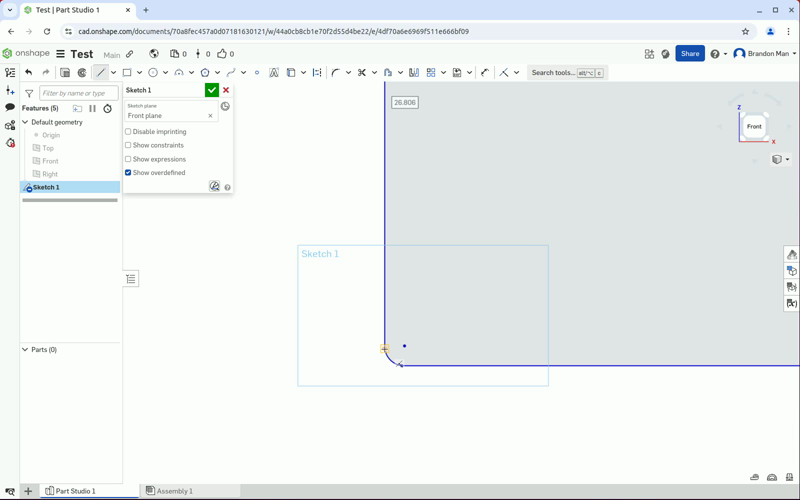
scroll(-6)
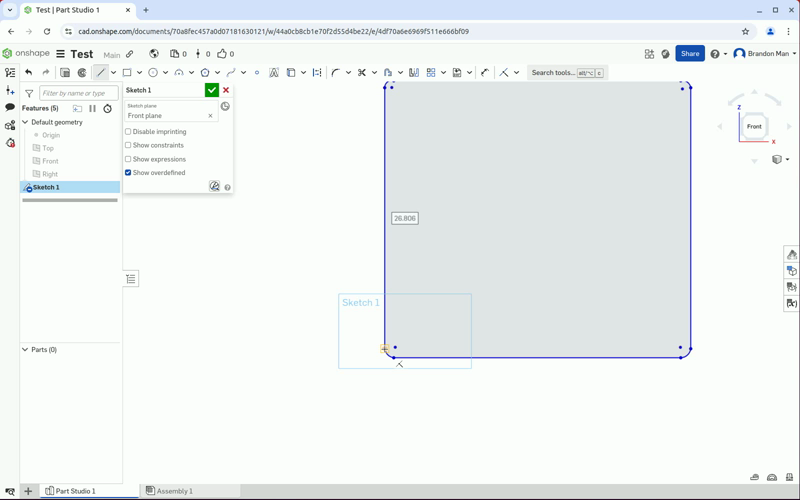
scroll(-6)
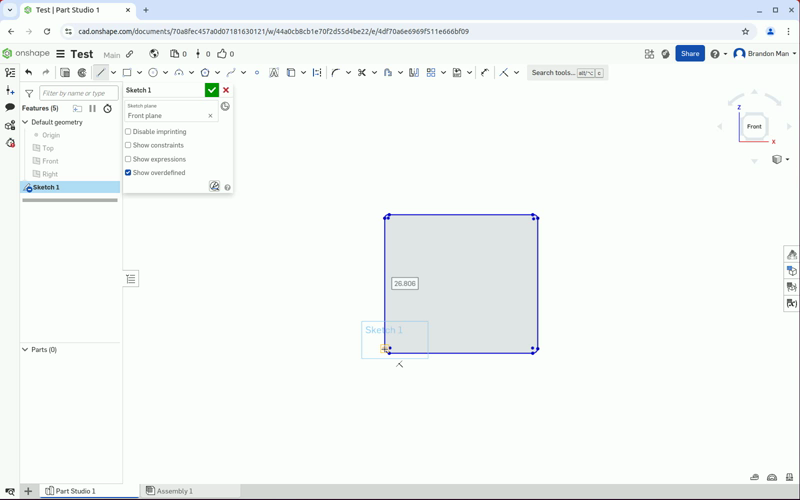
key(esc)
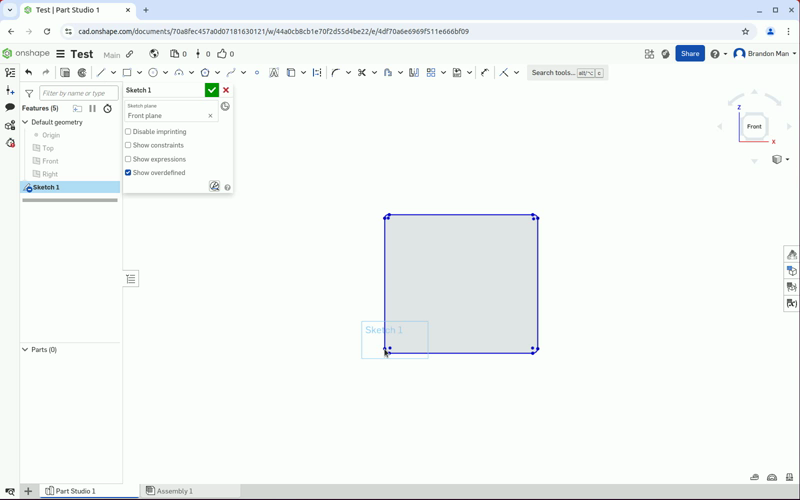
key(a)
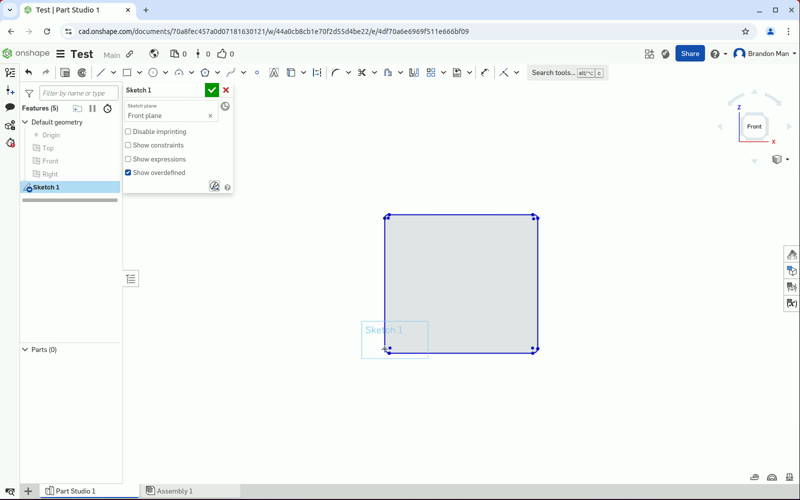
key_down(shift)
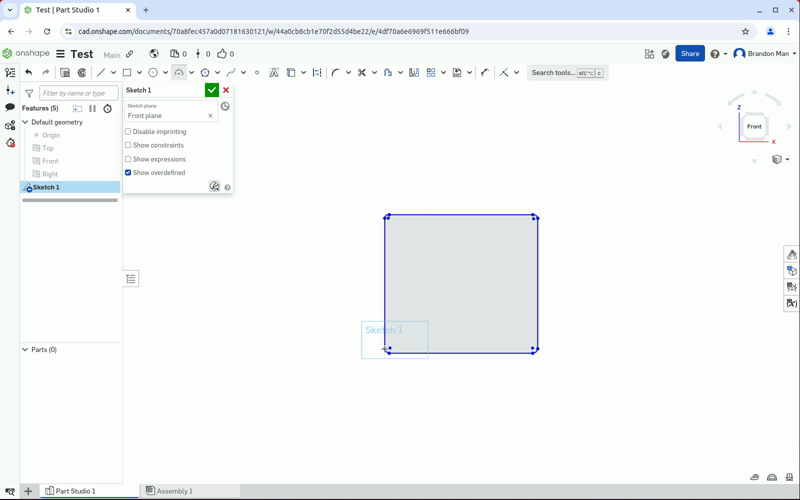
mouse_move(394, 339)
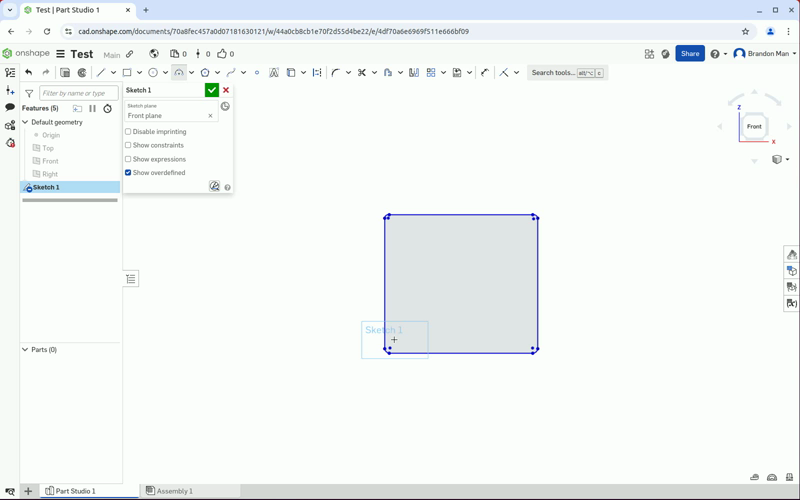
click(394, 339)
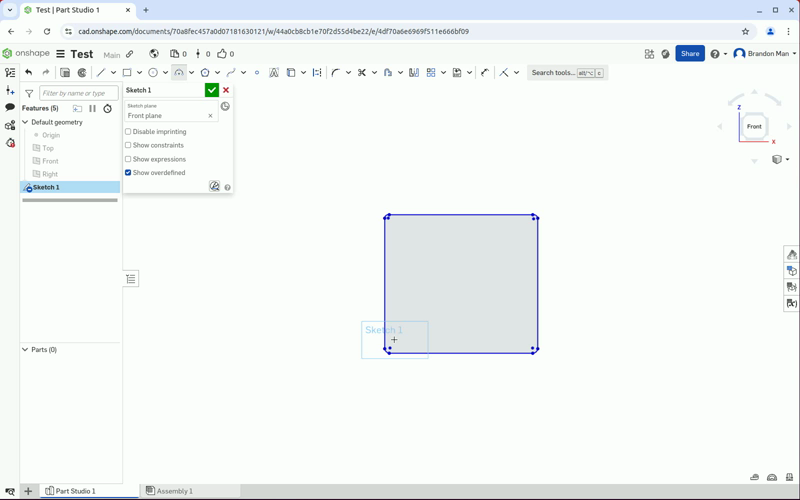
key_up(shift)
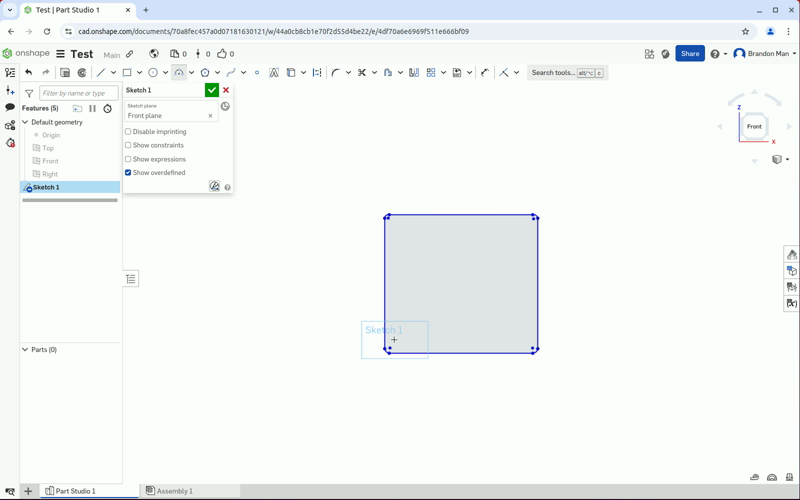
key_down(shift)
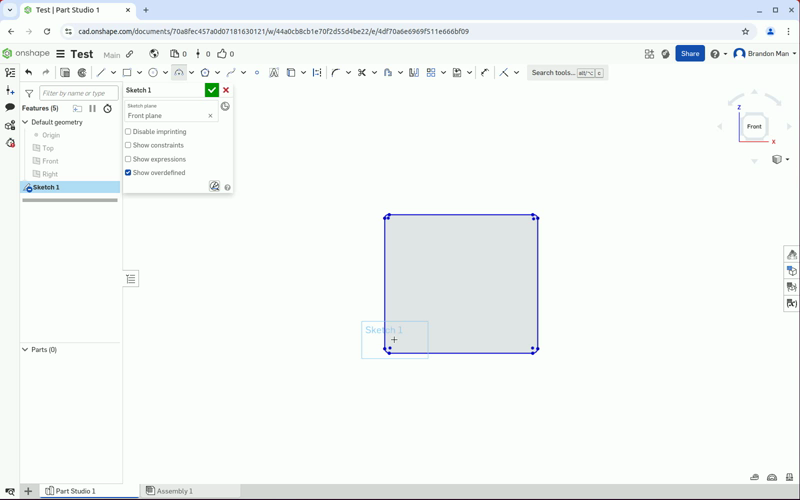
mouse_move(398, 343)
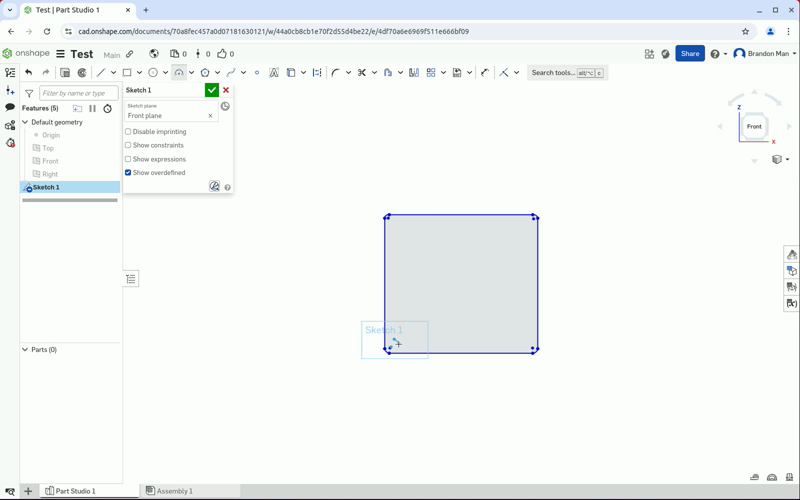
scroll(6)
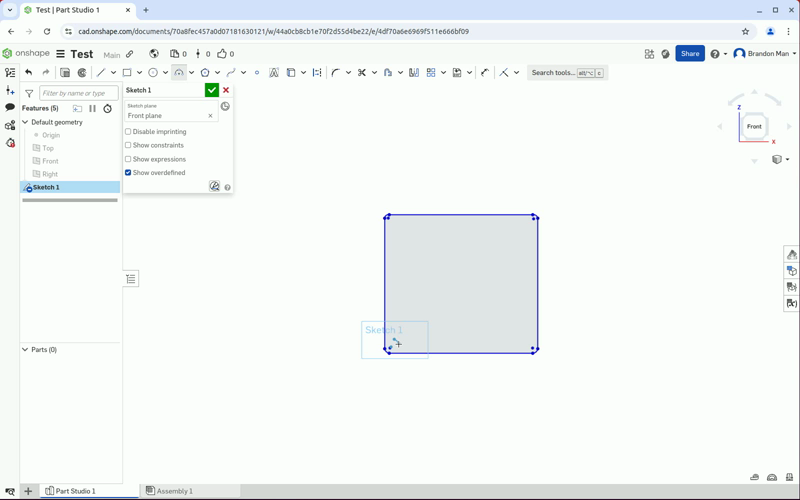
scroll(6)
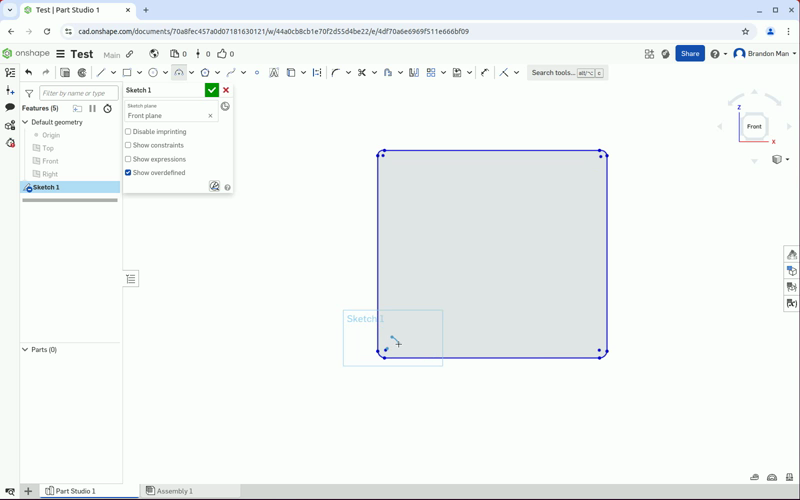
scroll(6)
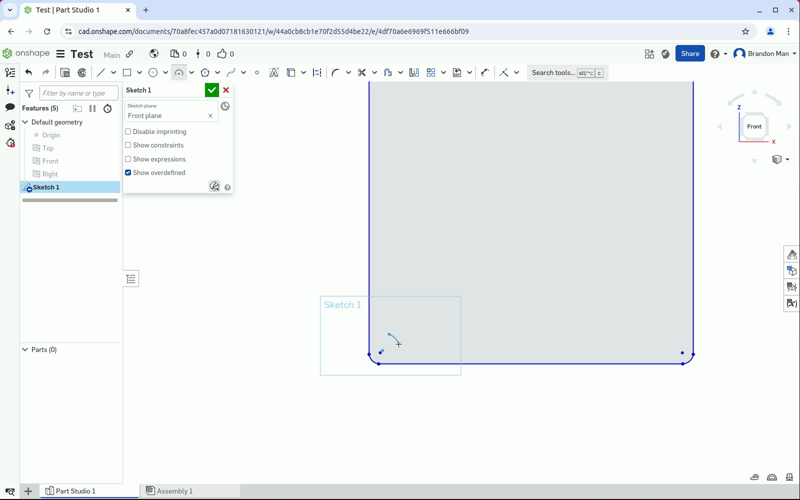
scroll(6)
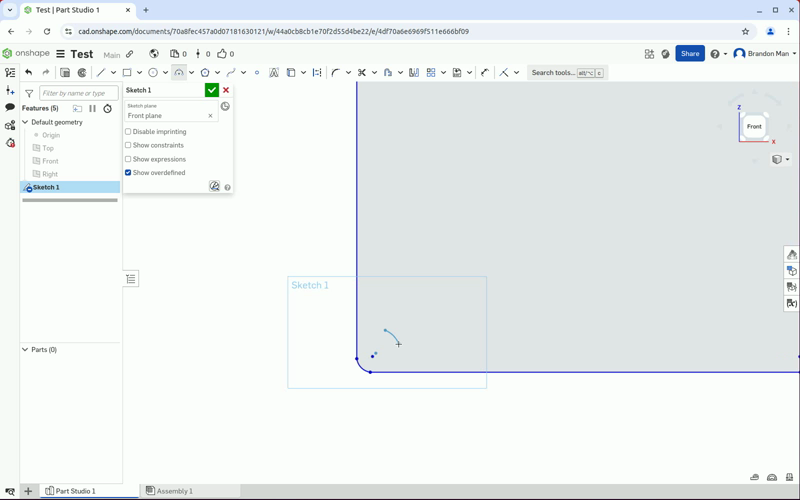
scroll(6)
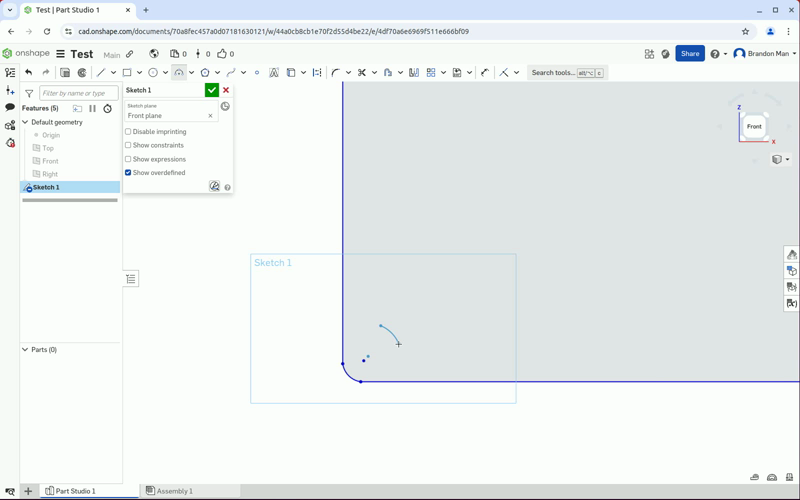
scroll(6)
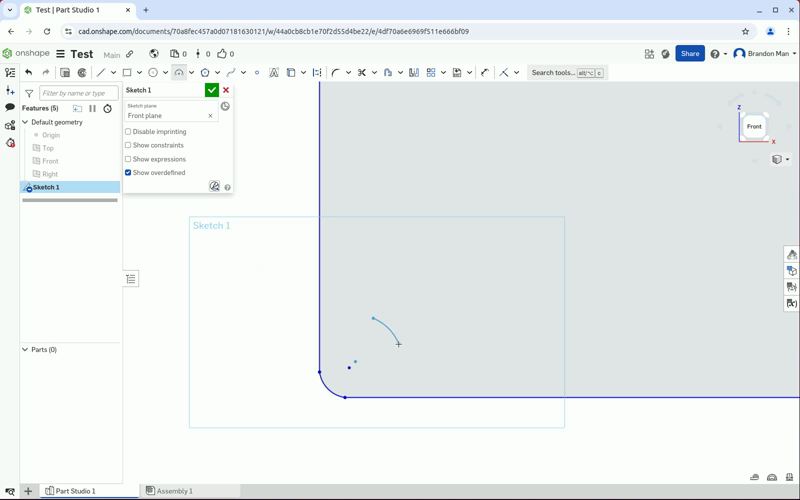
scroll(6)
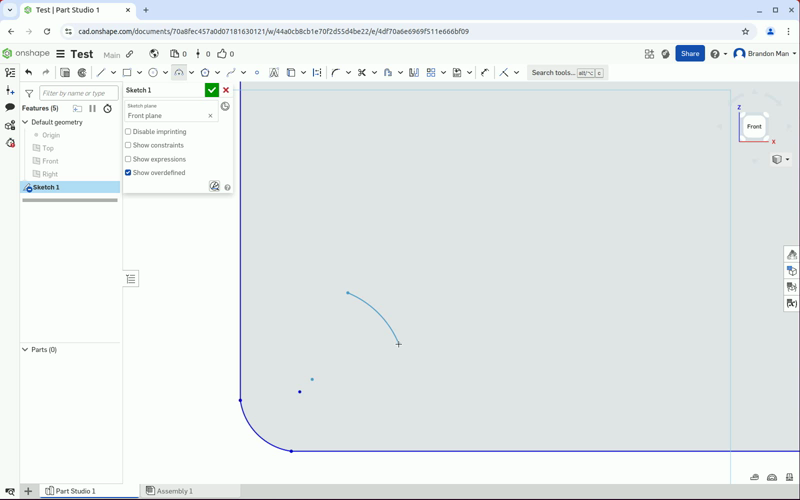
click(398, 343)
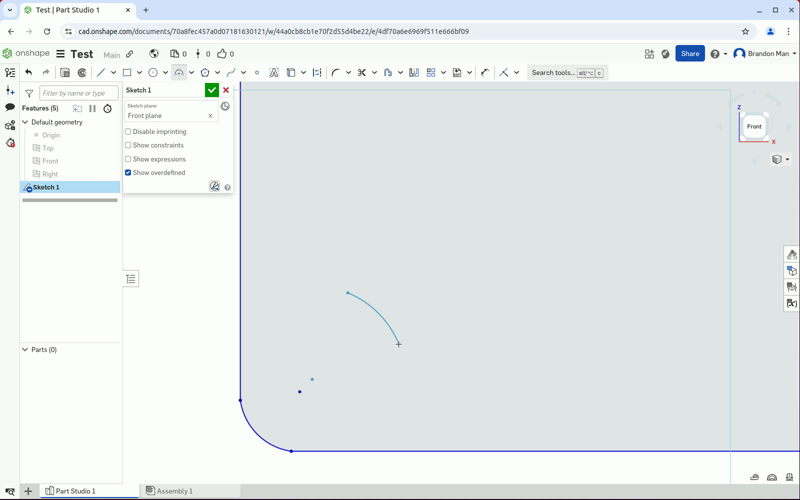
scroll(-6)
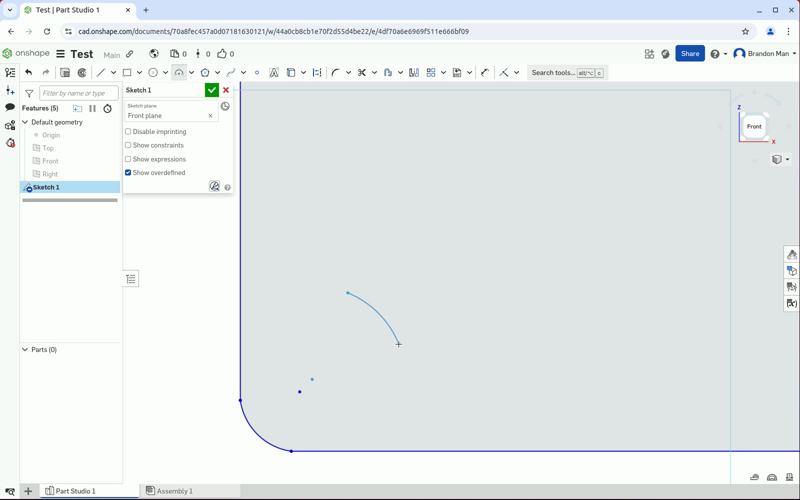
scroll(-6)
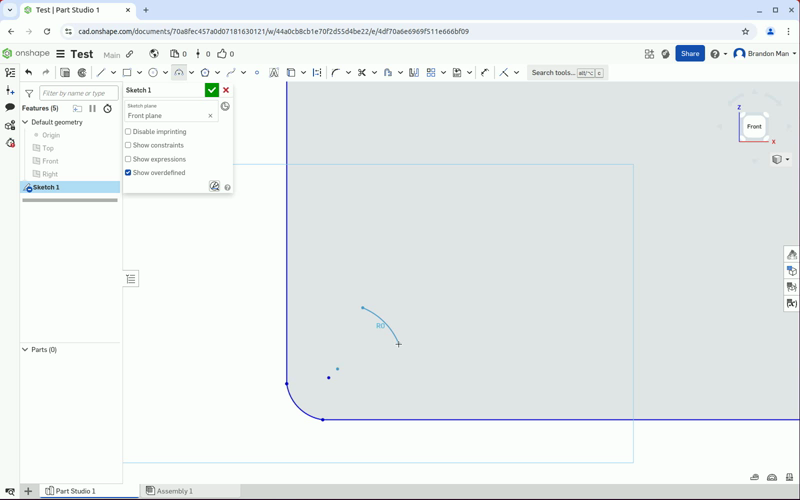
scroll(-6)
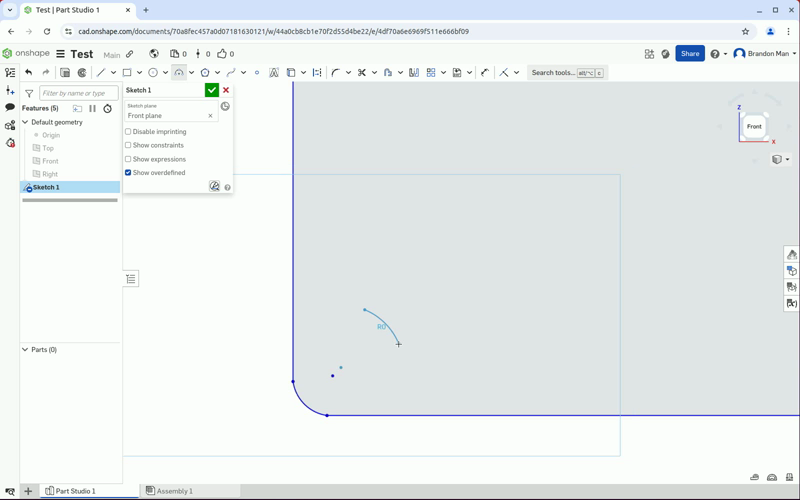
scroll(-6)
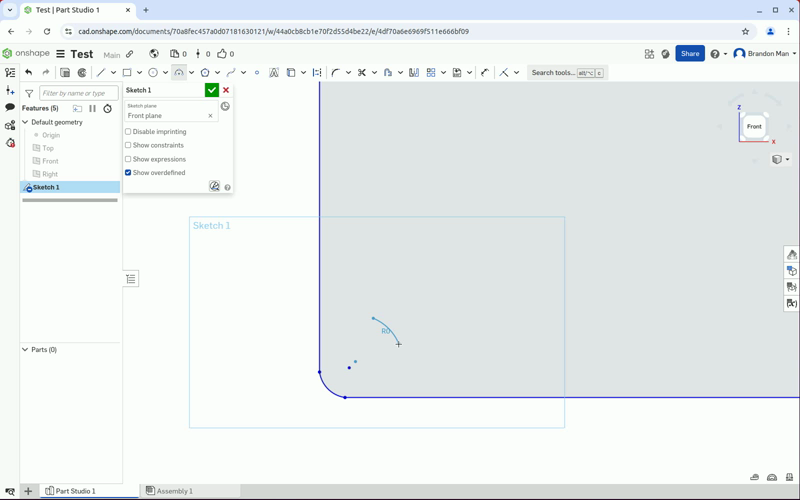
scroll(-6)
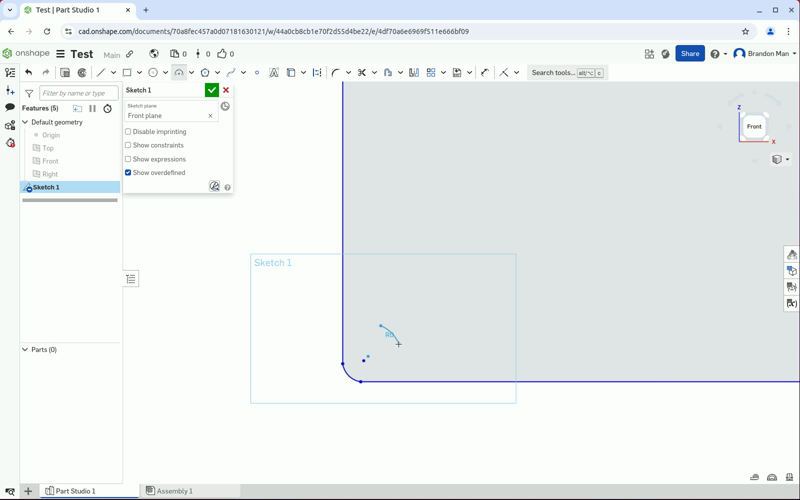
scroll(-6)
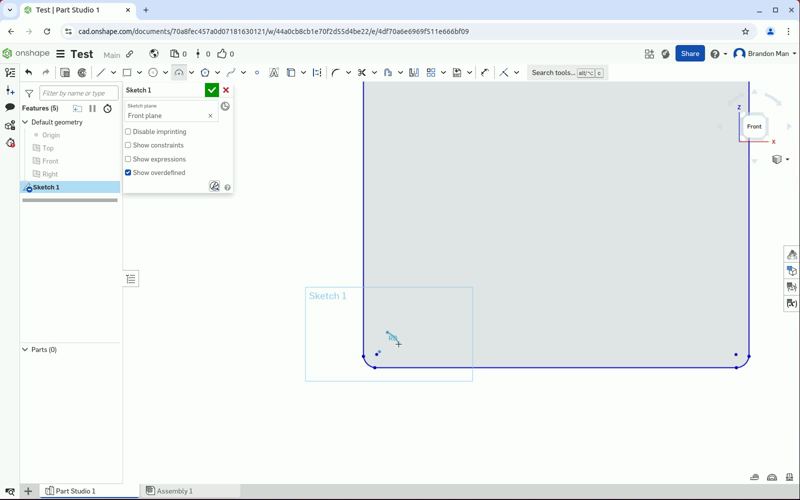
scroll(-6)
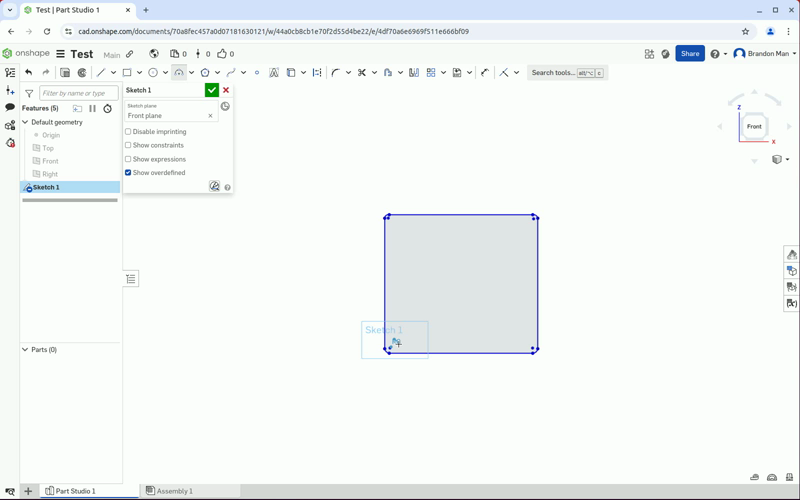
mouse_move(395, 342)
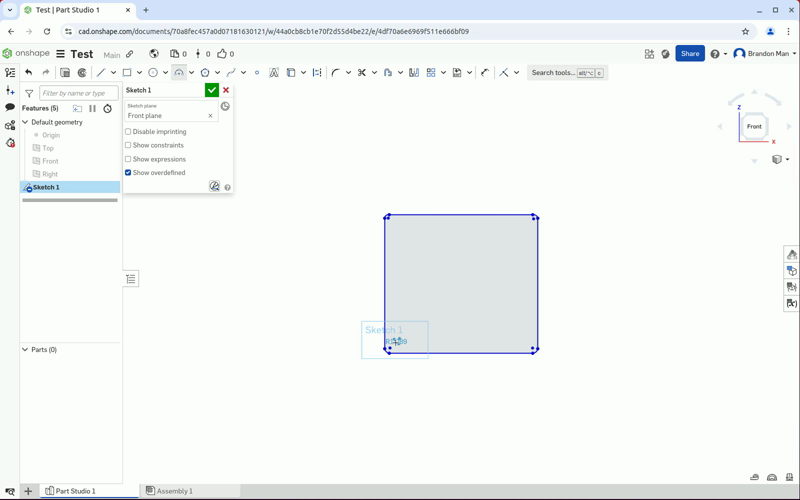
scroll(6)
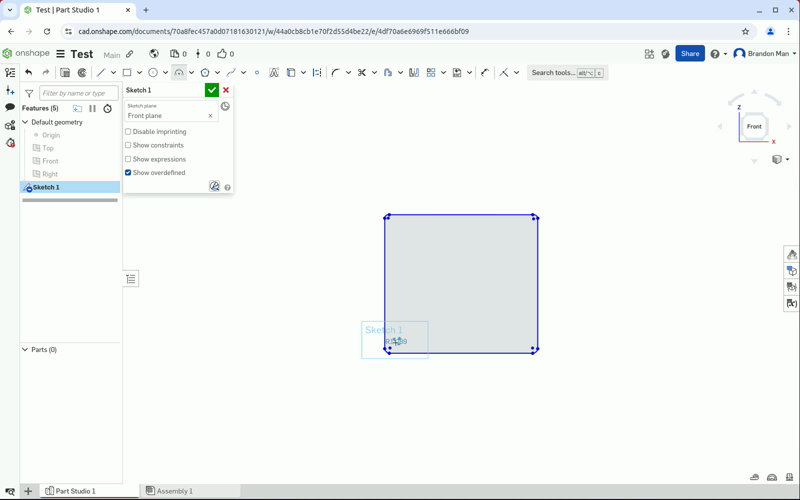
scroll(6)
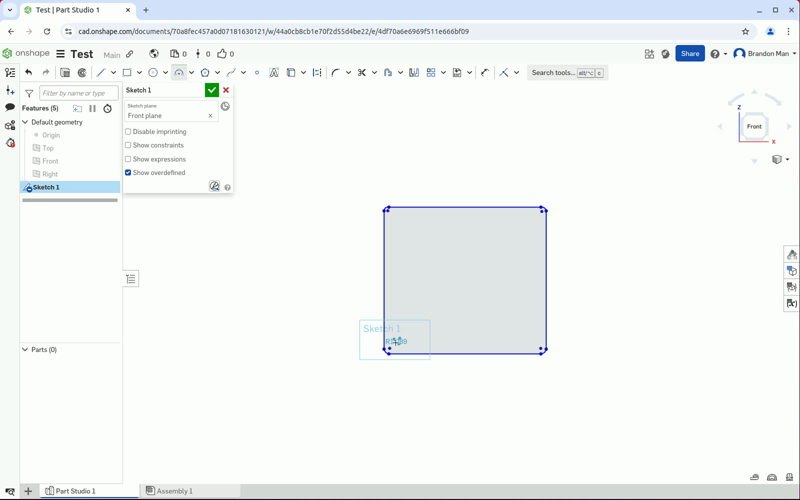
scroll(6)
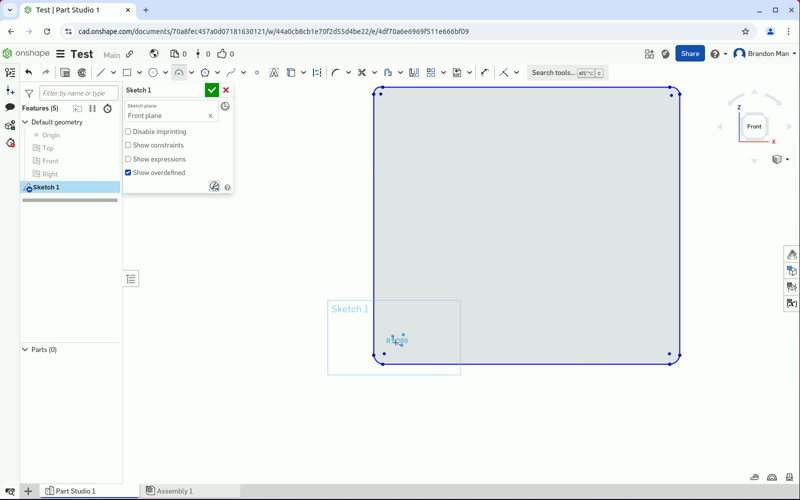
scroll(6)
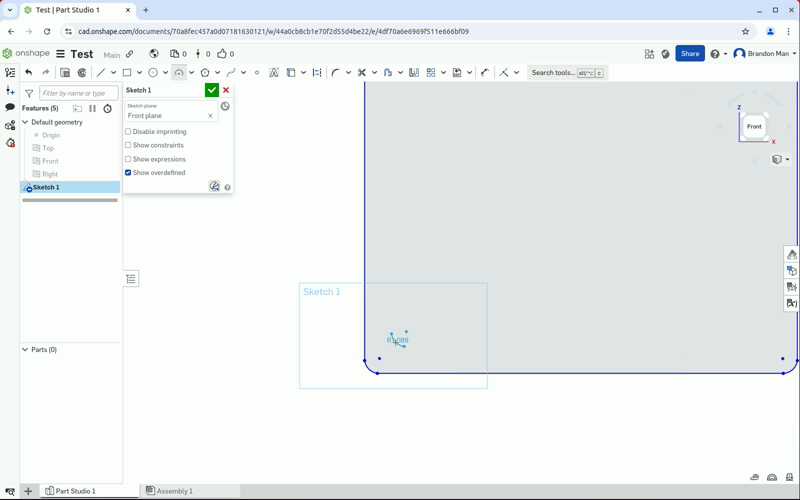
scroll(6)
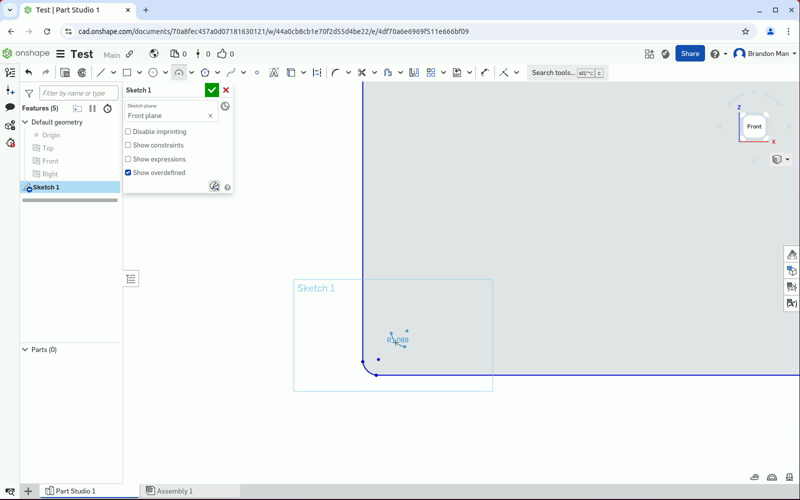
scroll(6)
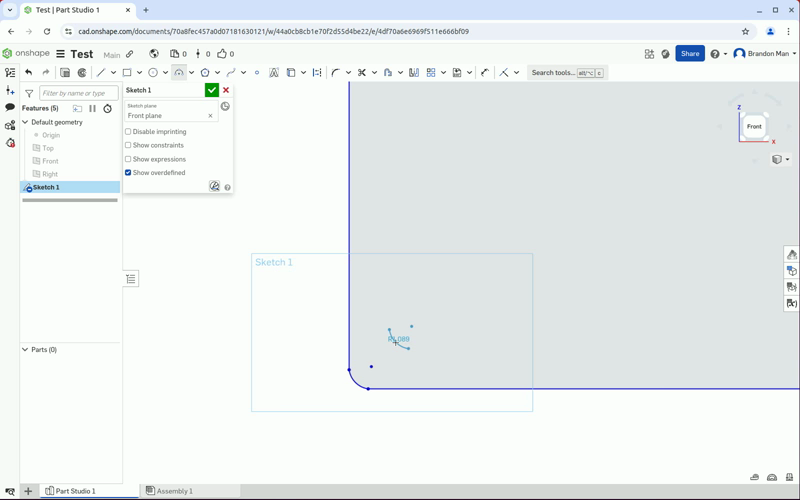
scroll(6)
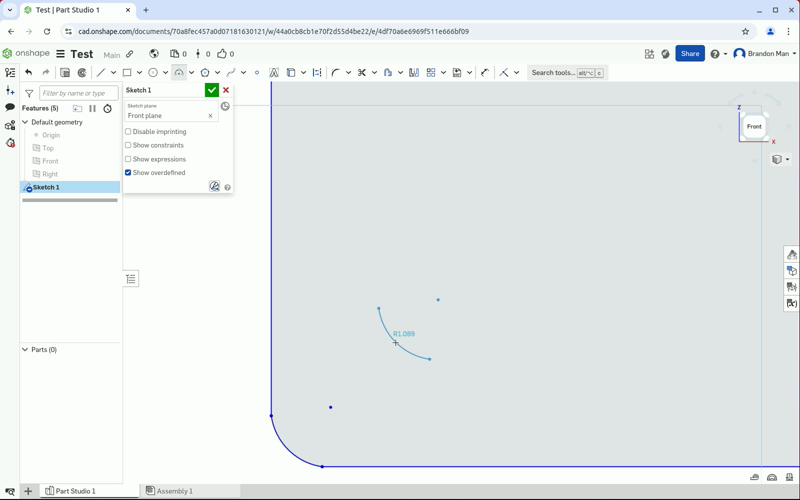
click(395, 342)
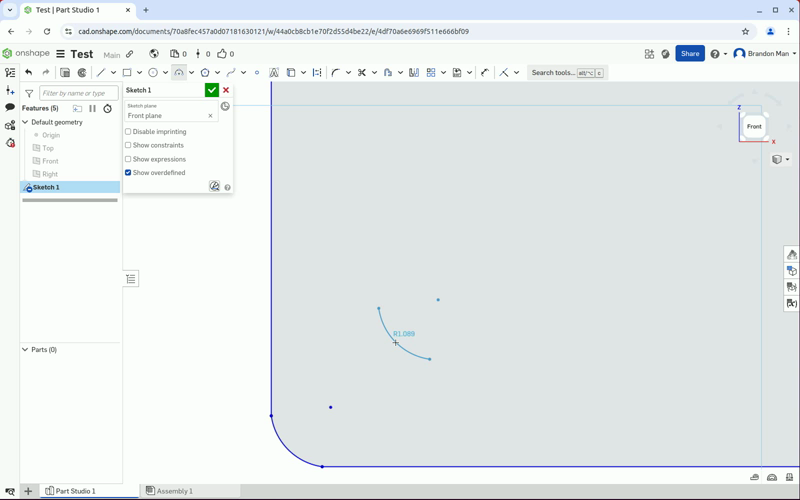
scroll(-6)
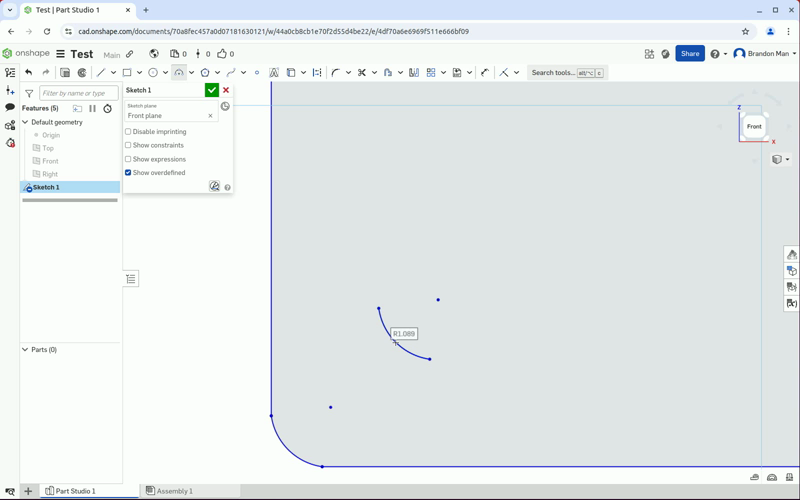
scroll(-6)
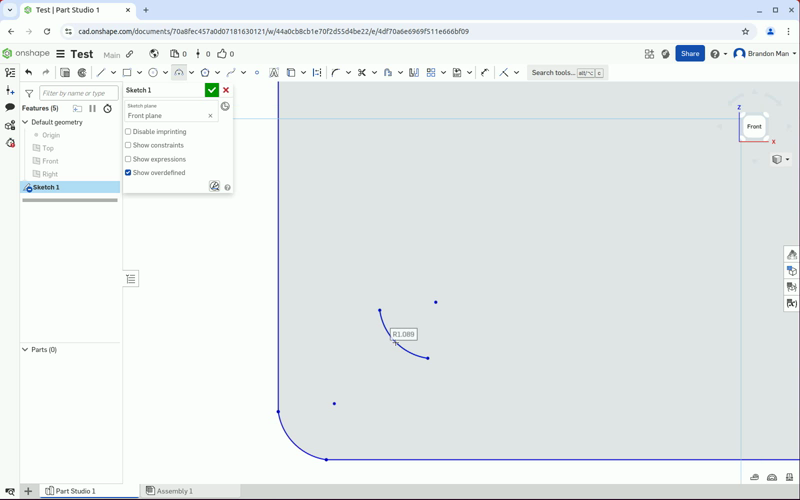
scroll(-6)
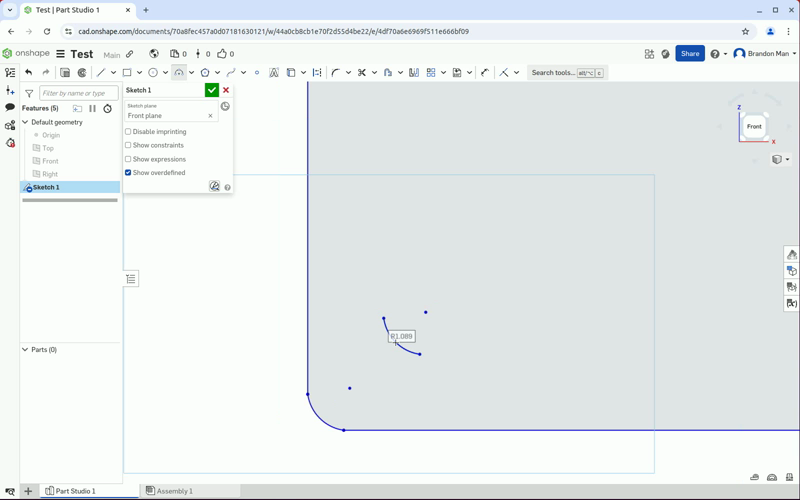
scroll(-6)
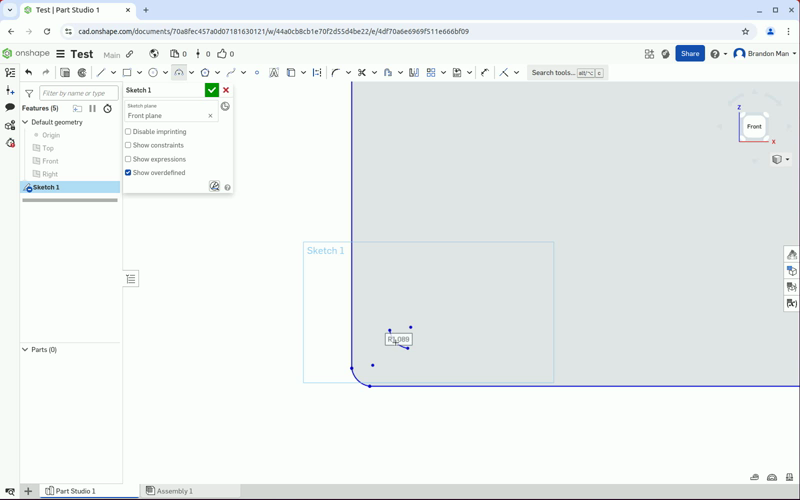
scroll(-6)
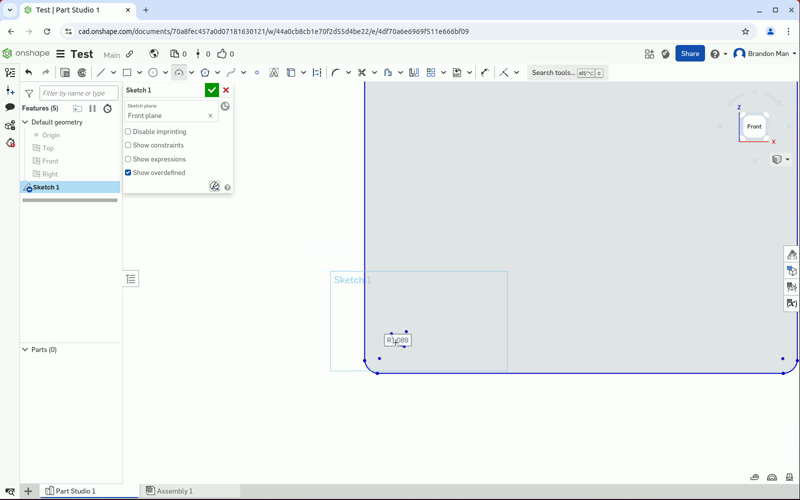
scroll(-6)
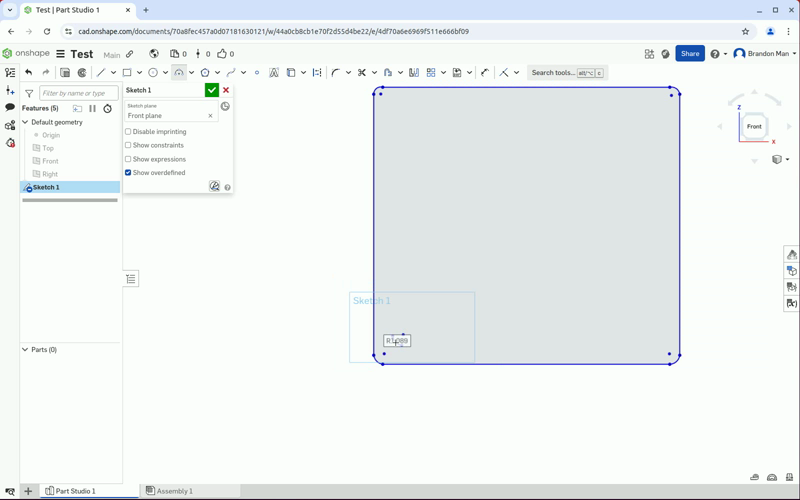
scroll(-6)
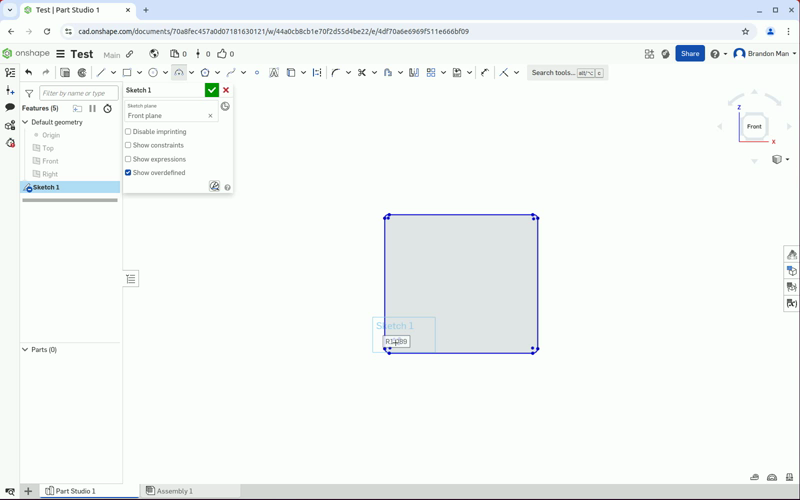
key_up(shift)
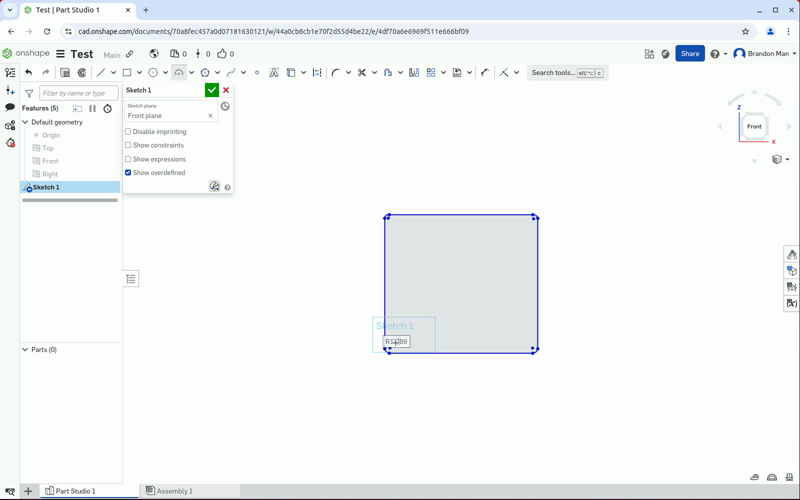
key(esc)
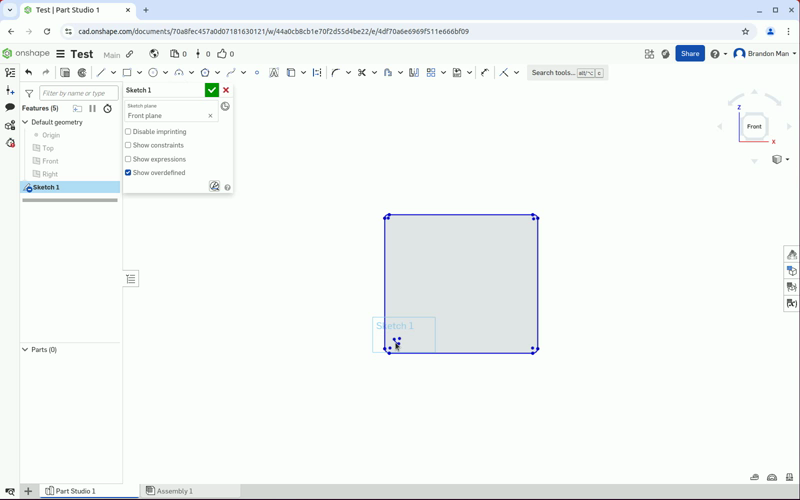
key(l)
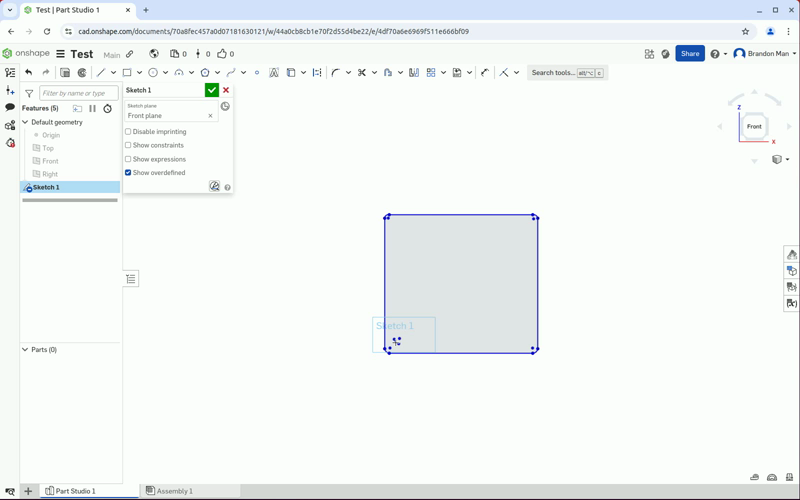
mouse_move(398, 343)
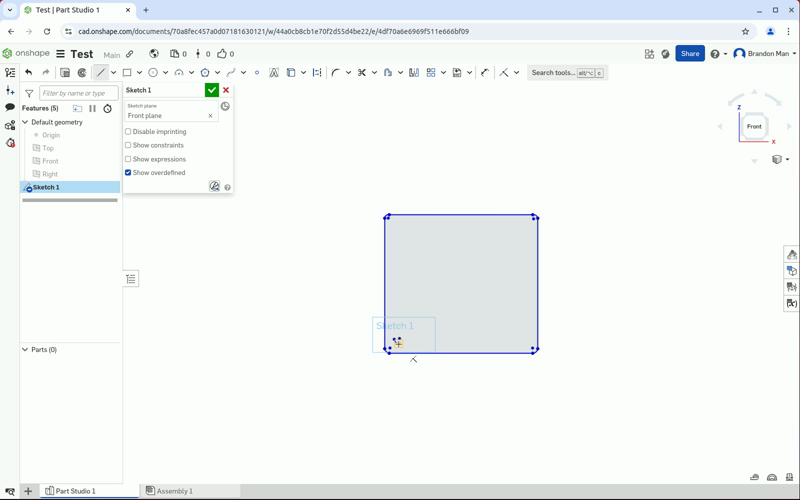
scroll(6)
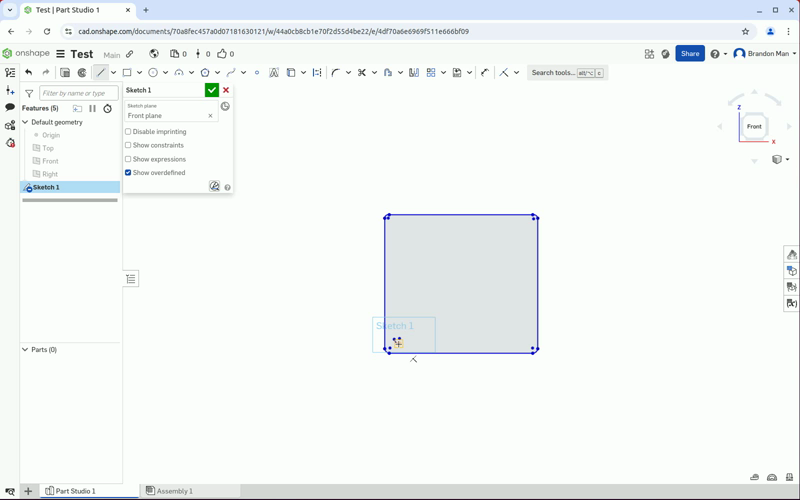
scroll(6)
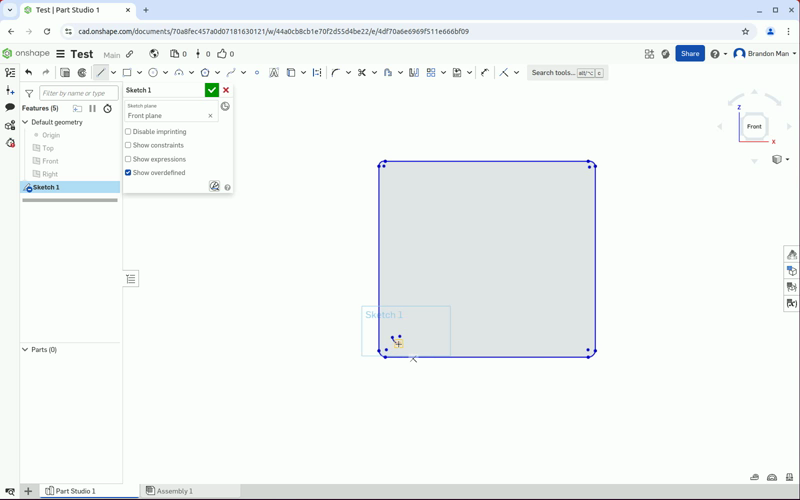
scroll(6)
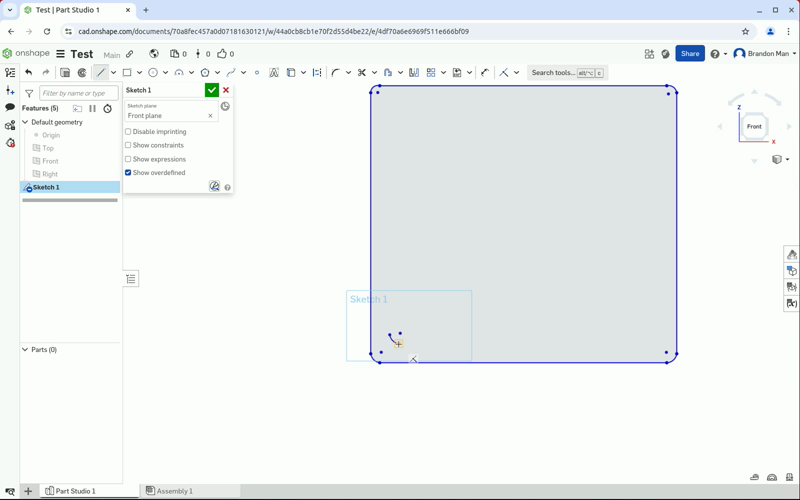
scroll(6)
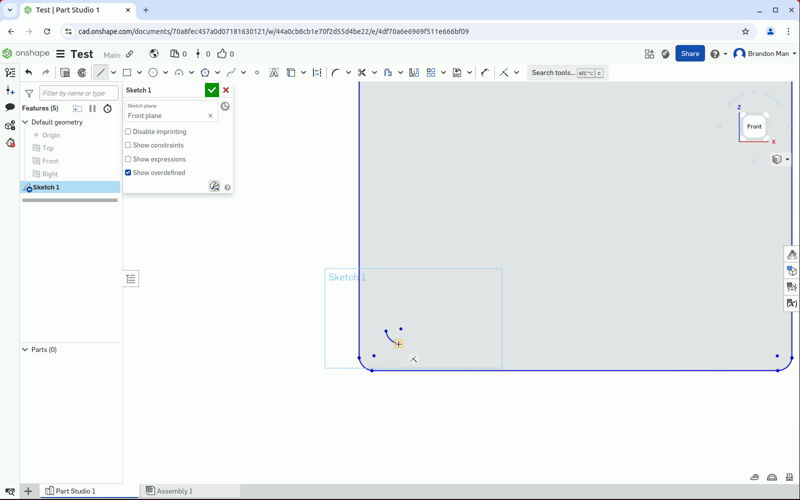
scroll(6)
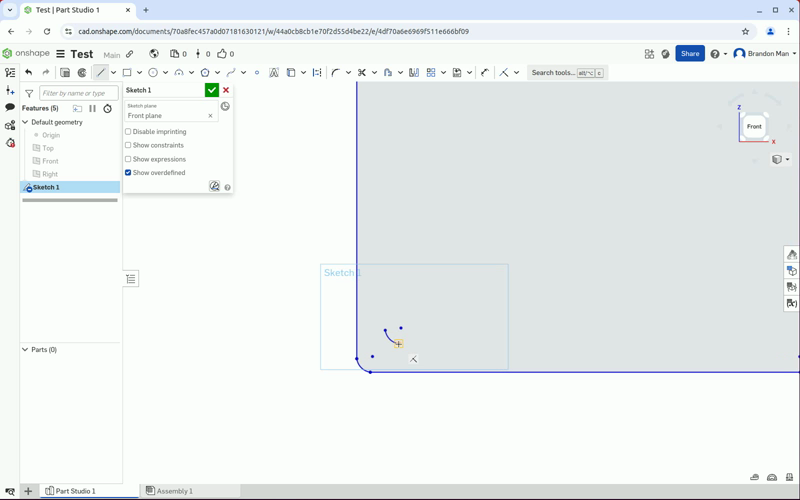
scroll(6)
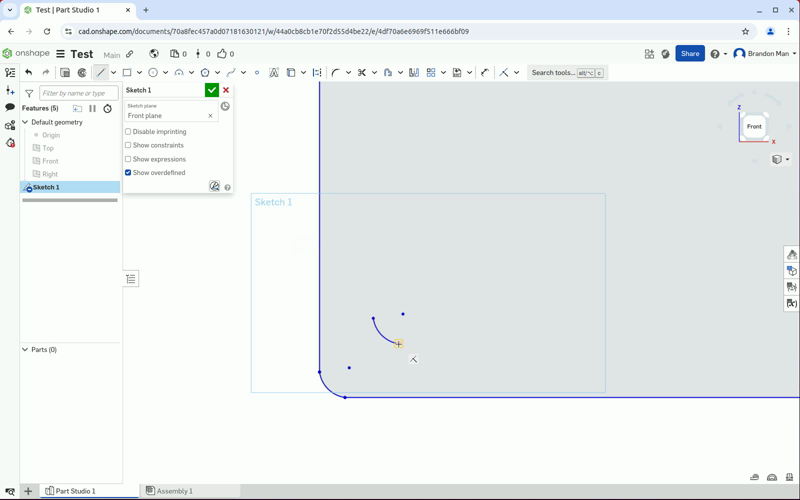
scroll(6)
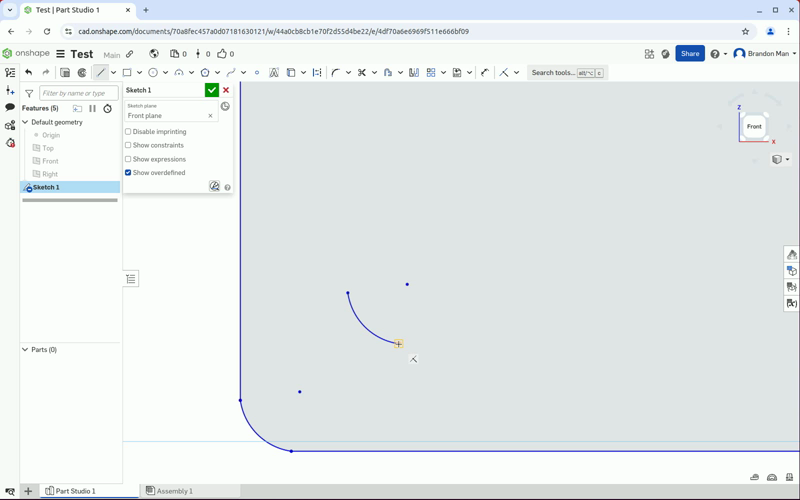
click(398, 343)
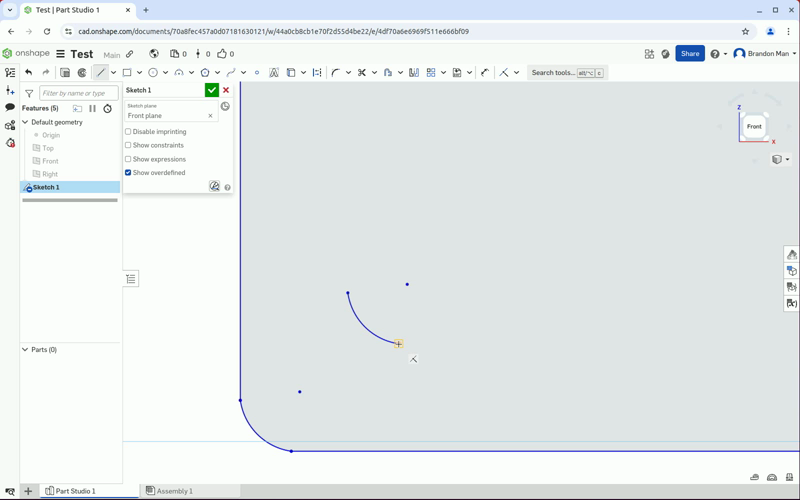
scroll(-6)
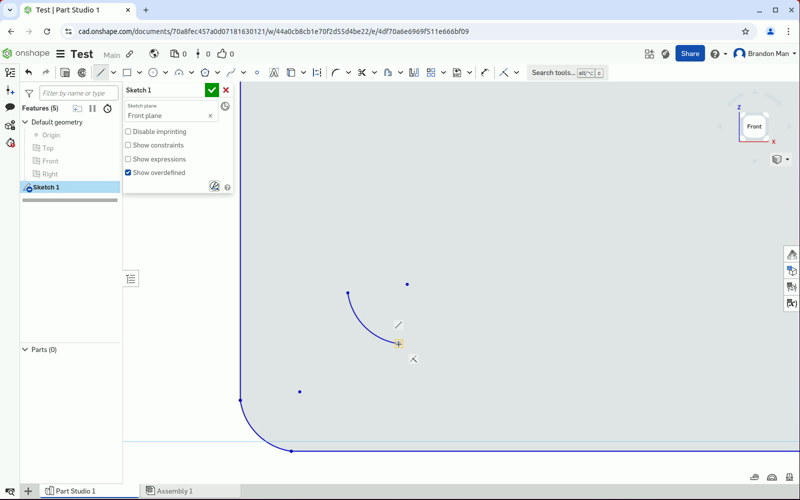
scroll(-6)
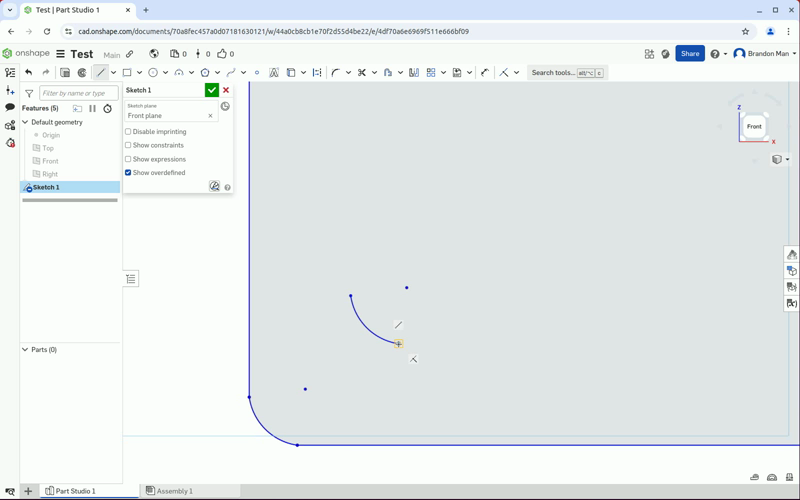
scroll(-6)
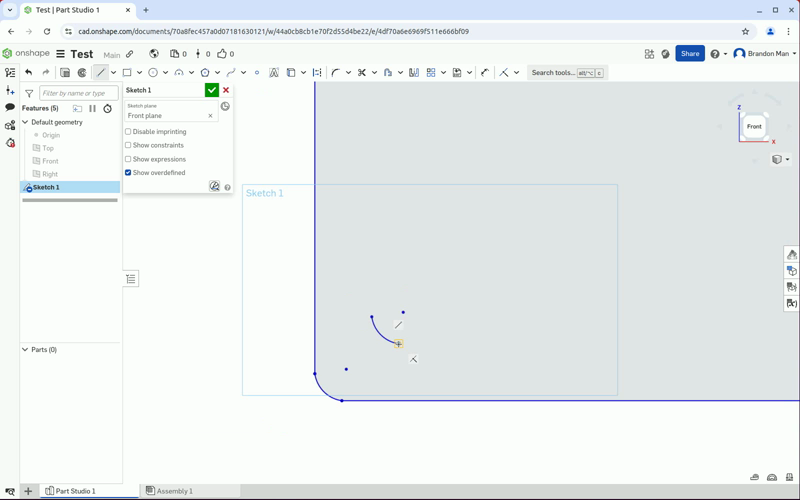
scroll(-6)
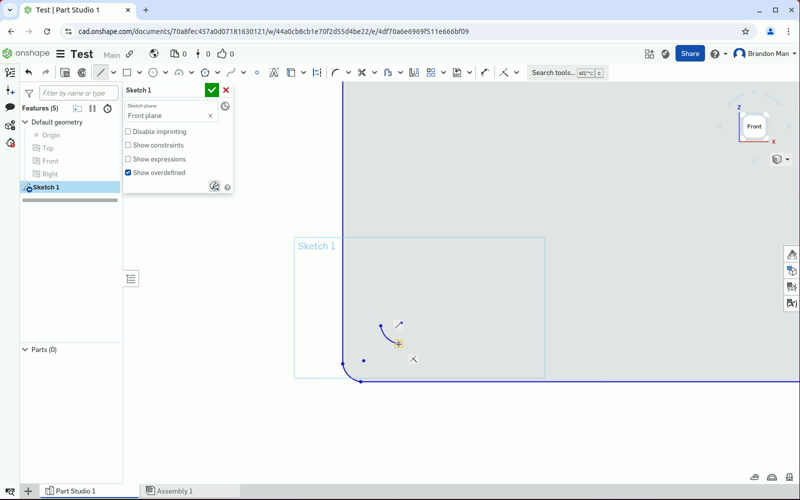
scroll(-6)
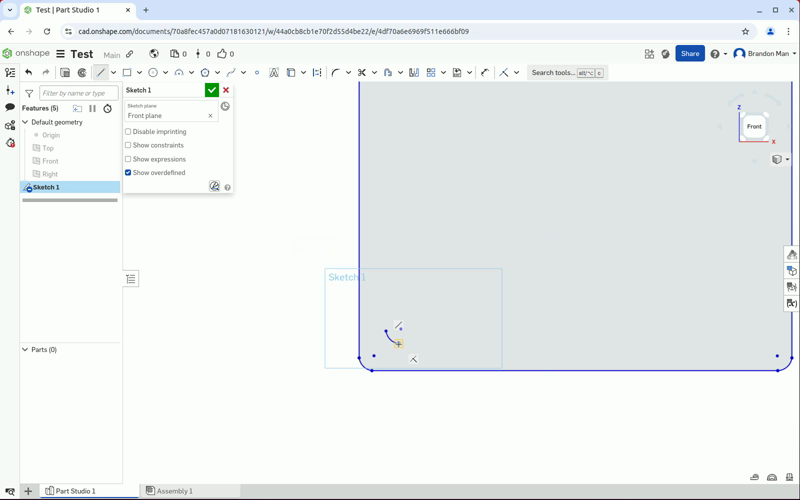
scroll(-6)
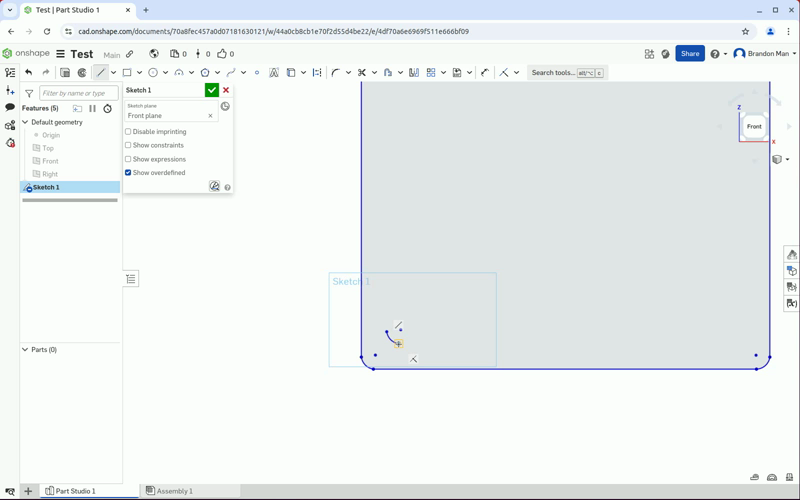
scroll(-6)
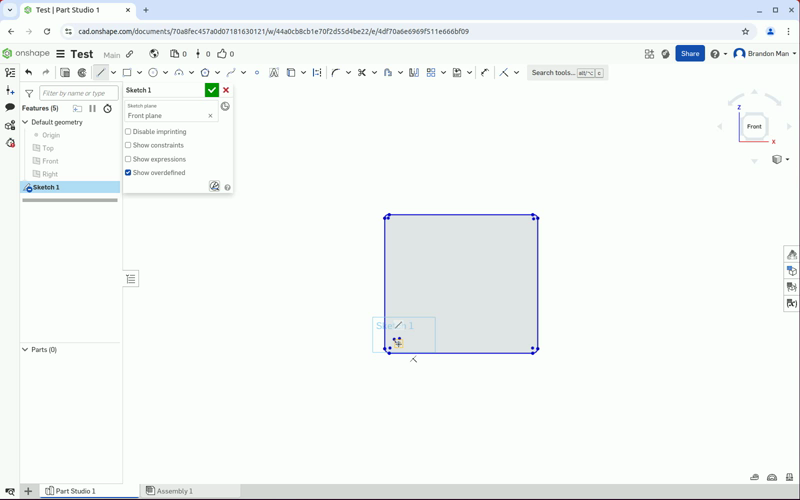
key_down(shift)
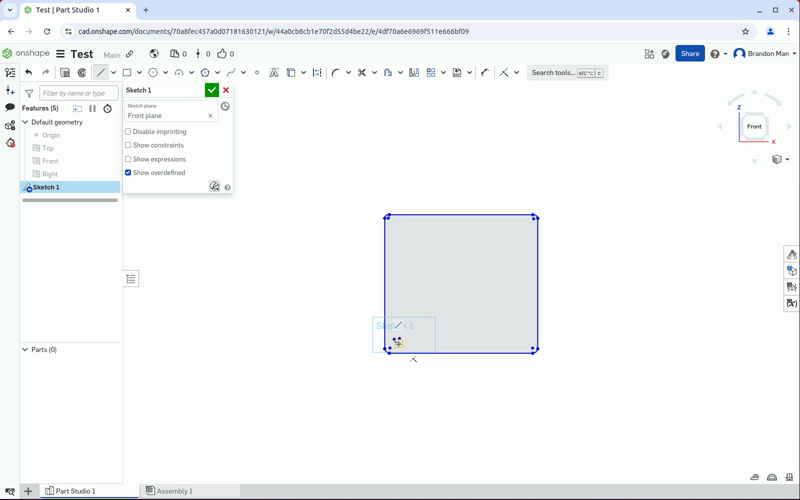
mouse_move(523, 343)
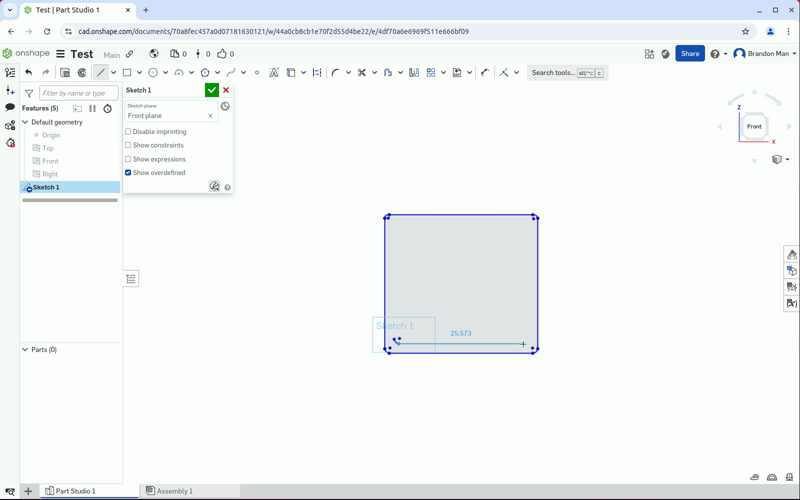
click(523, 343)
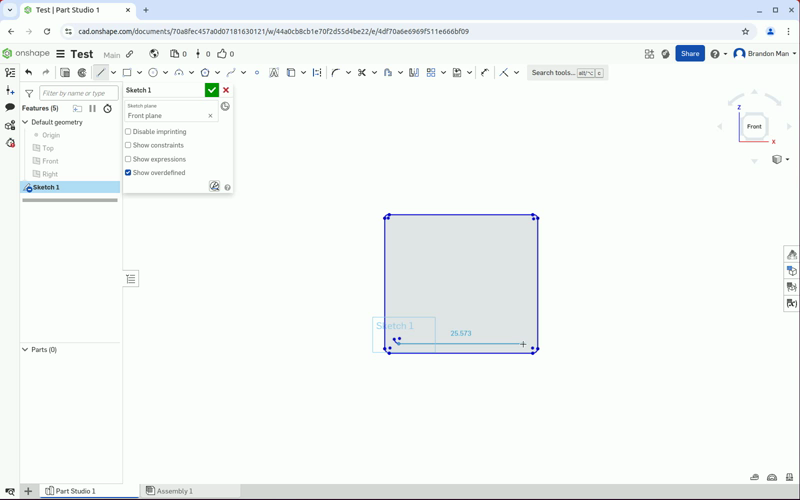
key_up(shift)
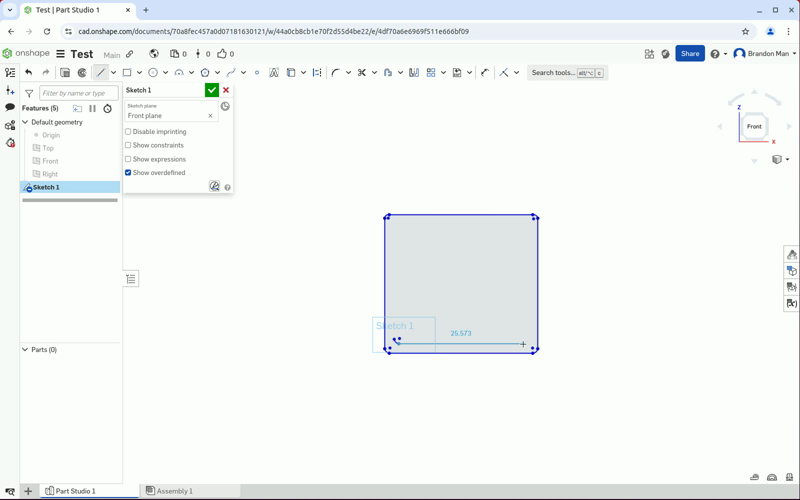
key(esc)
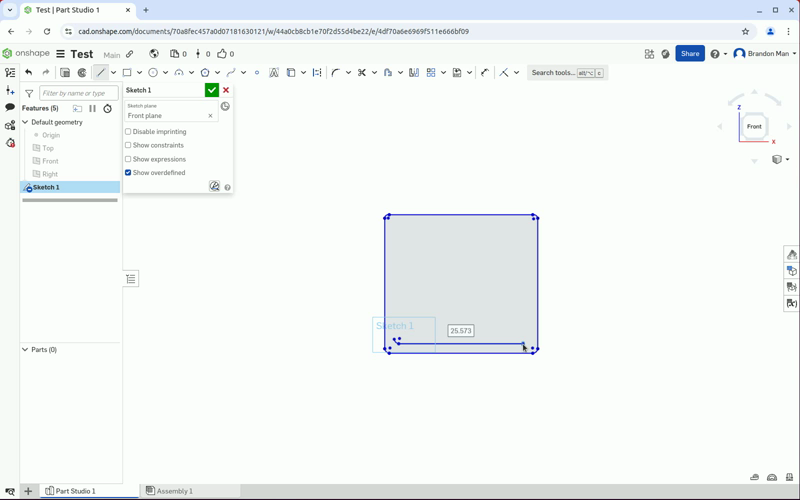
key(a)
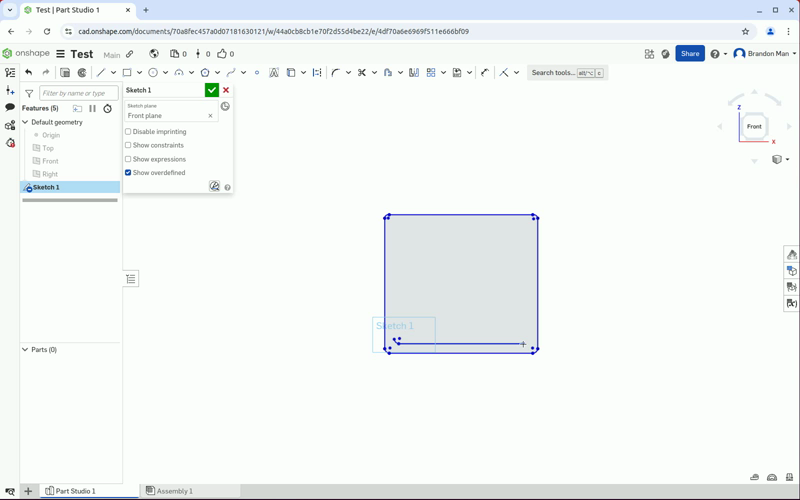
mouse_move(523, 343)
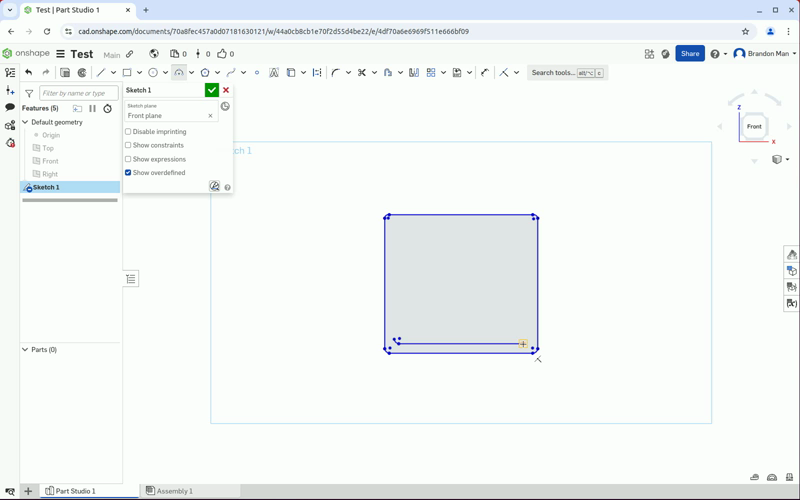
click(523, 343)
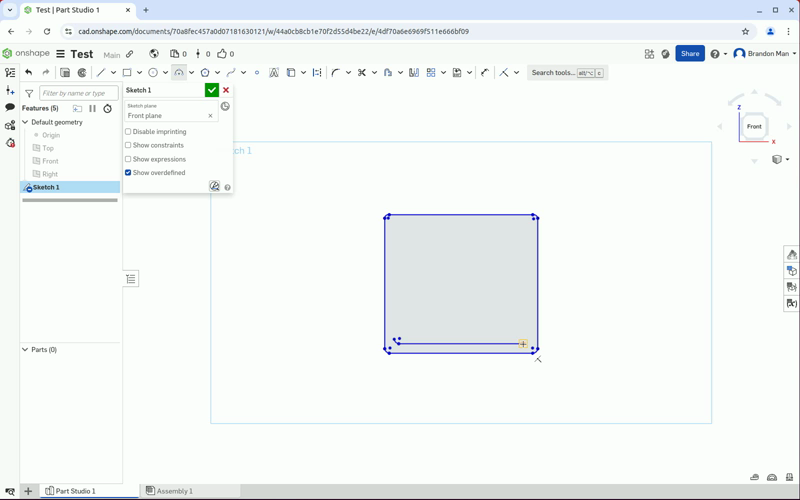
key_down(shift)
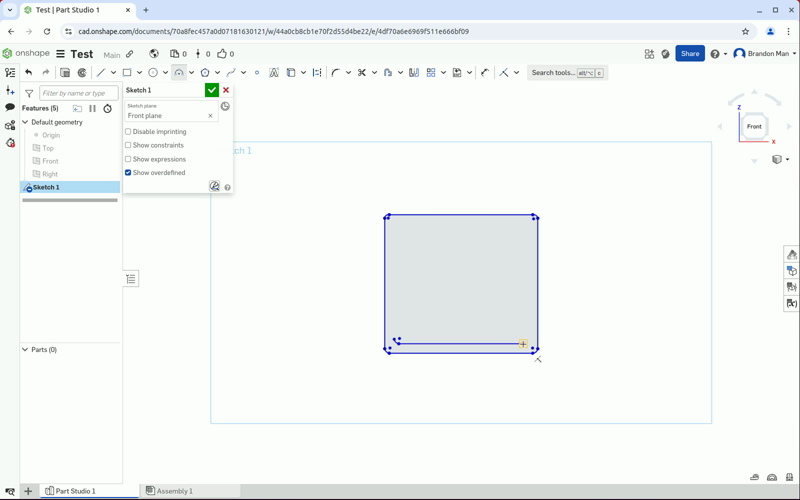
mouse_move(528, 339)
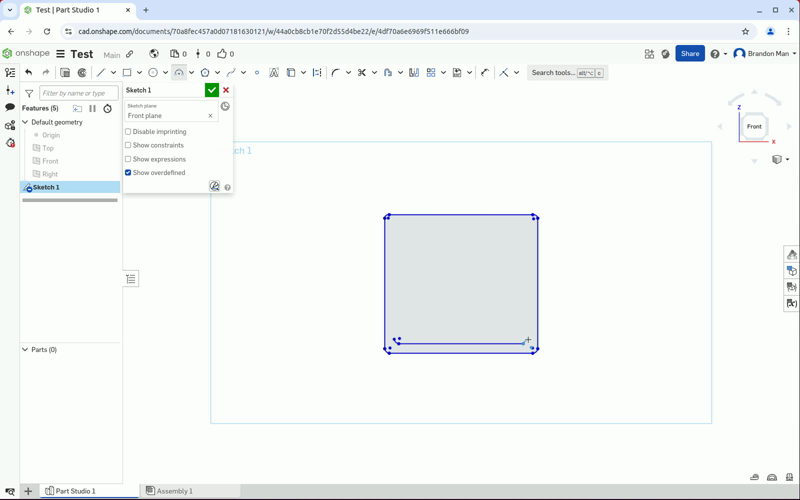
scroll(6)
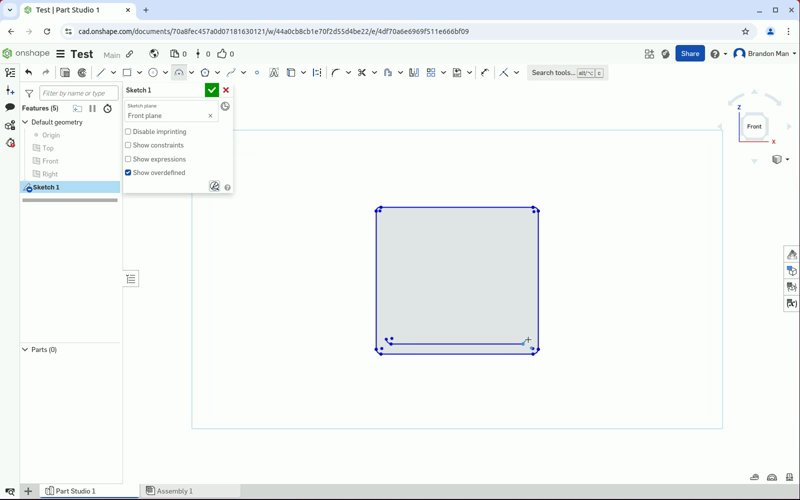
scroll(6)
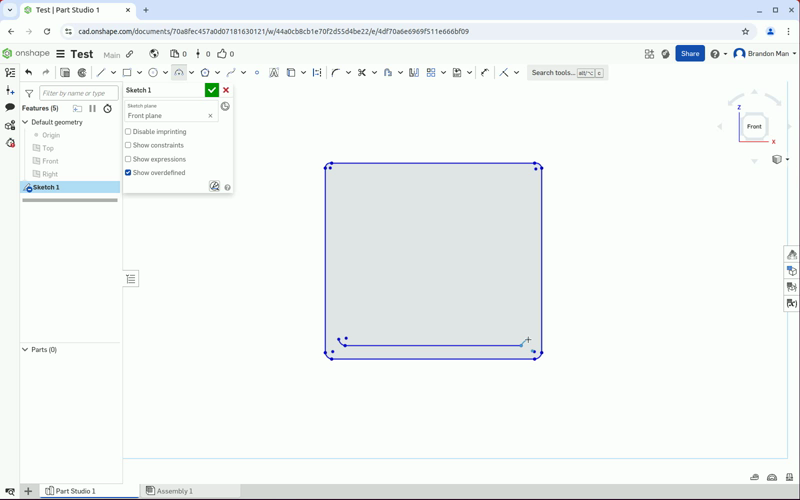
scroll(6)
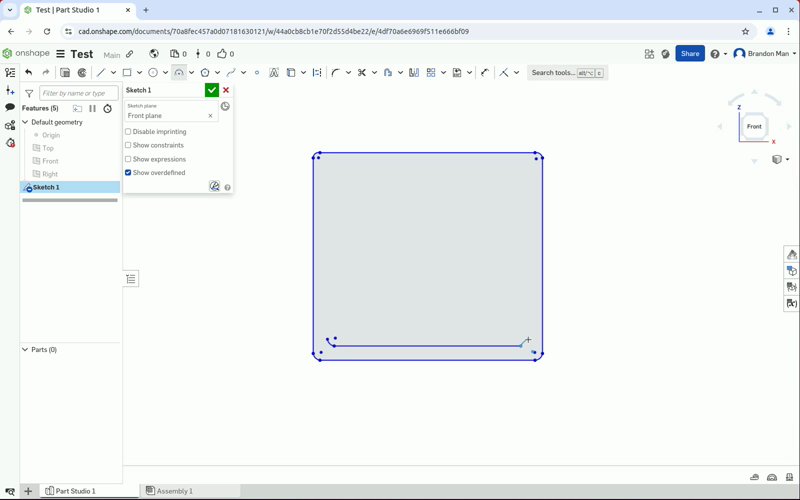
scroll(6)
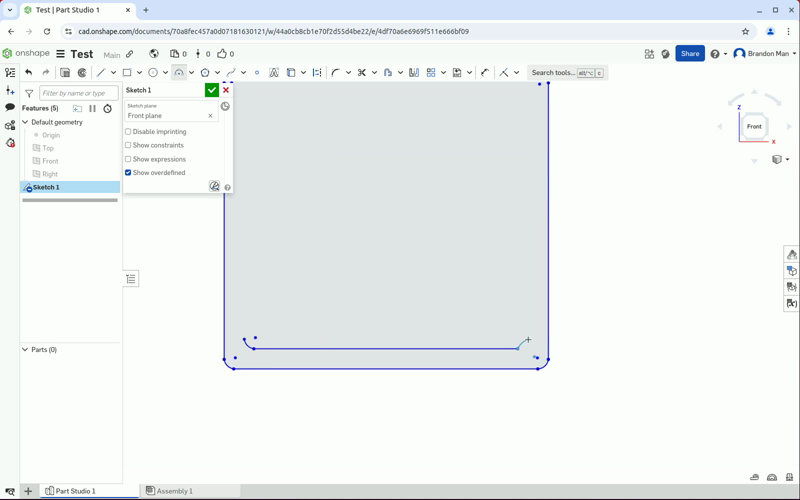
scroll(6)
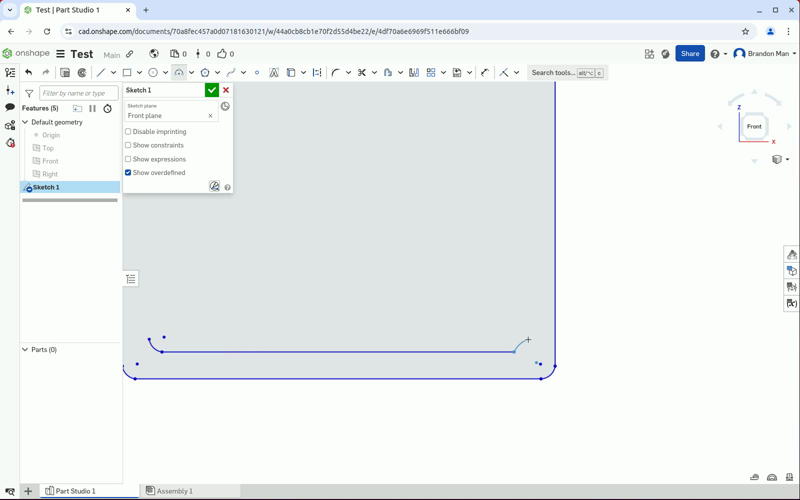
scroll(6)
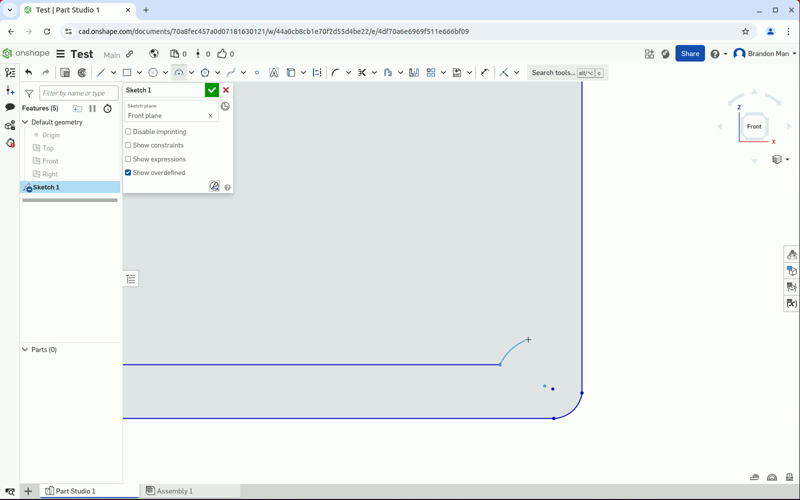
scroll(6)
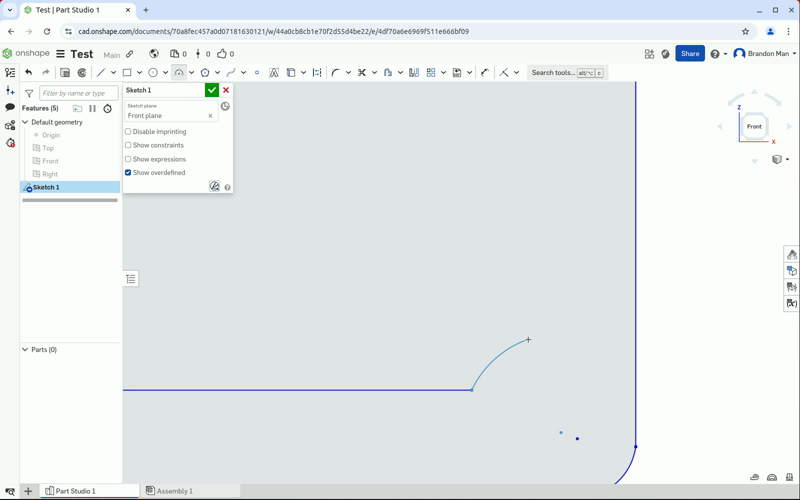
click(528, 339)
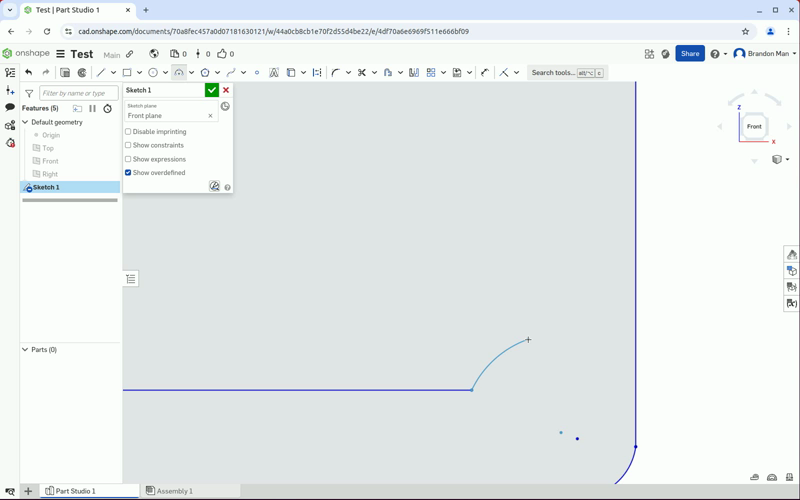
scroll(-6)
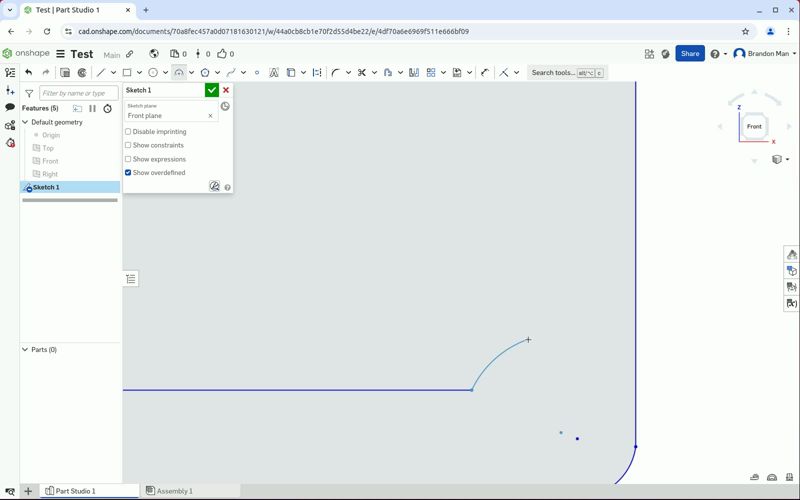
scroll(-6)
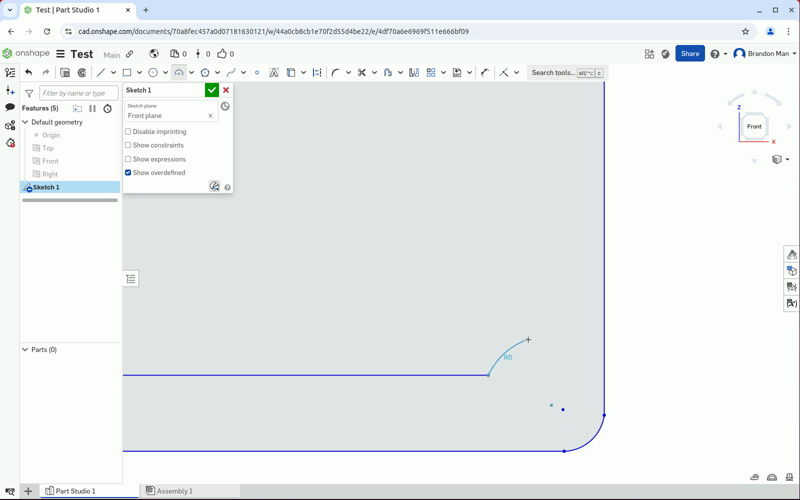
scroll(-6)
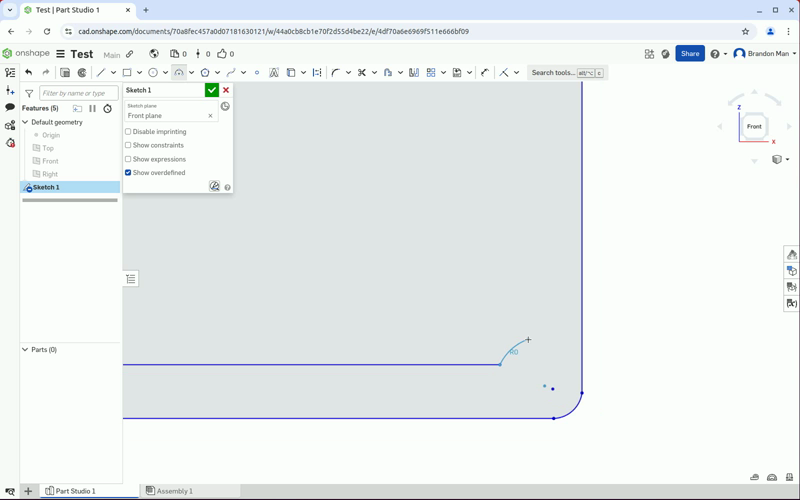
scroll(-6)
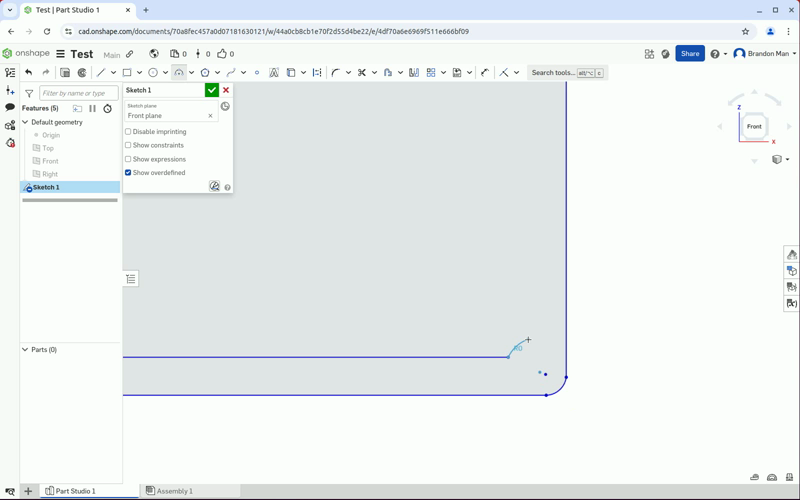
scroll(-6)
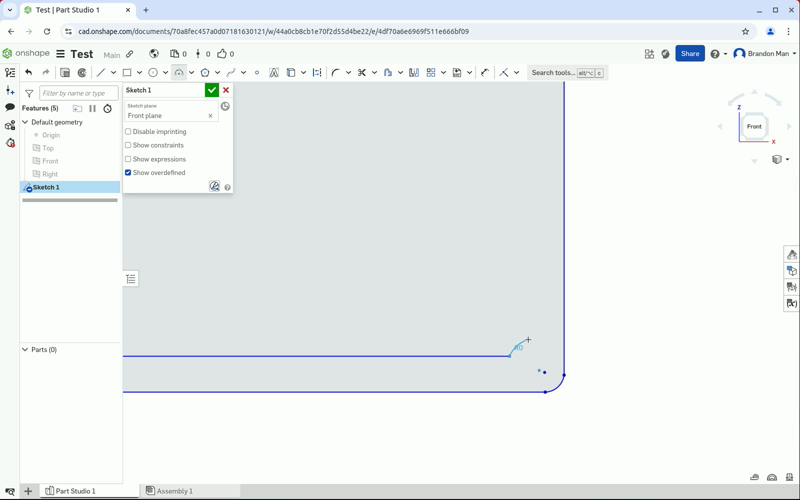
scroll(-6)
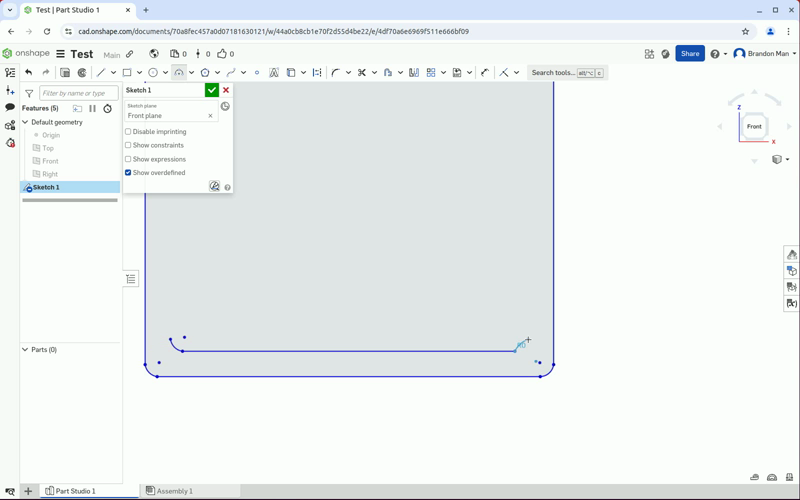
scroll(-6)
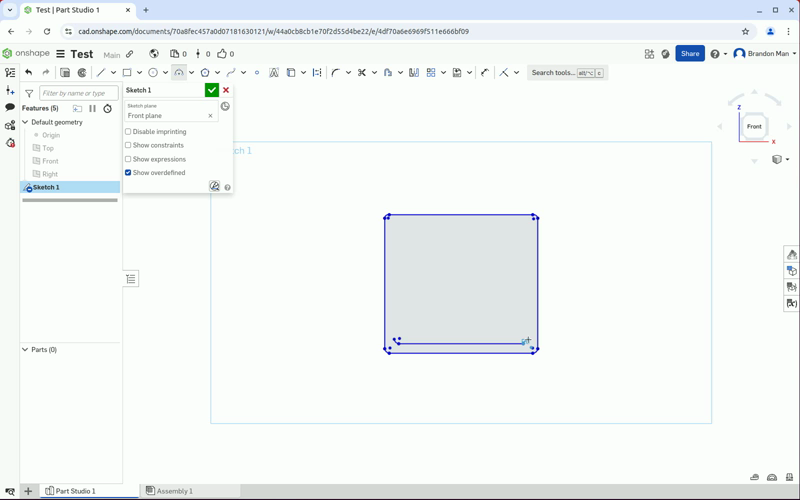
mouse_move(526, 342)
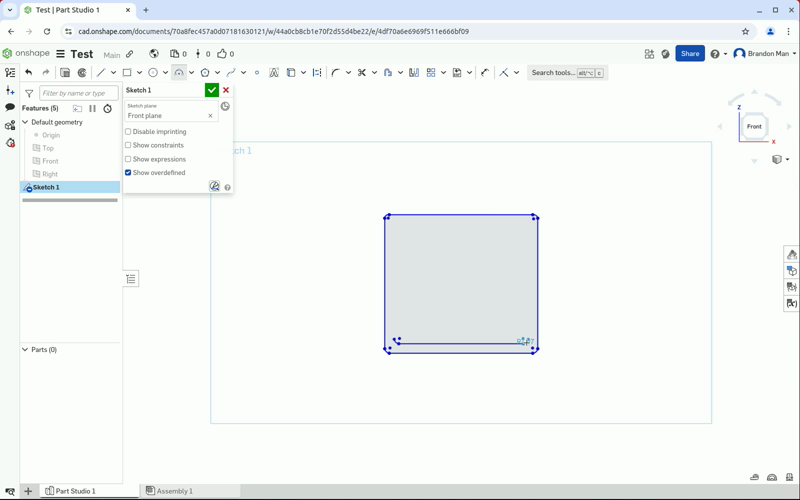
scroll(6)
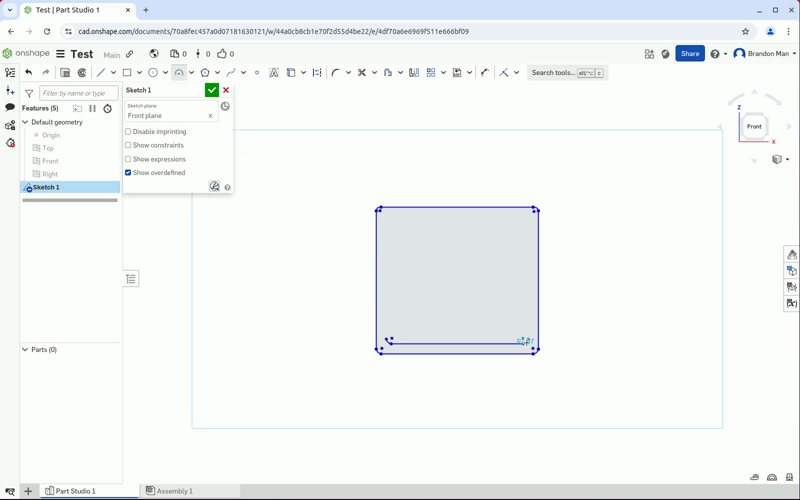
scroll(6)
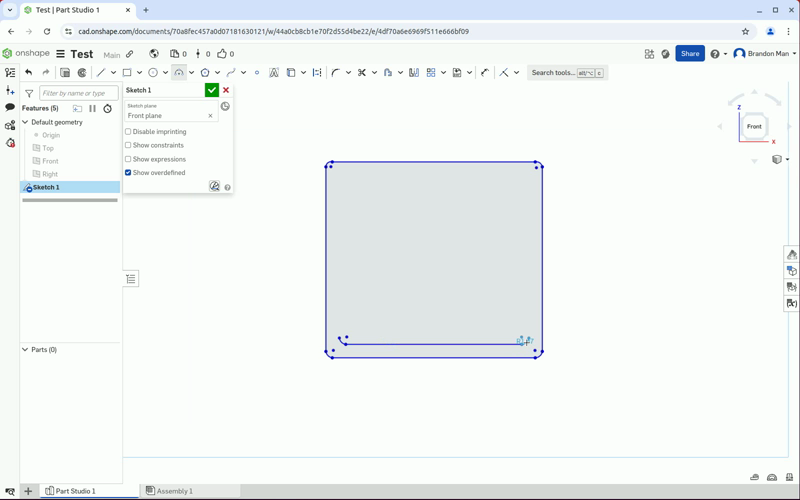
scroll(6)
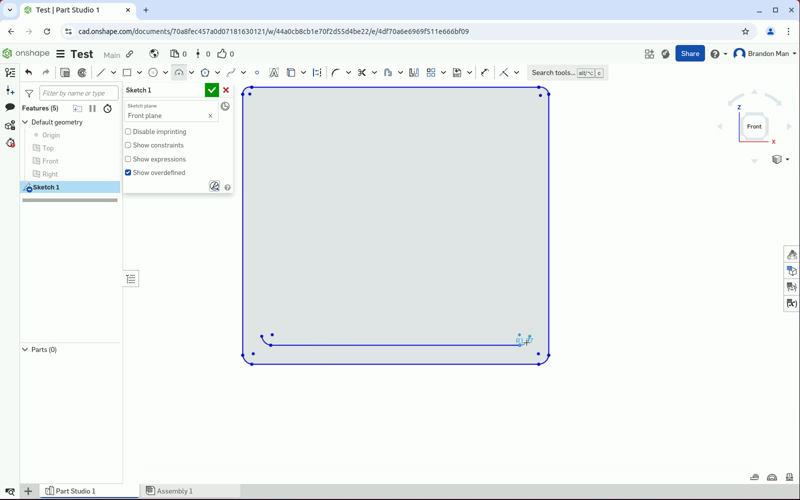
scroll(6)
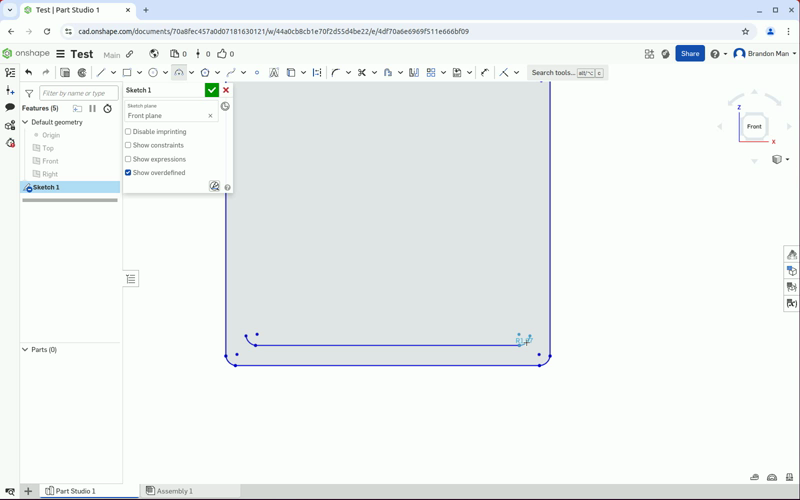
scroll(6)
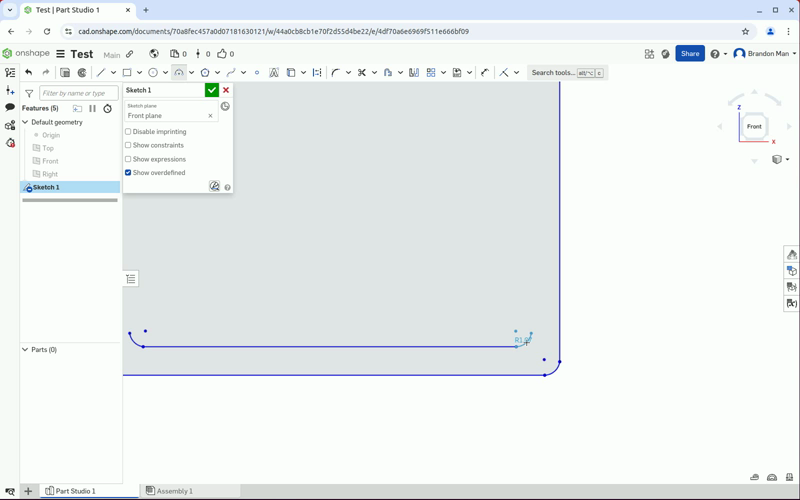
scroll(6)
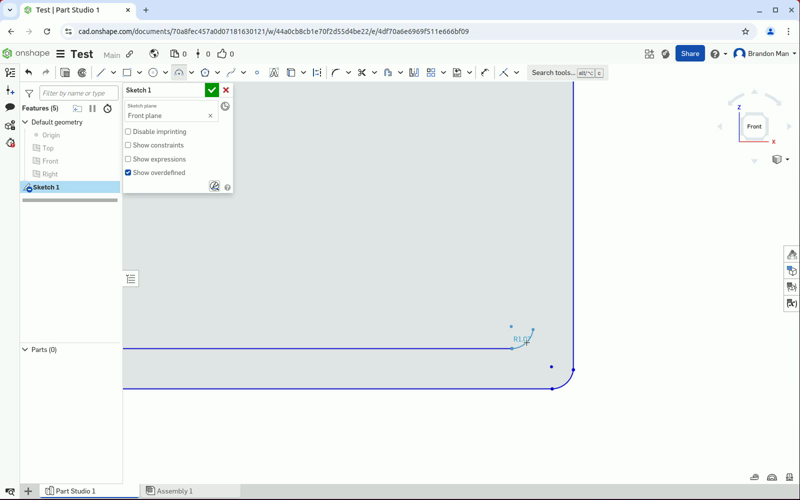
scroll(6)
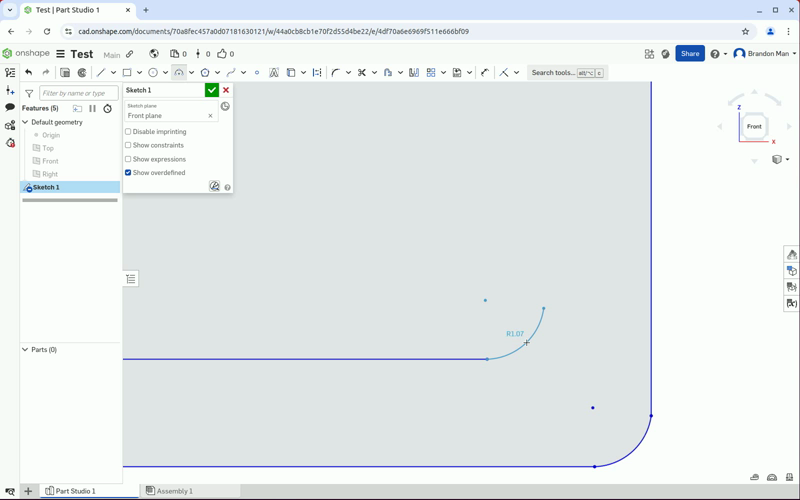
click(526, 342)
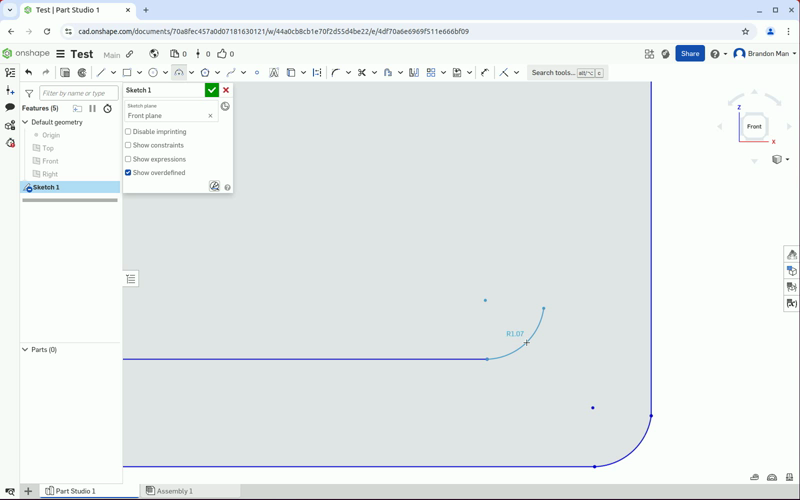
scroll(-6)
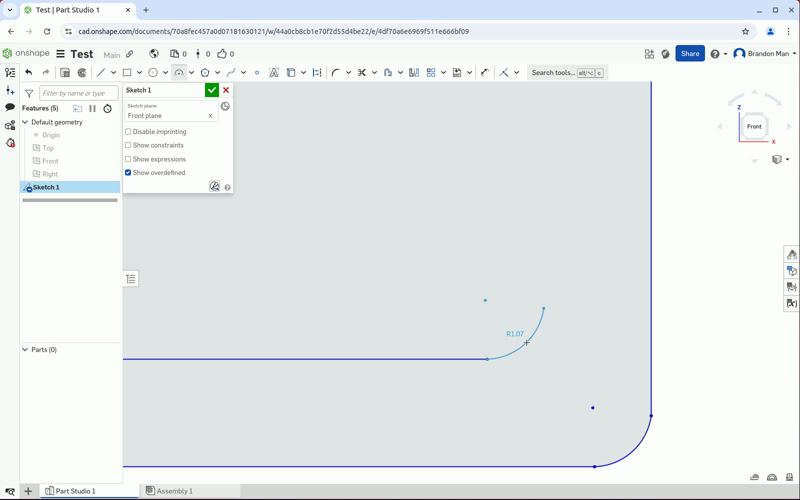
scroll(-6)
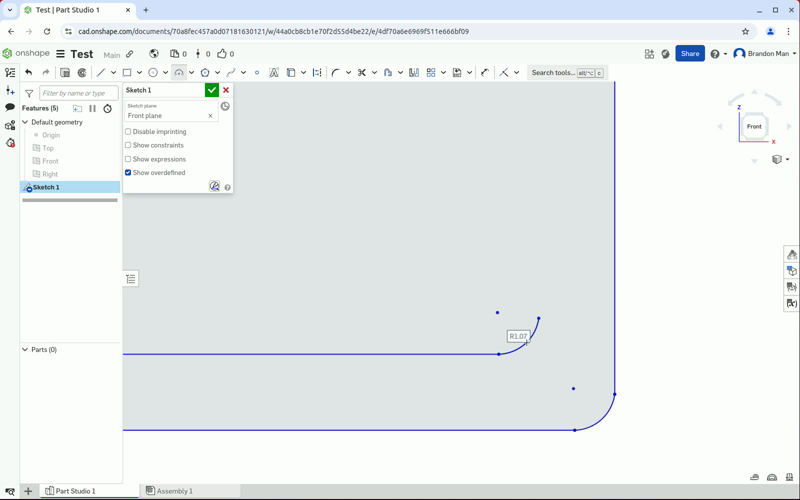
scroll(-6)
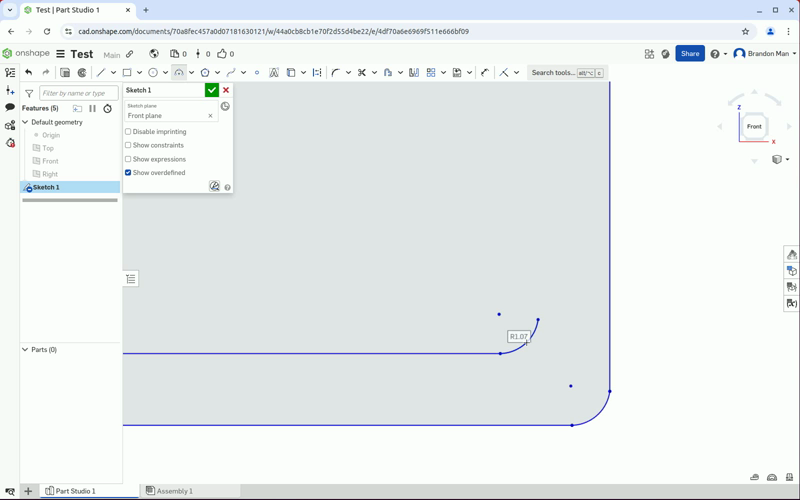
scroll(-6)
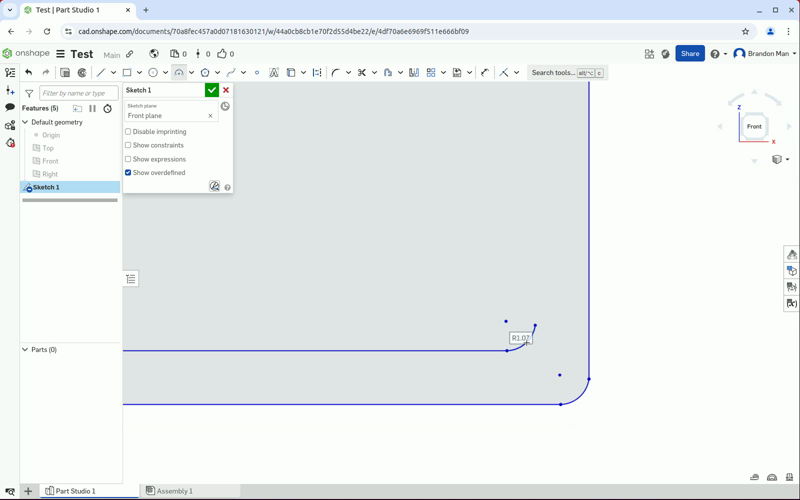
scroll(-6)
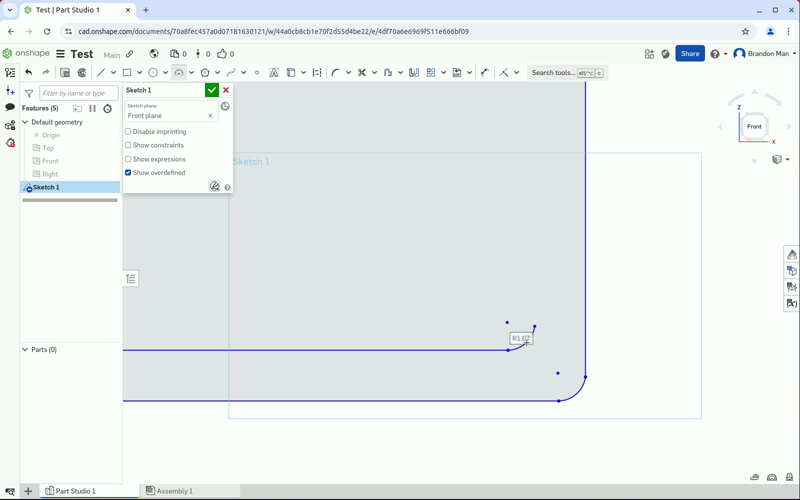
scroll(-6)
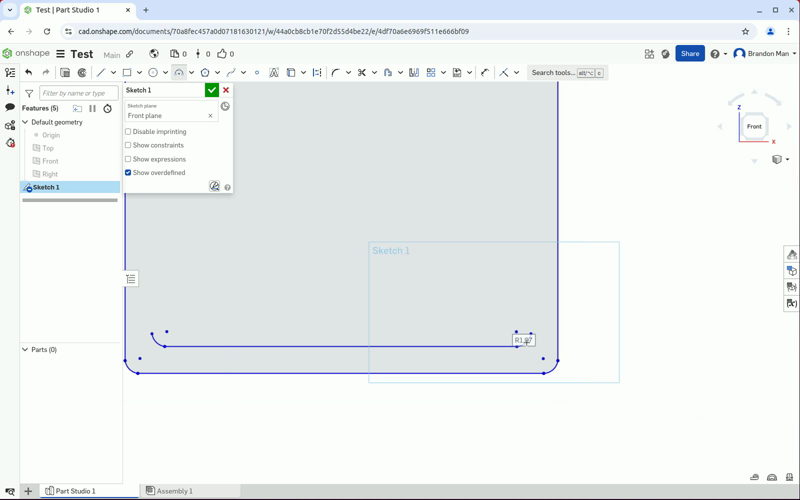
scroll(-6)
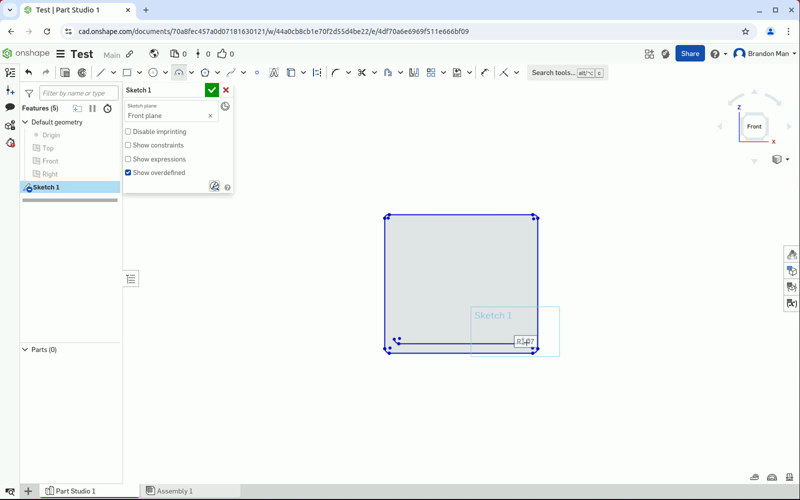
key_up(shift)
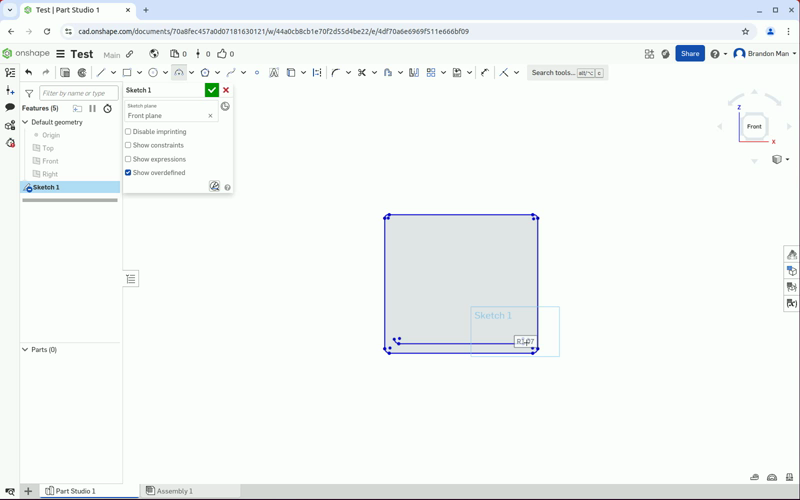
key(esc)
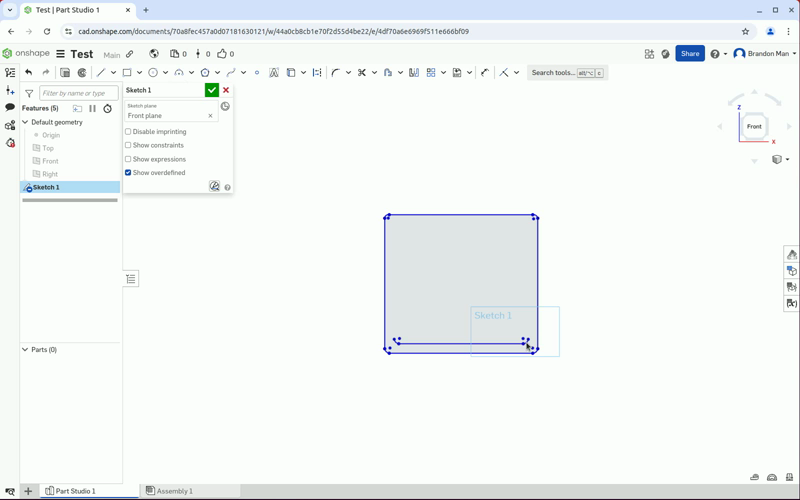
key(l)
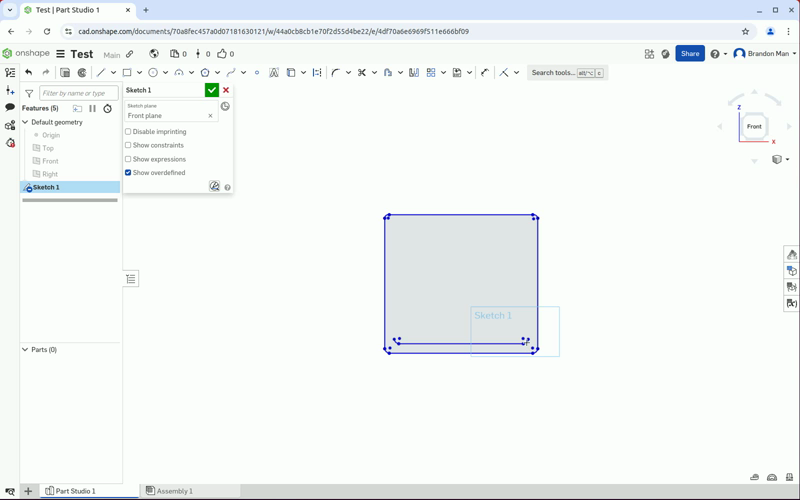
mouse_move(528, 339)
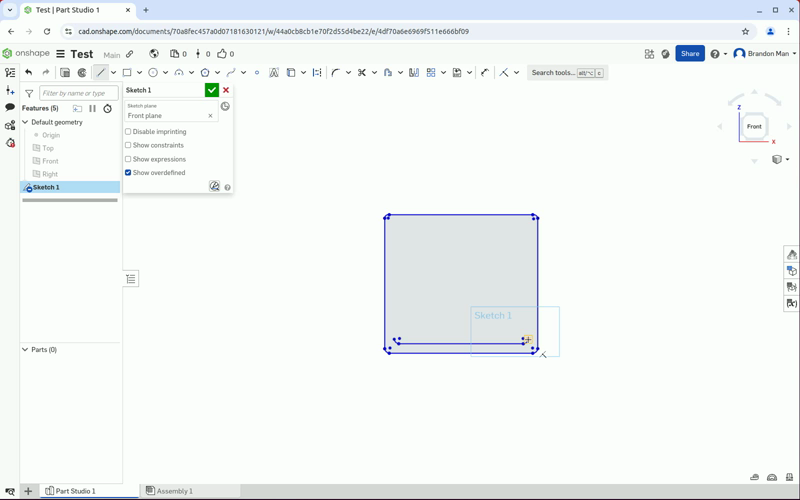
scroll(6)
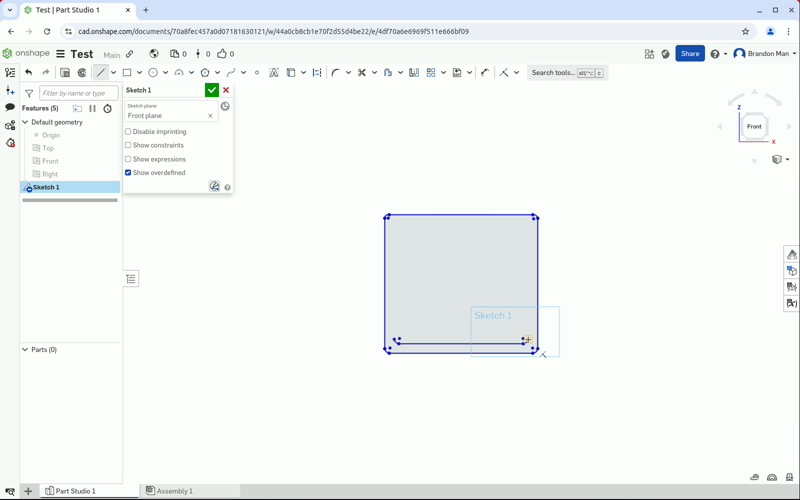
scroll(6)
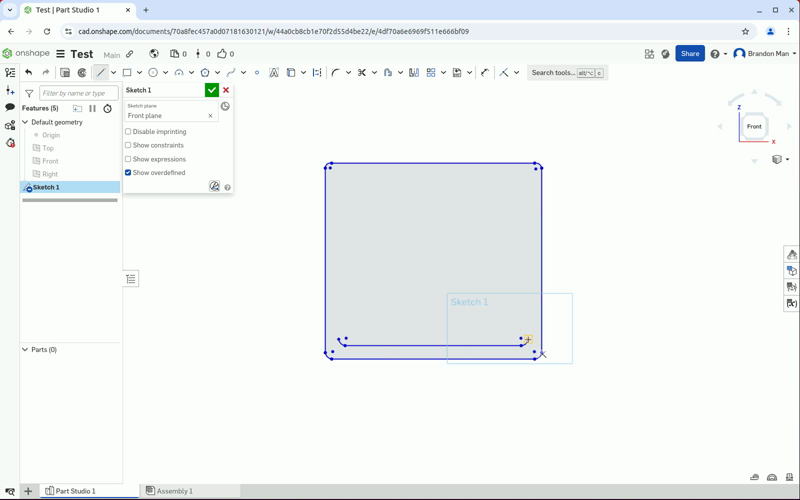
scroll(6)
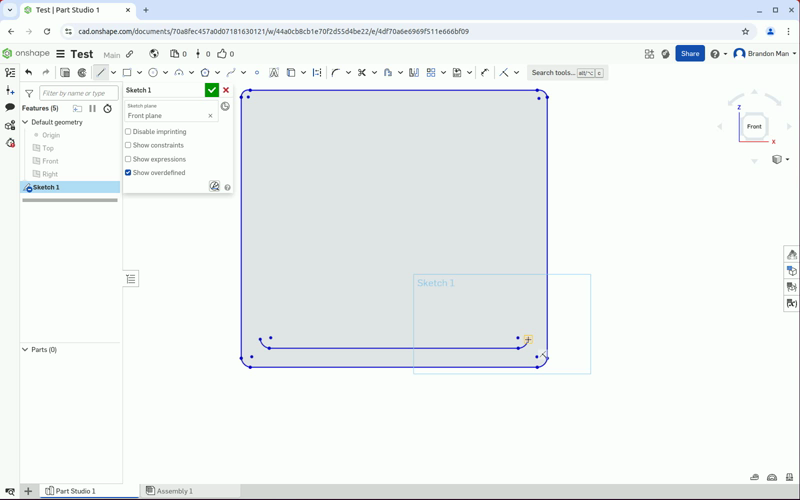
scroll(6)
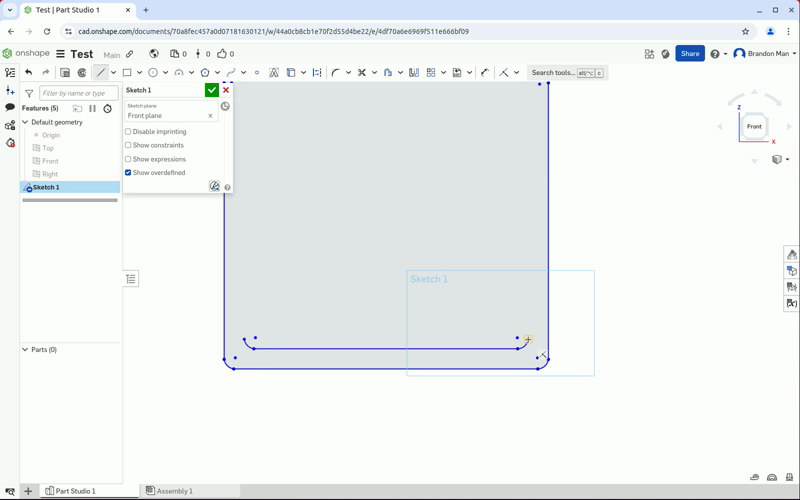
scroll(6)
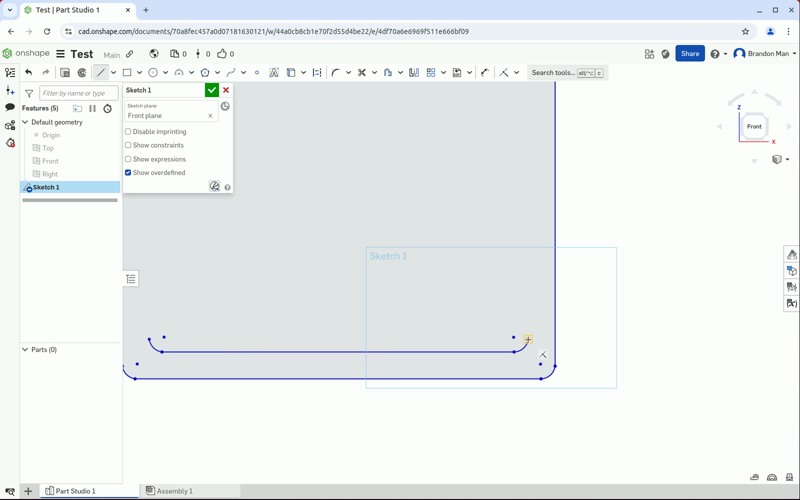
scroll(6)
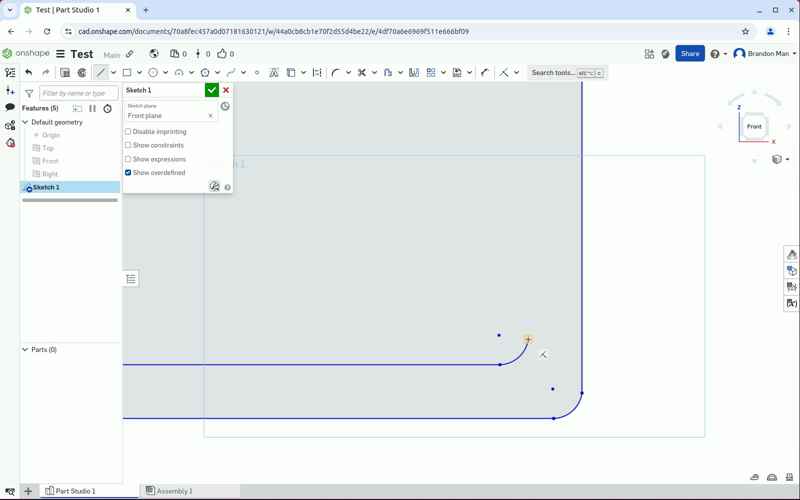
scroll(6)
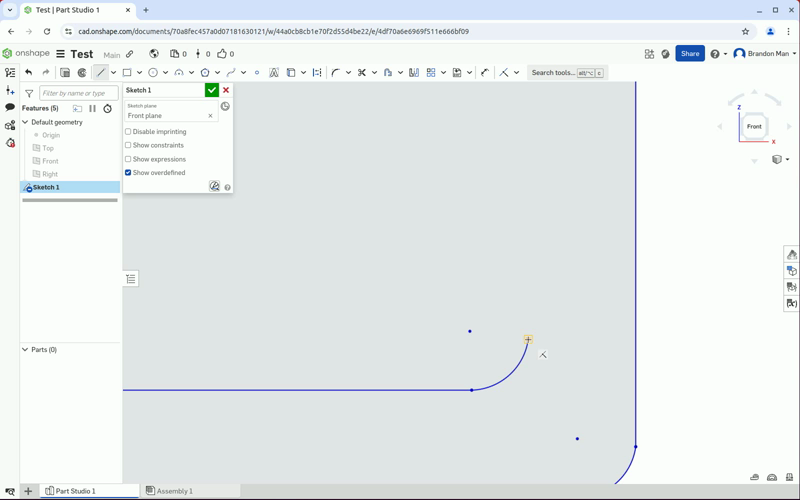
click(528, 339)
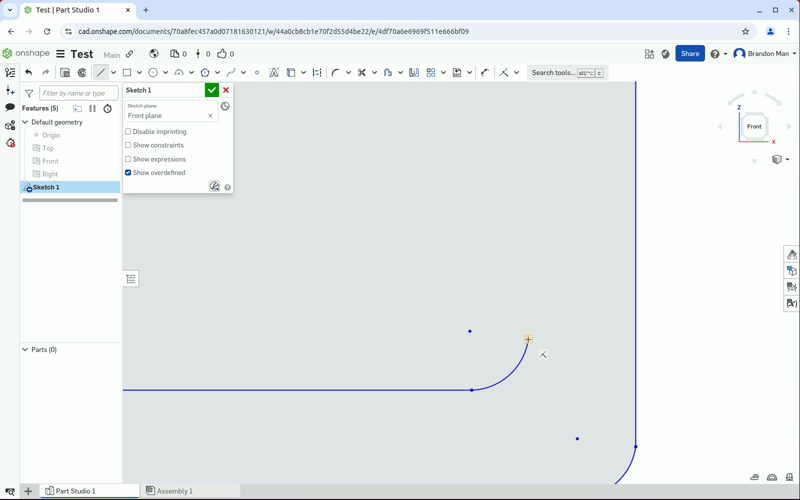
scroll(-6)
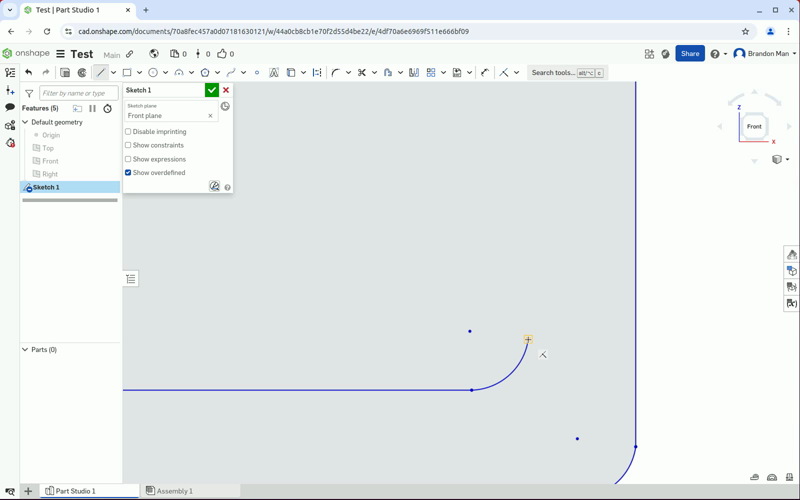
scroll(-6)
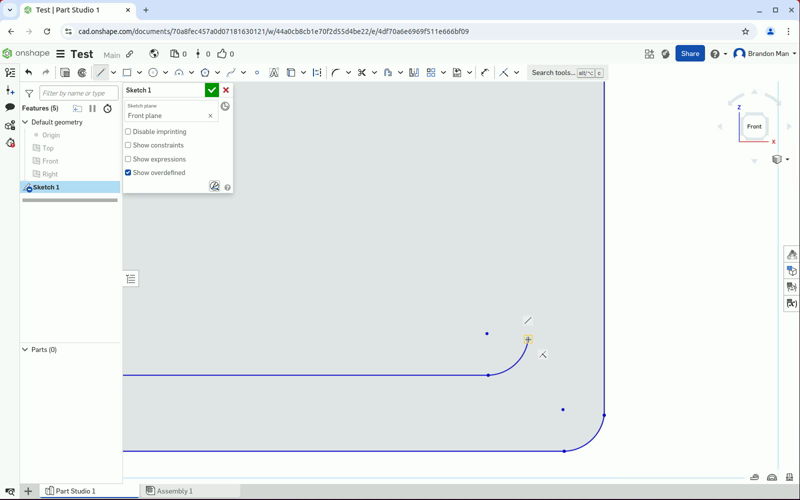
scroll(-6)
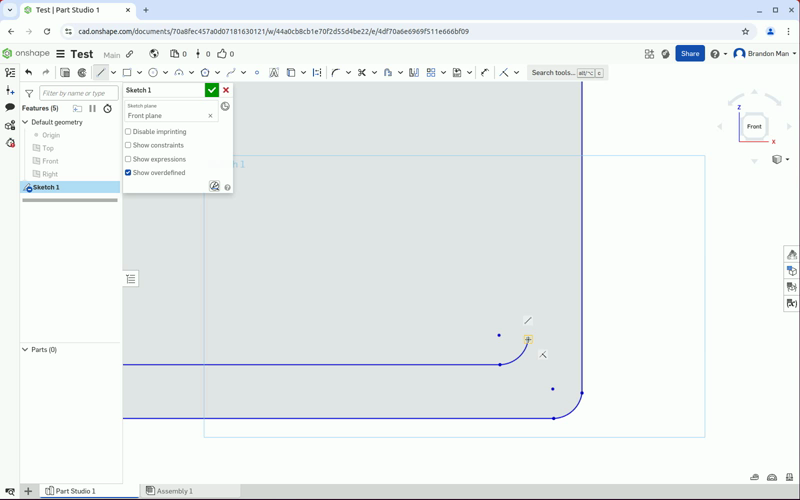
scroll(-6)
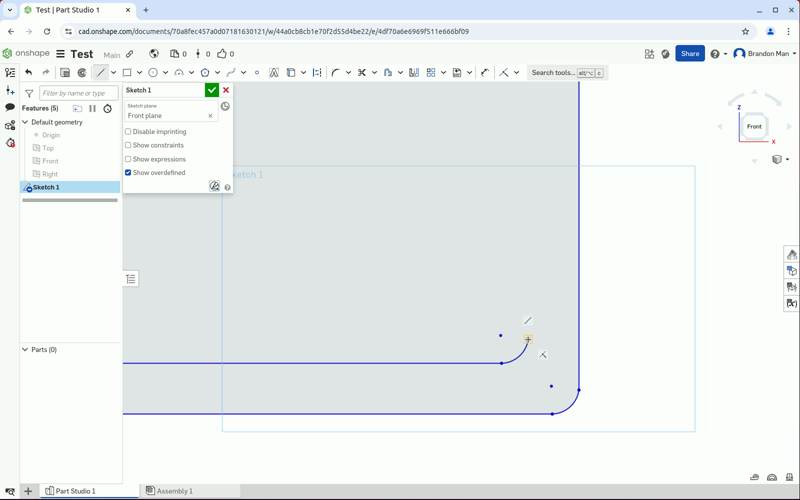
scroll(-6)
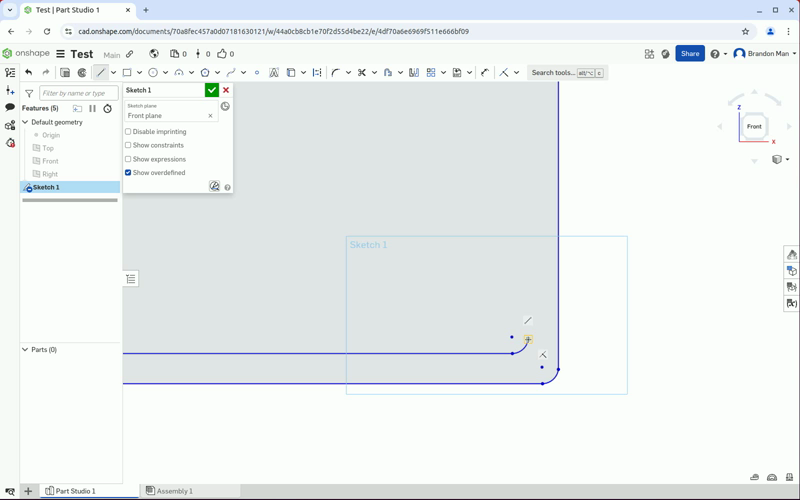
scroll(-6)
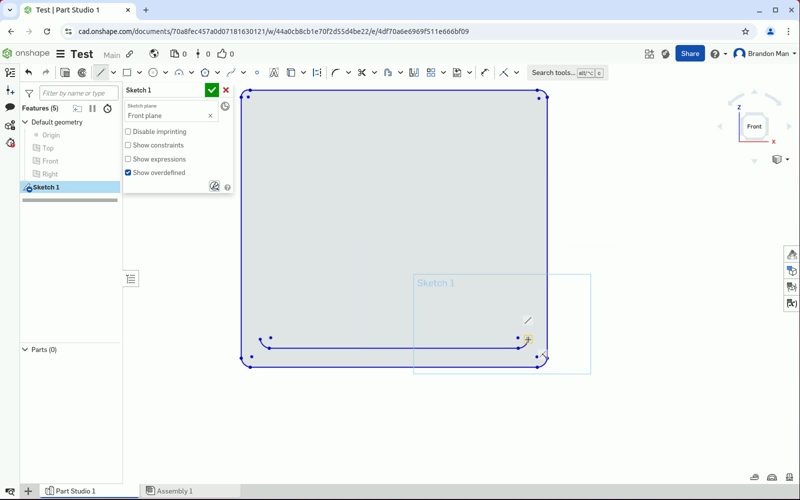
scroll(-6)
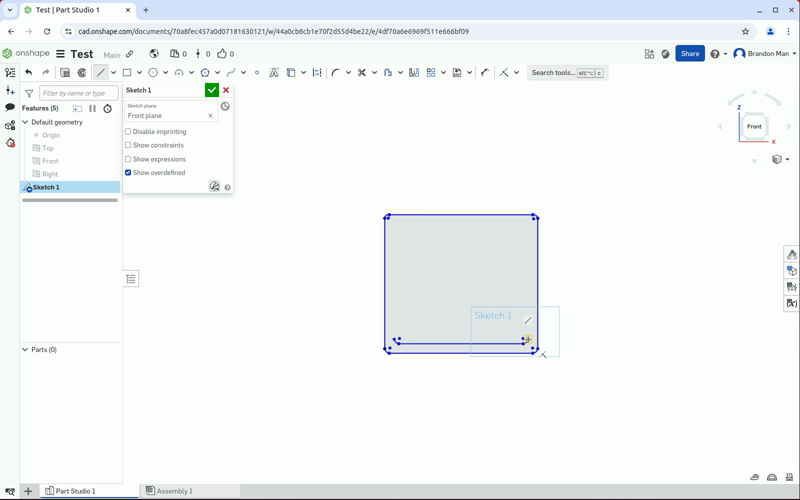
key_down(shift)
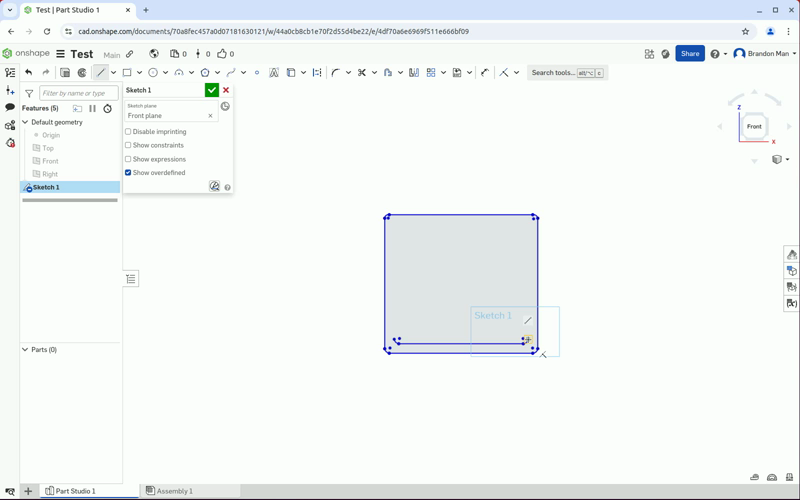
mouse_move(528, 227)
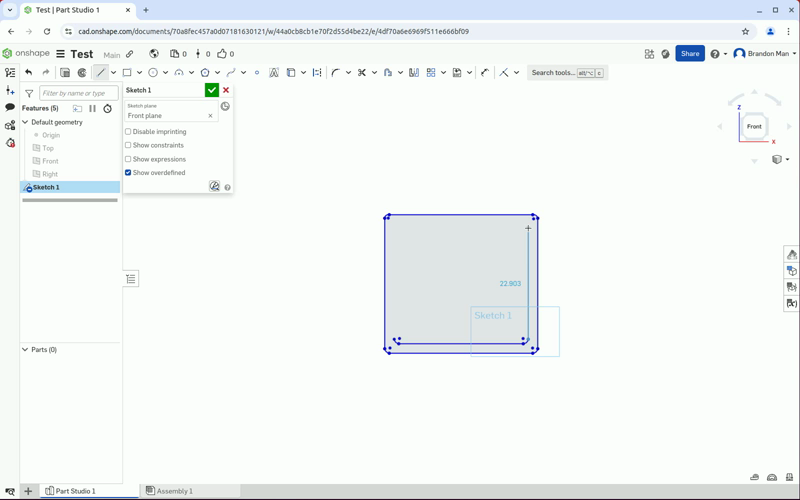
click(528, 227)
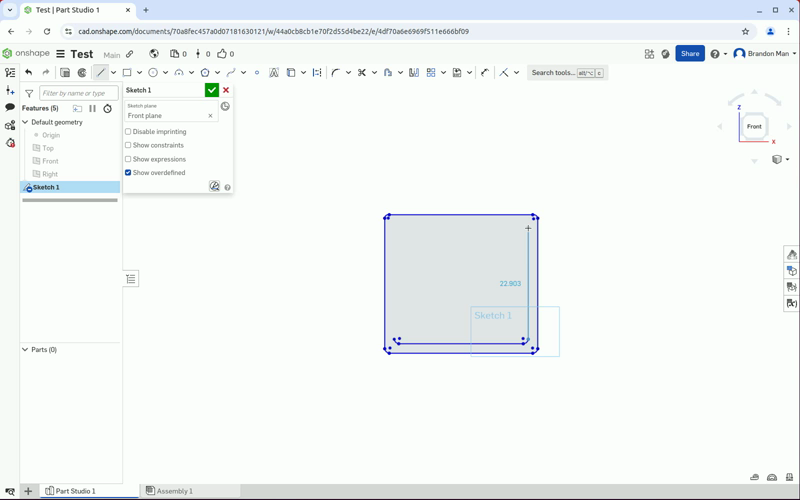
key_up(shift)
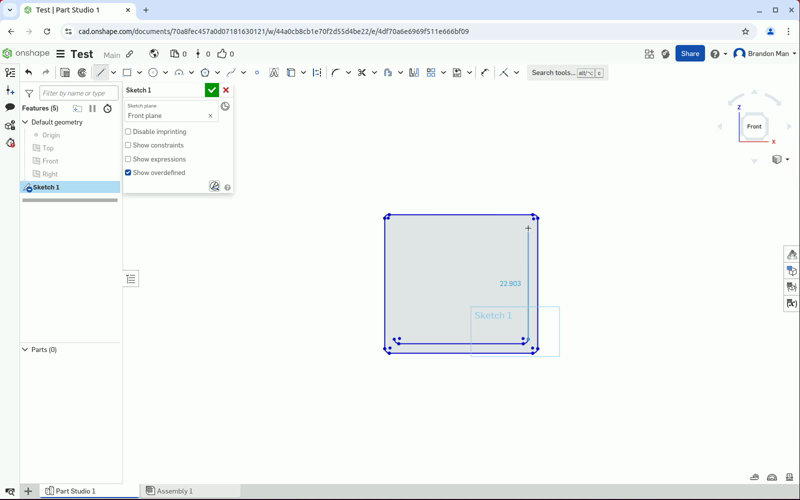
key(esc)
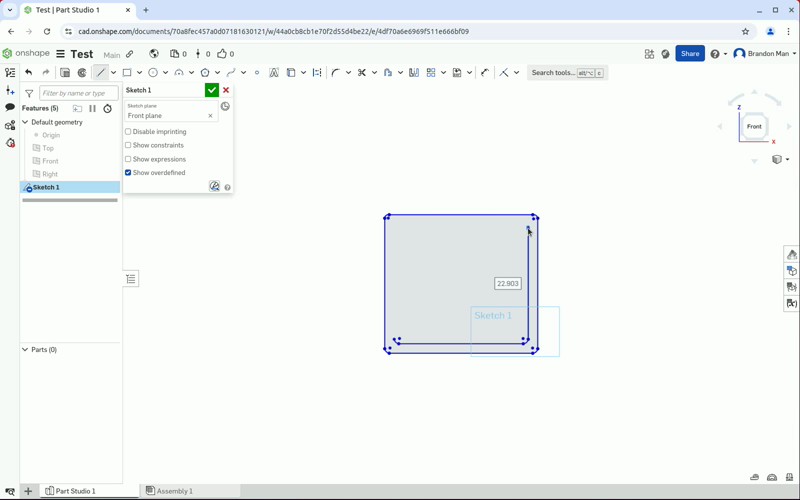
key(a)
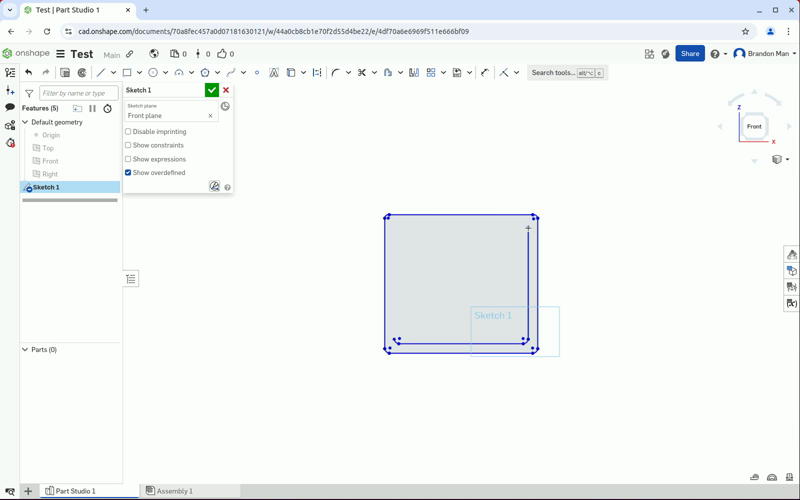
mouse_move(528, 227)
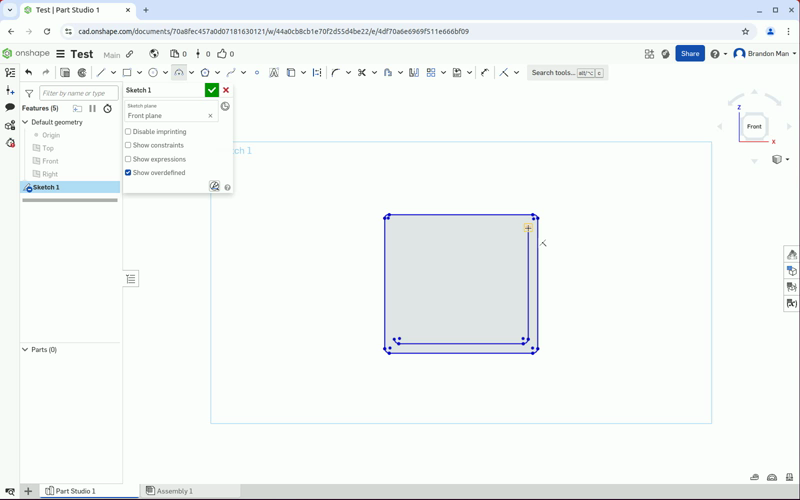
click(528, 227)
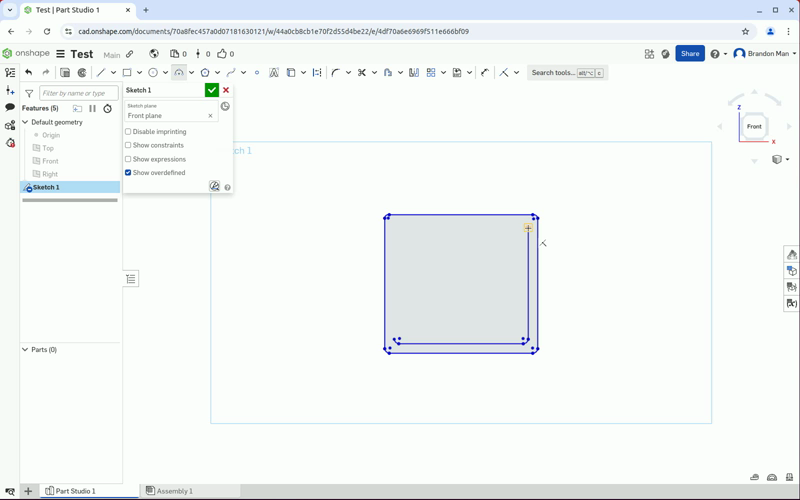
key_down(shift)
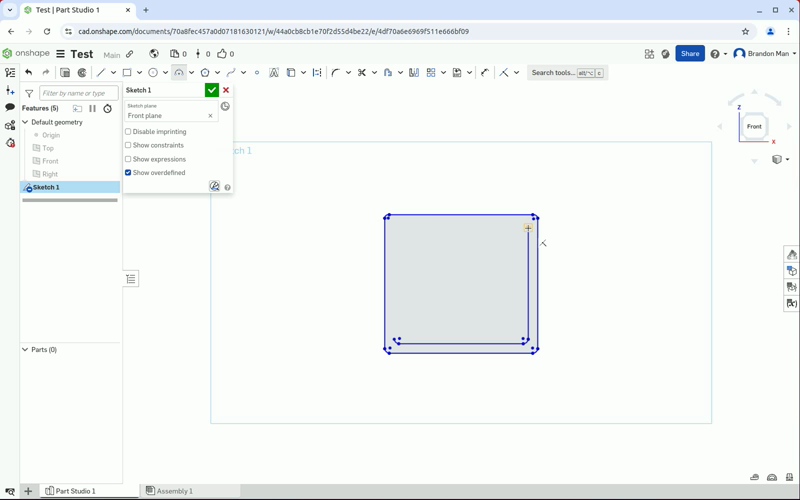
mouse_move(523, 222)
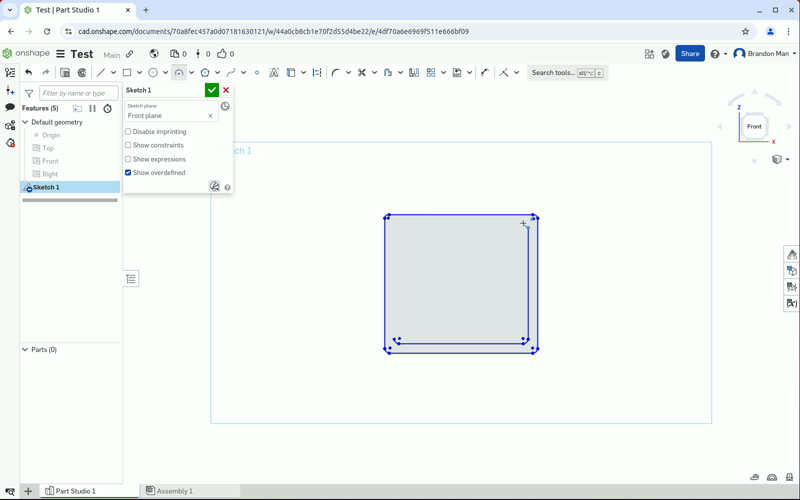
scroll(6)
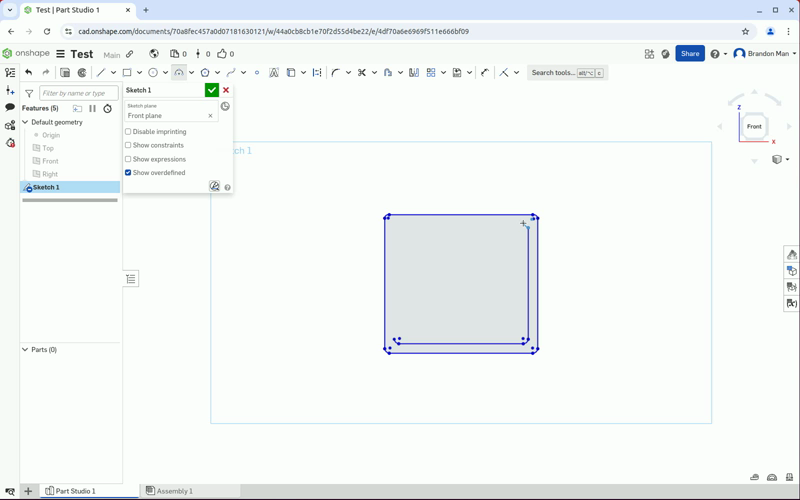
scroll(6)
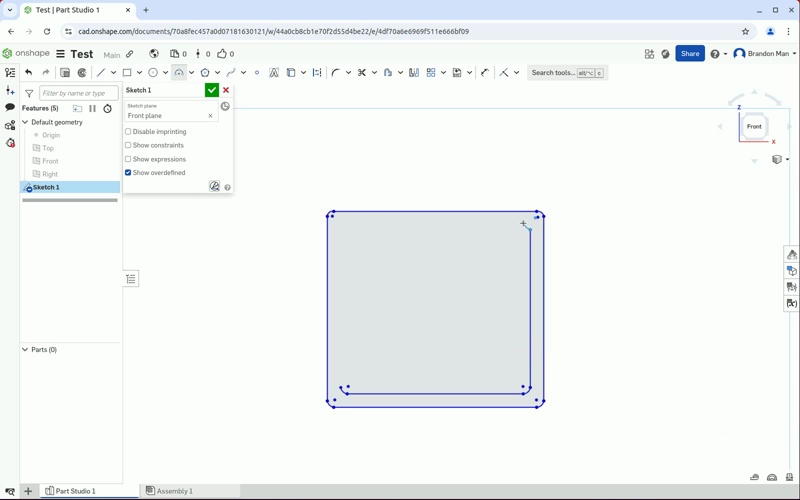
scroll(6)
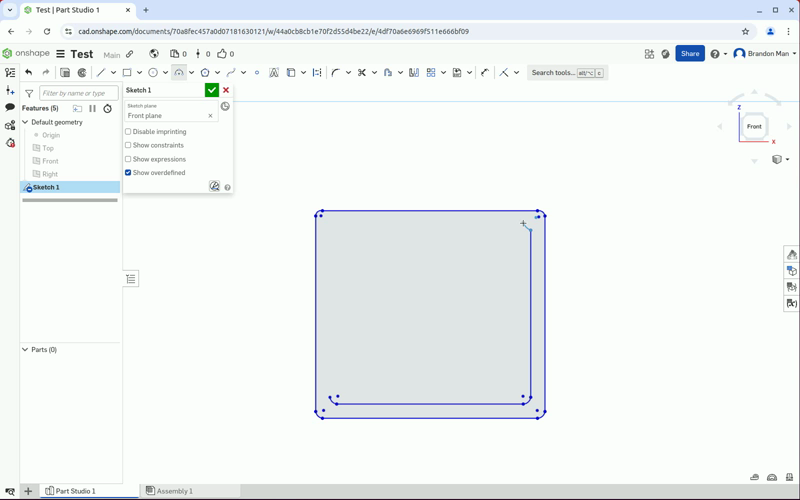
scroll(6)
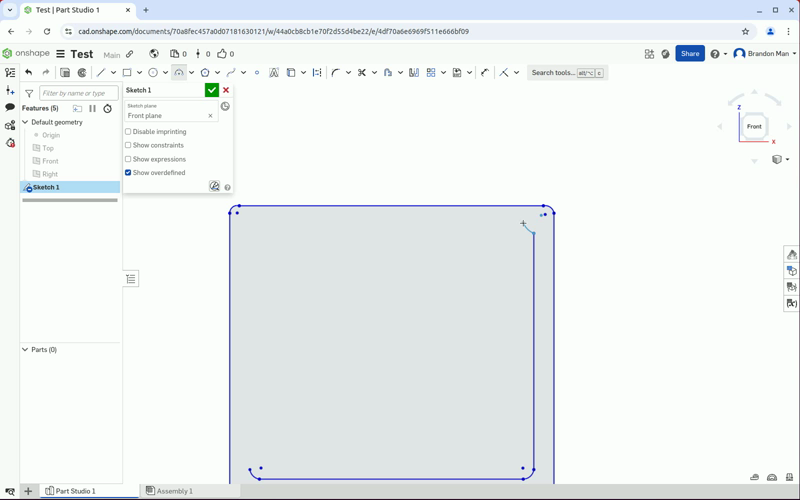
scroll(6)
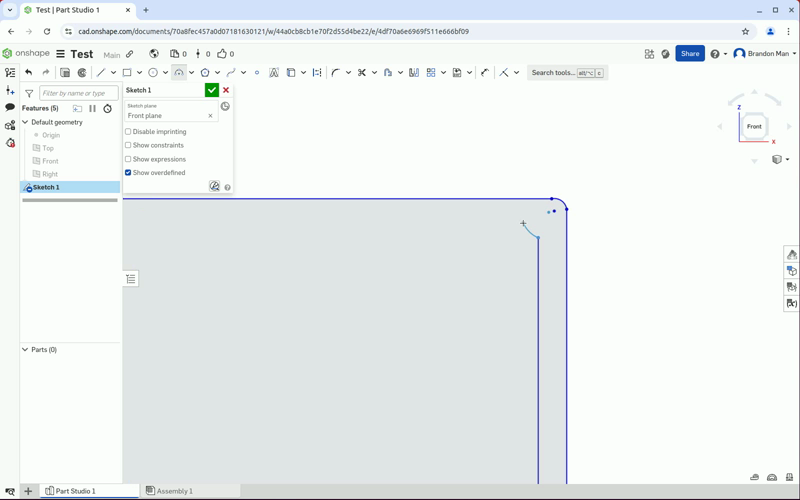
scroll(6)
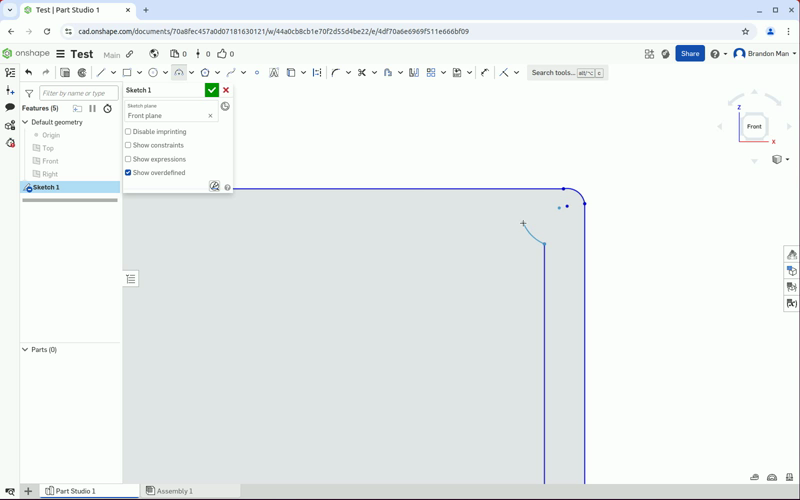
scroll(6)
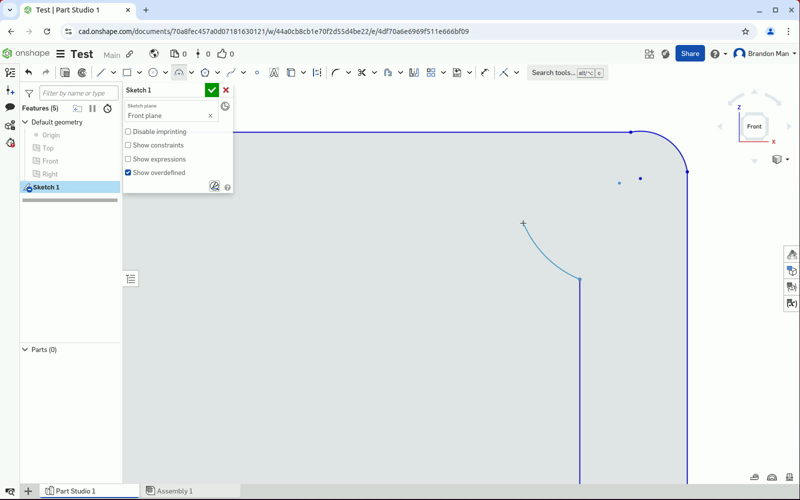
click(523, 222)
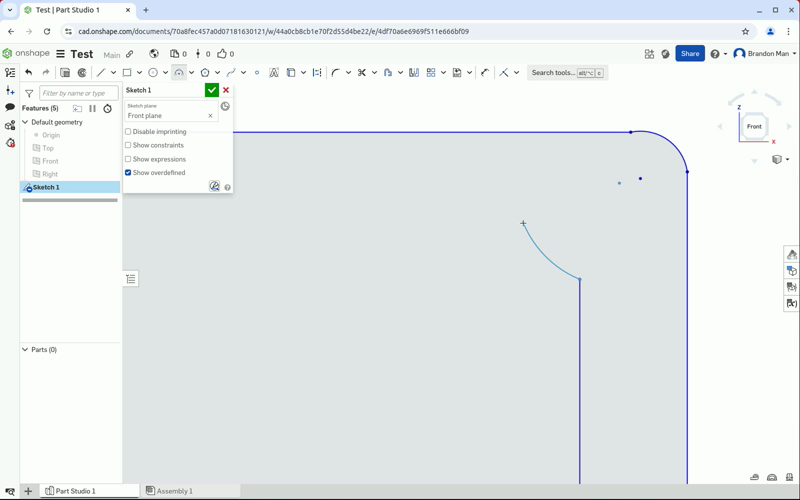
scroll(-6)
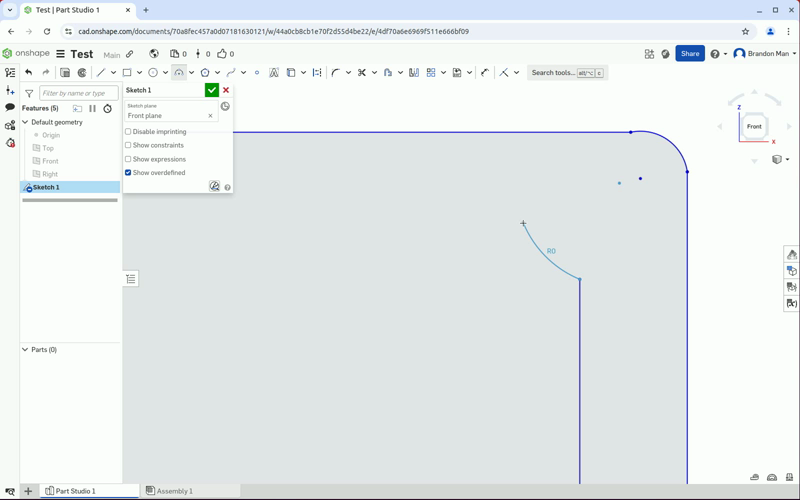
scroll(-6)
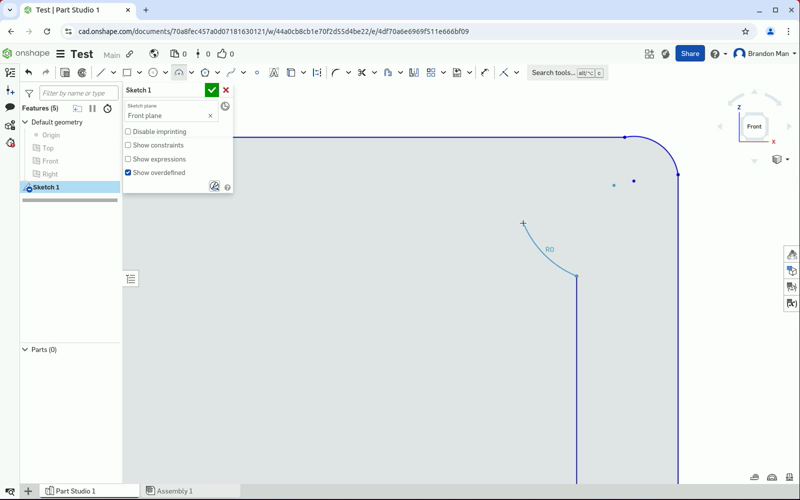
scroll(-6)
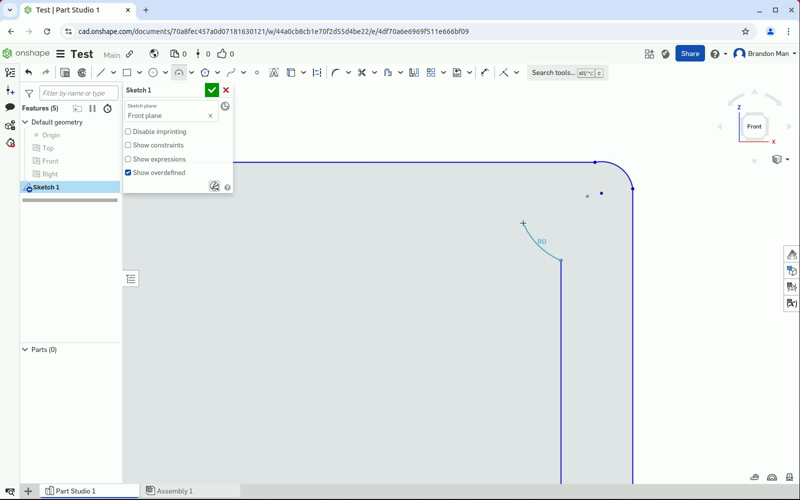
scroll(-6)
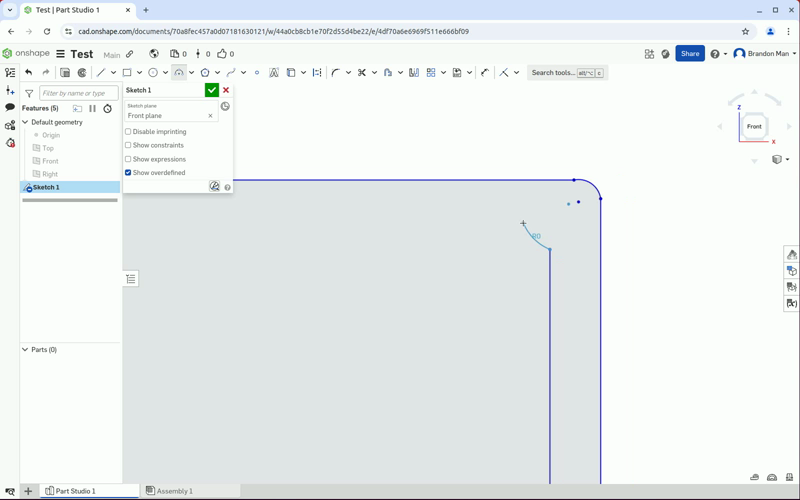
scroll(-6)
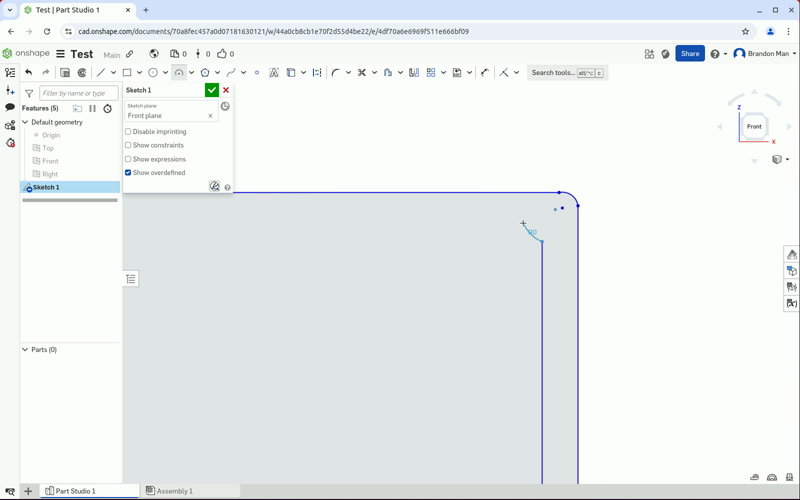
scroll(-6)
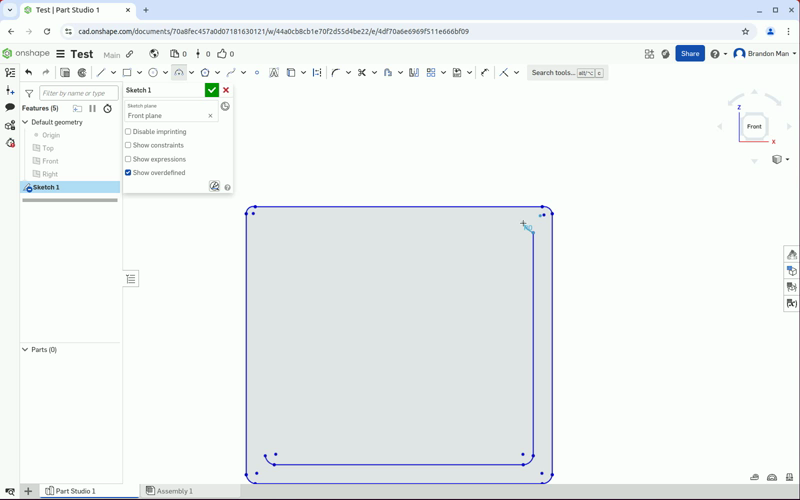
scroll(-6)
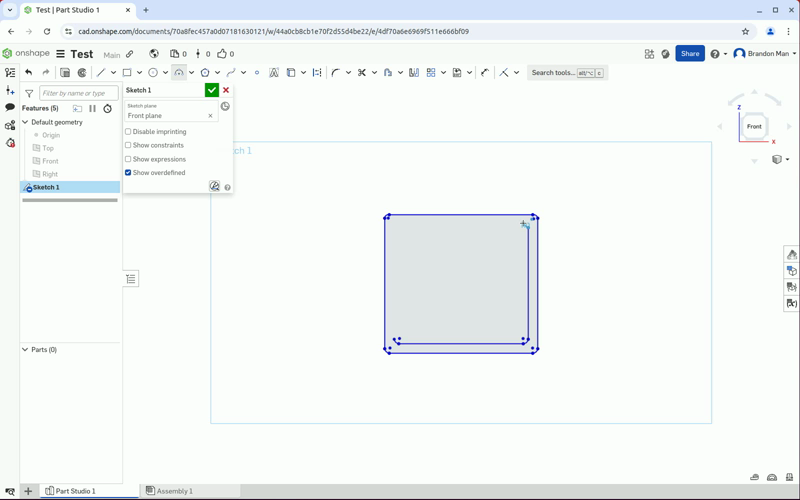
mouse_move(526, 224)
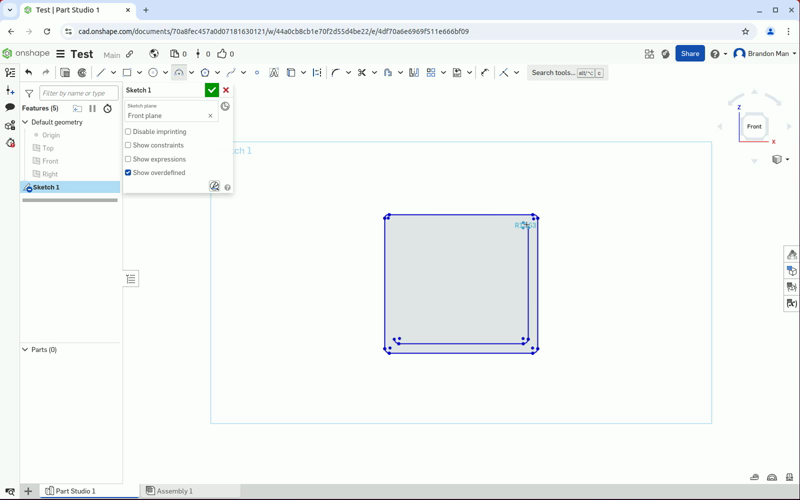
scroll(6)
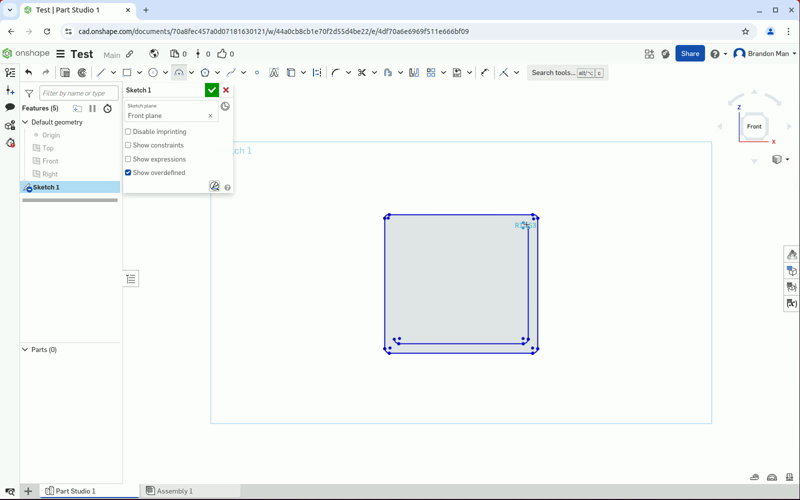
scroll(6)
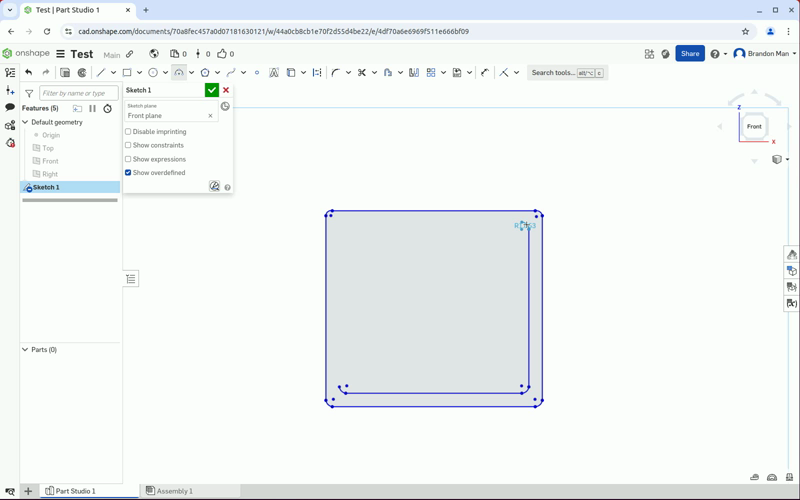
scroll(6)
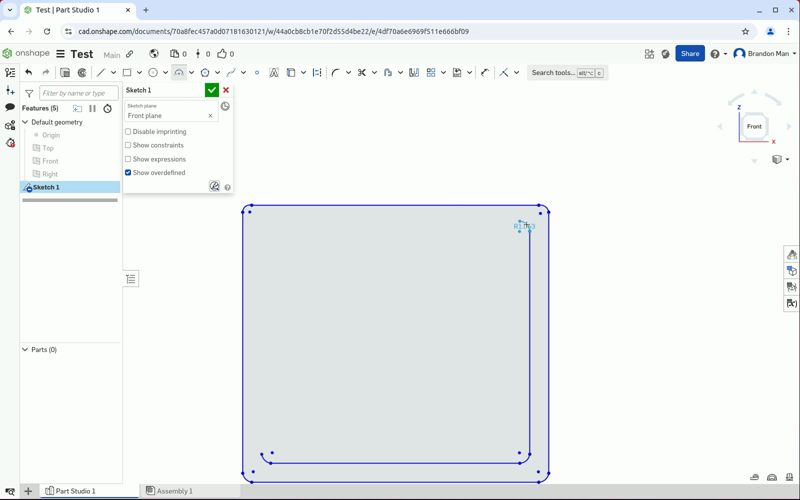
scroll(6)
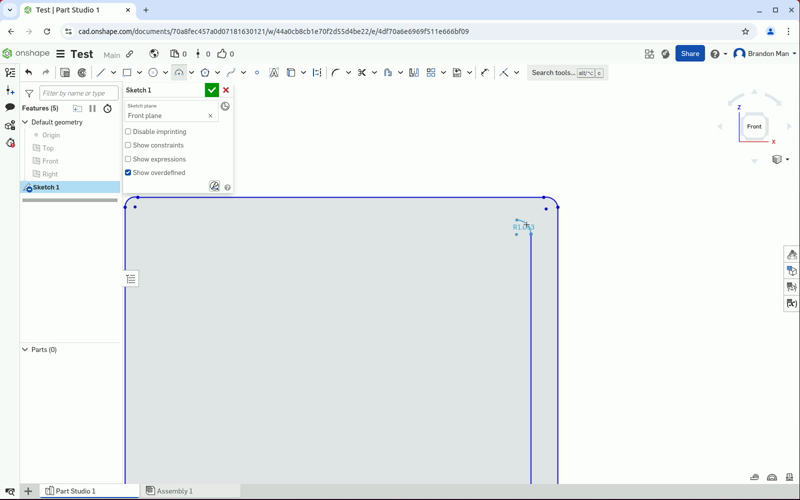
scroll(6)
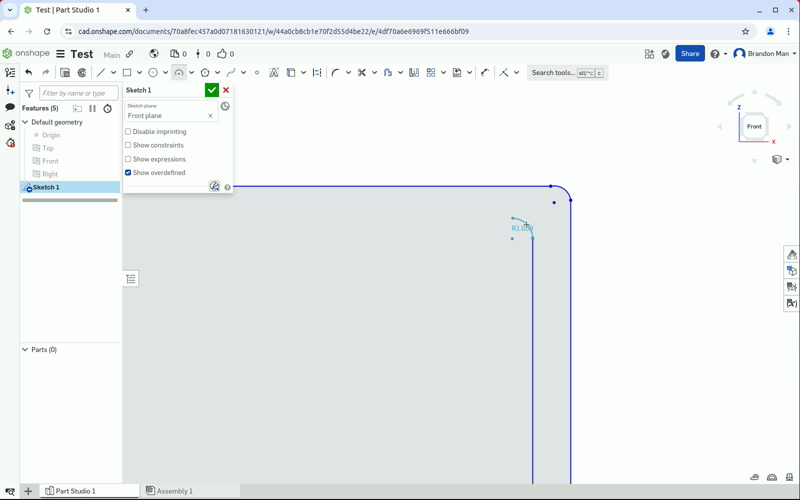
scroll(6)
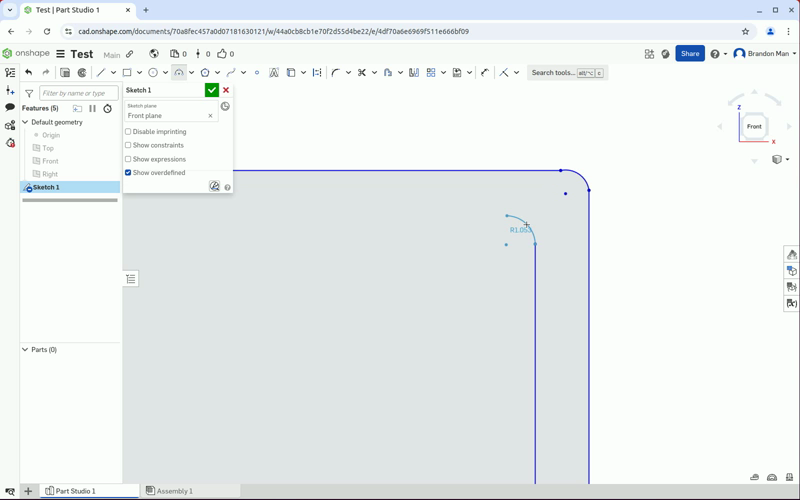
scroll(6)
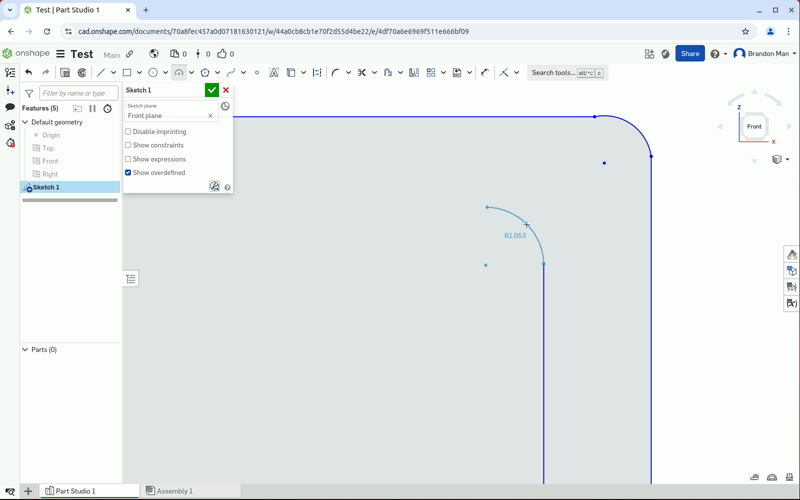
click(526, 224)
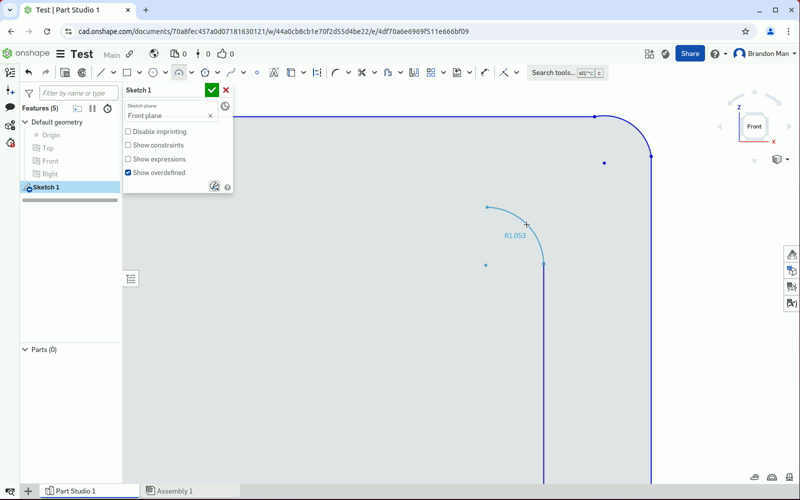
scroll(-6)
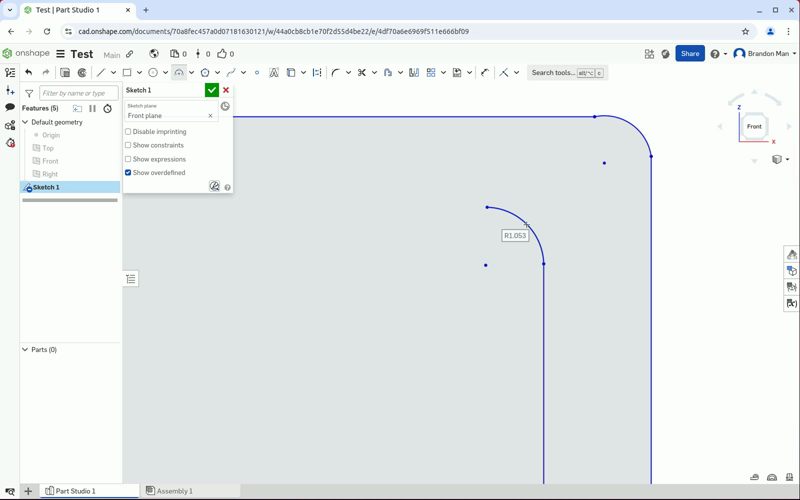
scroll(-6)
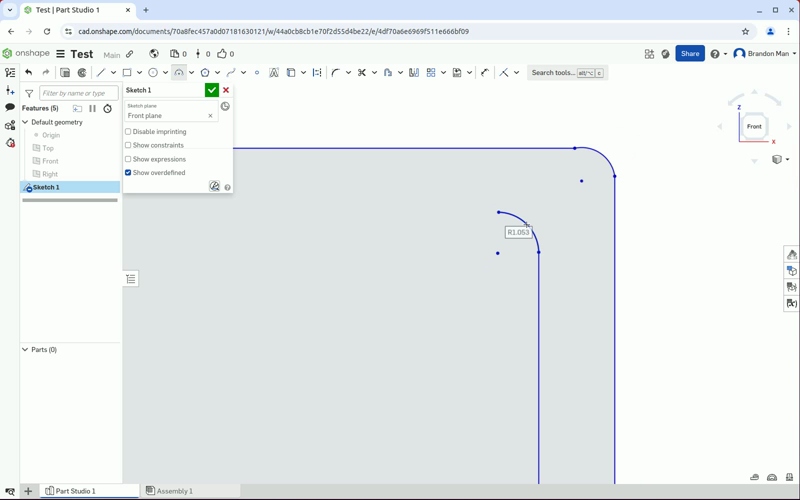
scroll(-6)
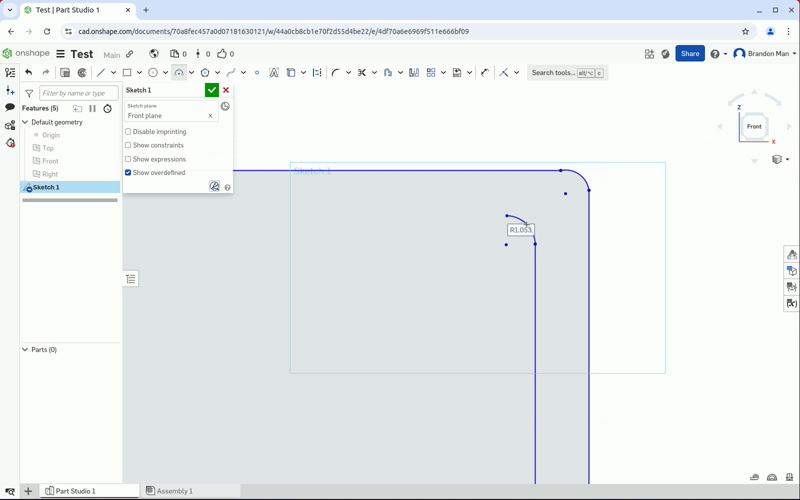
scroll(-6)
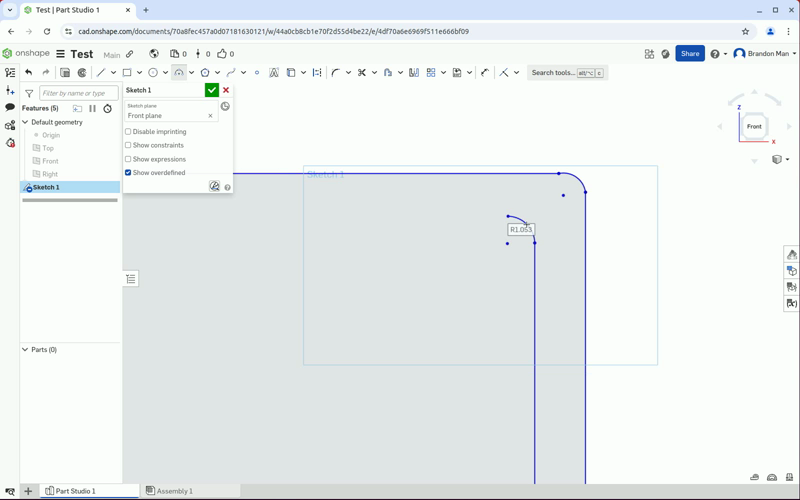
scroll(-6)
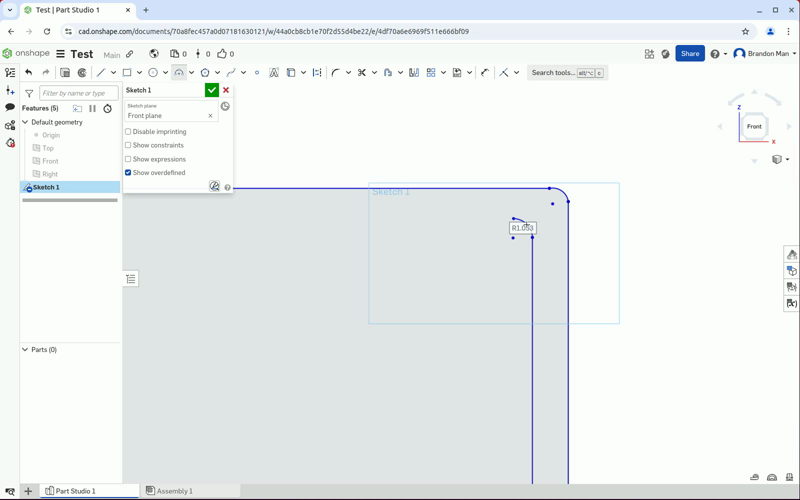
scroll(-6)
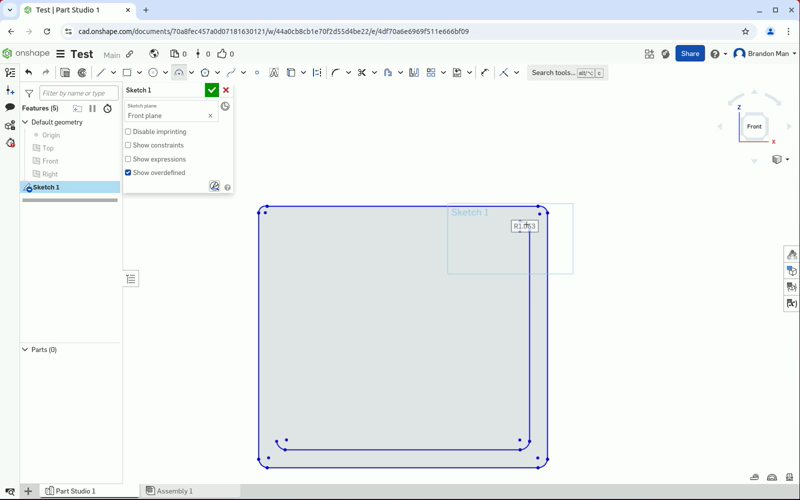
scroll(-6)
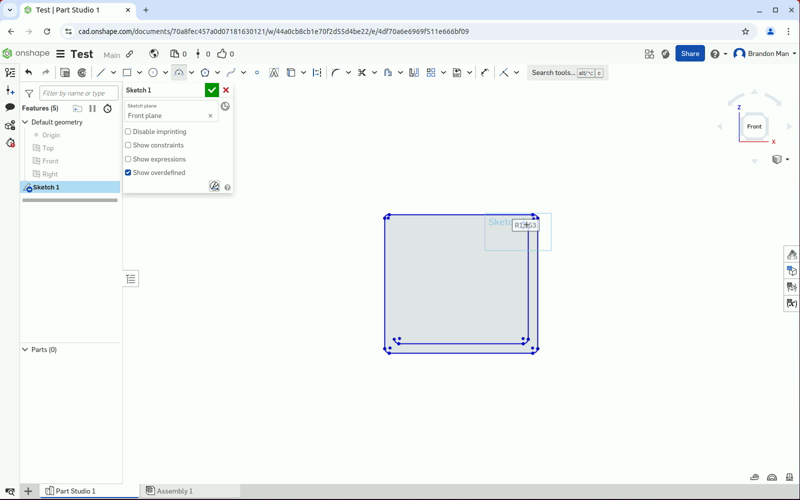
key_up(shift)
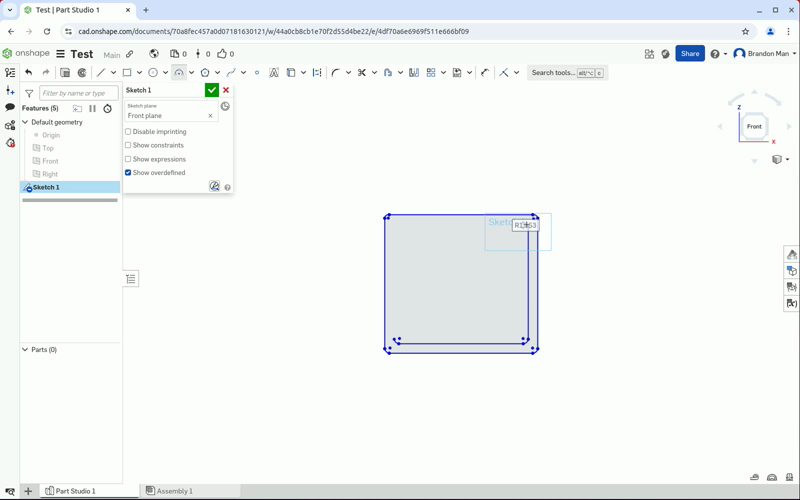
key(esc)
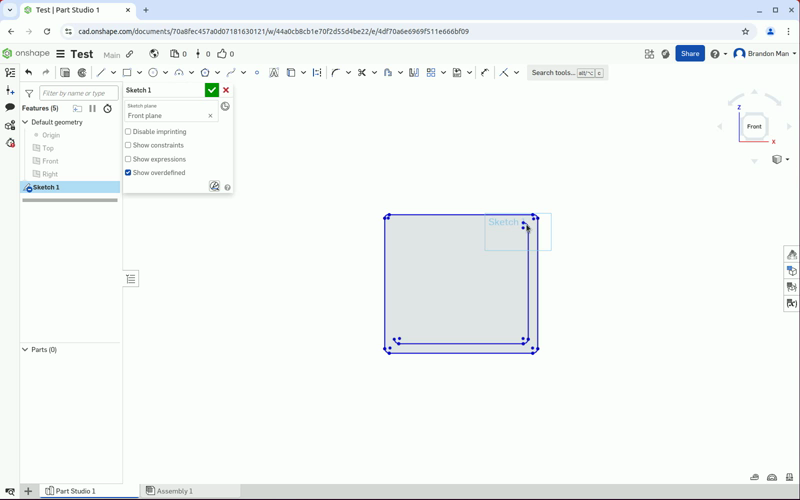
key(l)
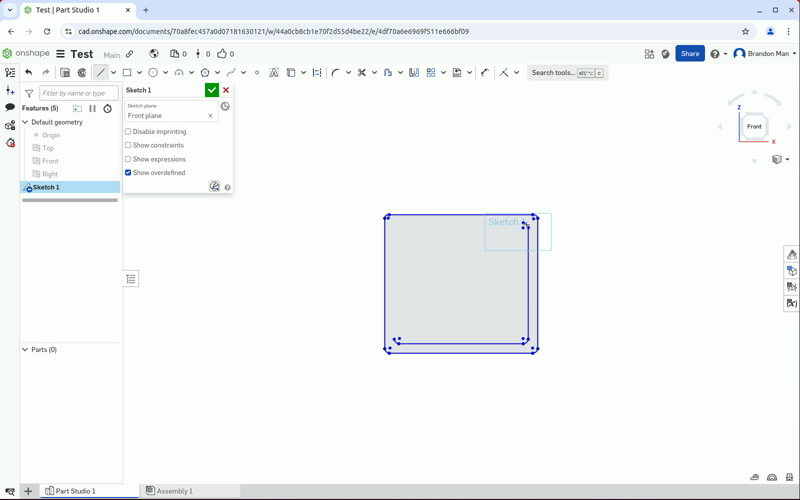
mouse_move(523, 222)
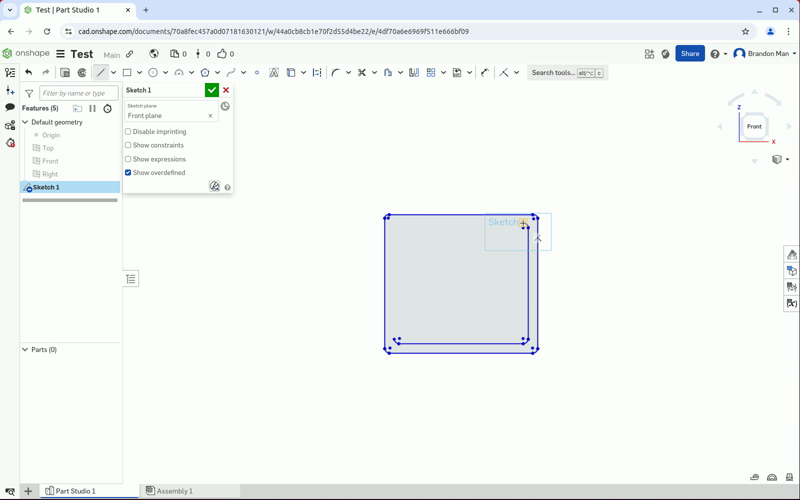
scroll(6)
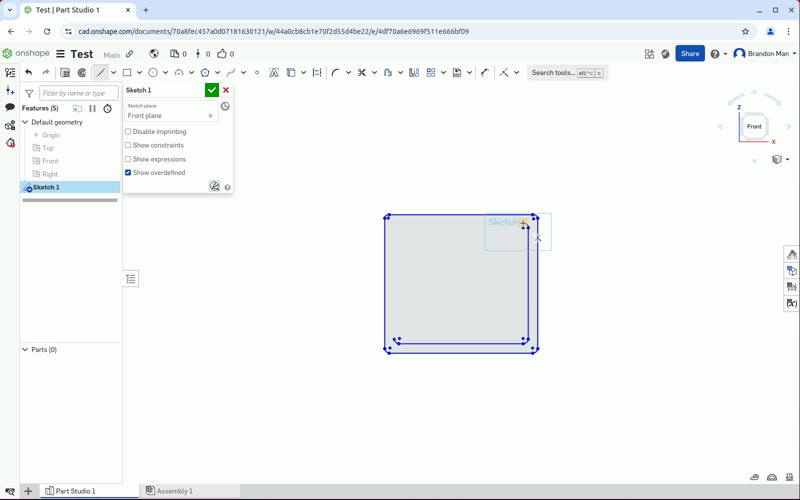
scroll(6)
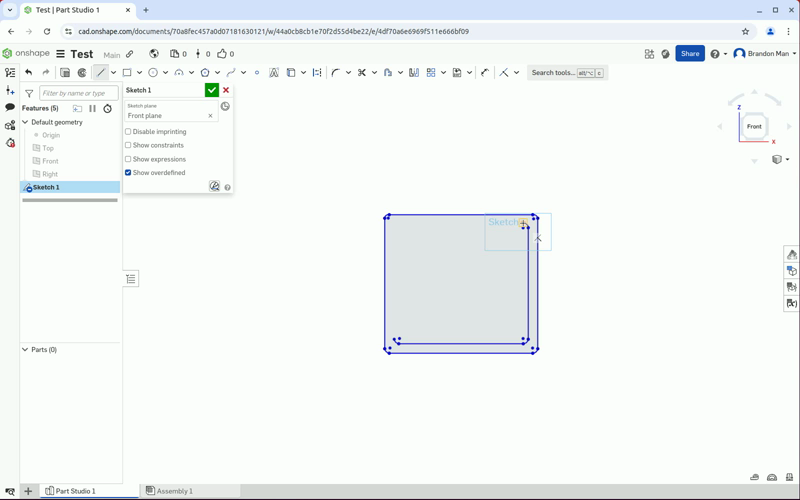
scroll(6)
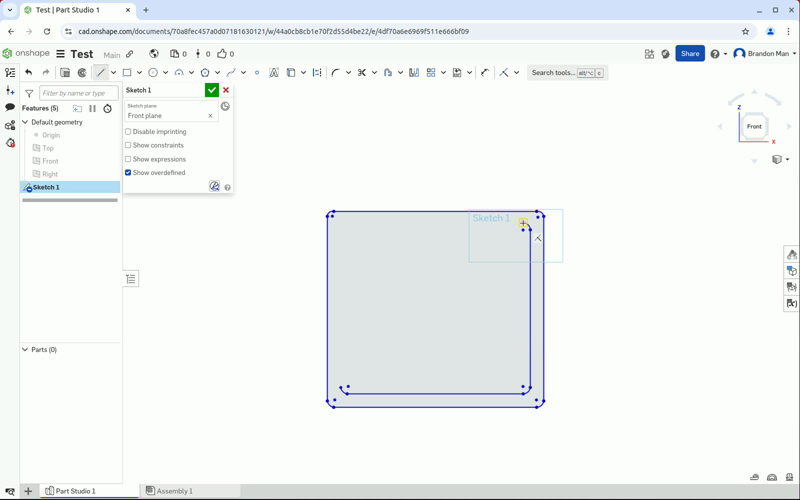
scroll(6)
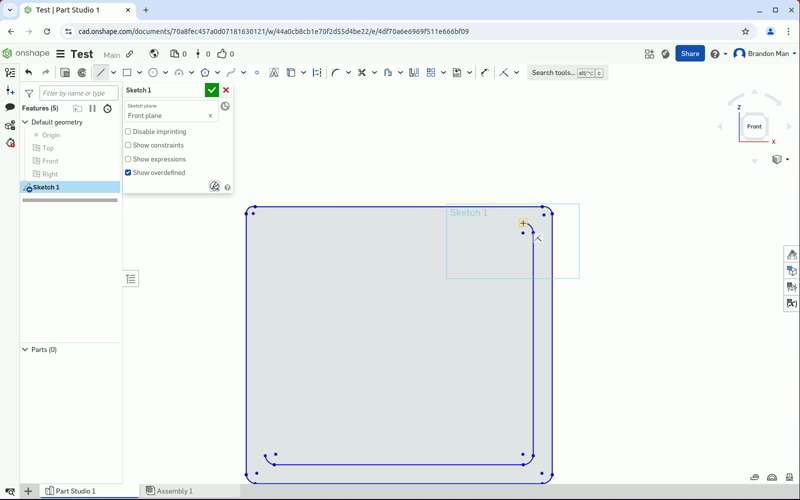
scroll(6)
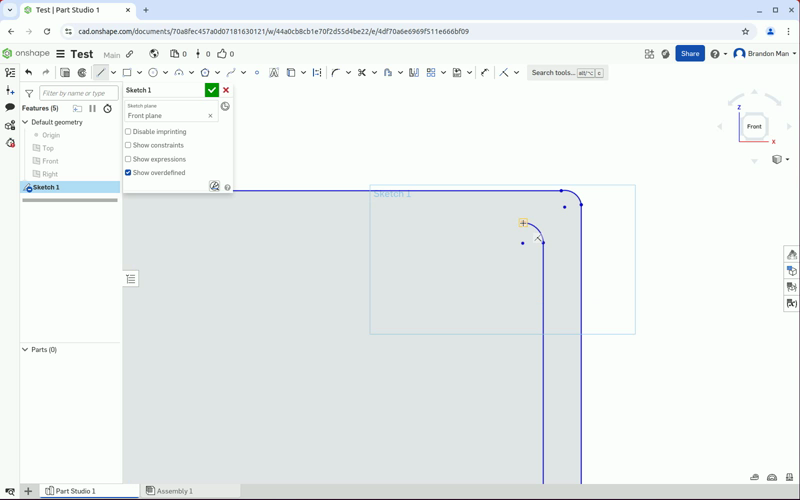
scroll(6)
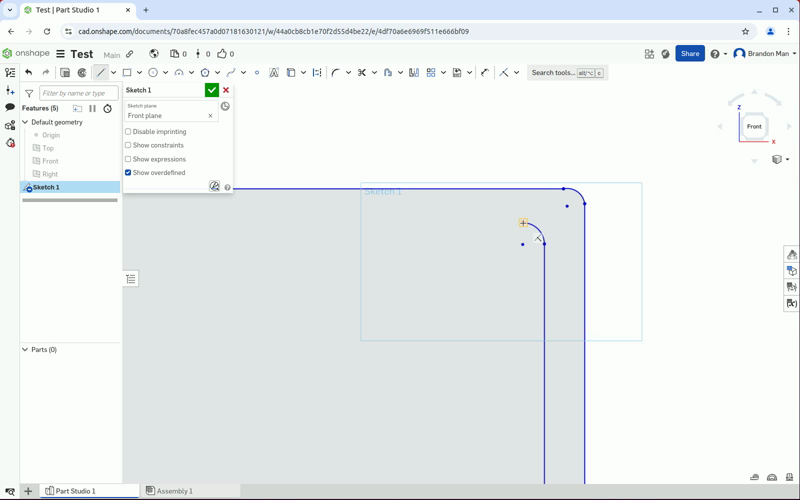
scroll(6)
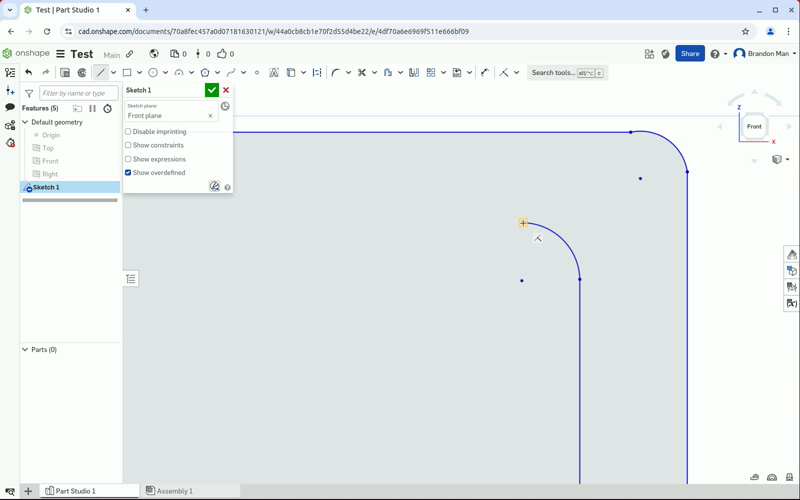
click(523, 222)
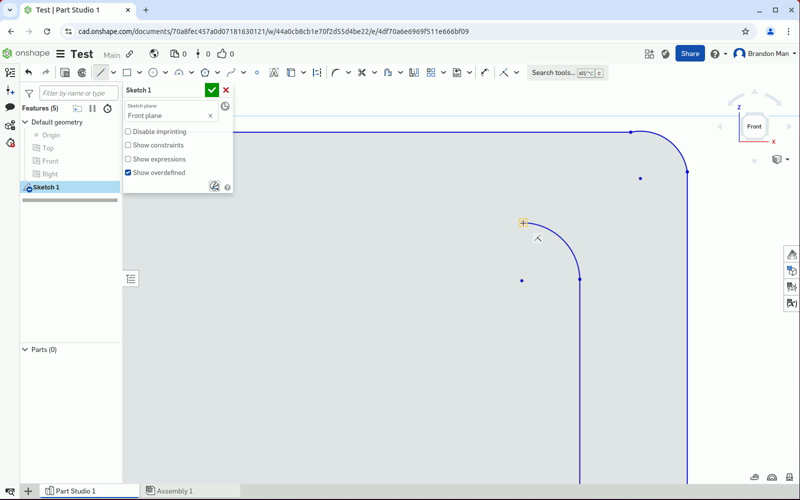
scroll(-6)
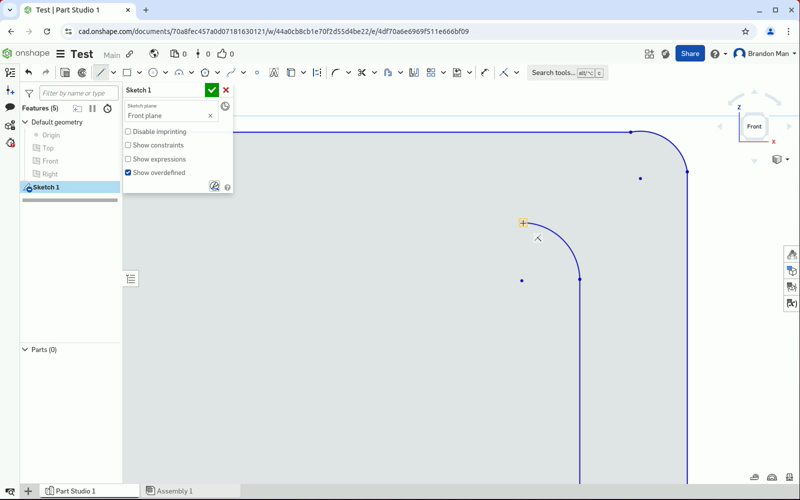
scroll(-6)
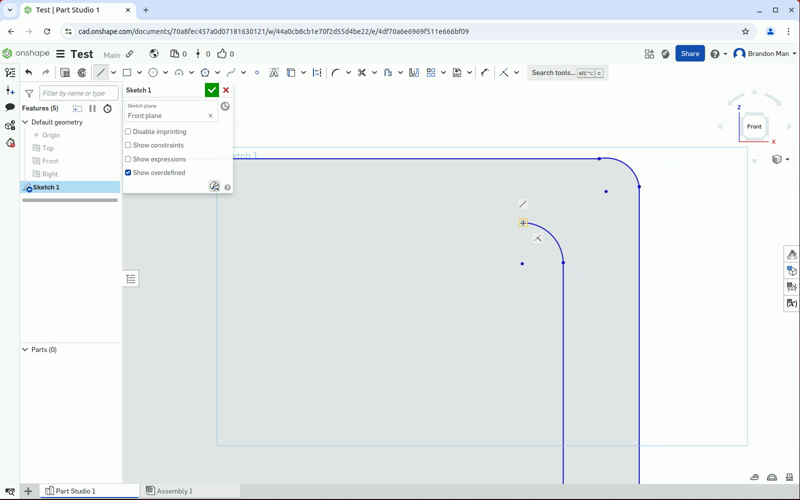
scroll(-6)
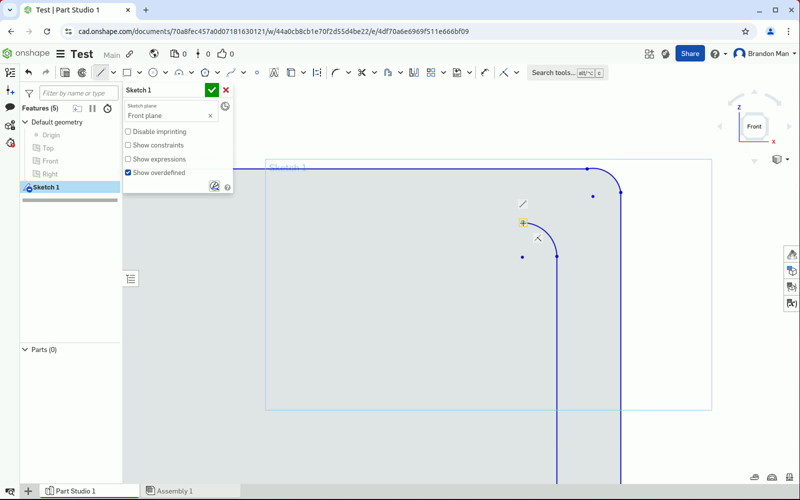
scroll(-6)
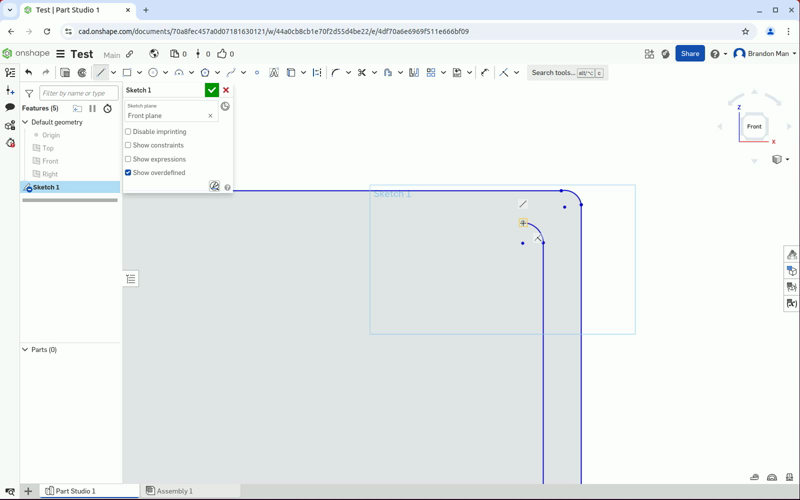
scroll(-6)
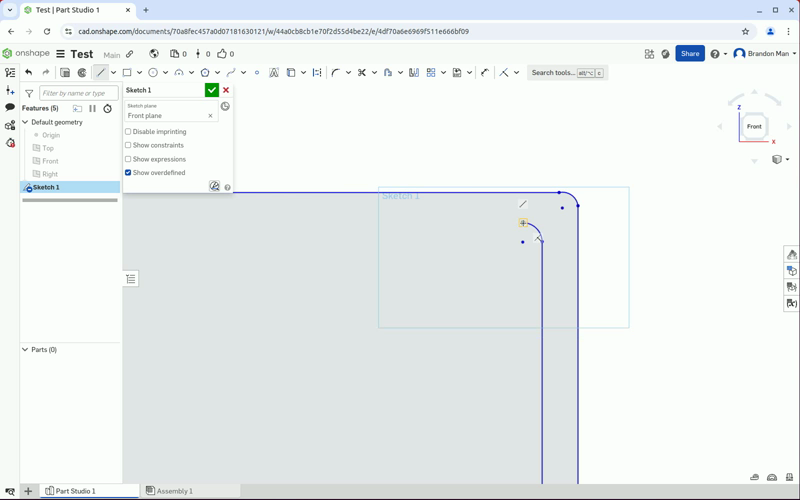
scroll(-6)
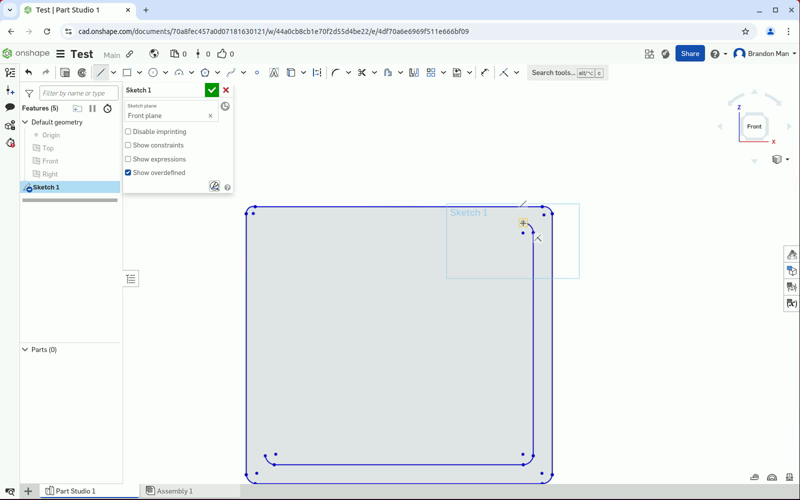
scroll(-6)
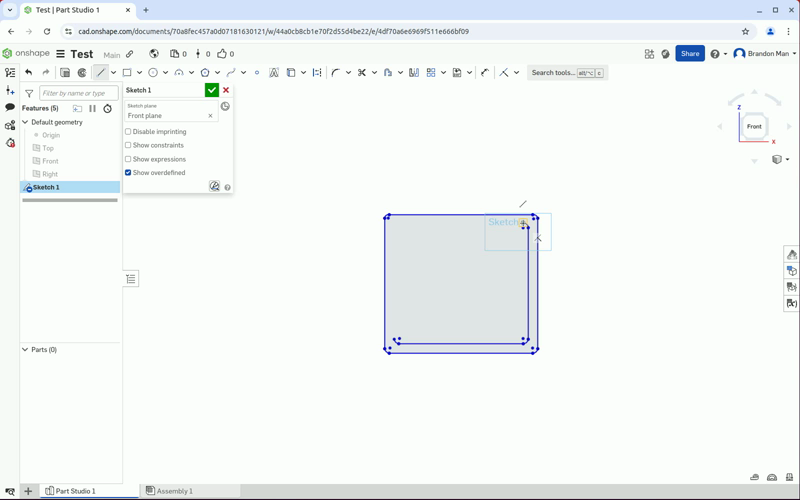
key_down(shift)
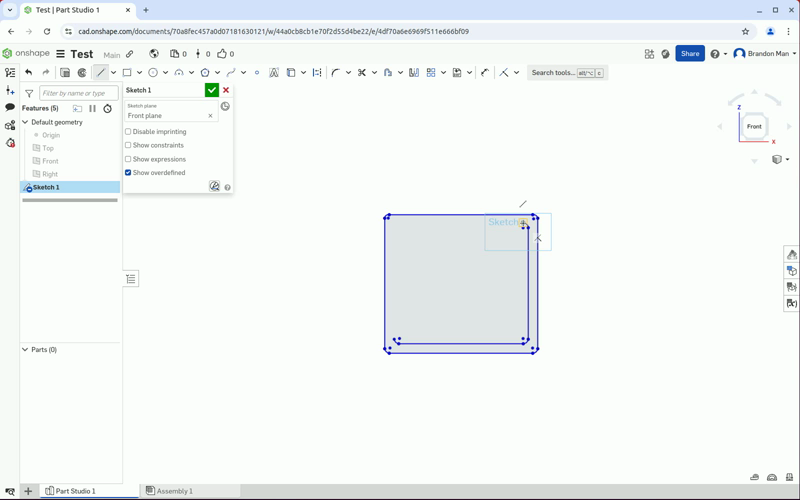
mouse_move(398, 222)
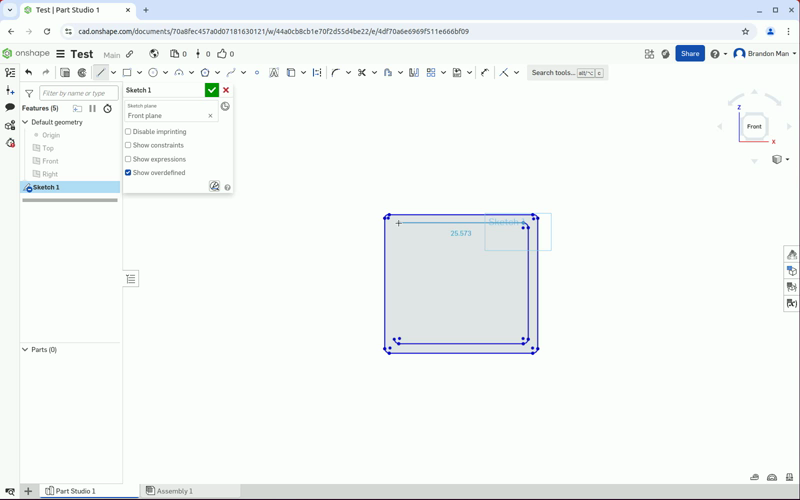
click(398, 222)
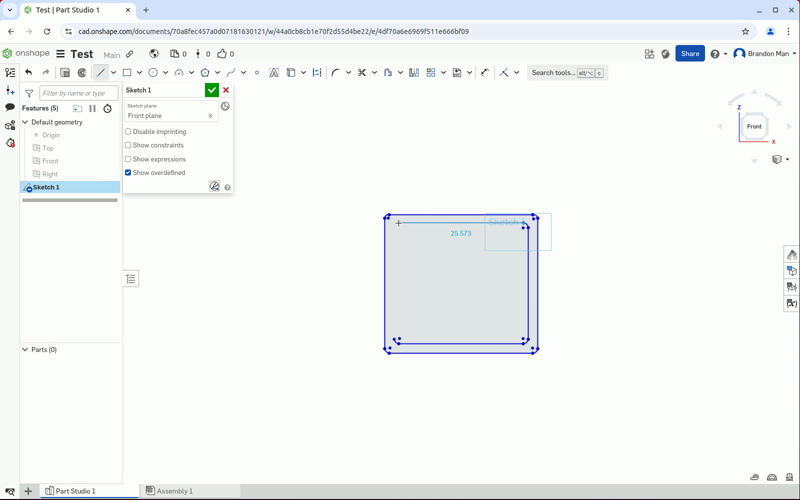
key_up(shift)
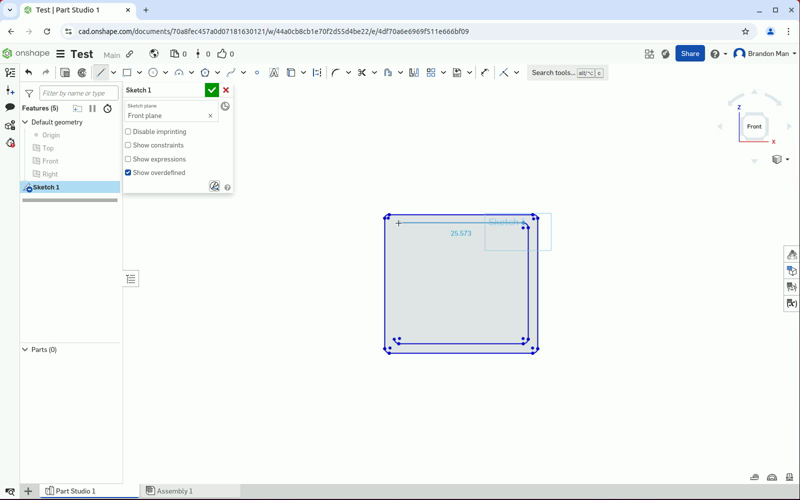
key(esc)
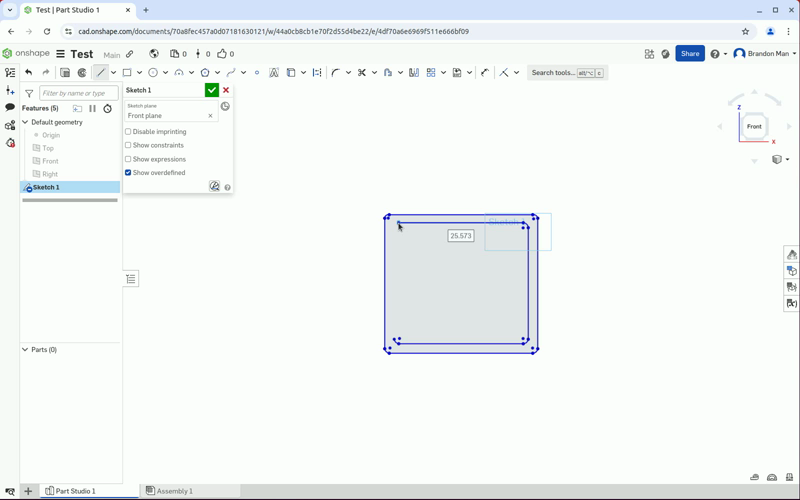
key(a)
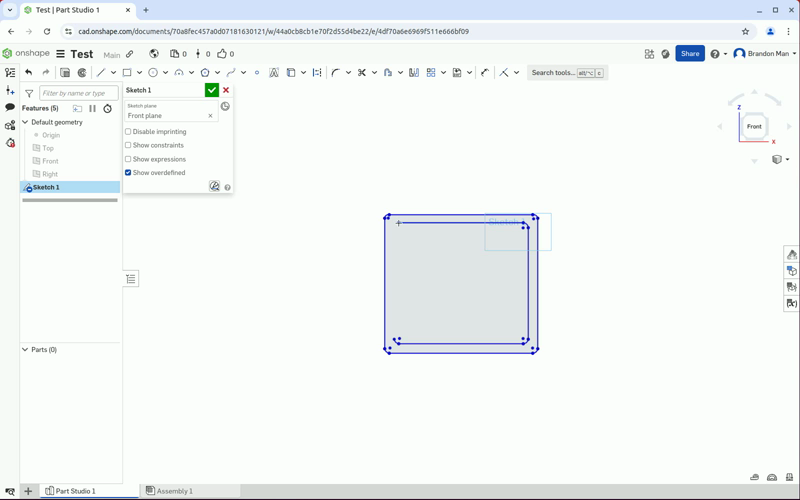
mouse_move(398, 222)
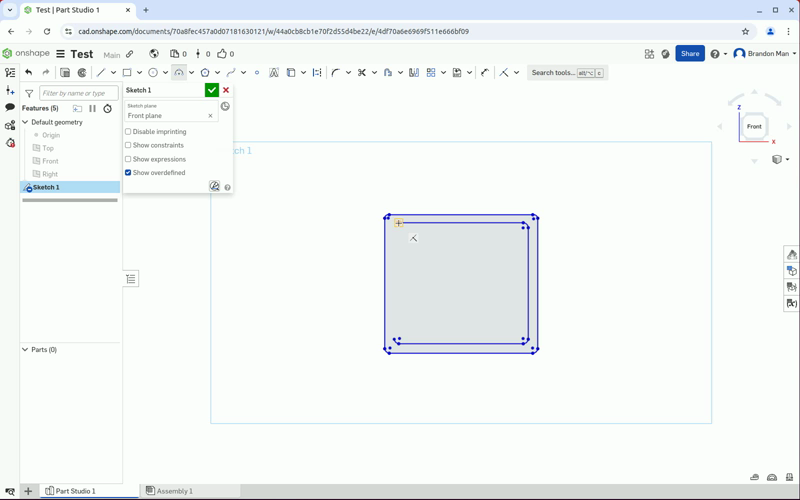
click(398, 222)
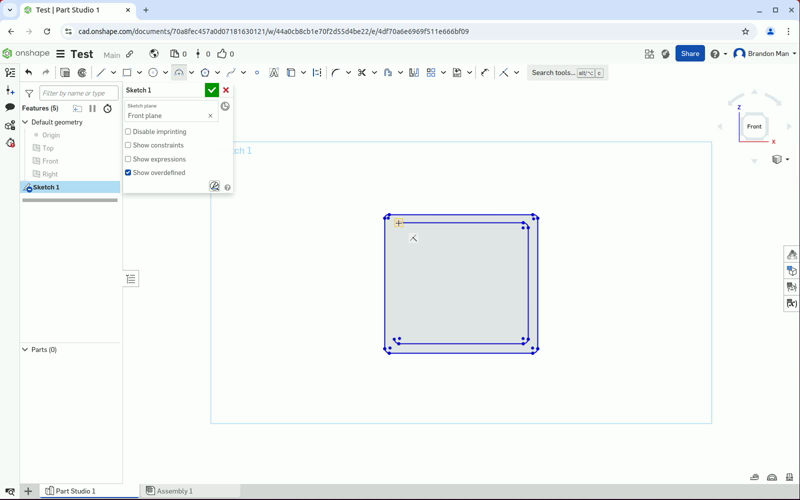
key_down(shift)
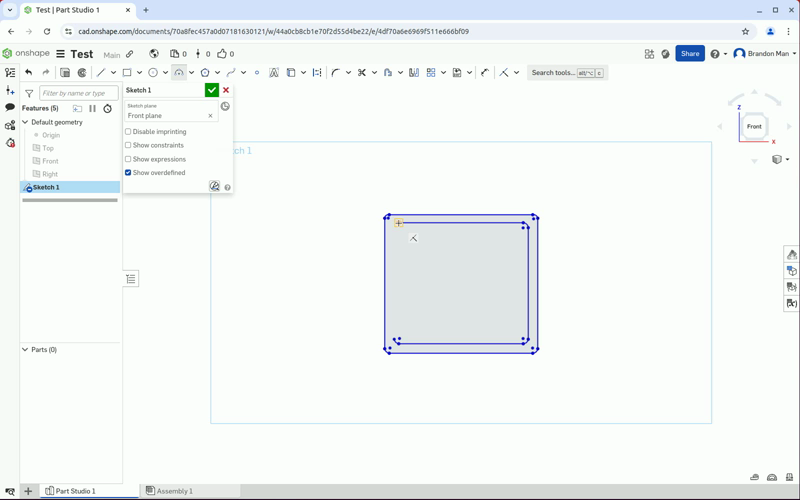
mouse_move(394, 227)
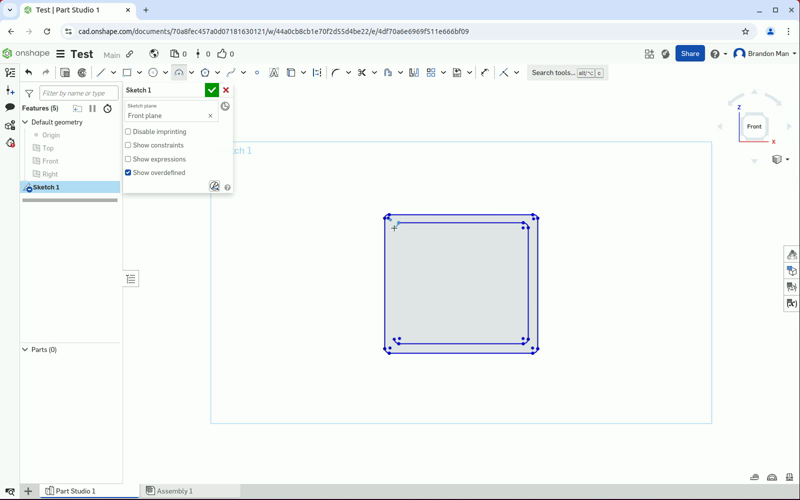
scroll(6)
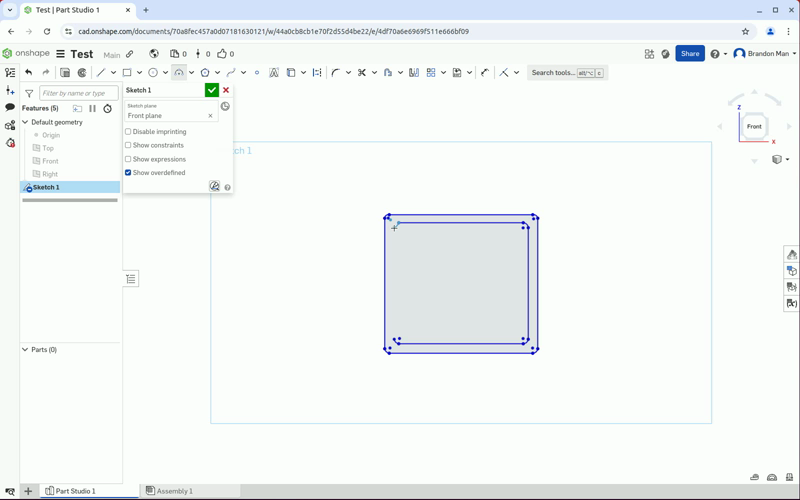
scroll(6)
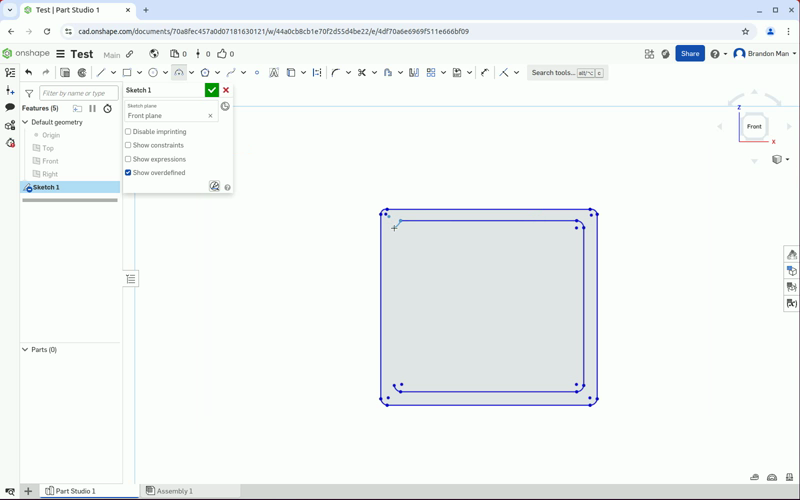
scroll(6)
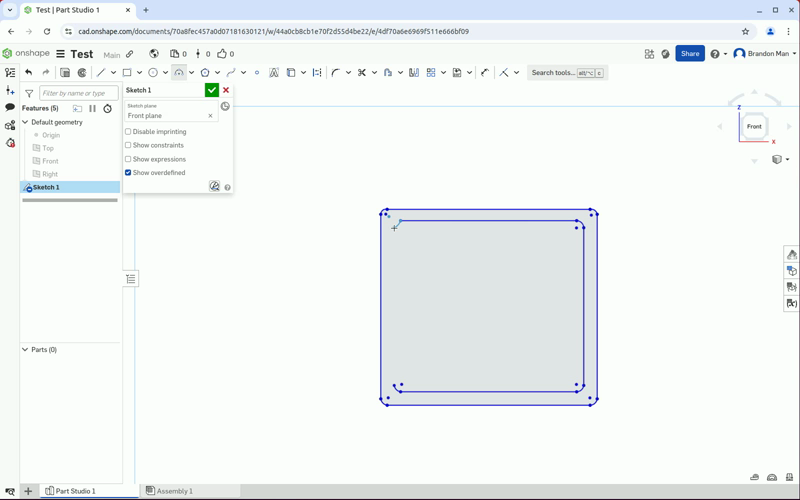
scroll(6)
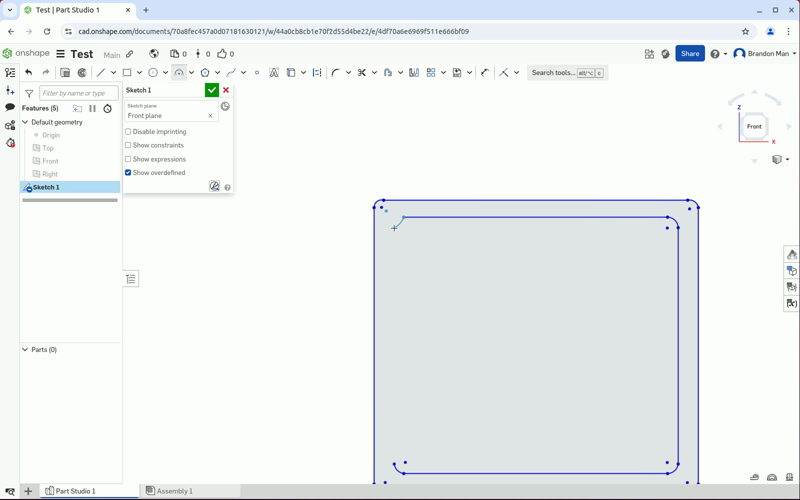
scroll(6)
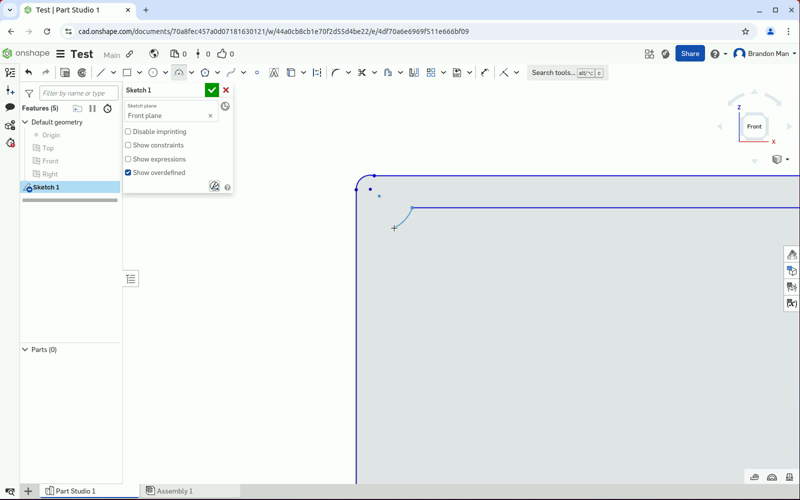
scroll(6)
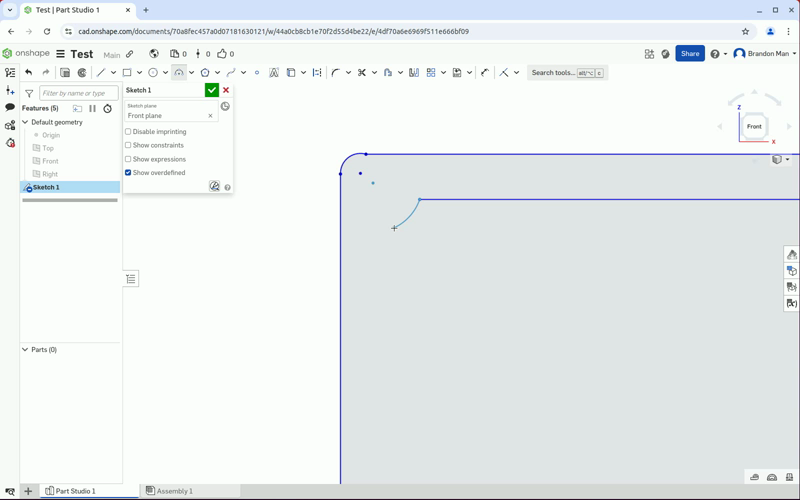
scroll(6)
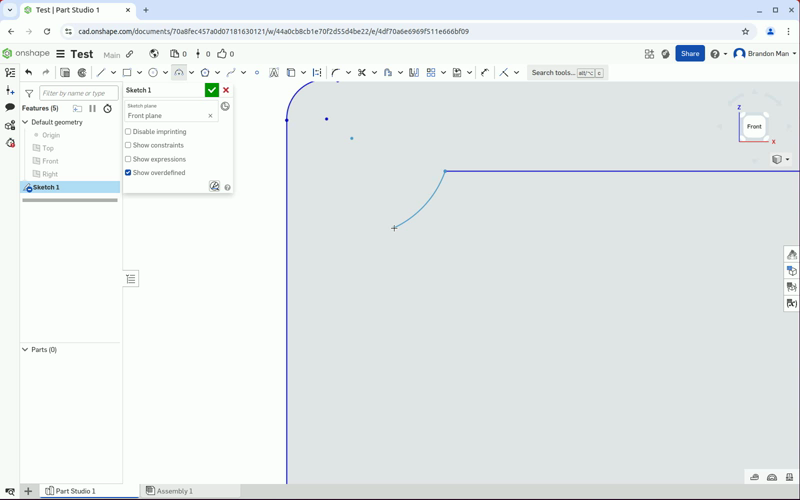
click(394, 227)
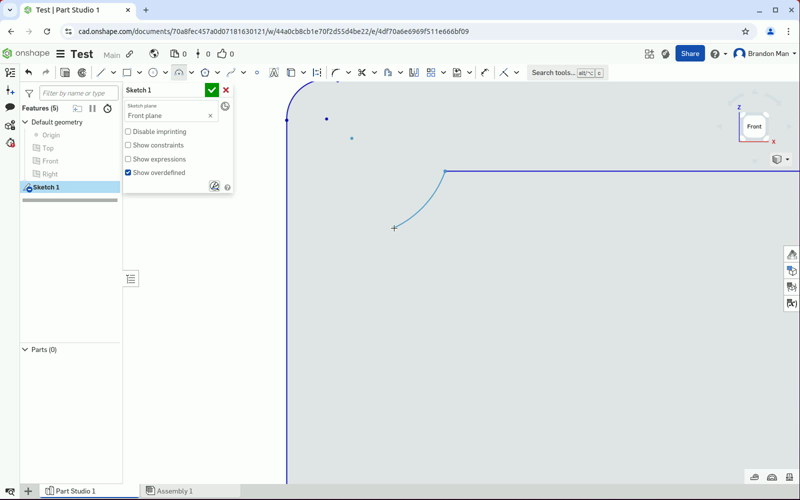
scroll(-6)
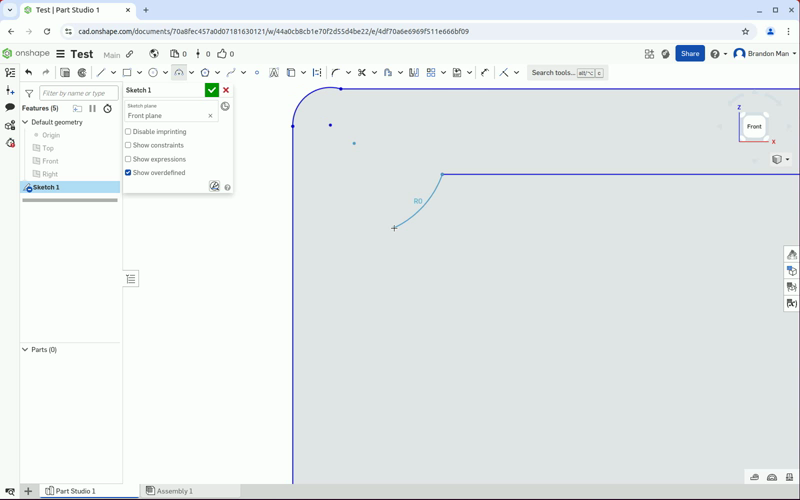
scroll(-6)
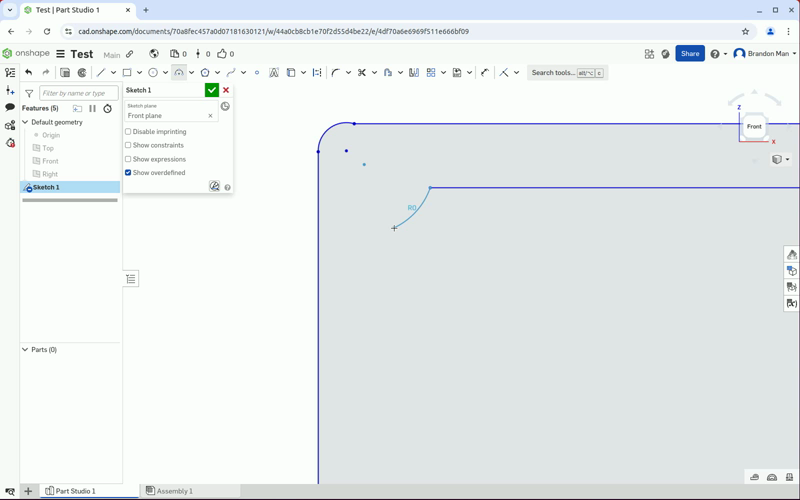
scroll(-6)
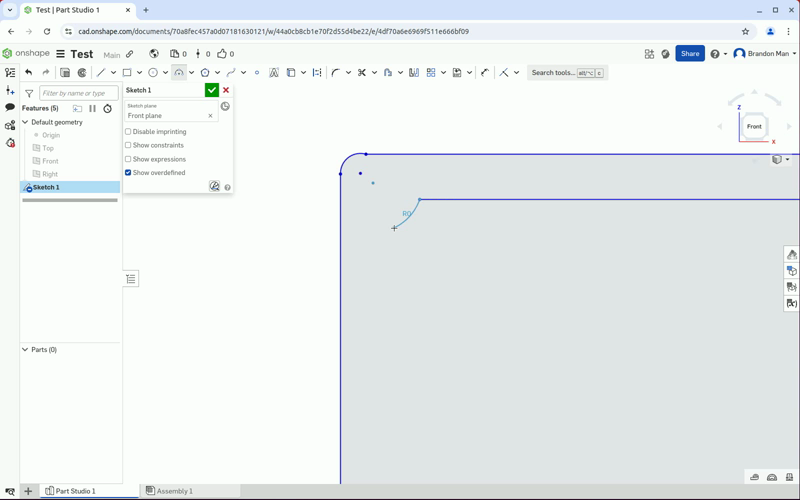
scroll(-6)
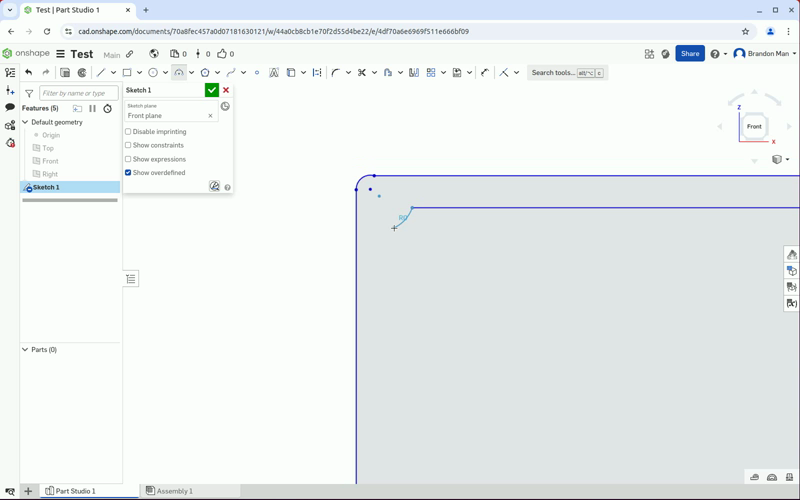
scroll(-6)
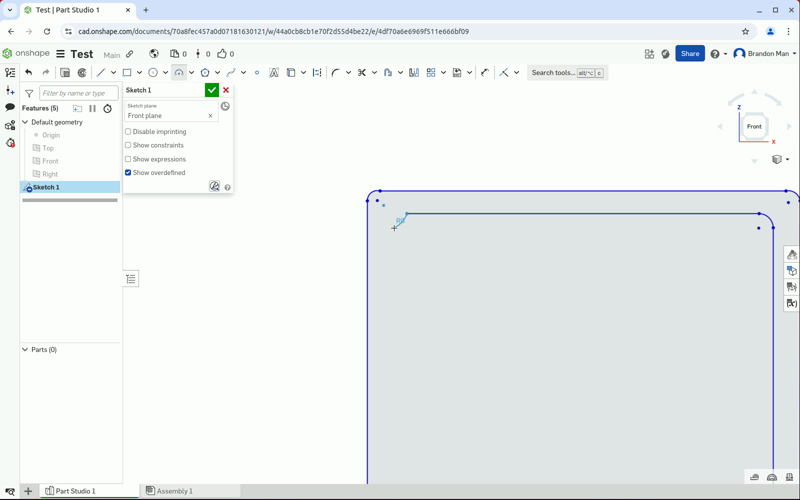
scroll(-6)
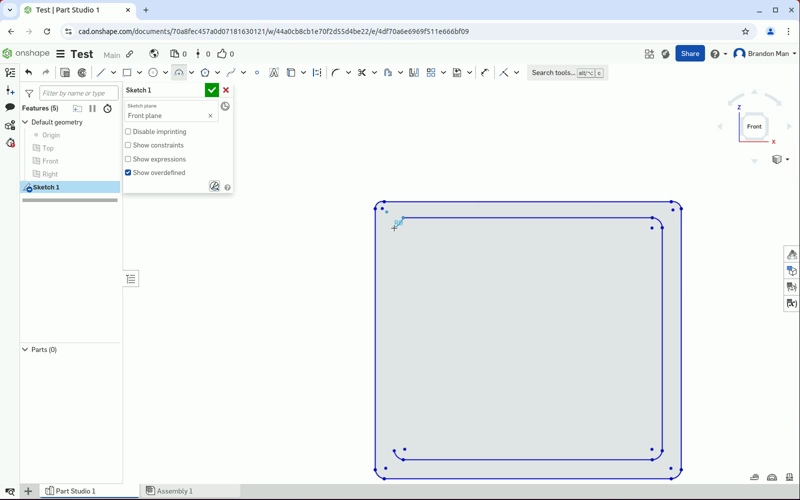
scroll(-6)
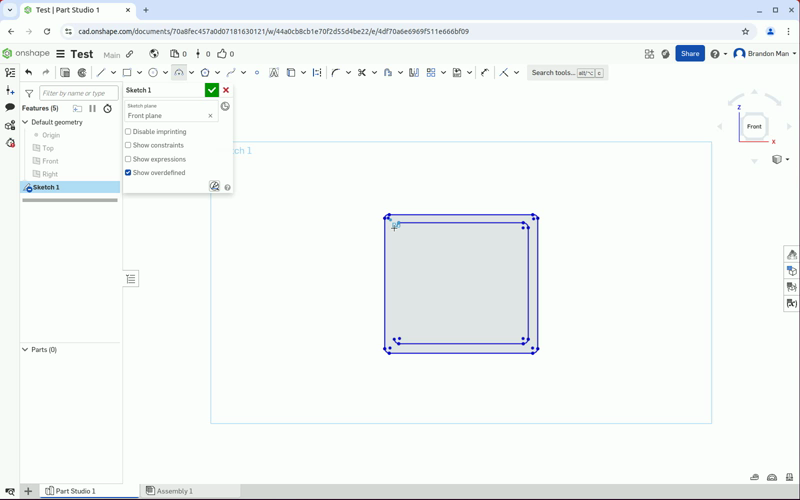
mouse_move(395, 224)
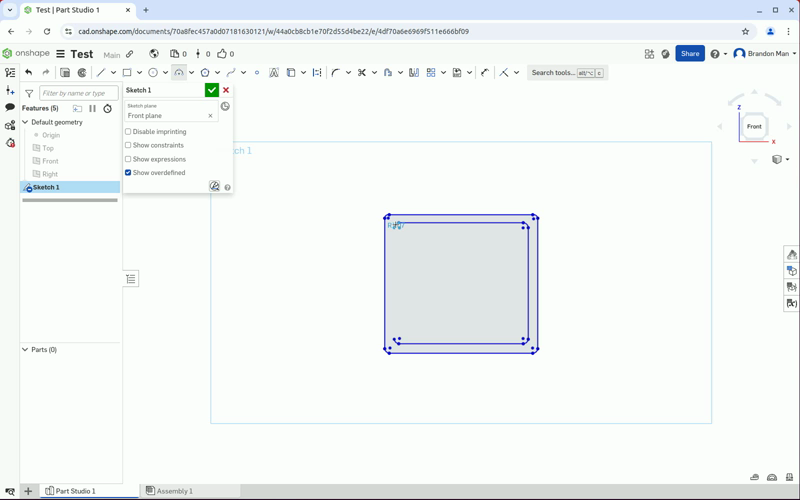
scroll(6)
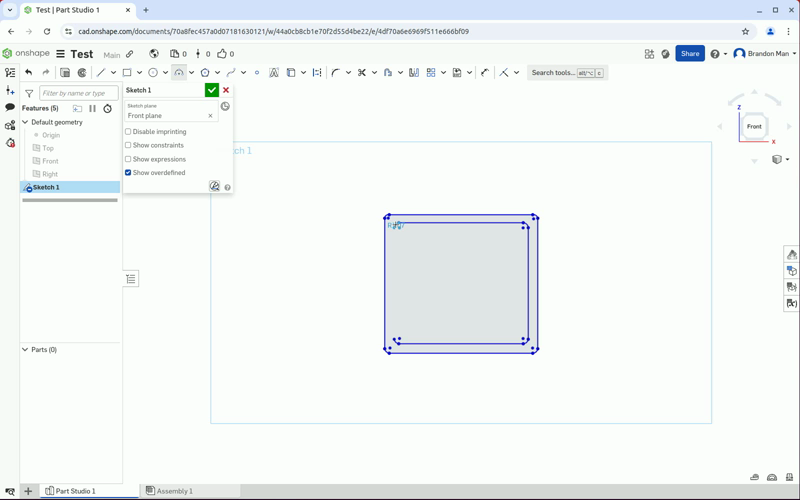
scroll(6)
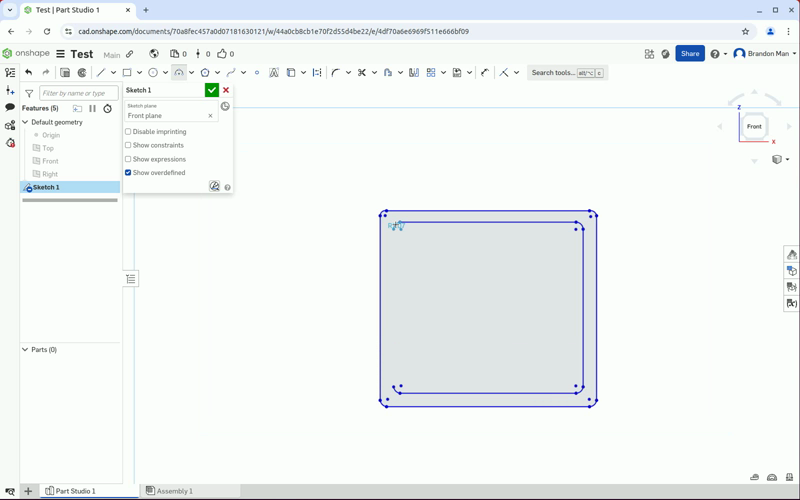
scroll(6)
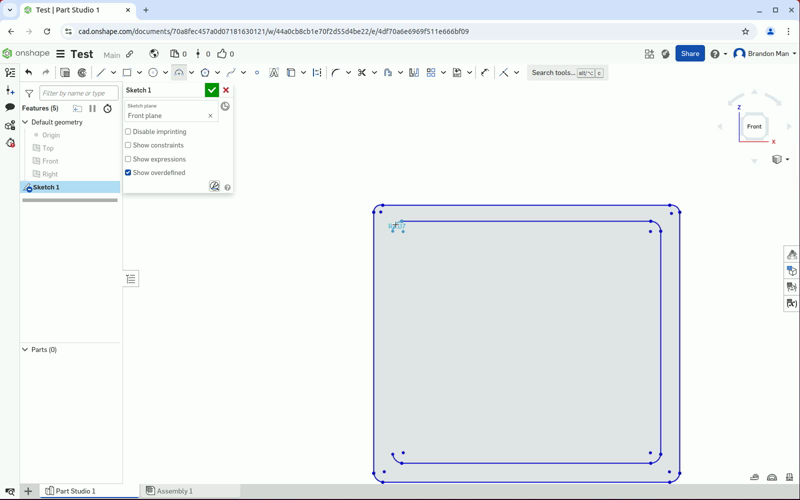
scroll(6)
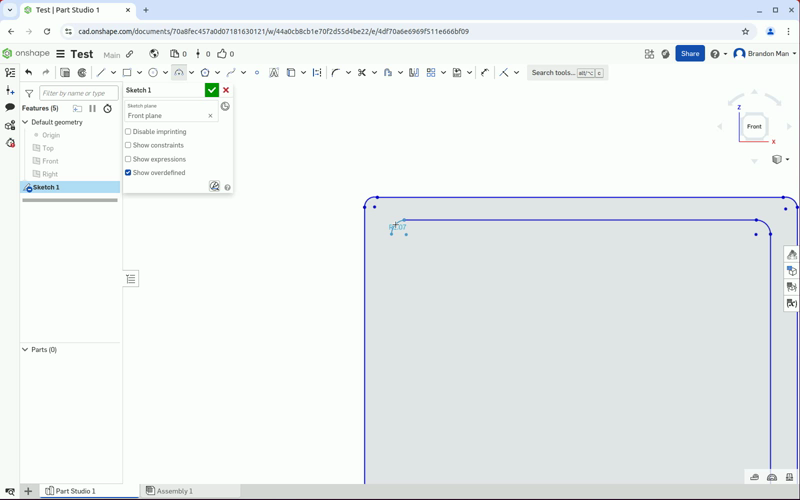
scroll(6)
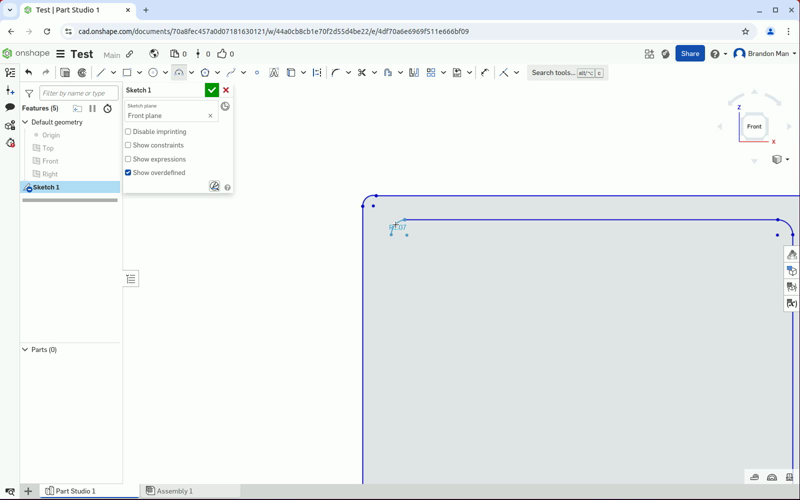
scroll(6)
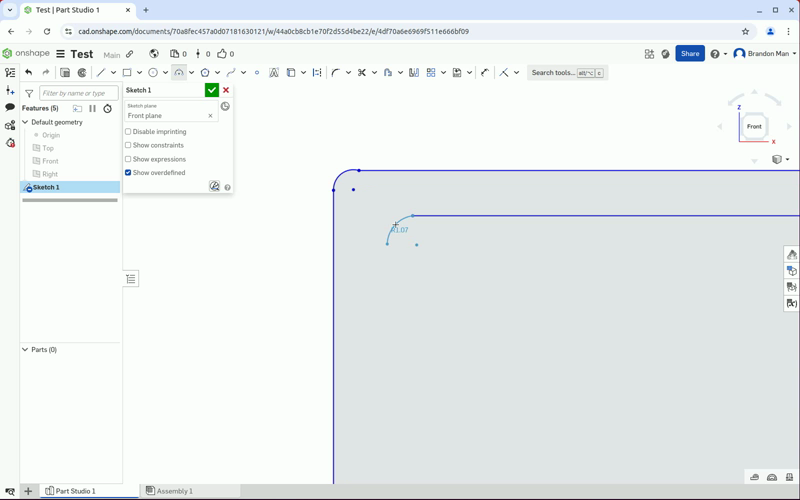
scroll(6)
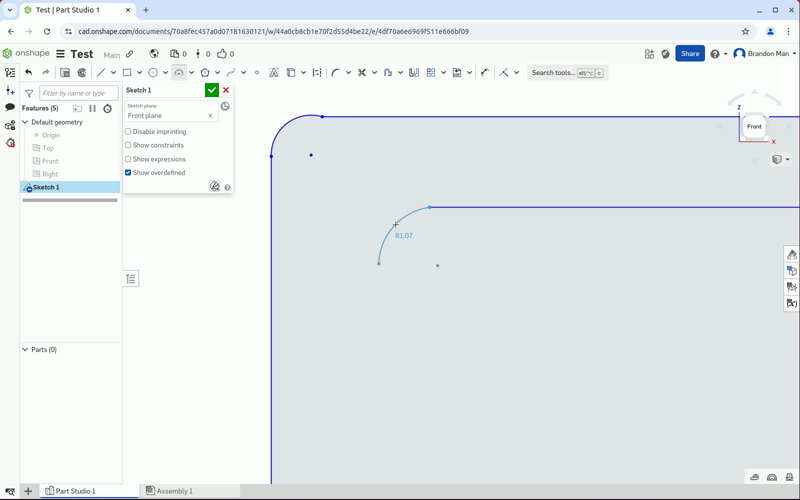
click(395, 224)
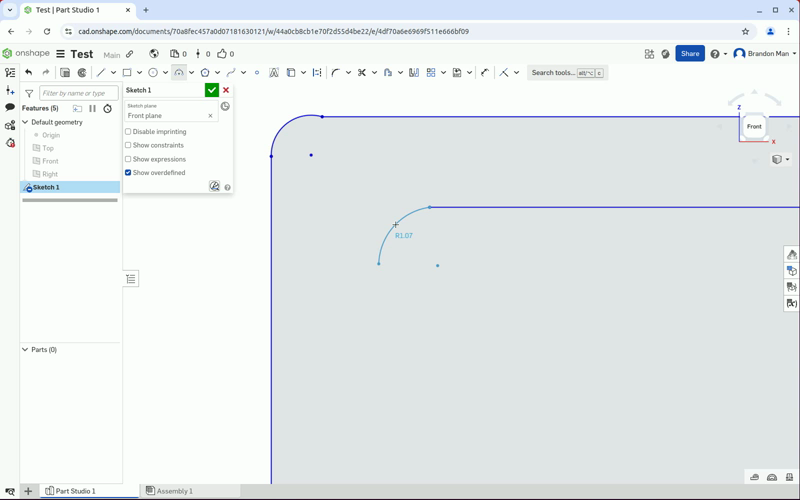
scroll(-6)
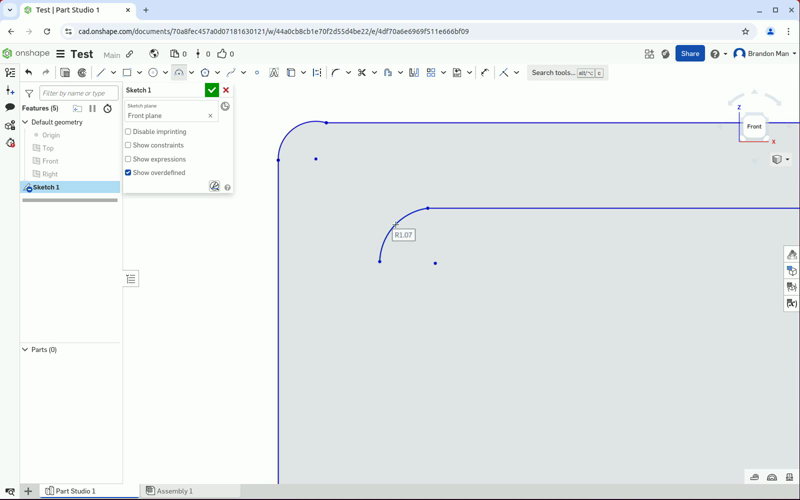
scroll(-6)
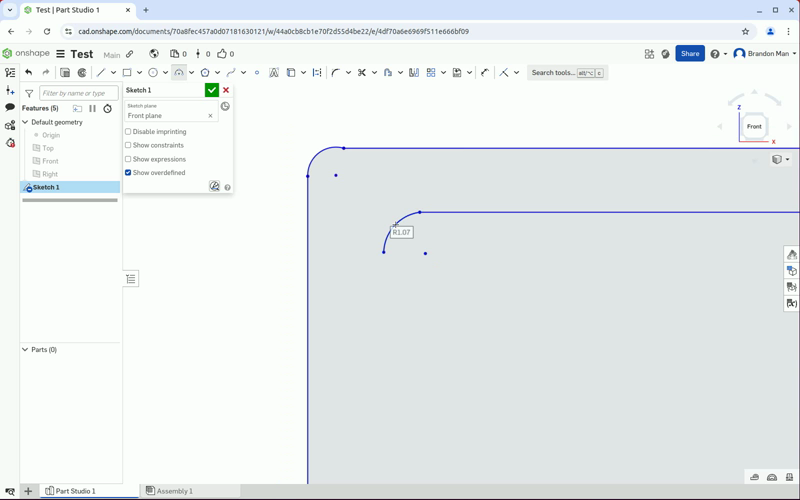
scroll(-6)
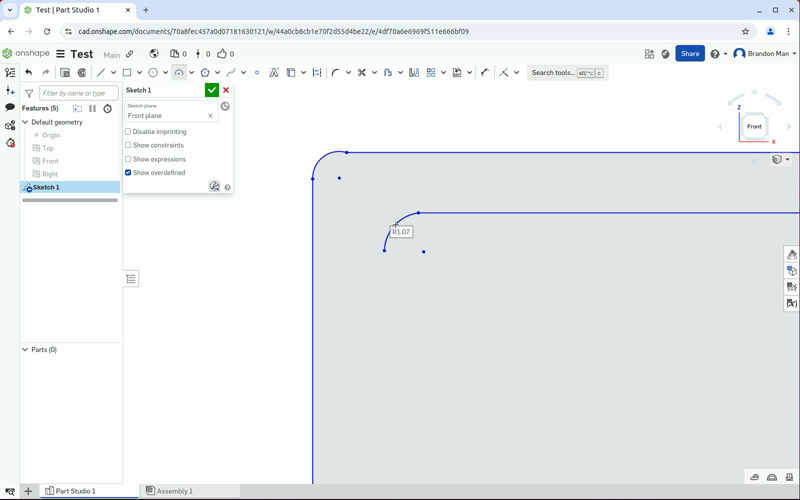
scroll(-6)
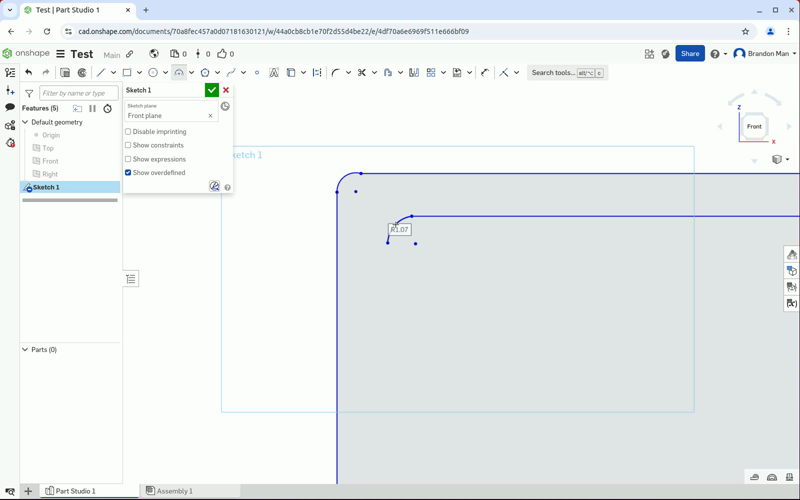
scroll(-6)
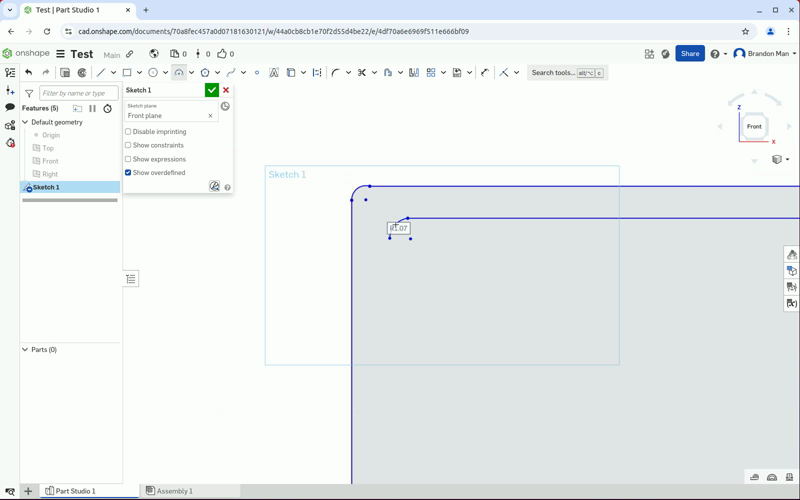
scroll(-6)
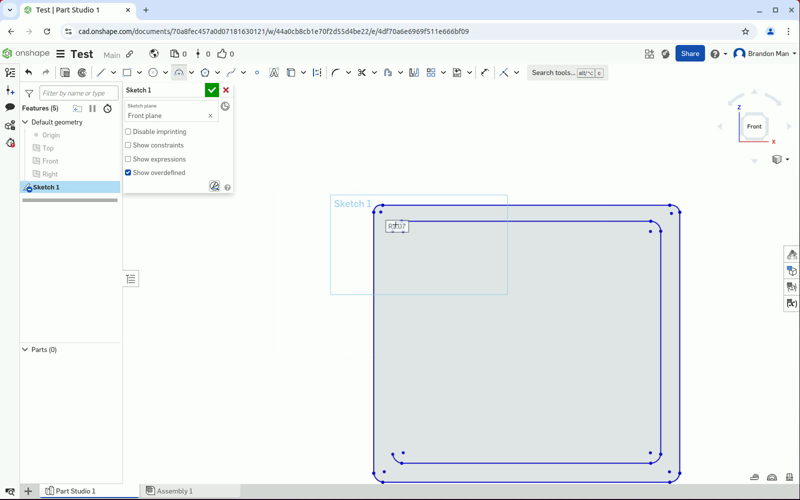
scroll(-6)
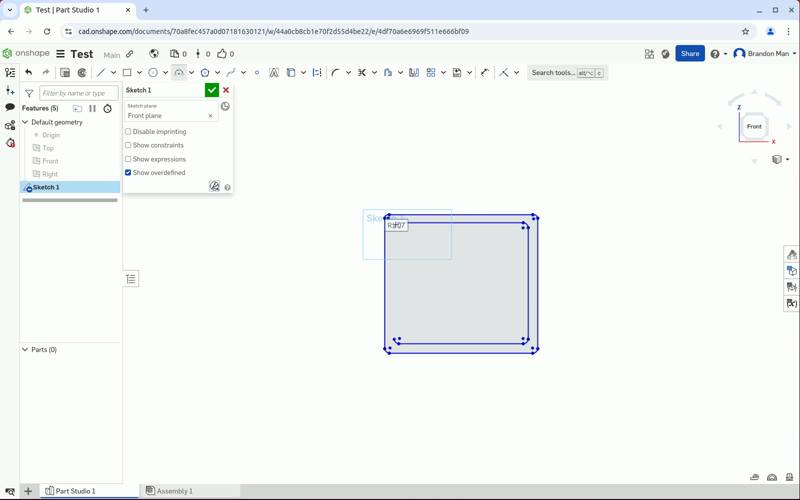
key_up(shift)
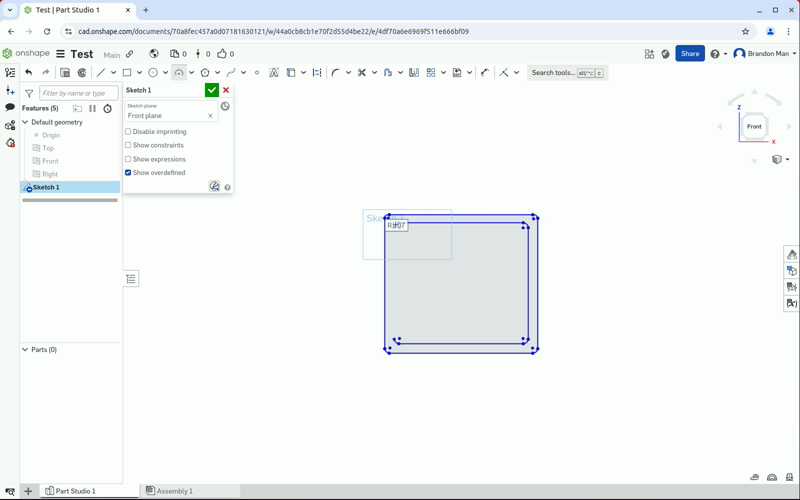
key(esc)
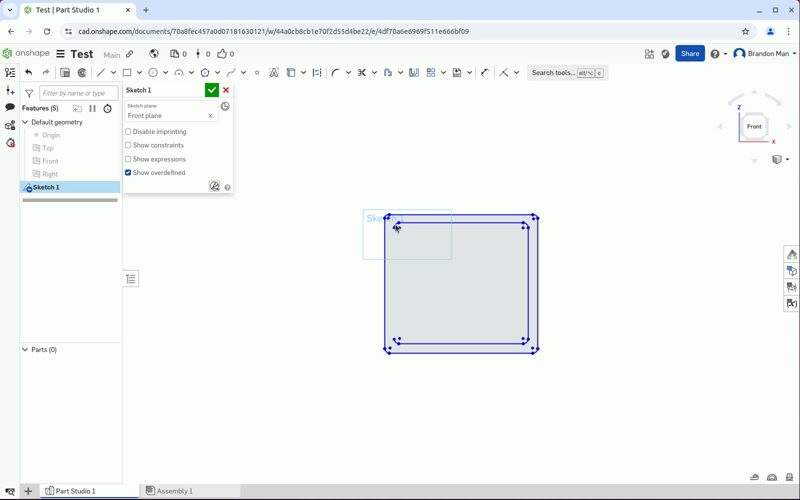
key(l)
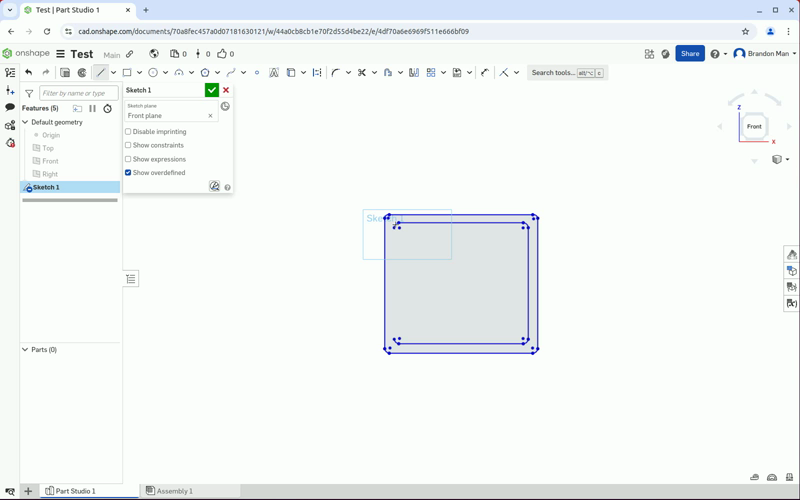
mouse_move(394, 227)
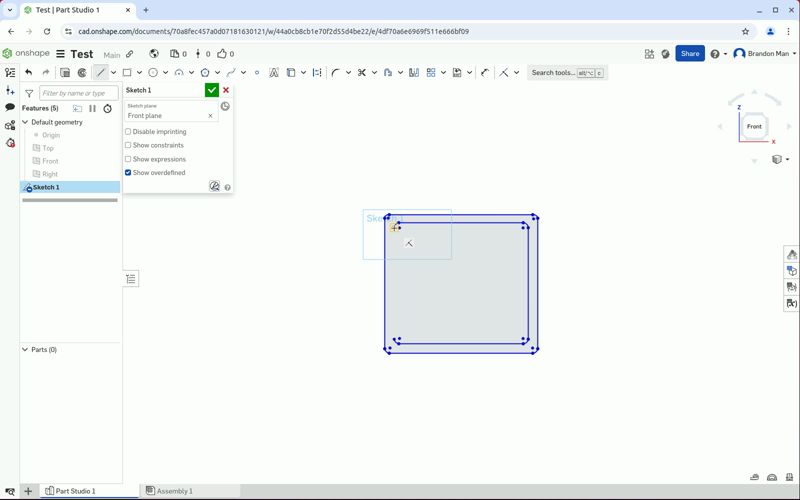
scroll(6)
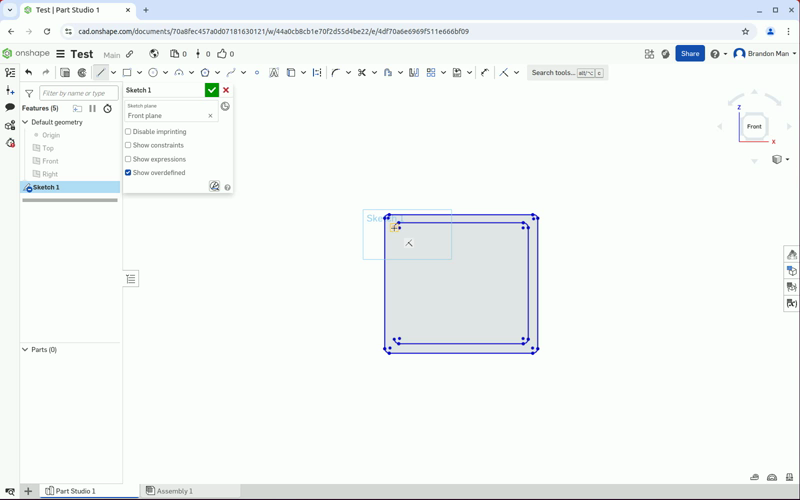
scroll(6)
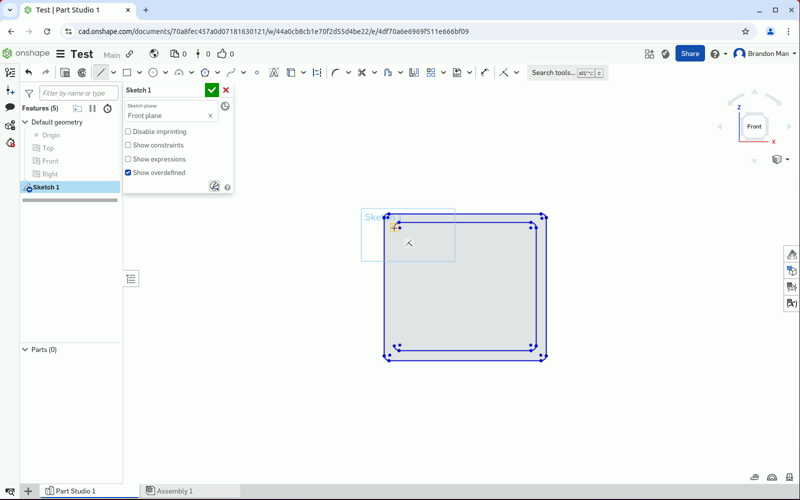
scroll(6)
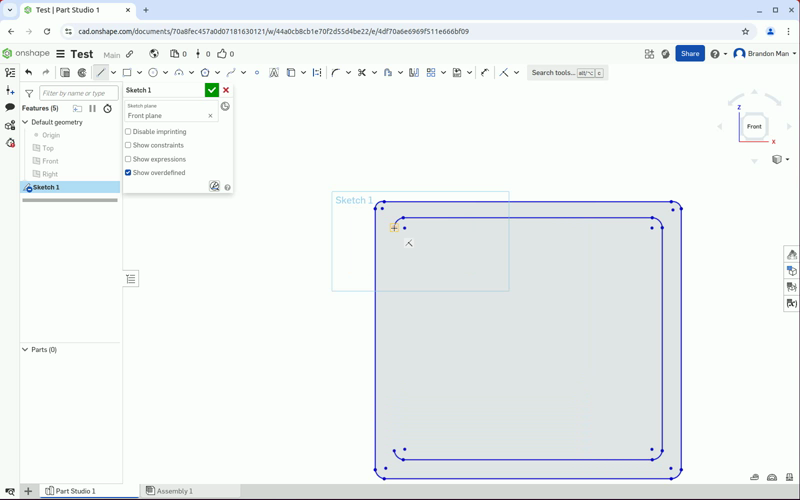
scroll(6)
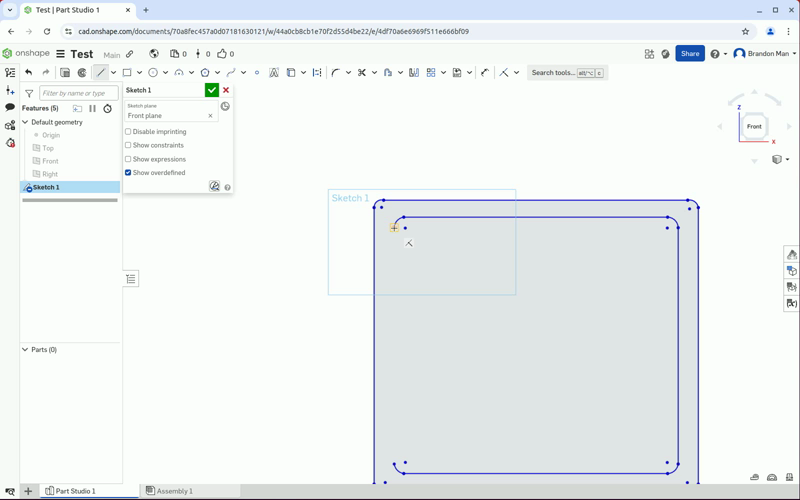
scroll(6)
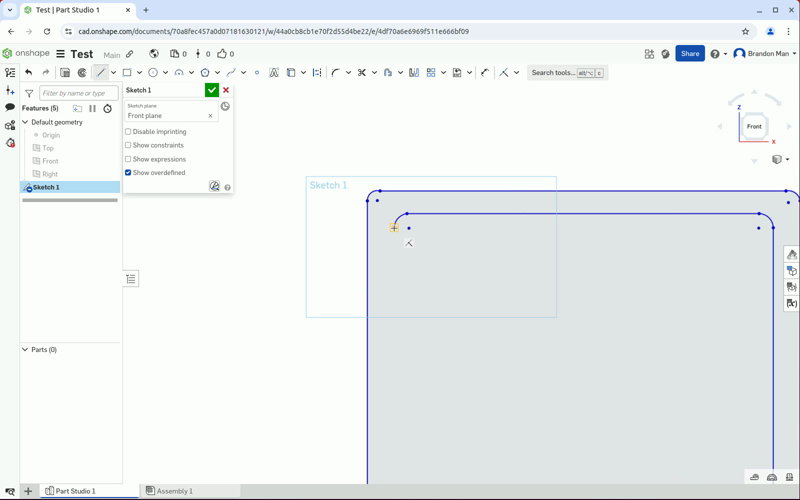
scroll(6)
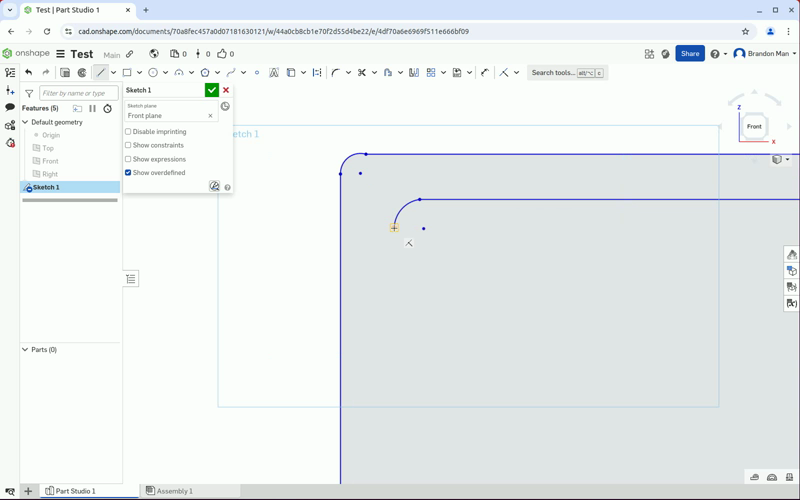
scroll(6)
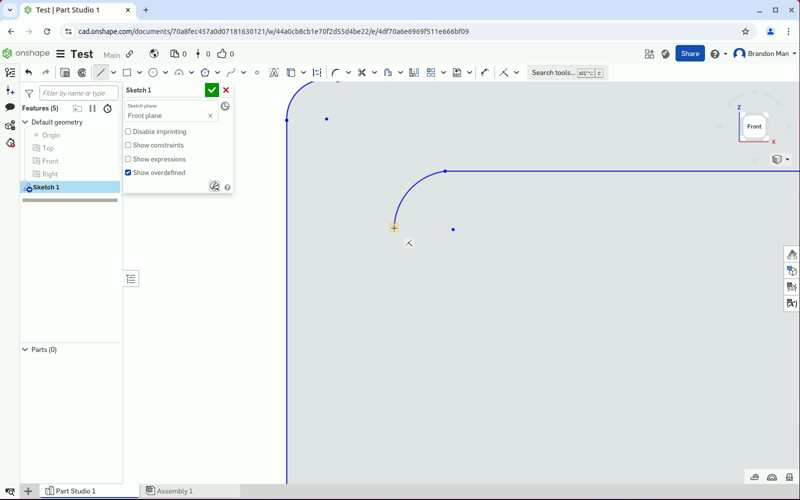
click(394, 227)
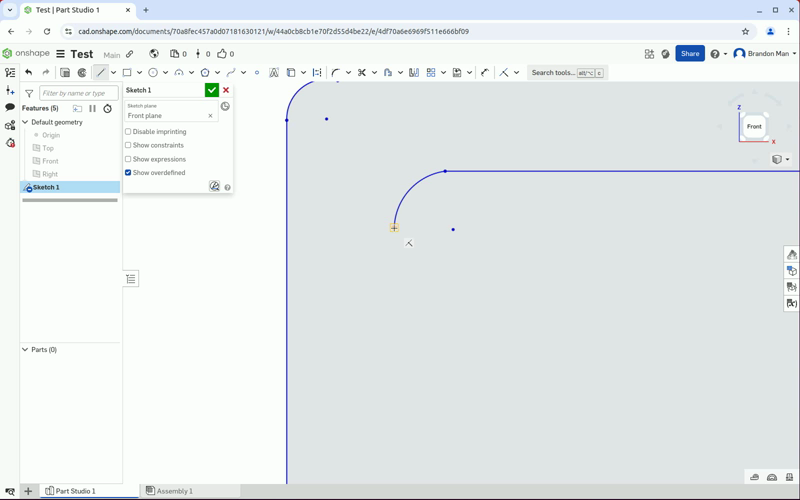
scroll(-6)
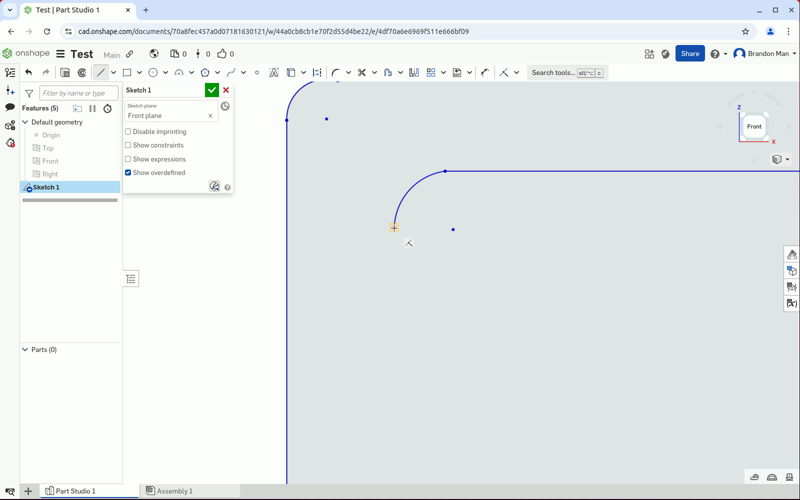
scroll(-6)
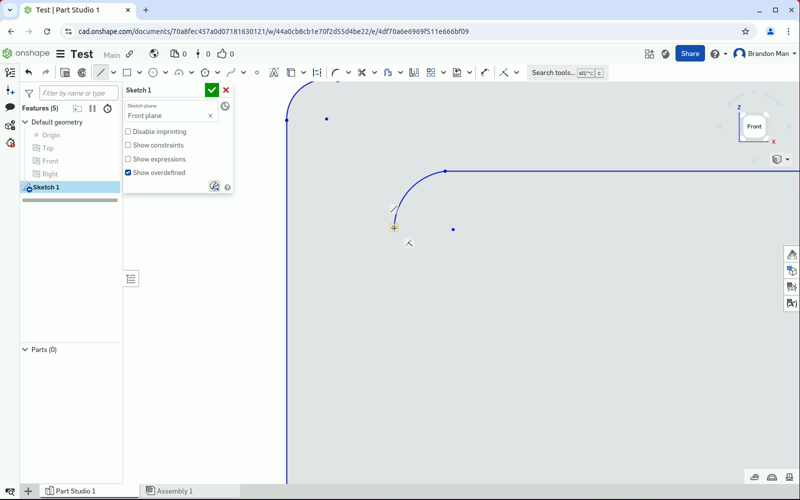
scroll(-6)
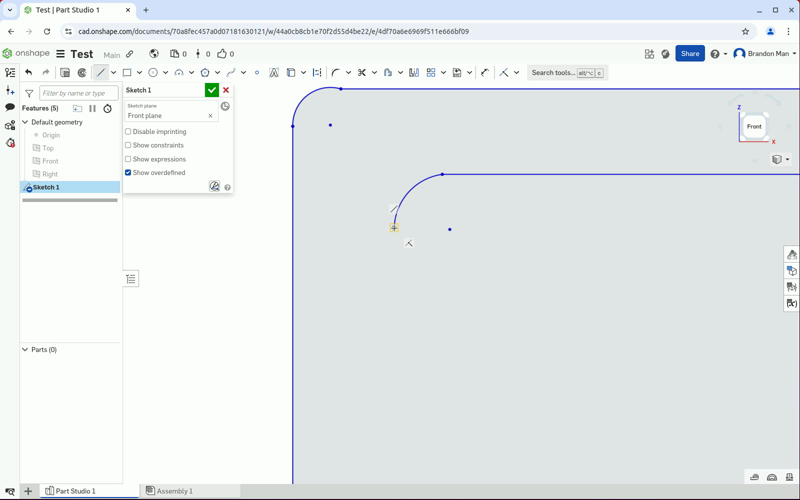
scroll(-6)
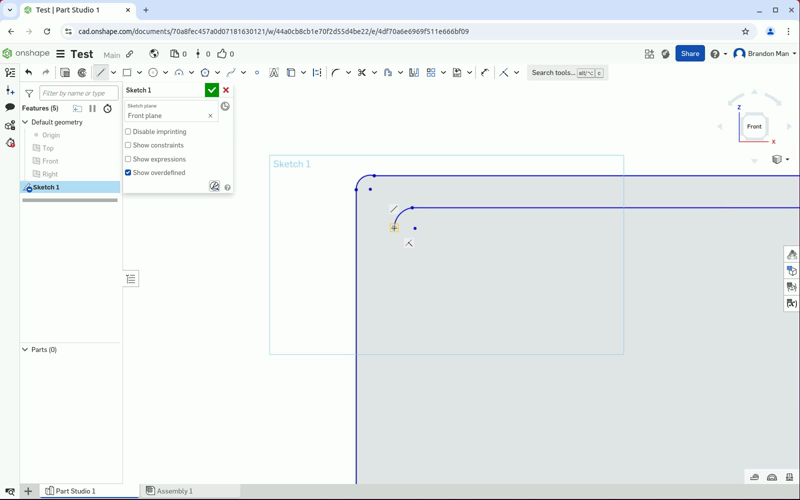
scroll(-6)
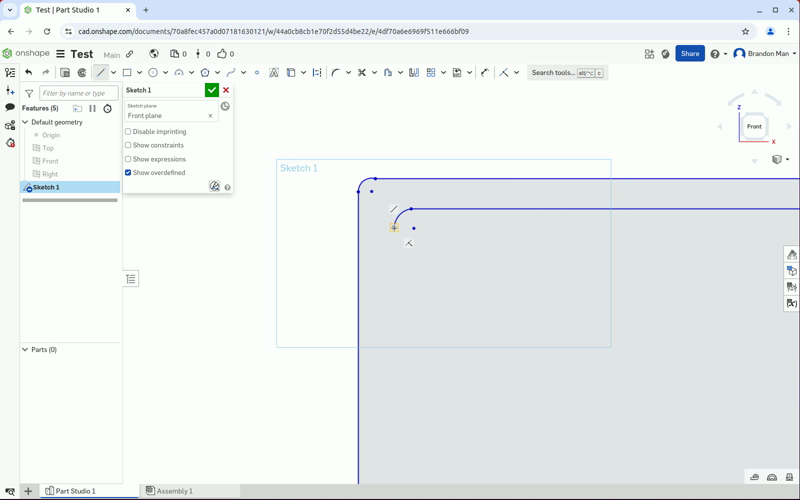
scroll(-6)
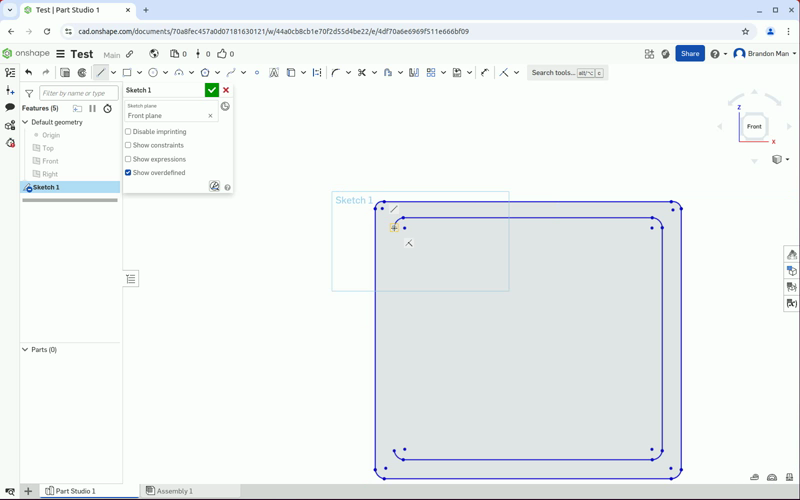
scroll(-6)
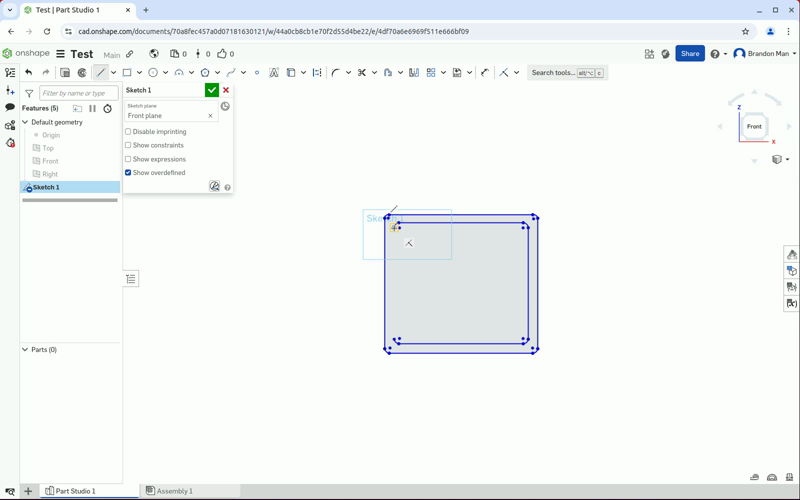
key_down(shift)
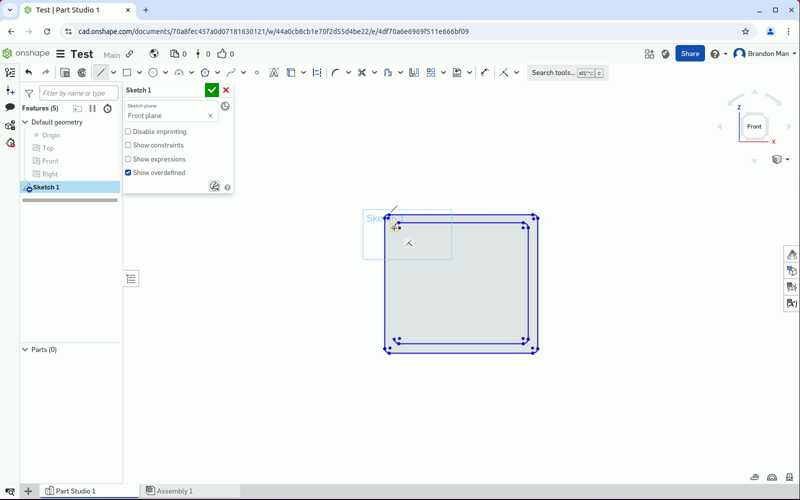
mouse_move(394, 339)
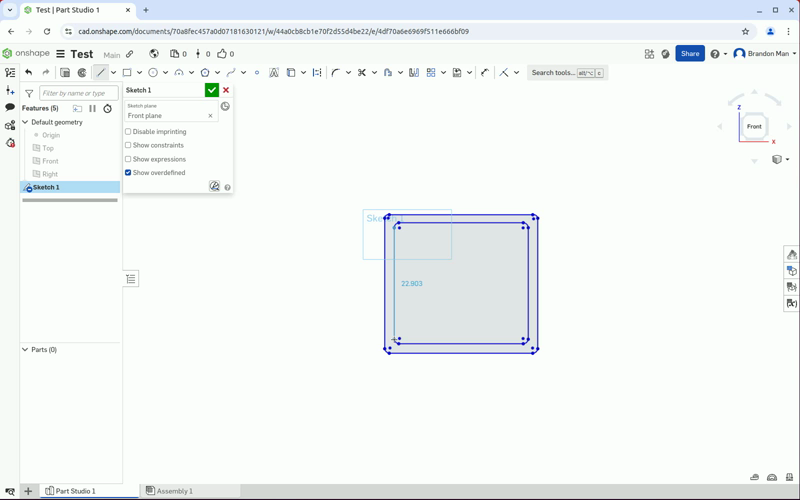
scroll(6)
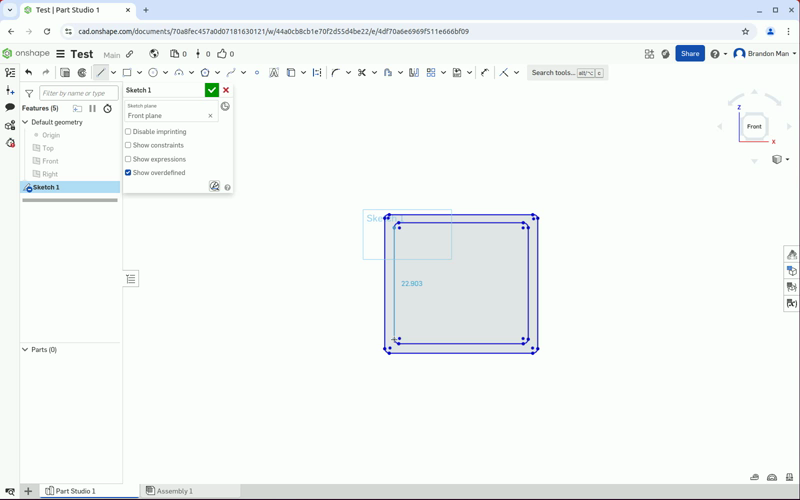
scroll(6)
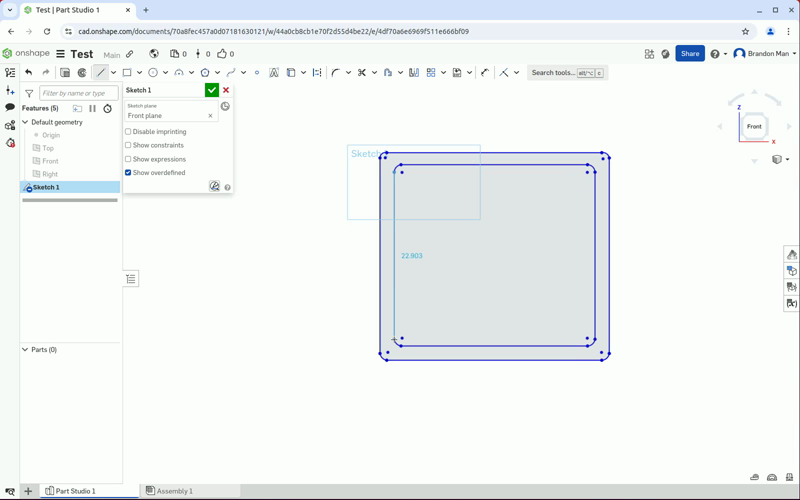
scroll(6)
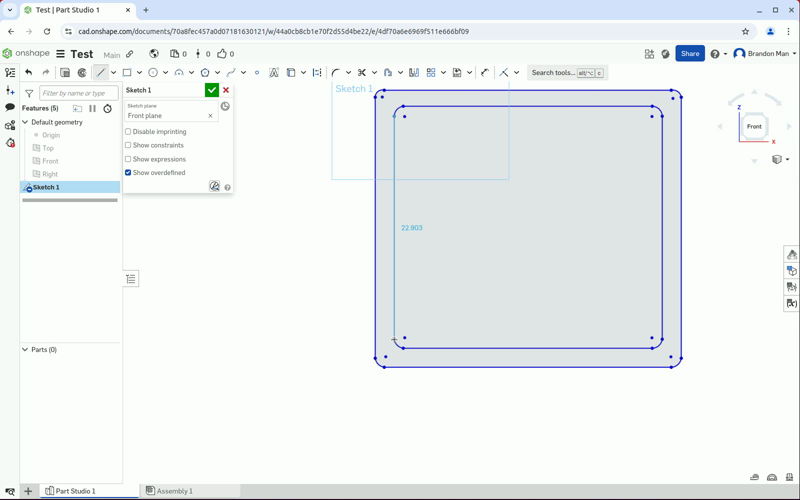
scroll(6)
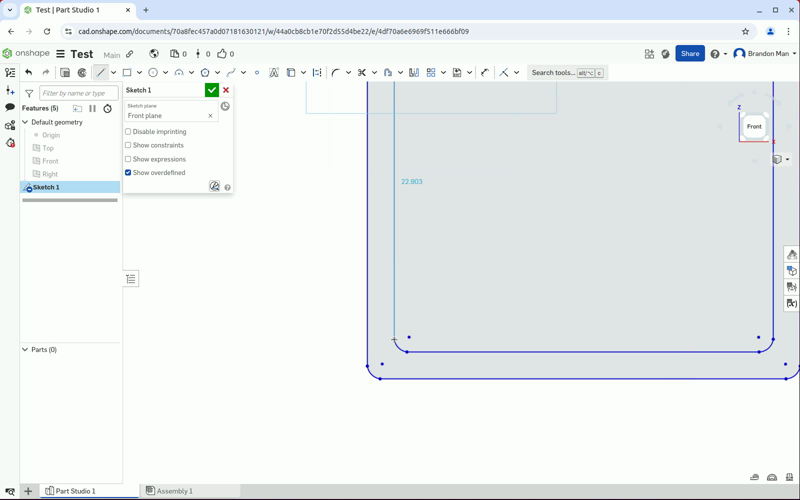
scroll(6)
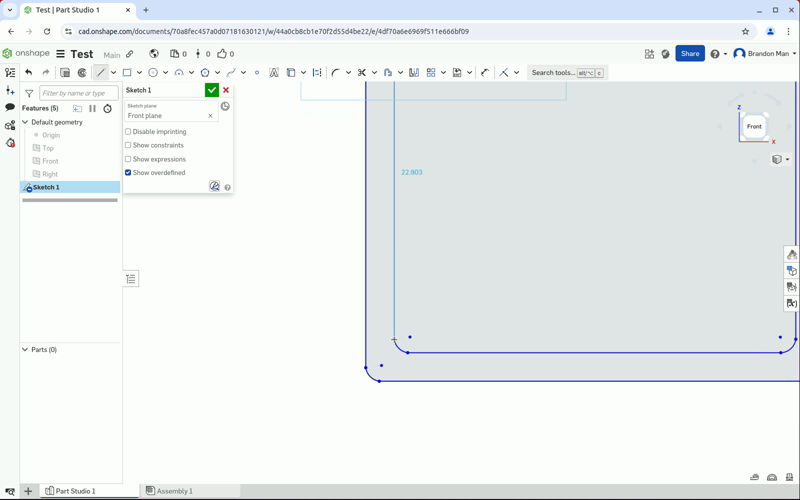
scroll(6)
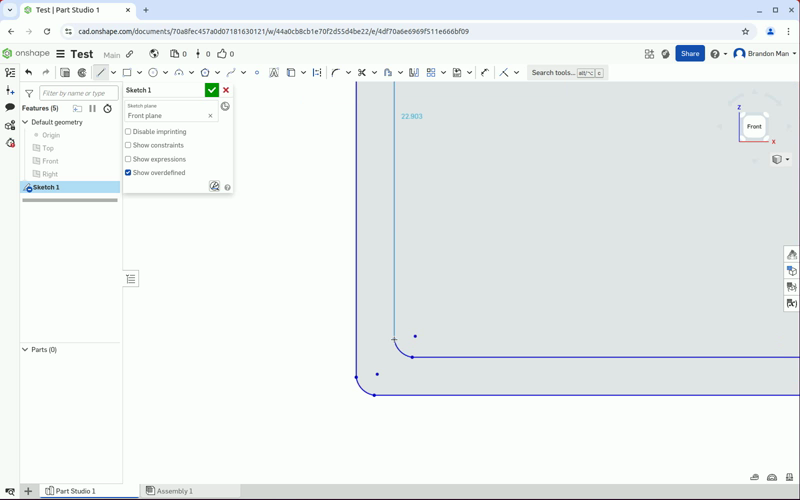
scroll(6)
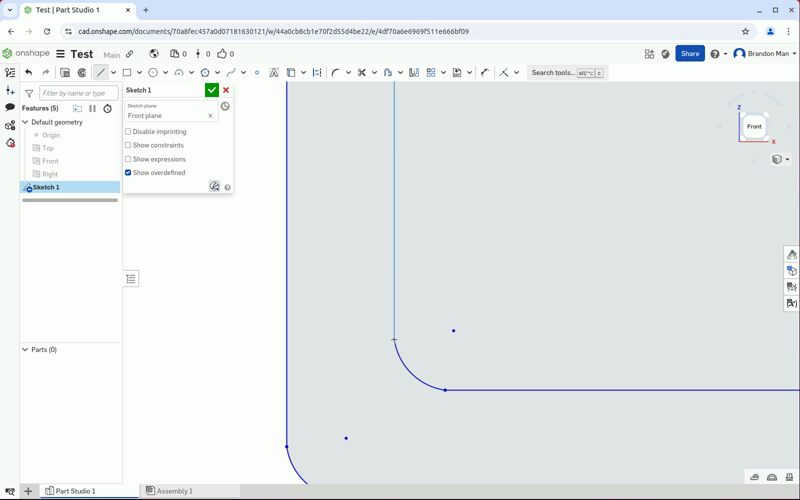
key_up(shift)
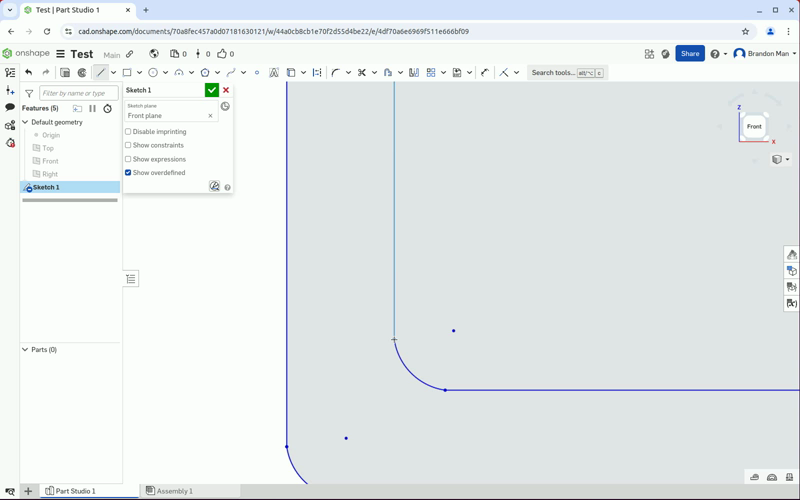
click(394, 339)
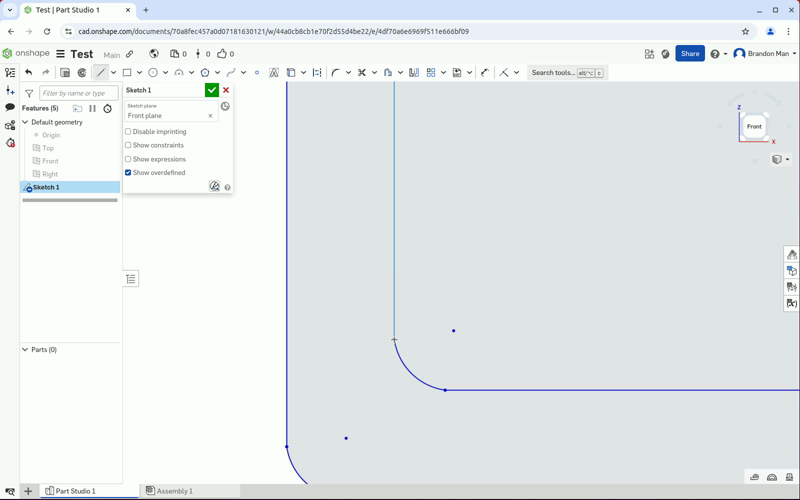
scroll(-6)
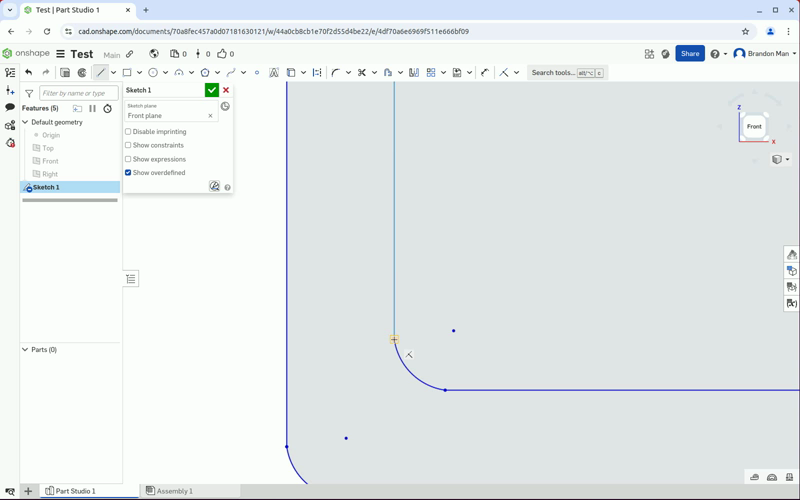
scroll(-6)
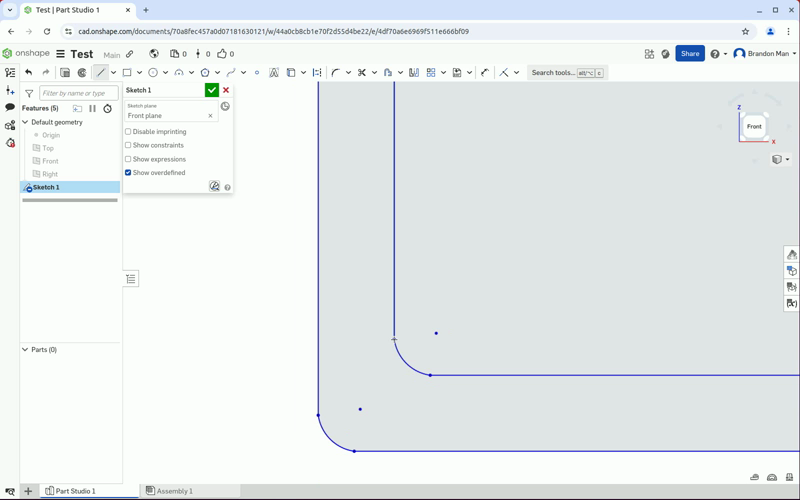
scroll(-6)
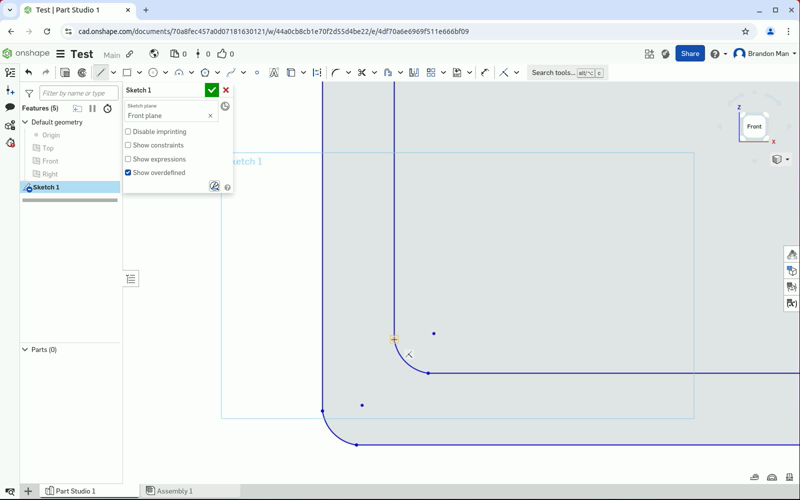
scroll(-6)
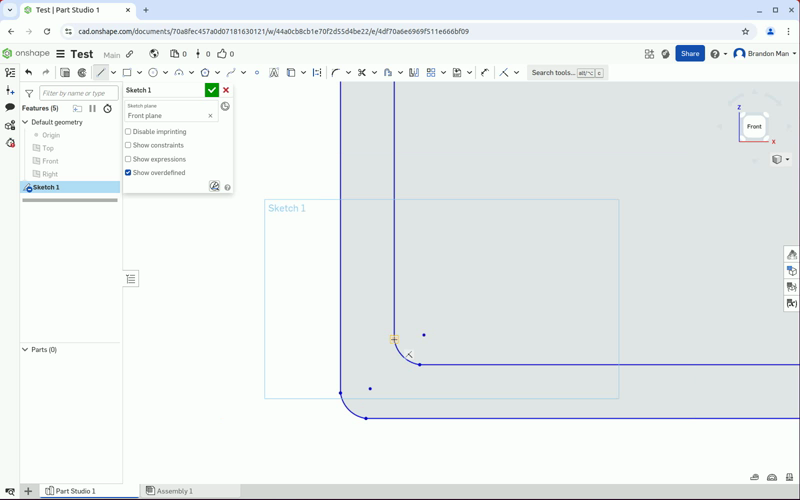
scroll(-6)
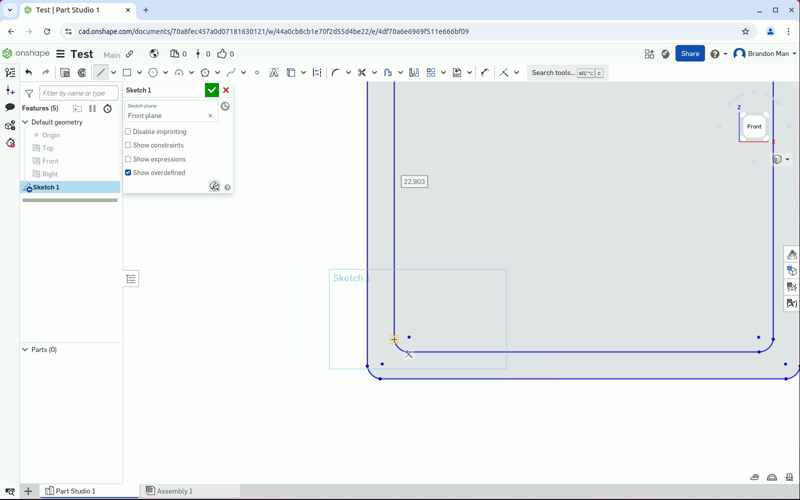
scroll(-6)
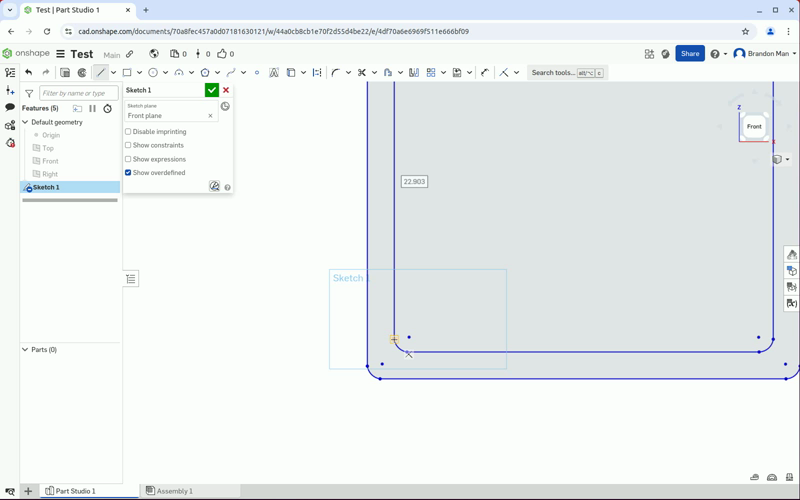
scroll(-6)
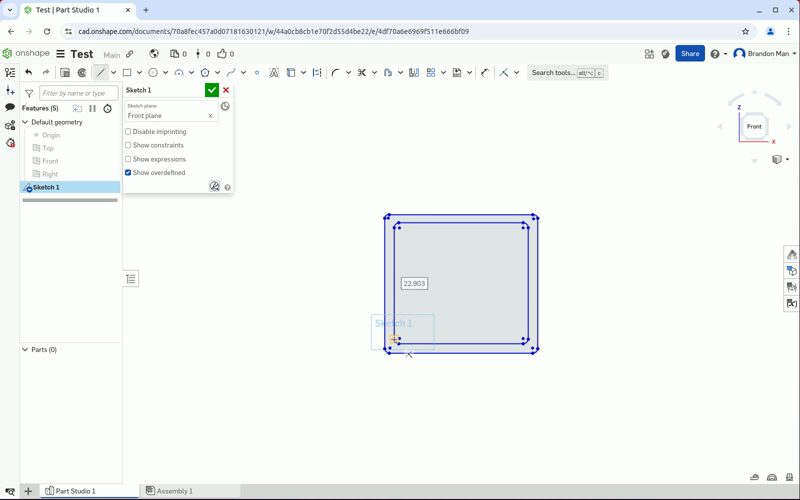
key(esc)
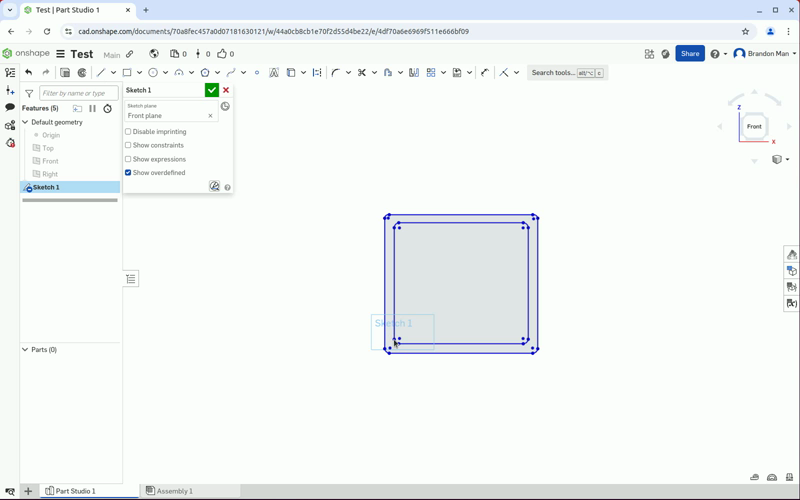
mouse_move(525, 218)
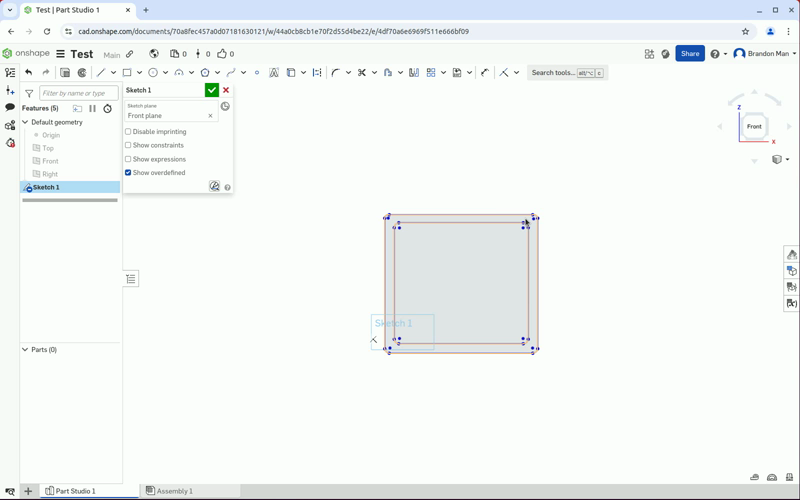
click(525, 218)
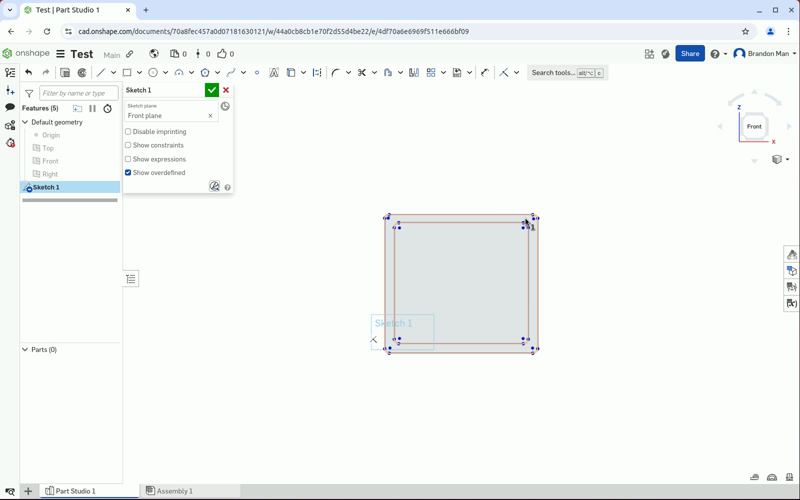
mouse_move(73, 352)
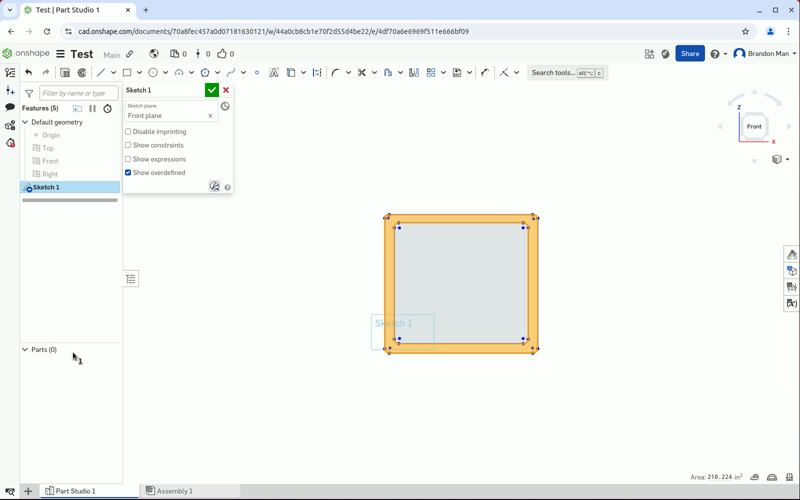
key(shift+y)
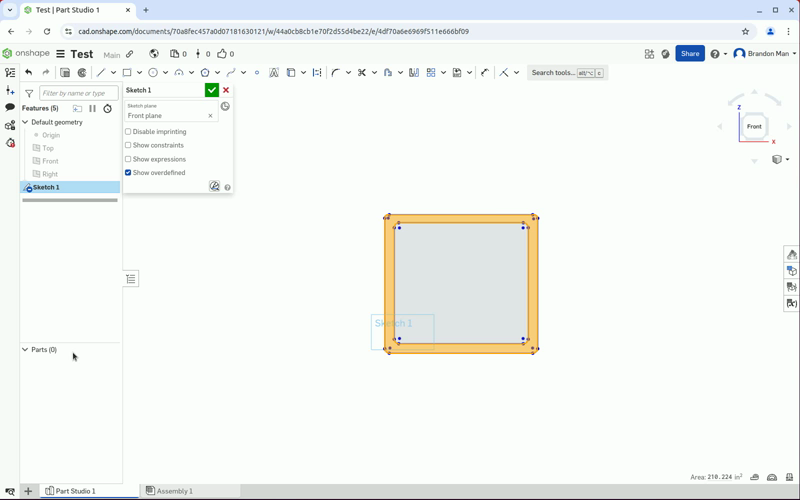
key(shift+e)
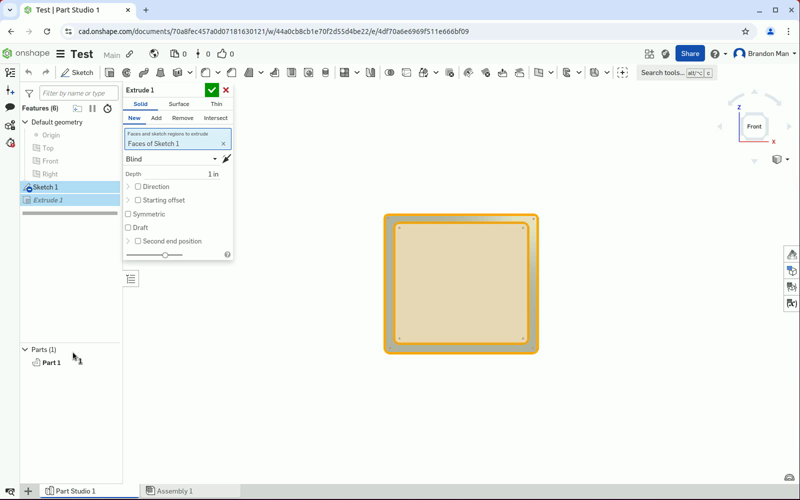
mouse_move(143, 106)
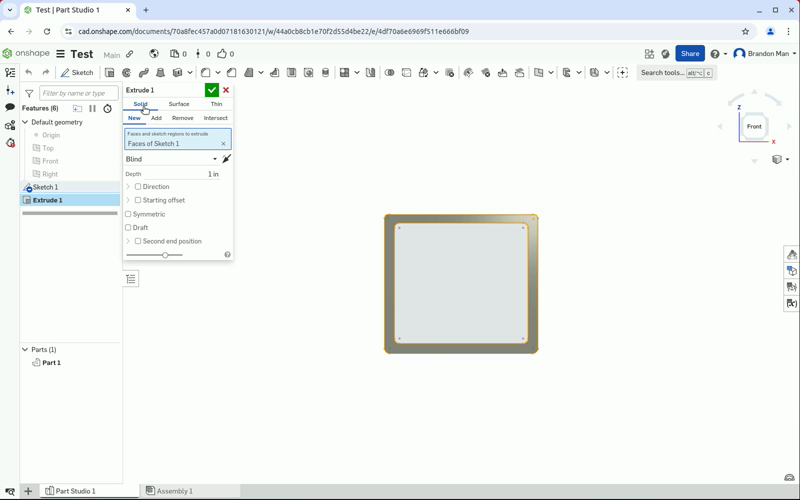
click(143, 106)
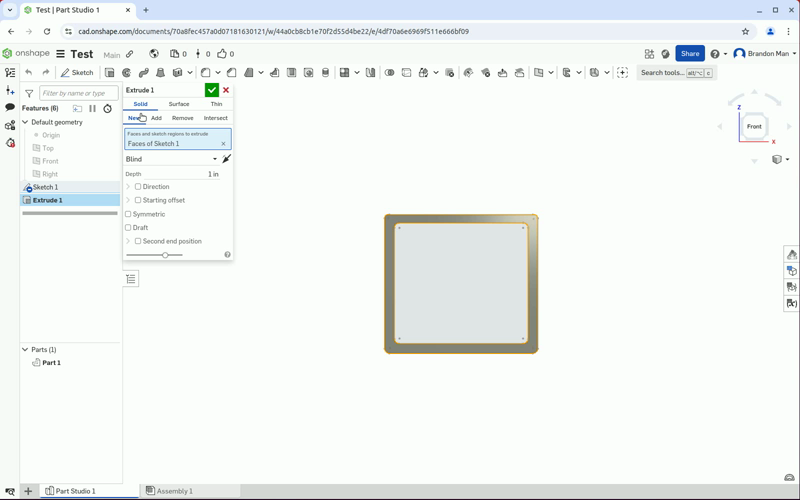
mouse_move(137, 120)
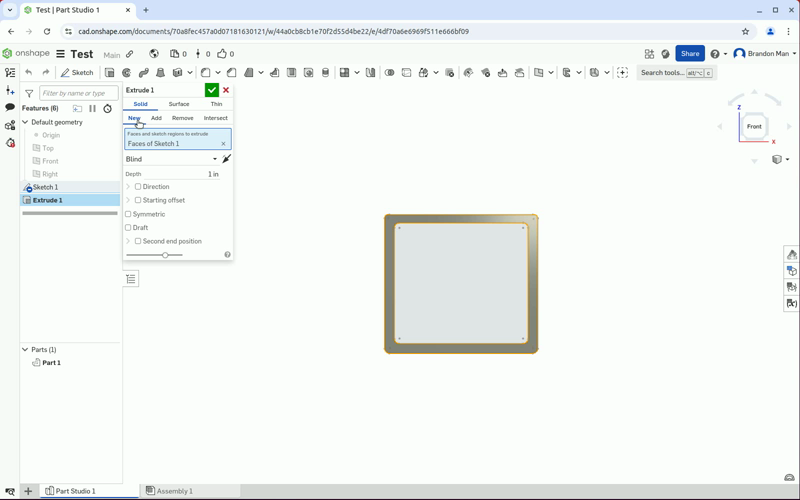
click(137, 120)
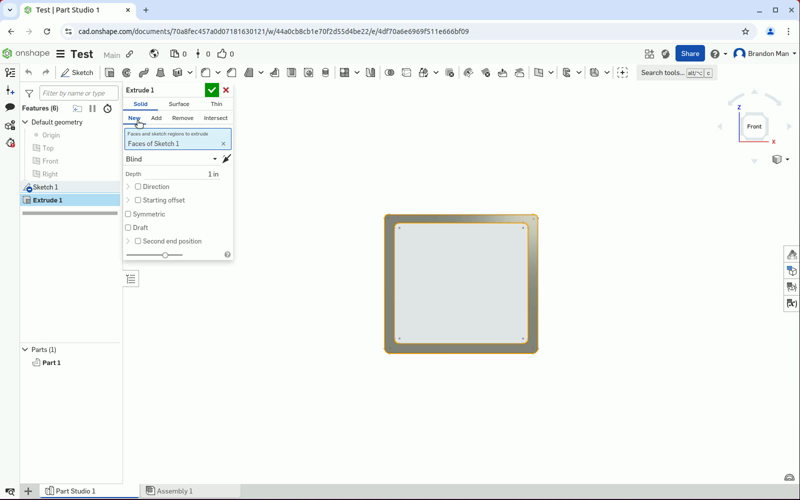
key(tab, 4)
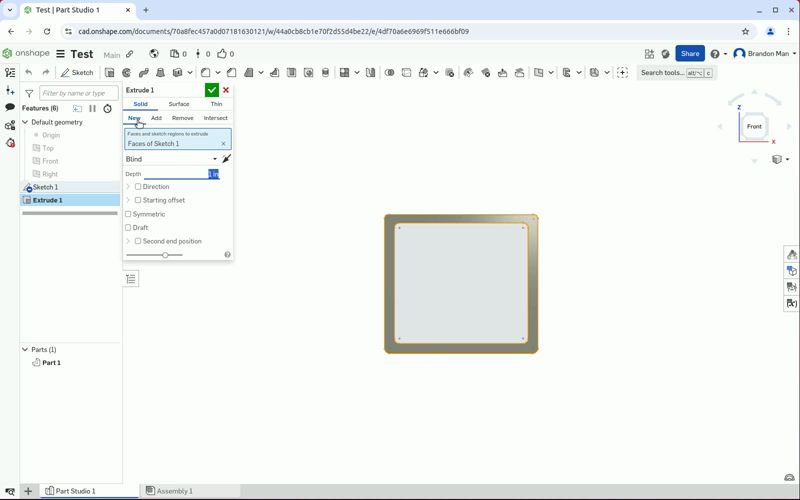
text(23.108)
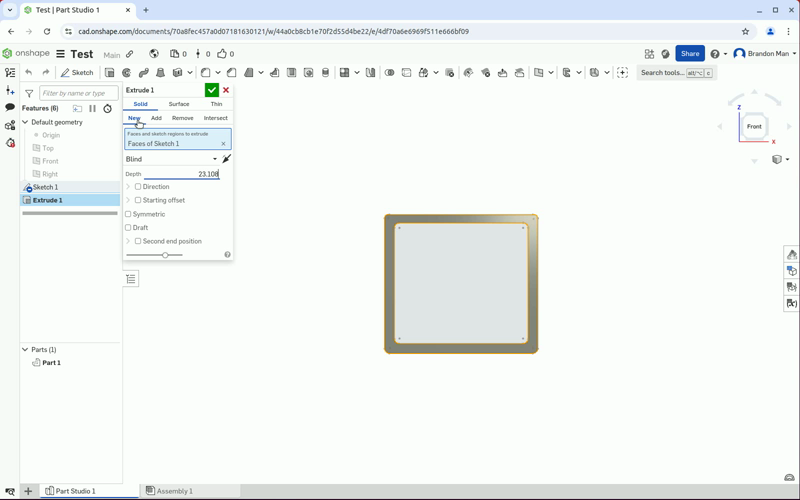
key(enter)
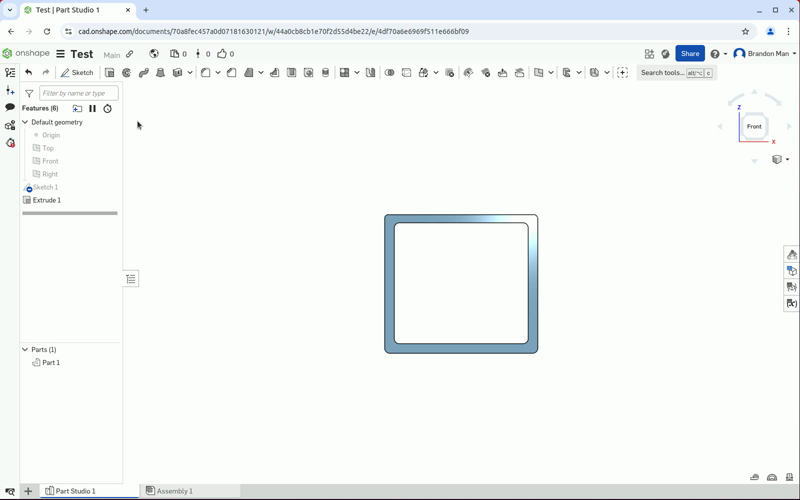
key(shift+h)
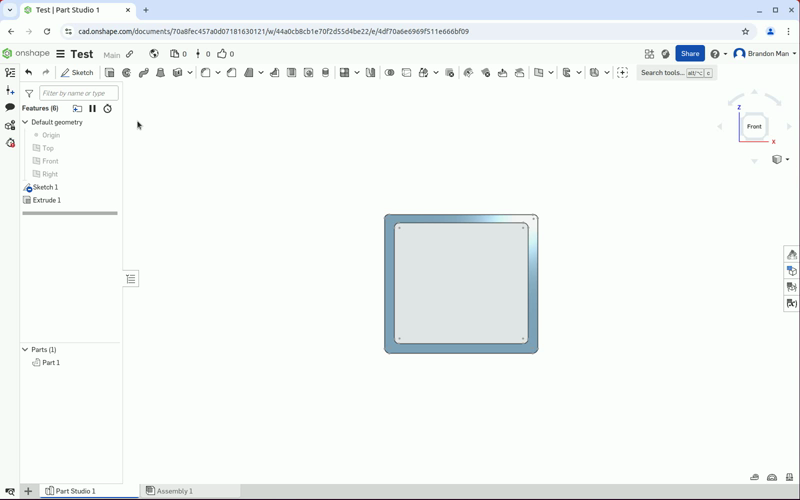
key(shift+h)
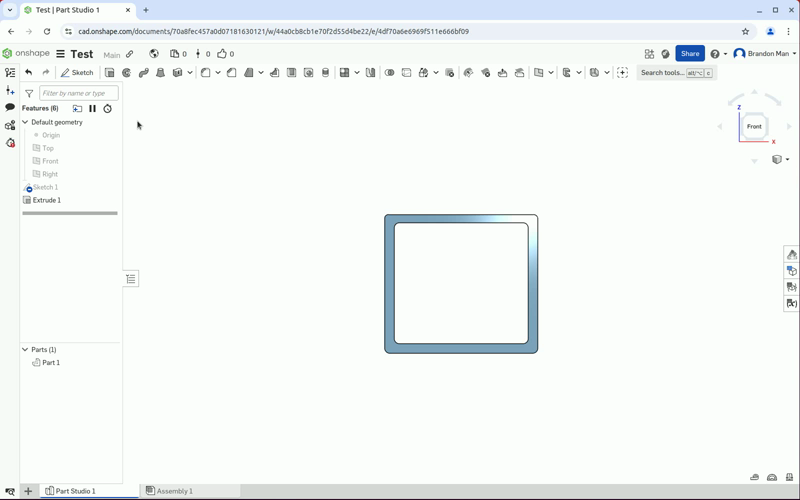
mouse_move(73, 189)
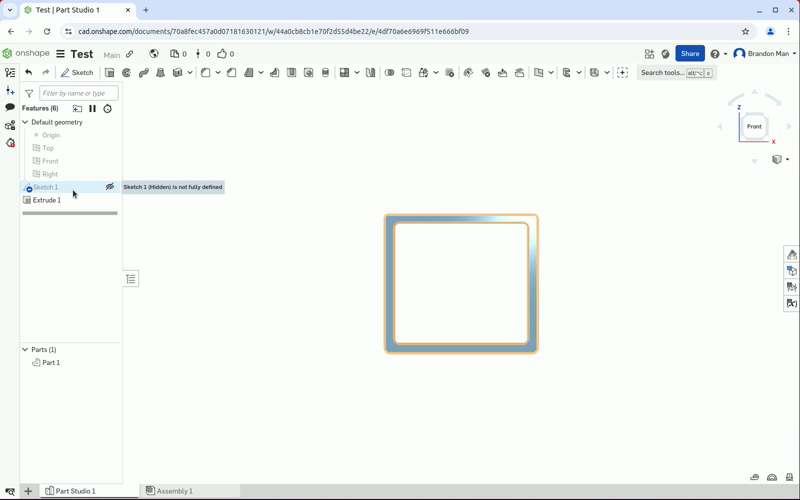
click(73, 189)
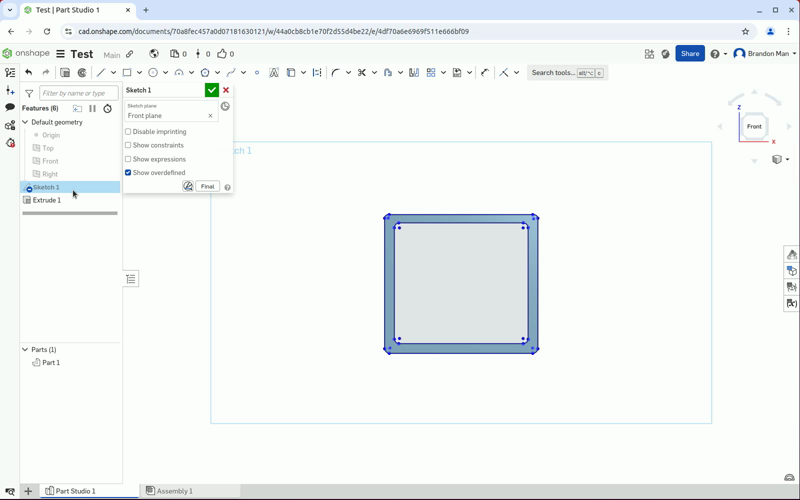
mouse_move(229, 92)
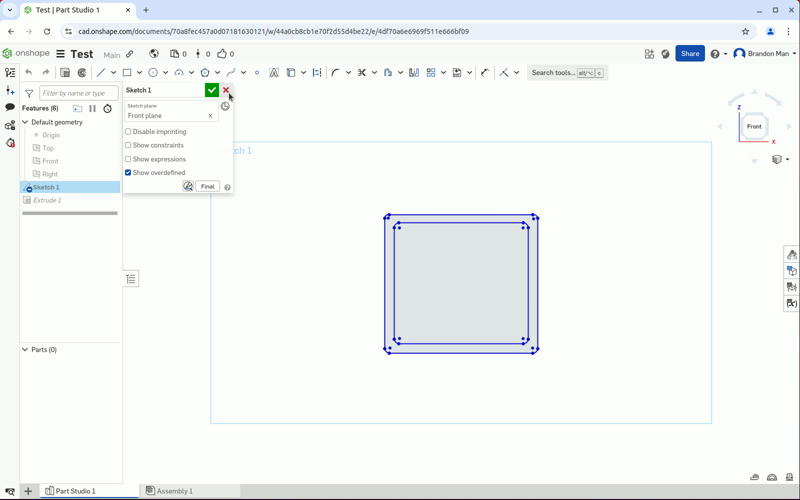
click(229, 92)
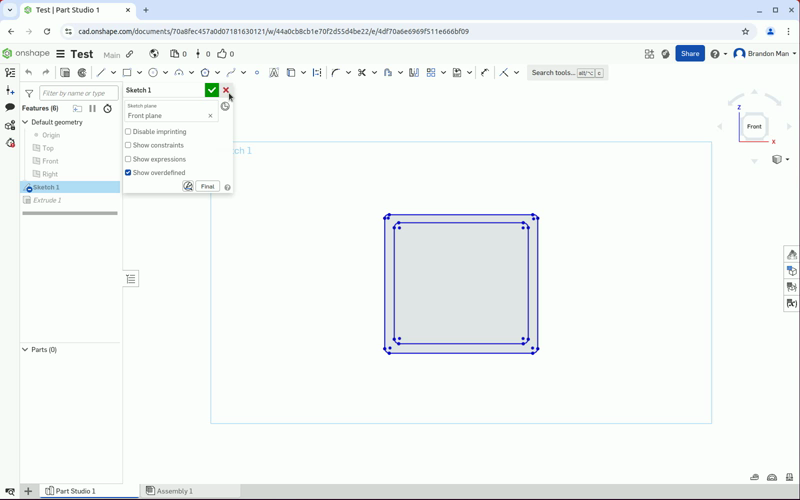
key(shift+s)
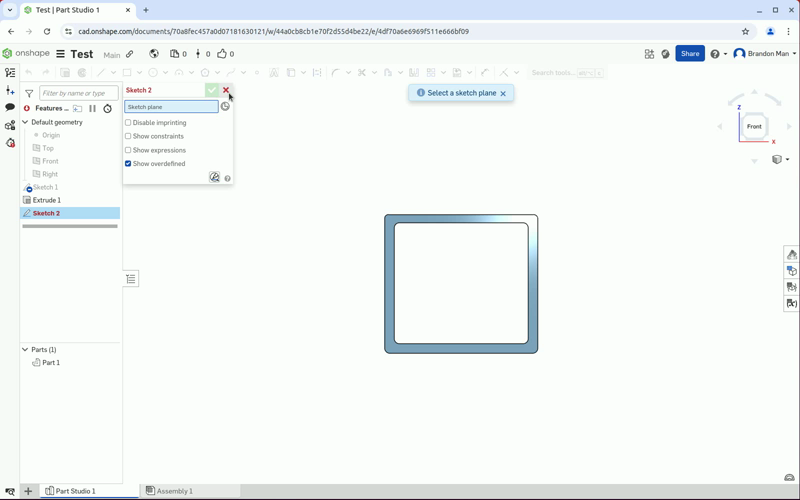
mouse_move(73, 163)
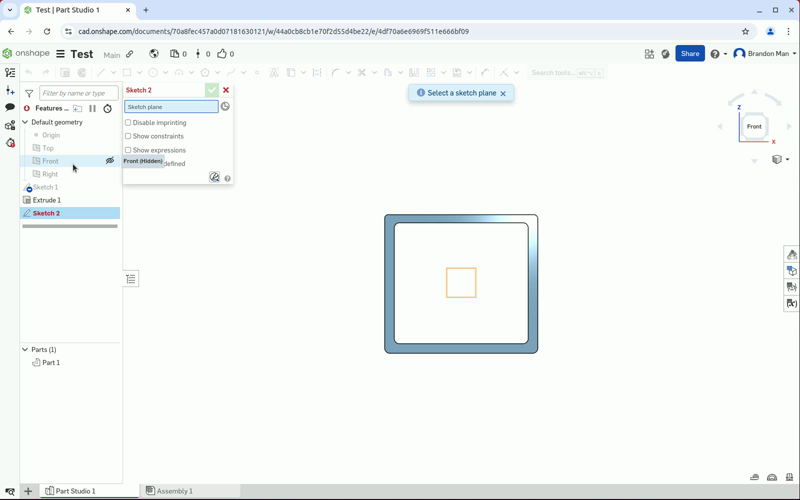
click(73, 163)
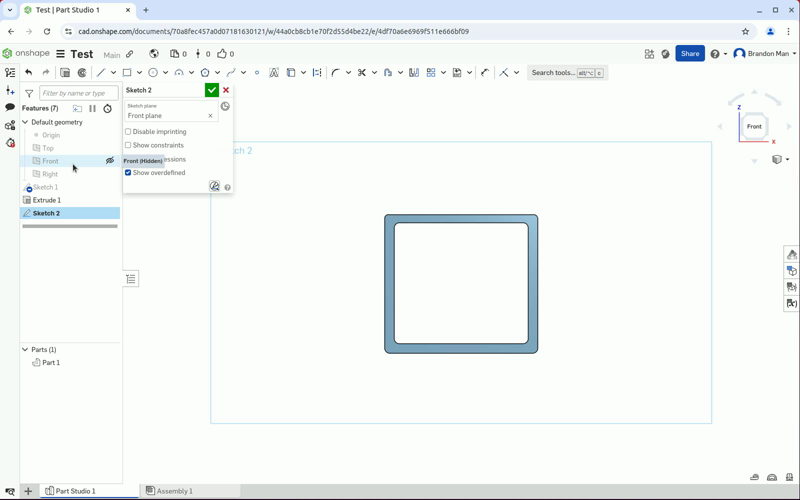
mouse_move(73, 352)
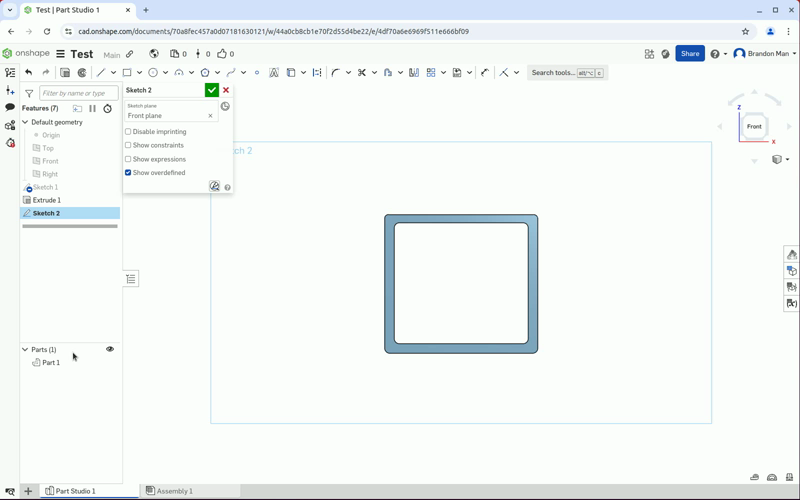
key(y)
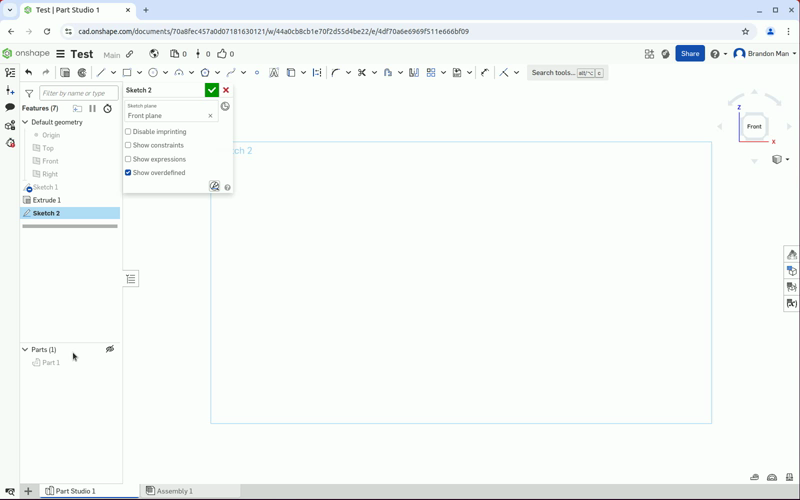
key(a)
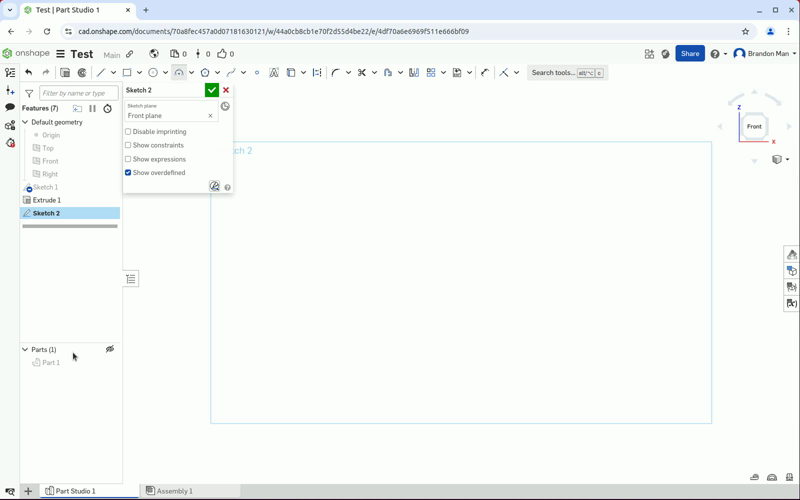
key_down(shift)
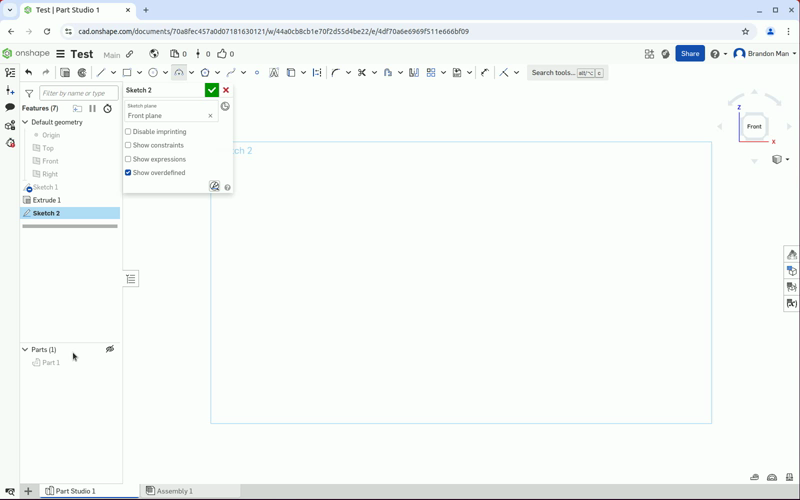
mouse_move(383, 347)
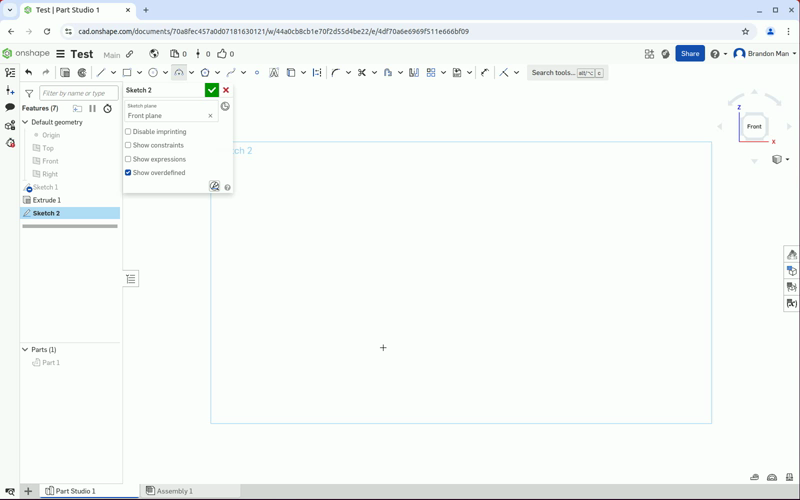
click(383, 347)
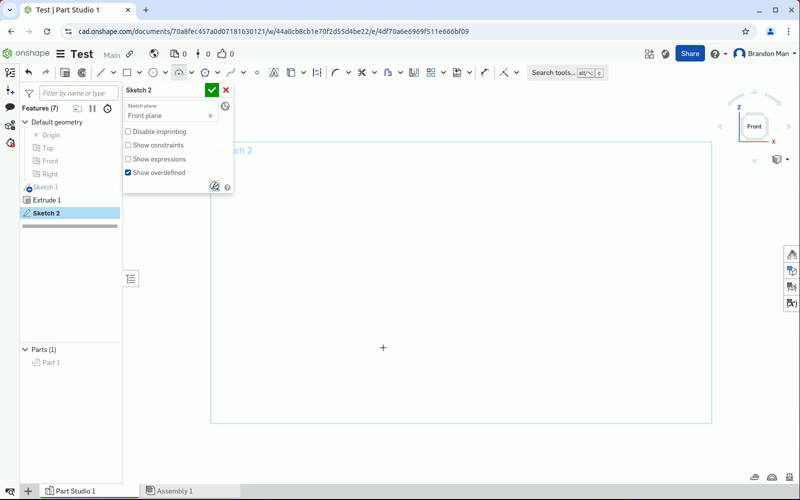
key_up(shift)
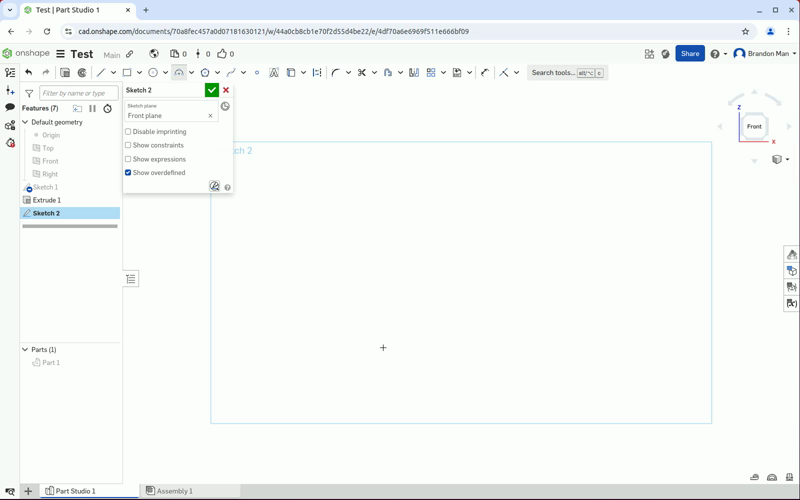
key_down(shift)
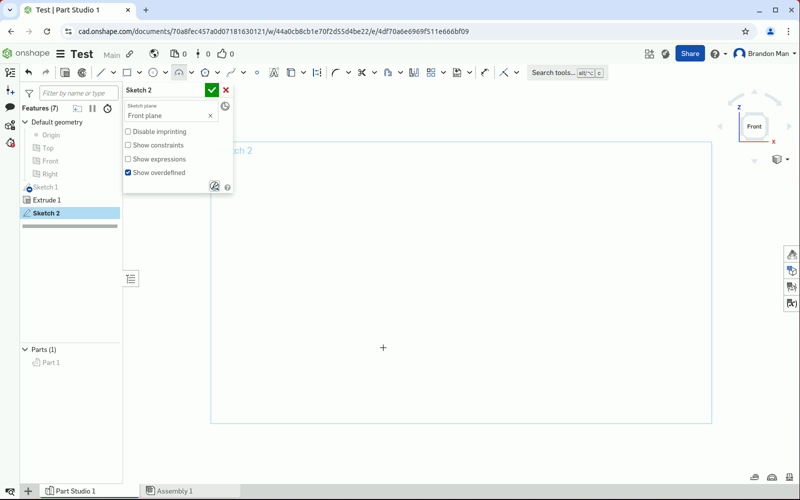
mouse_move(388, 352)
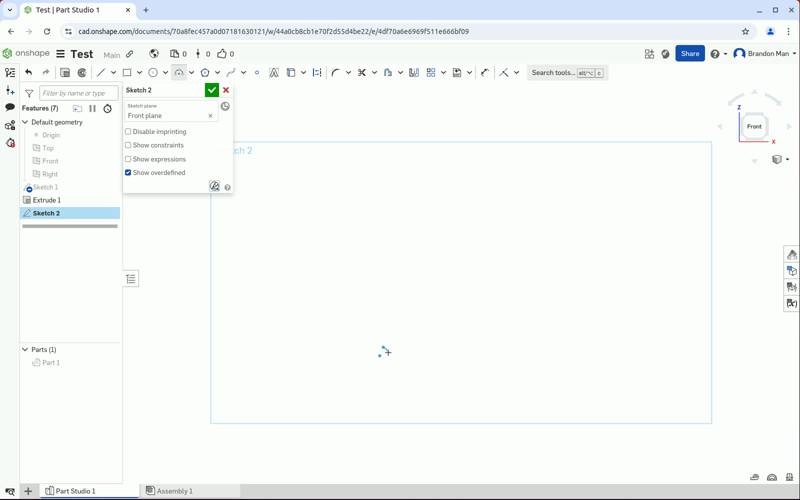
scroll(6)
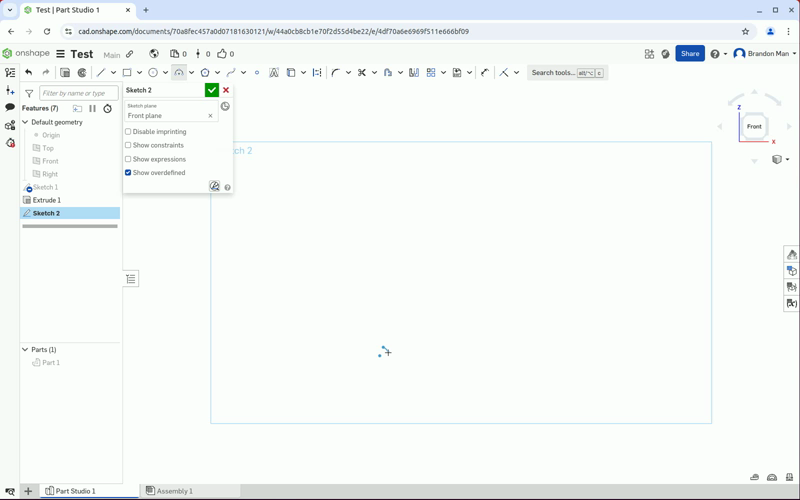
scroll(6)
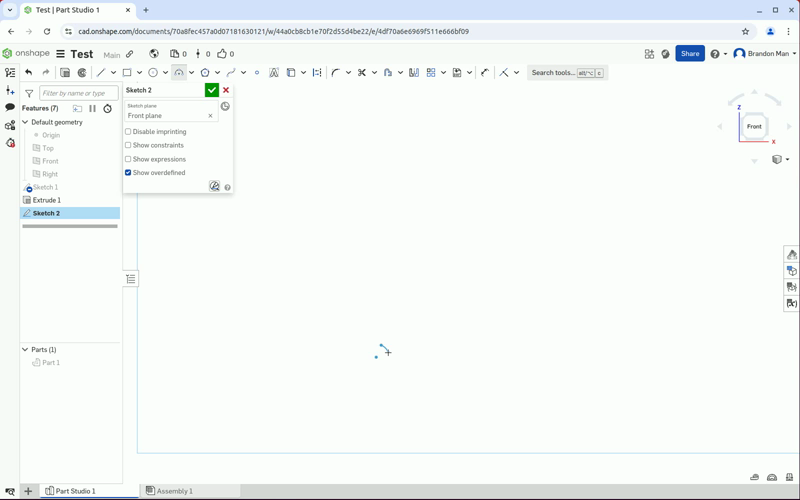
scroll(6)
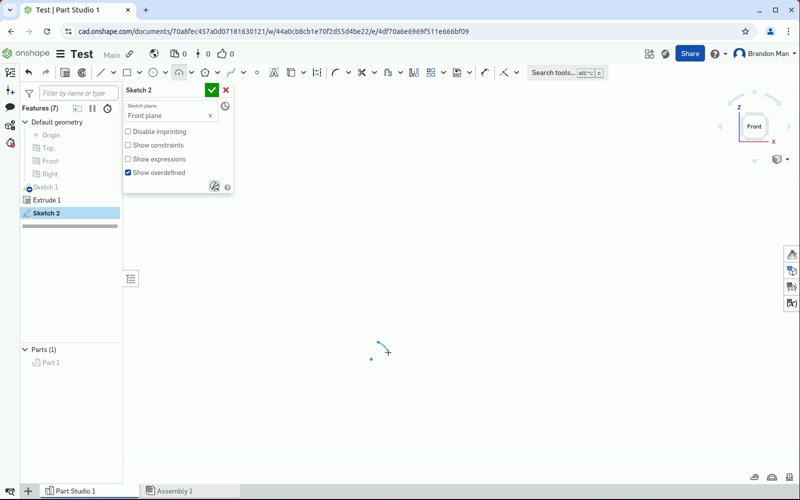
scroll(6)
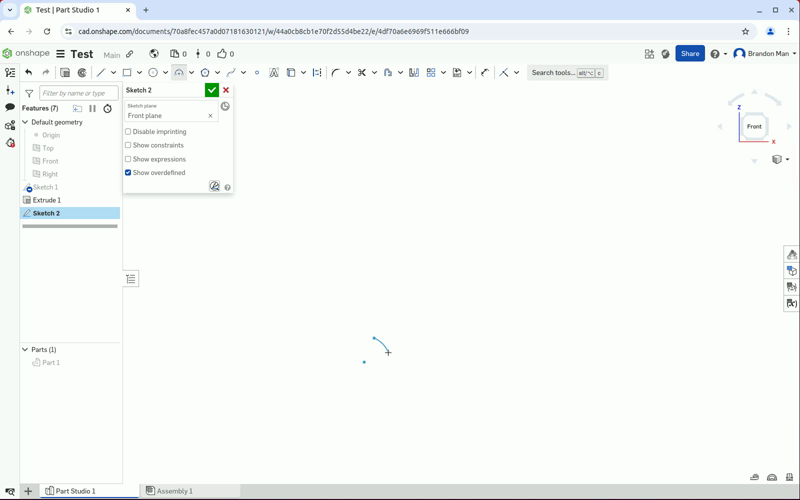
scroll(6)
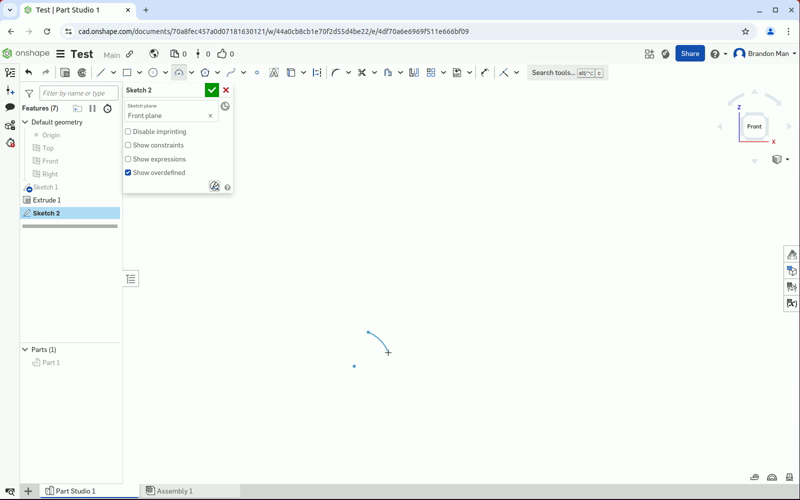
scroll(6)
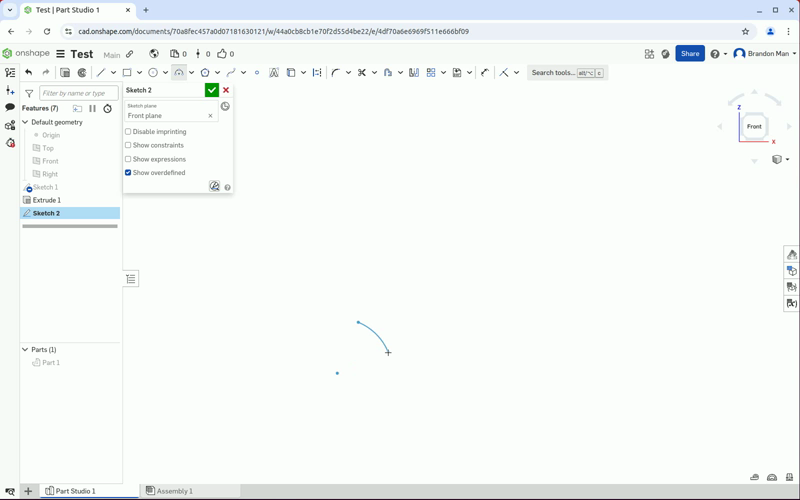
scroll(6)
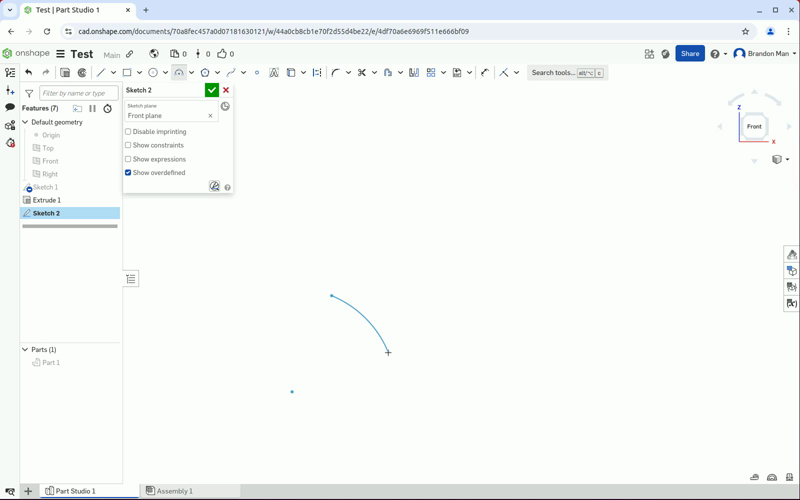
click(388, 352)
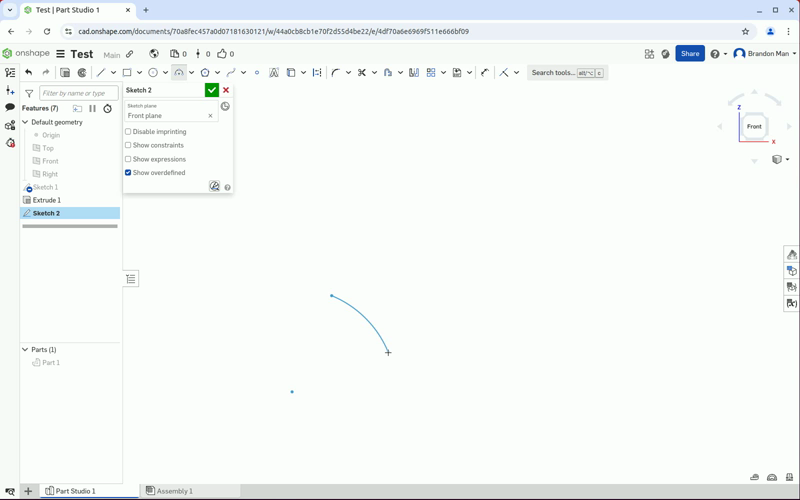
scroll(-6)
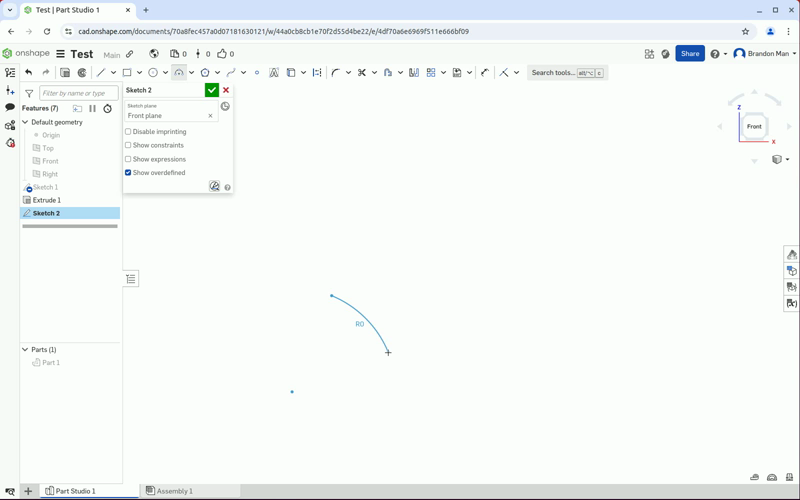
scroll(-6)
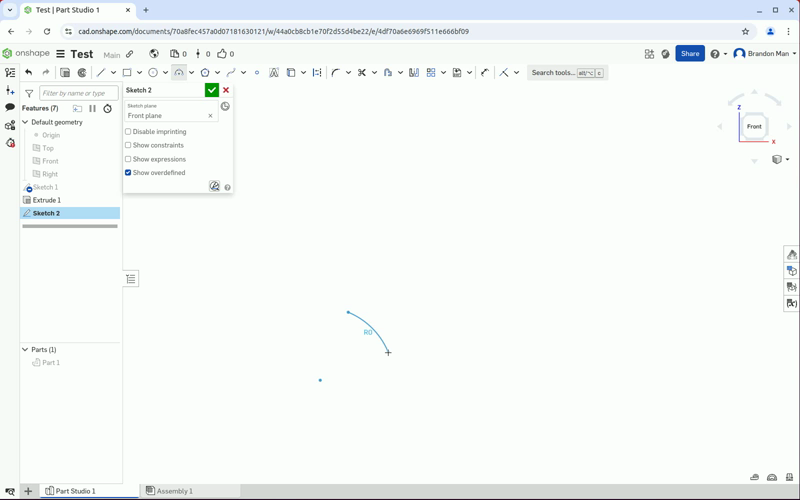
scroll(-6)
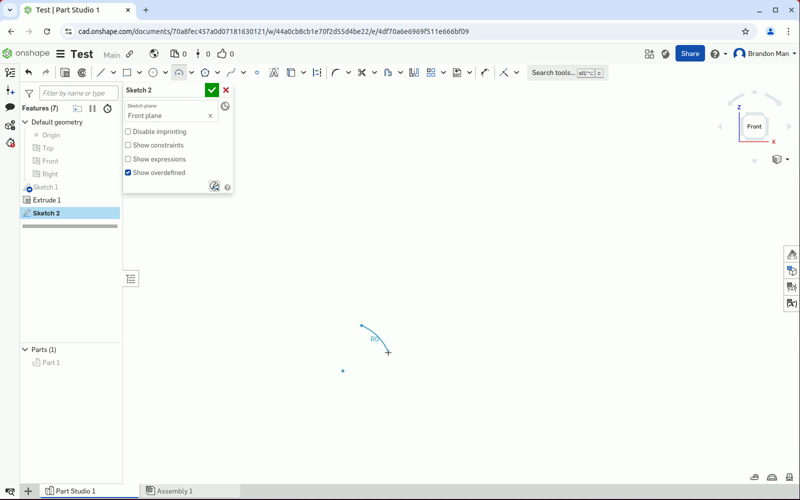
scroll(-6)
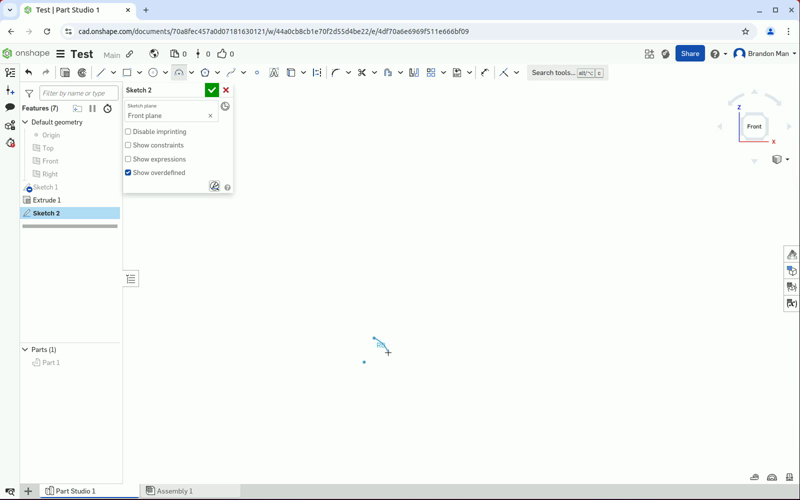
scroll(-6)
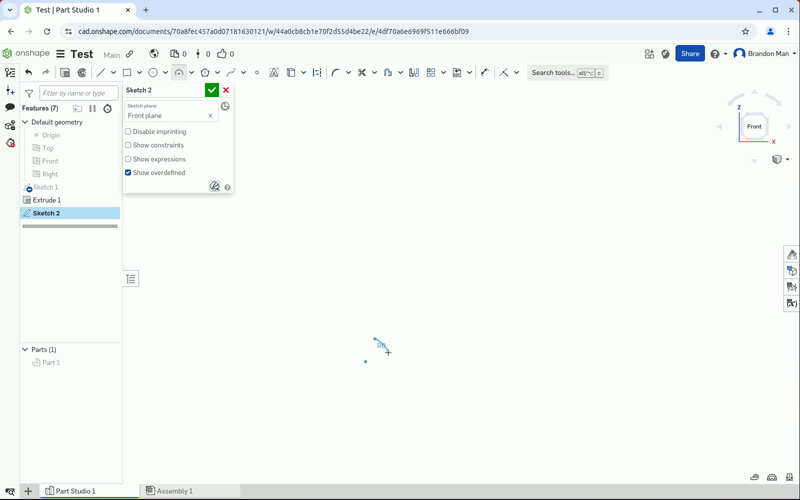
scroll(-6)
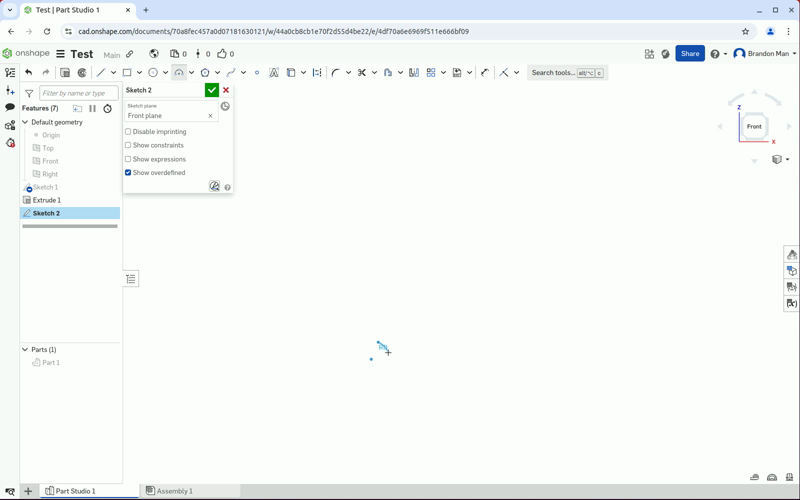
scroll(-6)
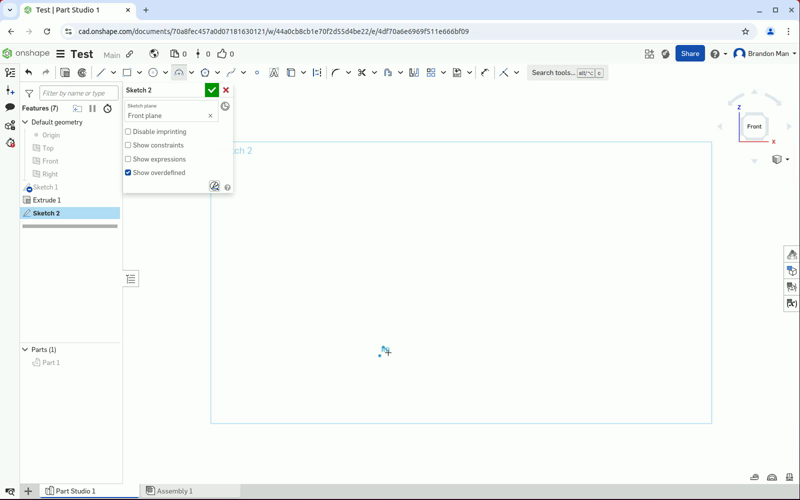
mouse_move(384, 350)
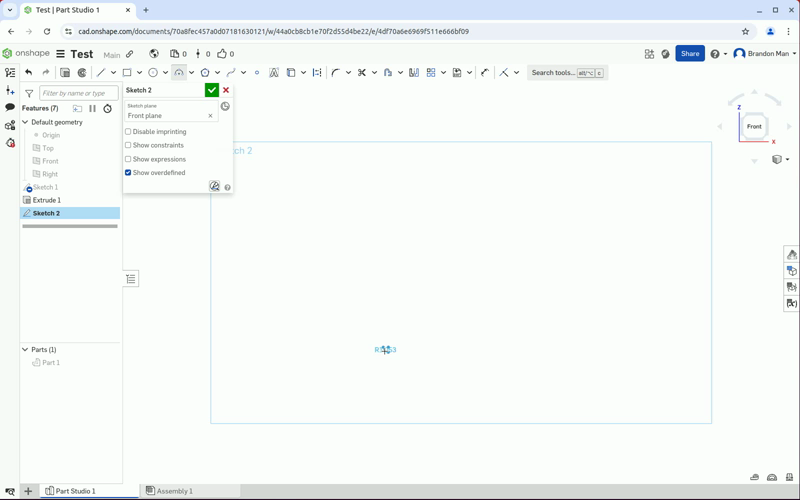
scroll(6)
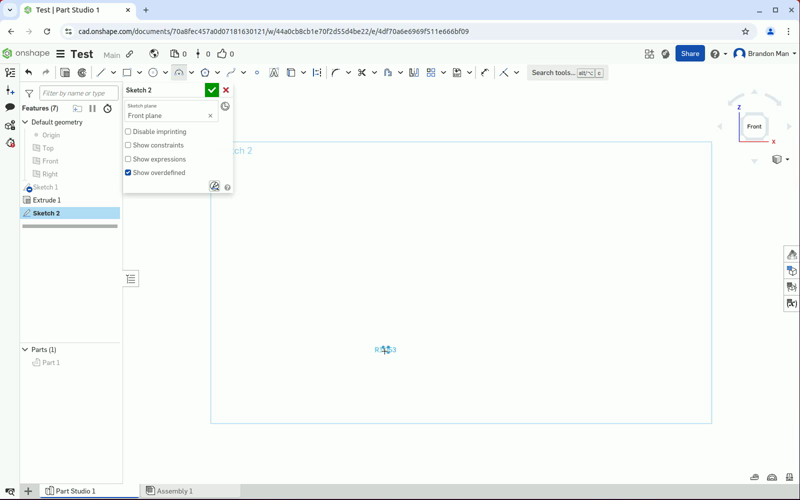
scroll(6)
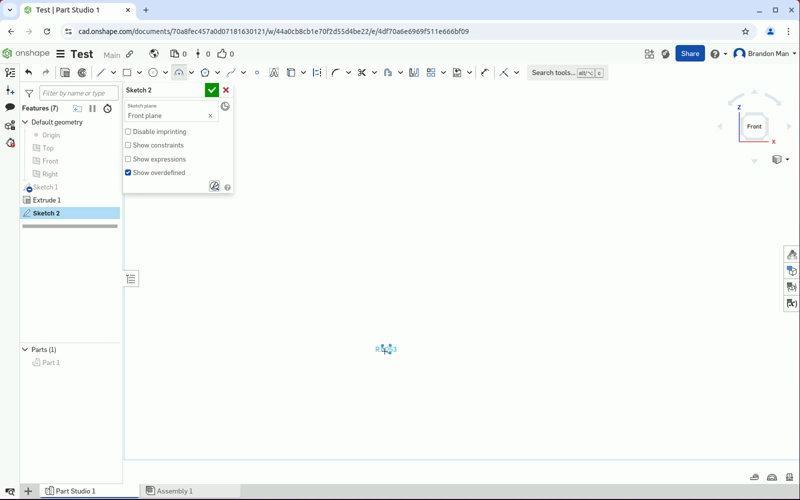
scroll(6)
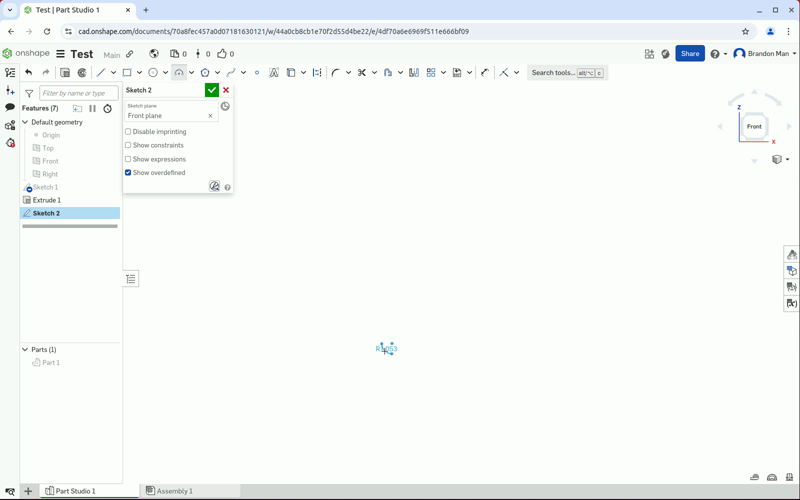
scroll(6)
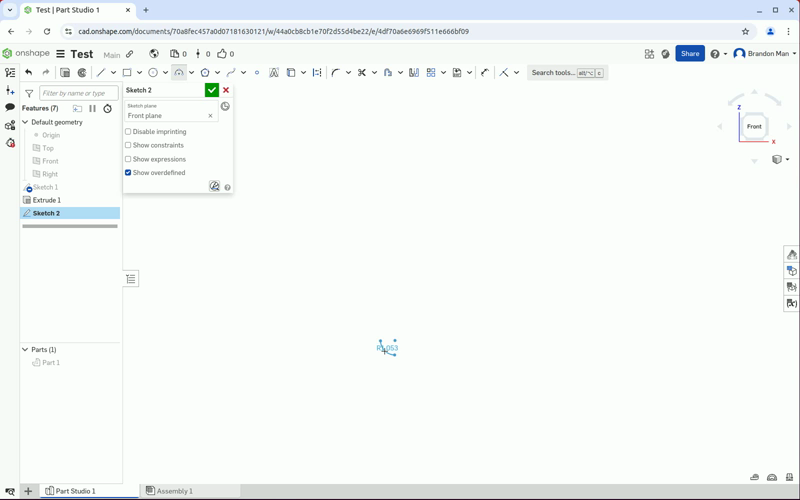
scroll(6)
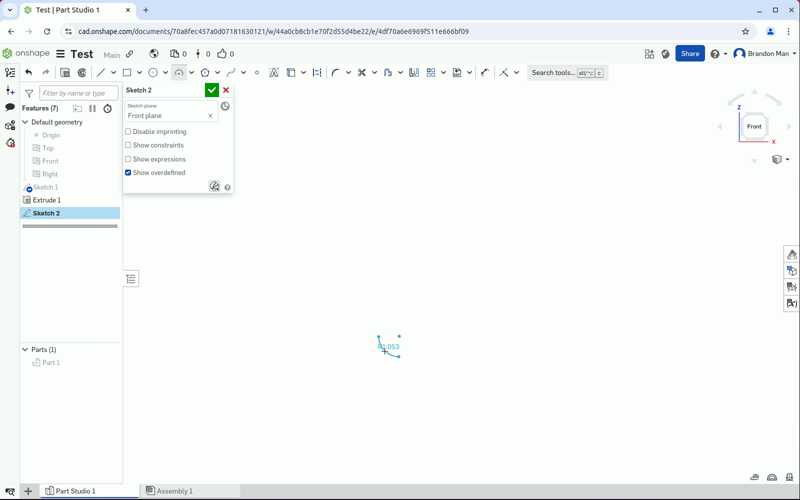
scroll(6)
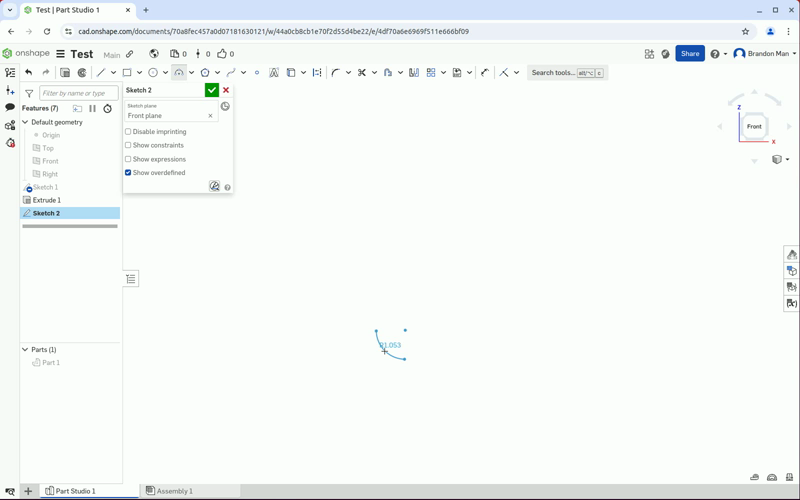
scroll(6)
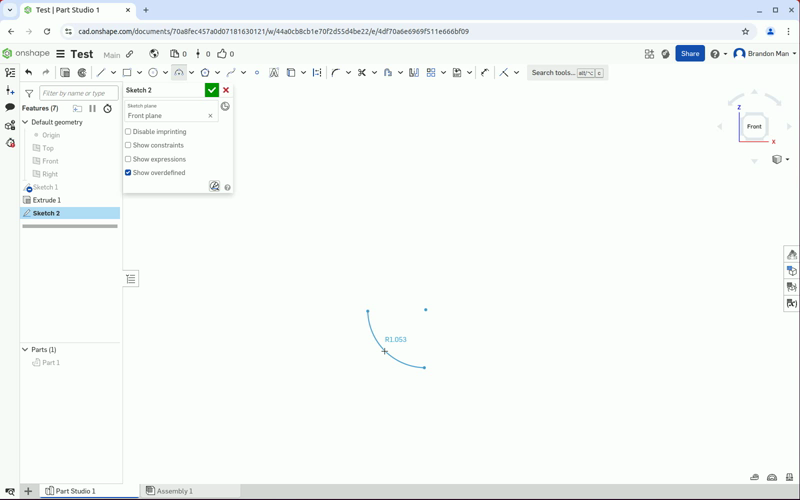
click(384, 350)
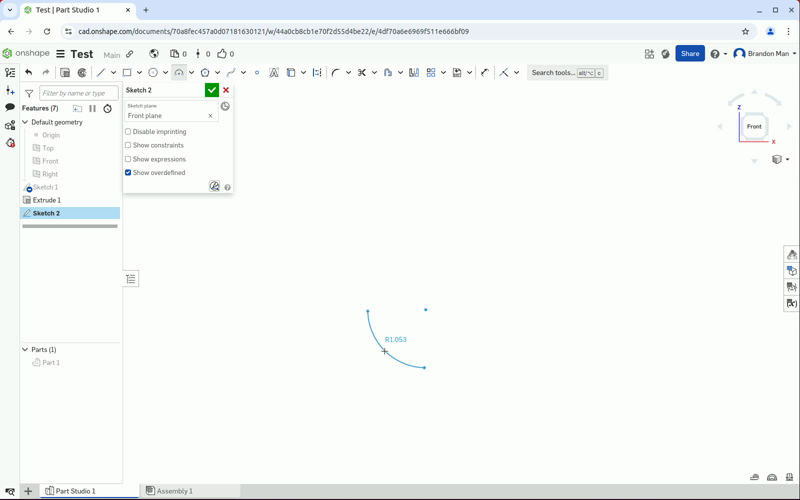
scroll(-6)
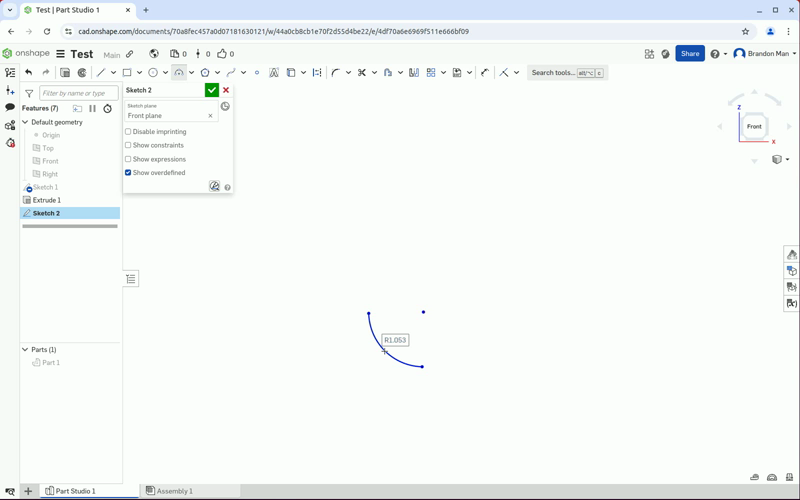
scroll(-6)
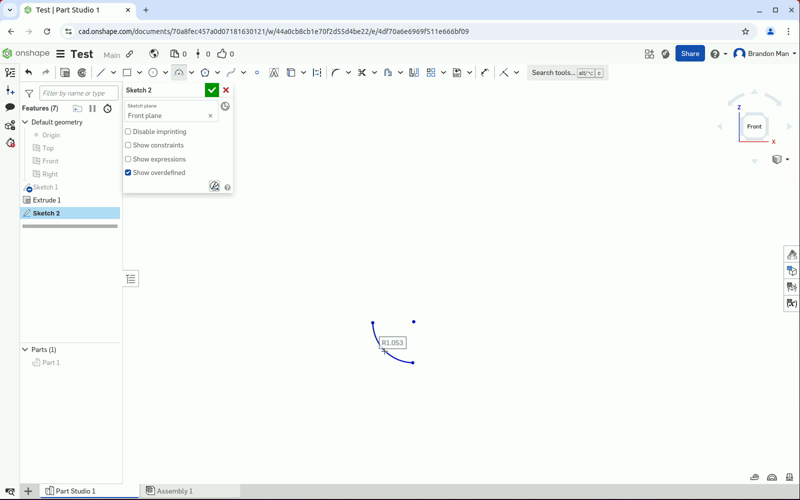
scroll(-6)
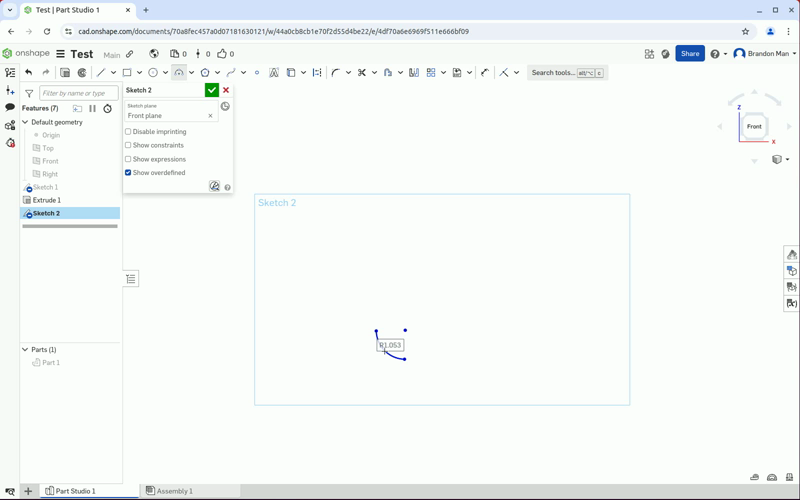
scroll(-6)
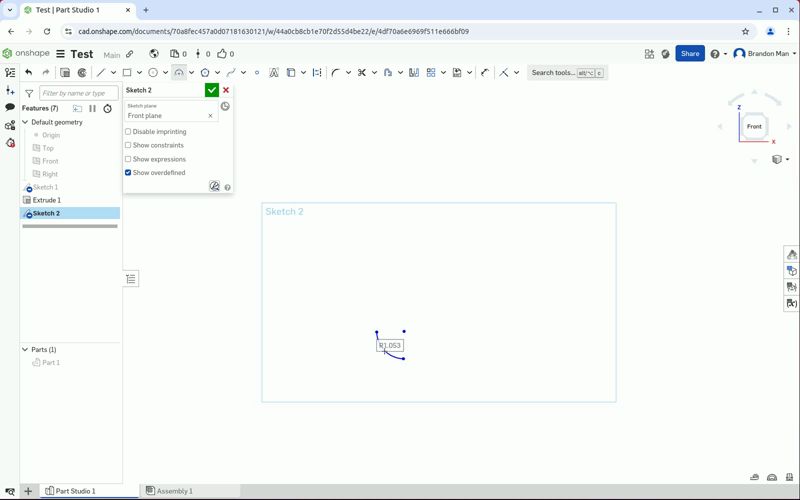
scroll(-6)
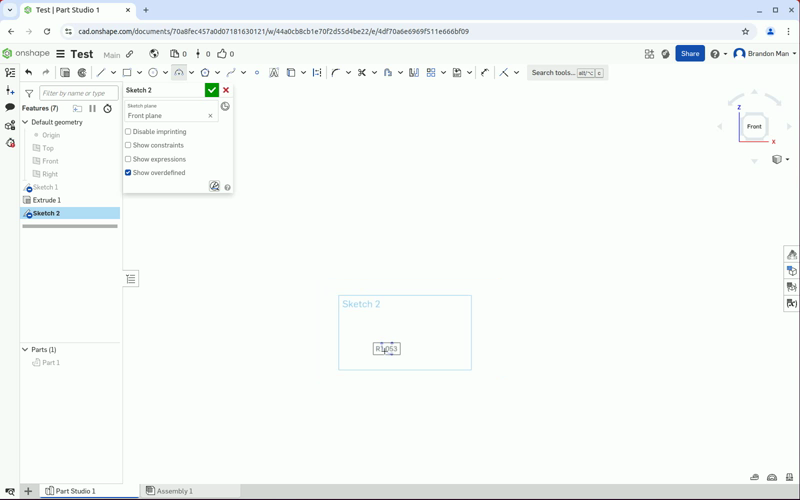
scroll(-6)
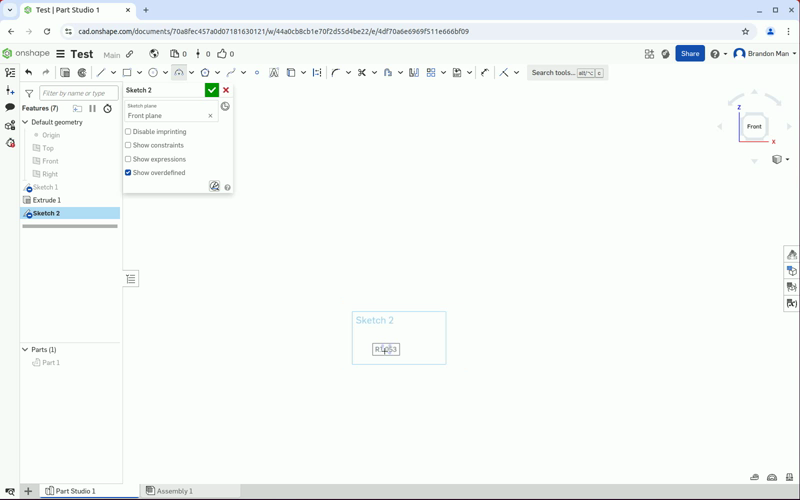
scroll(-6)
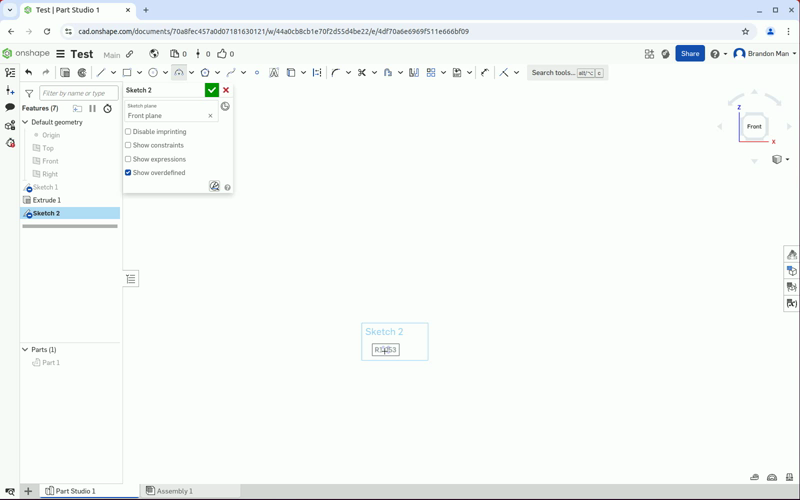
key_up(shift)
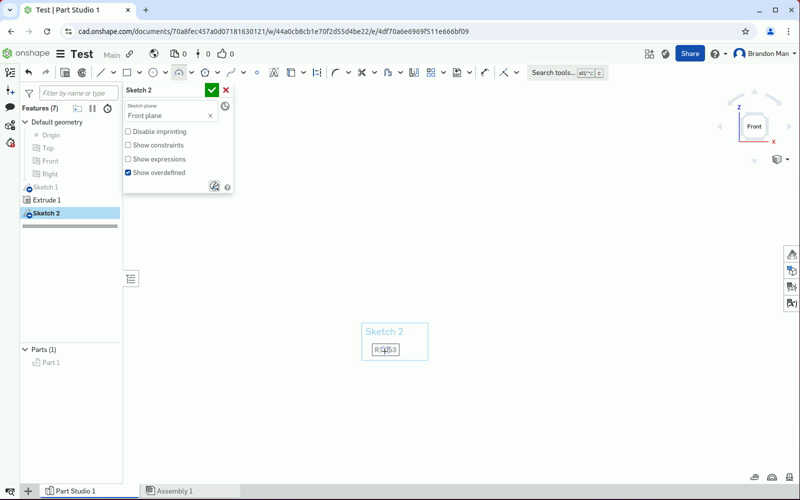
key(esc)
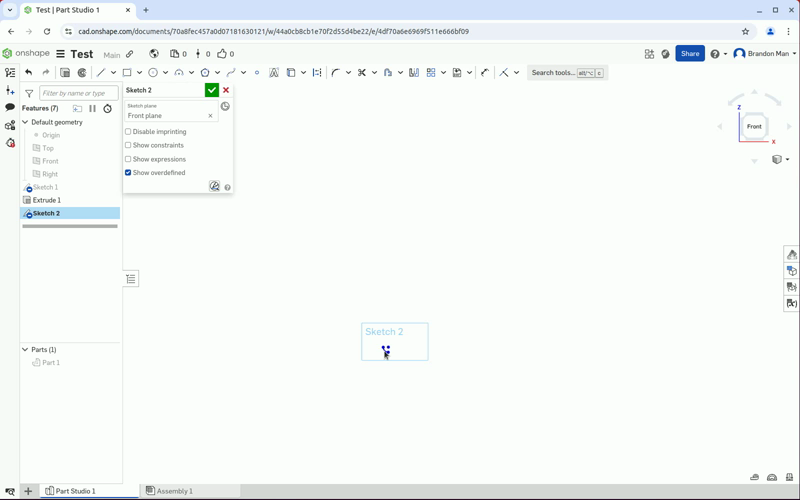
key(l)
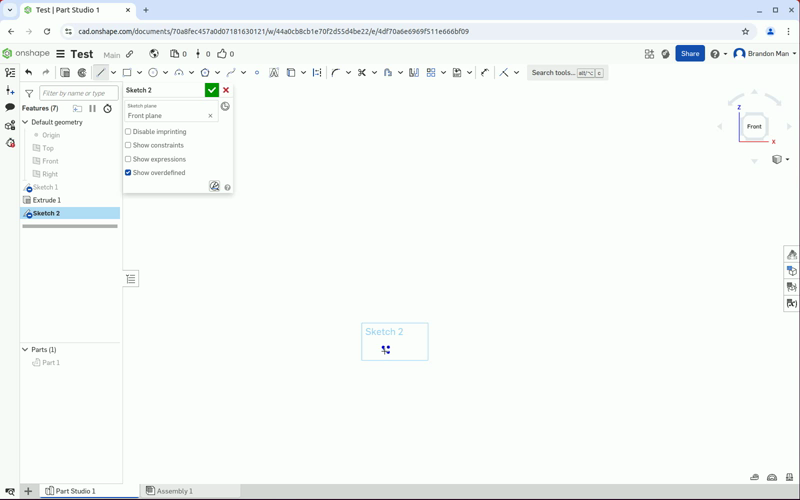
mouse_move(388, 352)
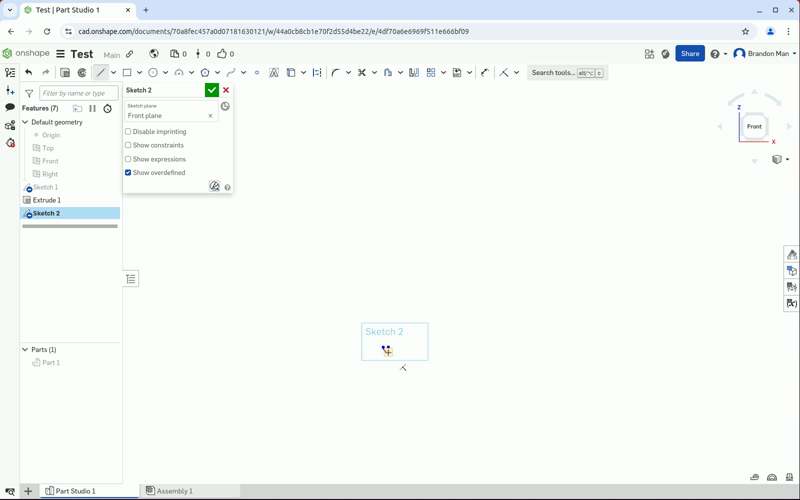
scroll(6)
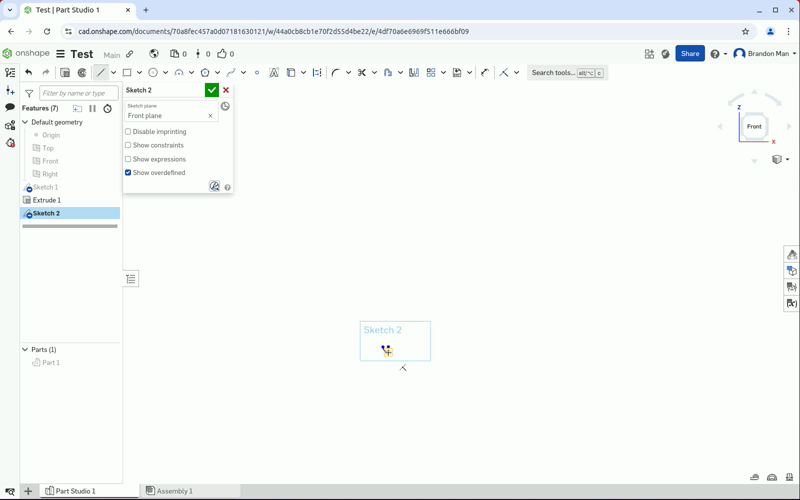
scroll(6)
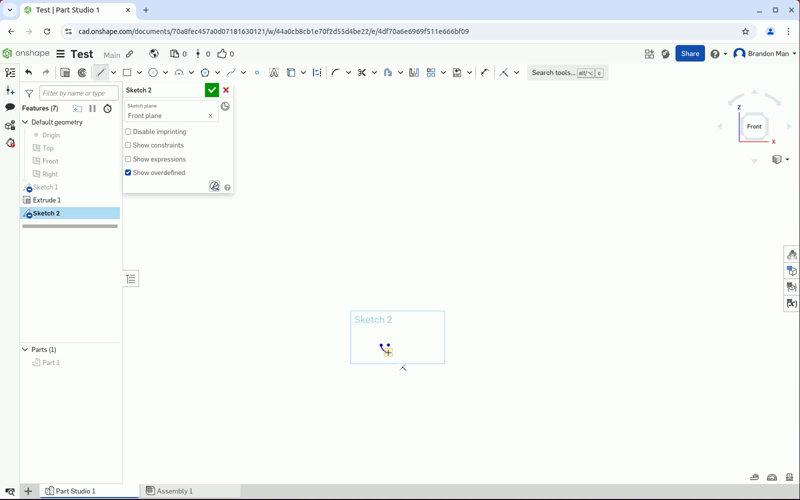
scroll(6)
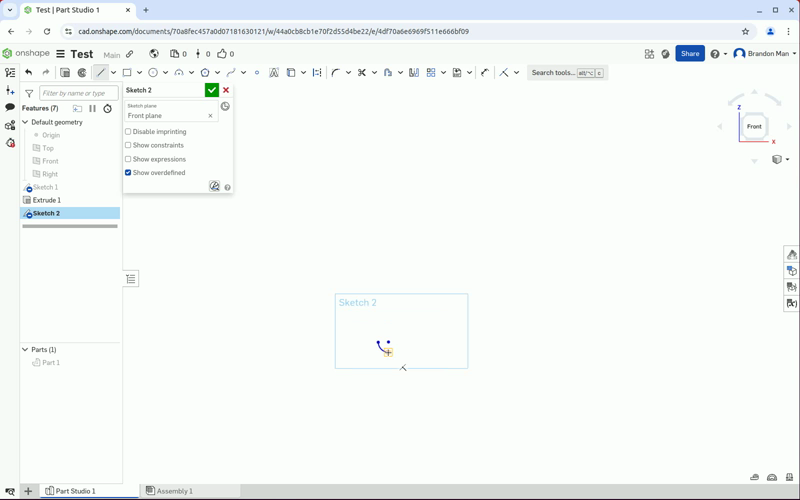
scroll(6)
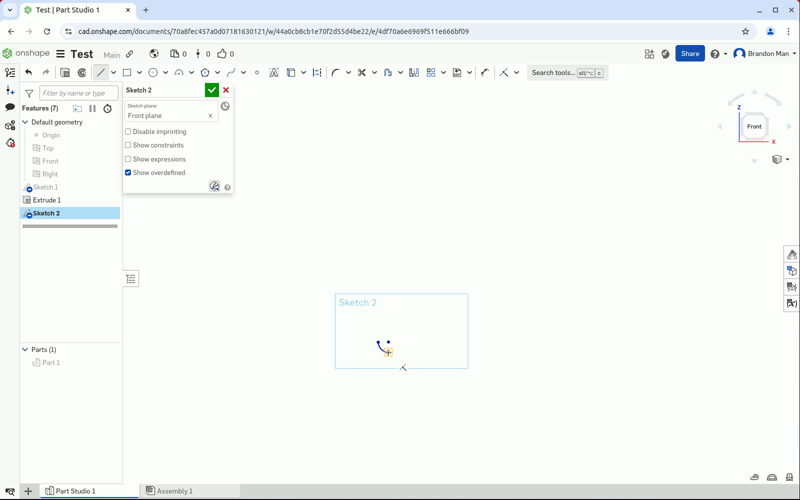
scroll(6)
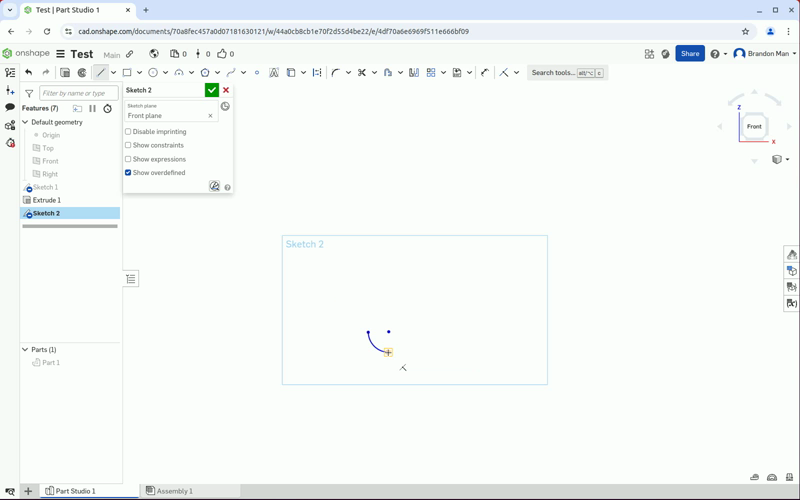
scroll(6)
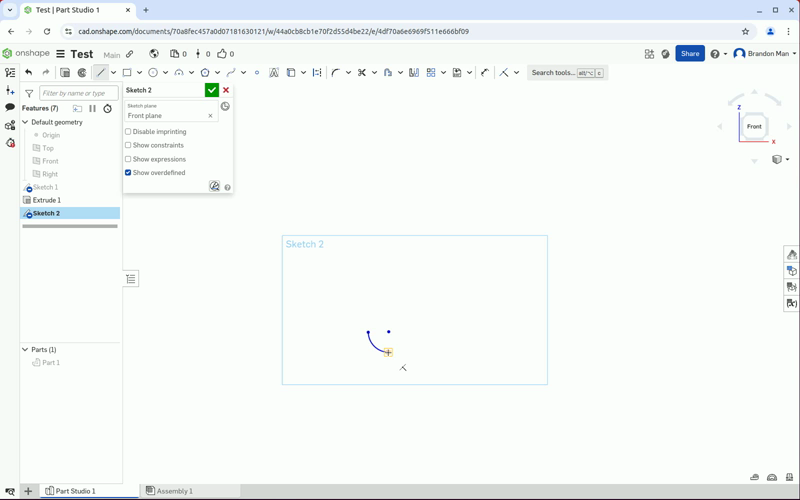
scroll(6)
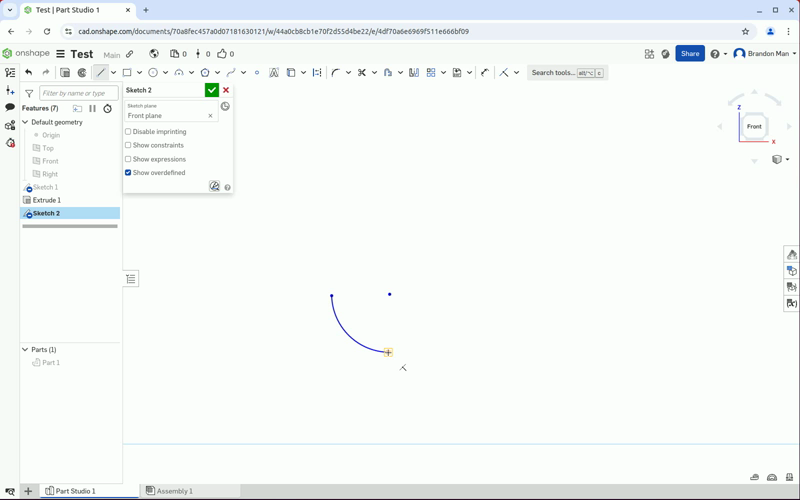
click(388, 352)
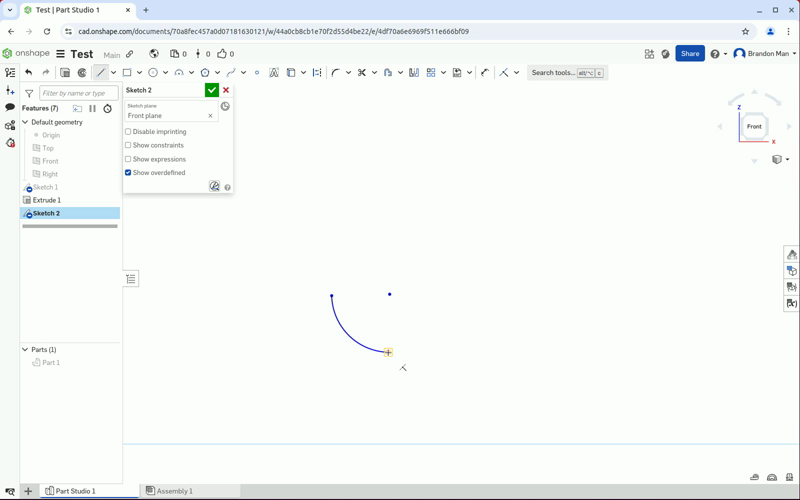
scroll(-6)
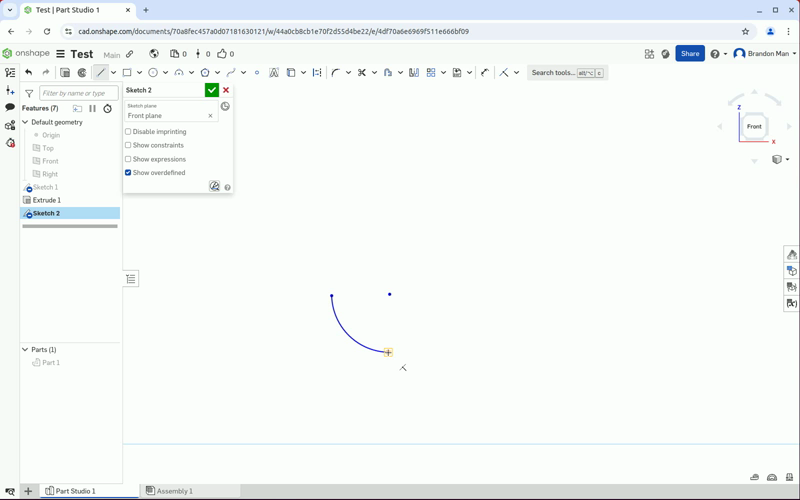
scroll(-6)
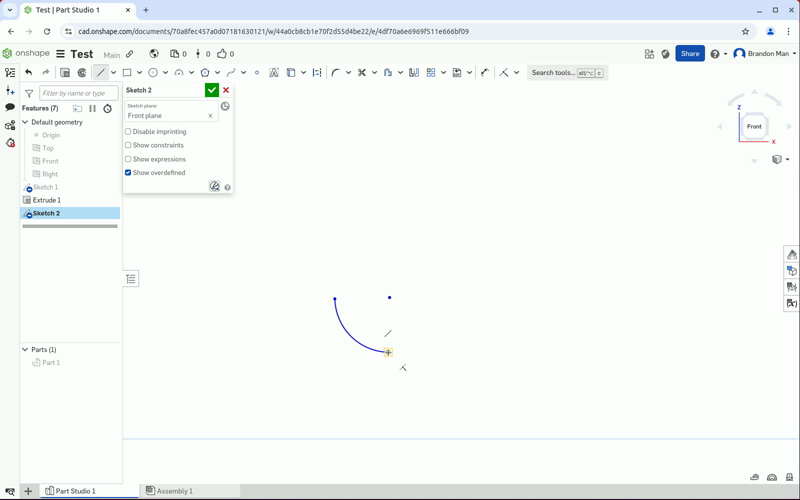
scroll(-6)
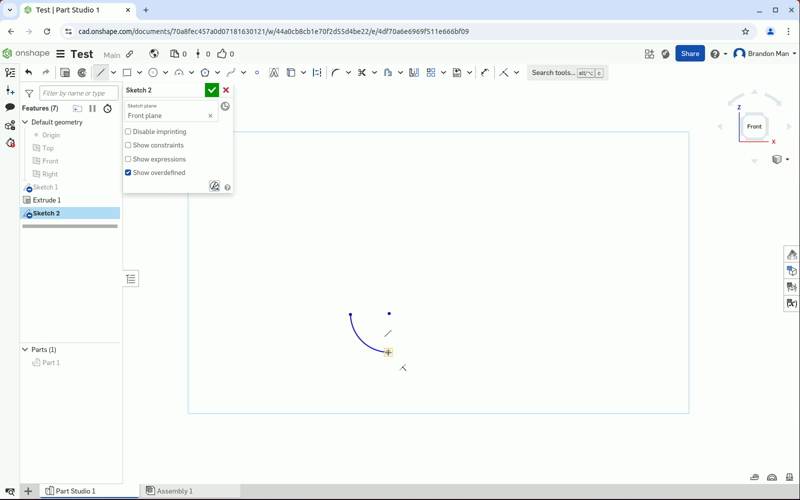
scroll(-6)
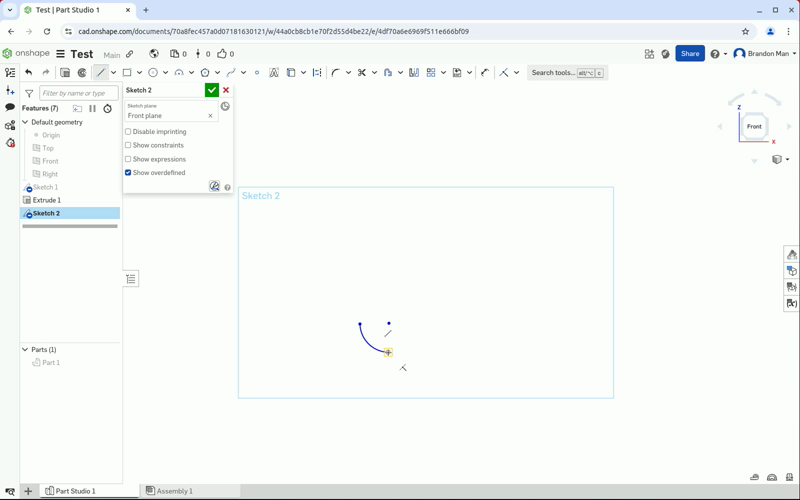
scroll(-6)
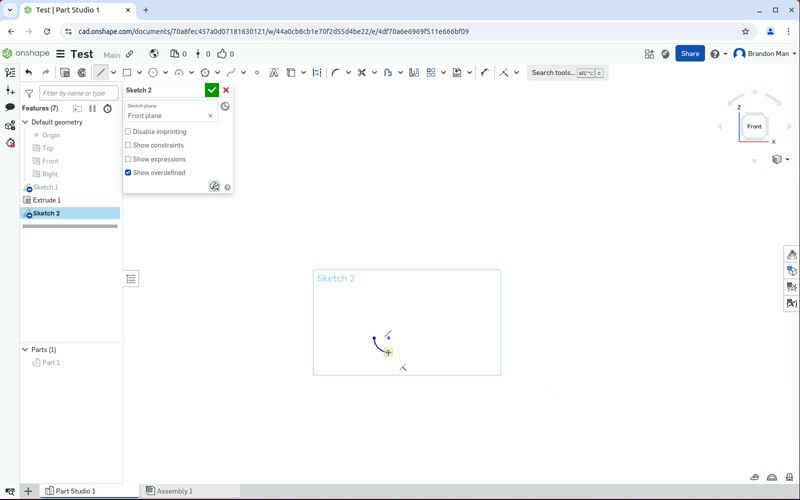
scroll(-6)
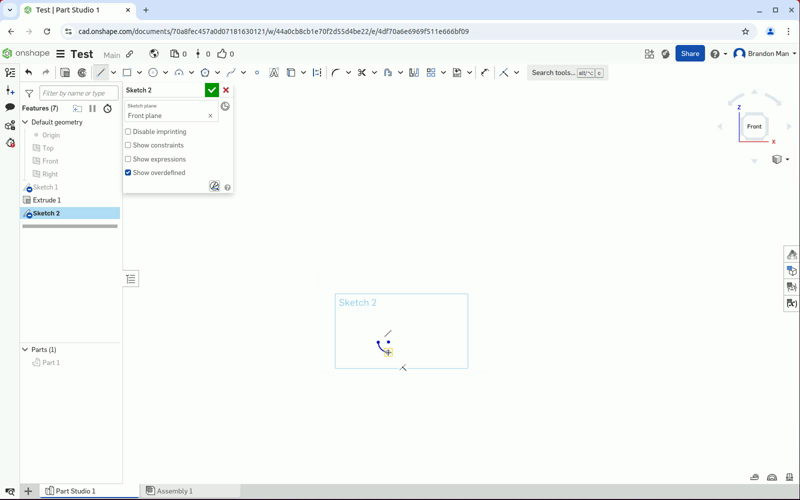
scroll(-6)
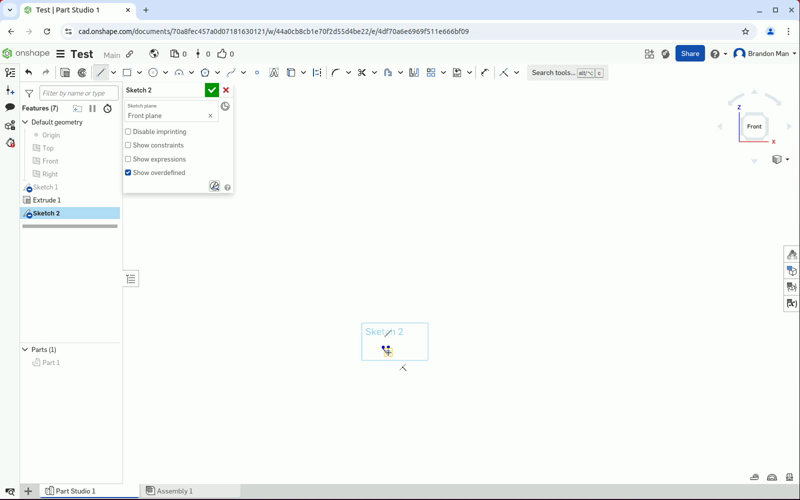
key_down(shift)
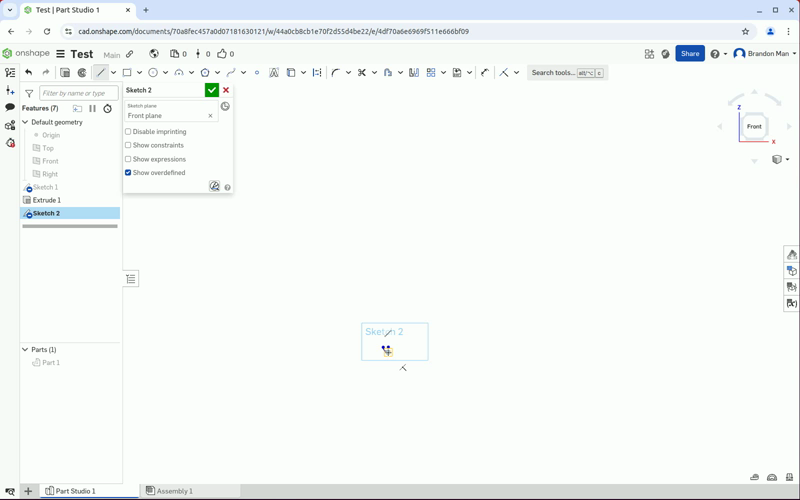
mouse_move(531, 352)
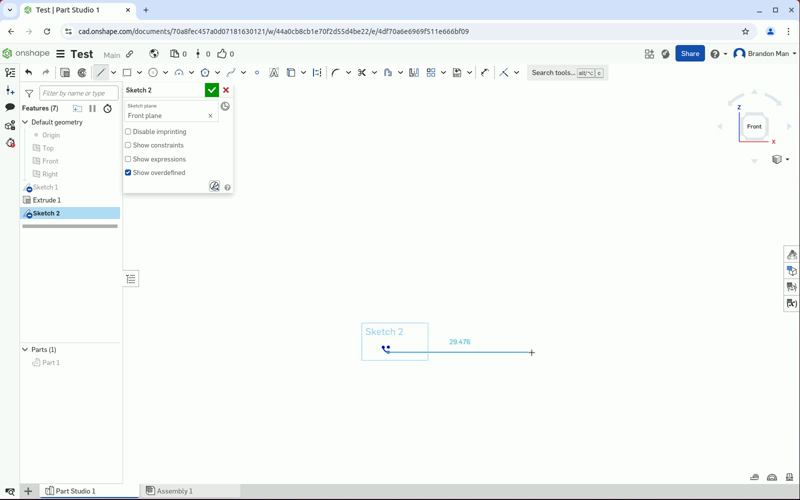
click(531, 352)
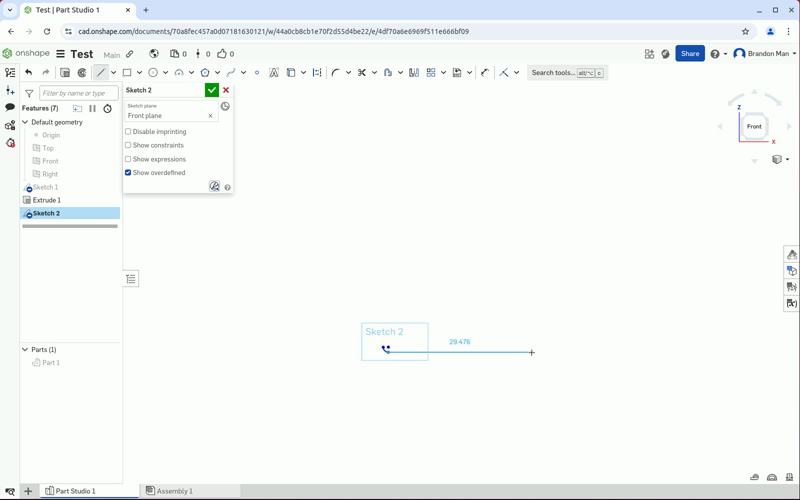
key_up(shift)
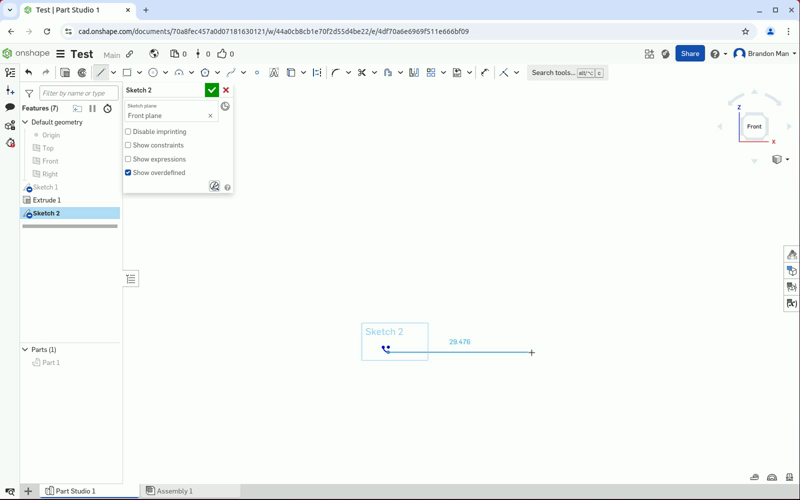
key(esc)
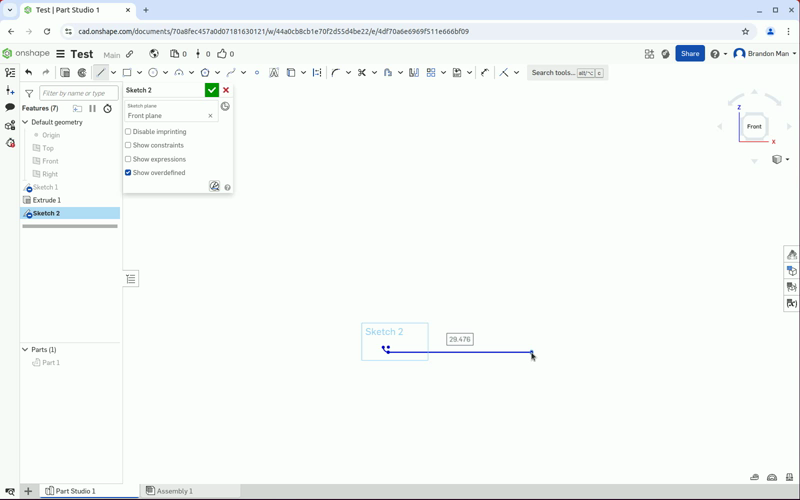
key(a)
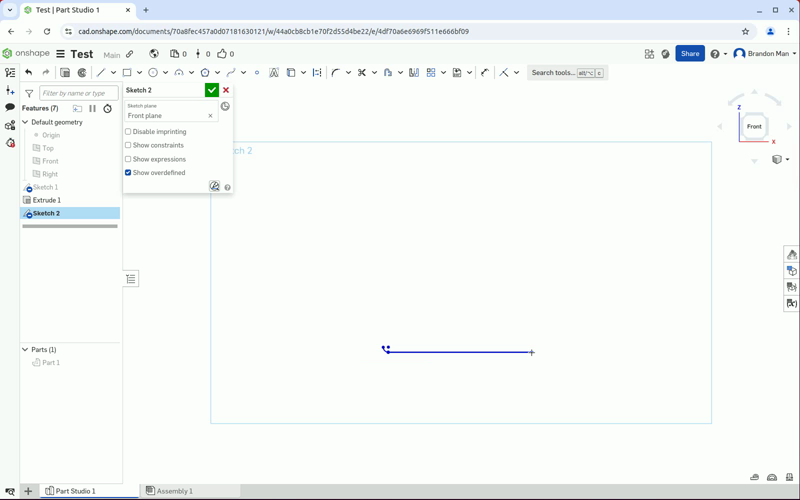
mouse_move(531, 352)
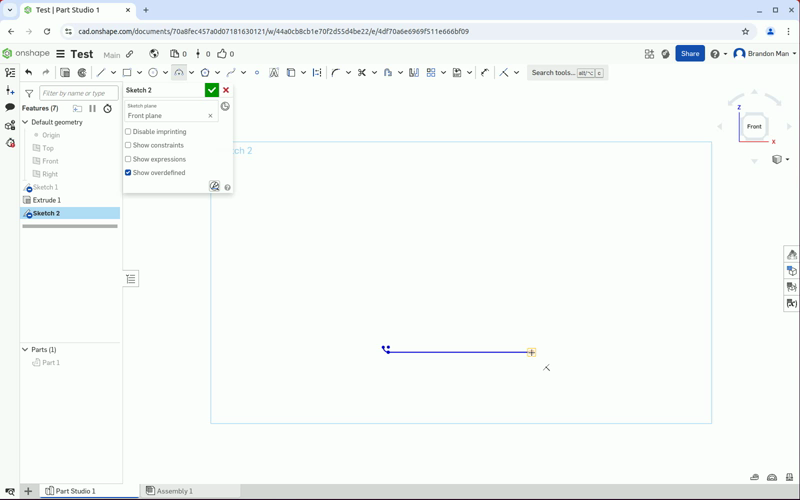
click(531, 352)
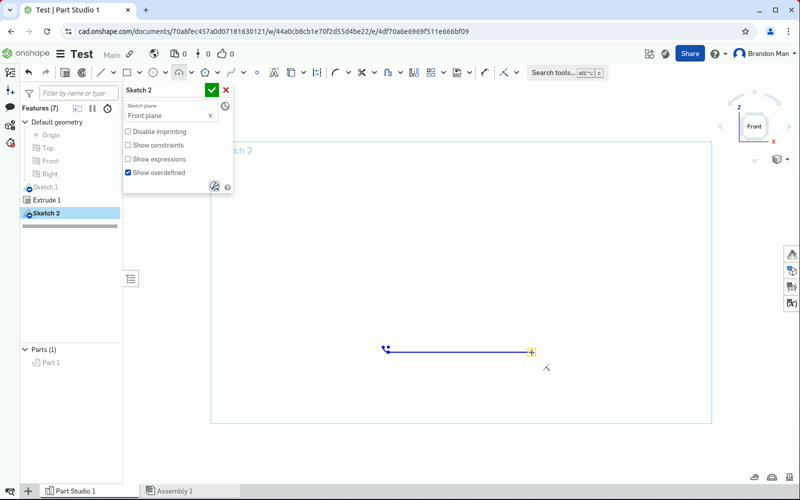
key_down(shift)
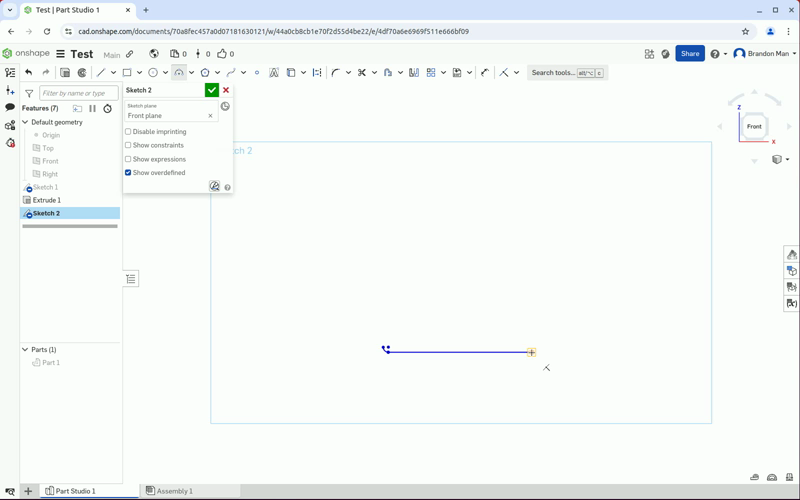
mouse_move(536, 347)
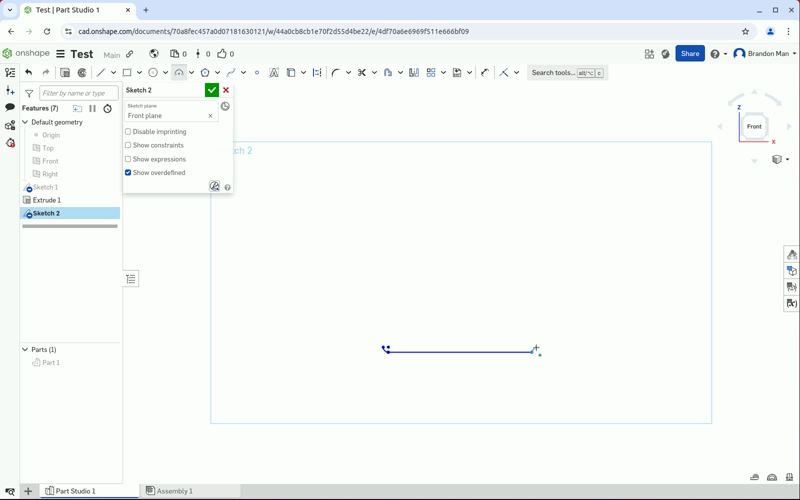
scroll(6)
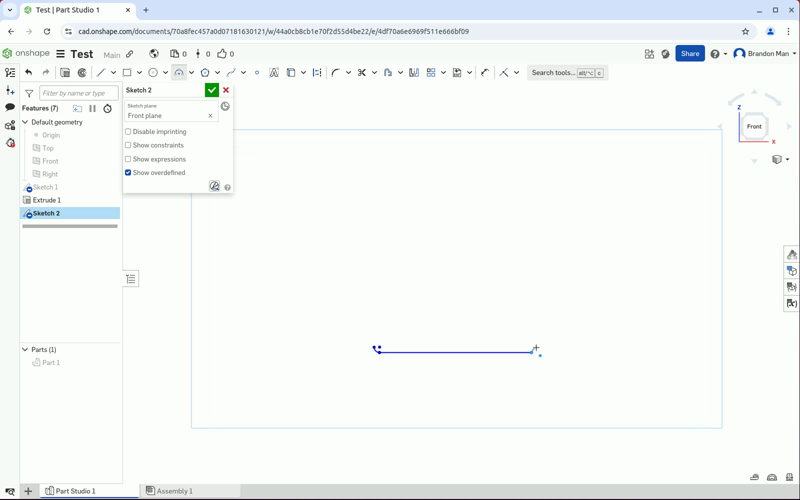
scroll(6)
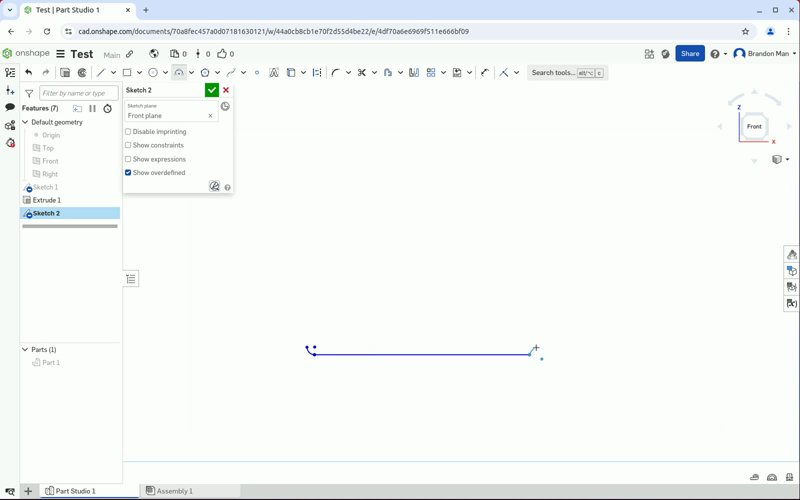
scroll(6)
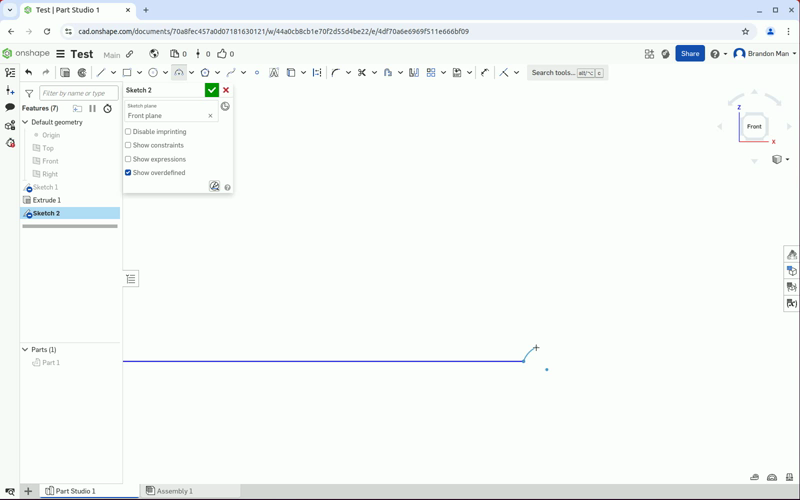
scroll(6)
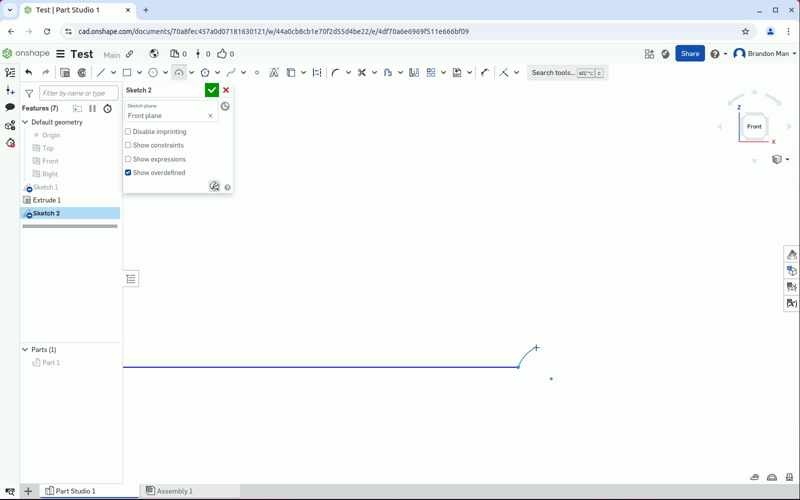
scroll(6)
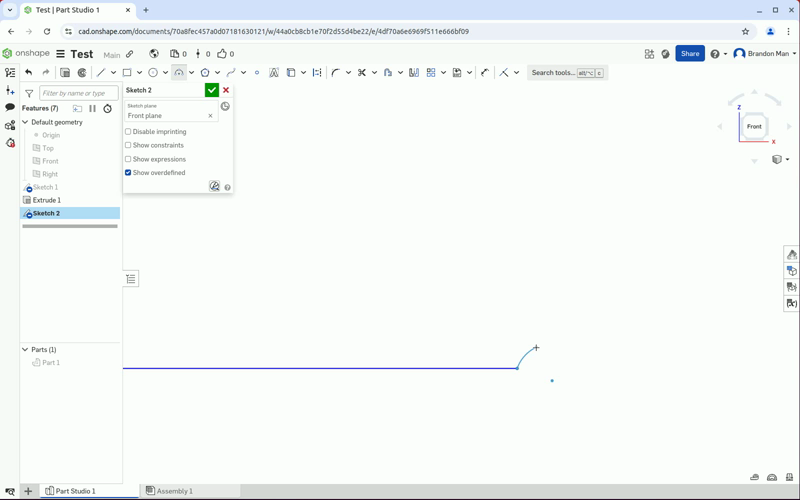
scroll(6)
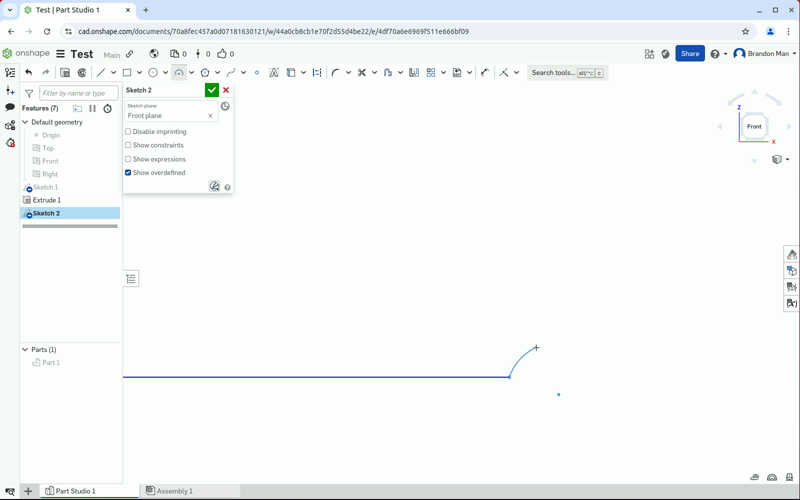
scroll(6)
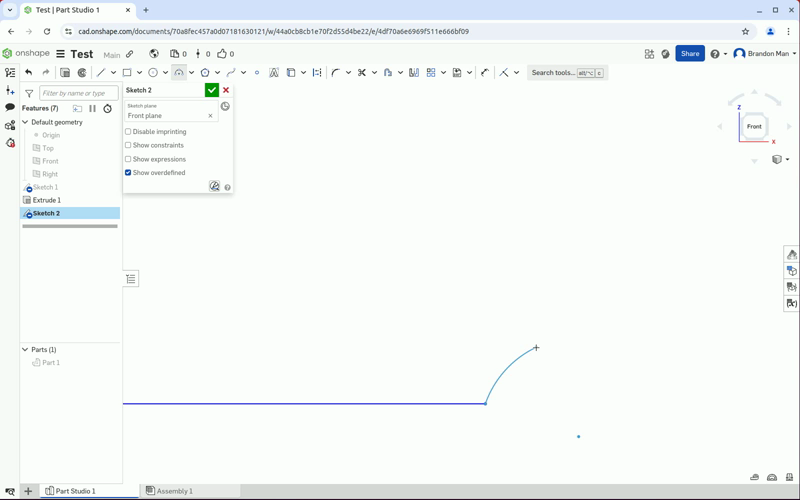
click(536, 347)
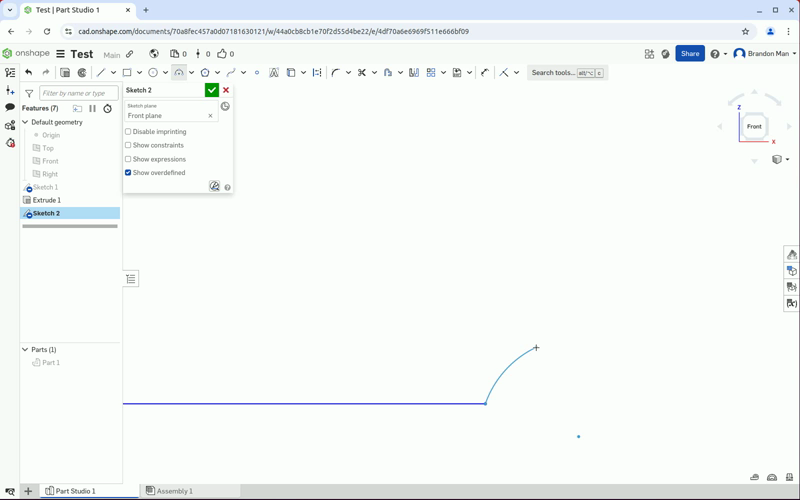
scroll(-6)
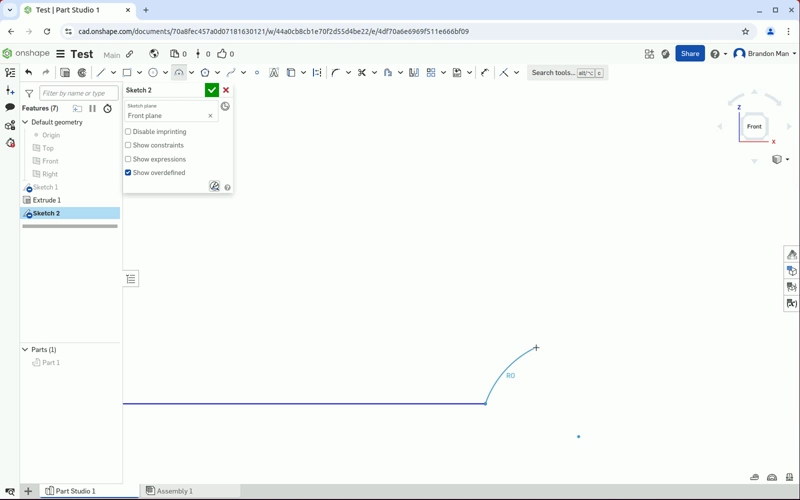
scroll(-6)
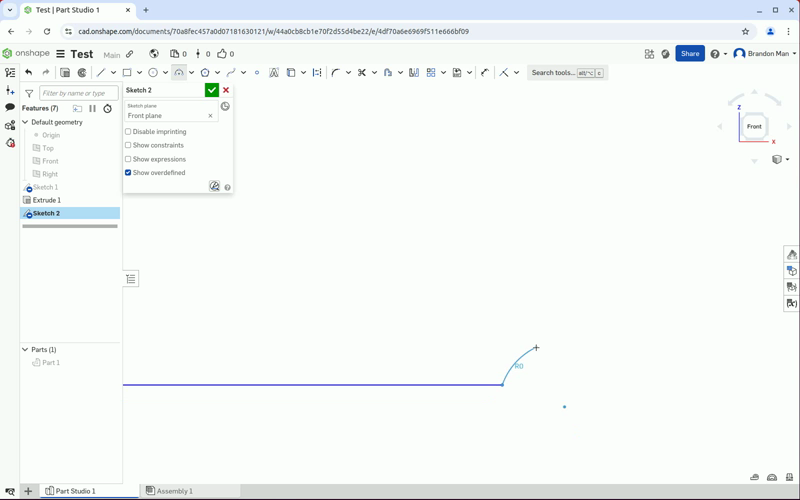
scroll(-6)
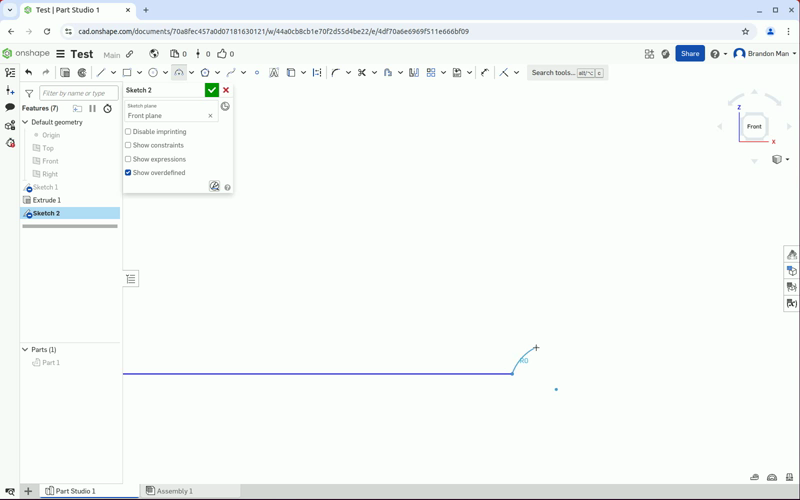
scroll(-6)
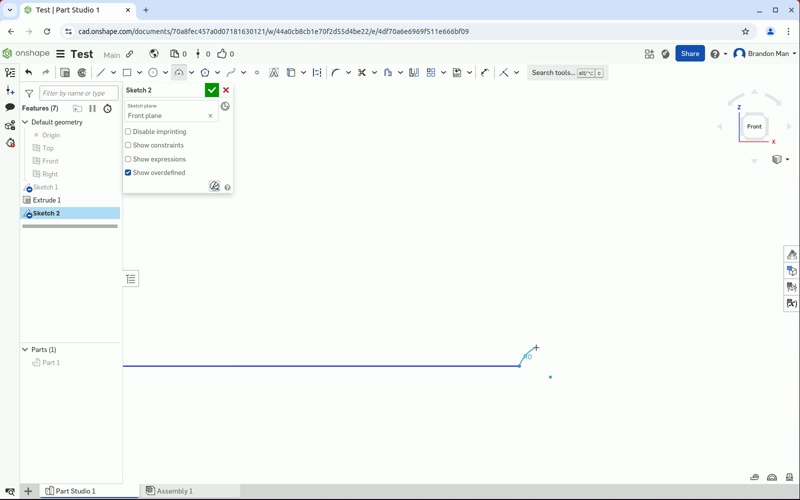
scroll(-6)
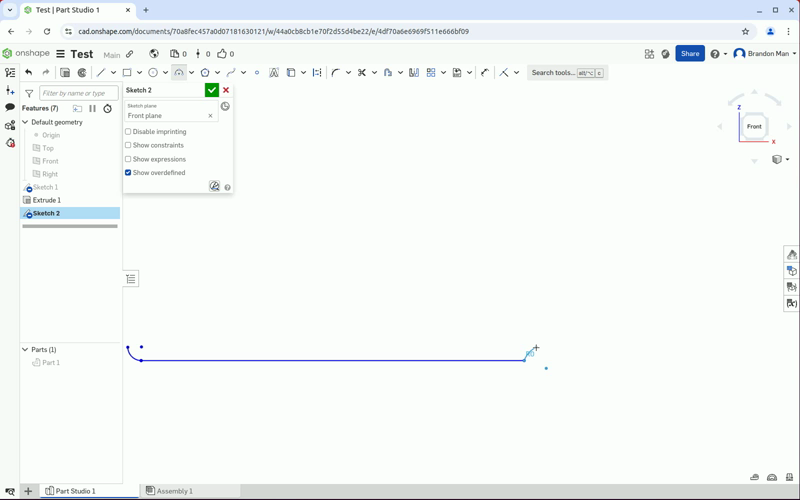
scroll(-6)
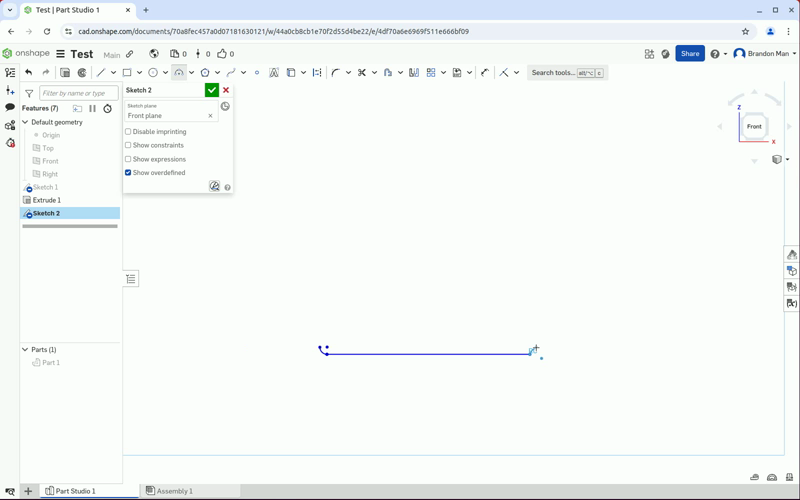
scroll(-6)
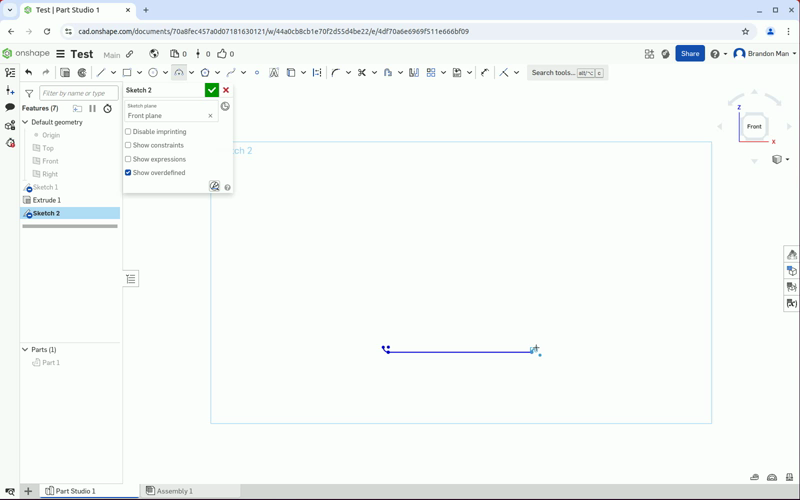
mouse_move(535, 350)
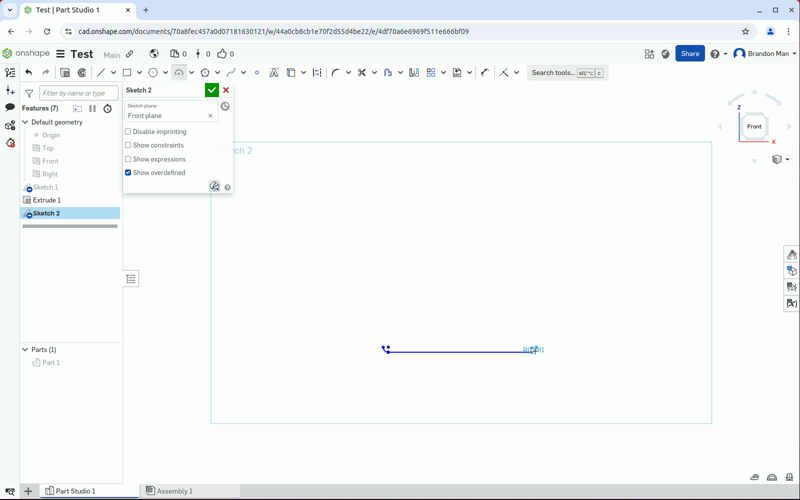
scroll(6)
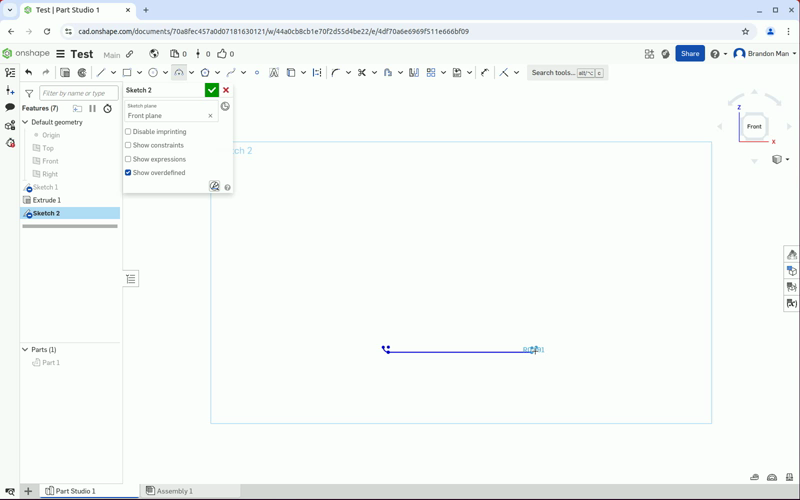
scroll(6)
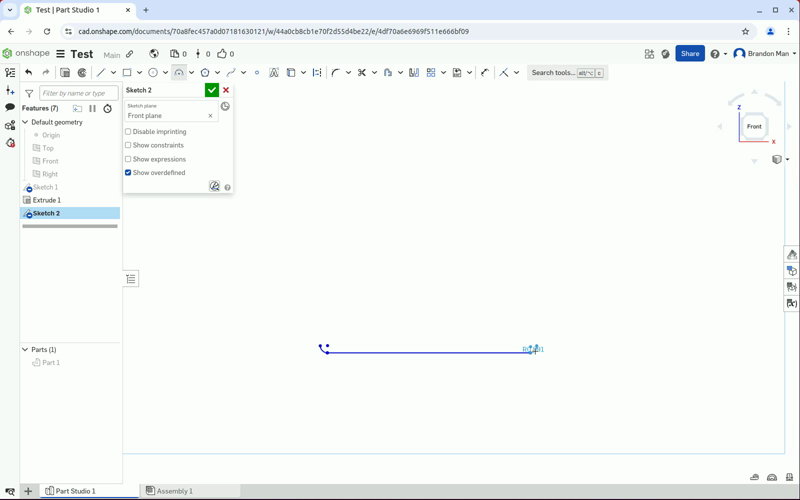
scroll(6)
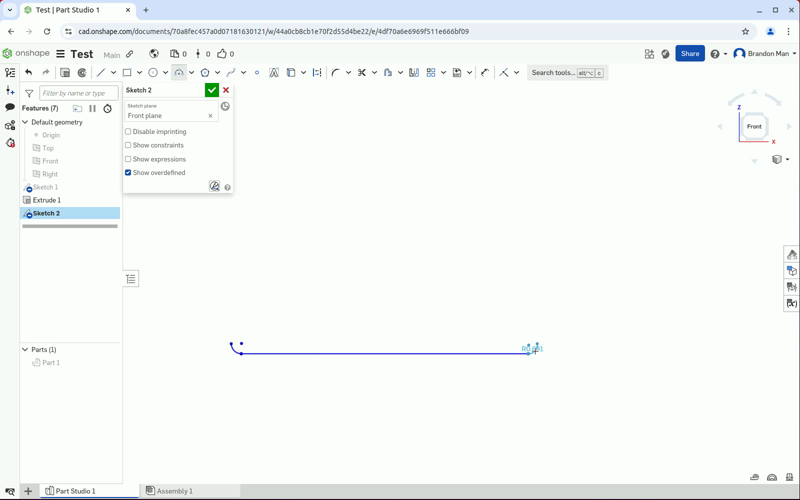
scroll(6)
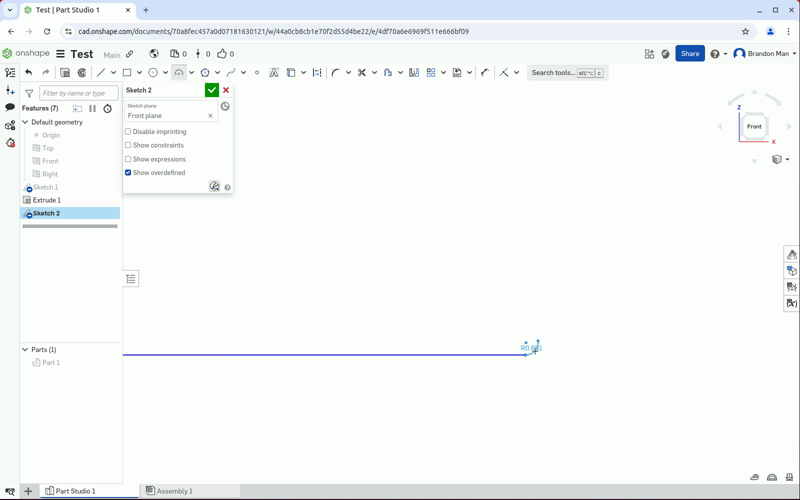
scroll(6)
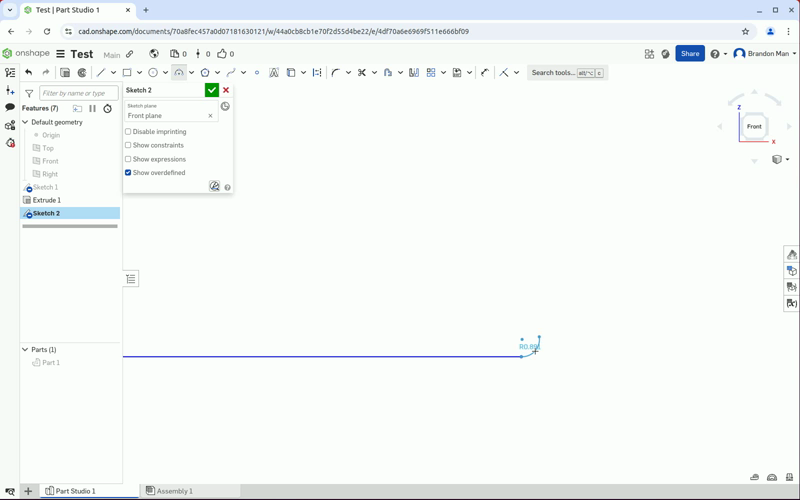
scroll(6)
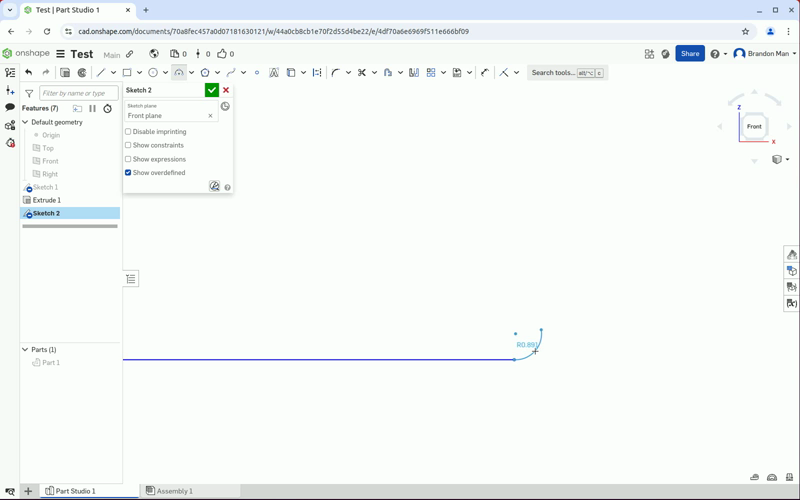
scroll(6)
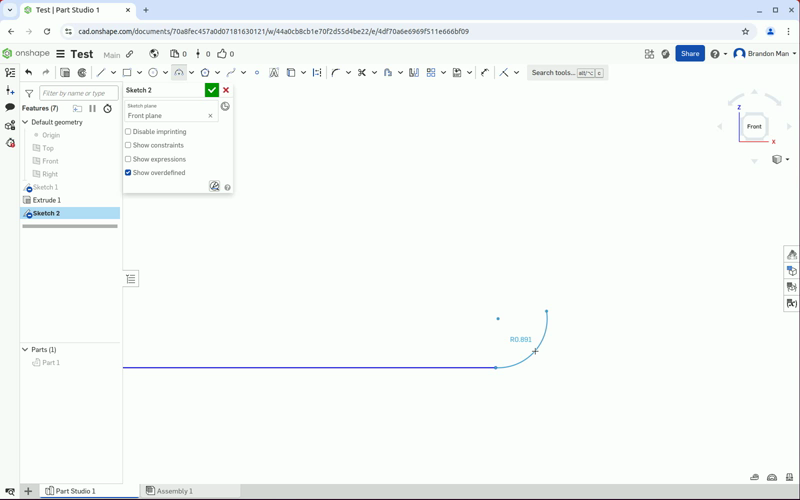
click(535, 350)
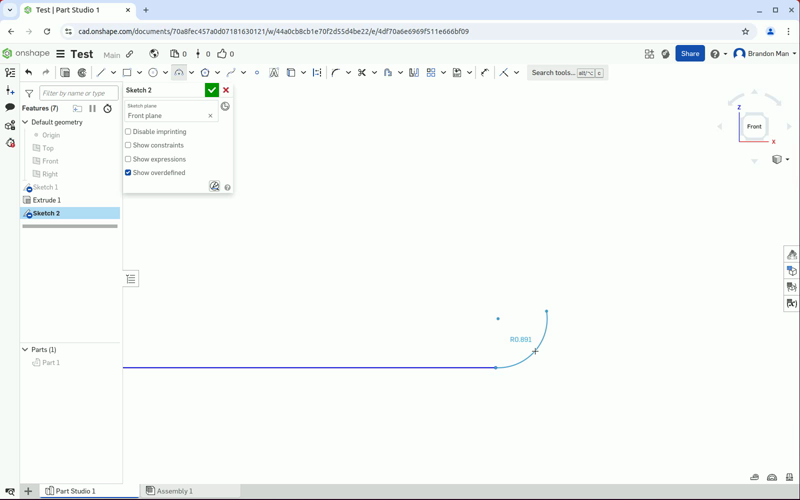
scroll(-6)
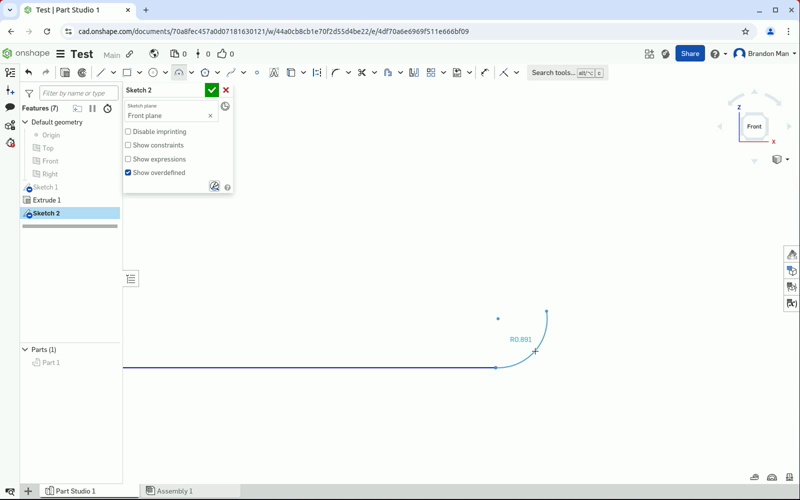
scroll(-6)
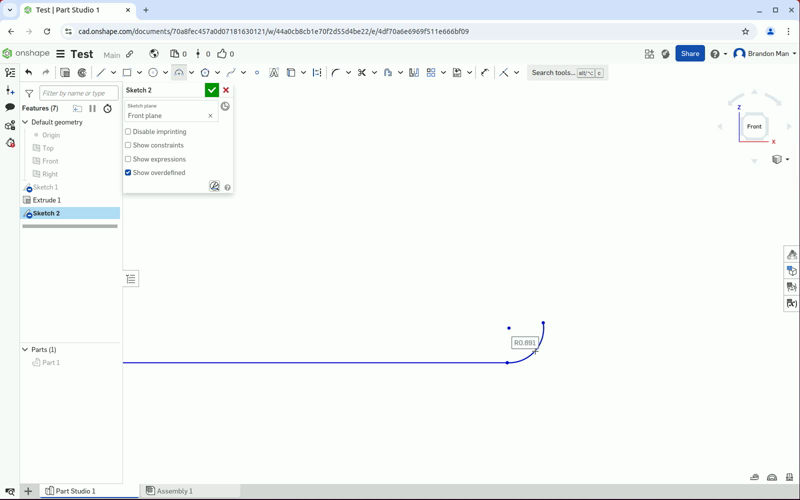
scroll(-6)
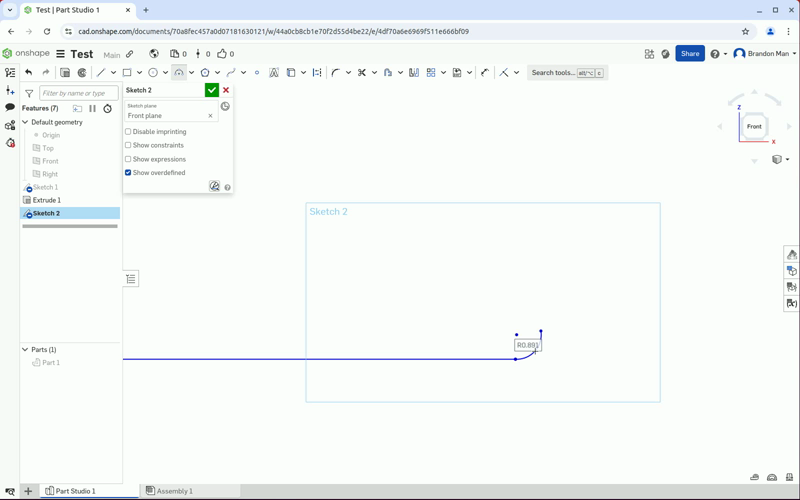
scroll(-6)
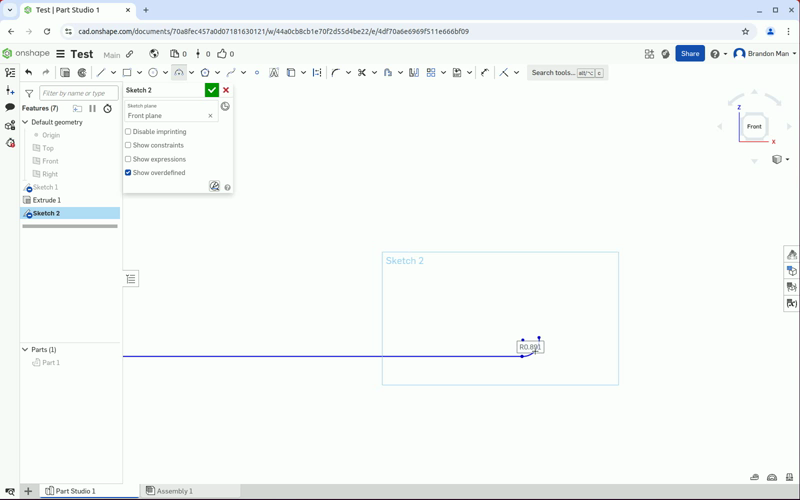
scroll(-6)
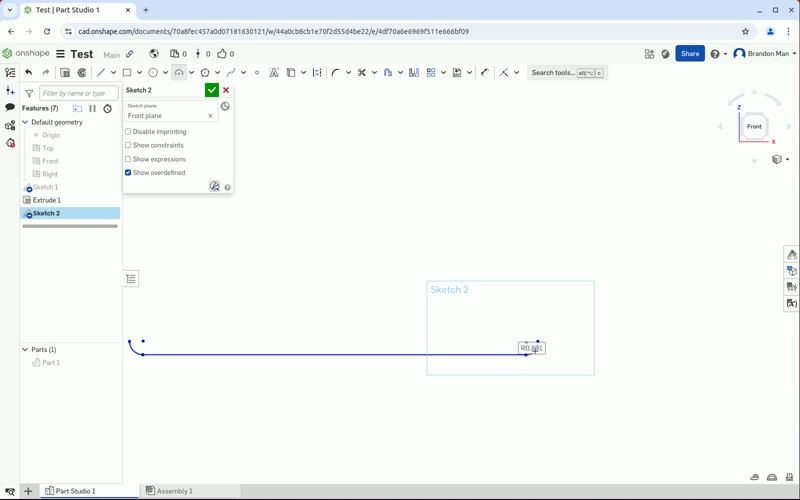
scroll(-6)
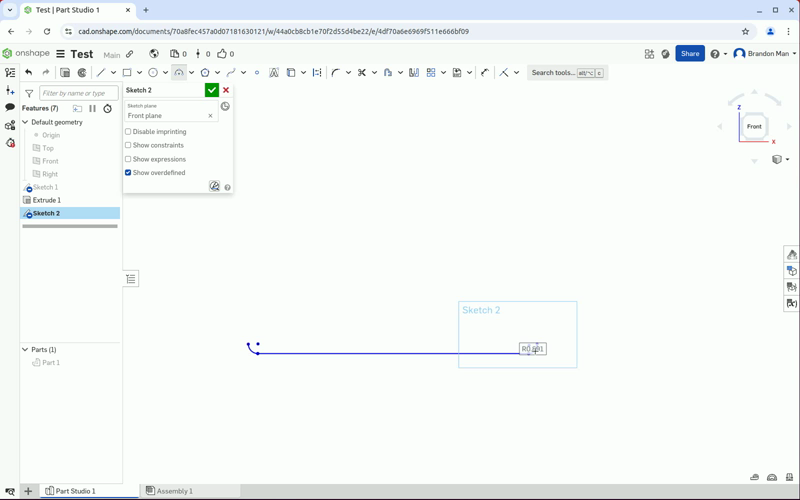
scroll(-6)
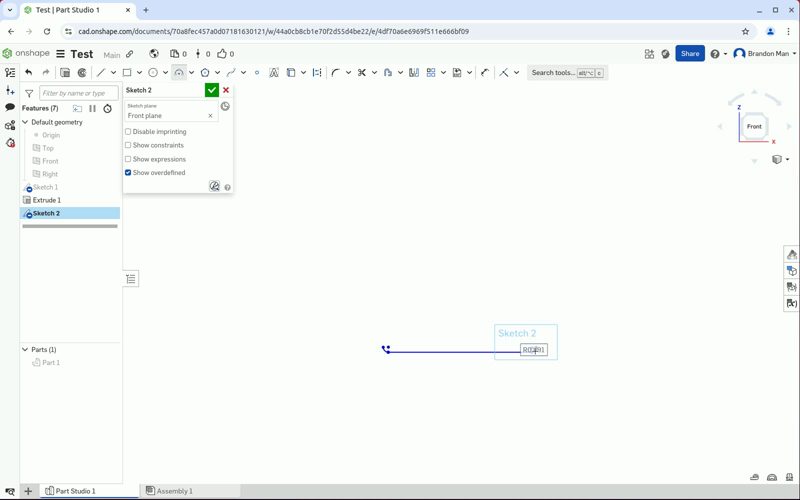
key_up(shift)
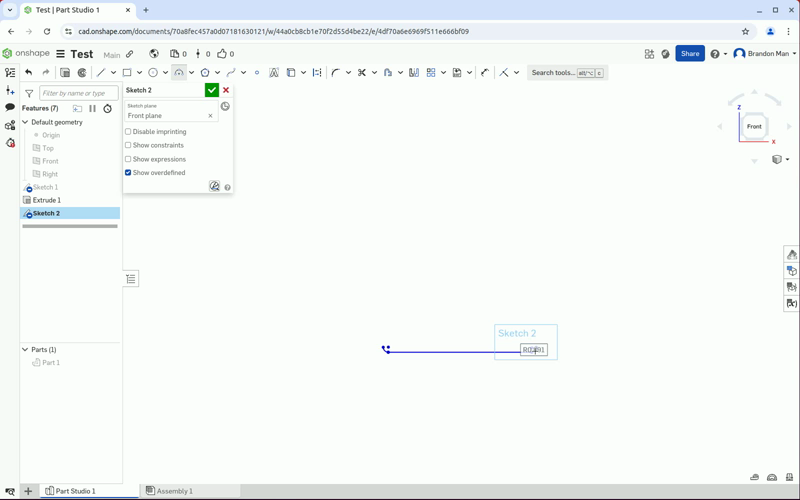
key(esc)
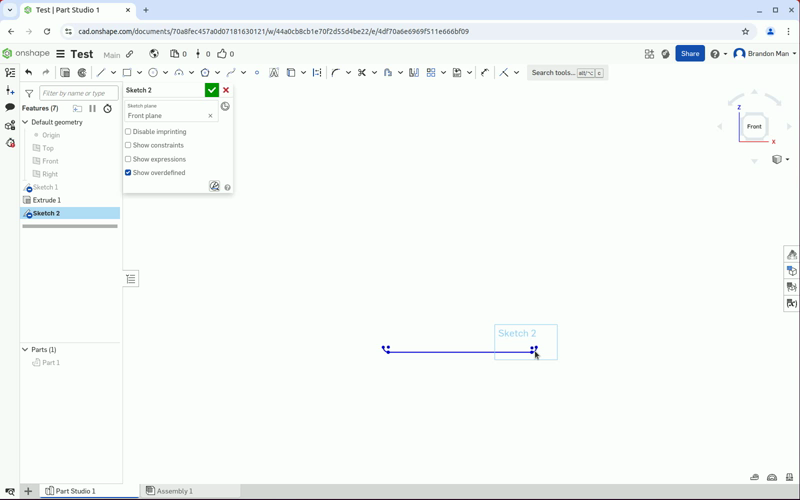
key(l)
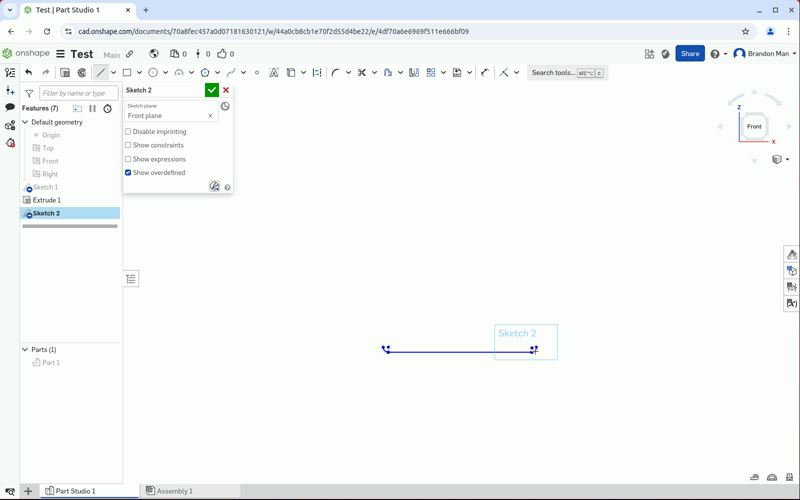
mouse_move(536, 347)
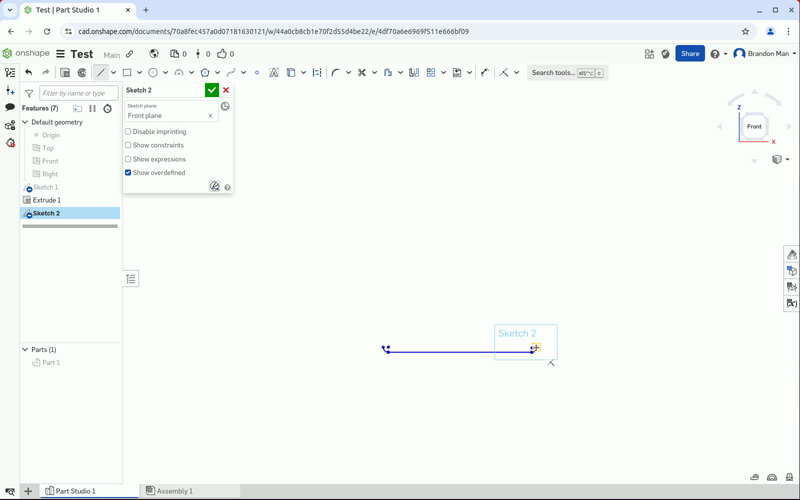
scroll(6)
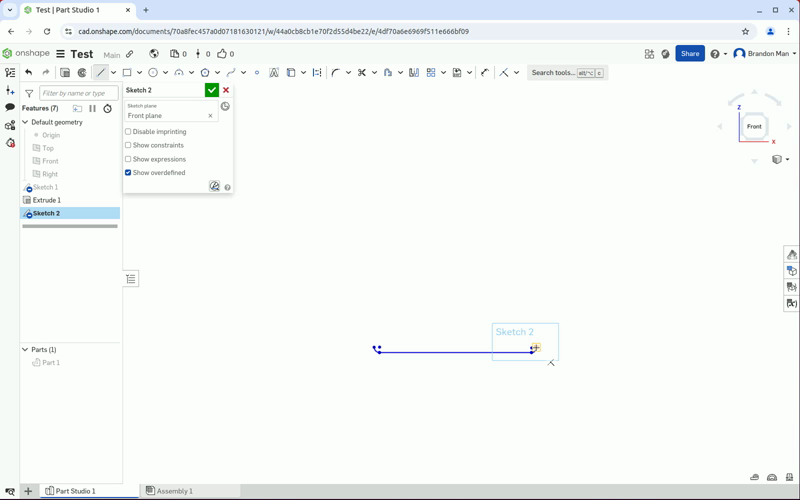
scroll(6)
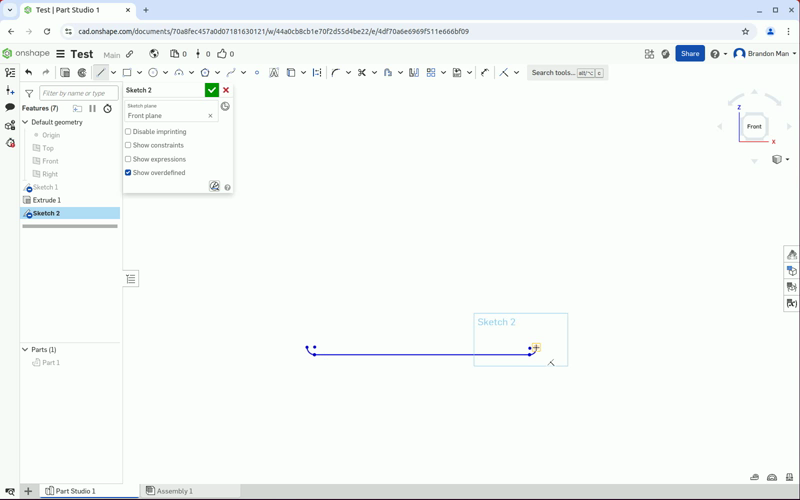
scroll(6)
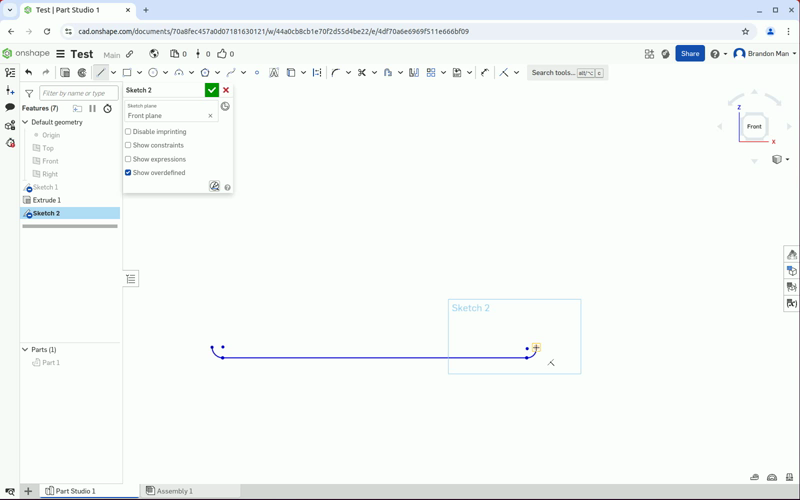
scroll(6)
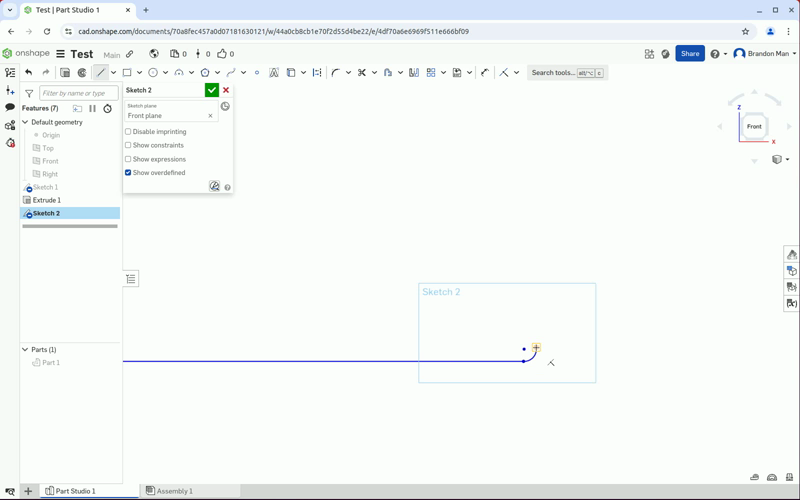
scroll(6)
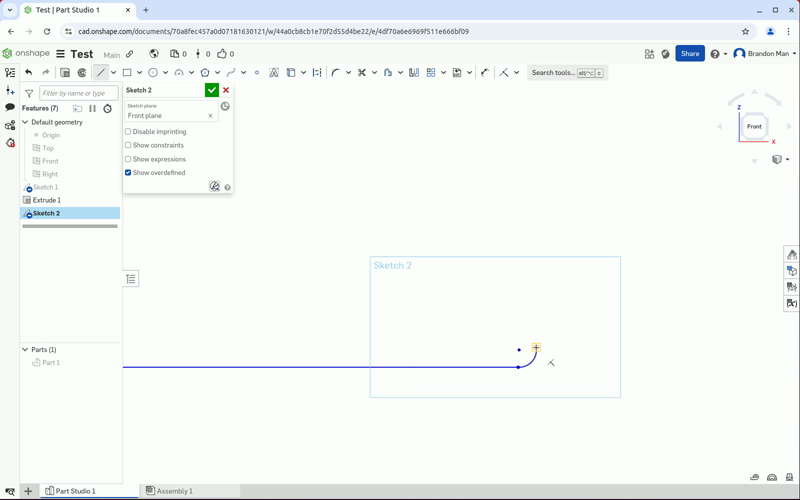
scroll(6)
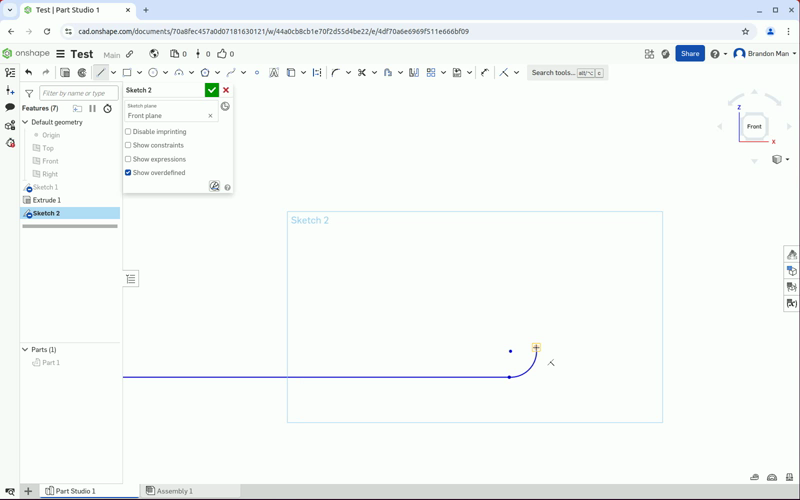
scroll(6)
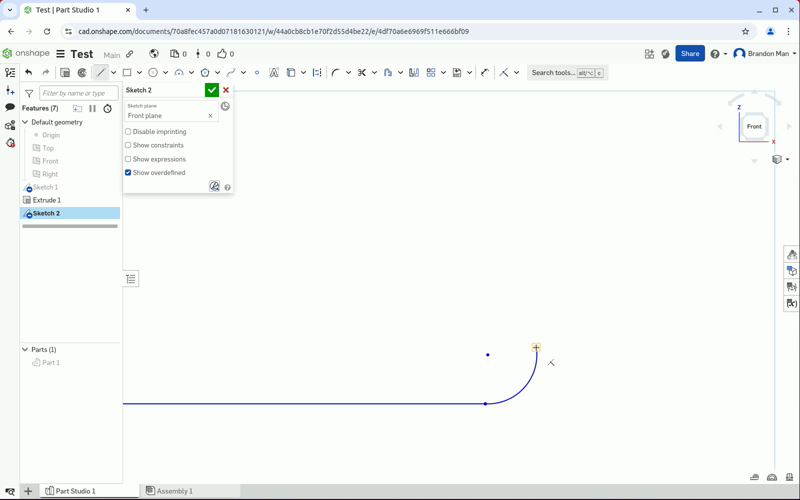
click(536, 347)
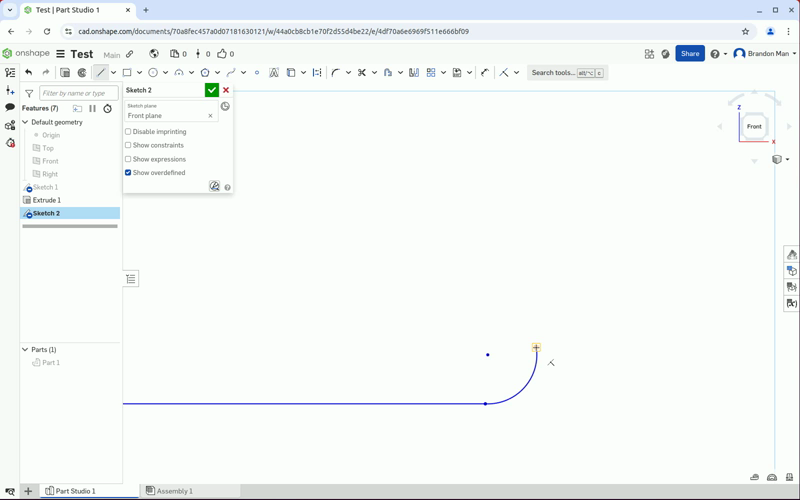
scroll(-6)
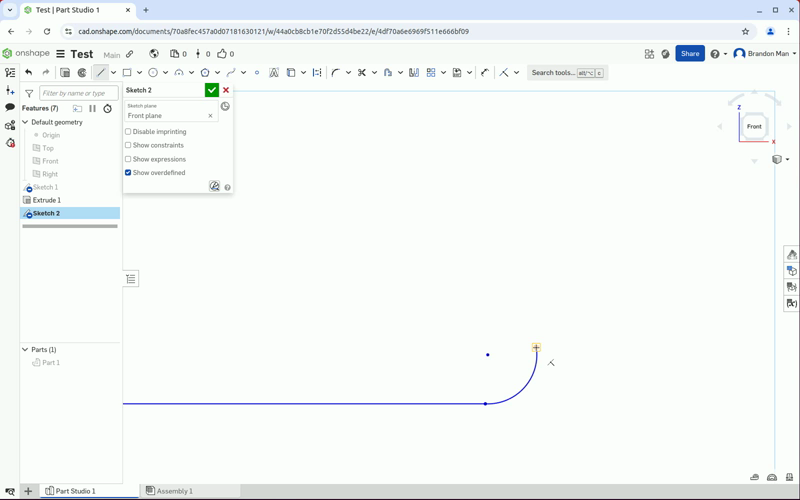
scroll(-6)
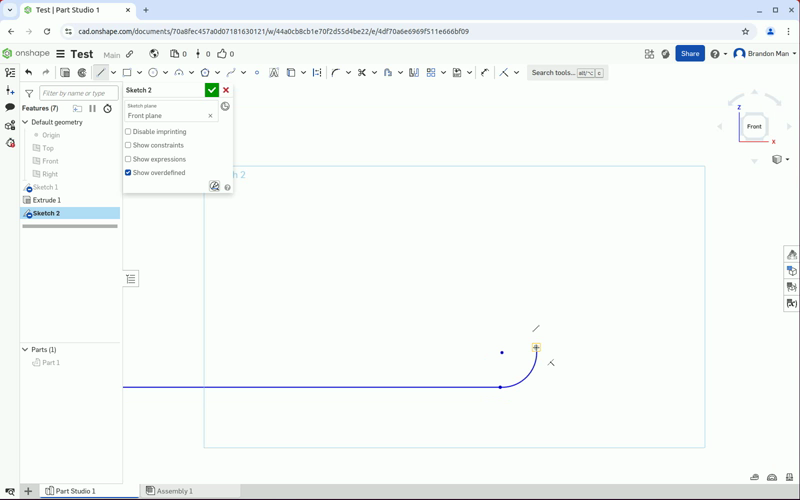
scroll(-6)
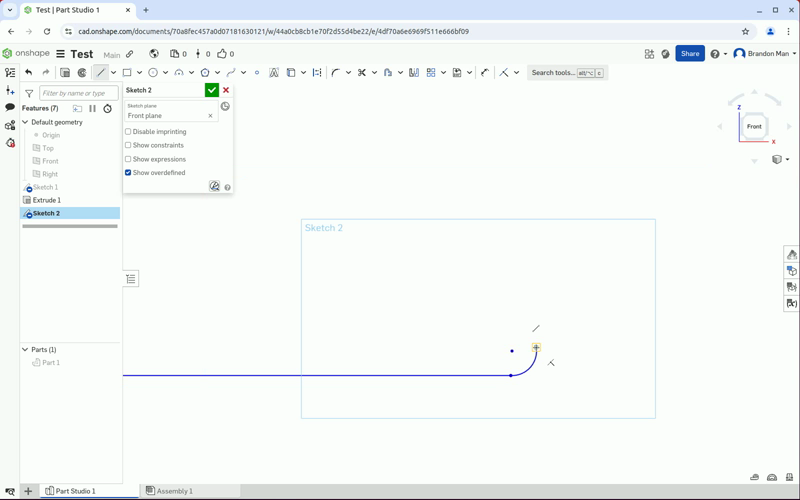
scroll(-6)
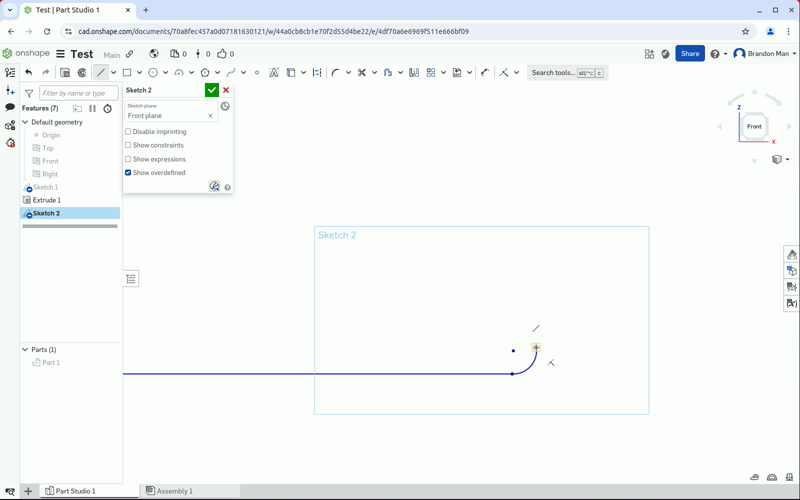
scroll(-6)
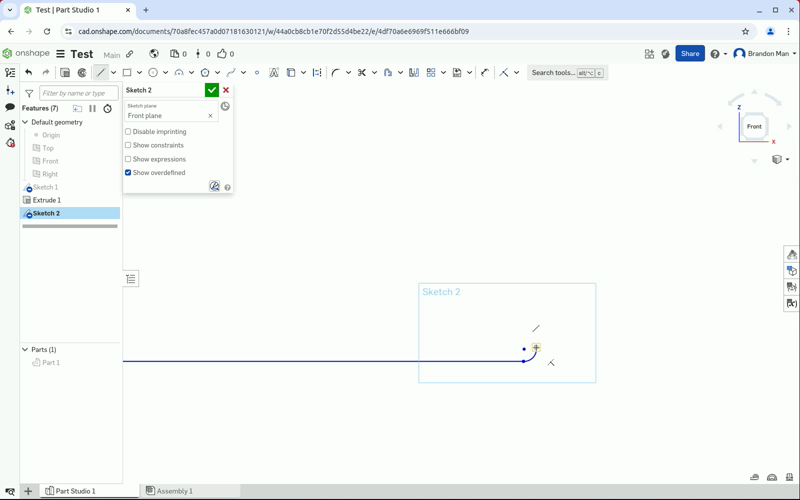
scroll(-6)
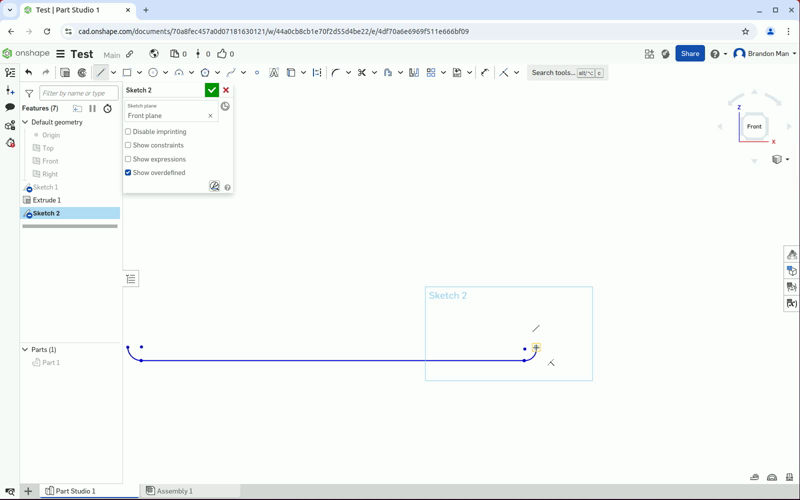
scroll(-6)
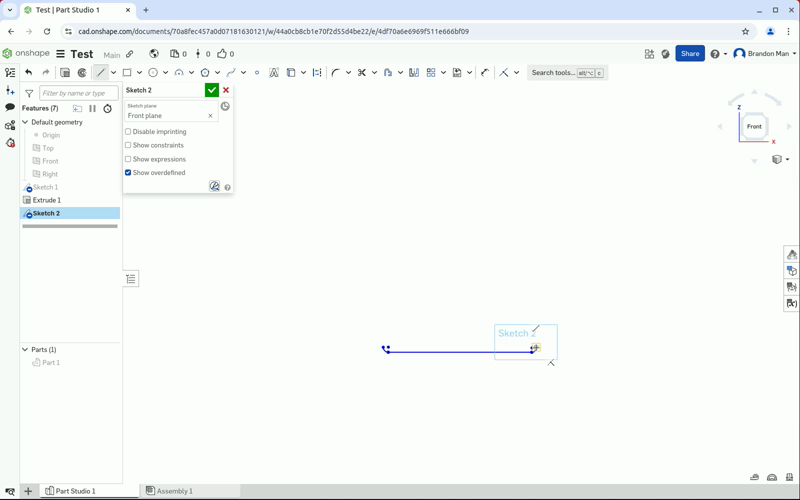
key_down(shift)
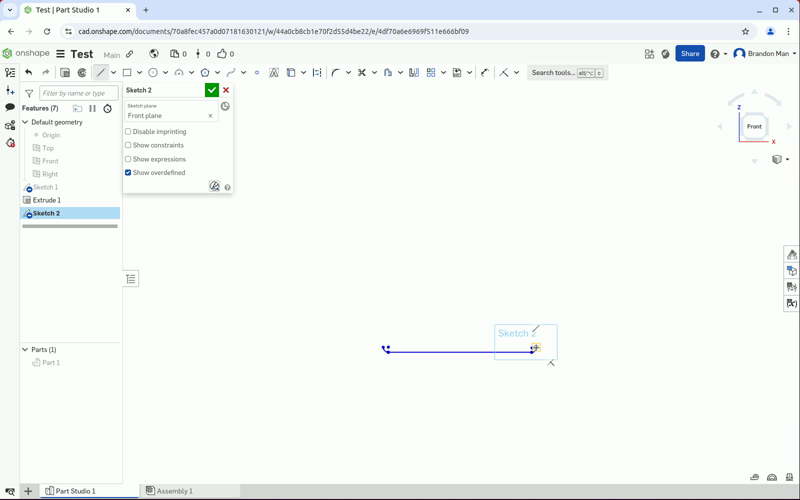
mouse_move(536, 218)
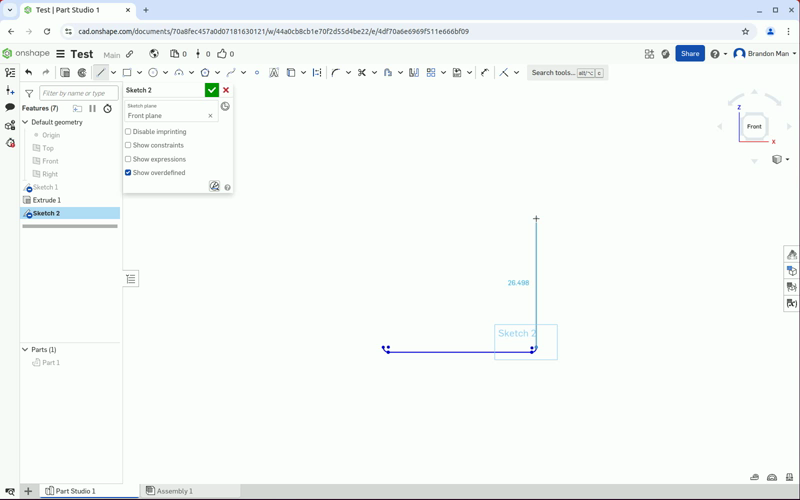
click(536, 218)
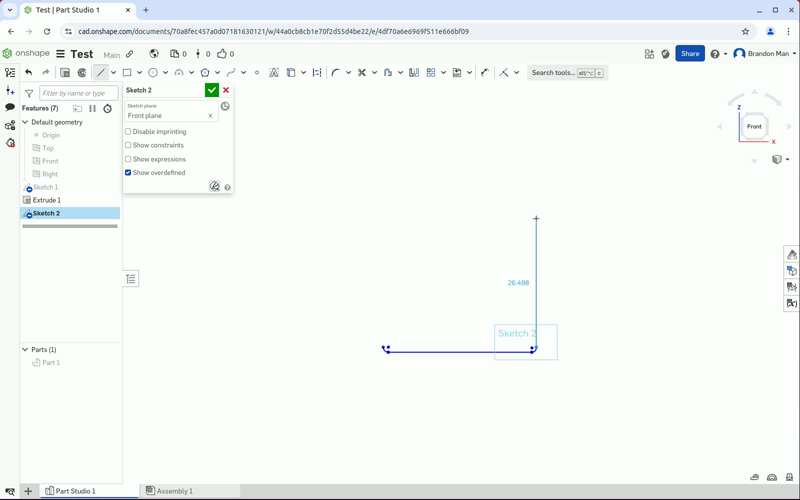
key_up(shift)
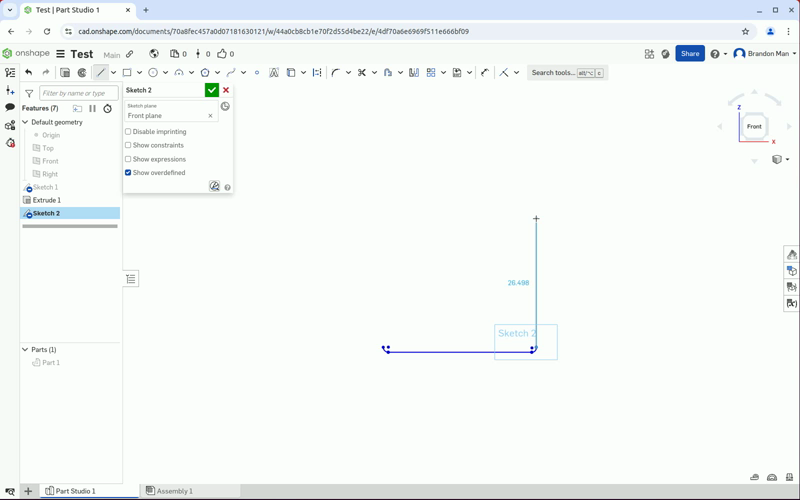
key(esc)
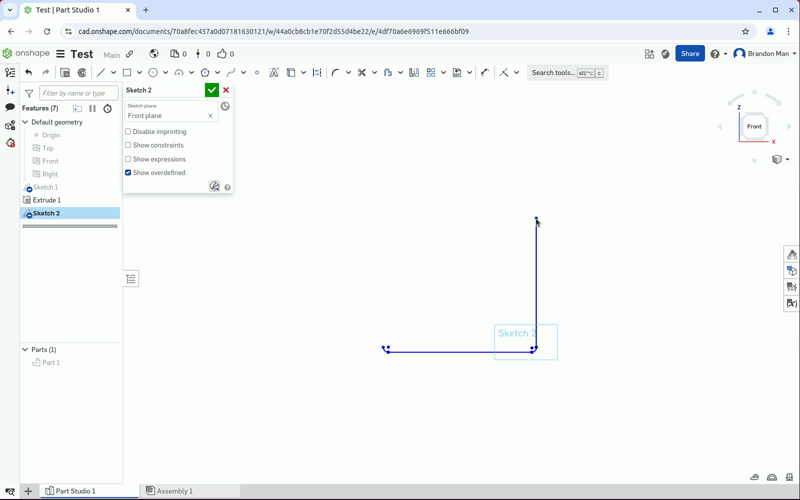
key(a)
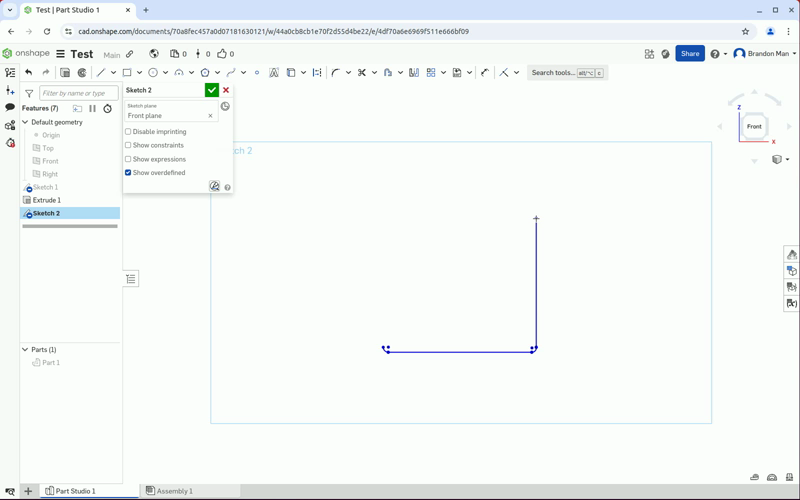
mouse_move(536, 218)
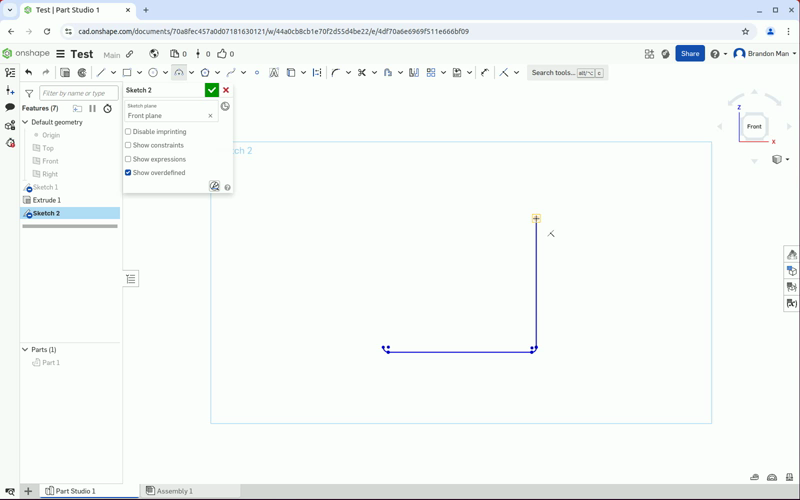
click(536, 218)
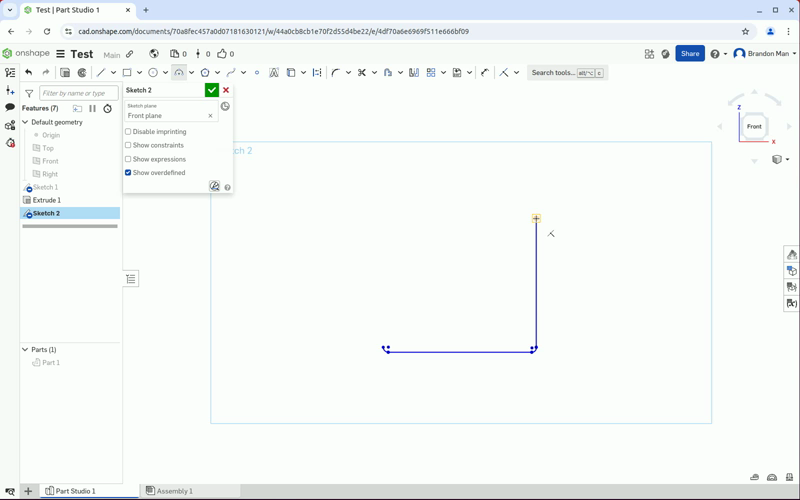
key_down(shift)
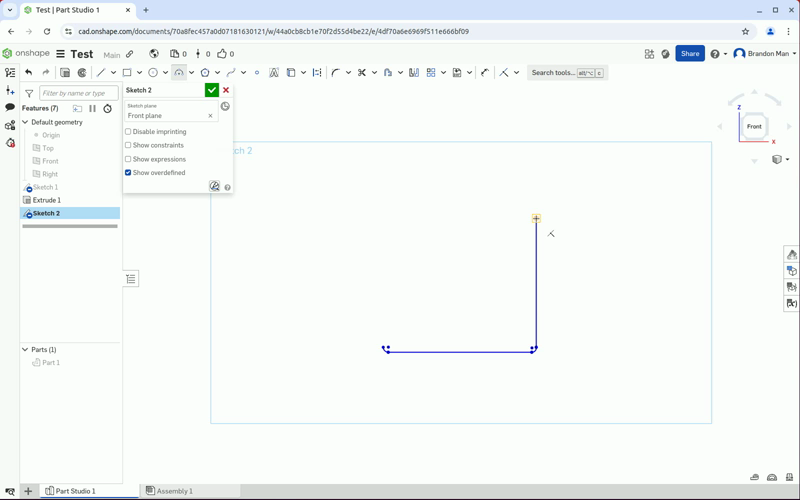
mouse_move(531, 213)
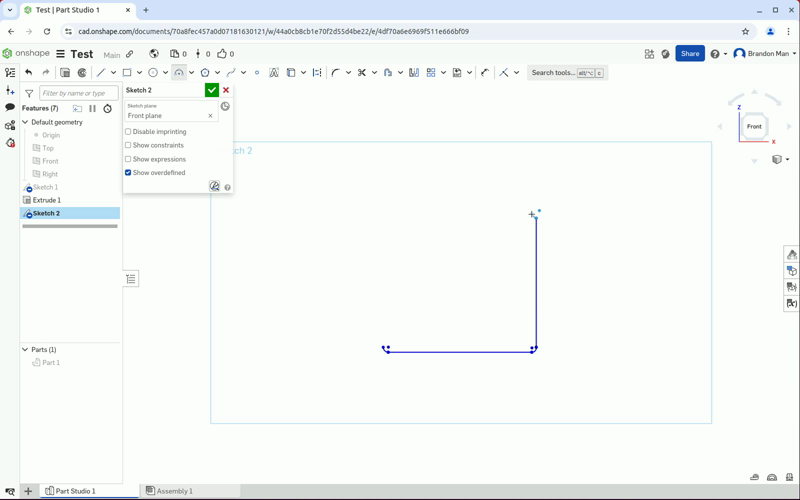
scroll(6)
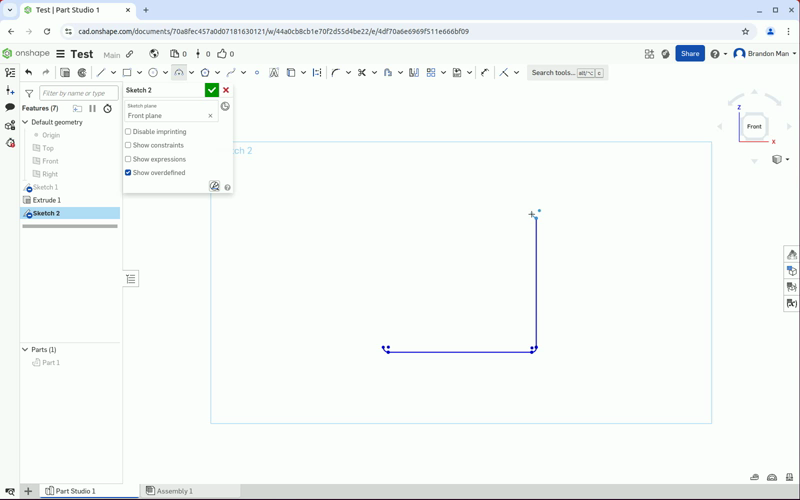
scroll(6)
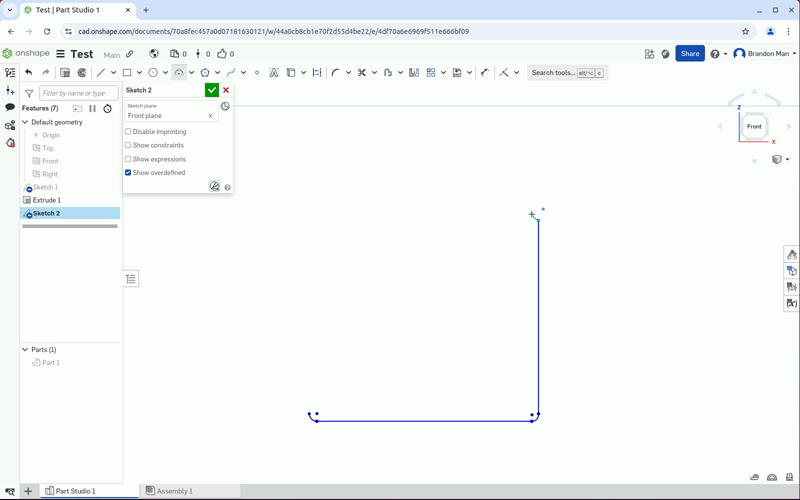
scroll(6)
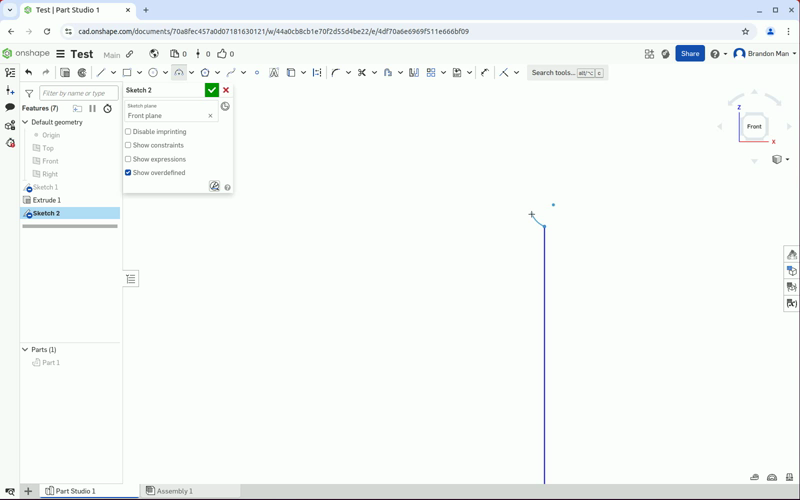
scroll(6)
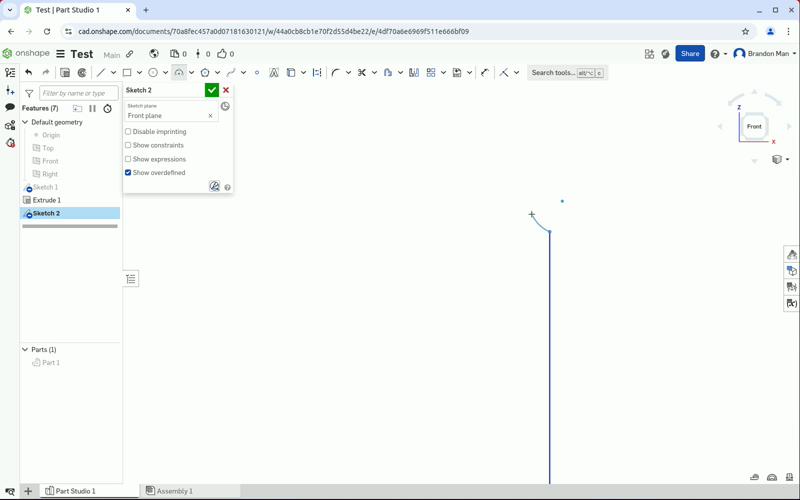
scroll(6)
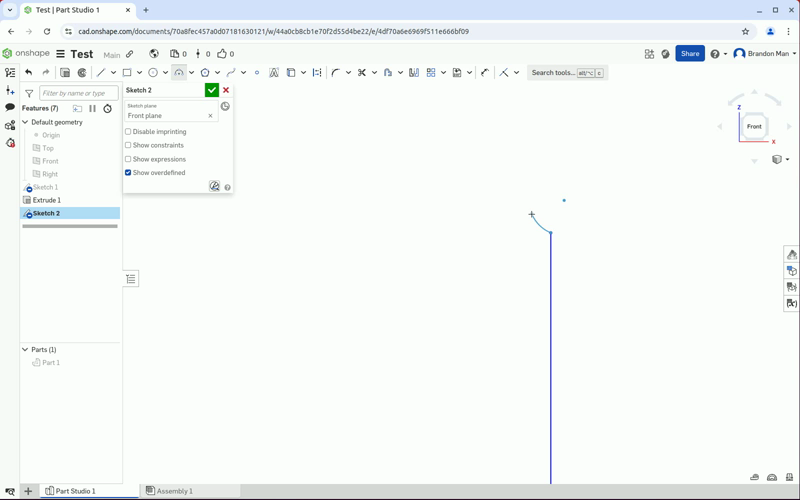
scroll(6)
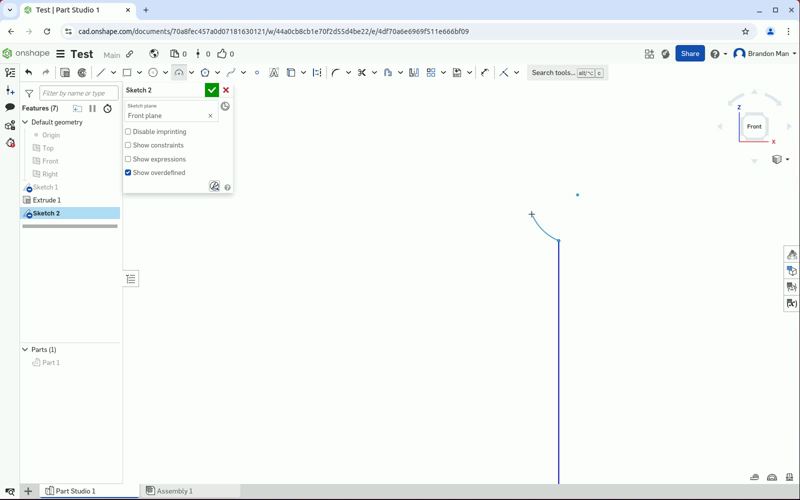
scroll(6)
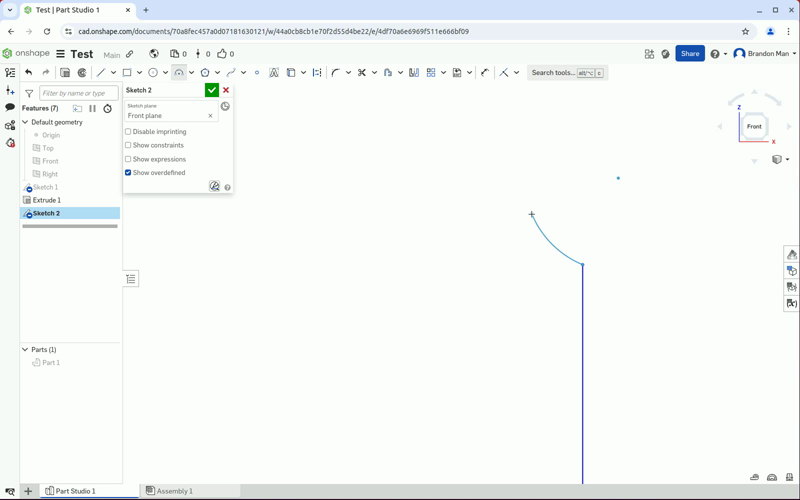
click(531, 213)
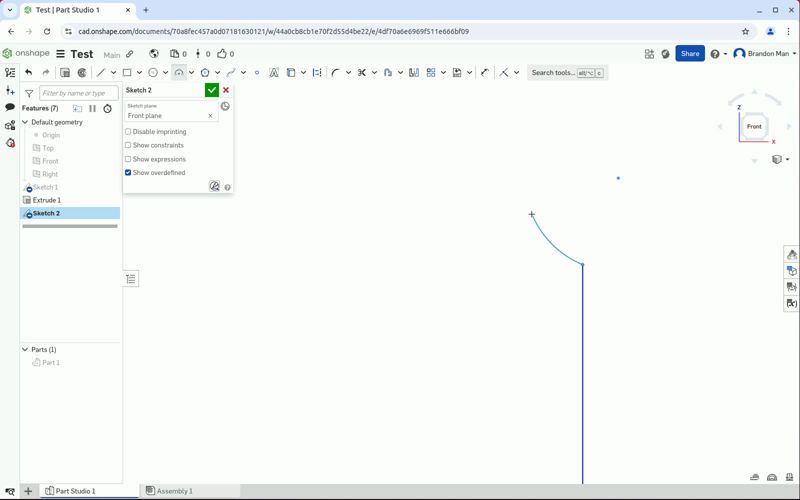
scroll(-6)
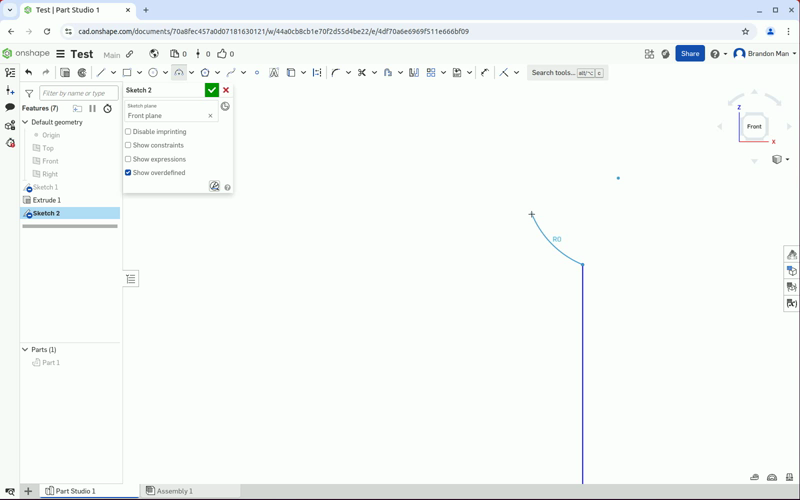
scroll(-6)
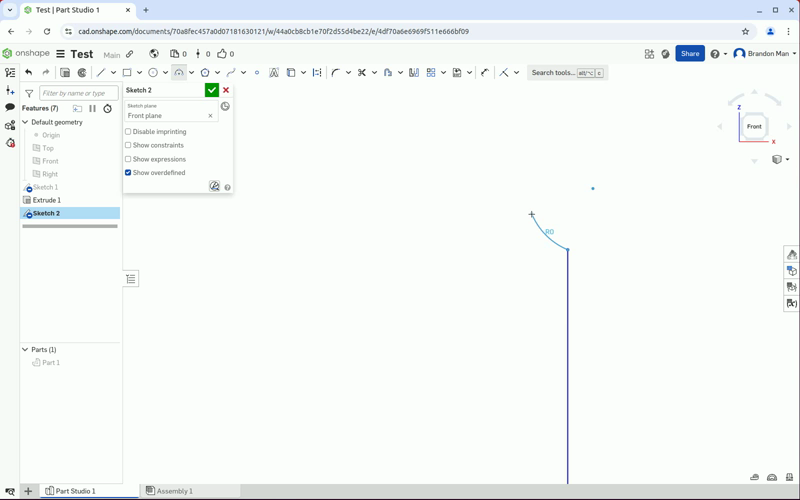
scroll(-6)
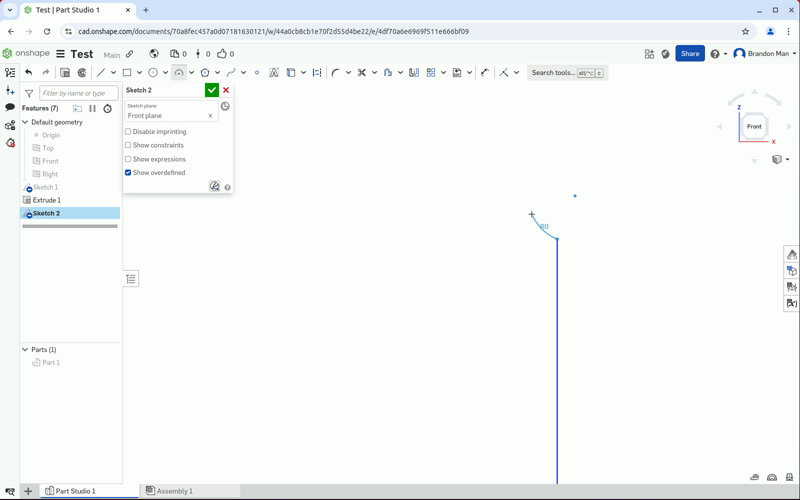
scroll(-6)
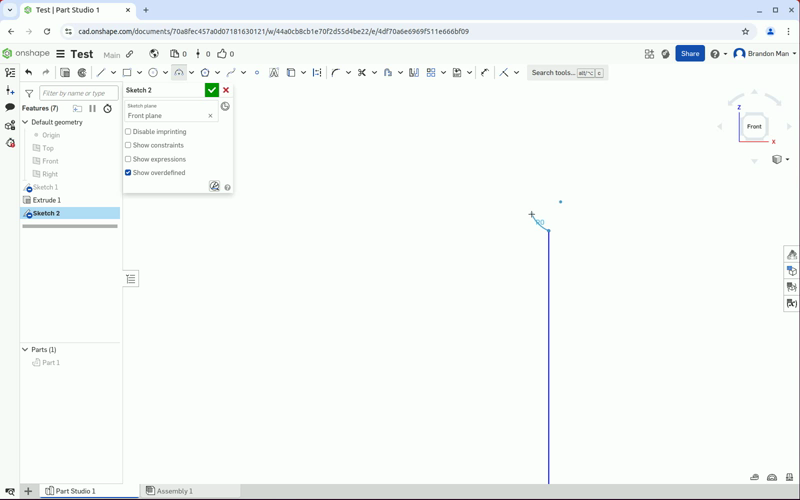
scroll(-6)
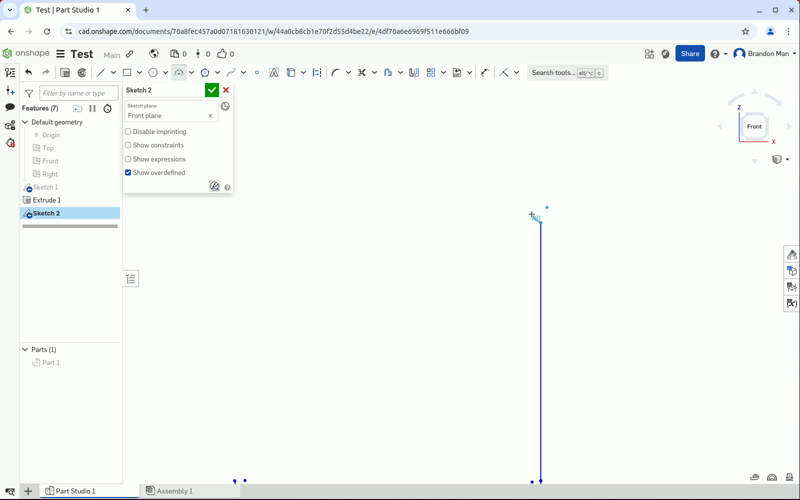
scroll(-6)
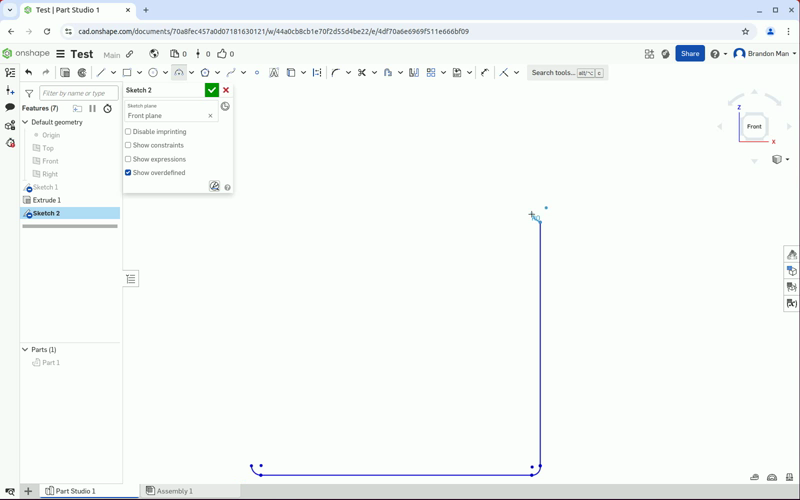
scroll(-6)
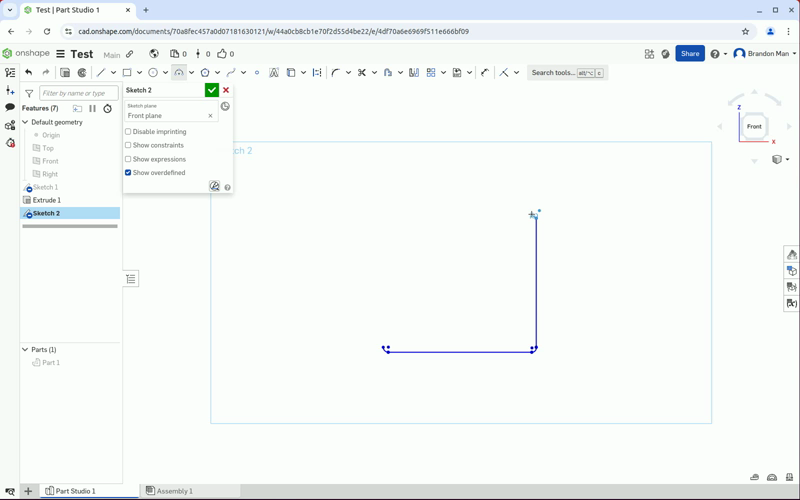
mouse_move(535, 215)
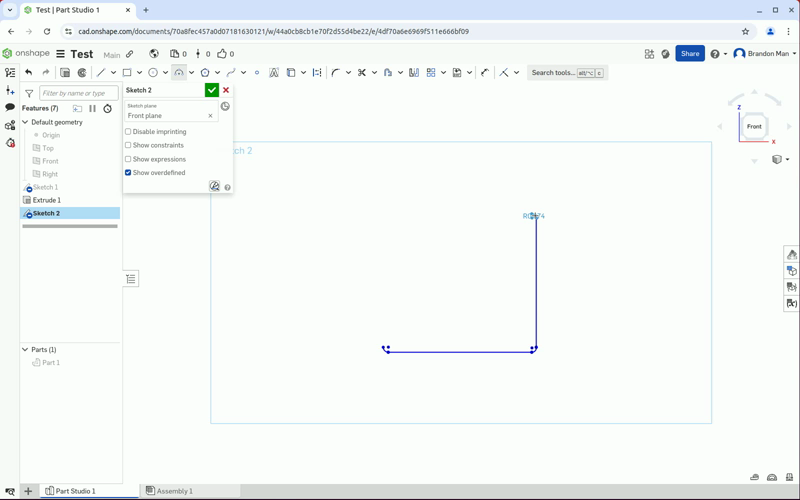
scroll(6)
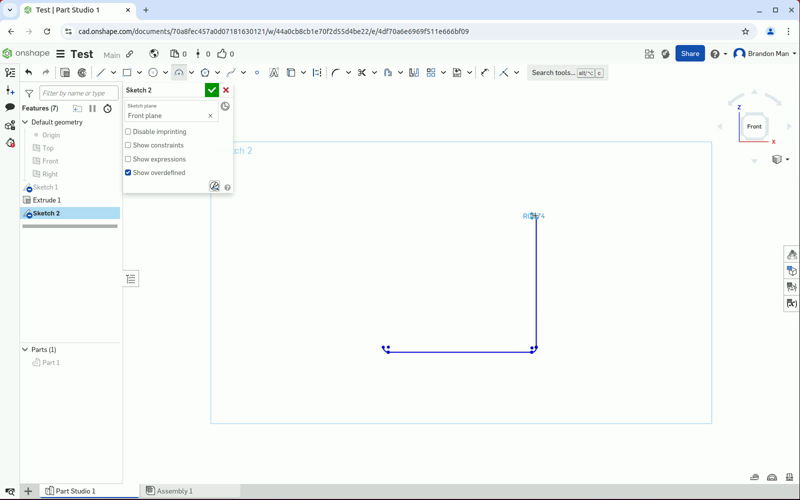
scroll(6)
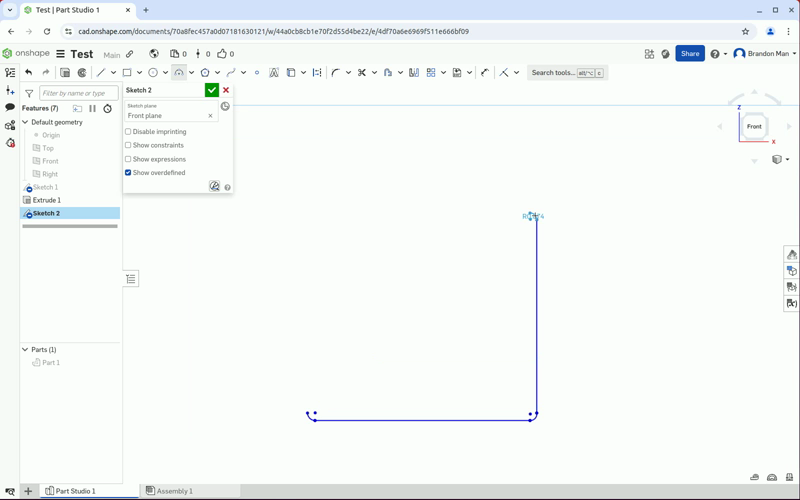
scroll(6)
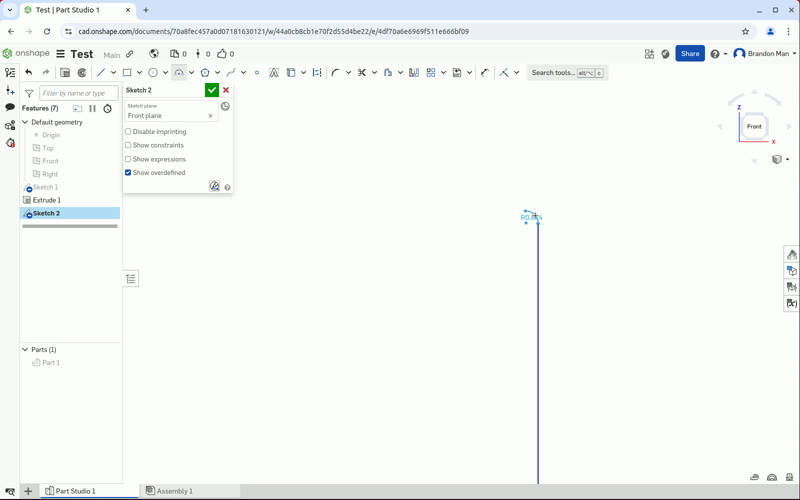
scroll(6)
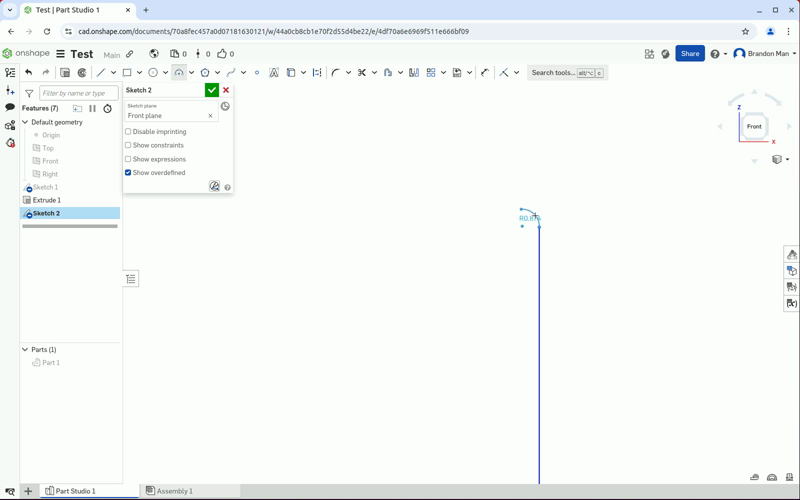
scroll(6)
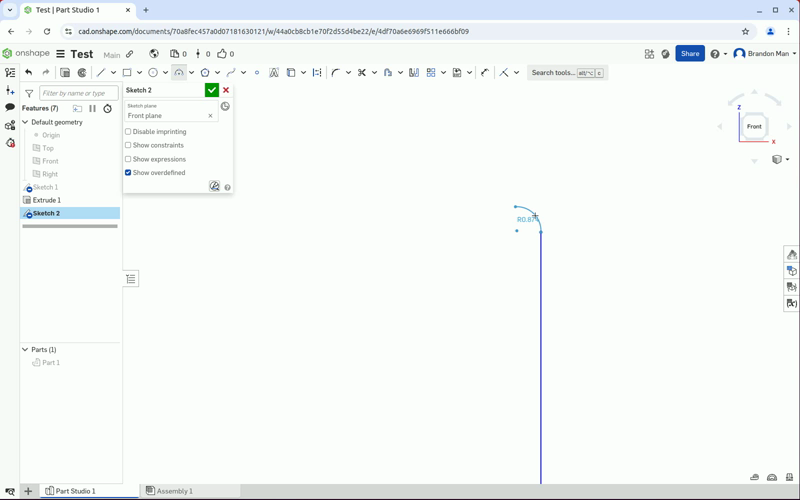
scroll(6)
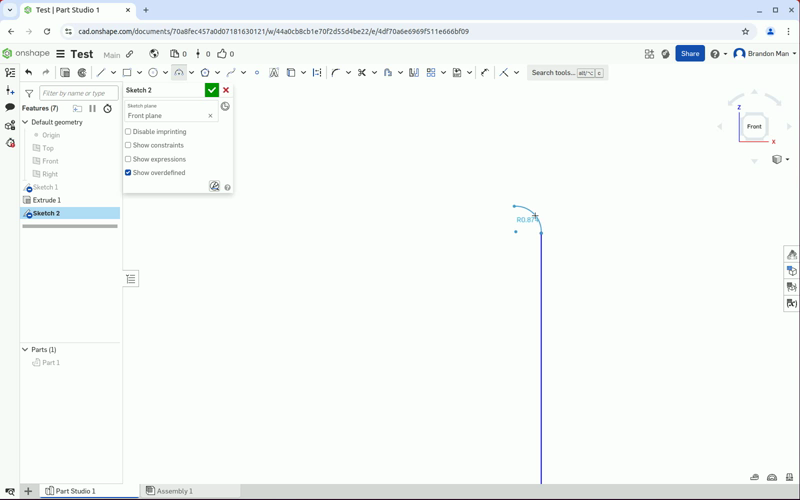
scroll(6)
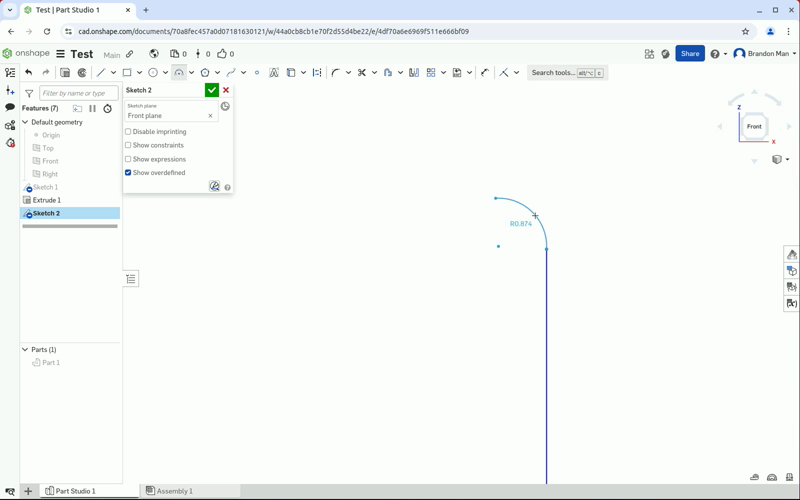
click(535, 215)
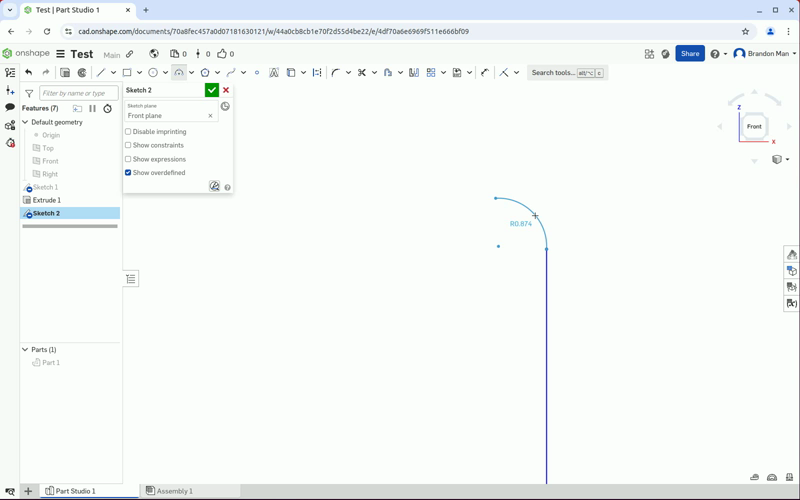
scroll(-6)
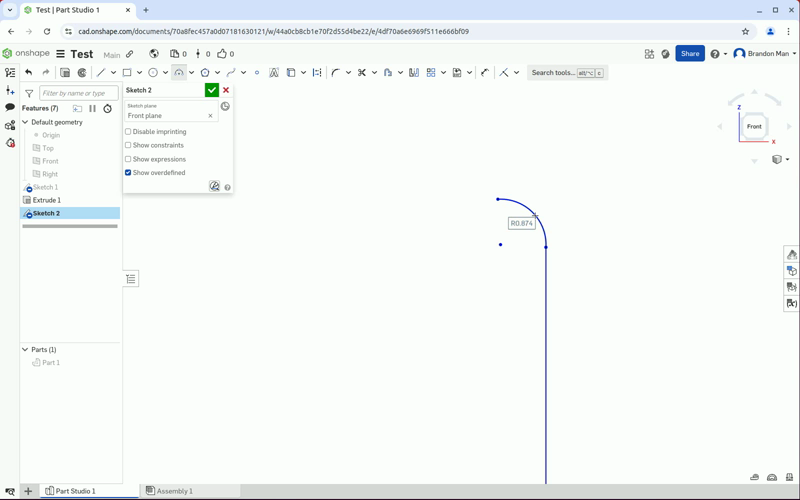
scroll(-6)
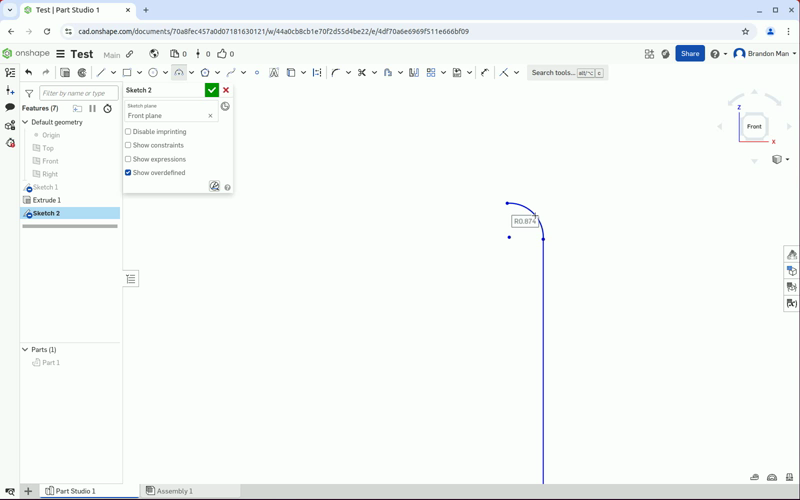
scroll(-6)
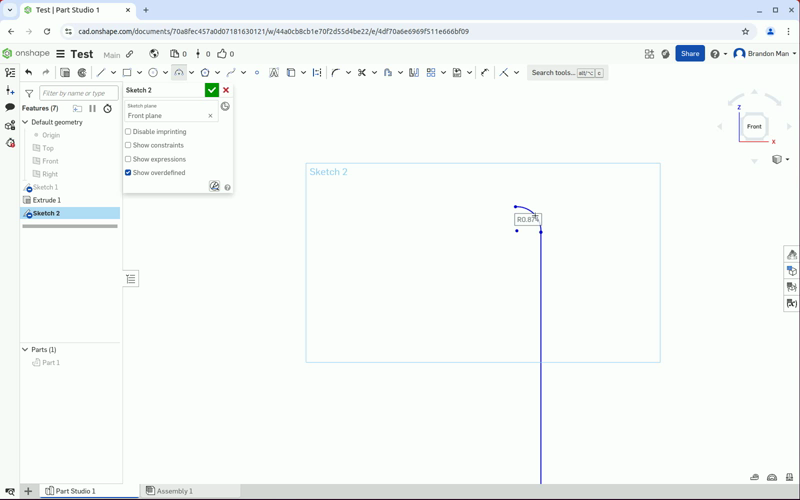
scroll(-6)
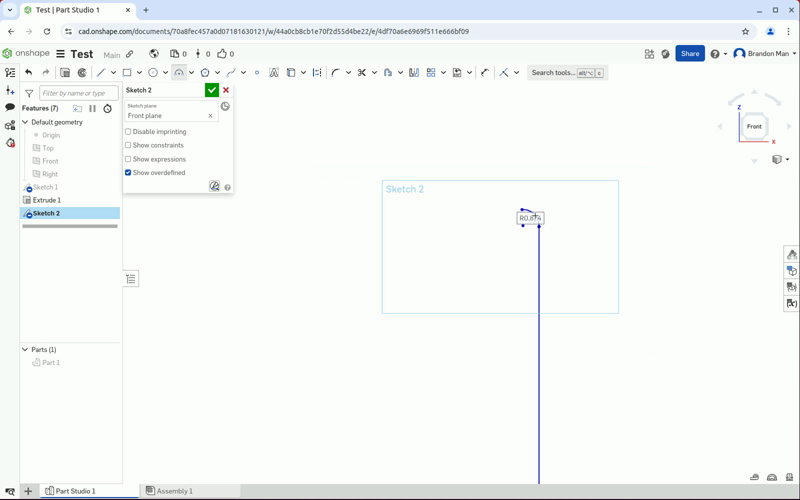
scroll(-6)
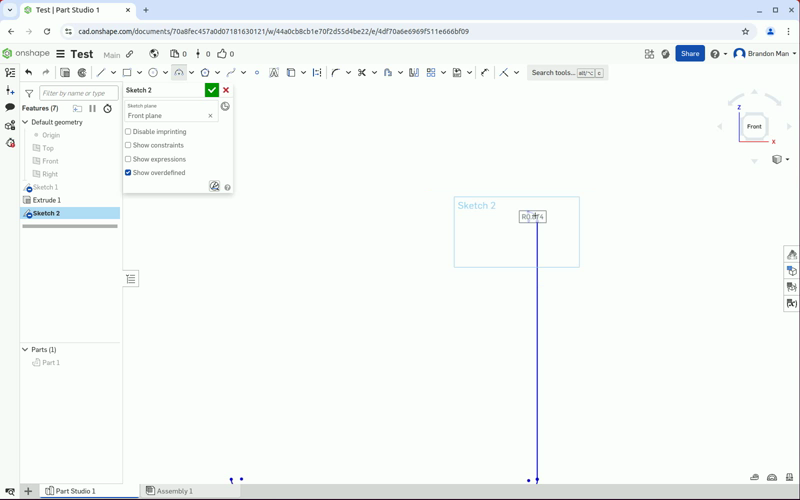
scroll(-6)
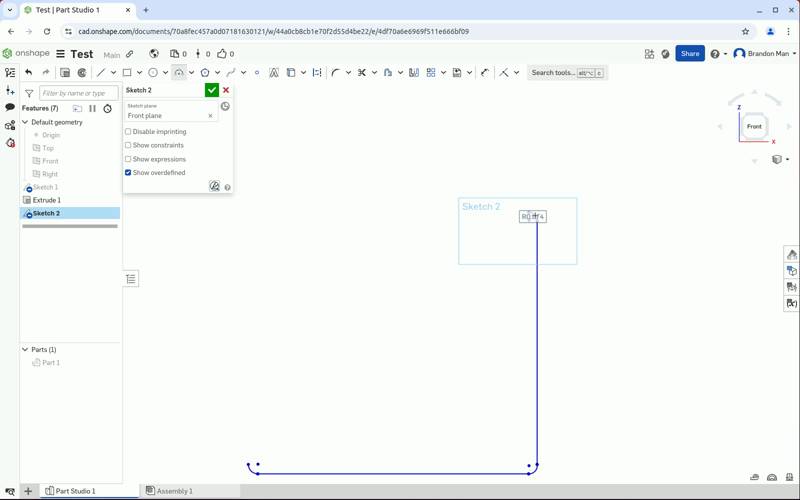
scroll(-6)
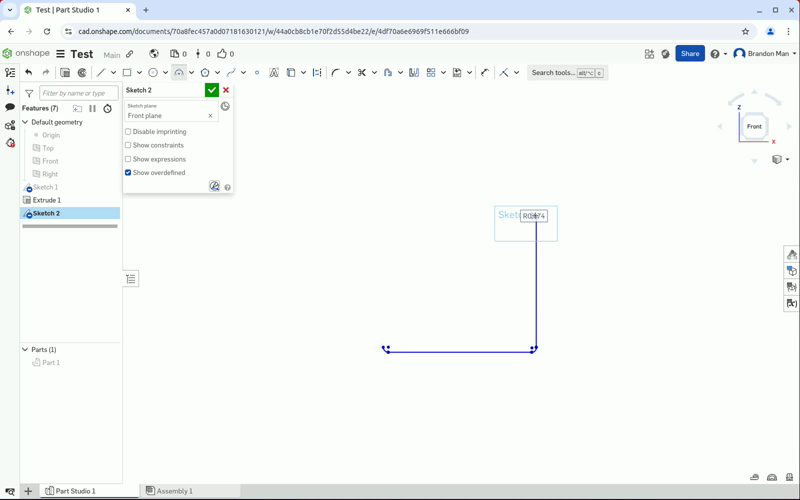
key_up(shift)
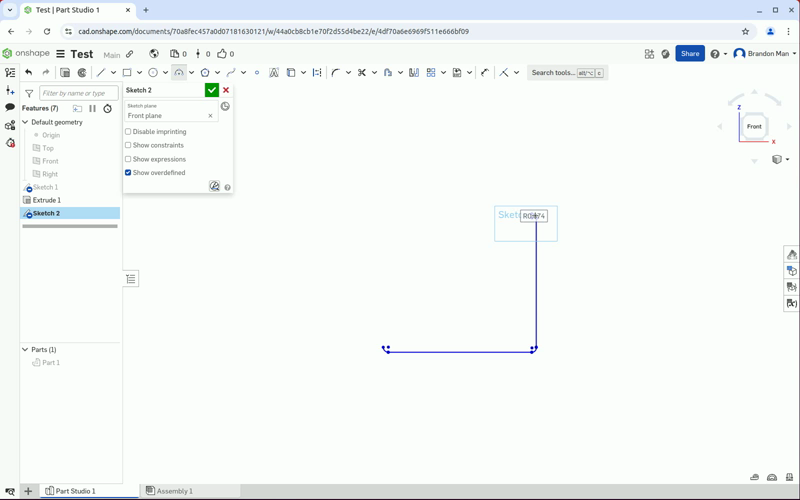
key(esc)
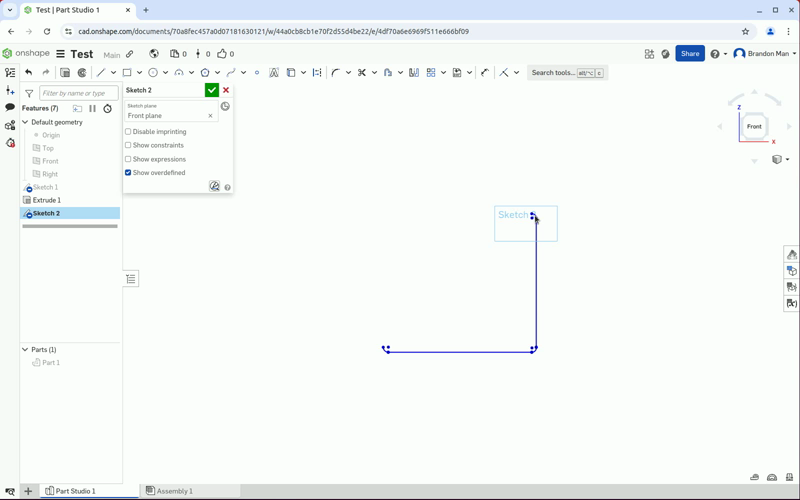
key(l)
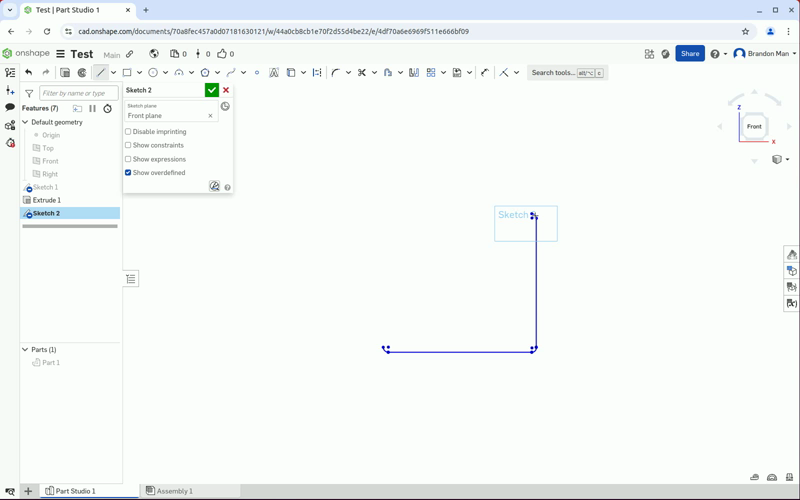
mouse_move(531, 213)
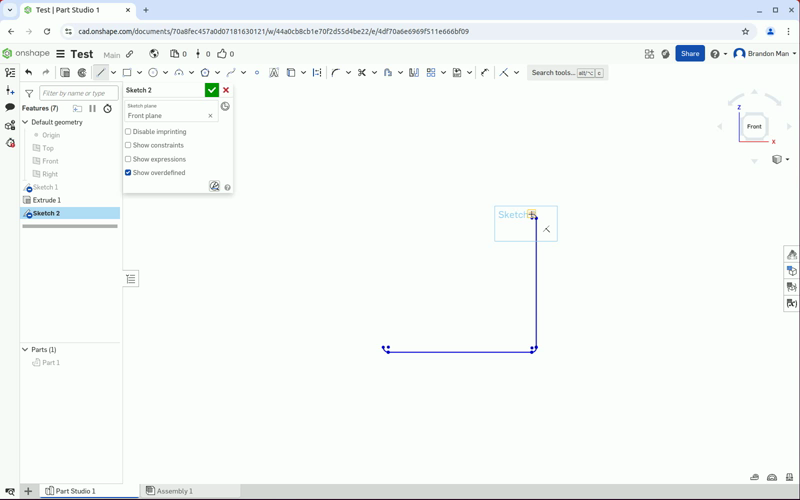
scroll(6)
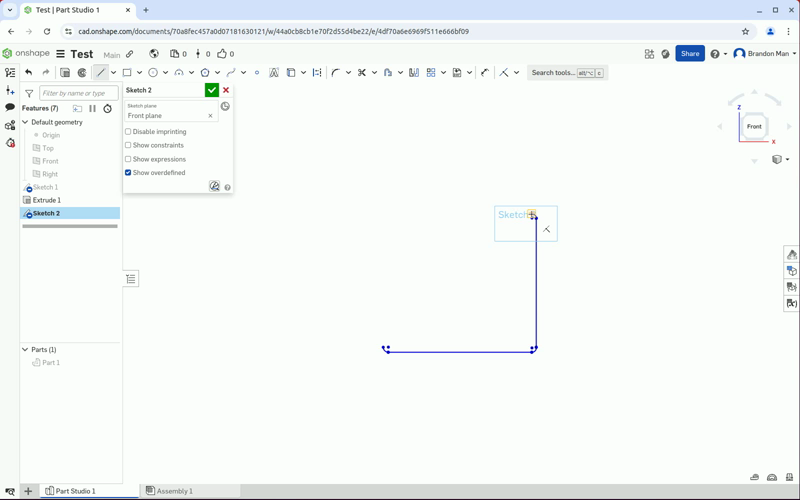
scroll(6)
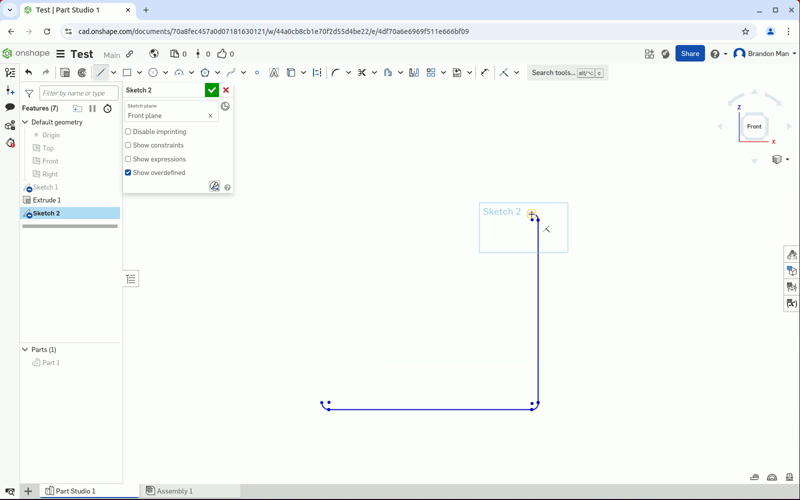
scroll(6)
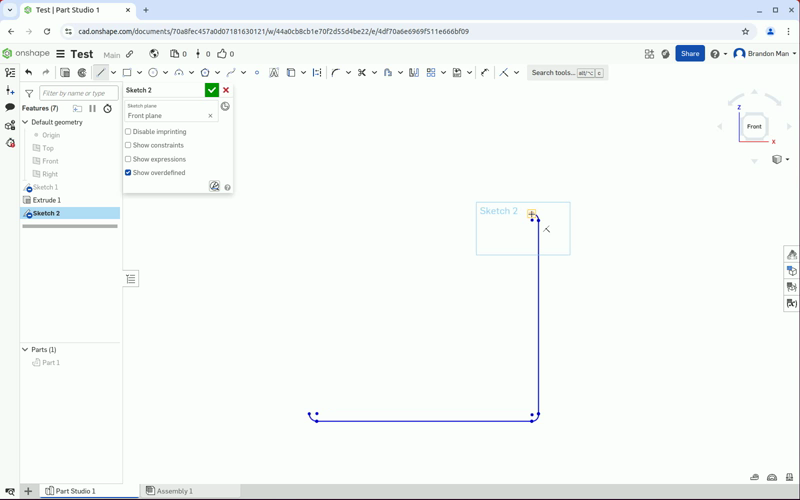
scroll(6)
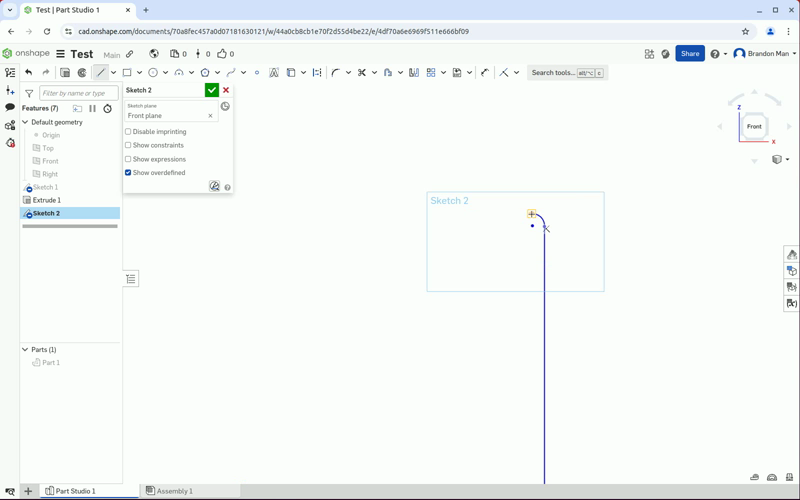
scroll(6)
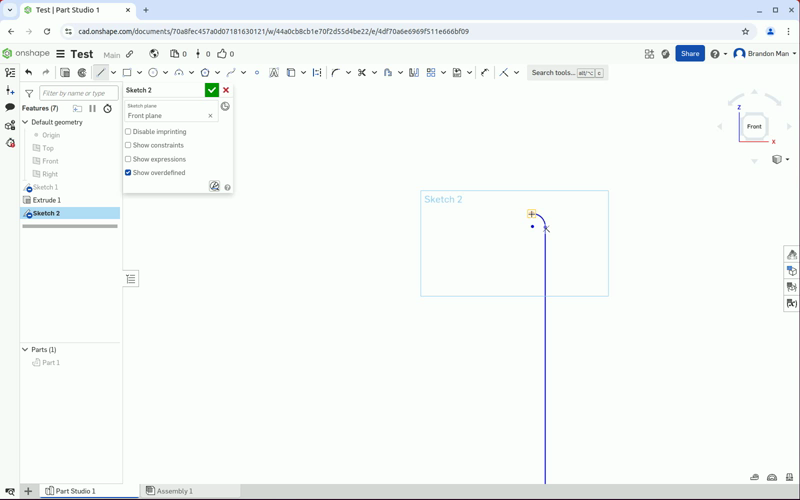
scroll(6)
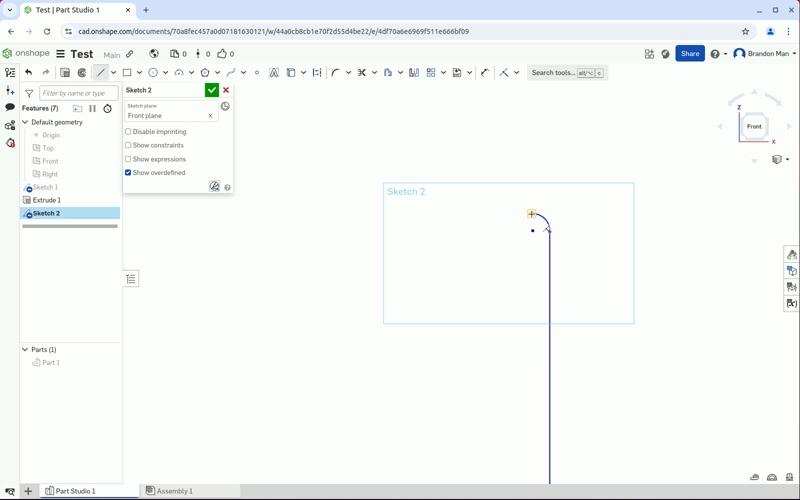
scroll(6)
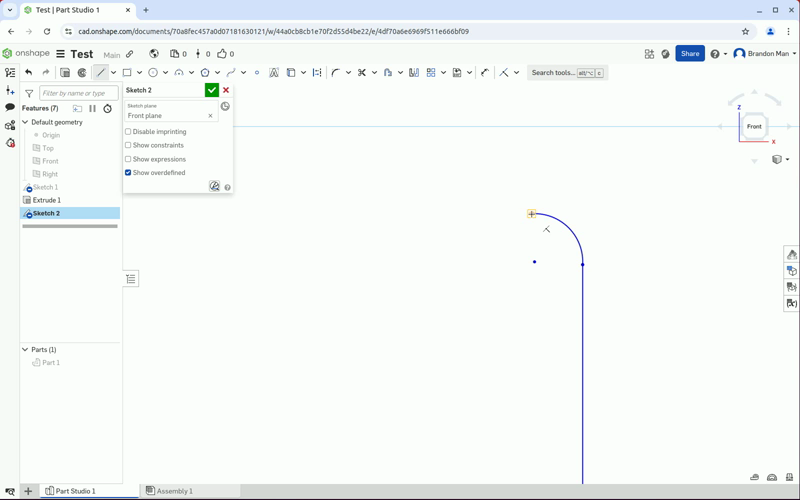
click(531, 213)
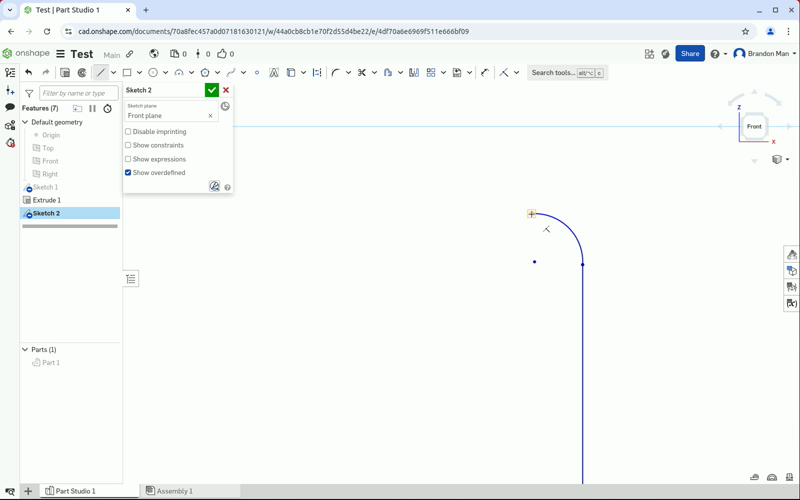
scroll(-6)
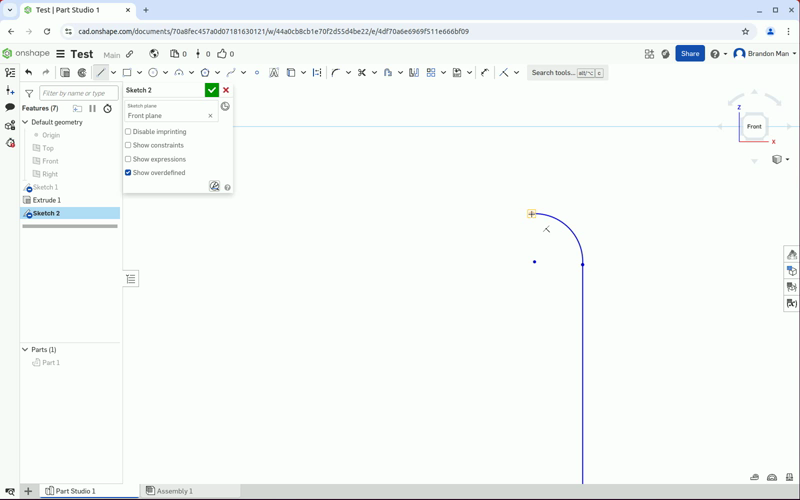
scroll(-6)
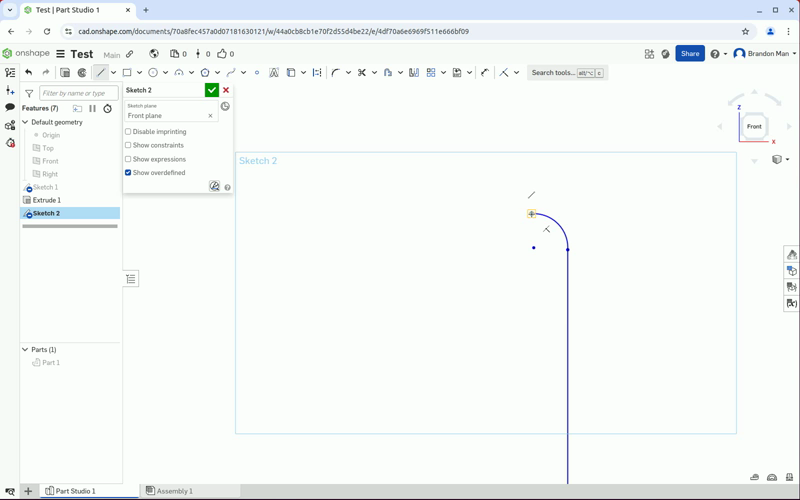
scroll(-6)
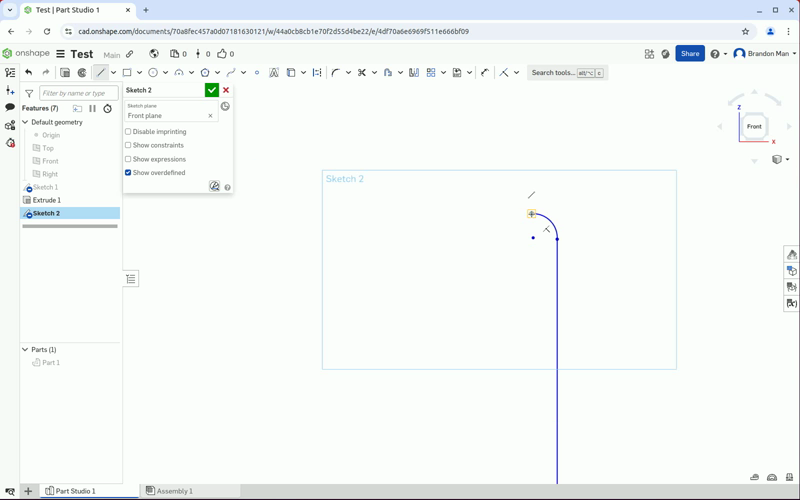
scroll(-6)
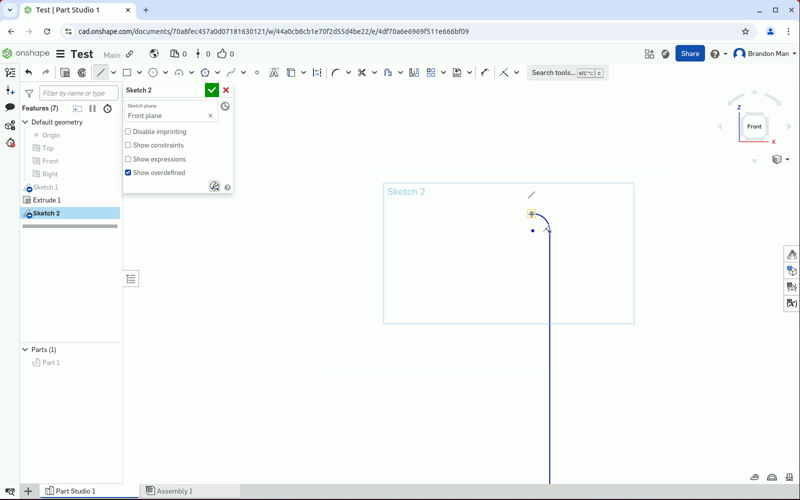
scroll(-6)
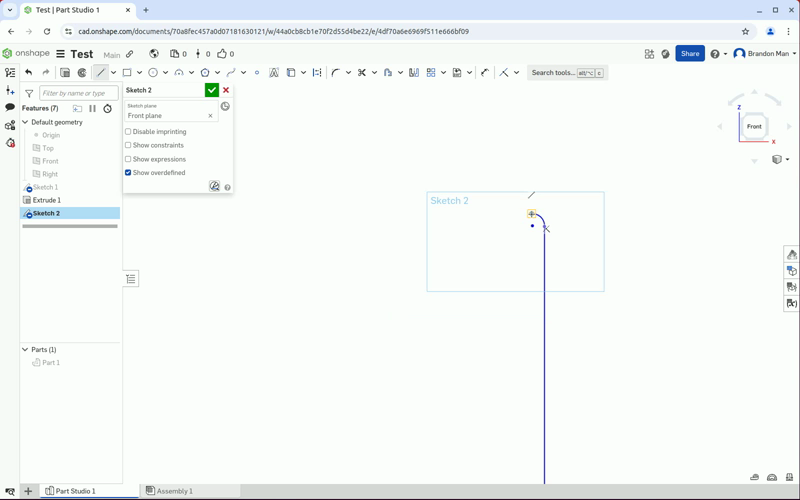
scroll(-6)
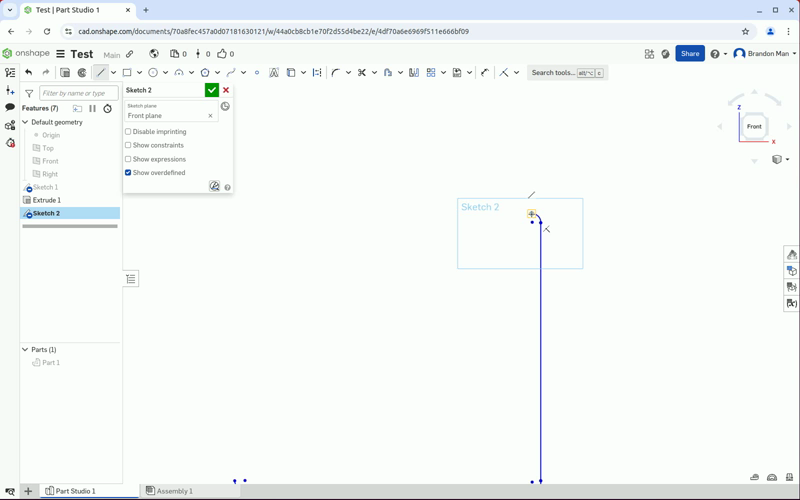
scroll(-6)
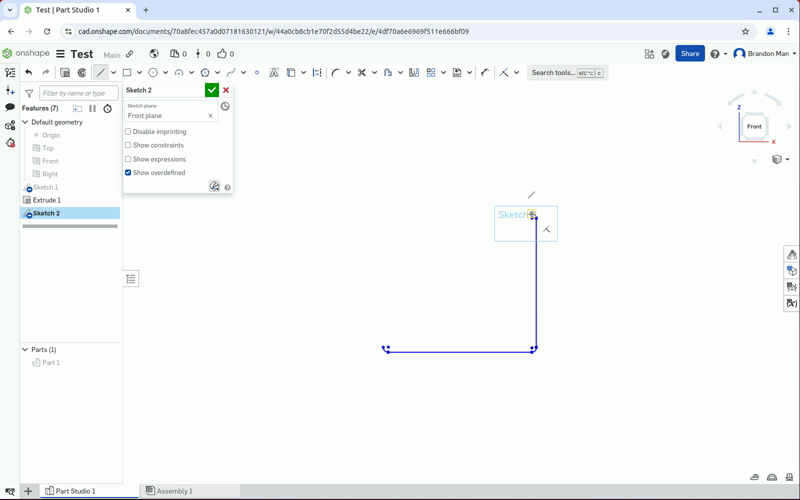
key_down(shift)
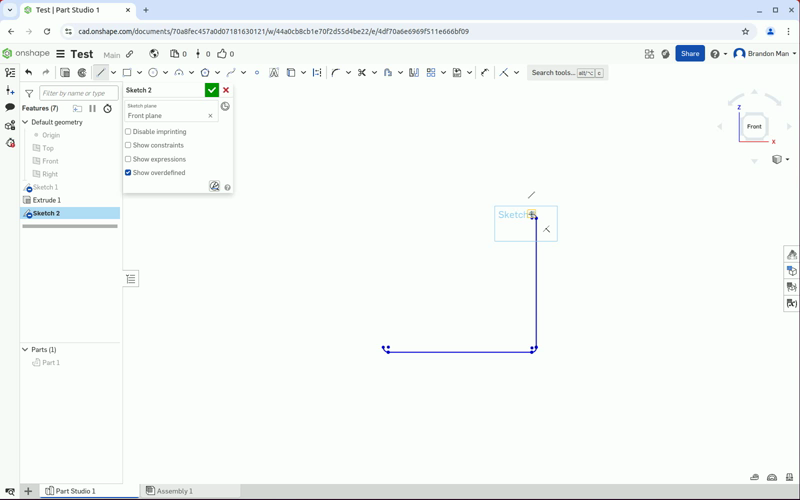
mouse_move(388, 213)
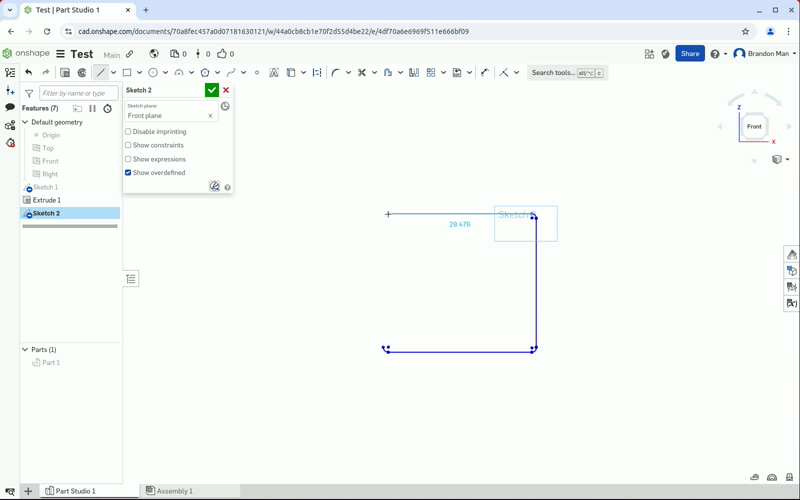
click(388, 213)
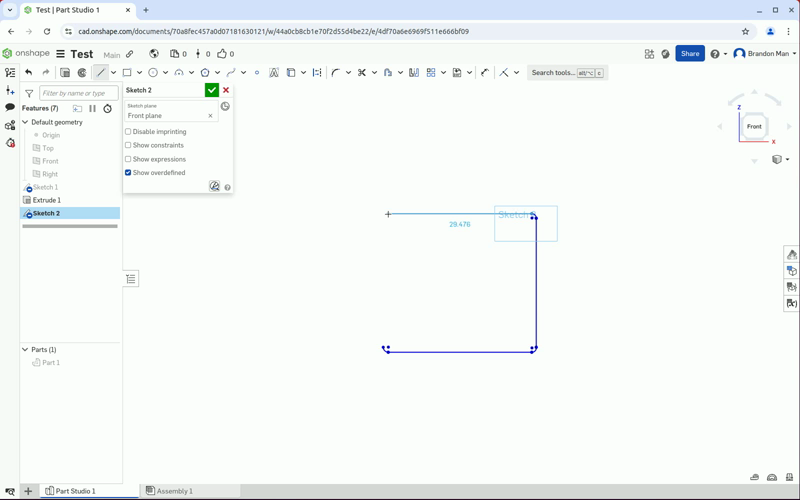
key_up(shift)
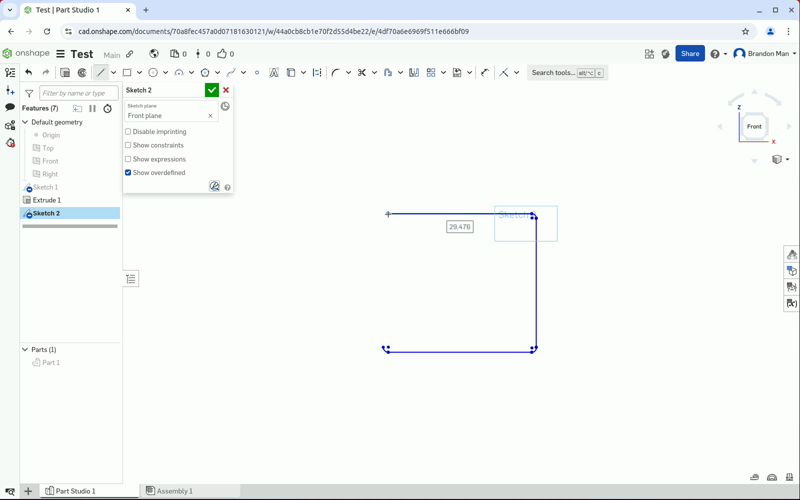
key(esc)
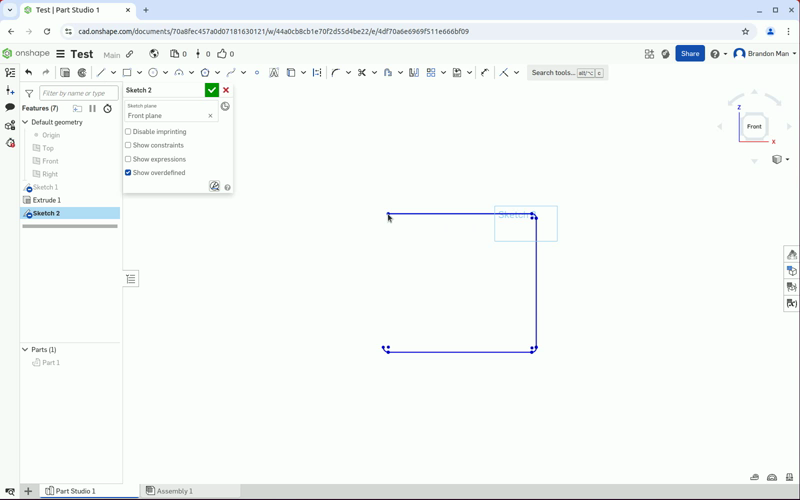
key(a)
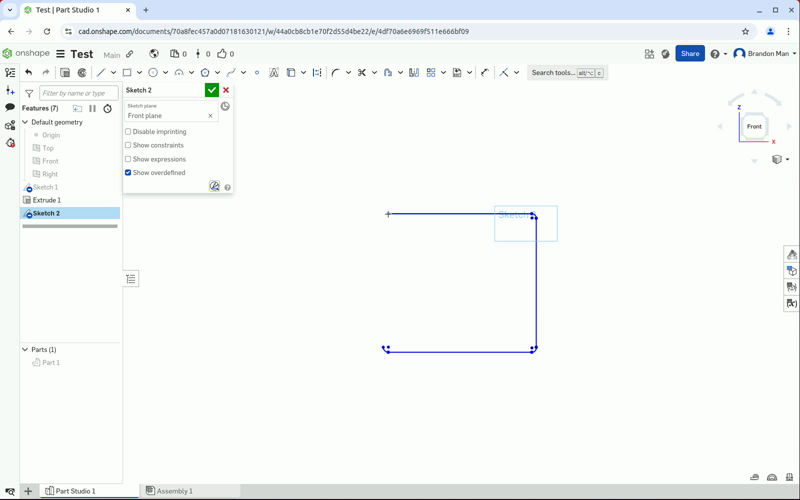
mouse_move(388, 213)
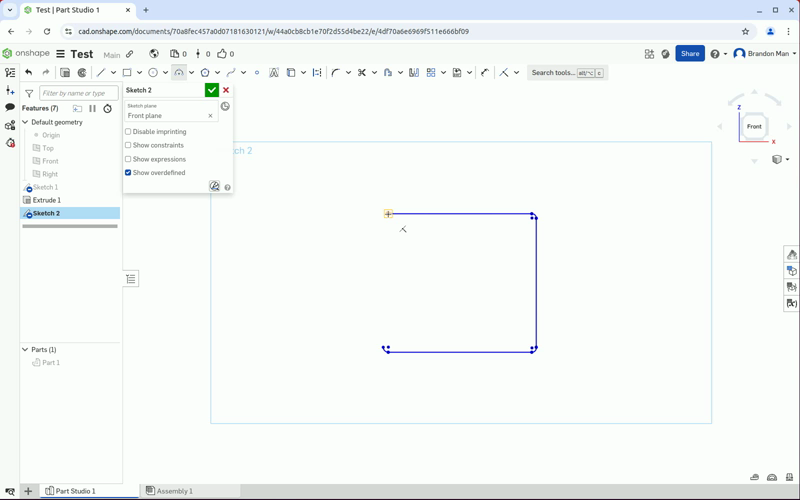
click(388, 213)
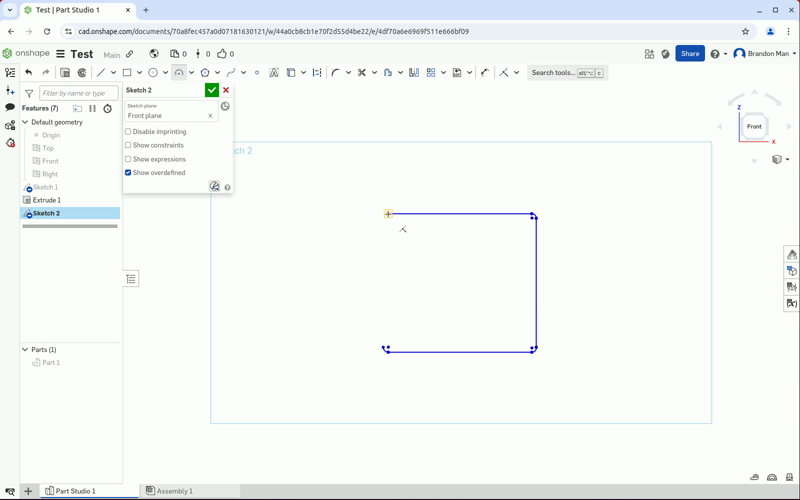
key_down(shift)
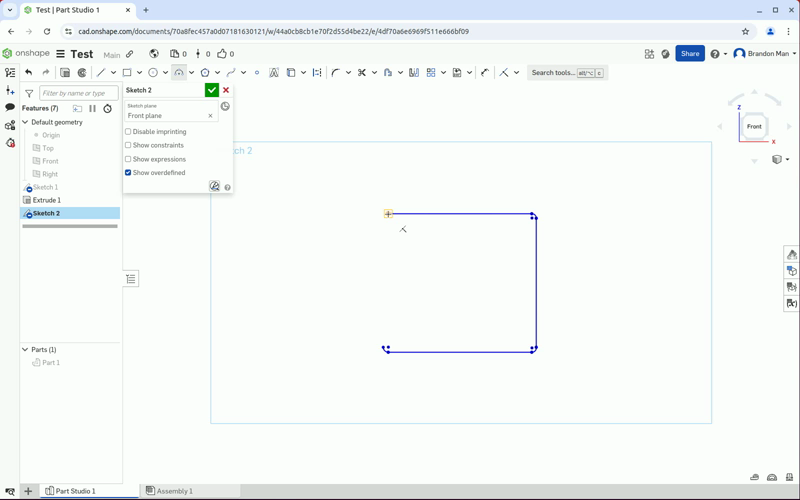
mouse_move(383, 218)
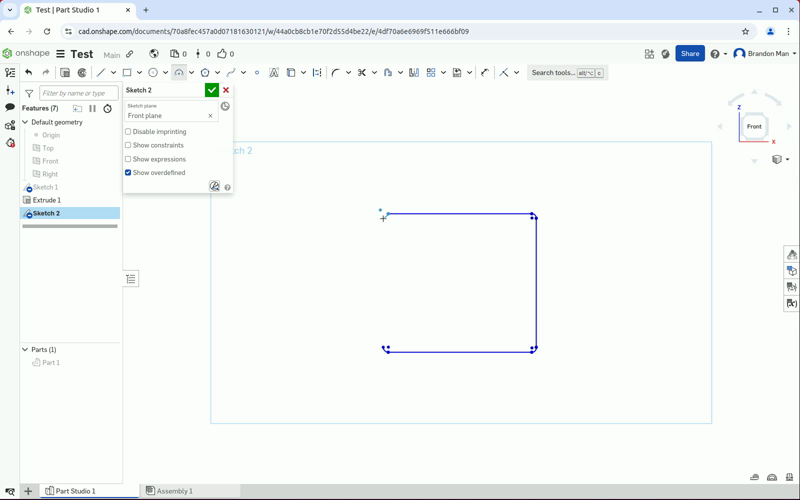
scroll(6)
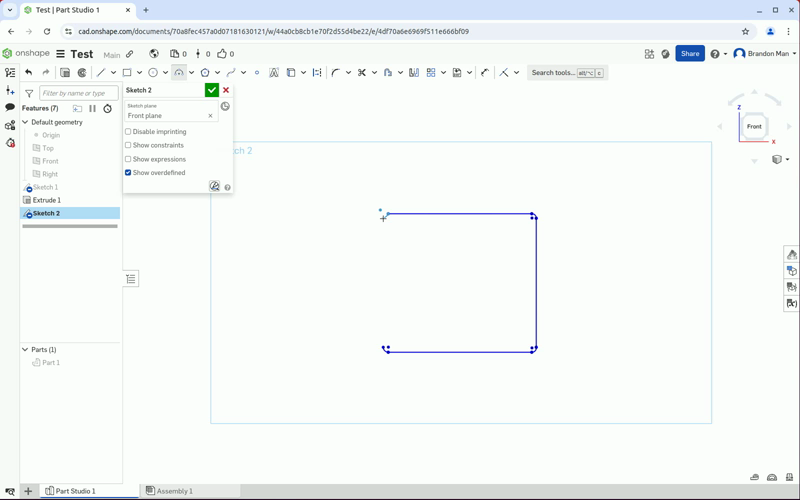
scroll(6)
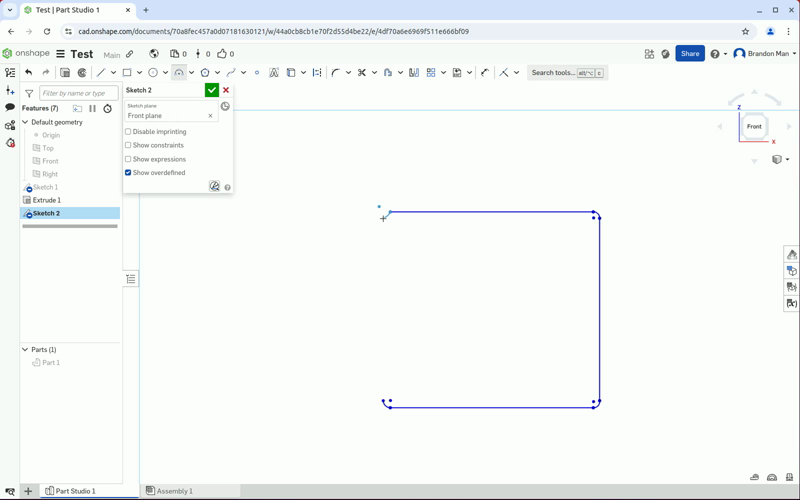
scroll(6)
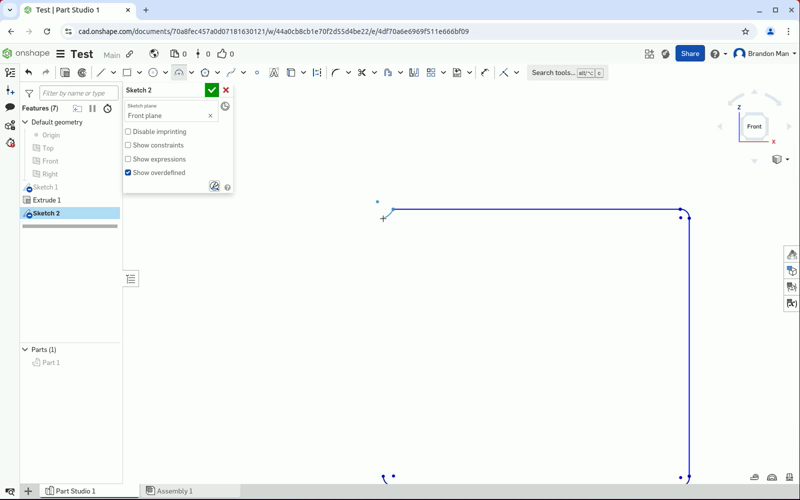
scroll(6)
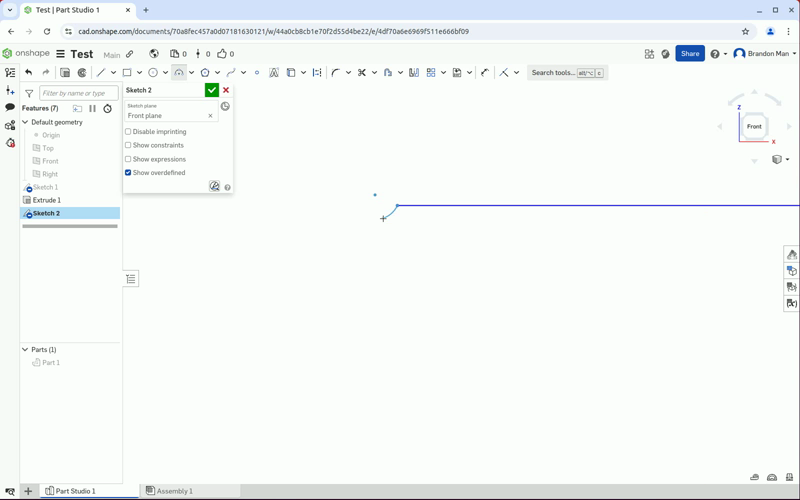
scroll(6)
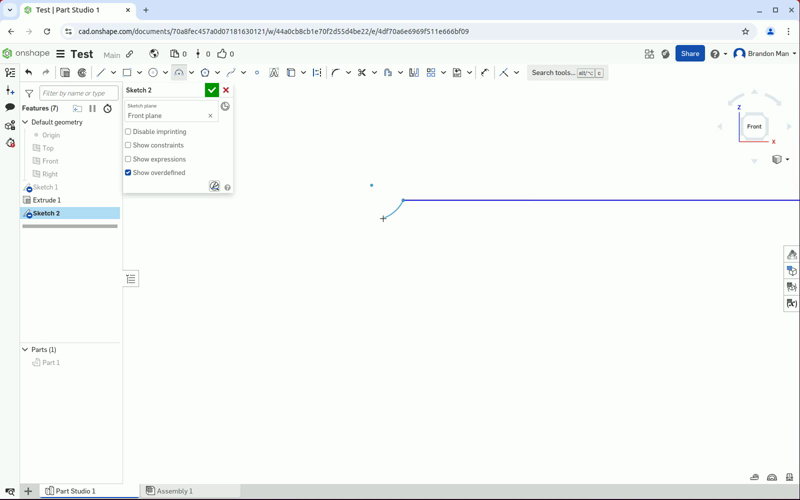
scroll(6)
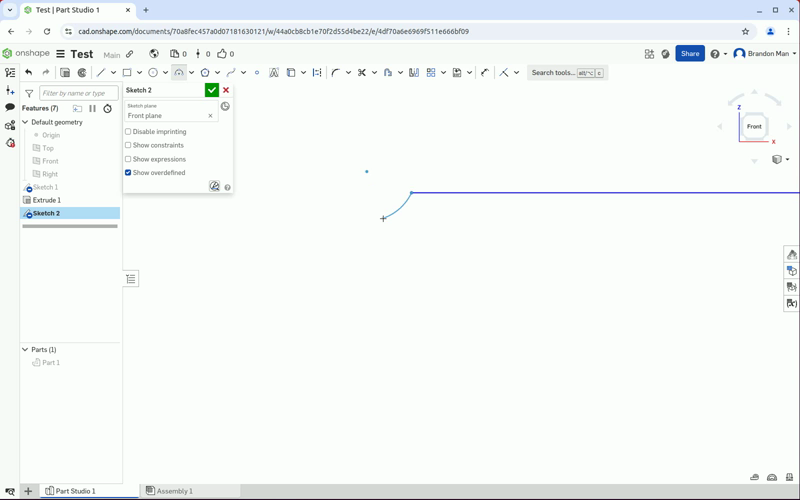
scroll(6)
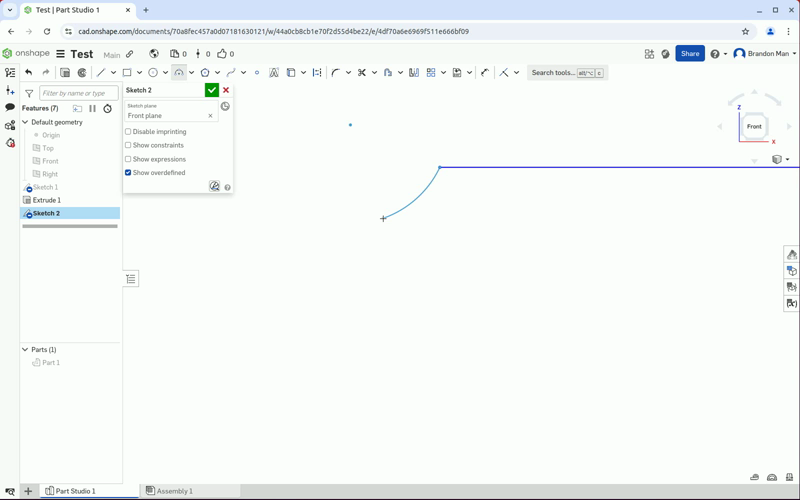
click(383, 218)
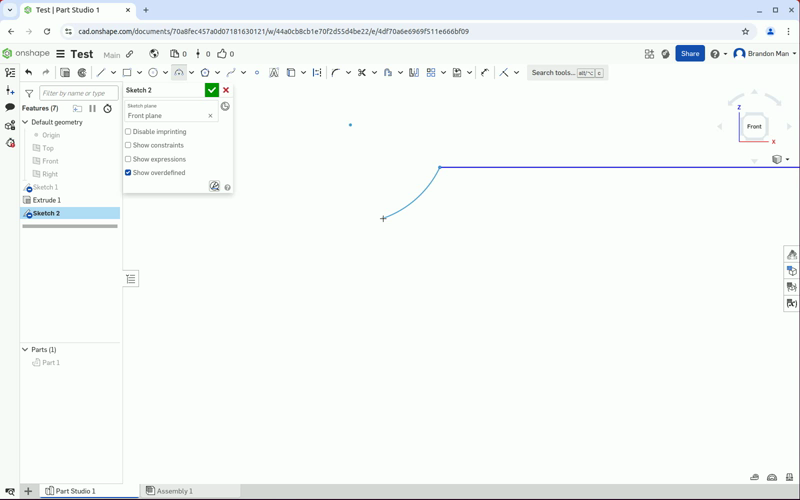
scroll(-6)
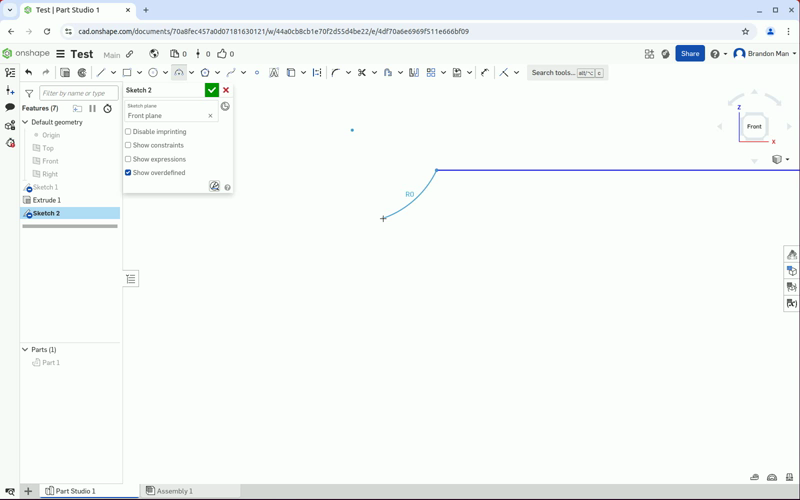
scroll(-6)
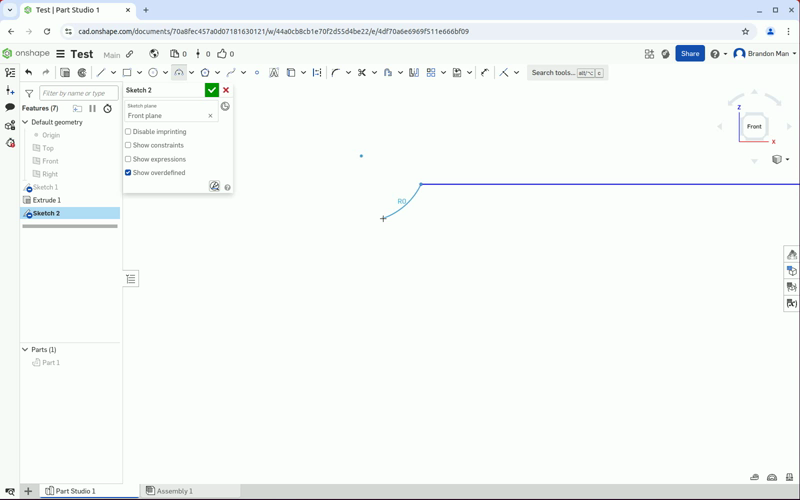
scroll(-6)
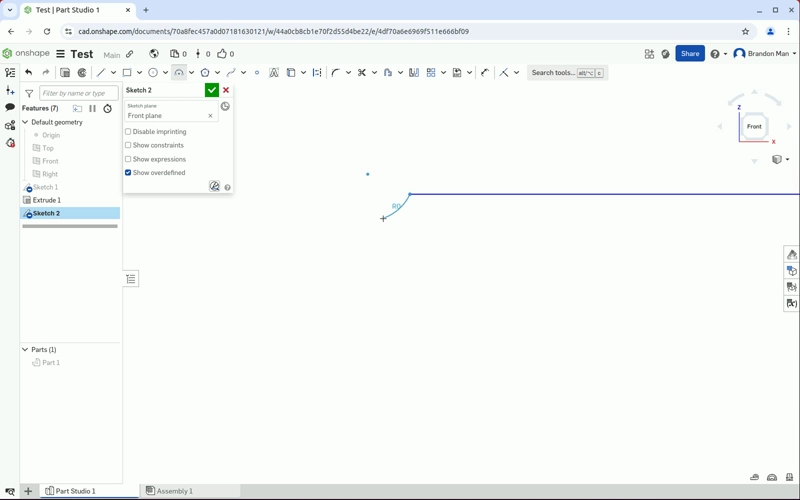
scroll(-6)
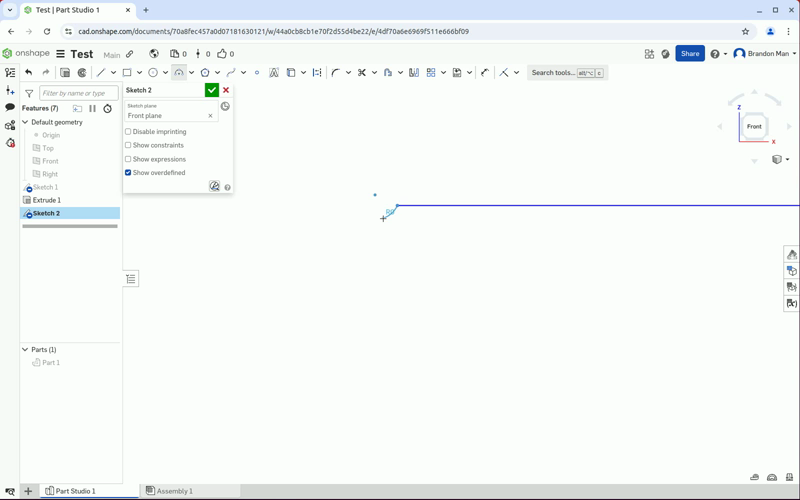
scroll(-6)
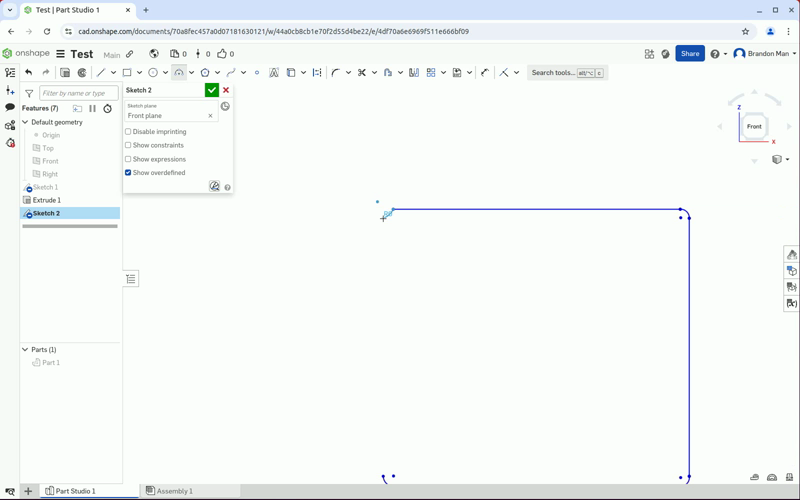
scroll(-6)
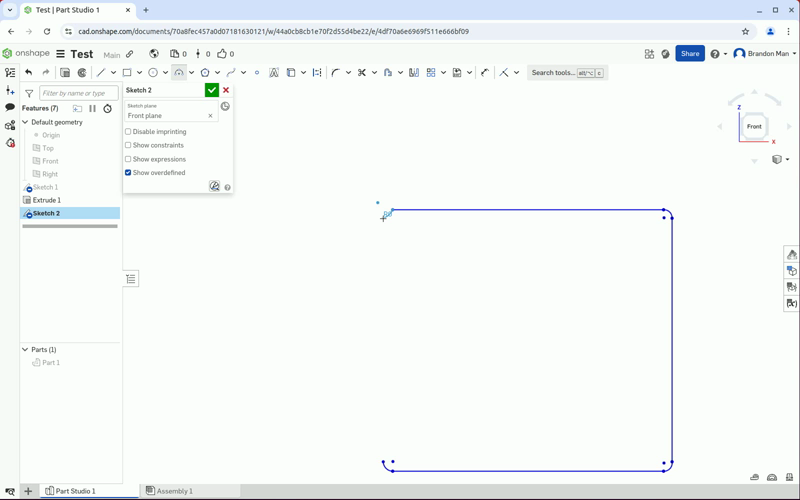
scroll(-6)
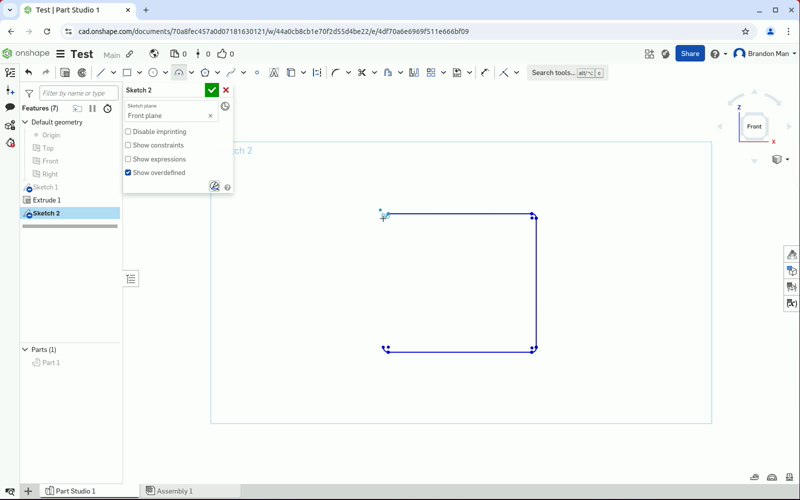
mouse_move(384, 215)
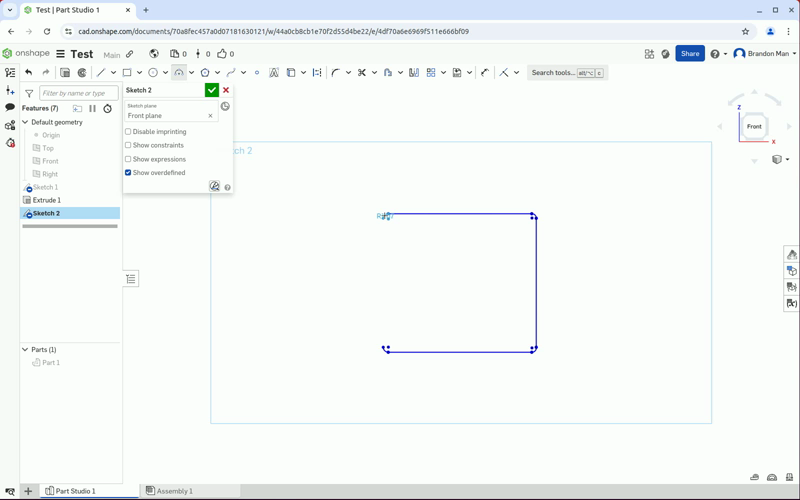
scroll(6)
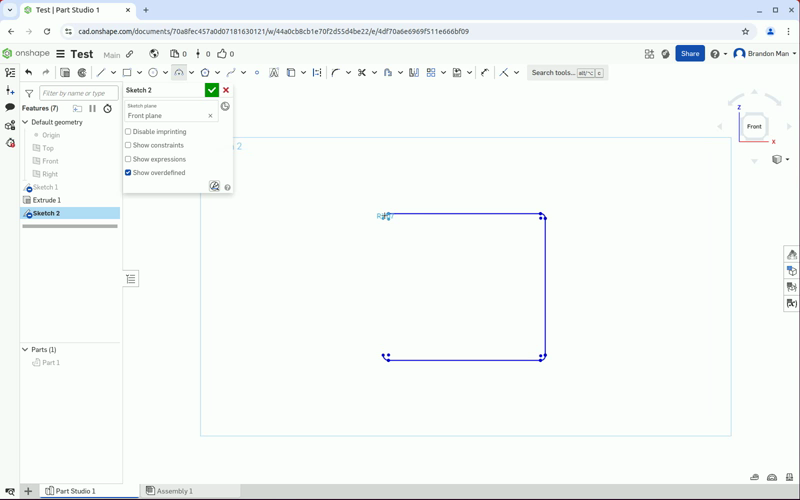
scroll(6)
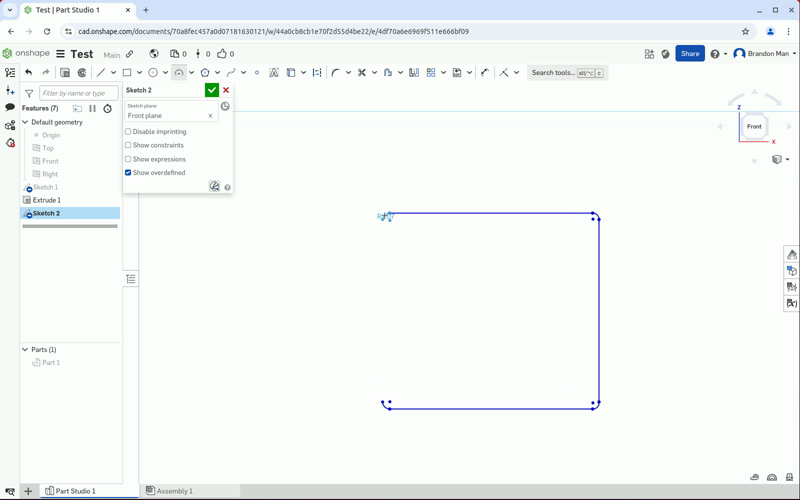
scroll(6)
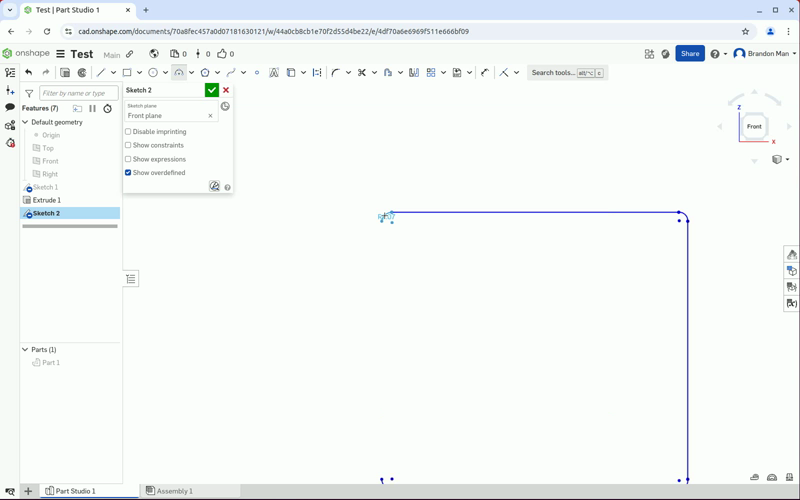
scroll(6)
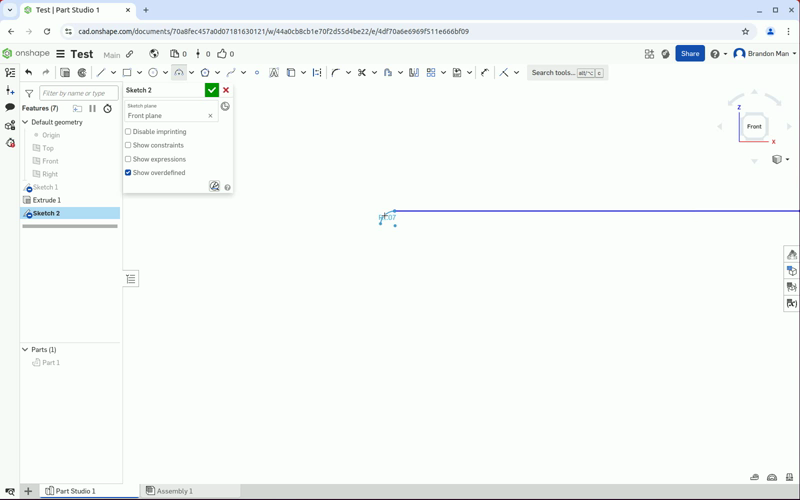
scroll(6)
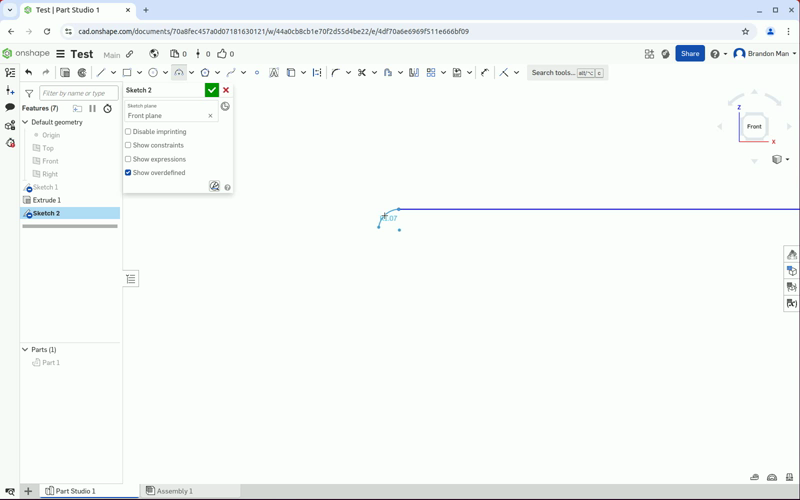
scroll(6)
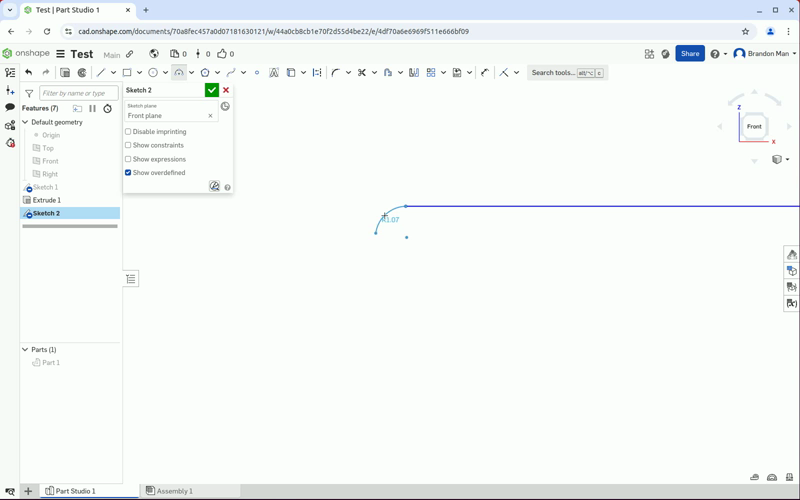
scroll(6)
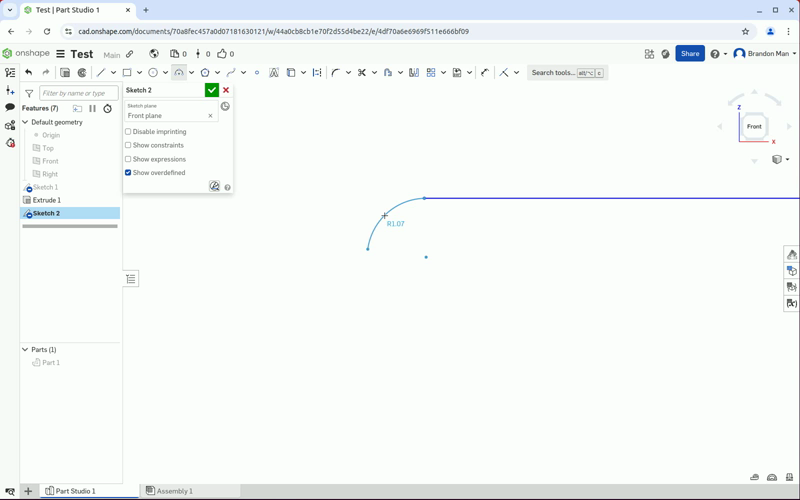
click(384, 215)
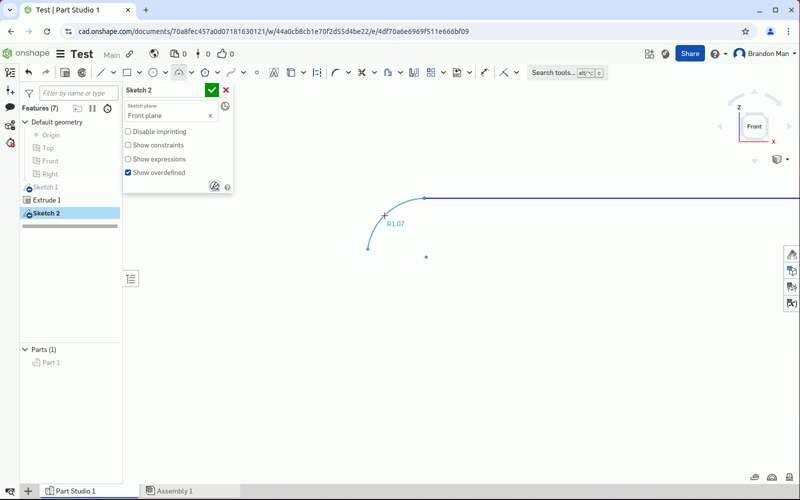
scroll(-6)
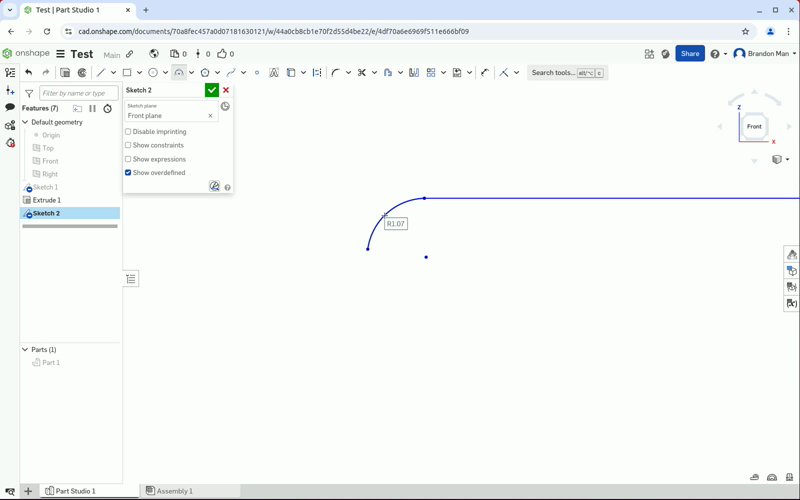
scroll(-6)
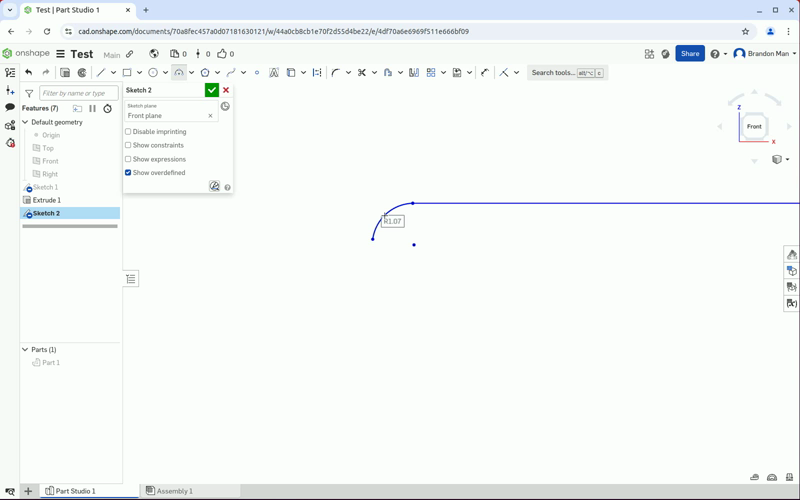
scroll(-6)
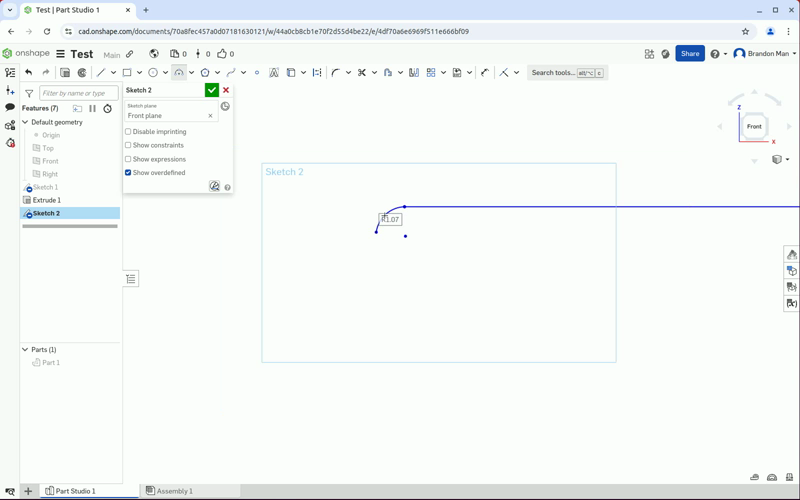
scroll(-6)
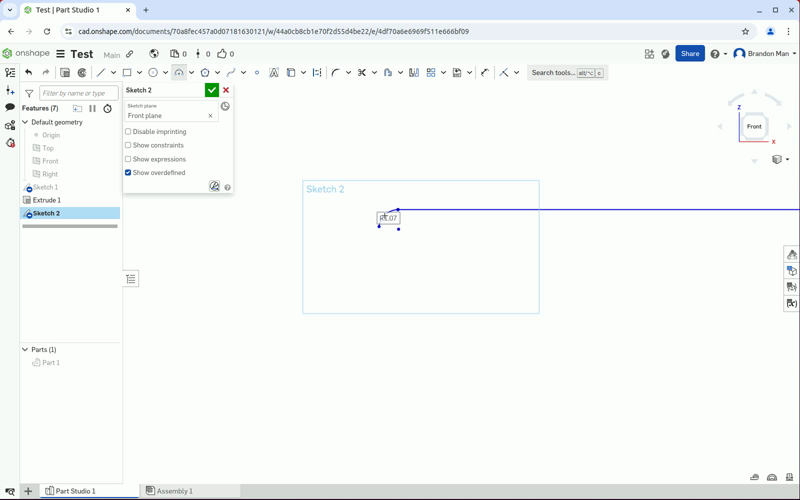
scroll(-6)
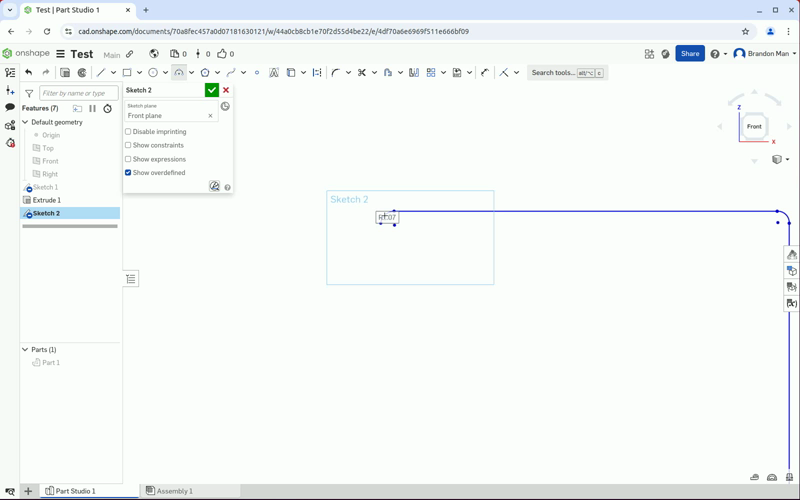
scroll(-6)
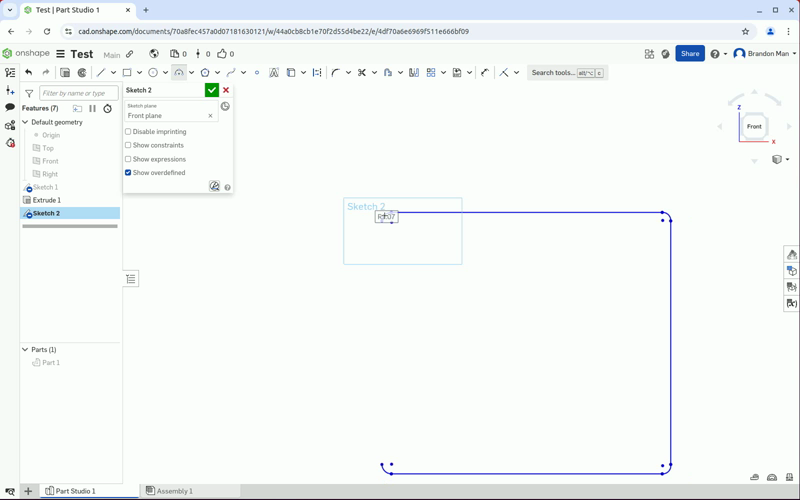
scroll(-6)
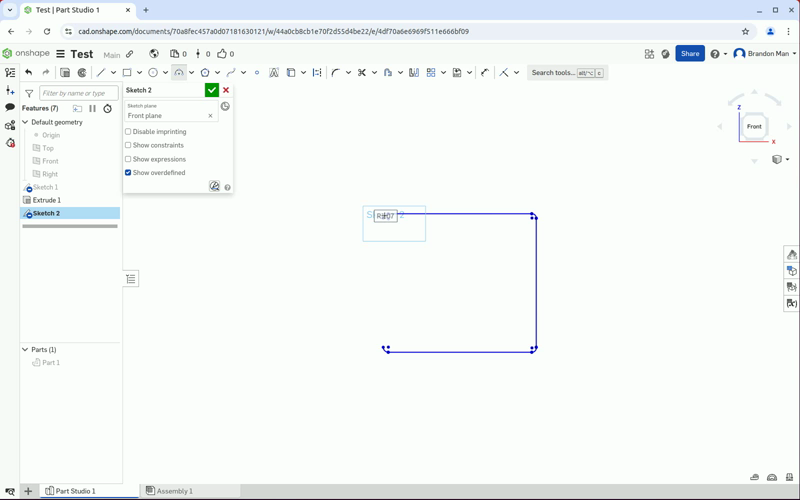
key_up(shift)
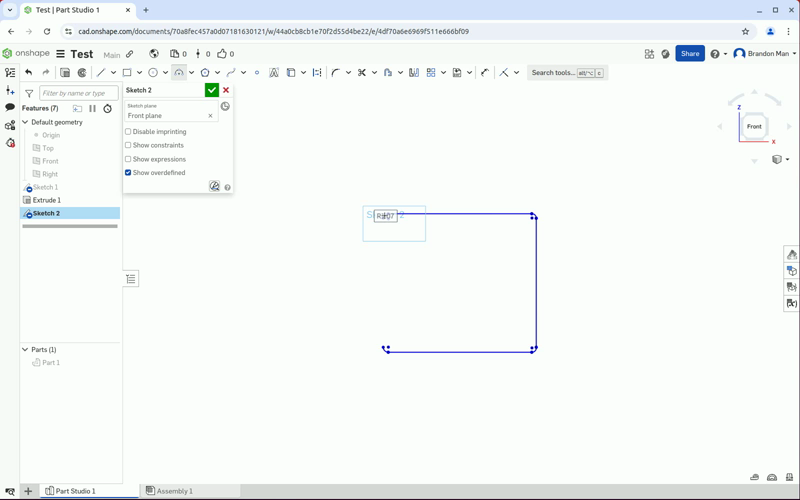
key(esc)
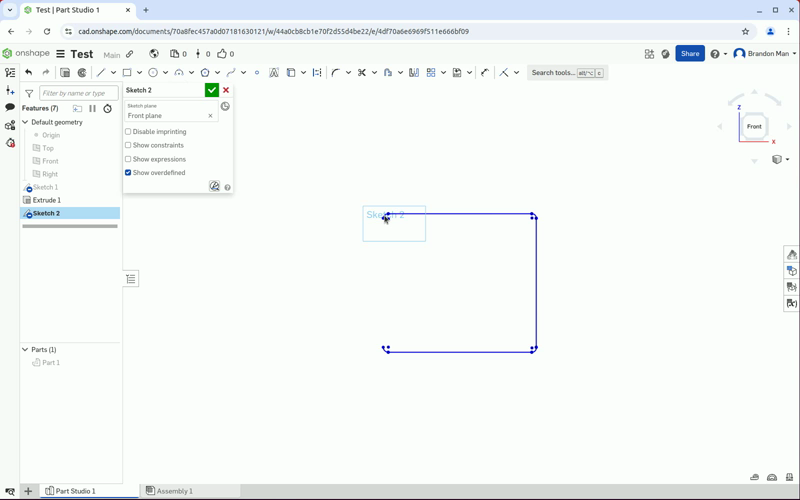
key(l)
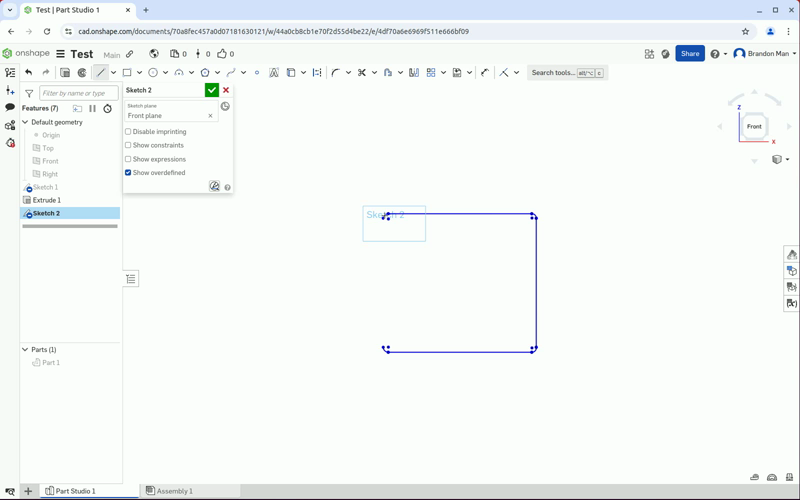
mouse_move(383, 218)
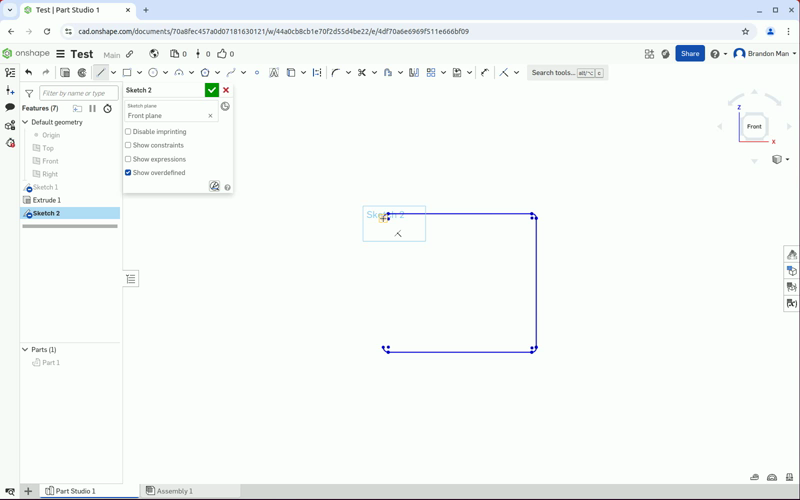
scroll(6)
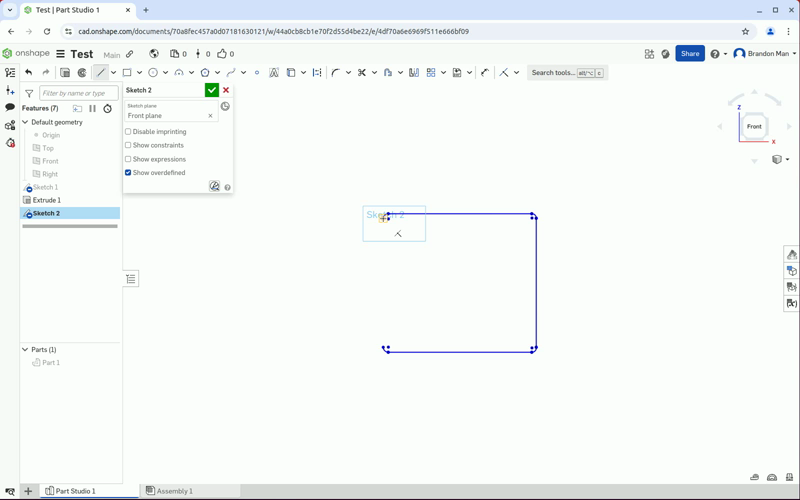
scroll(6)
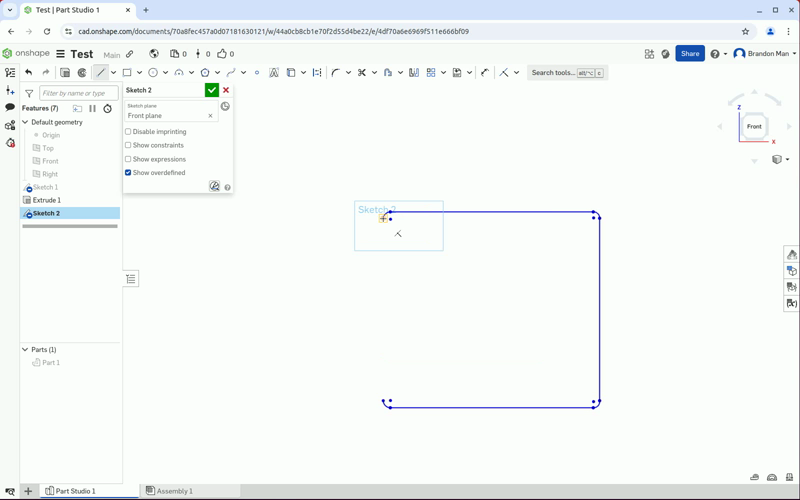
scroll(6)
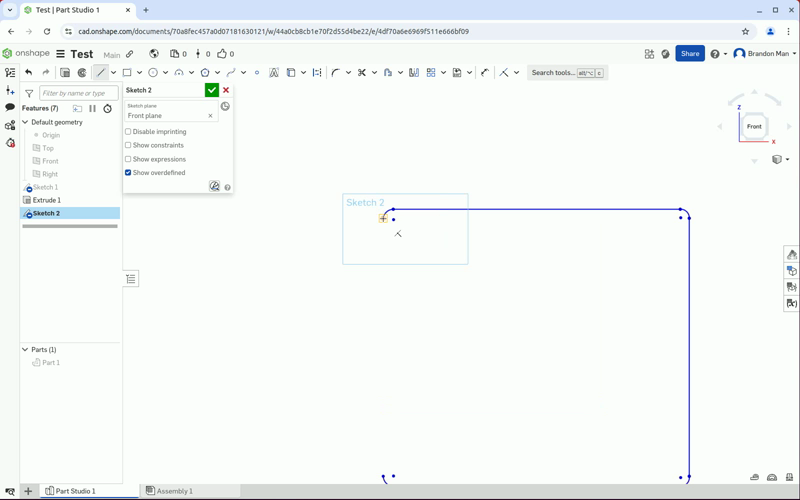
scroll(6)
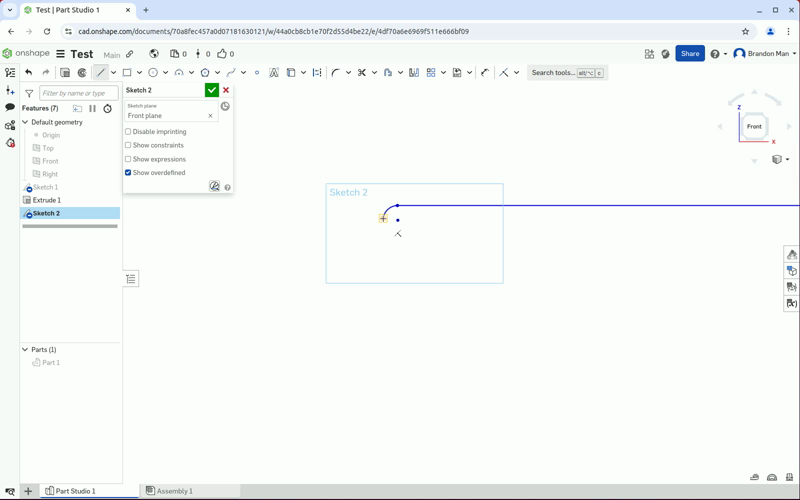
scroll(6)
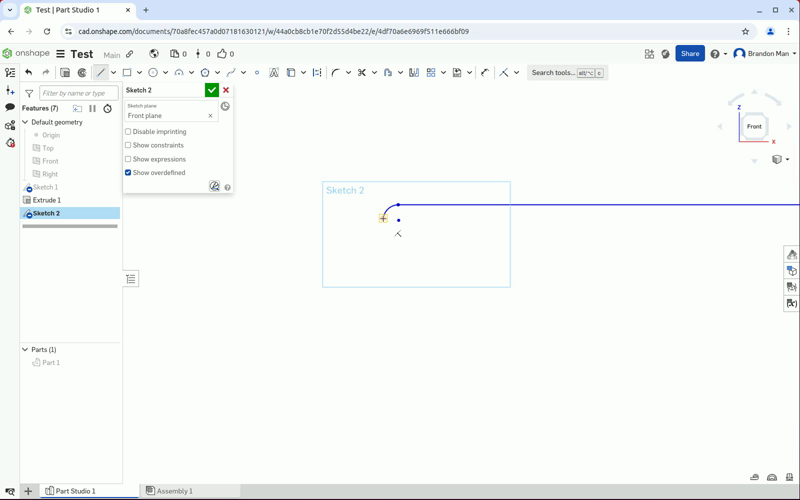
scroll(6)
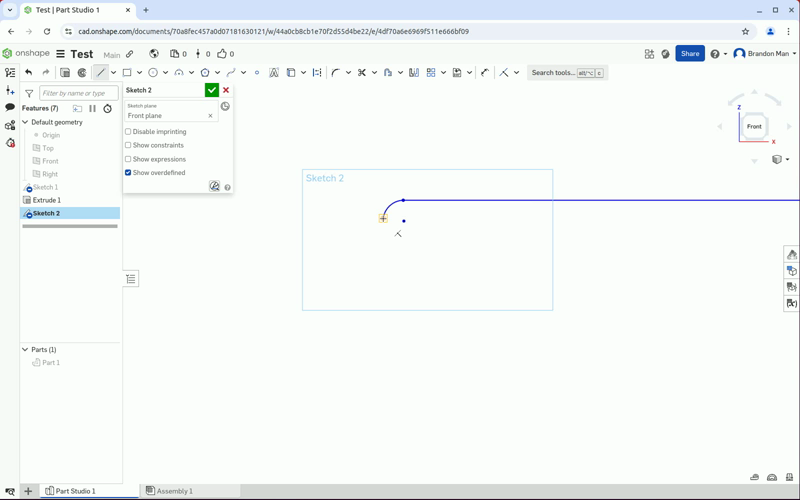
scroll(6)
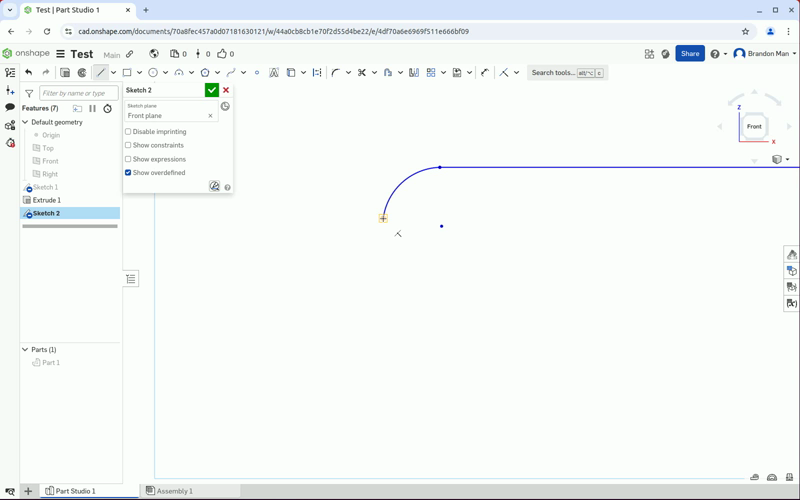
click(383, 218)
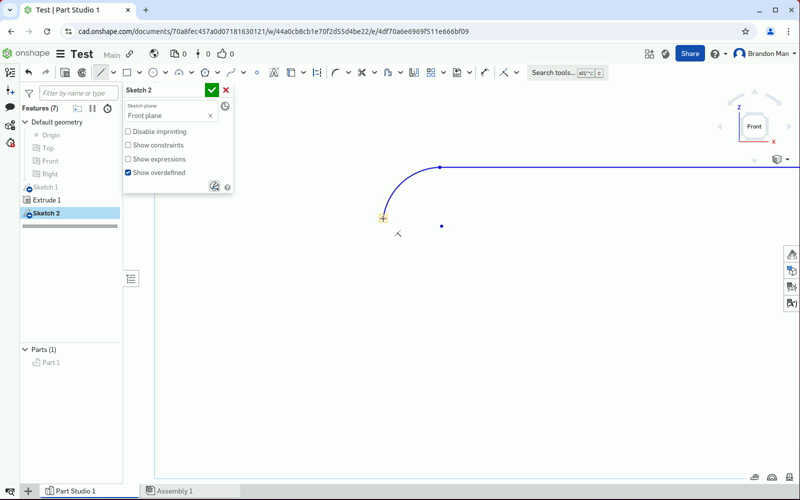
scroll(-6)
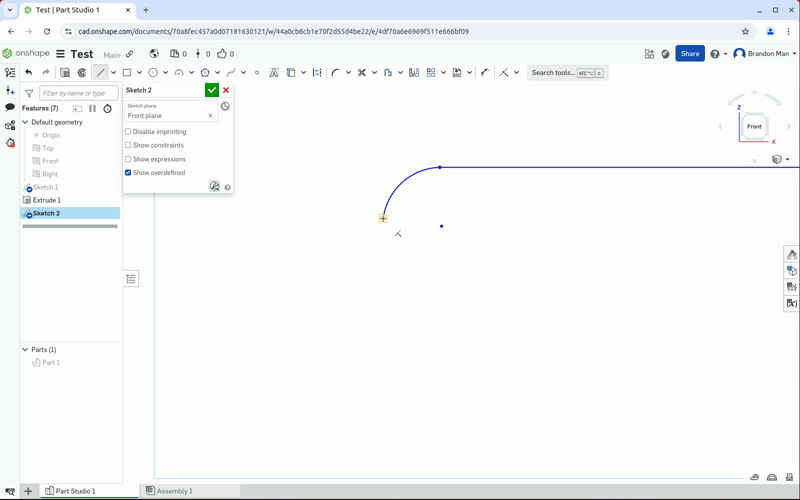
scroll(-6)
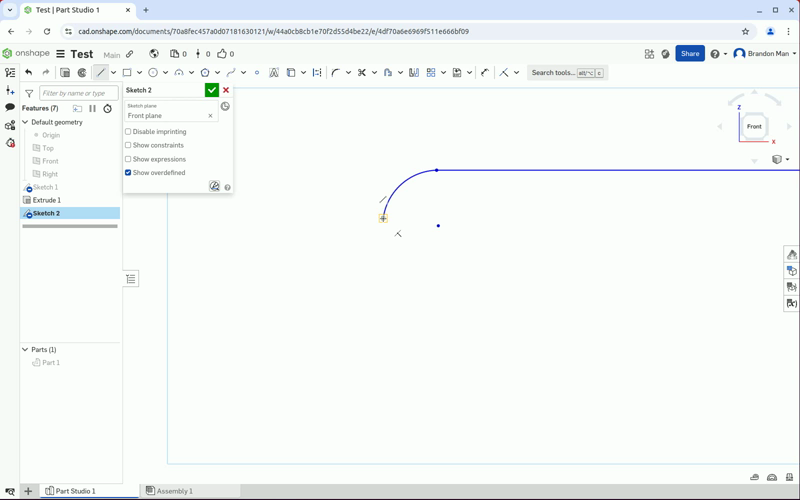
scroll(-6)
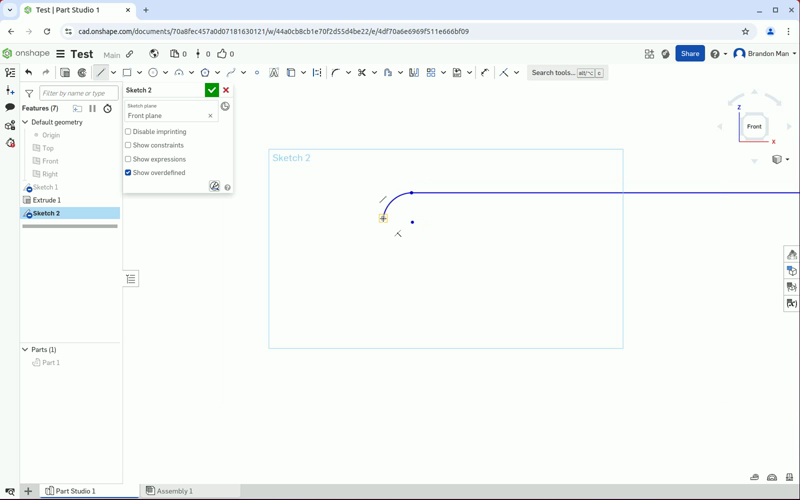
scroll(-6)
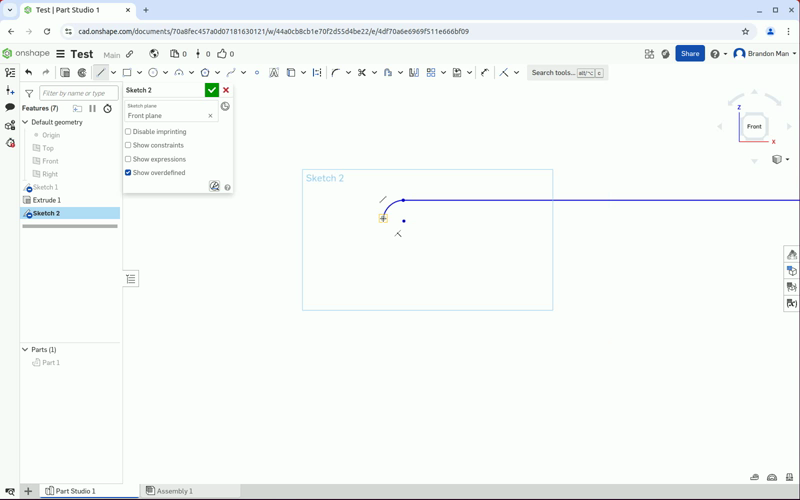
scroll(-6)
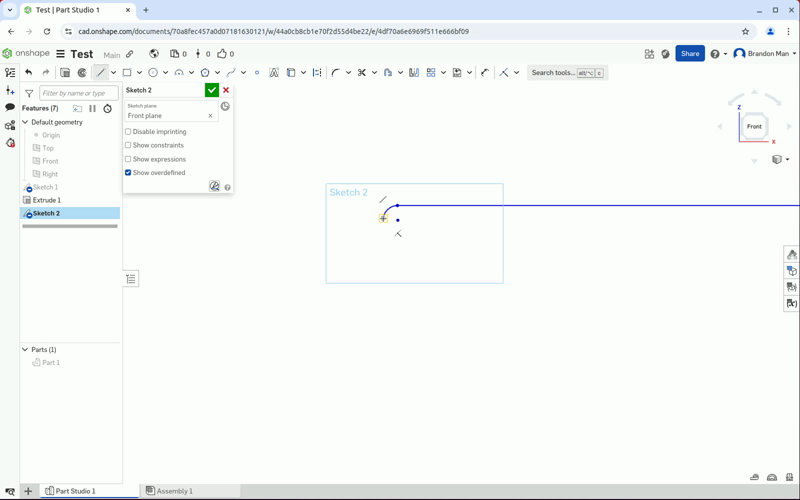
scroll(-6)
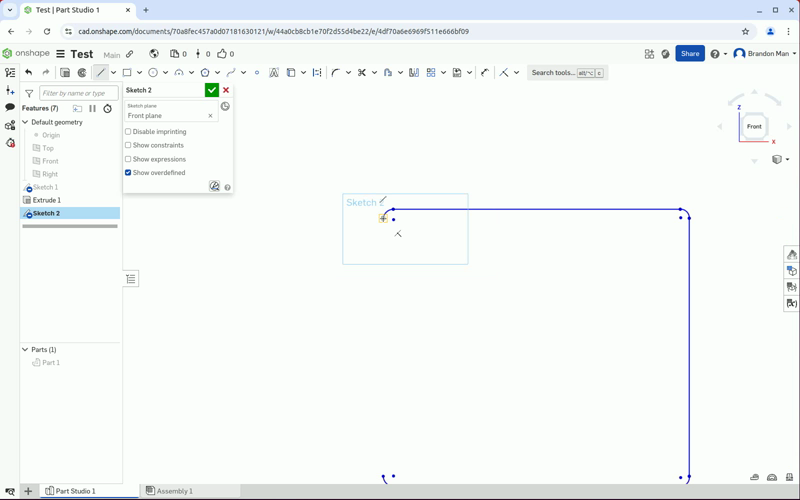
scroll(-6)
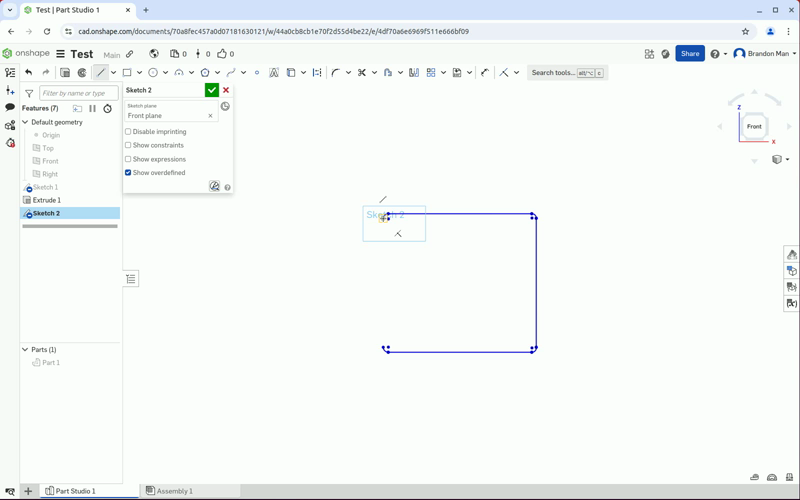
key_down(shift)
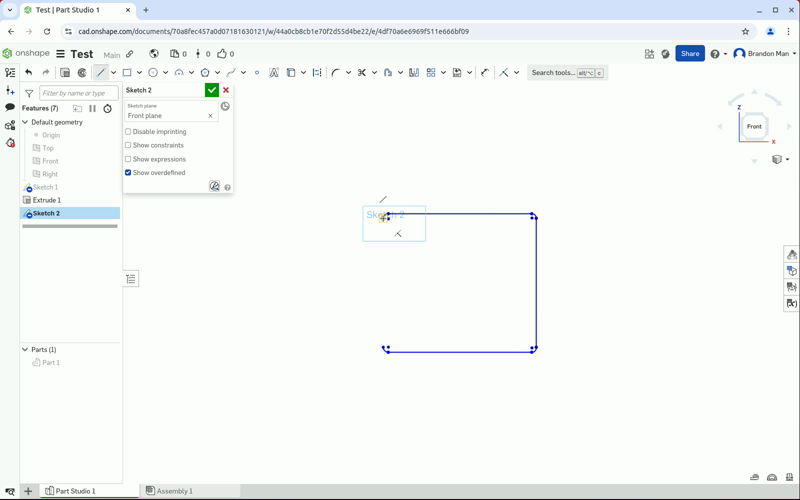
mouse_move(383, 347)
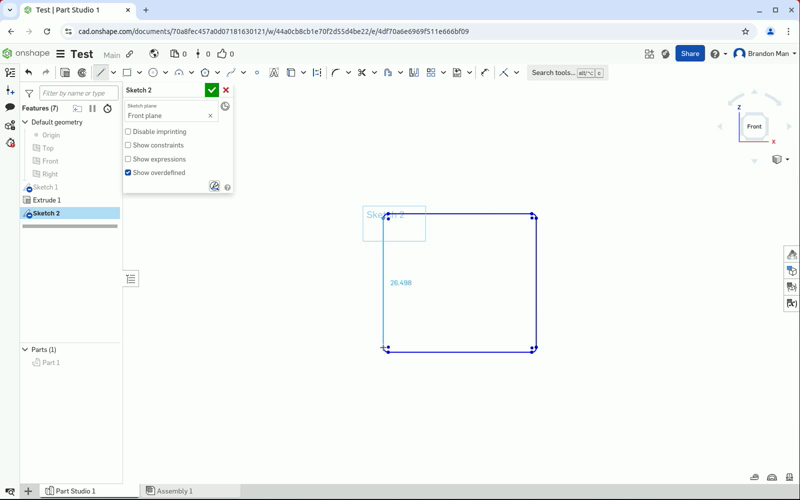
scroll(6)
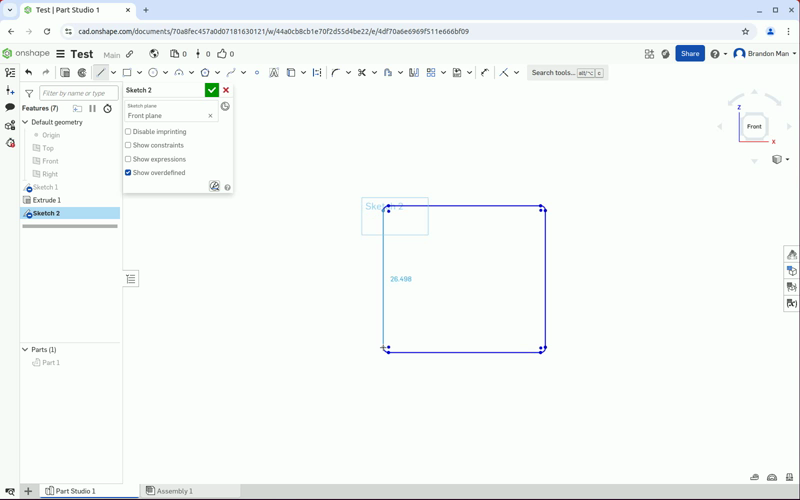
scroll(6)
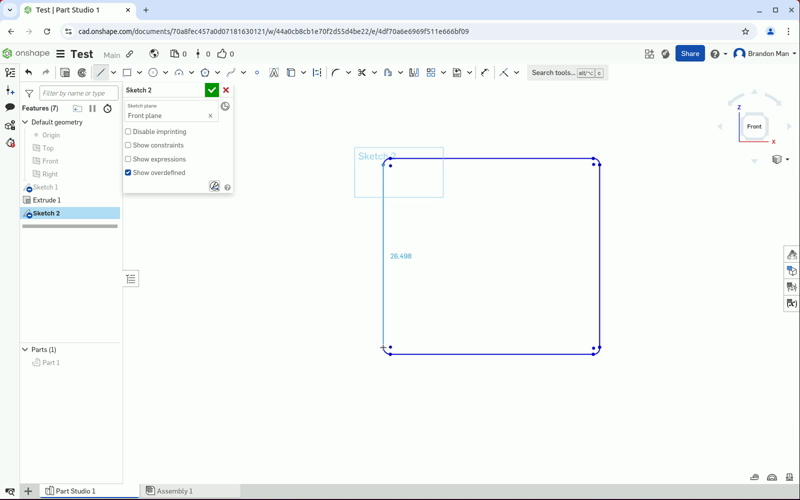
scroll(6)
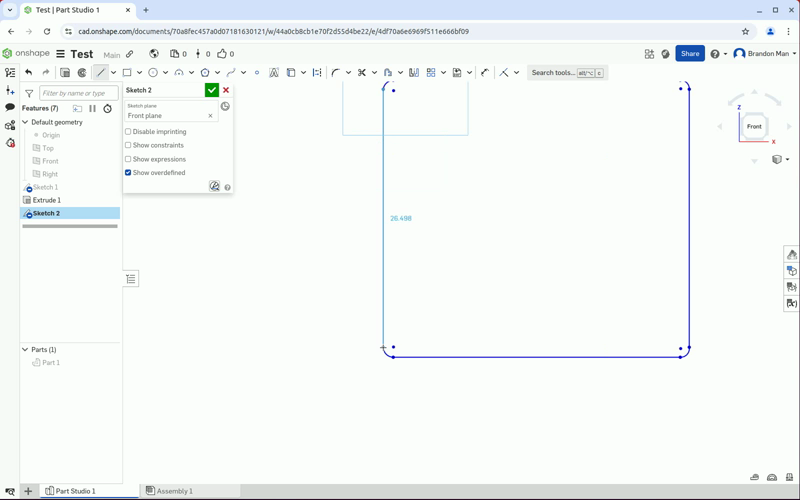
scroll(6)
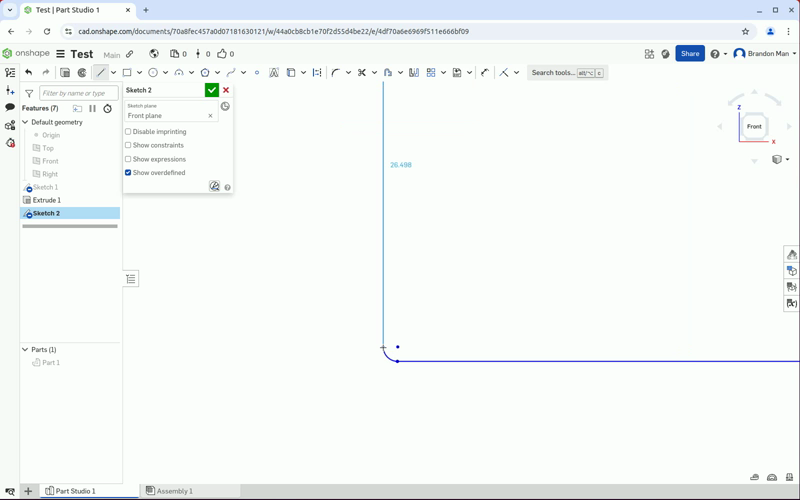
scroll(6)
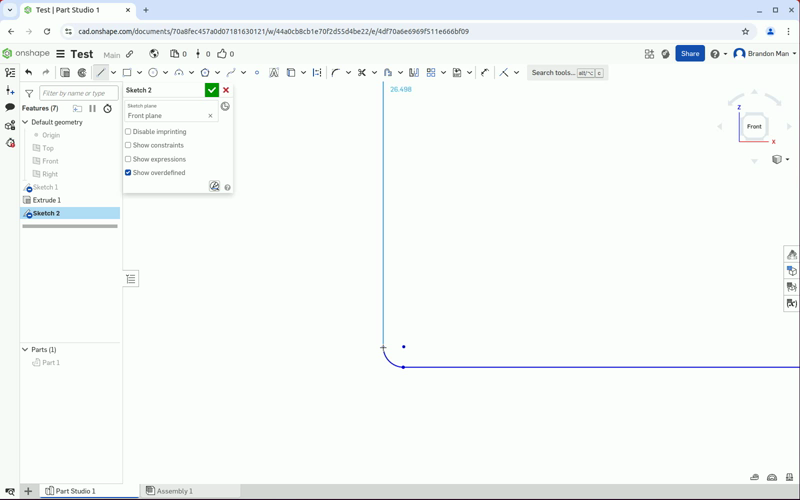
scroll(6)
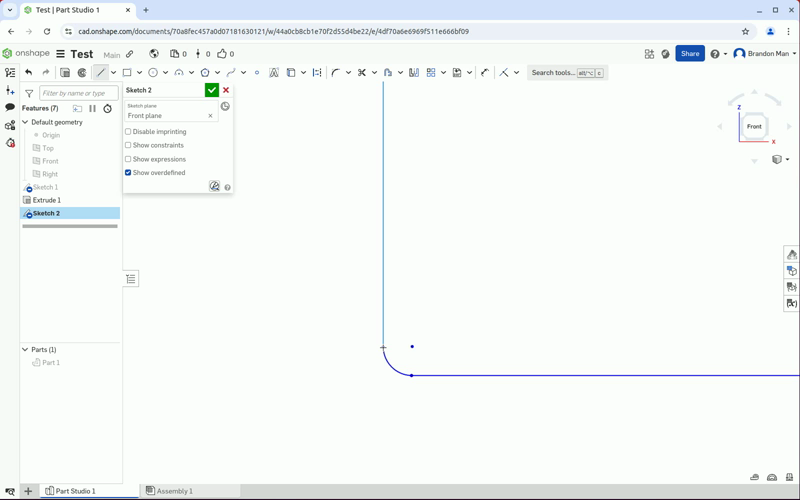
scroll(6)
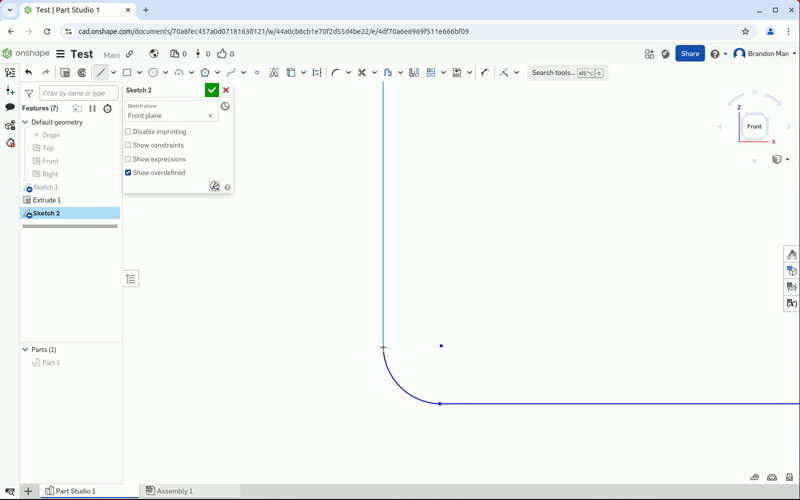
key_up(shift)
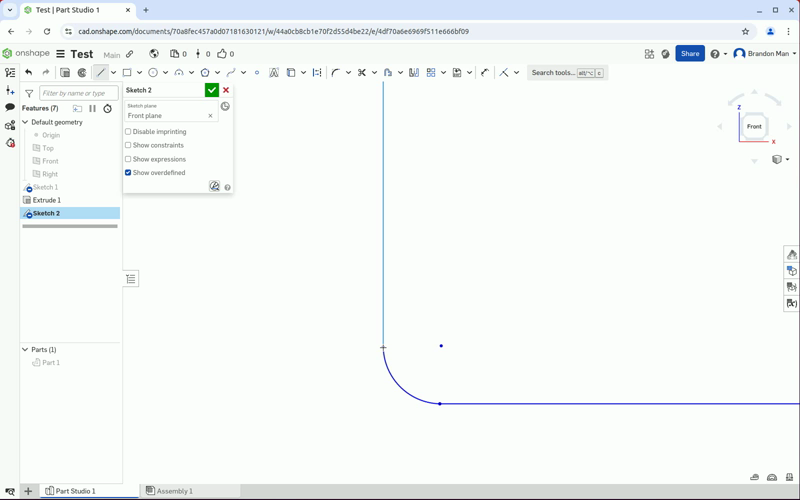
click(383, 347)
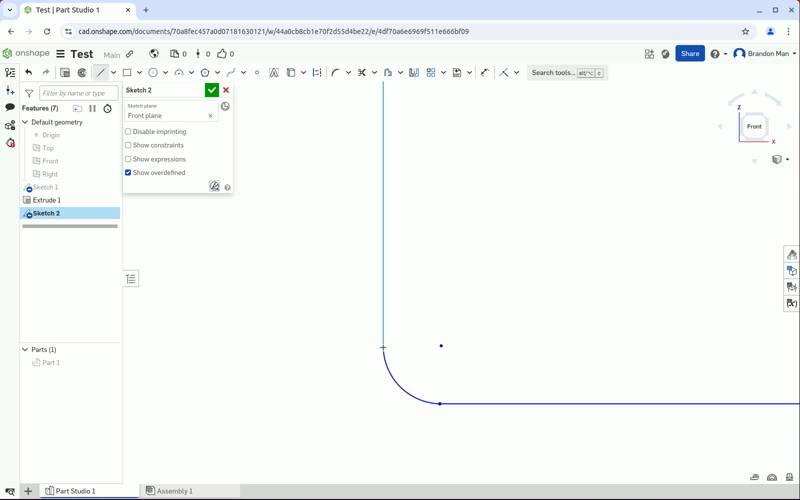
scroll(-6)
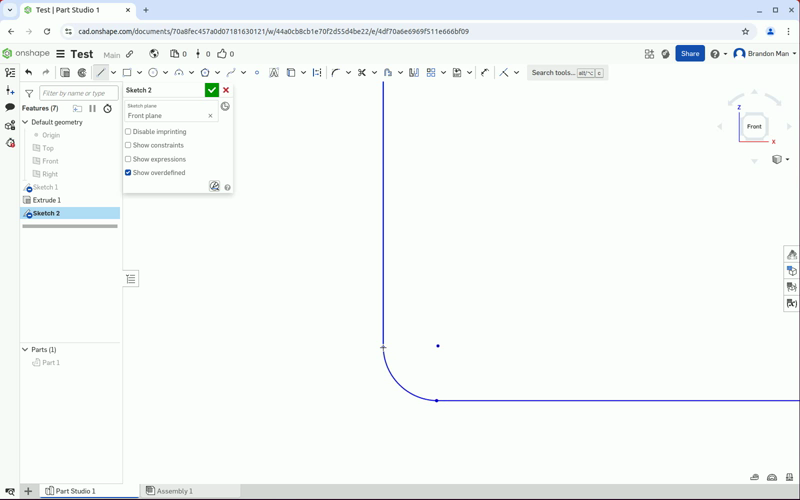
scroll(-6)
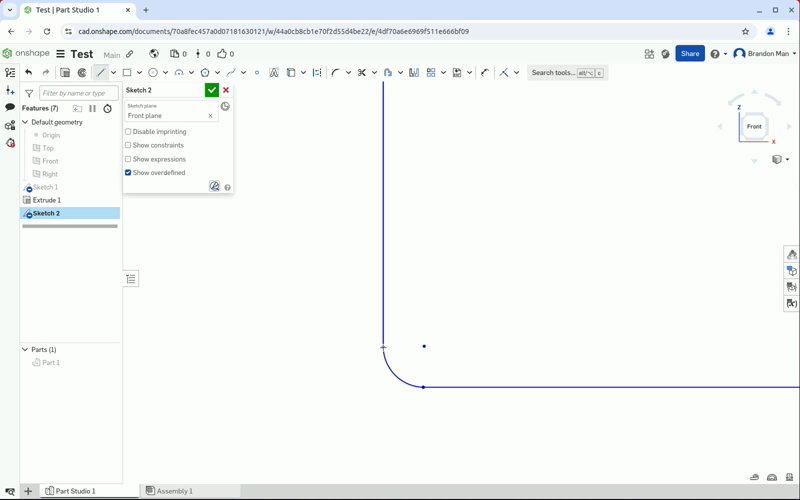
scroll(-6)
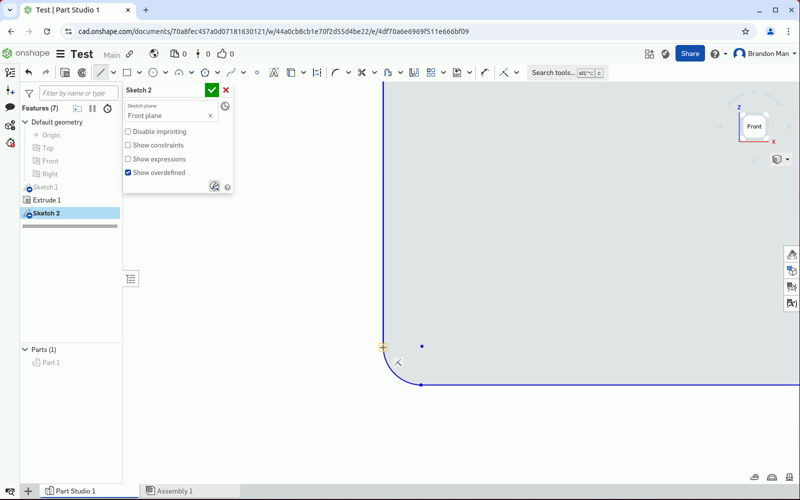
scroll(-6)
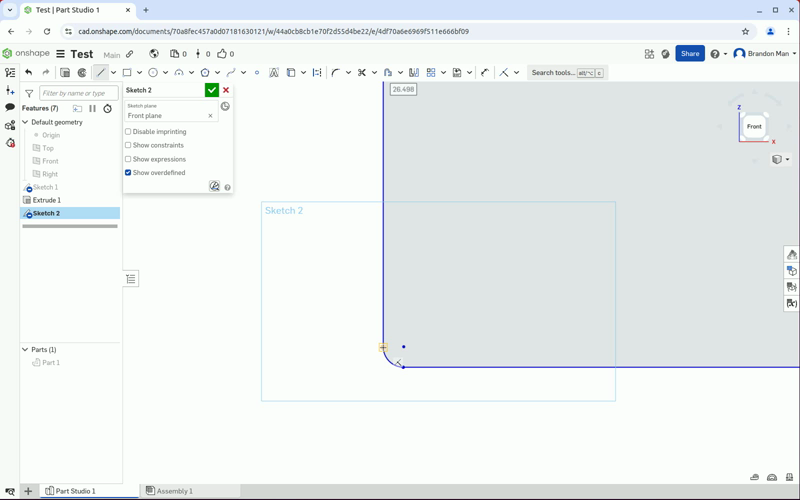
scroll(-6)
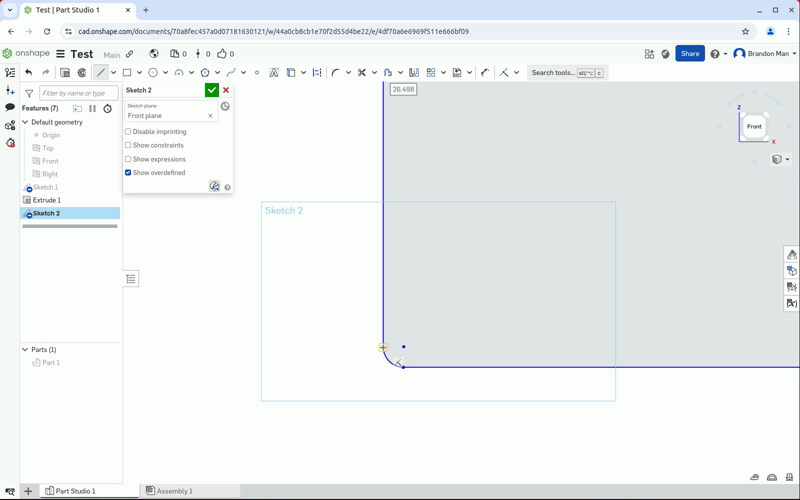
scroll(-6)
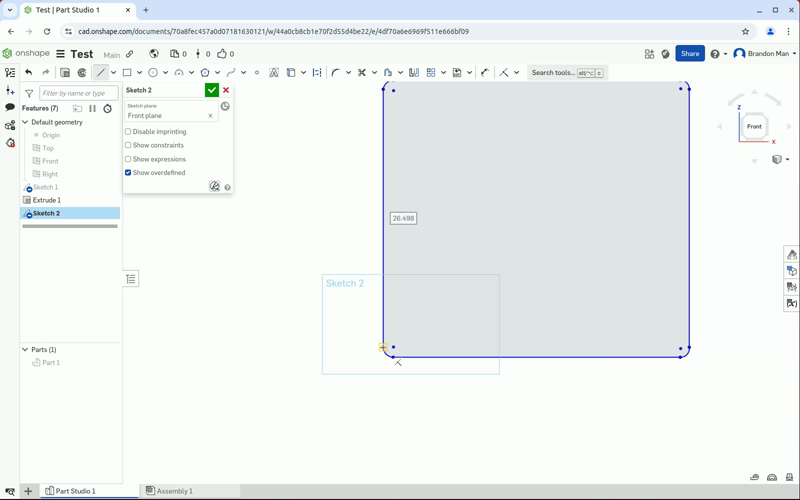
scroll(-6)
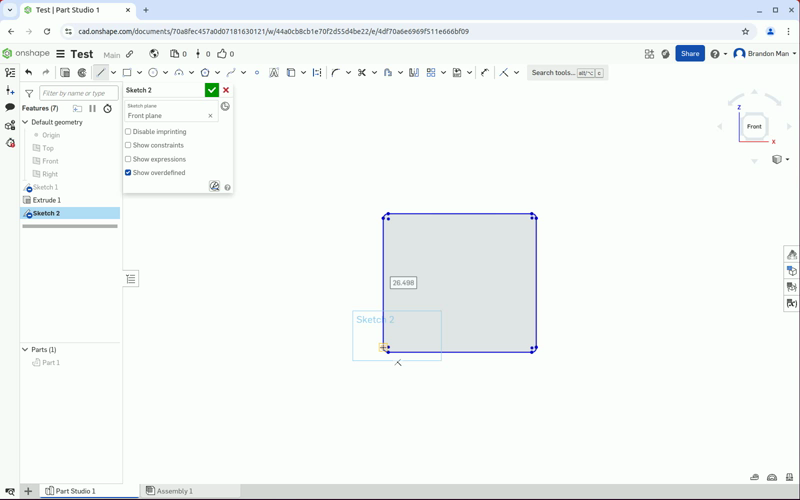
key(esc)
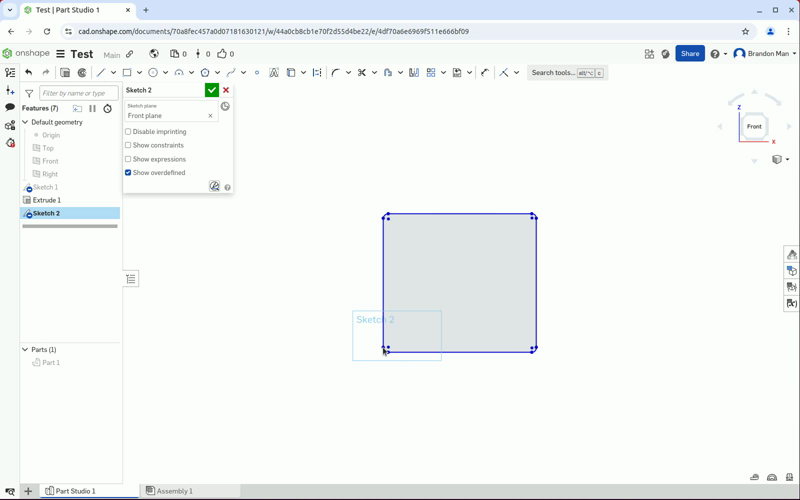
mouse_move(448, 270)
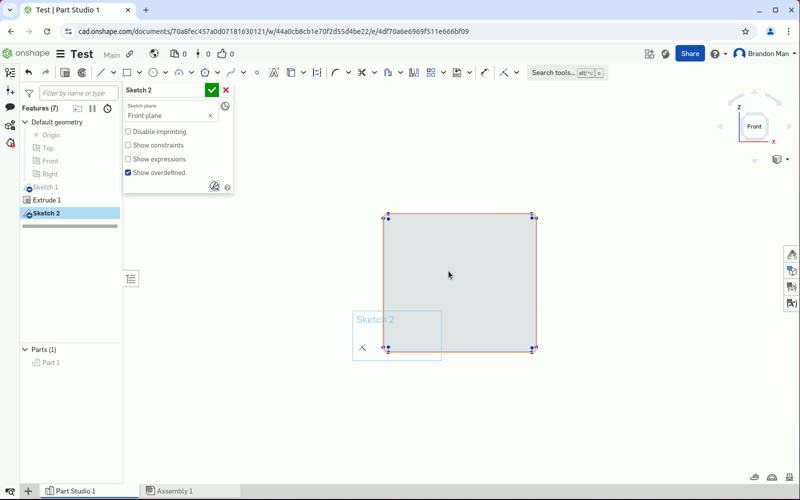
click(448, 270)
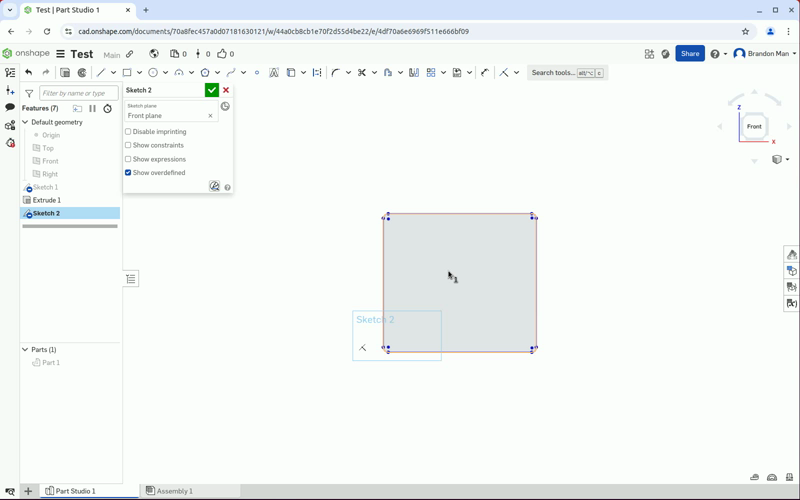
mouse_move(73, 352)
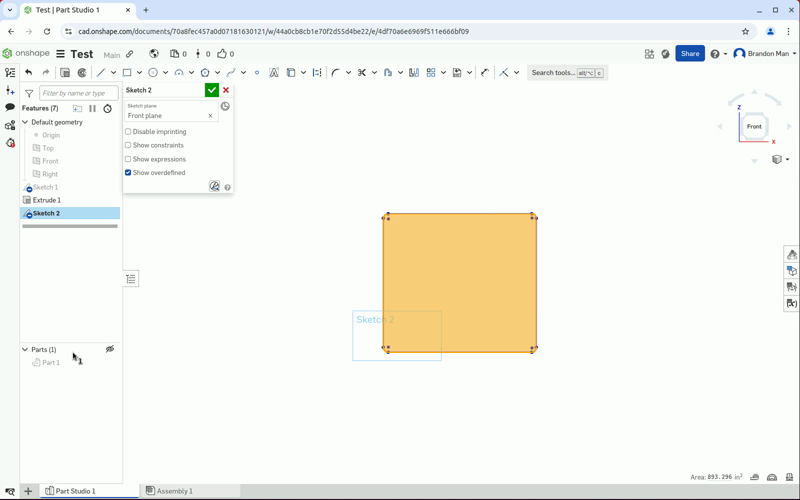
key(shift+y)
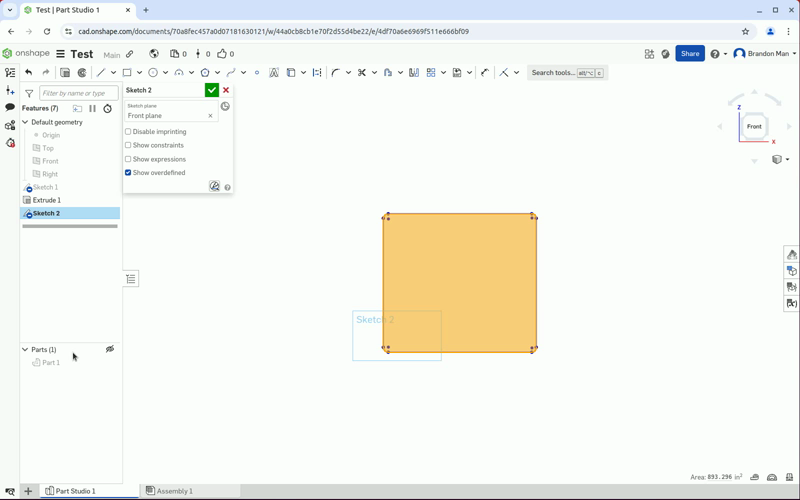
key(shift+e)
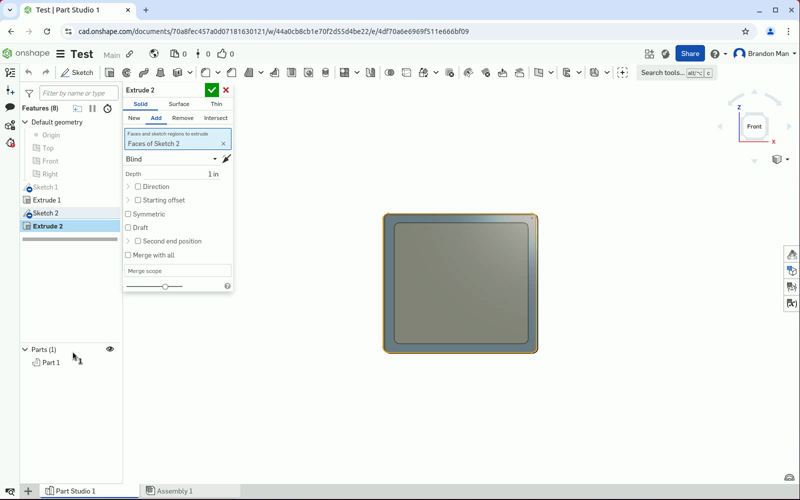
mouse_move(143, 106)
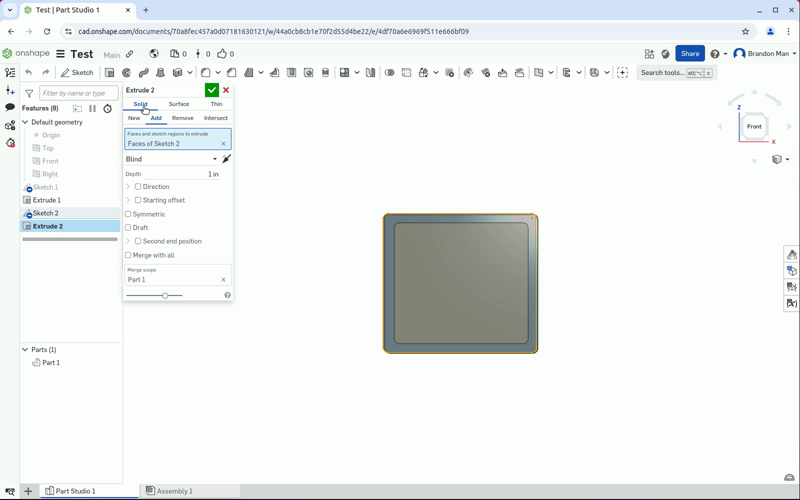
click(143, 106)
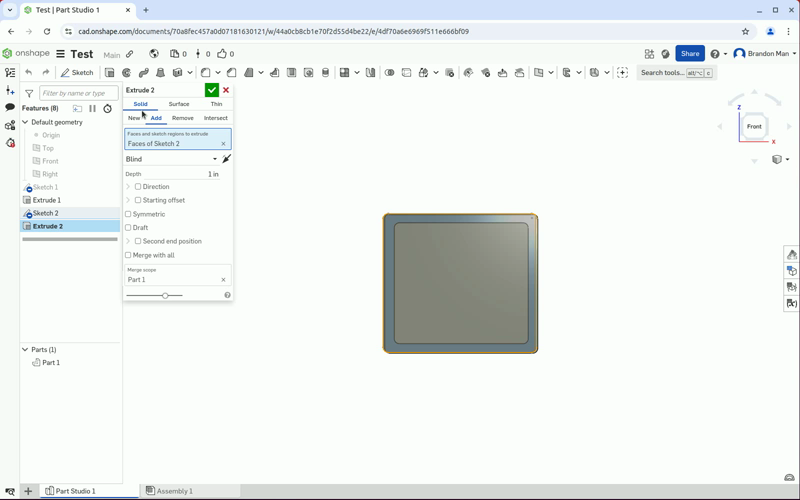
mouse_move(137, 120)
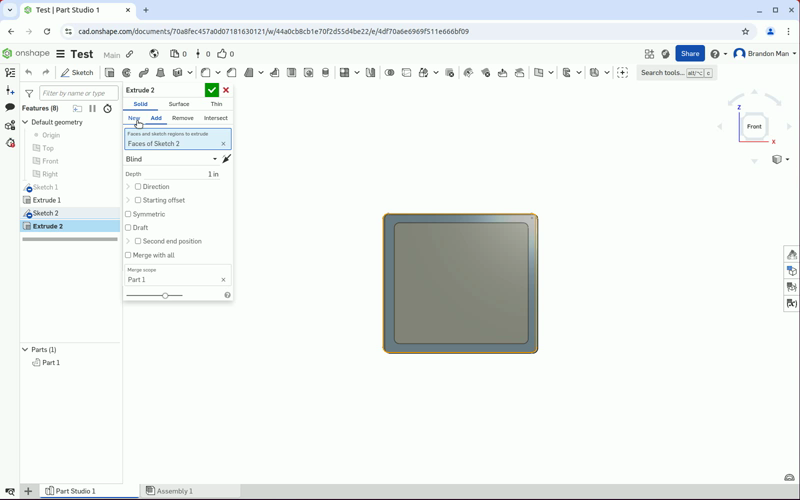
click(137, 120)
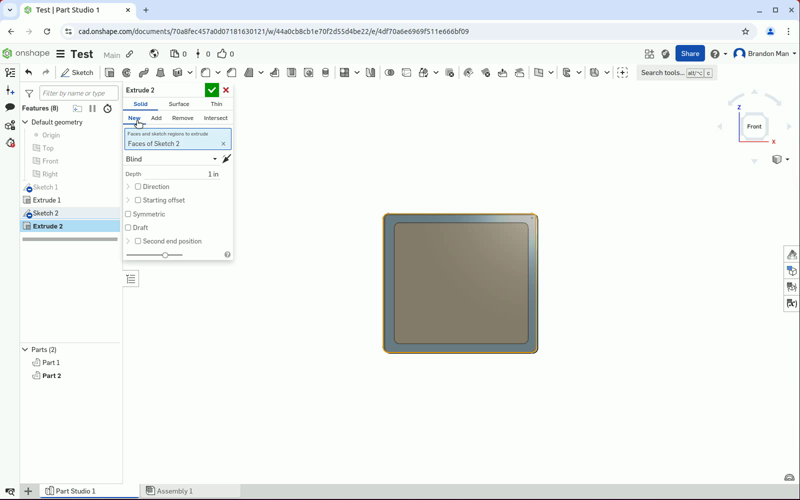
key(tab, 4)
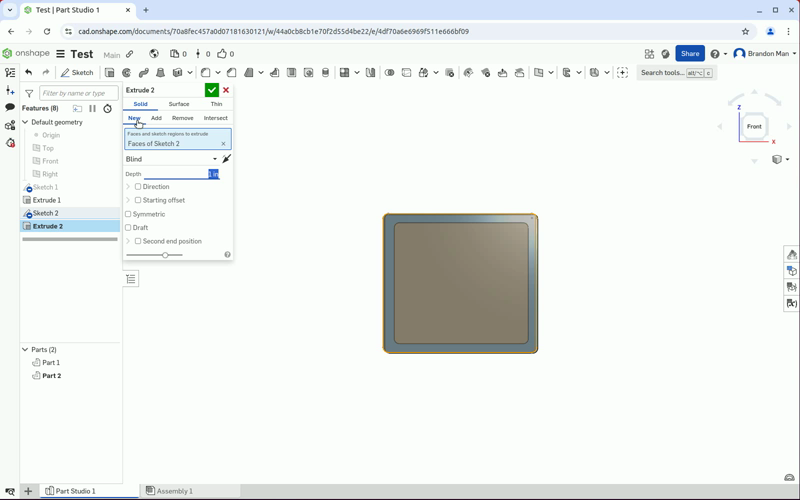
text(0.481)
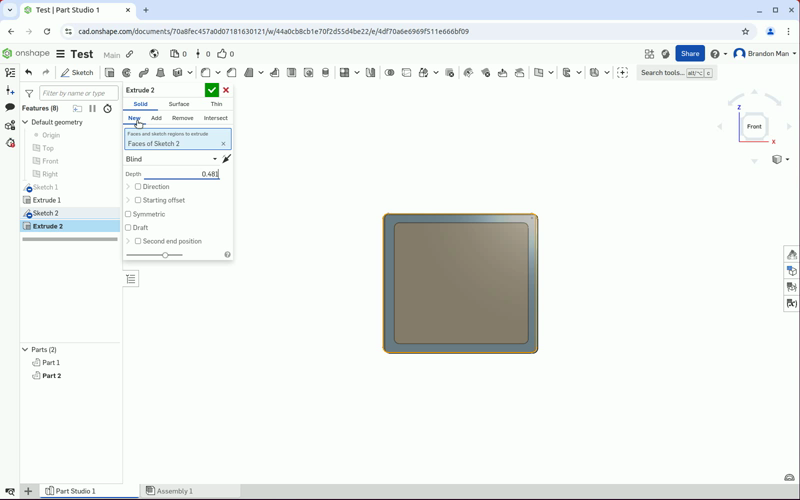
key(enter)
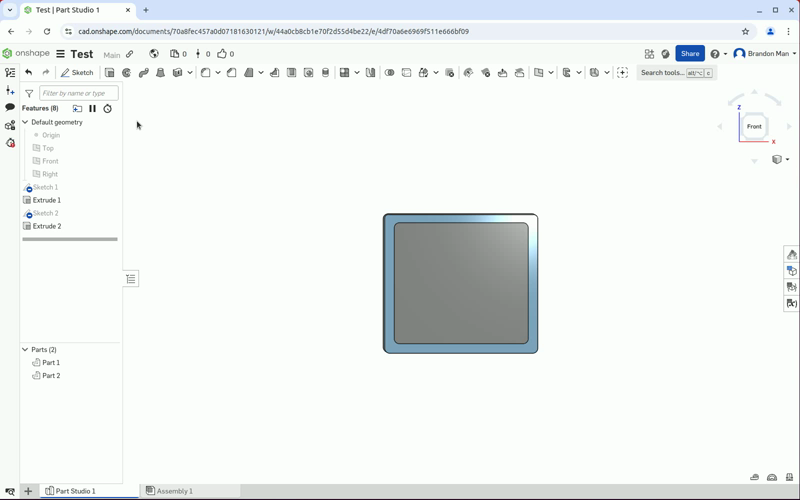
key(shift+h)
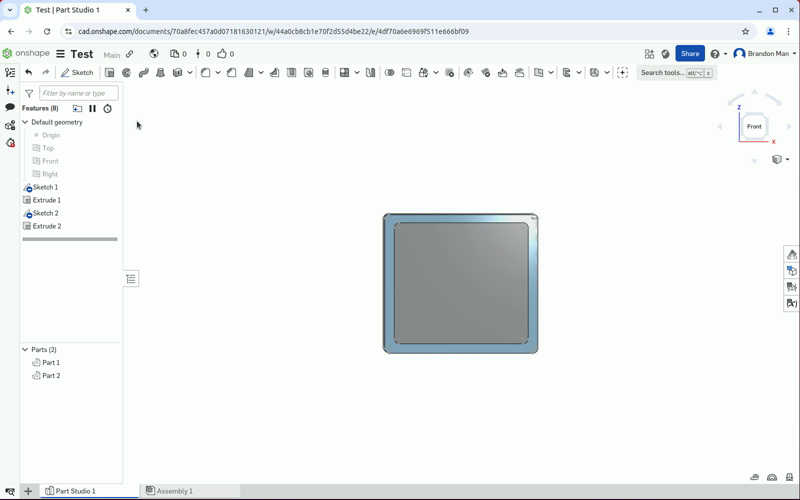
key(shift+h)
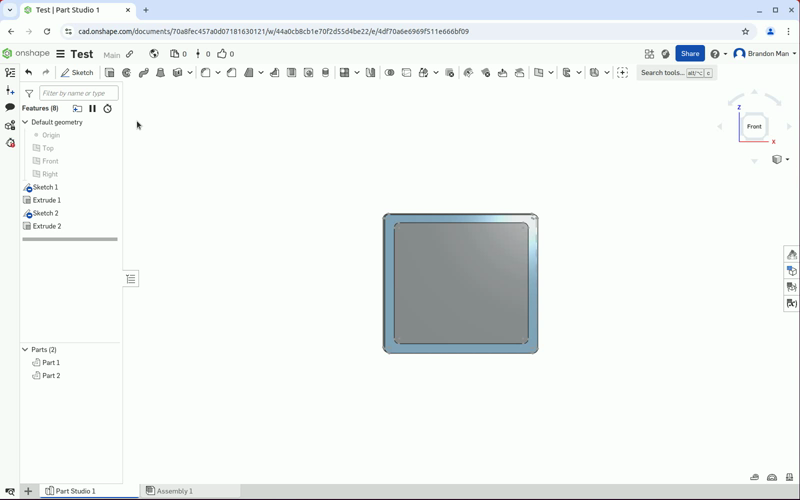
key(shift+7)
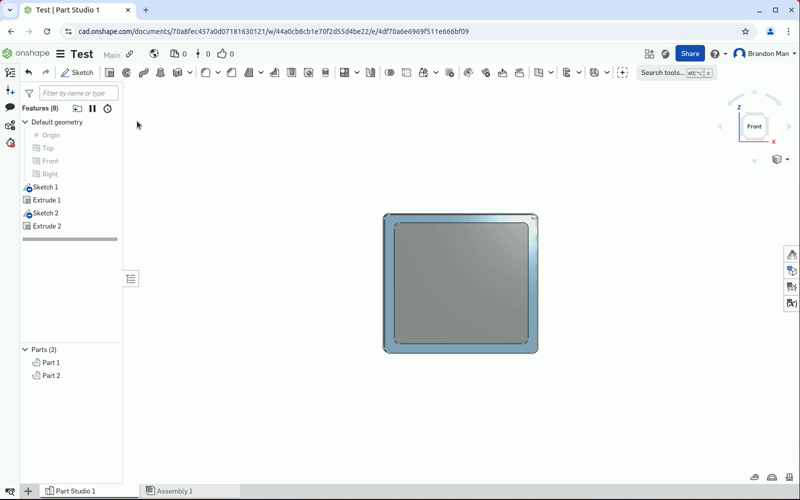
key(left, 2)
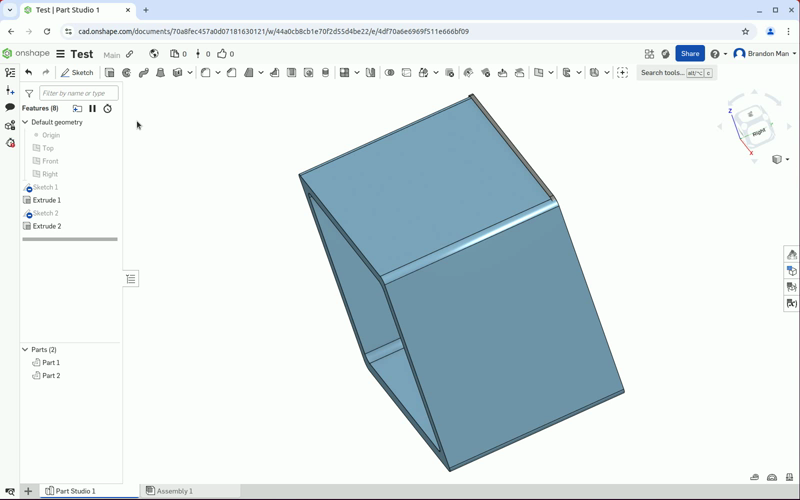
key(down, 2)
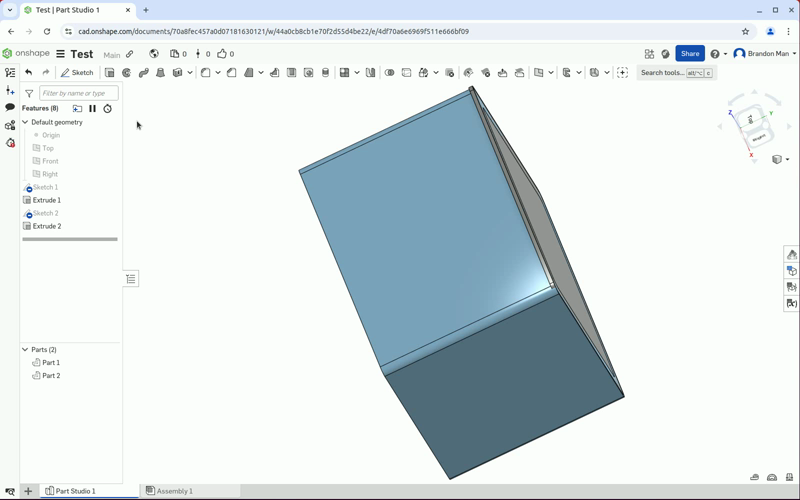
key(up, 2)
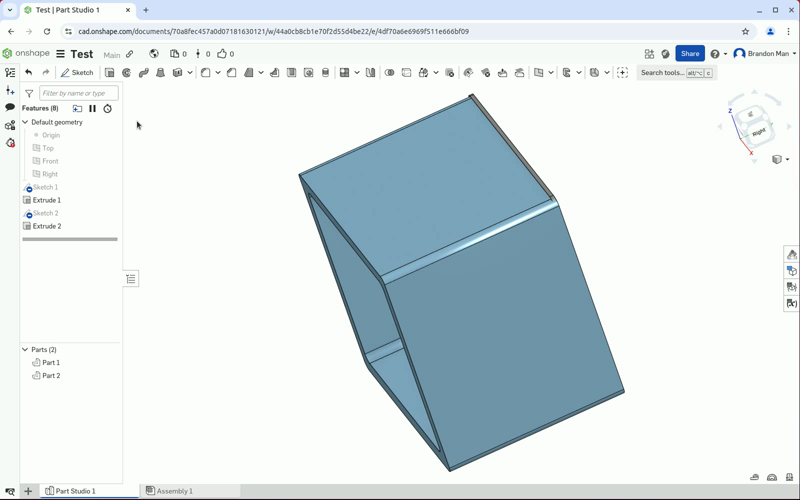
key(right, 2)
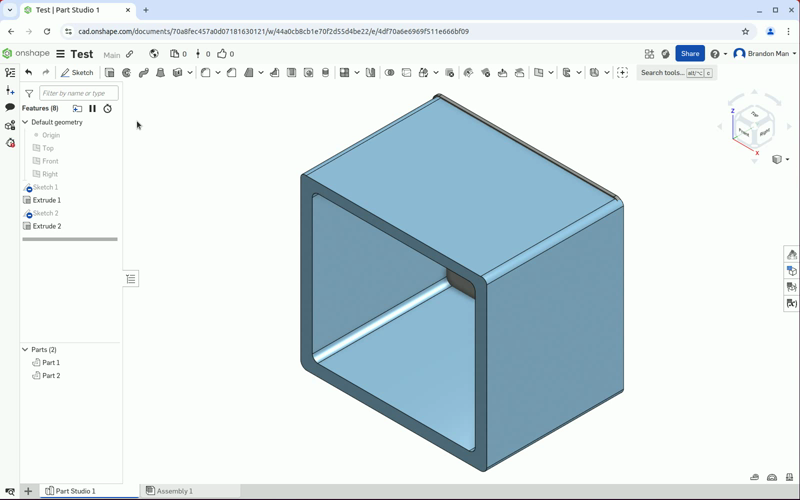
mouse_move(73, 189)
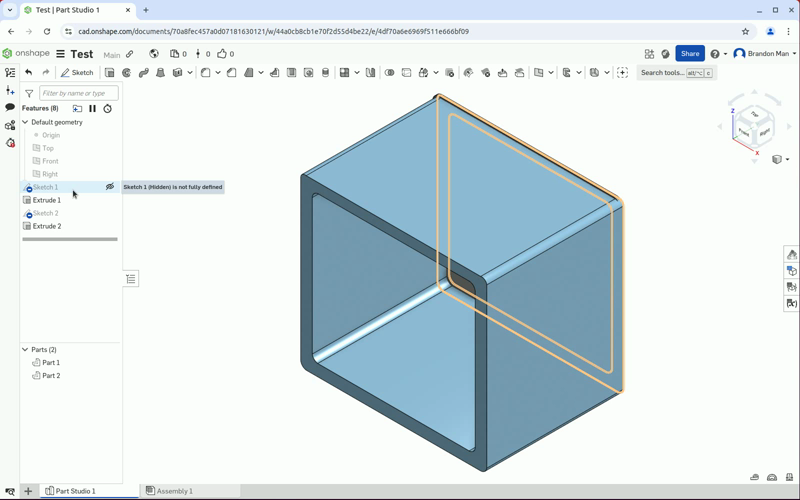
click(73, 189)